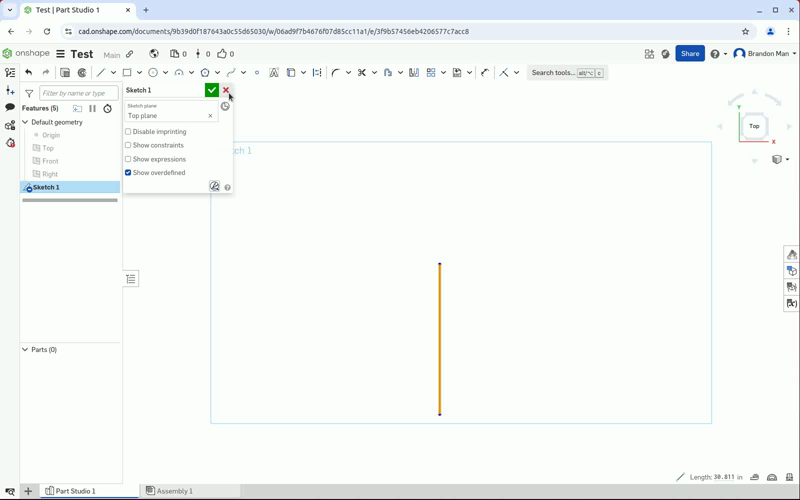
key(shift+h)
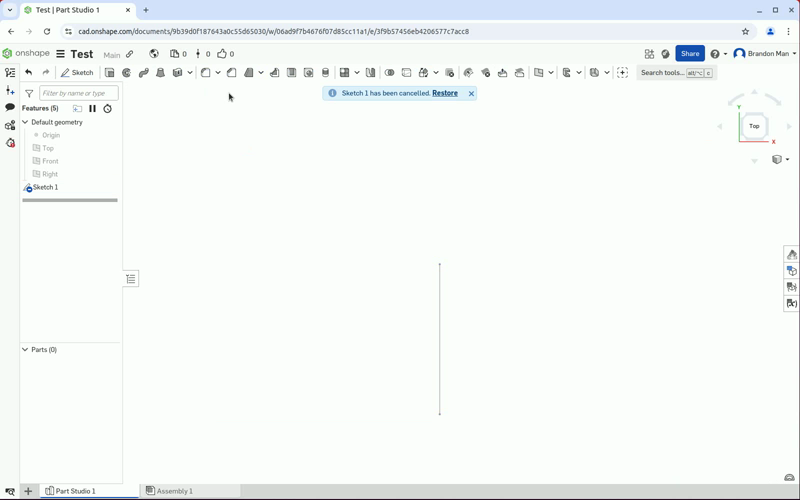
key(shift+s)
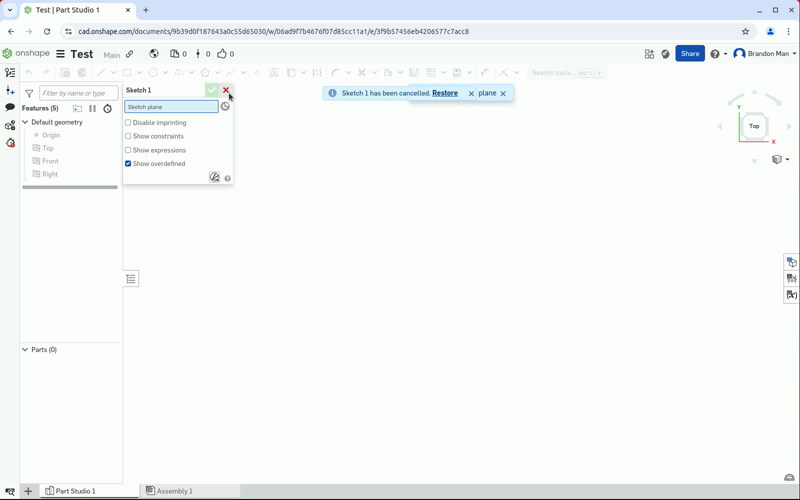
mouse_move(73, 150)
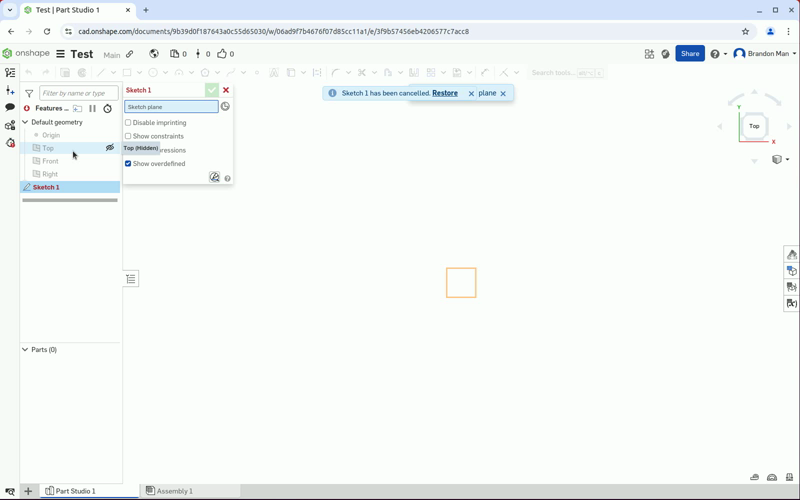
click(73, 150)
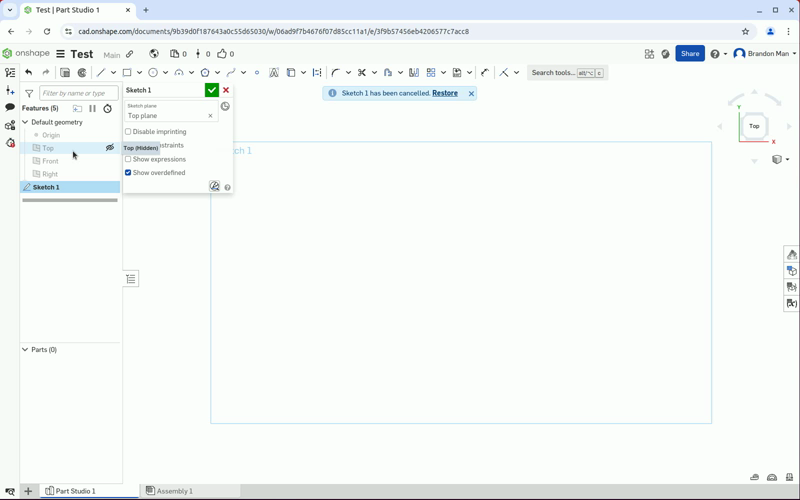
mouse_move(73, 352)
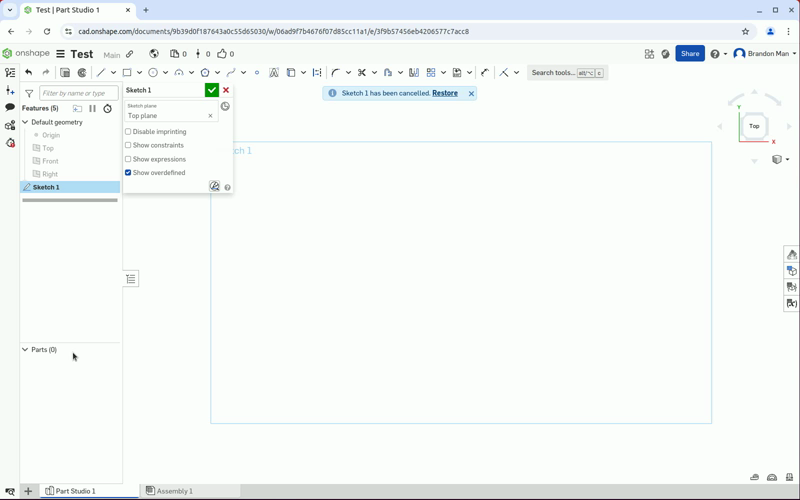
key(y)
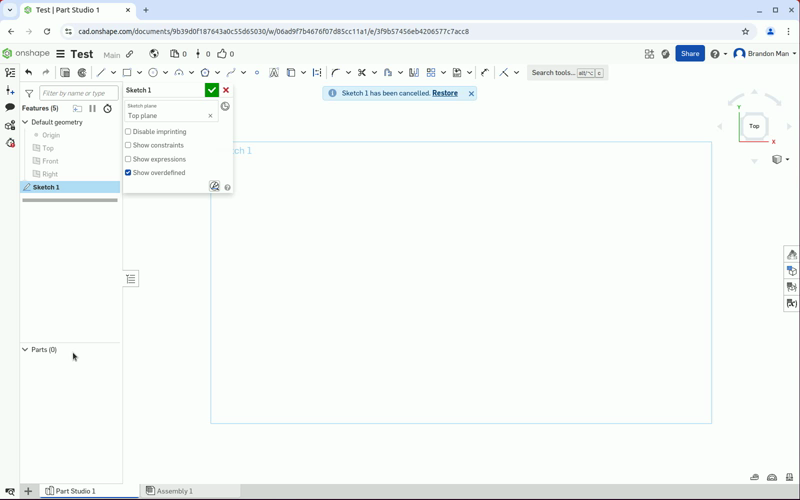
key(l)
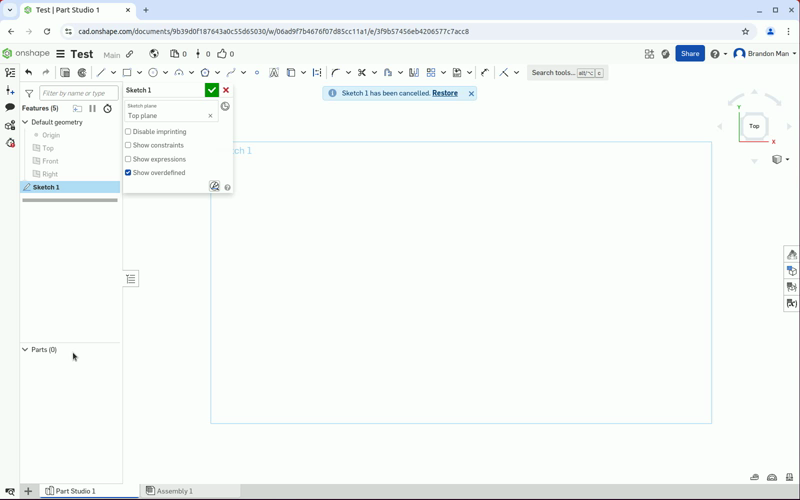
key_down(shift)
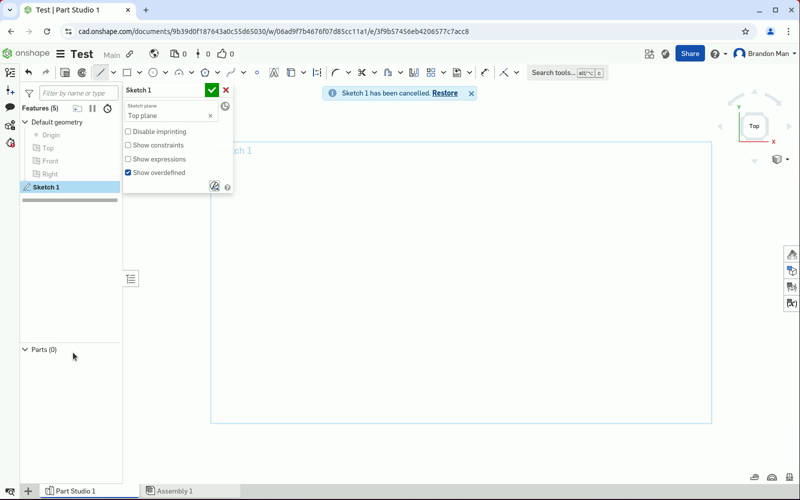
mouse_move(371, 245)
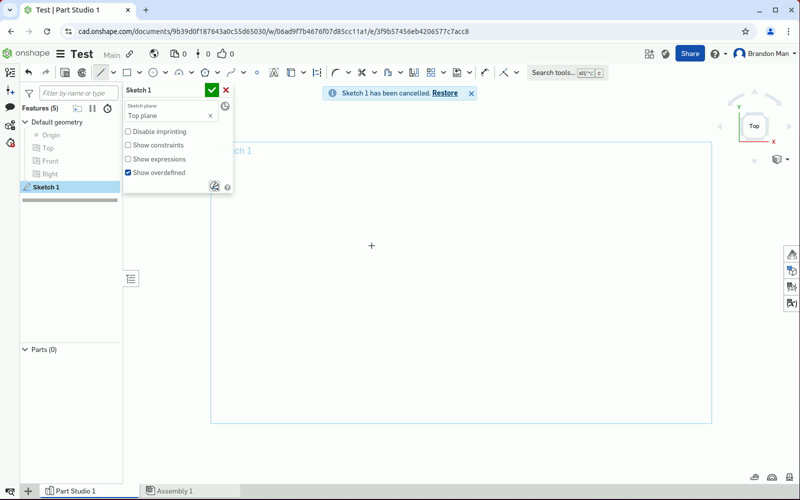
click(371, 245)
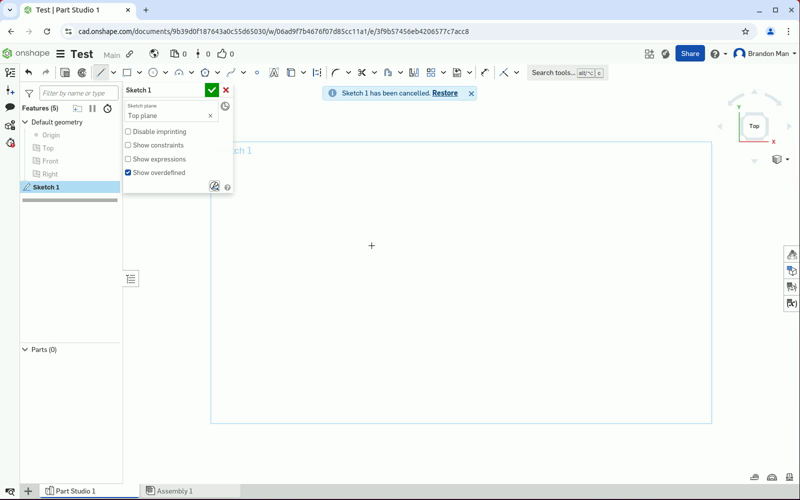
key_up(shift)
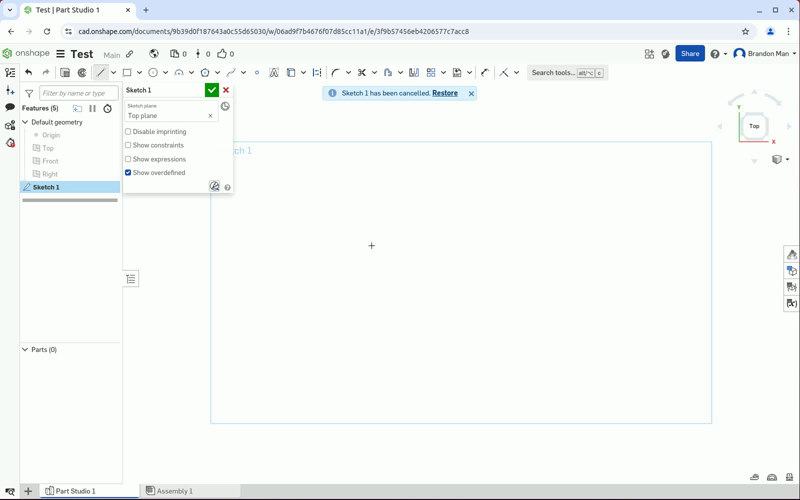
key_down(shift)
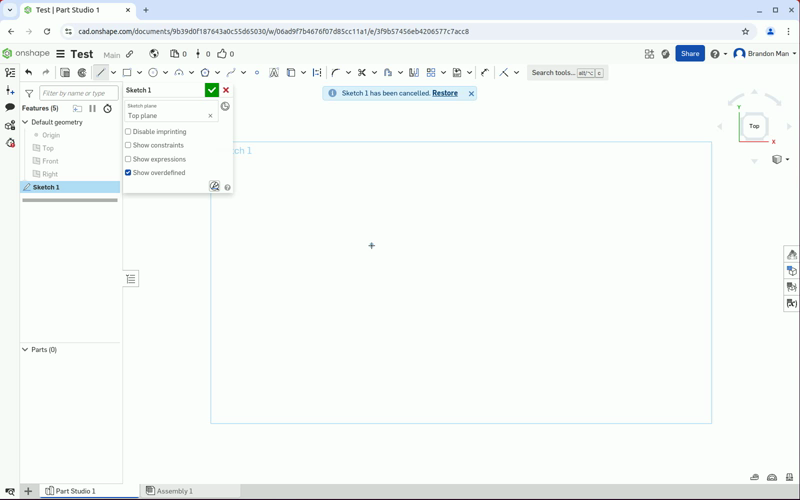
mouse_move(401, 245)
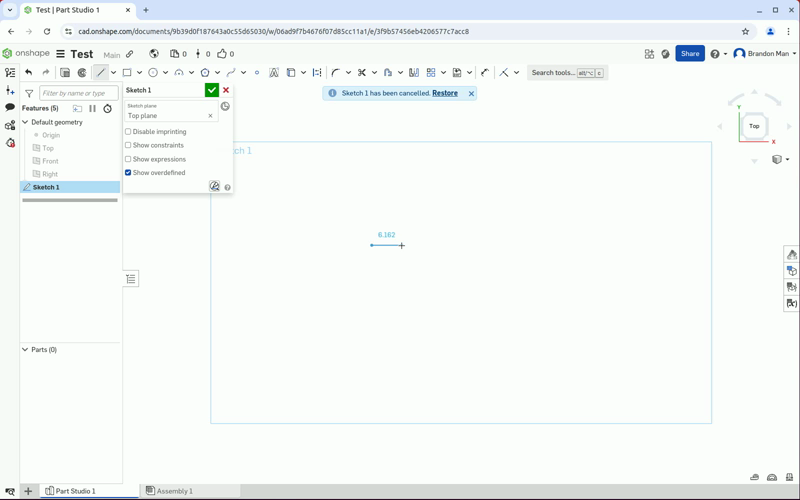
mouse_move(373, 245)
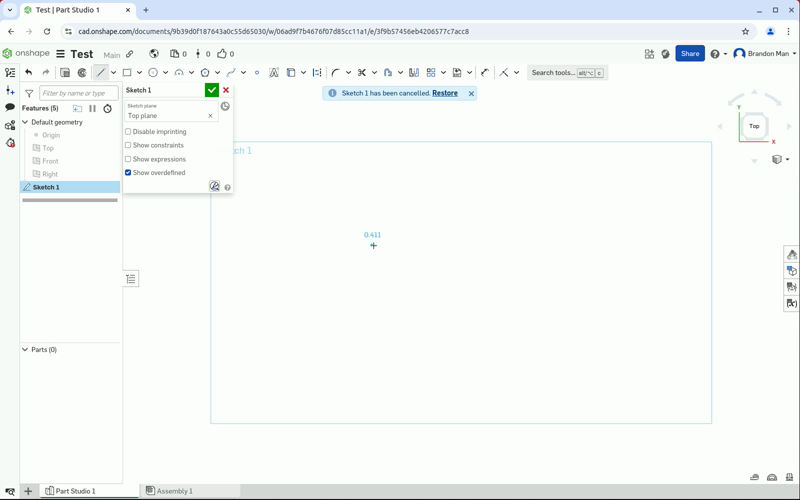
scroll(6)
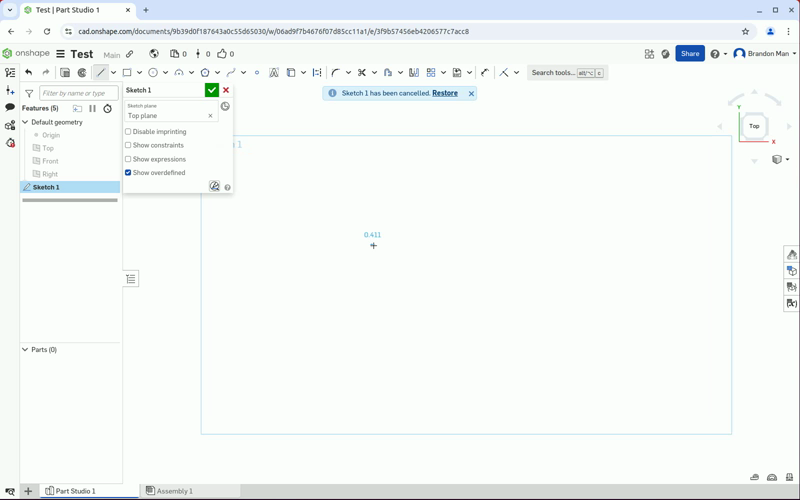
scroll(6)
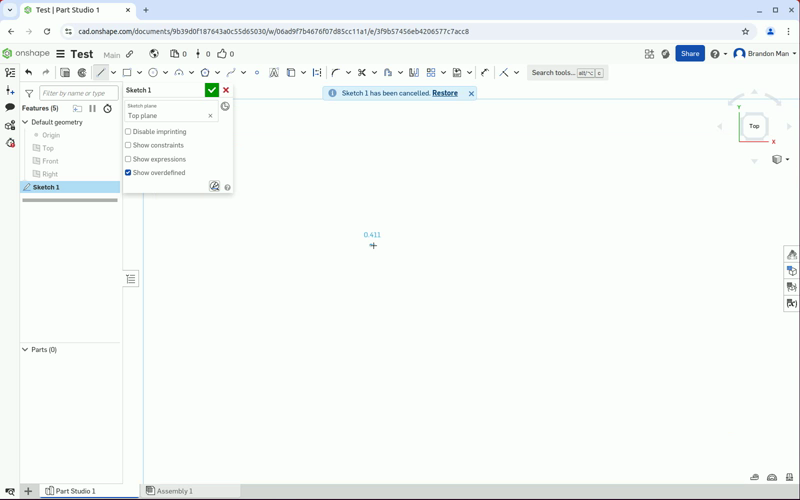
scroll(6)
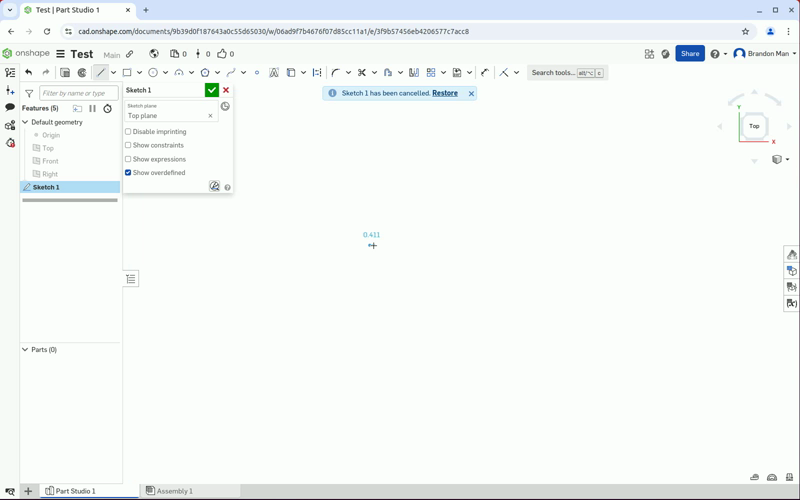
scroll(6)
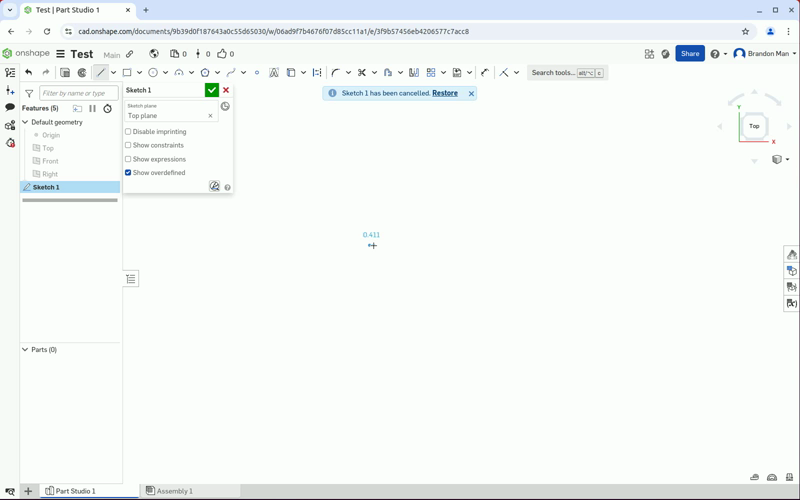
scroll(6)
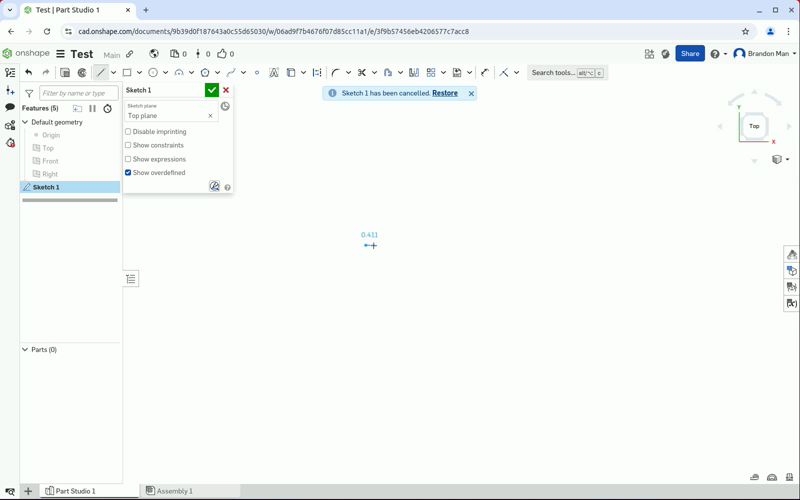
scroll(6)
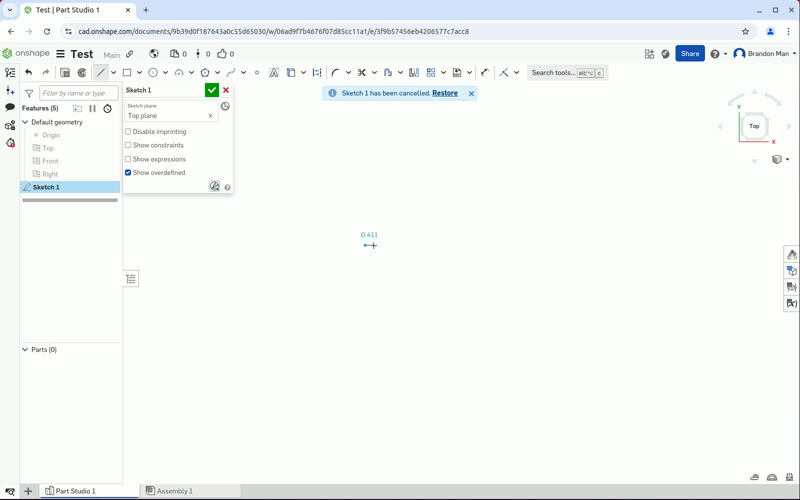
scroll(6)
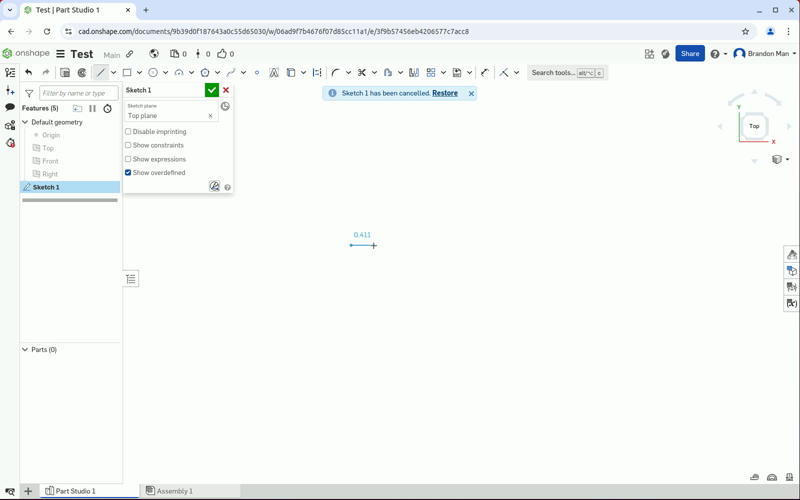
click(373, 245)
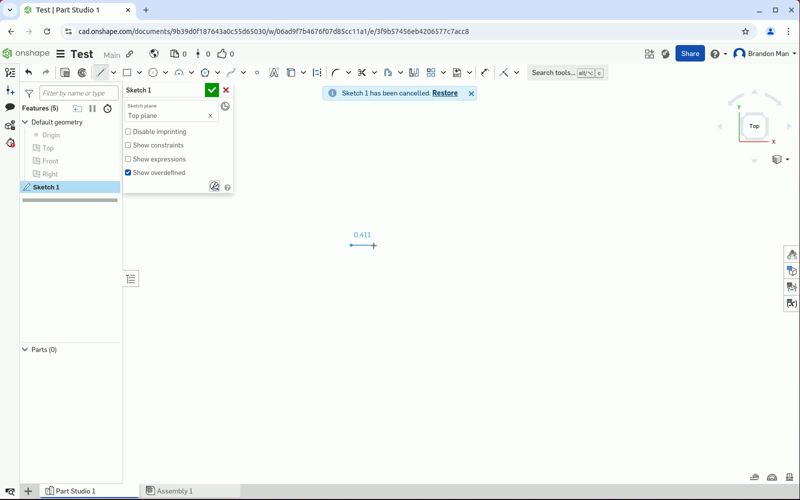
scroll(-6)
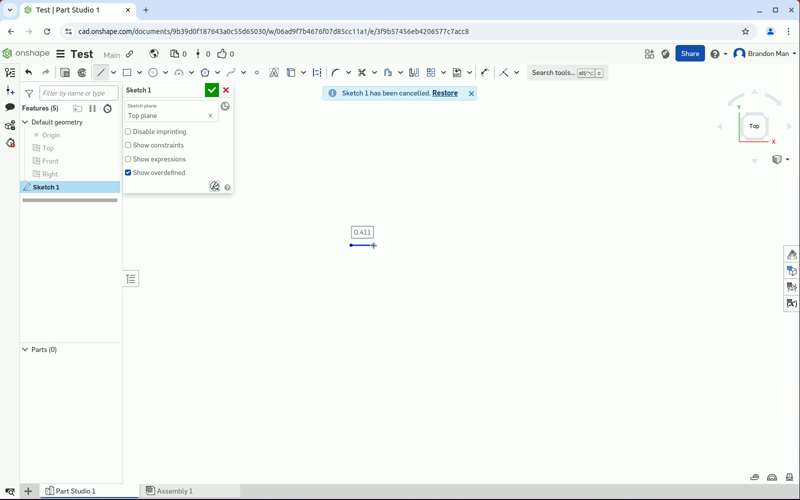
scroll(-6)
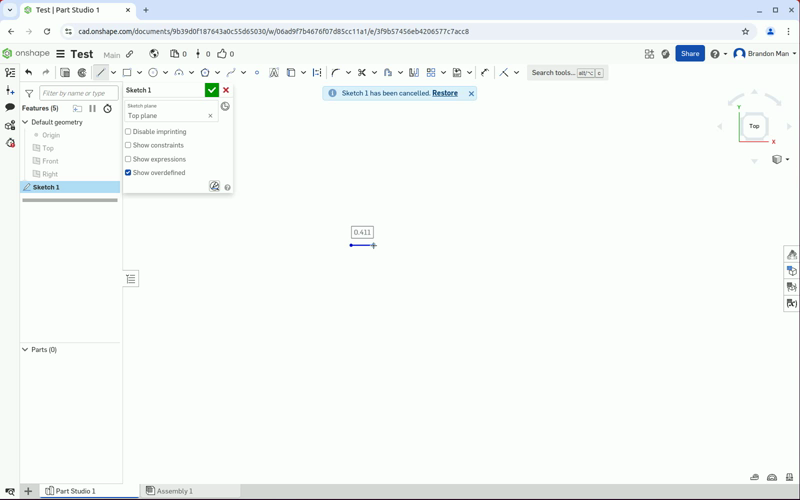
scroll(-6)
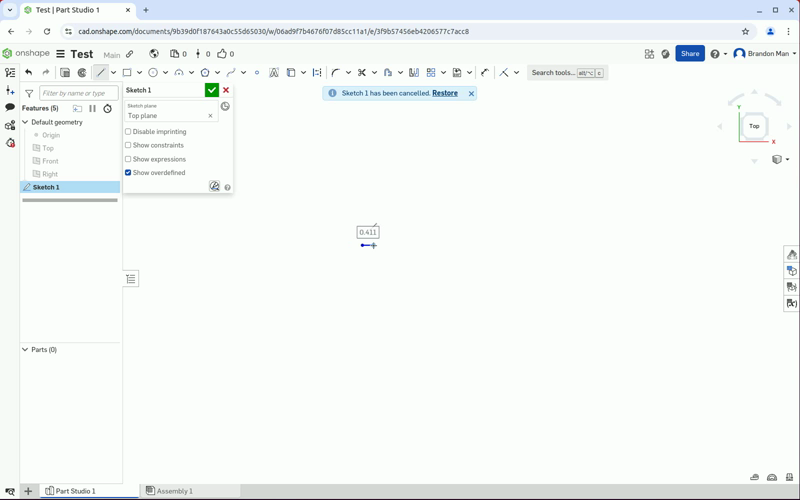
scroll(-6)
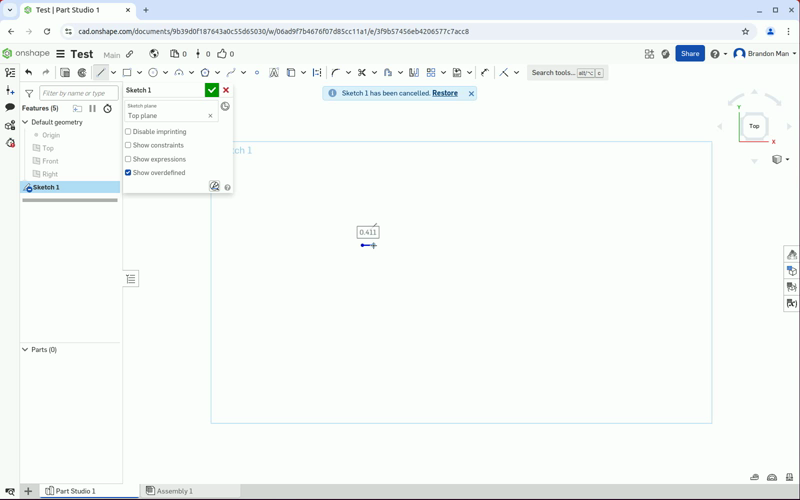
scroll(-6)
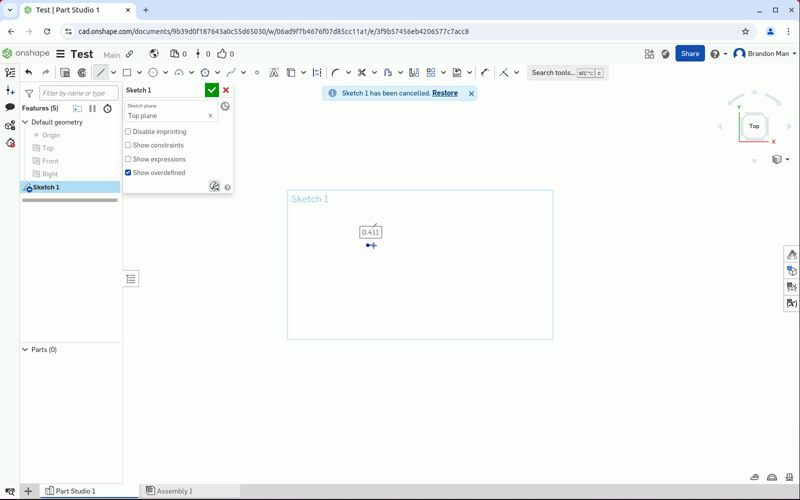
scroll(-6)
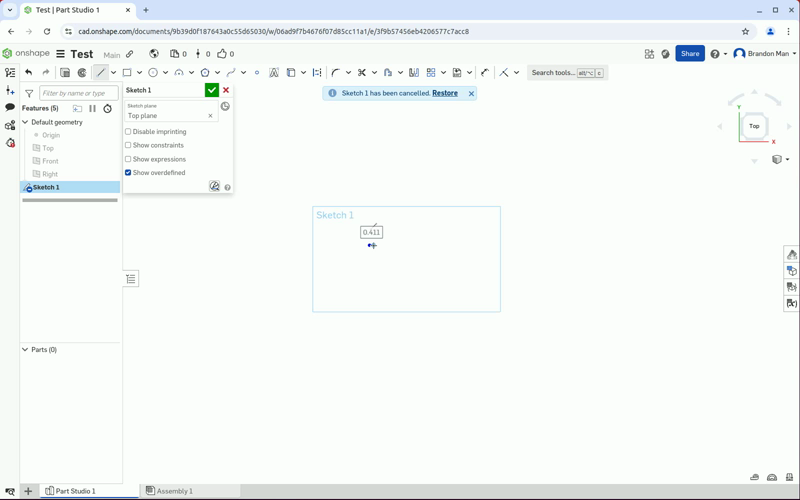
scroll(-6)
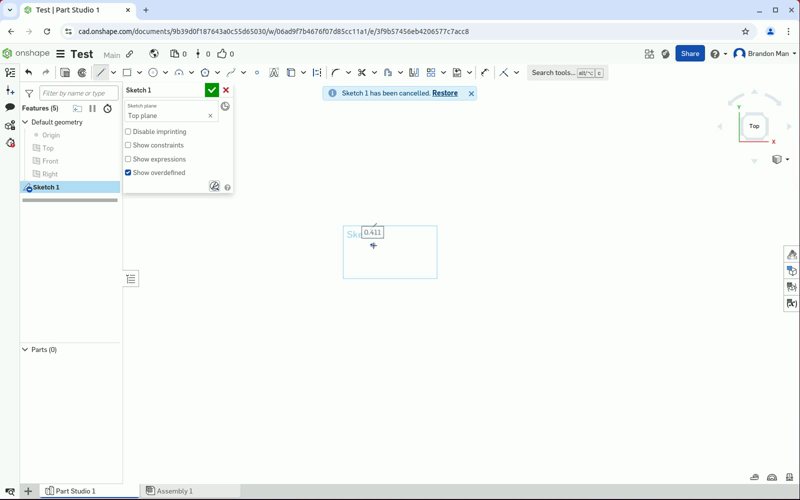
key_up(shift)
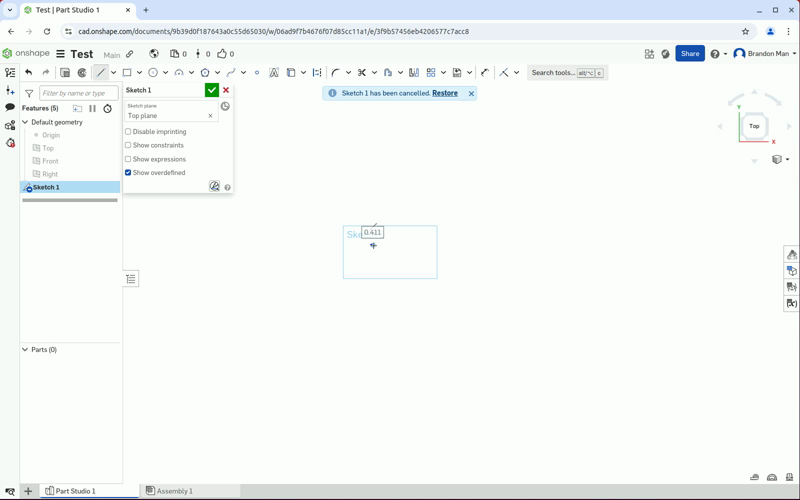
key_down(shift)
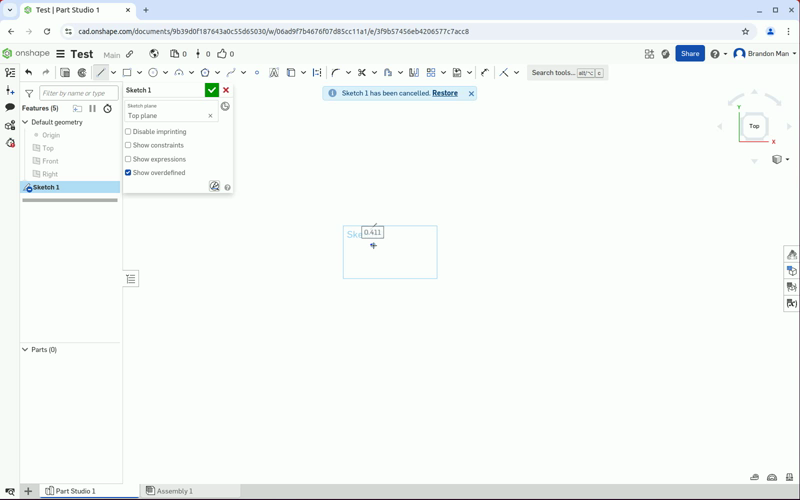
mouse_move(373, 176)
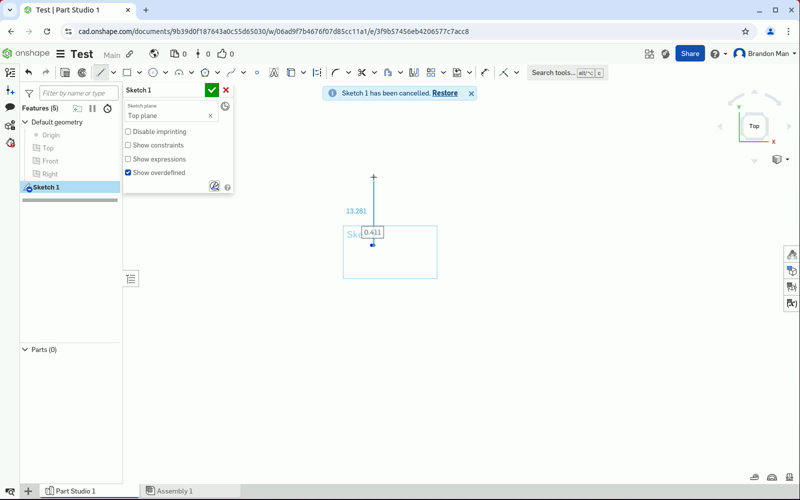
click(373, 176)
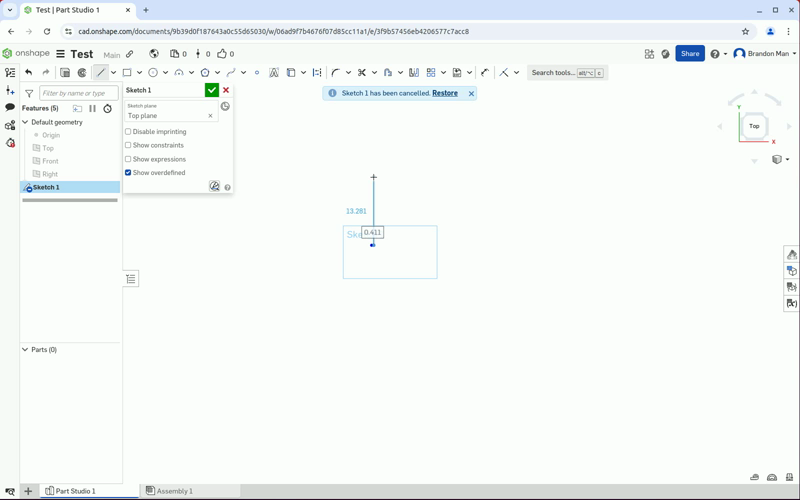
key_up(shift)
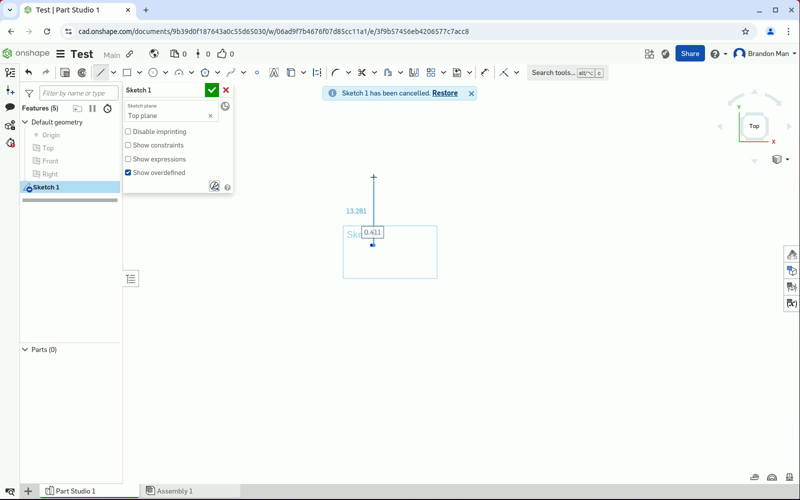
key_down(shift)
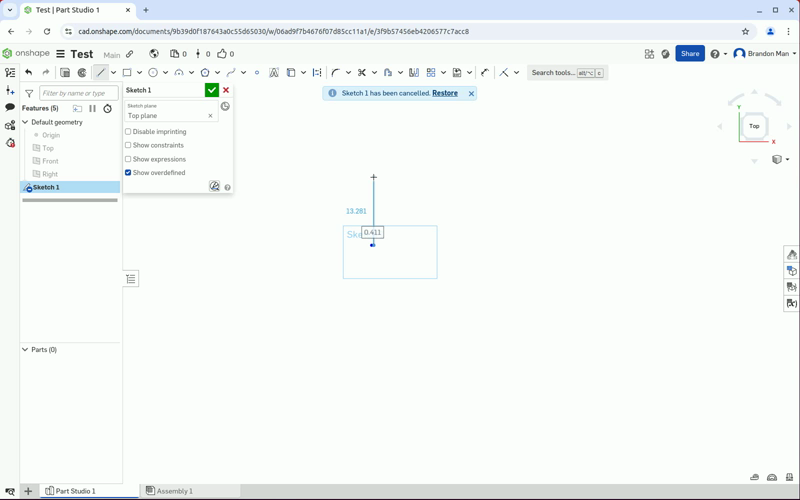
mouse_move(403, 176)
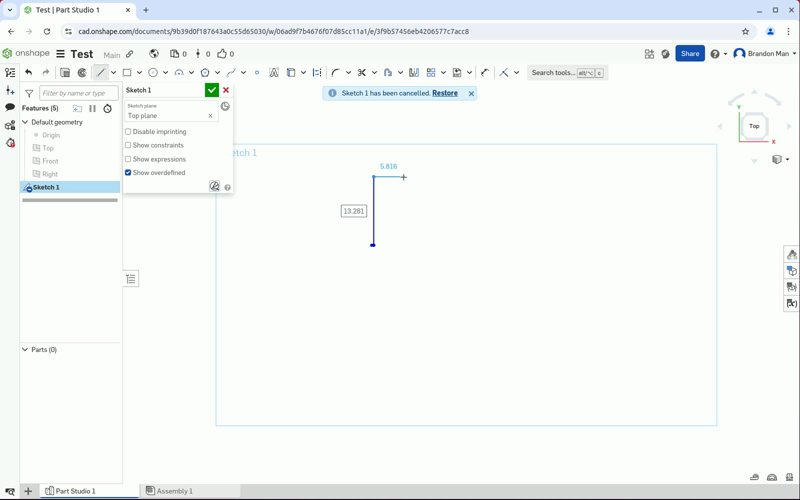
mouse_move(371, 175)
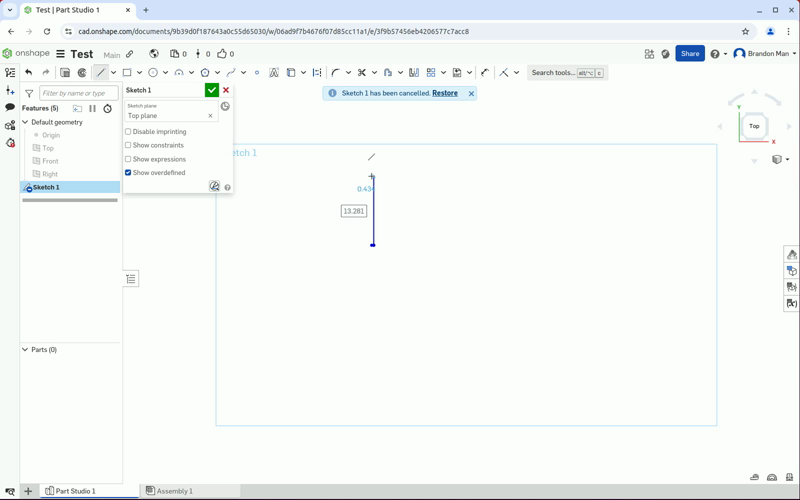
scroll(6)
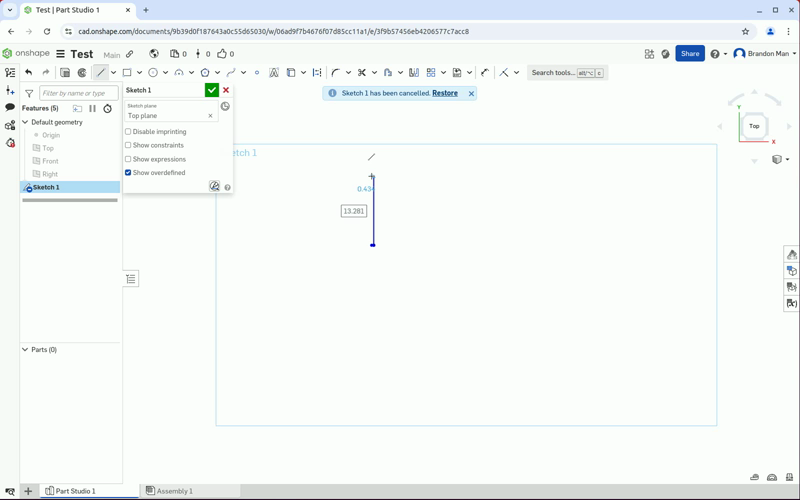
scroll(6)
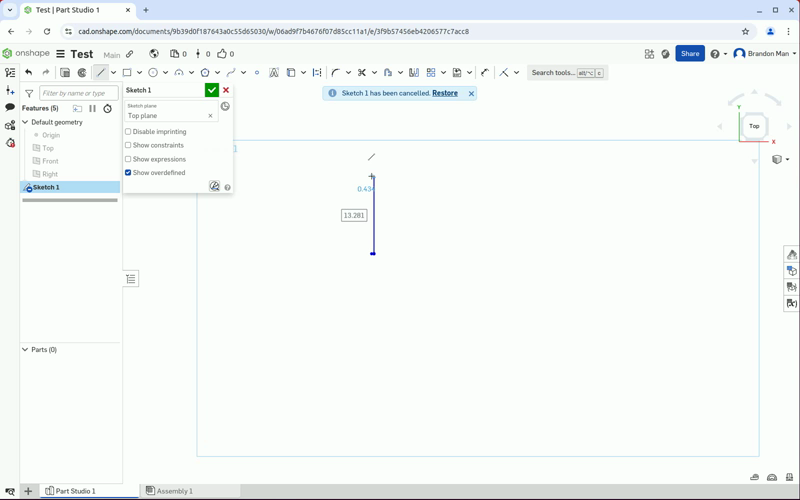
scroll(6)
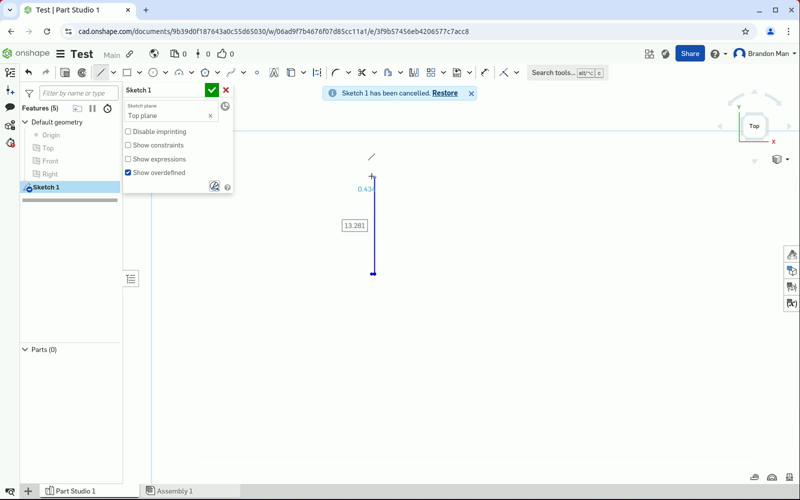
scroll(6)
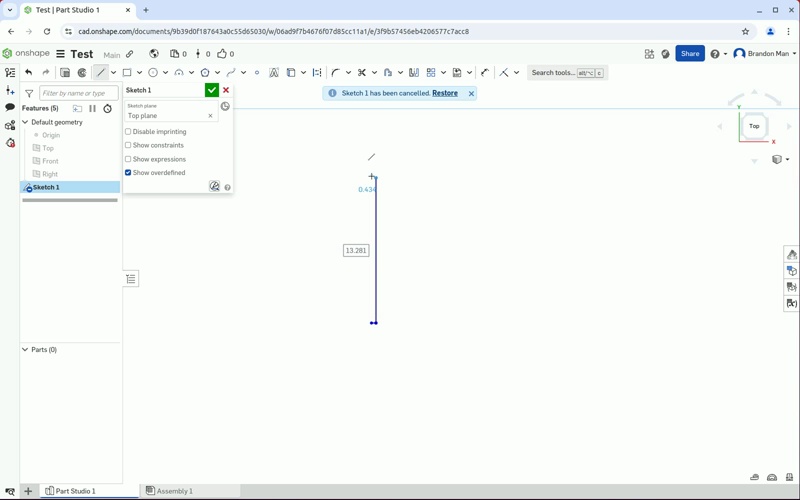
scroll(6)
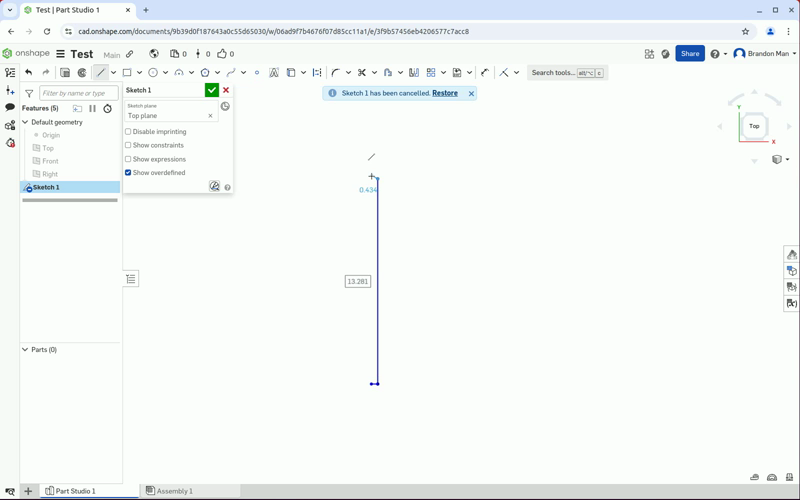
scroll(6)
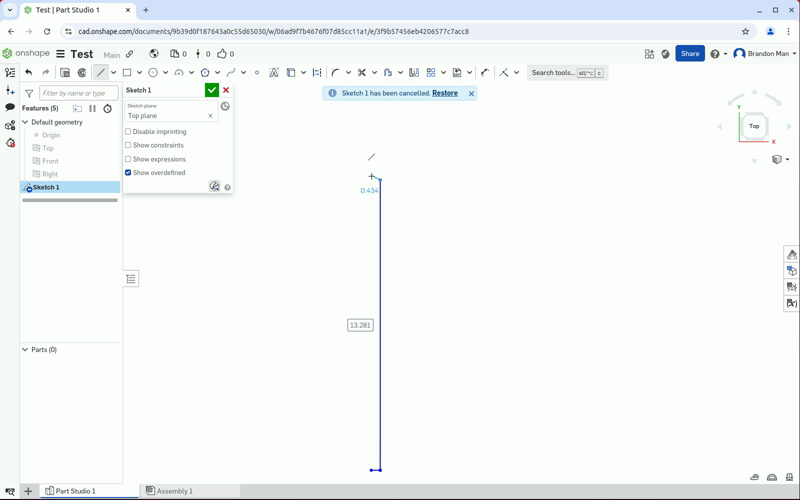
scroll(6)
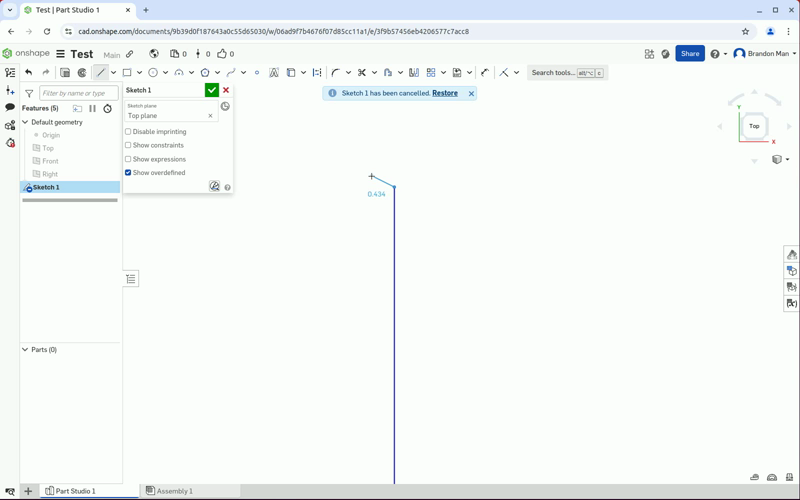
click(371, 175)
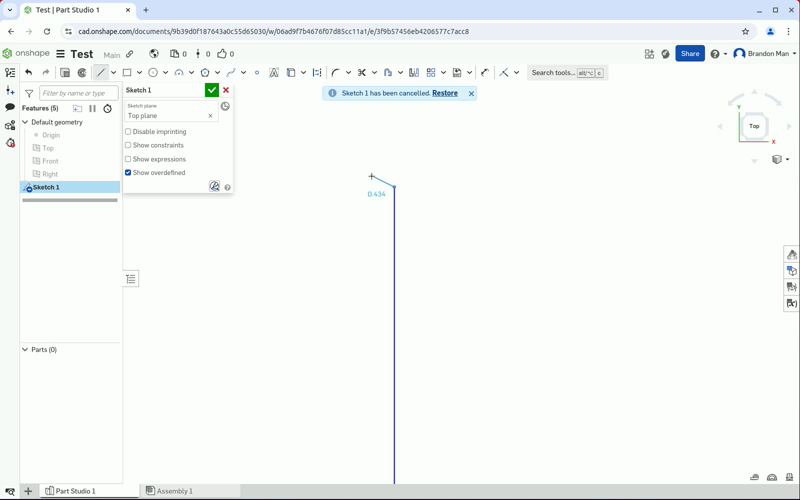
scroll(-6)
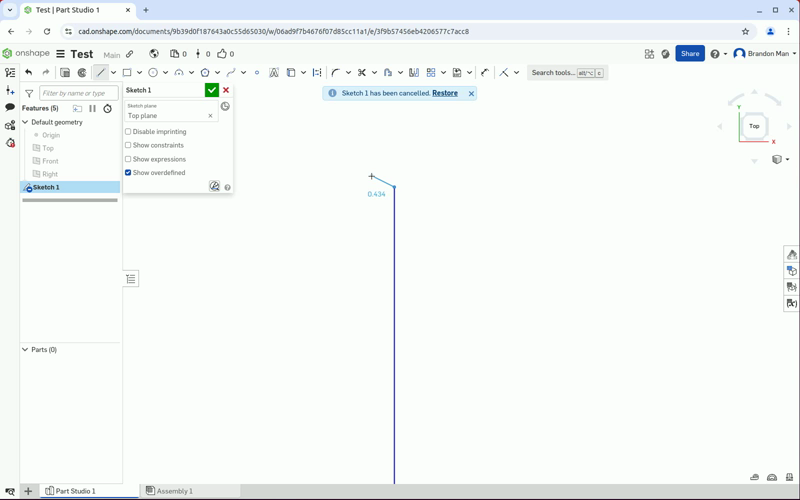
scroll(-6)
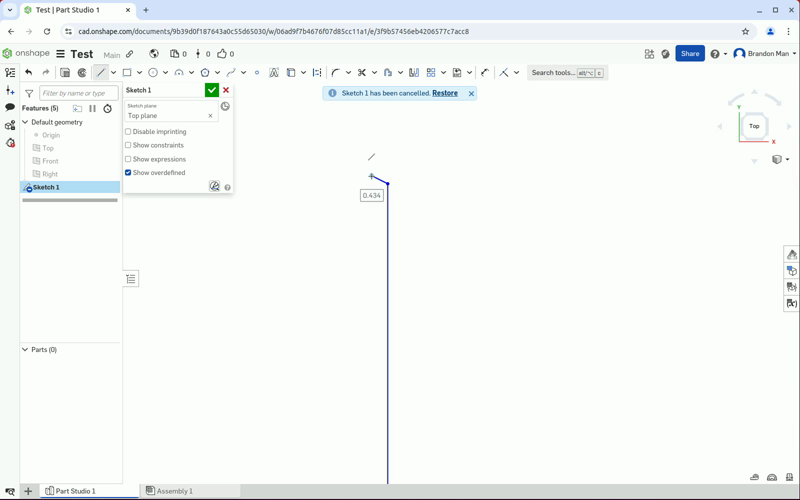
scroll(-6)
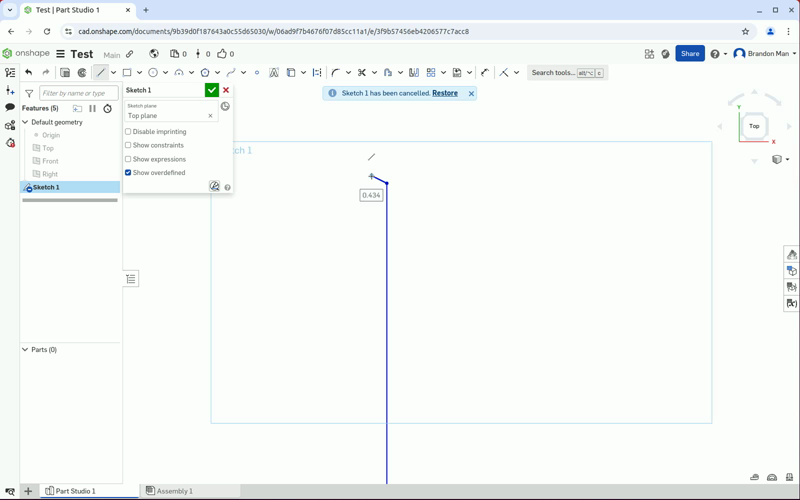
scroll(-6)
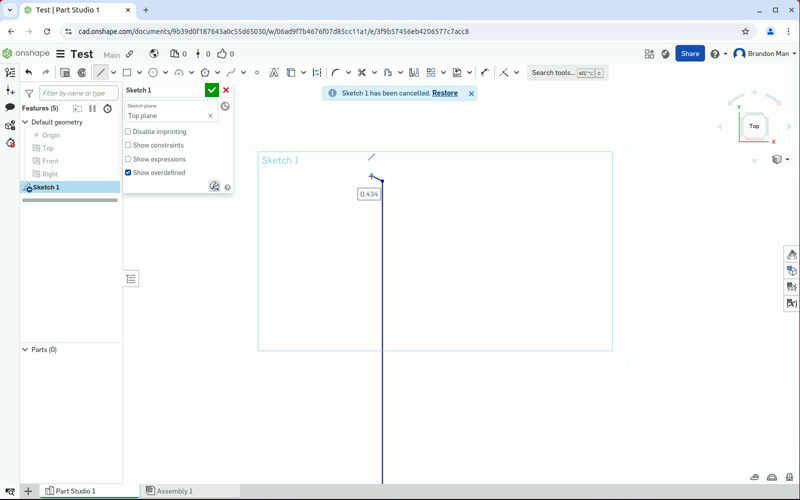
scroll(-6)
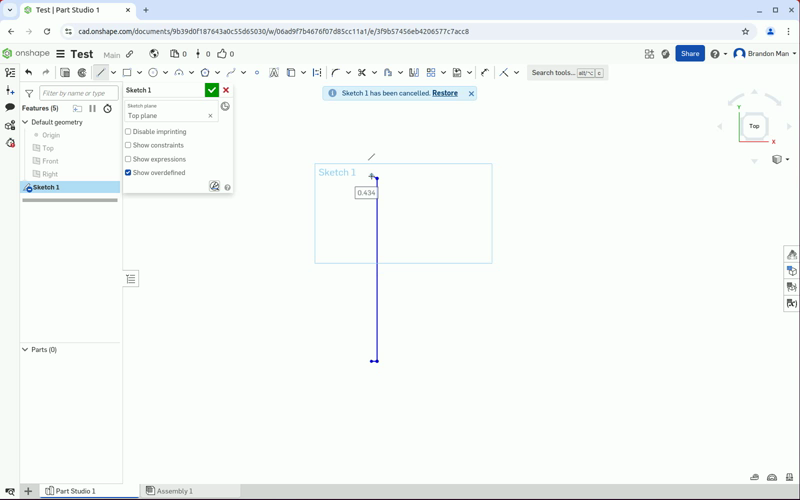
scroll(-6)
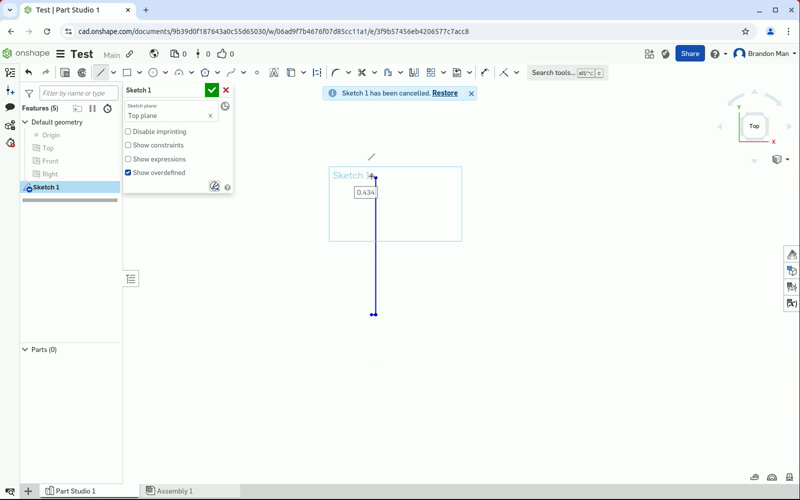
scroll(-6)
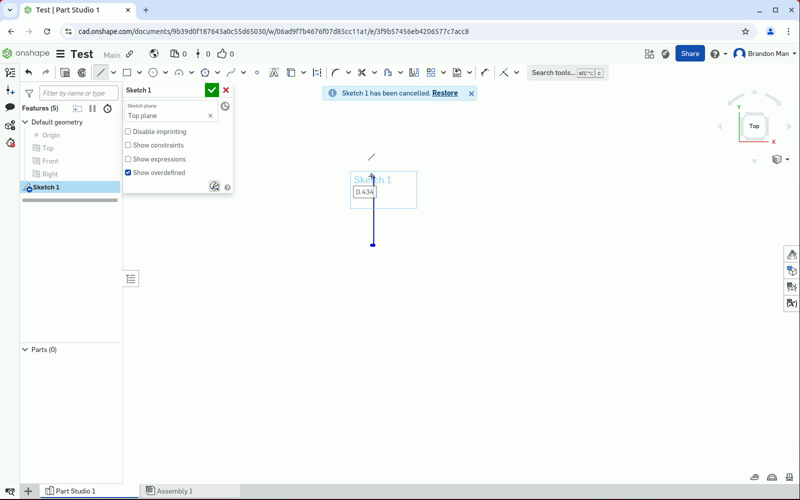
key_up(shift)
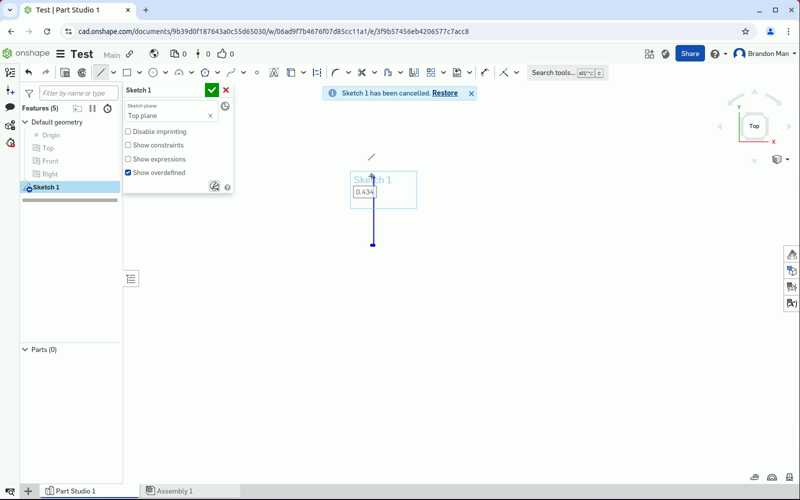
key_down(shift)
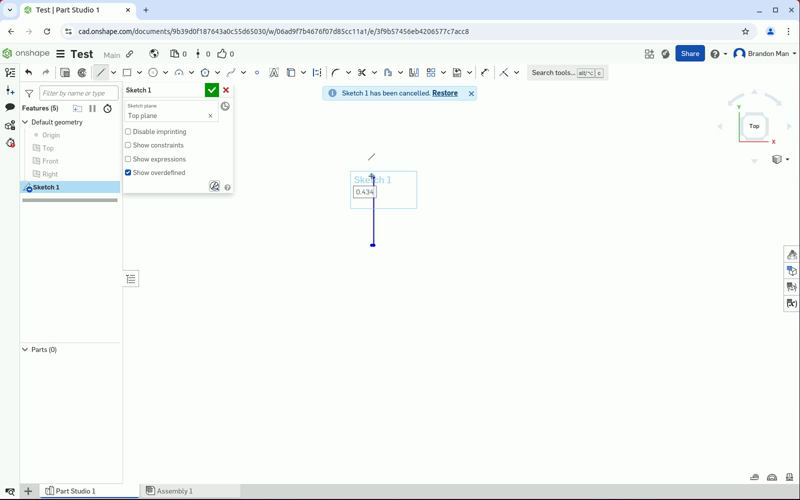
mouse_move(371, 245)
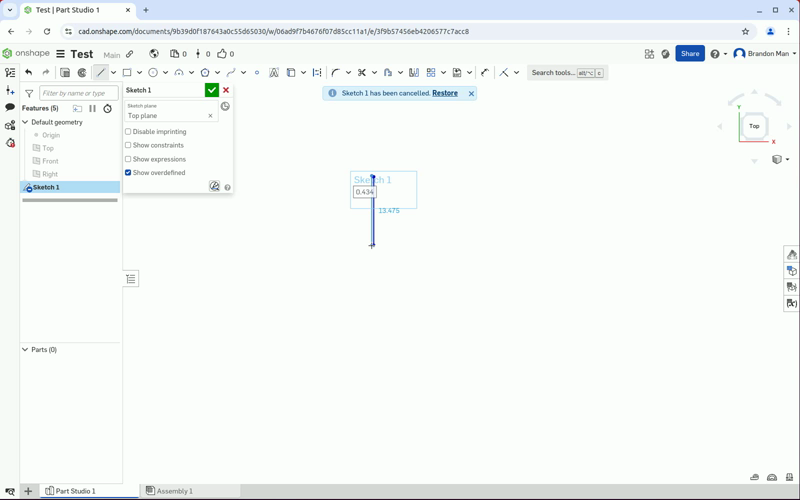
scroll(6)
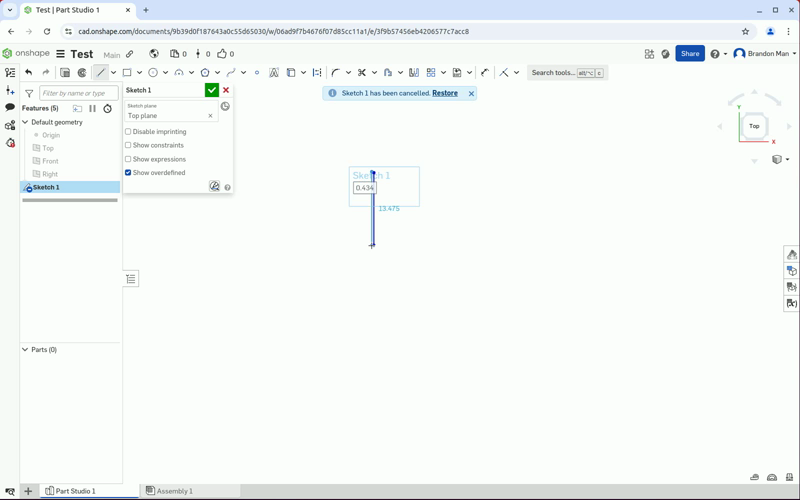
scroll(6)
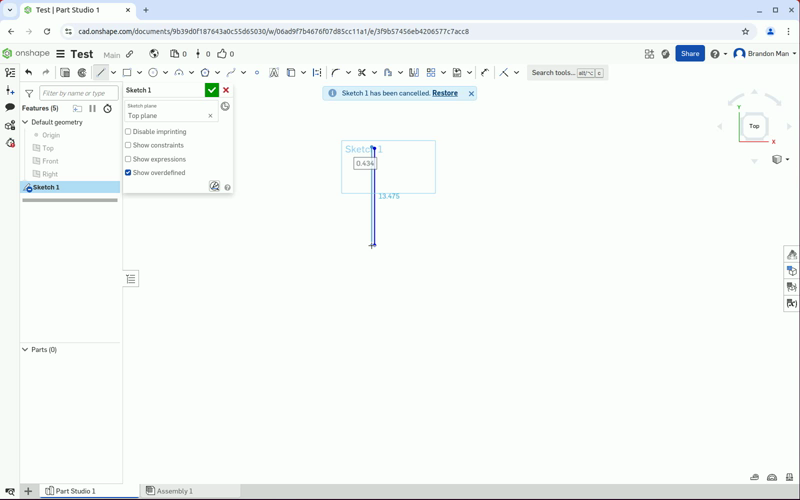
scroll(6)
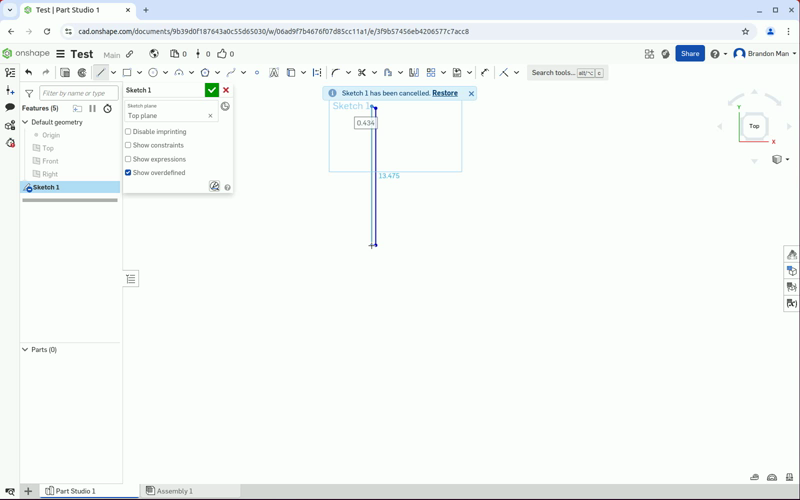
scroll(6)
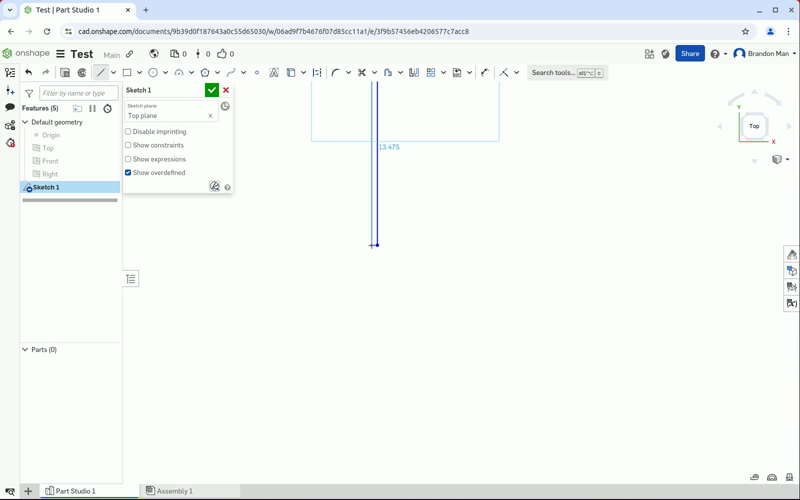
scroll(6)
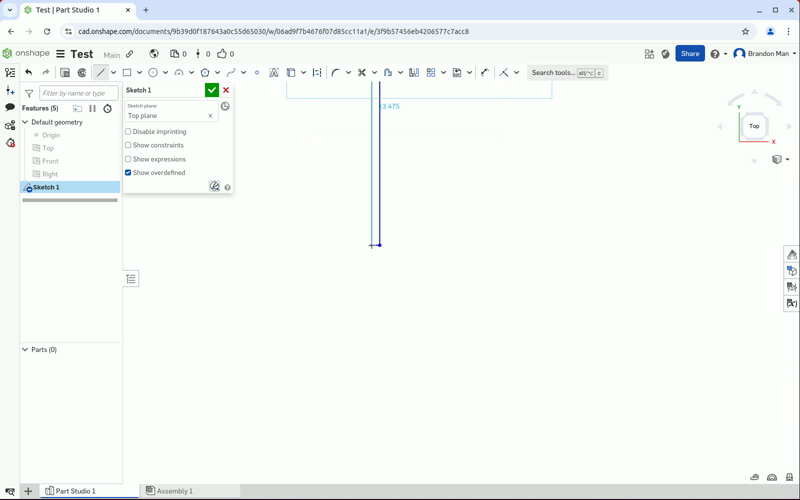
scroll(6)
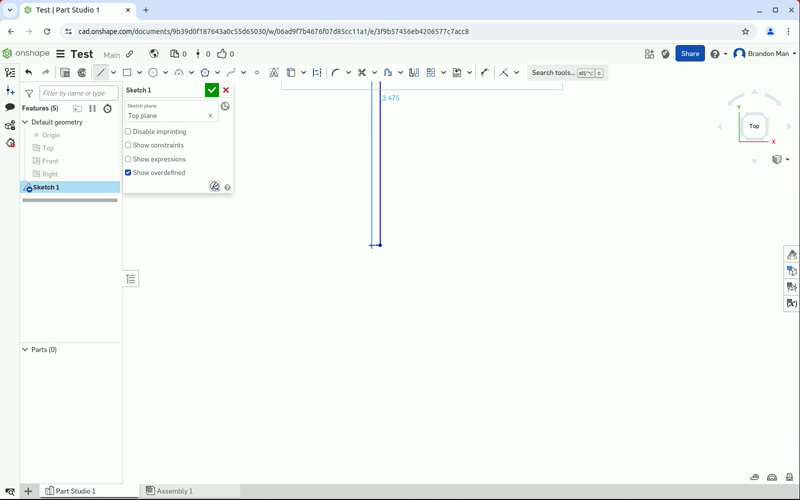
scroll(6)
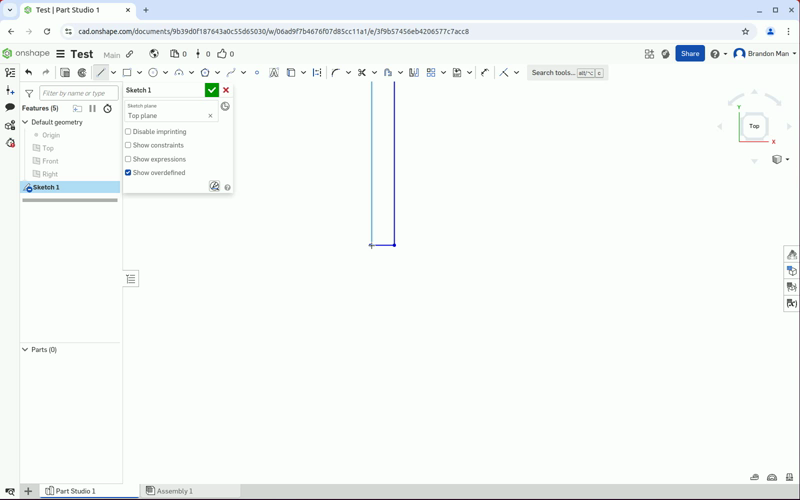
key_up(shift)
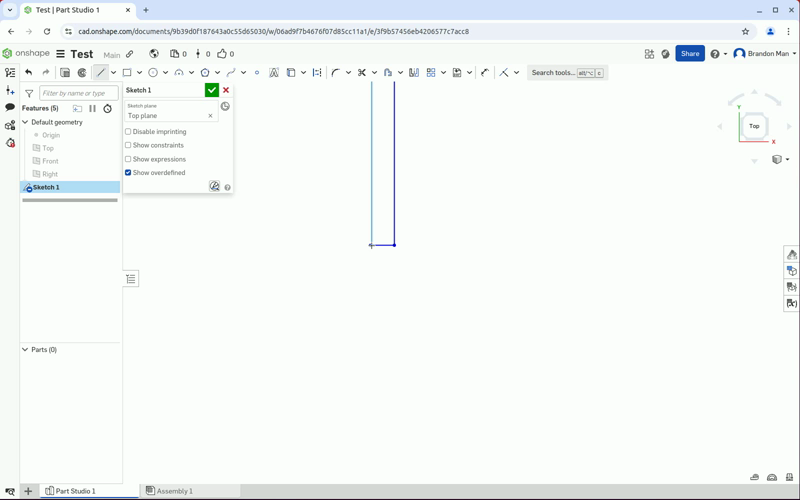
click(371, 245)
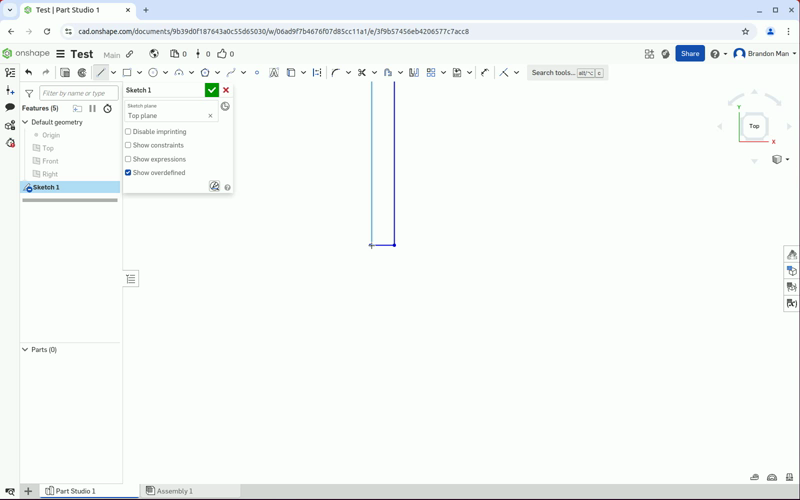
scroll(-6)
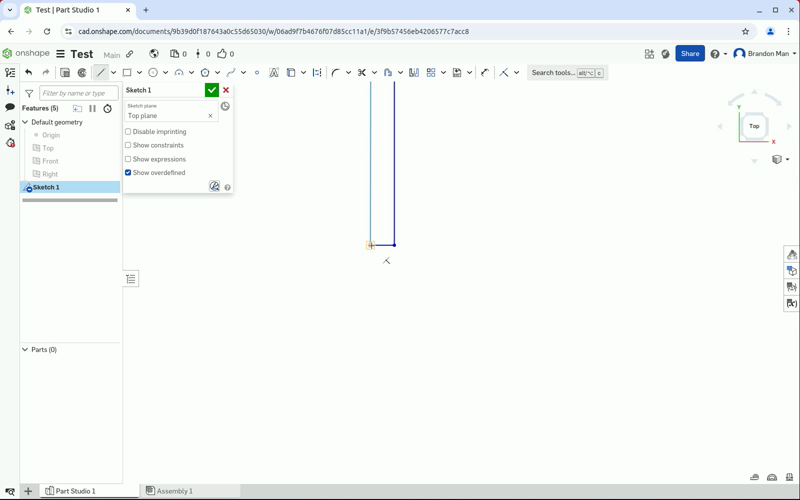
scroll(-6)
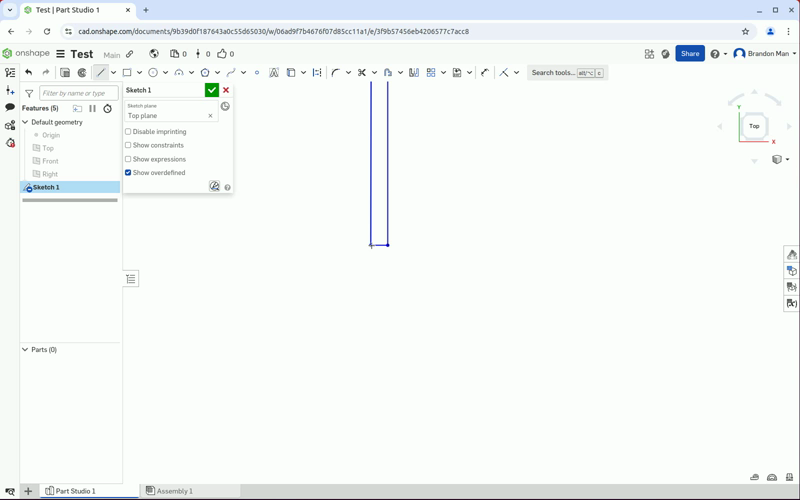
scroll(-6)
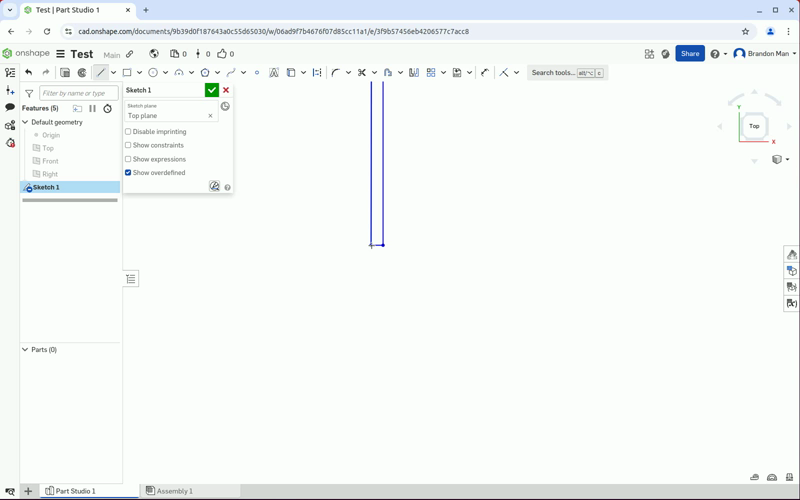
scroll(-6)
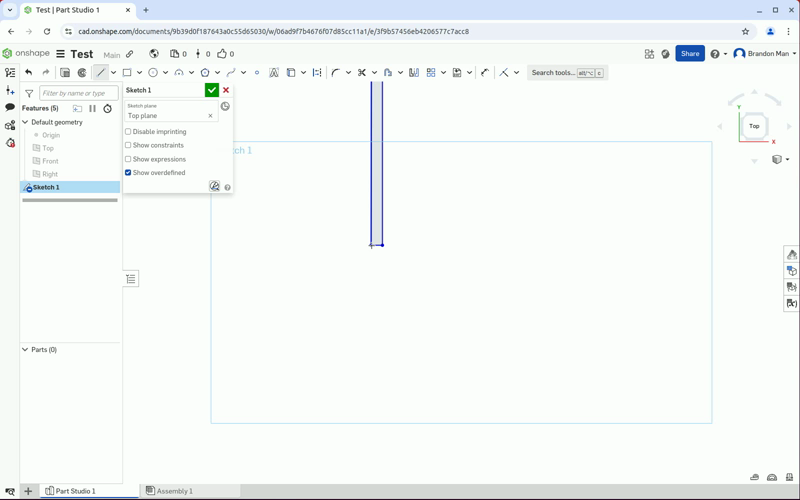
scroll(-6)
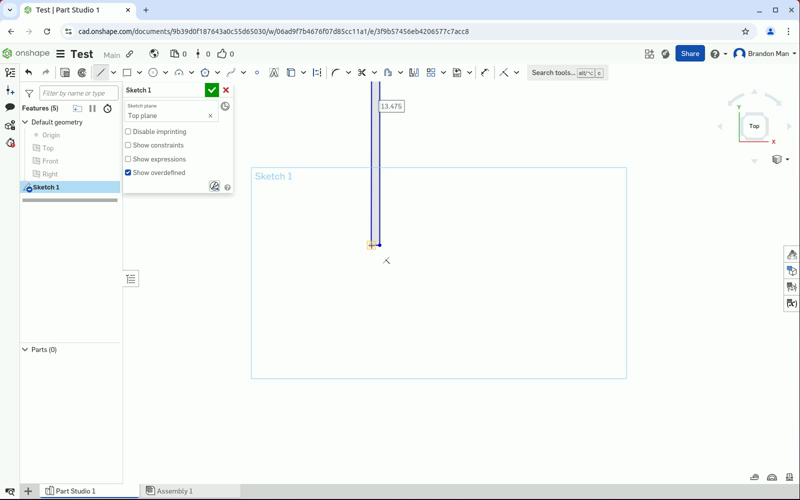
scroll(-6)
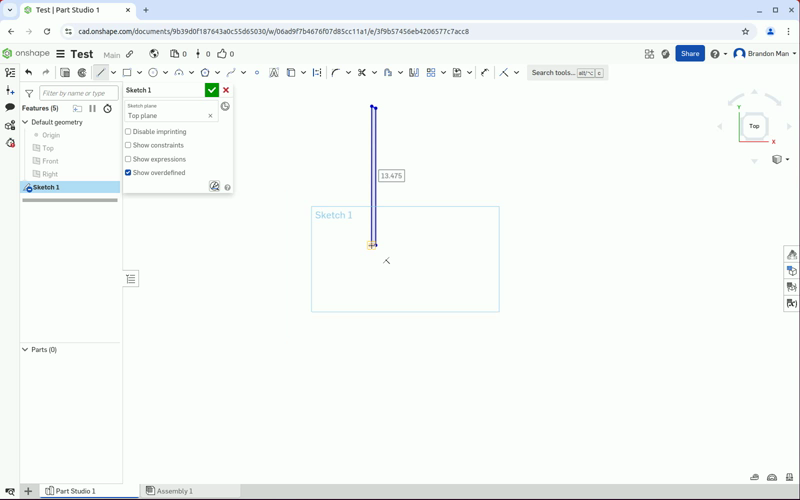
scroll(-6)
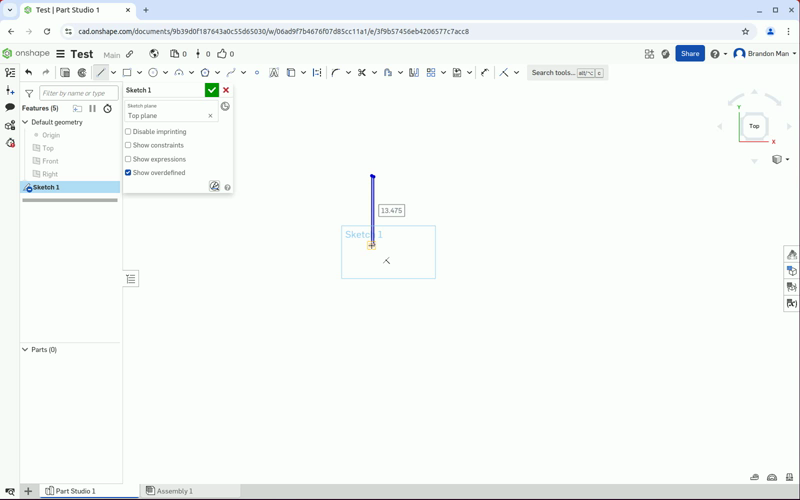
key(esc)
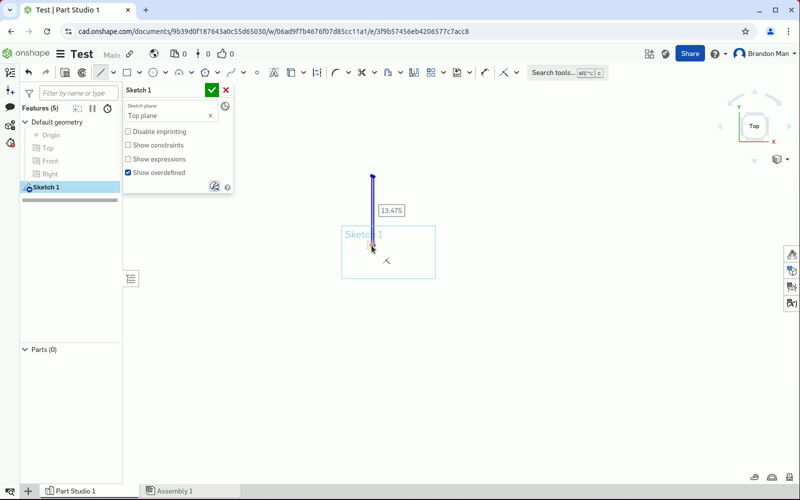
mouse_move(373, 194)
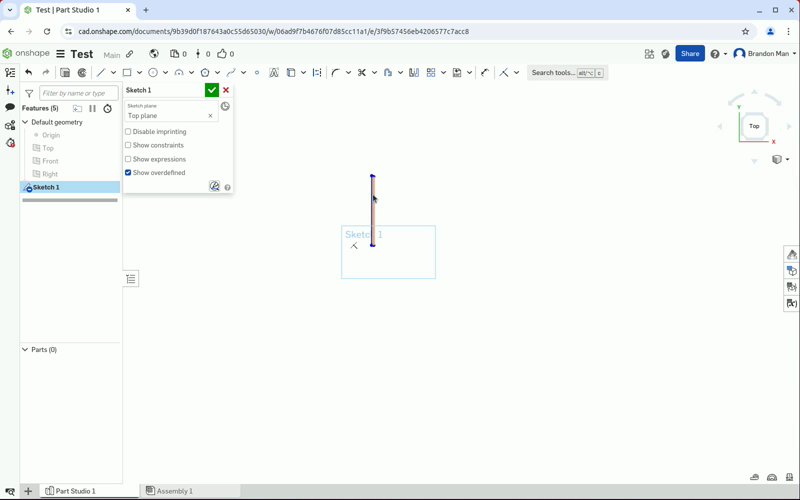
scroll(6)
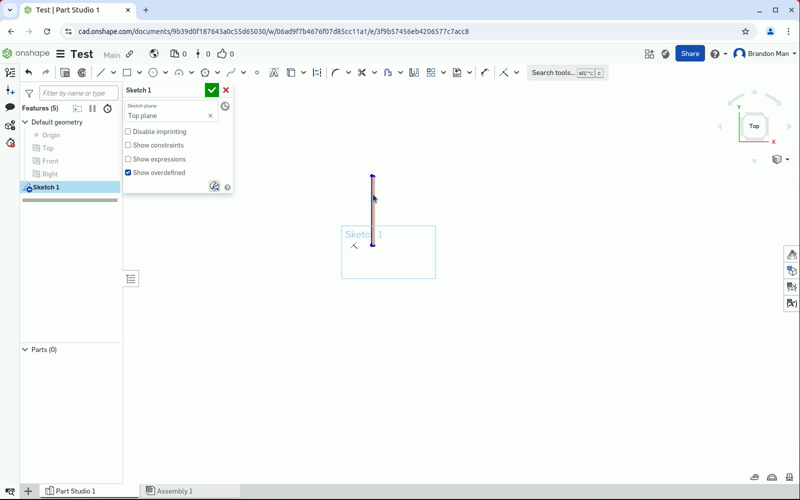
scroll(6)
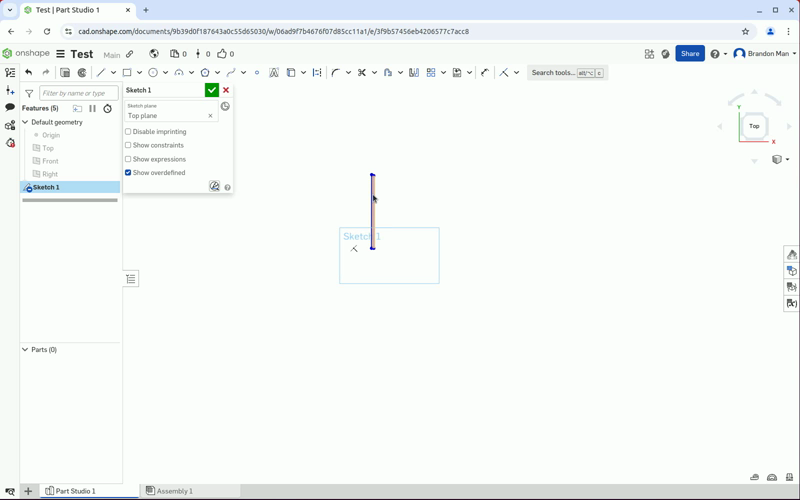
scroll(6)
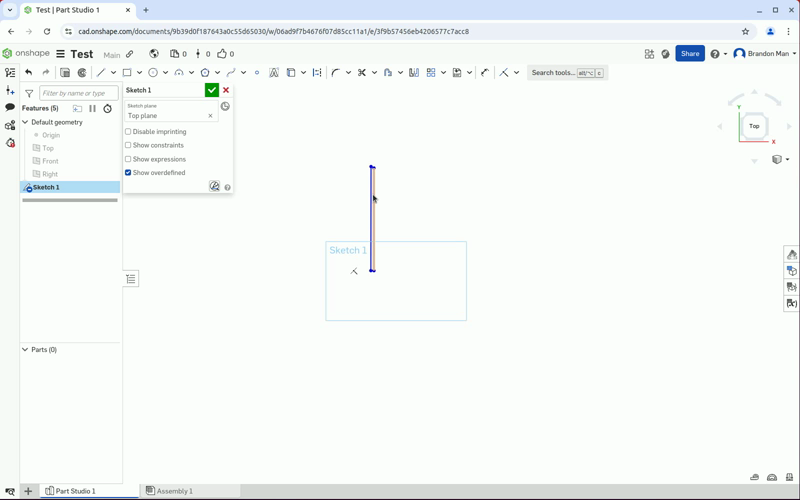
scroll(6)
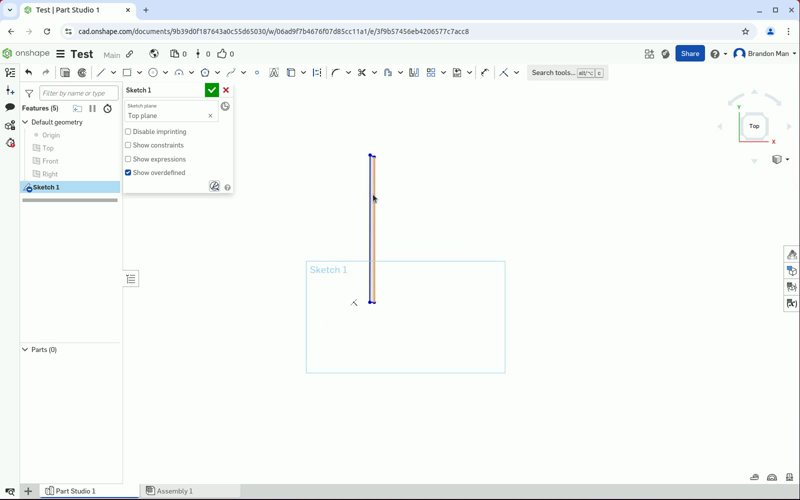
scroll(6)
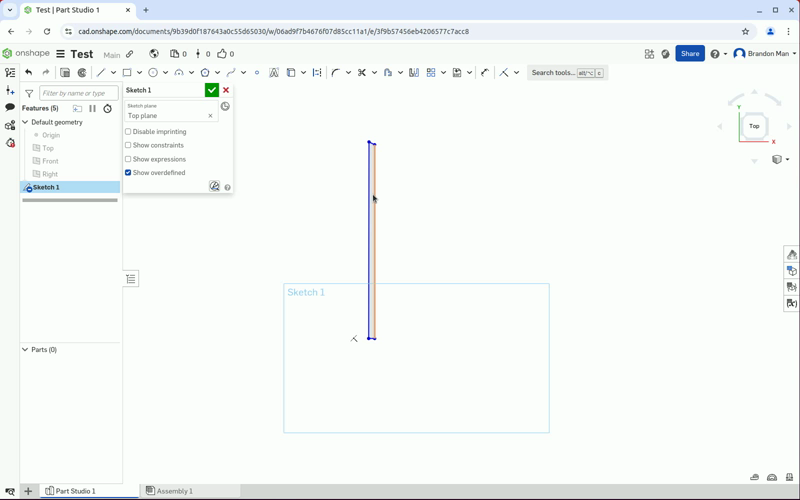
scroll(6)
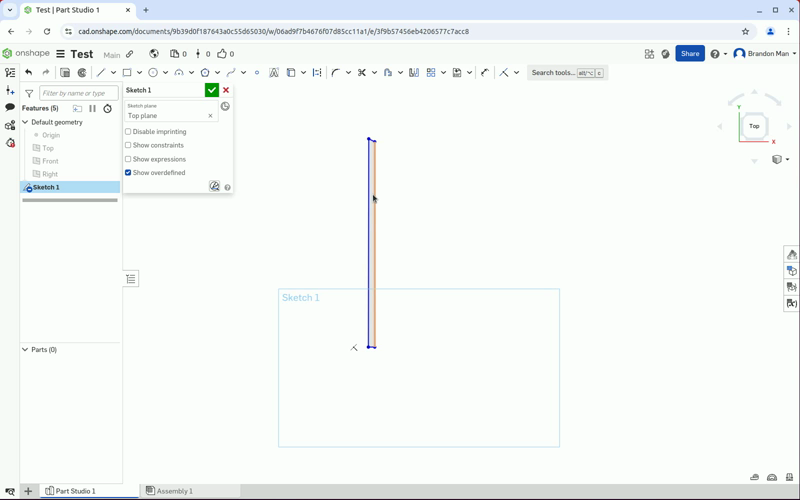
scroll(6)
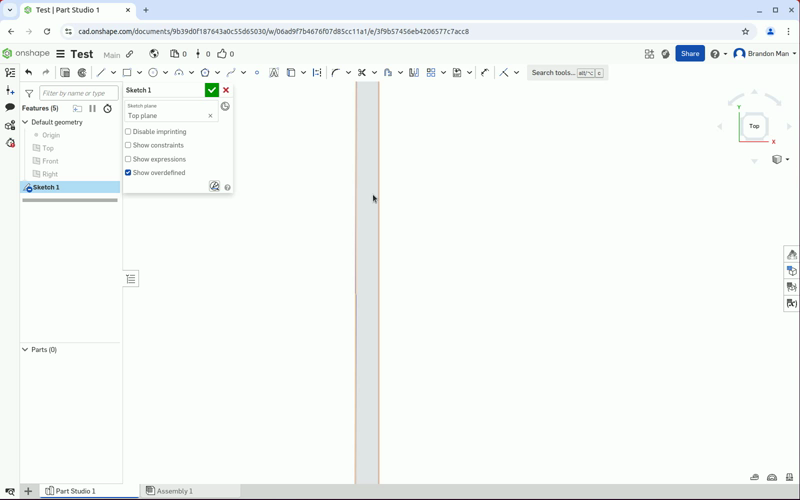
click(373, 194)
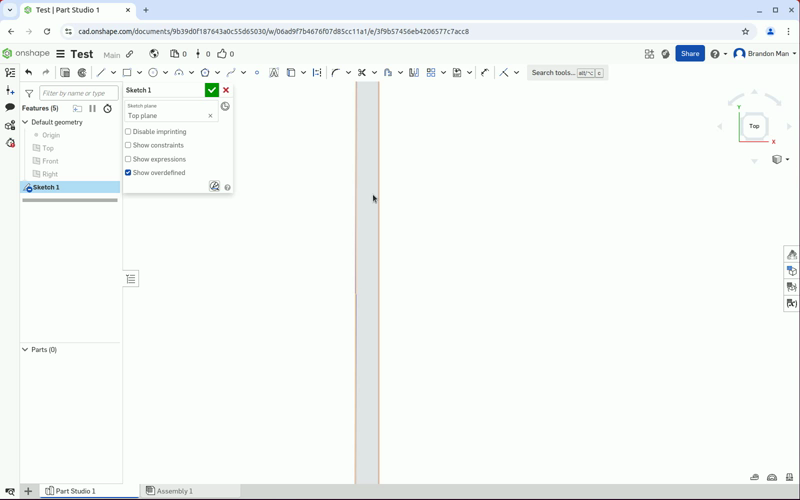
scroll(-6)
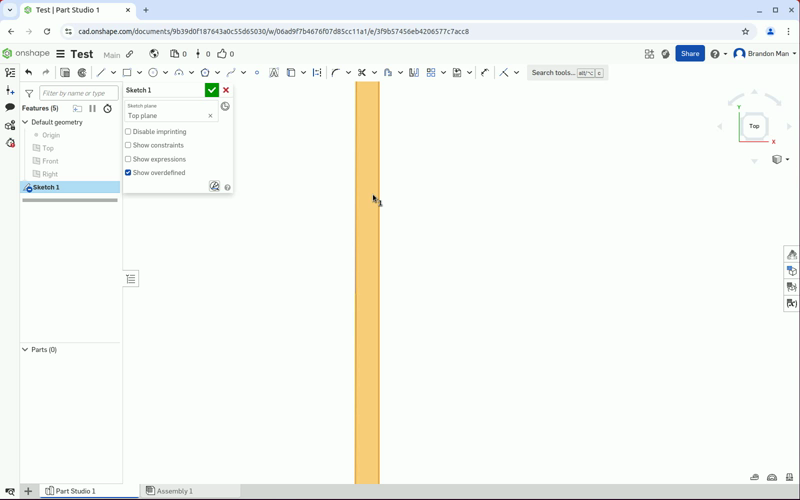
scroll(-6)
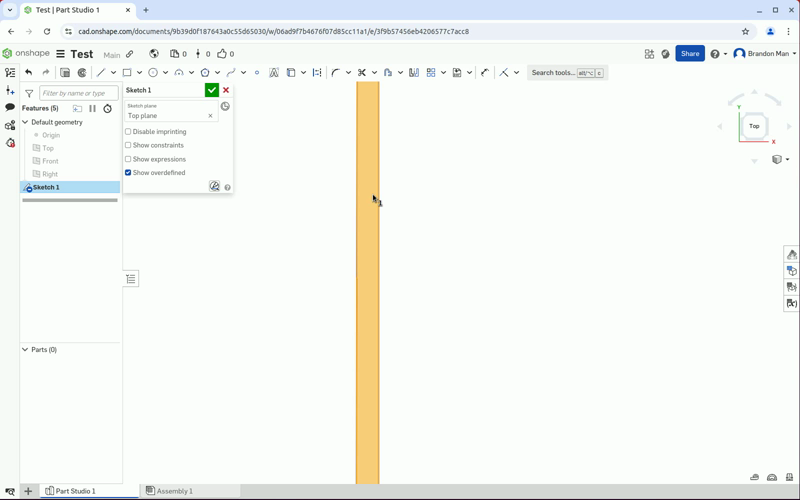
scroll(-6)
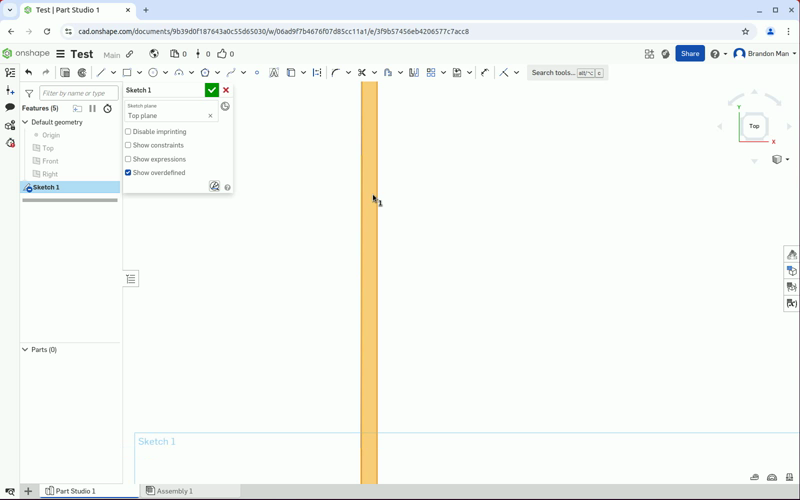
scroll(-6)
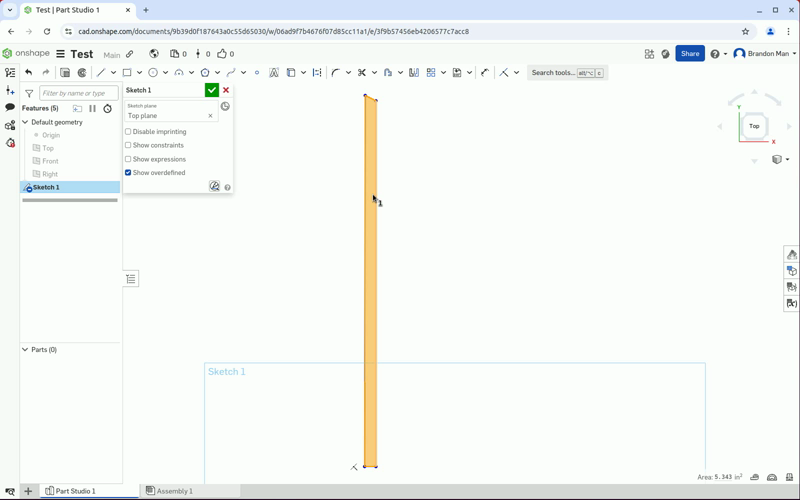
scroll(-6)
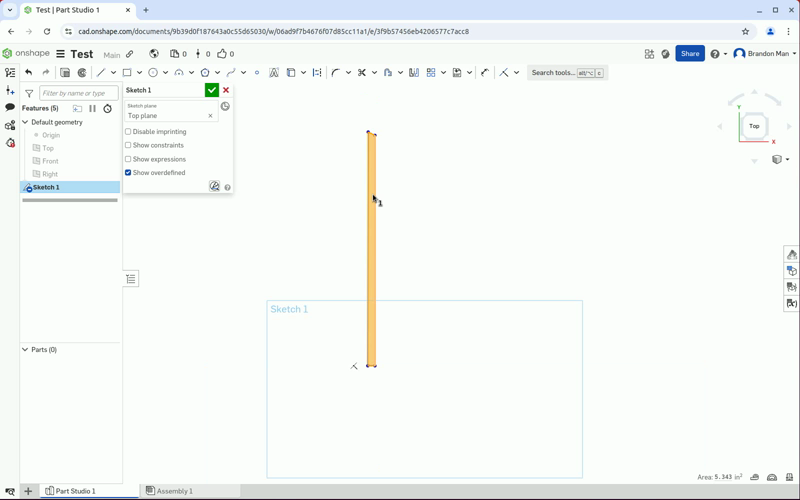
scroll(-6)
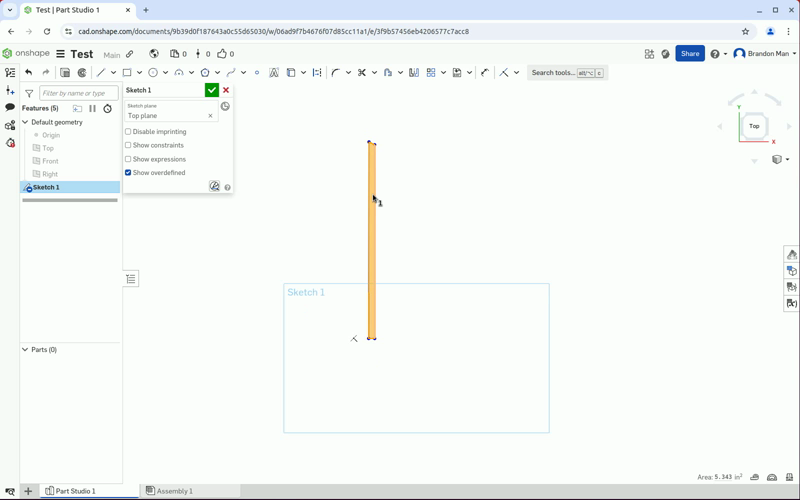
scroll(-6)
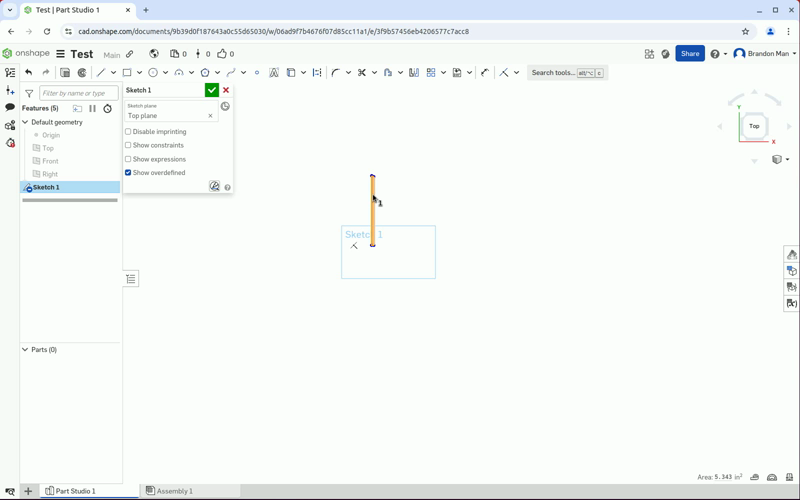
mouse_move(73, 352)
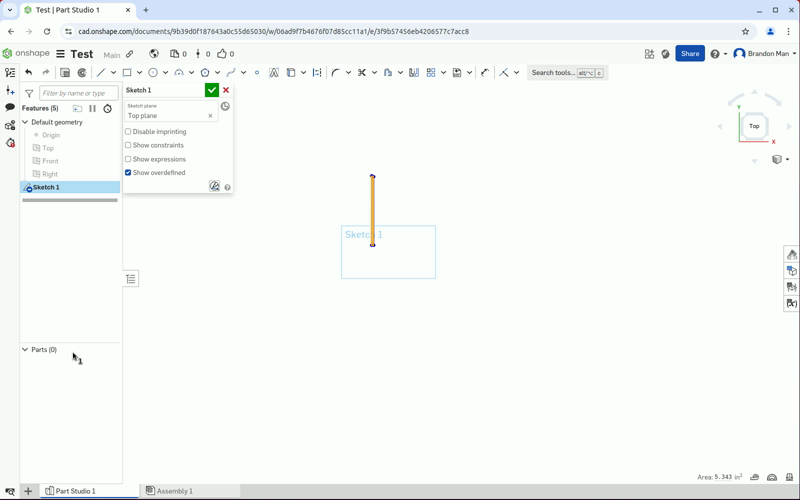
key(shift+y)
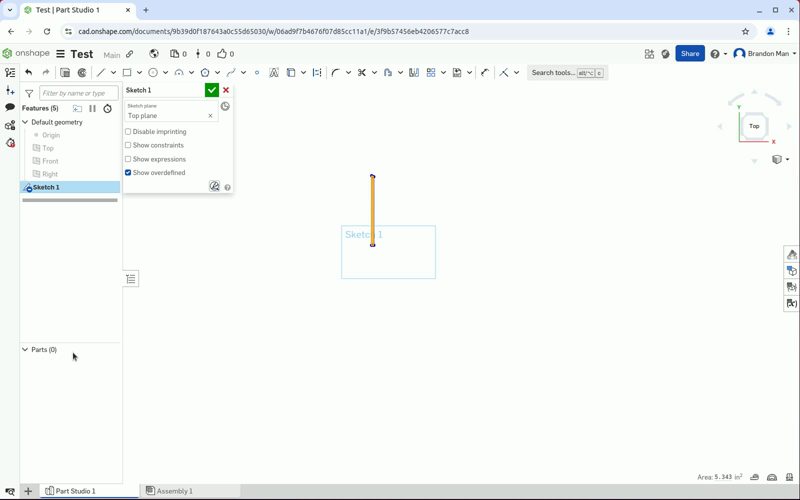
key(shift+e)
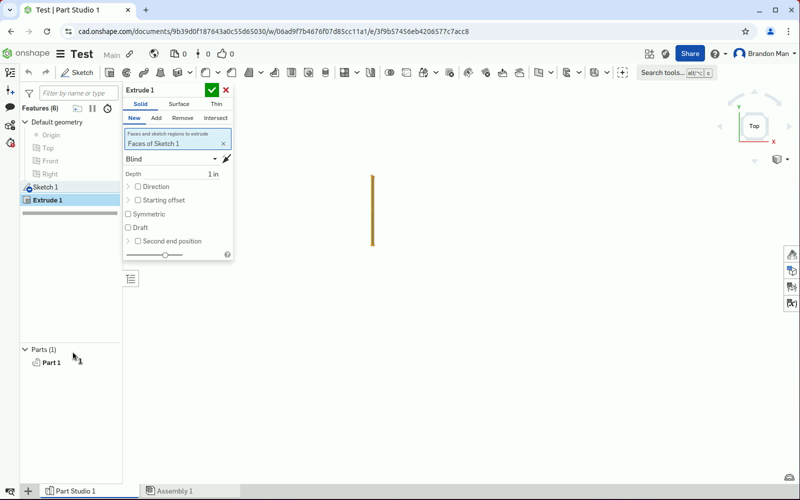
mouse_move(143, 106)
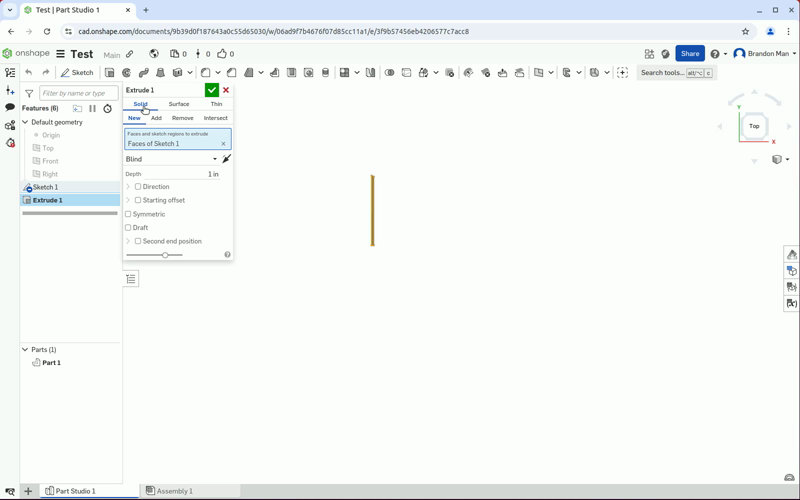
click(143, 106)
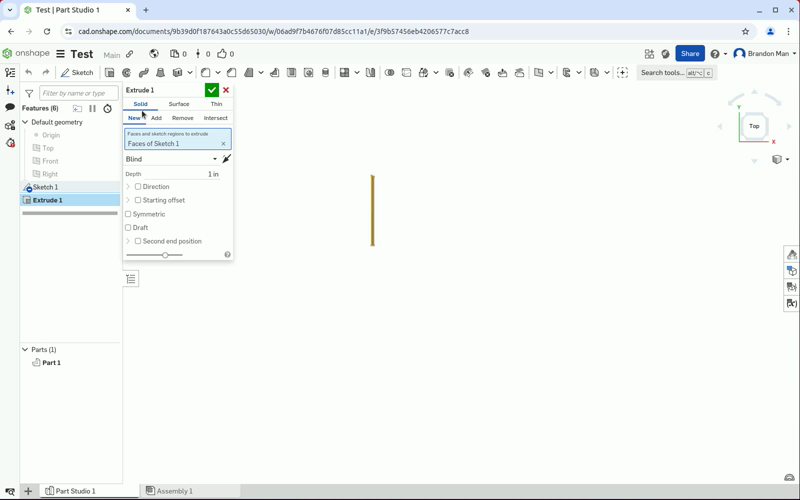
mouse_move(137, 120)
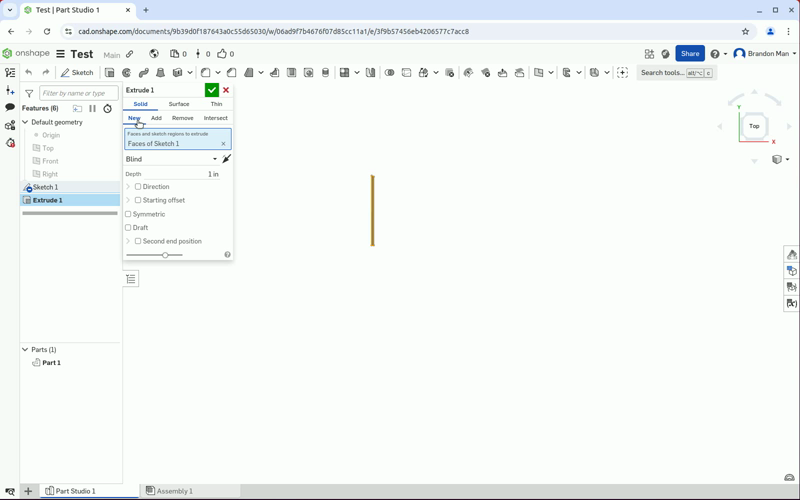
click(137, 120)
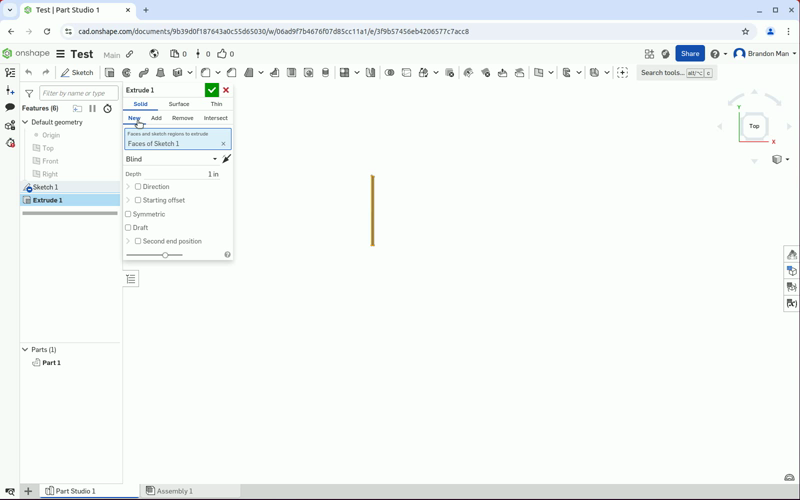
key(tab, 4)
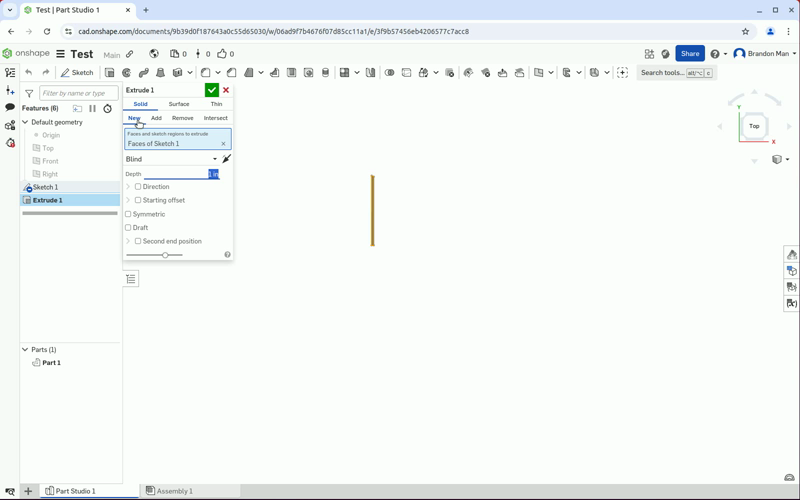
text(10.832)
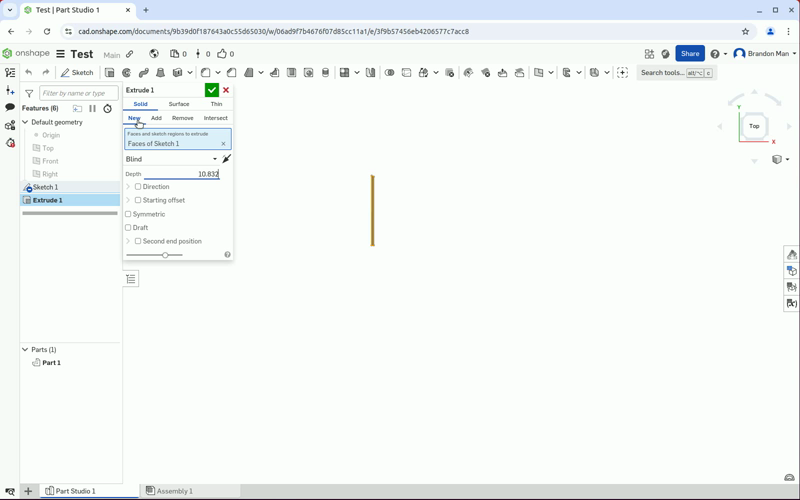
key(enter)
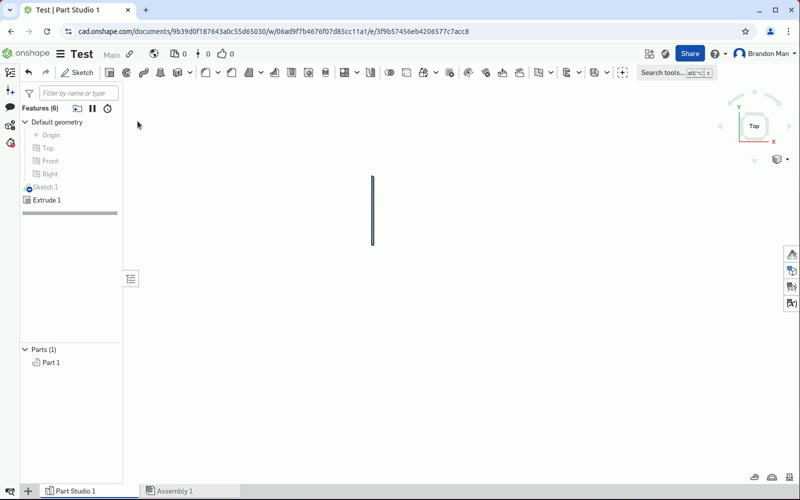
key(shift+h)
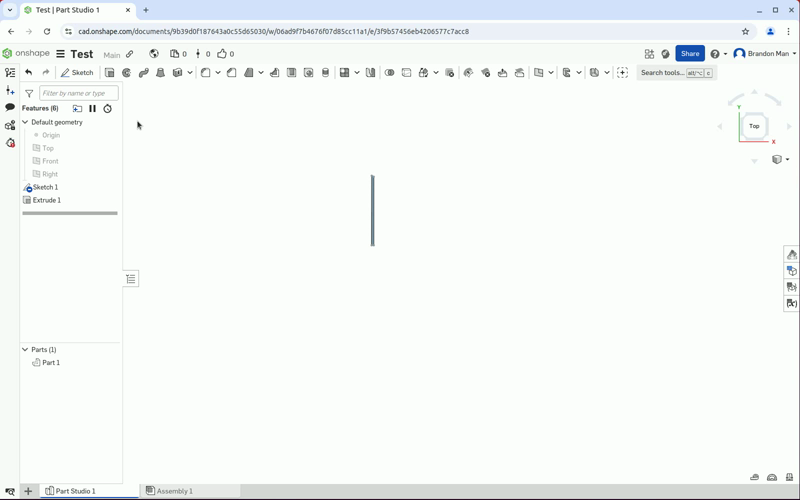
key(shift+h)
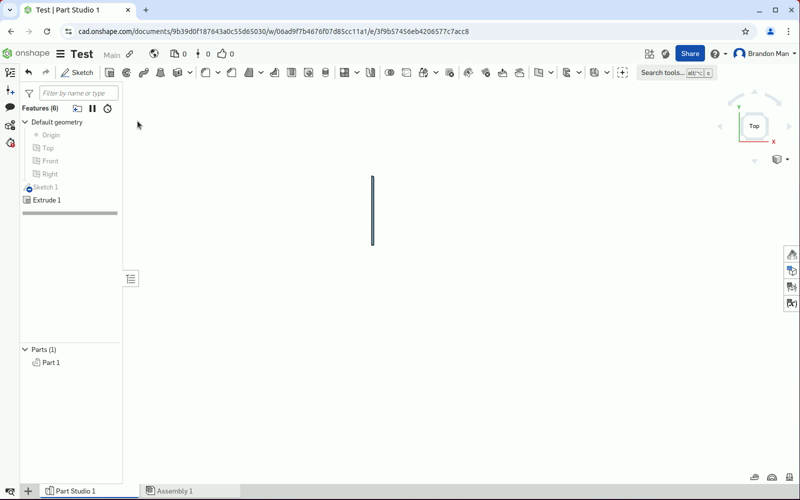
mouse_move(73, 189)
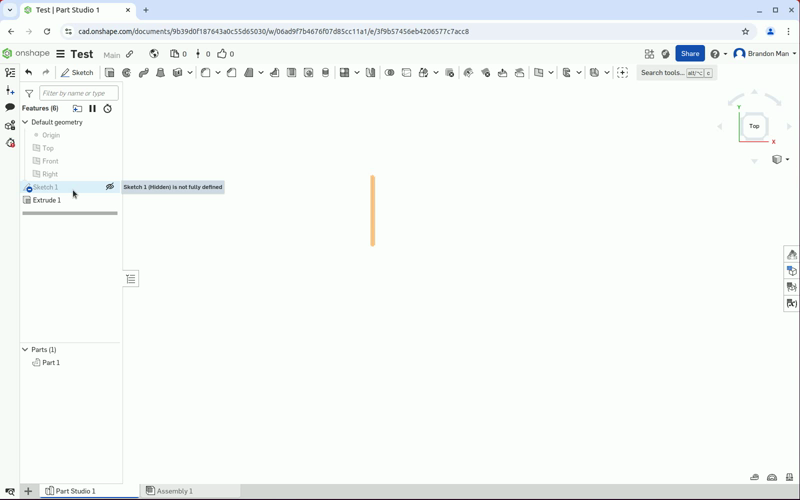
click(73, 189)
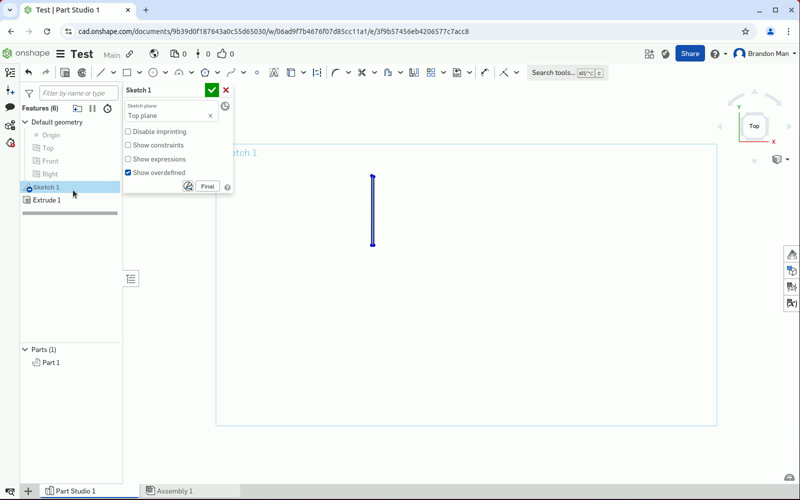
mouse_move(229, 92)
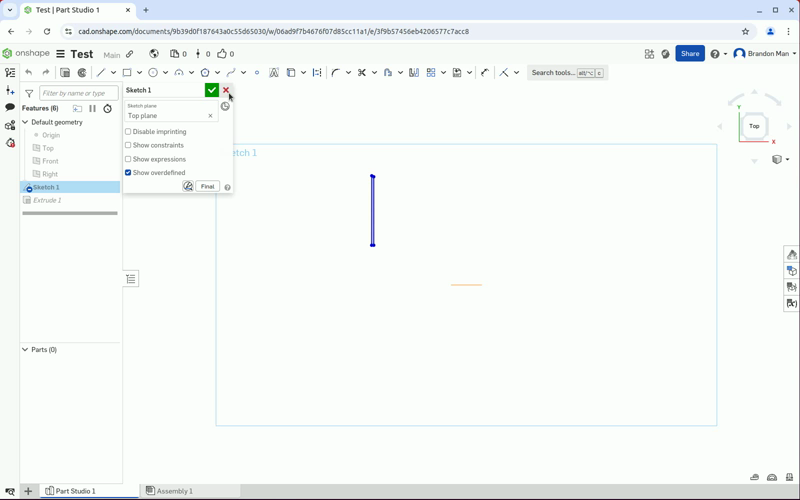
click(229, 92)
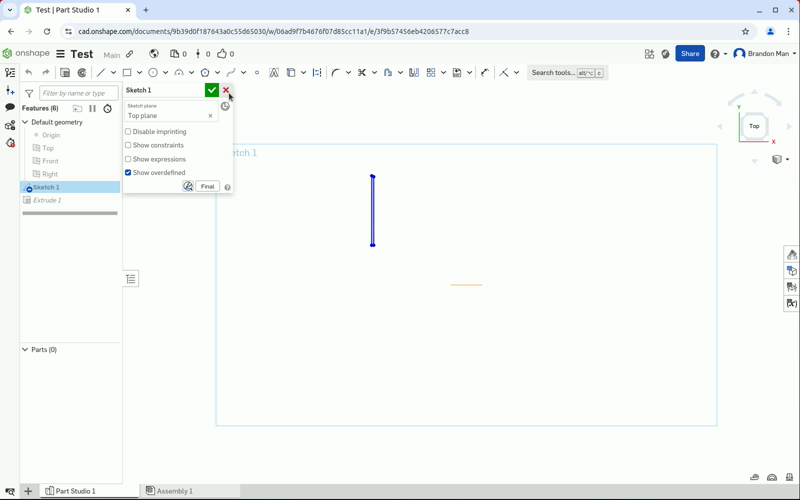
key(shift+s)
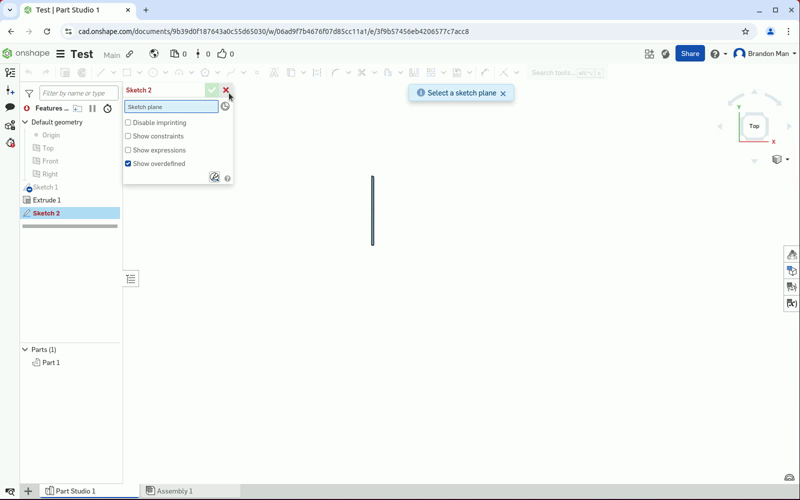
mouse_move(73, 150)
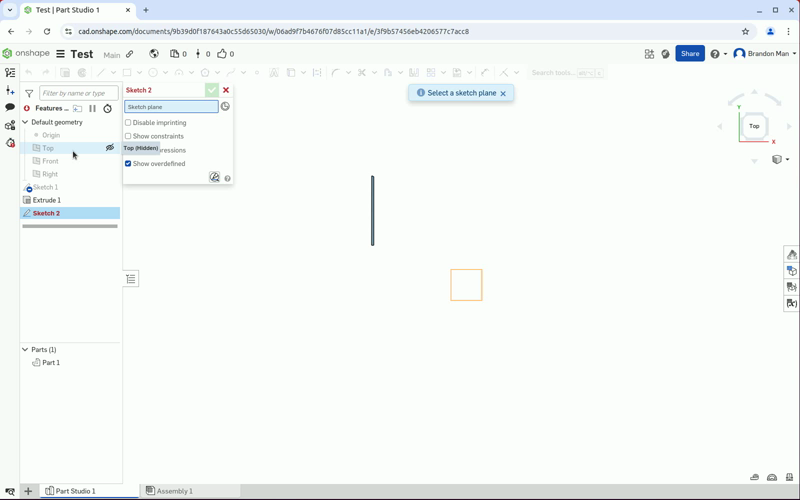
click(73, 150)
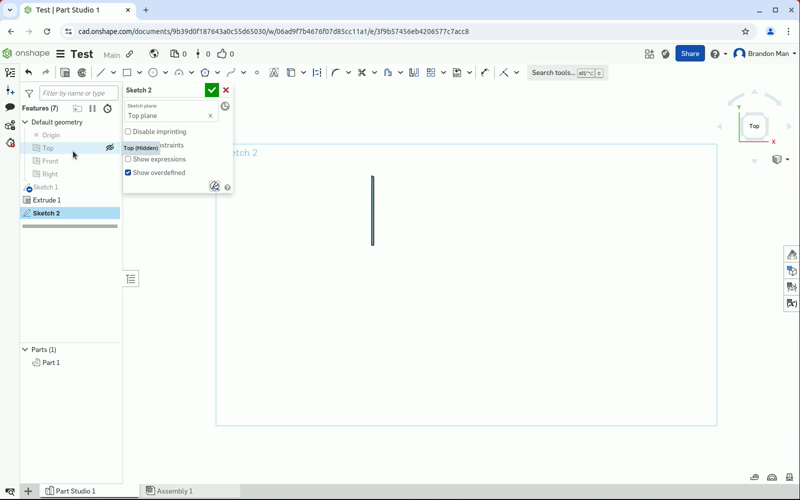
mouse_move(73, 352)
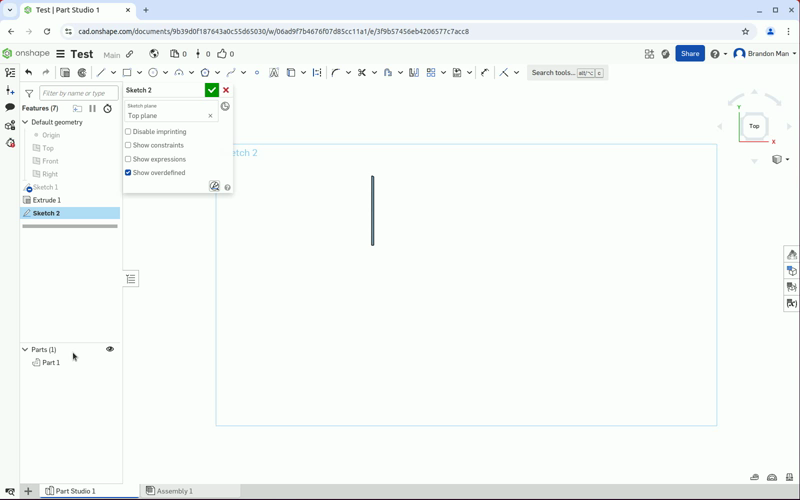
key(y)
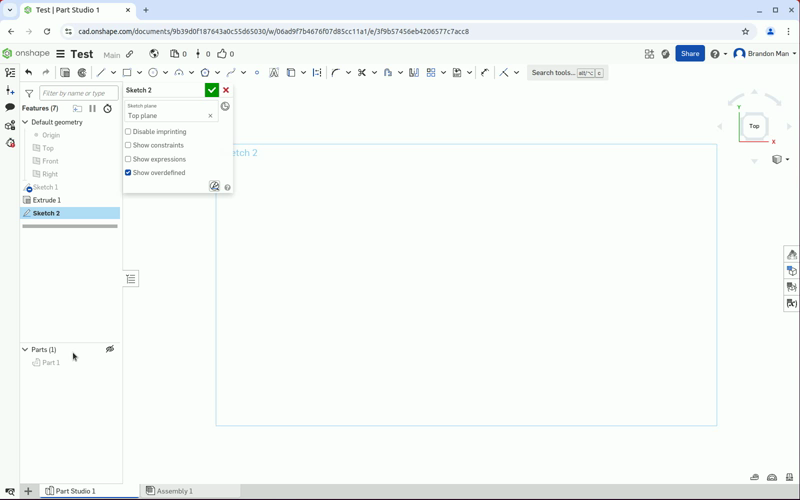
key(l)
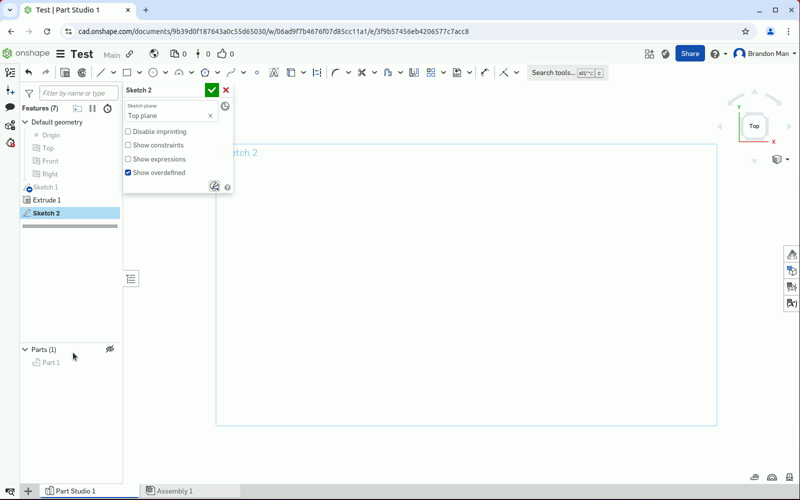
key_down(shift)
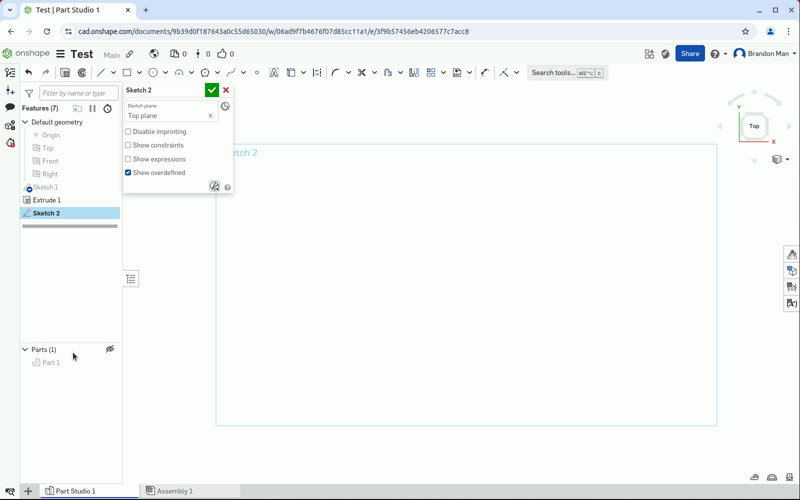
mouse_move(407, 247)
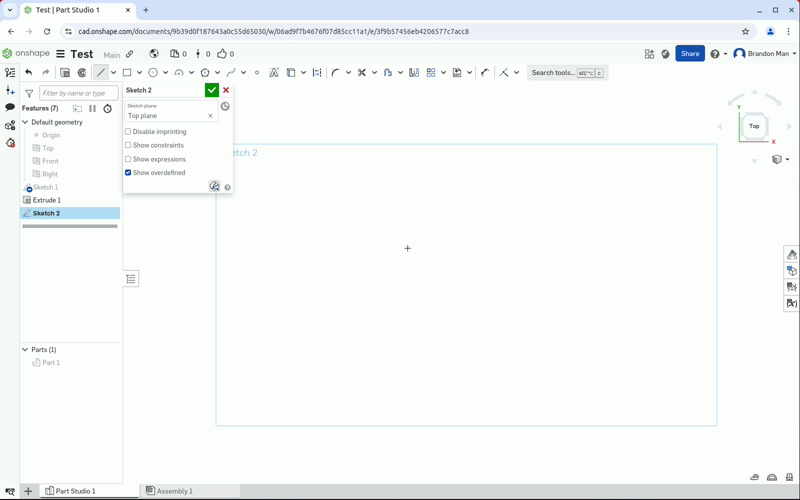
click(407, 247)
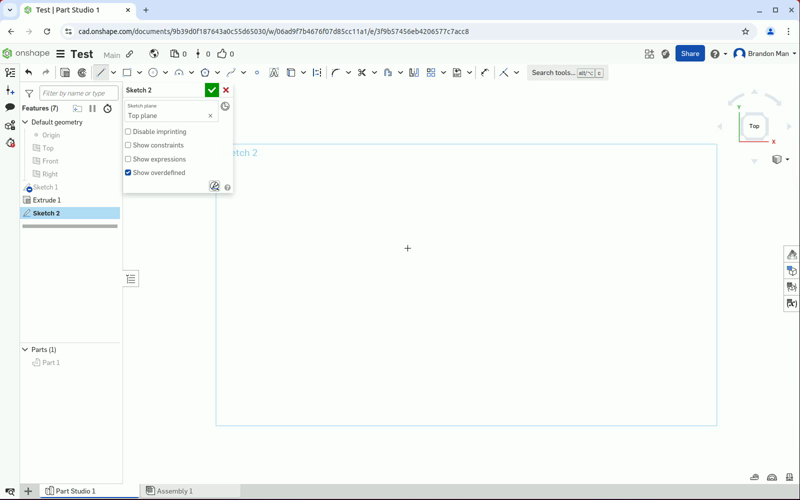
key_up(shift)
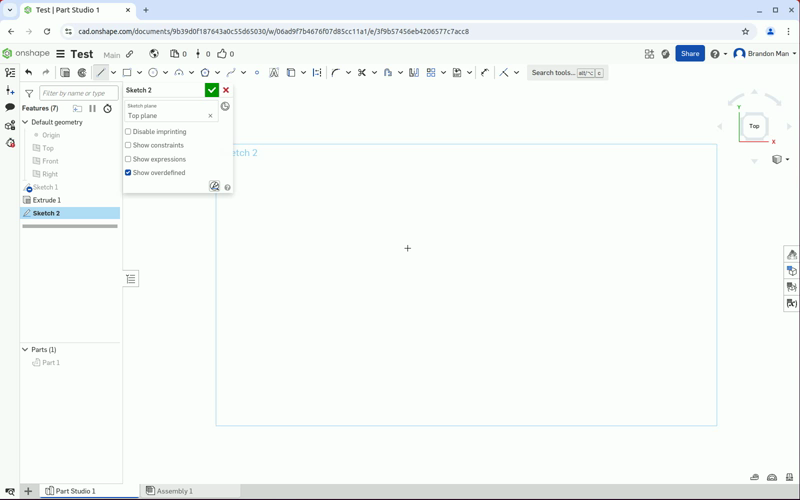
key_down(shift)
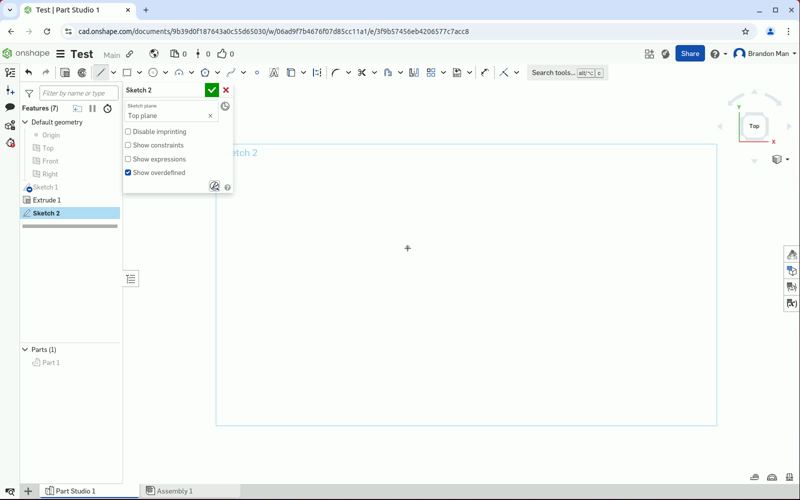
mouse_move(437, 247)
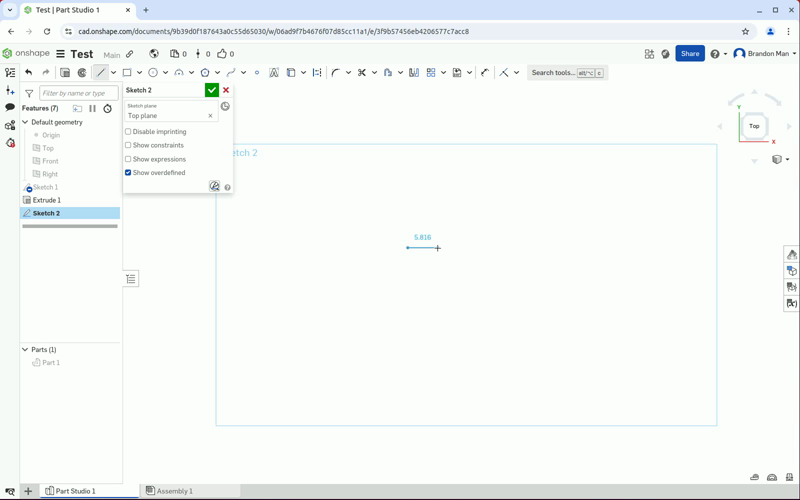
mouse_move(409, 247)
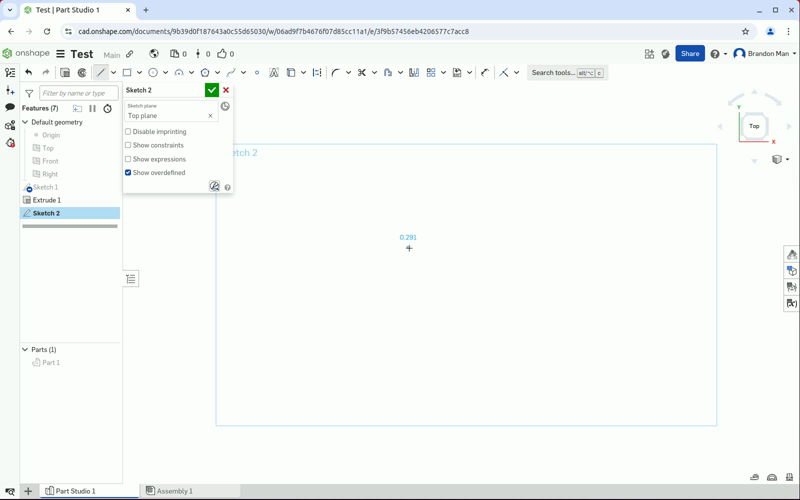
scroll(6)
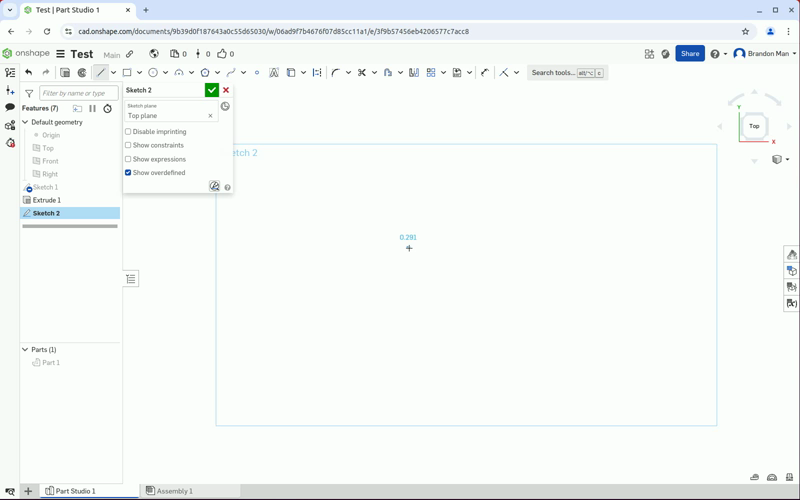
scroll(6)
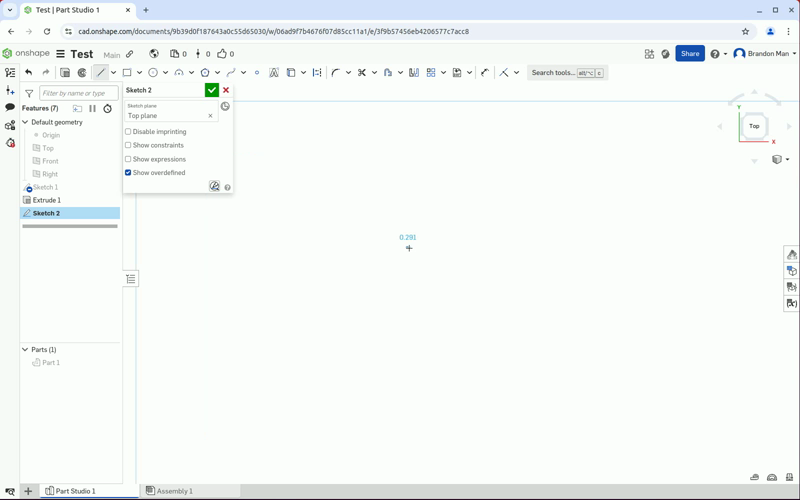
scroll(6)
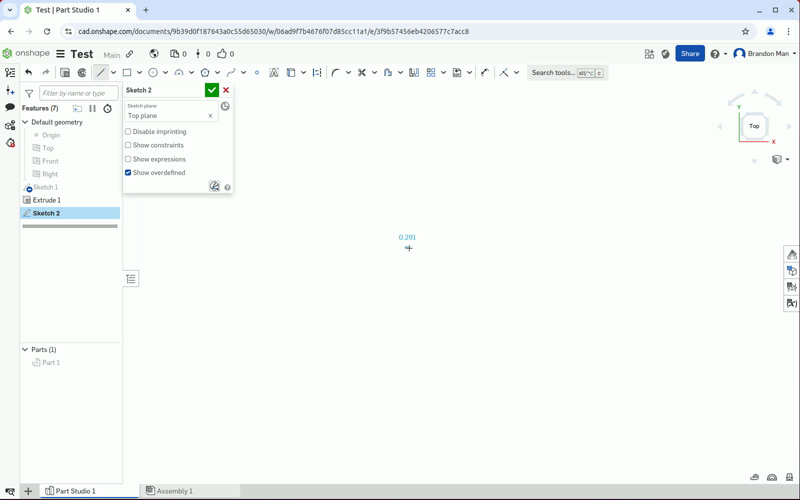
scroll(6)
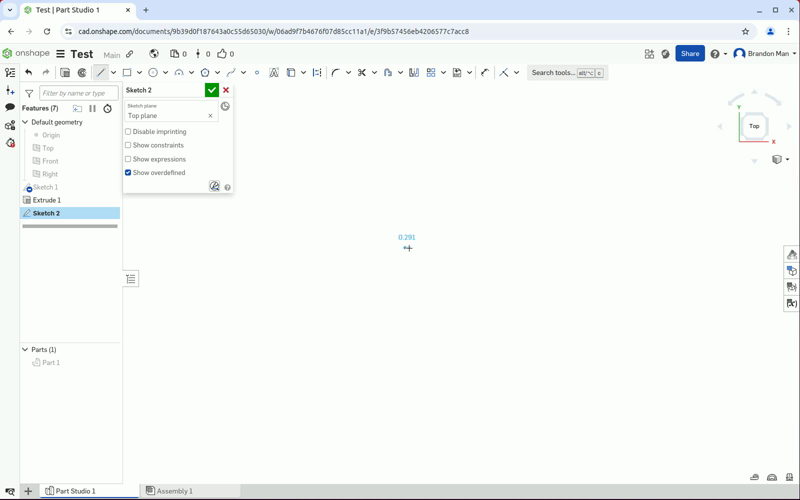
scroll(6)
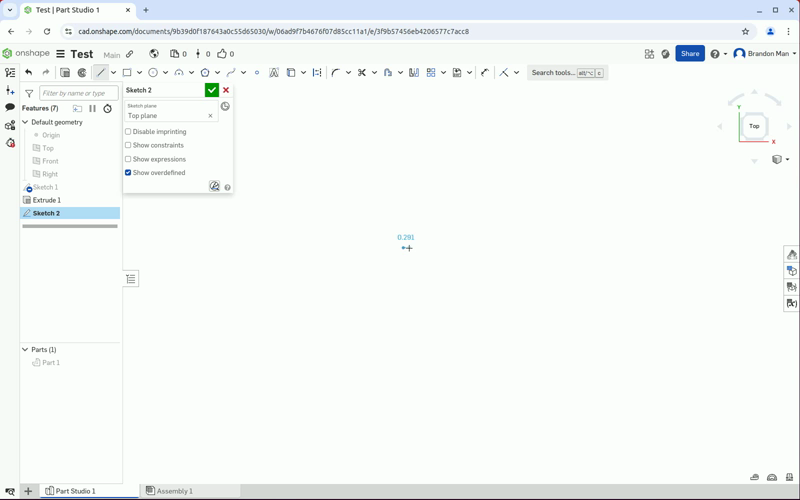
scroll(6)
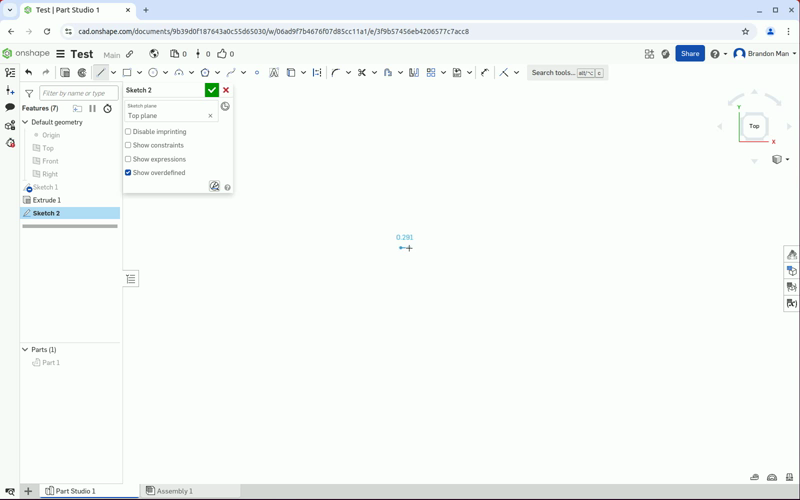
scroll(6)
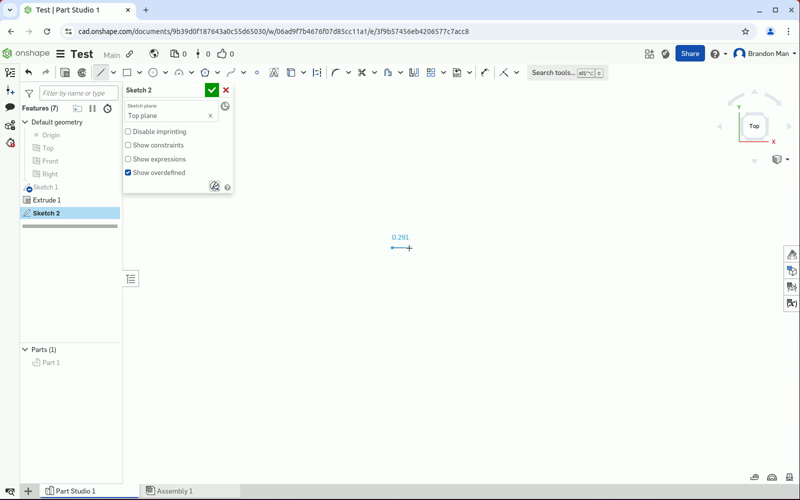
click(409, 247)
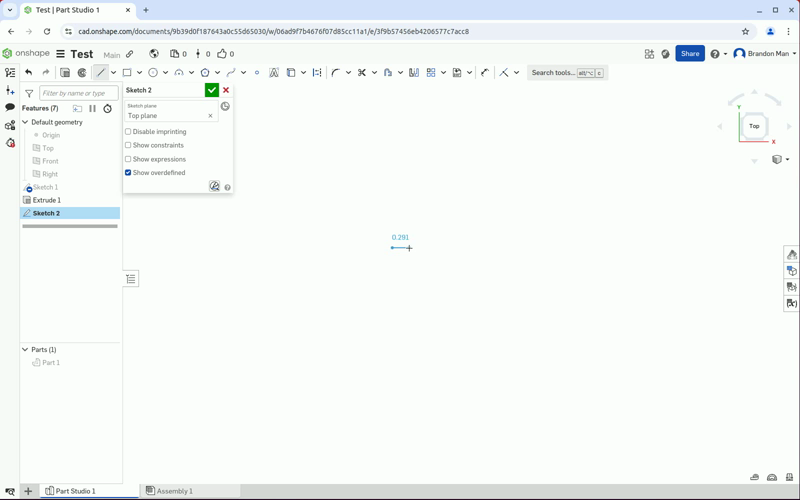
scroll(-6)
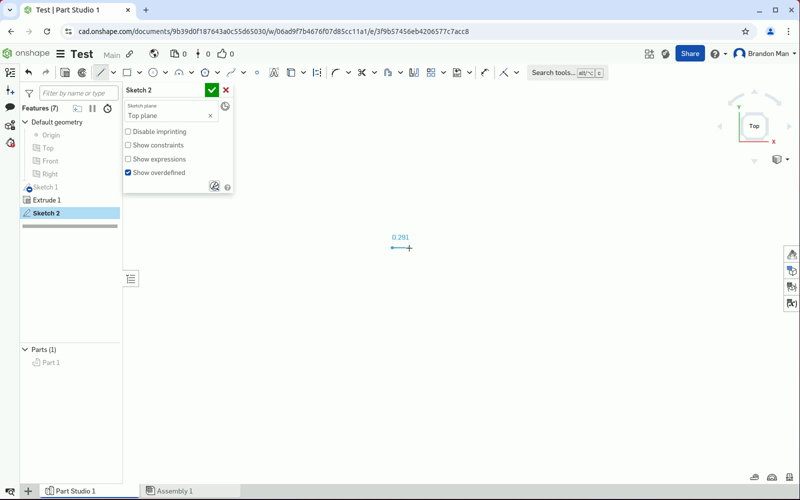
scroll(-6)
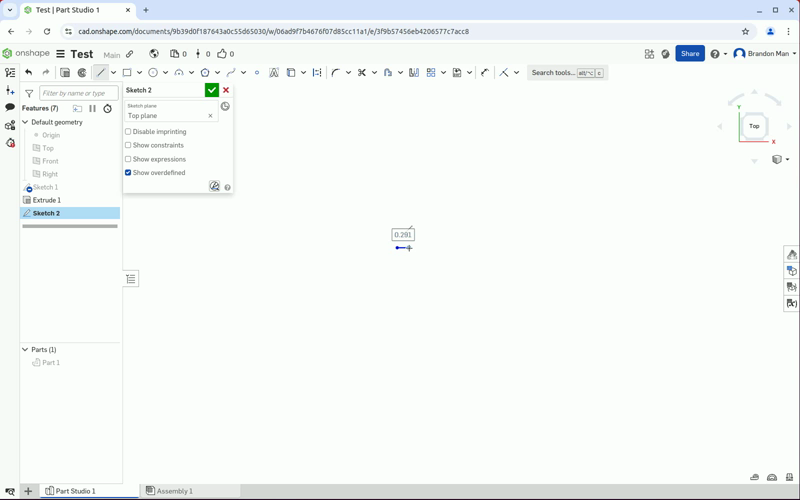
scroll(-6)
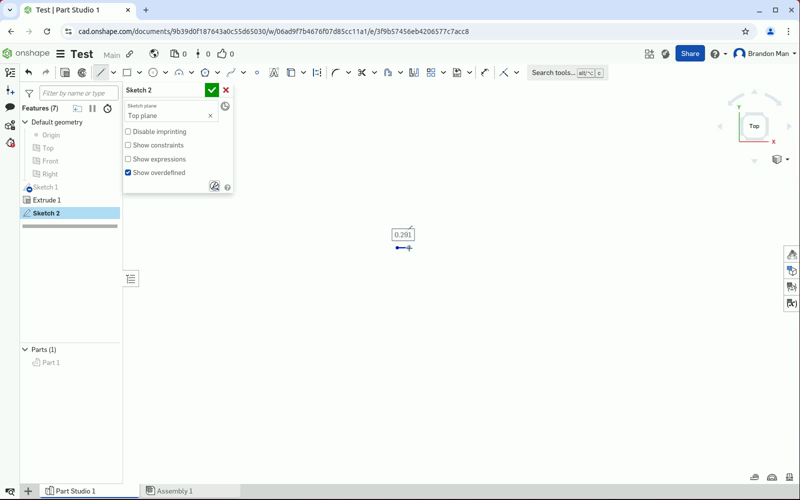
scroll(-6)
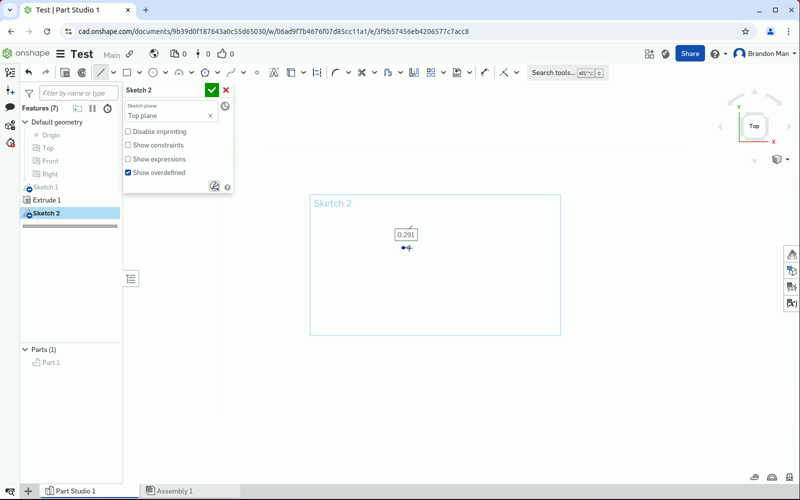
scroll(-6)
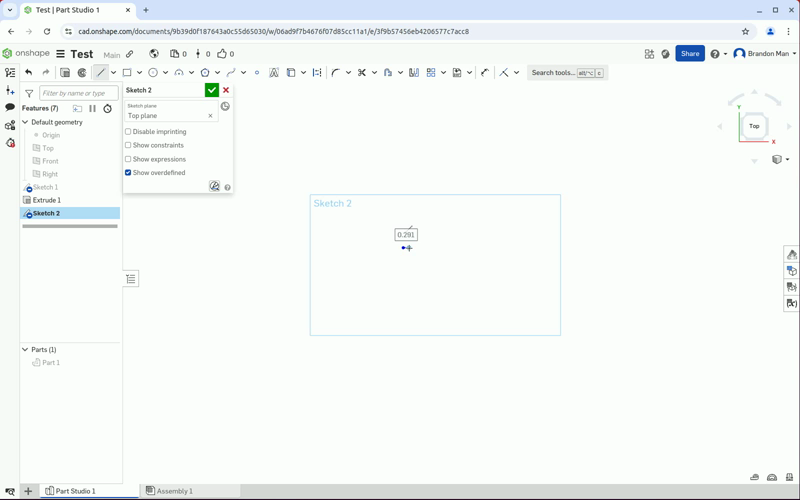
scroll(-6)
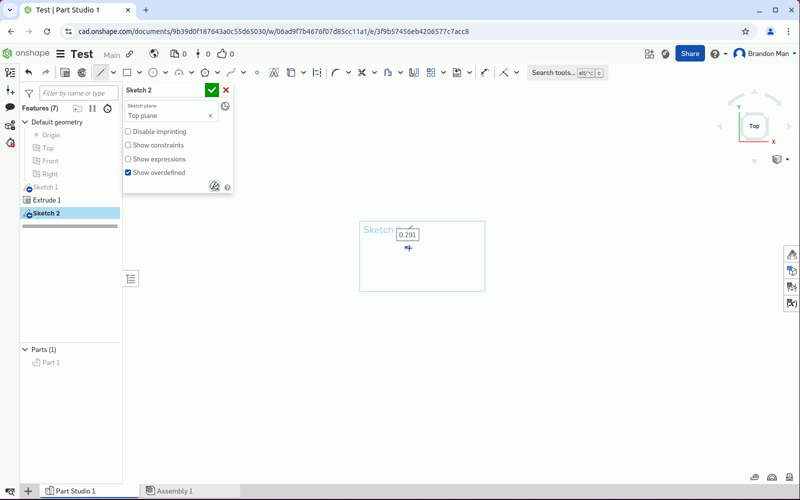
scroll(-6)
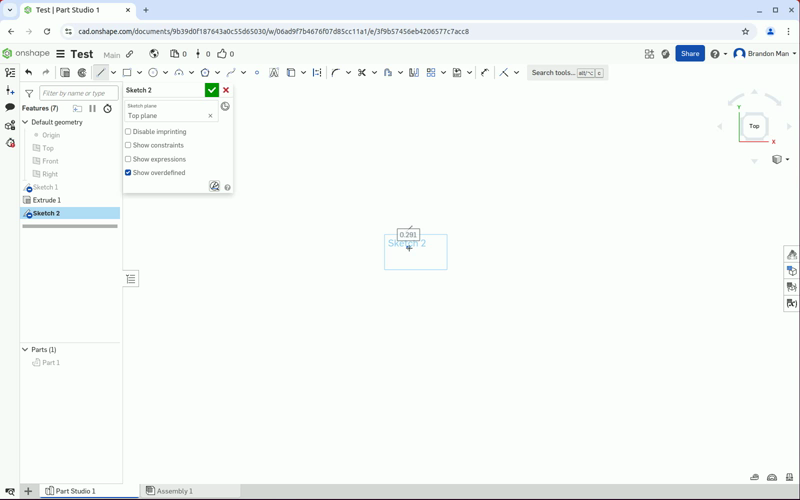
key_up(shift)
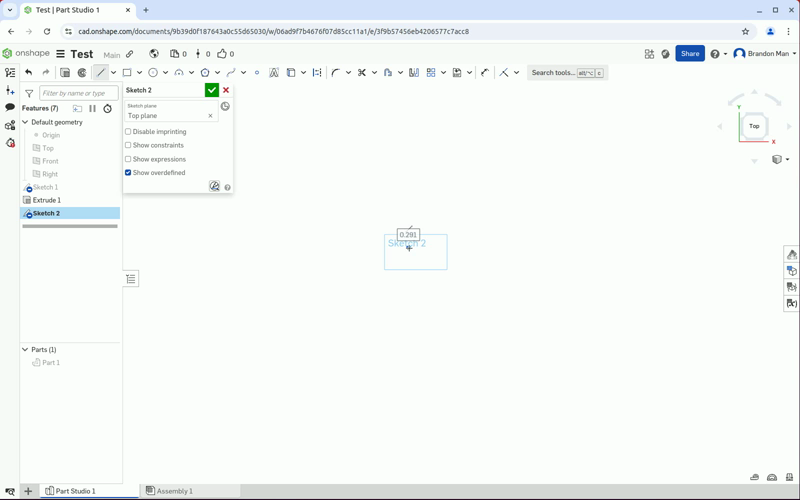
key_down(shift)
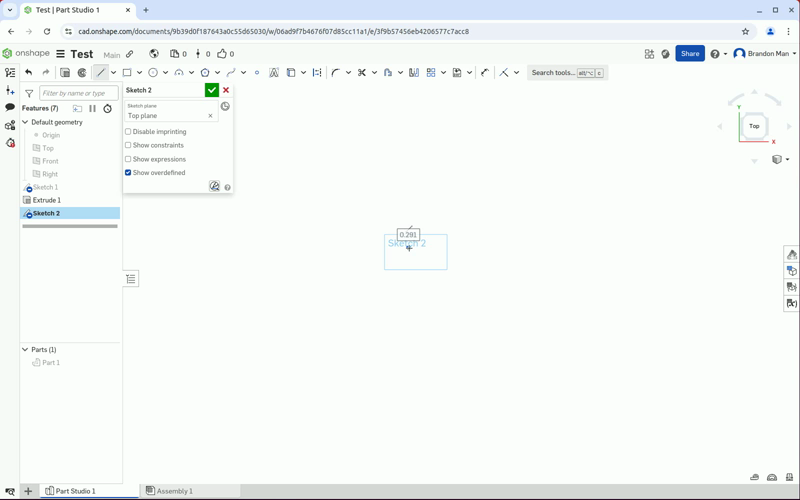
mouse_move(409, 172)
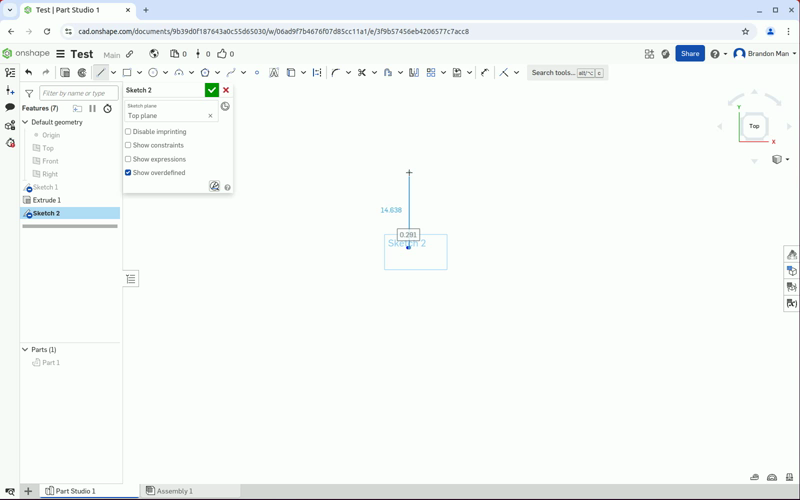
click(409, 172)
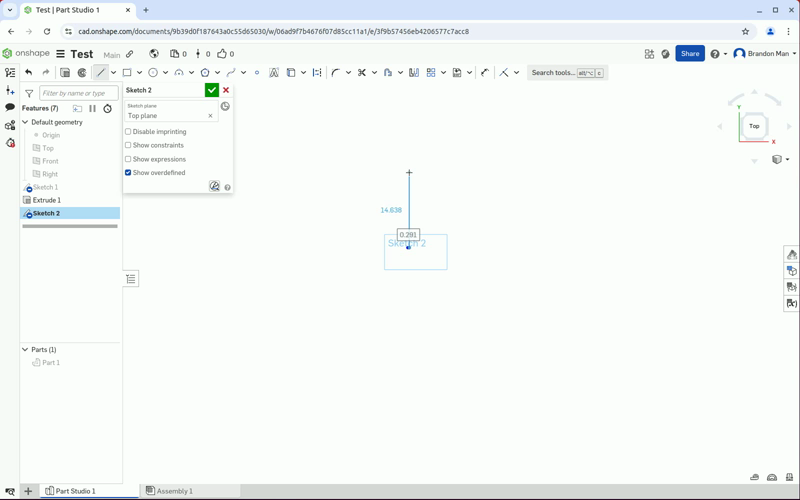
key_up(shift)
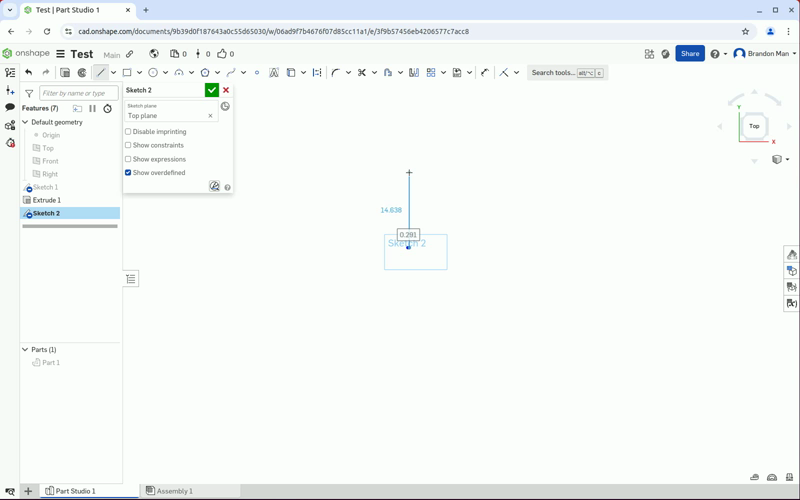
key_down(shift)
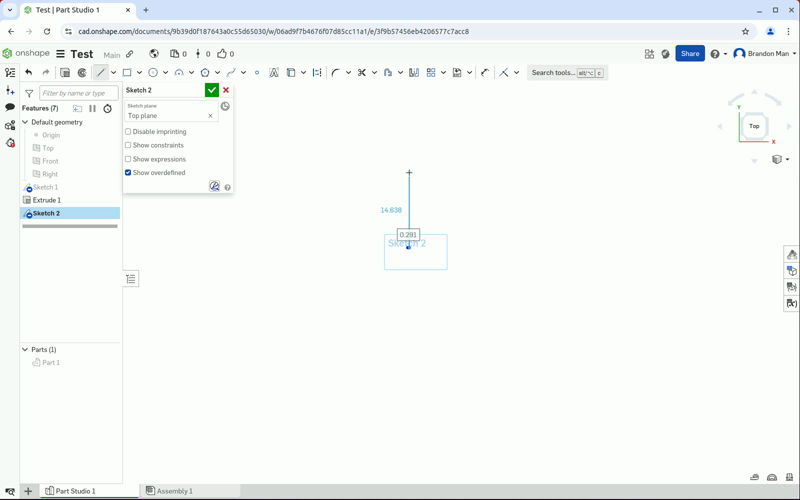
mouse_move(439, 172)
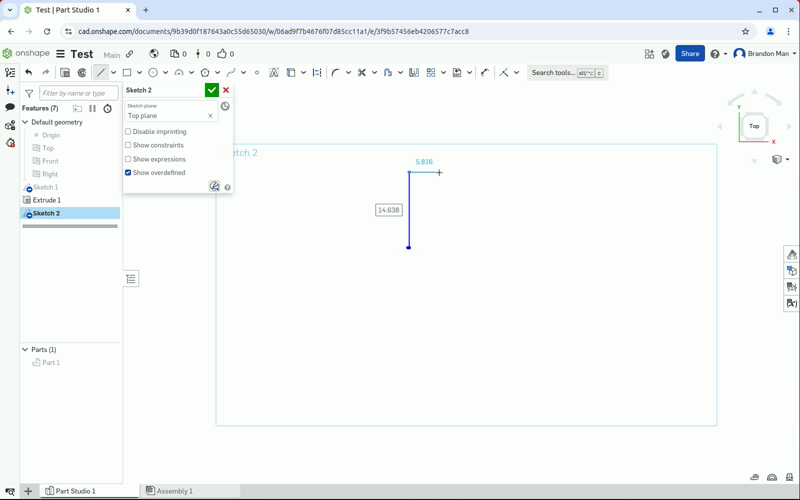
mouse_move(407, 172)
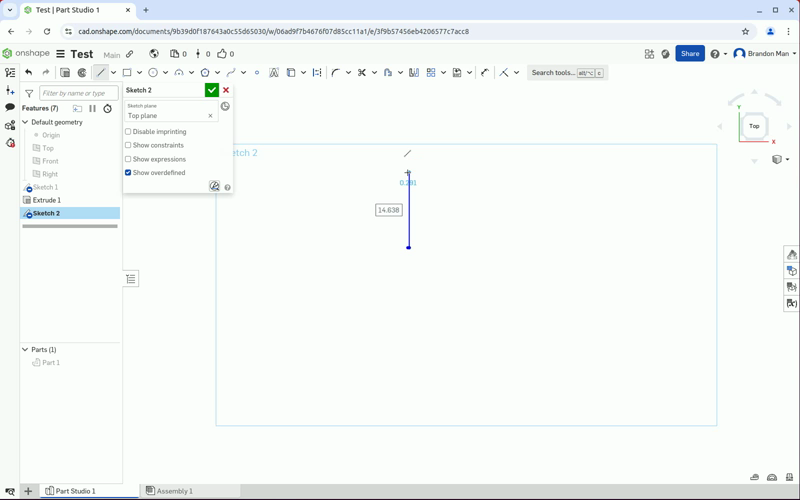
scroll(6)
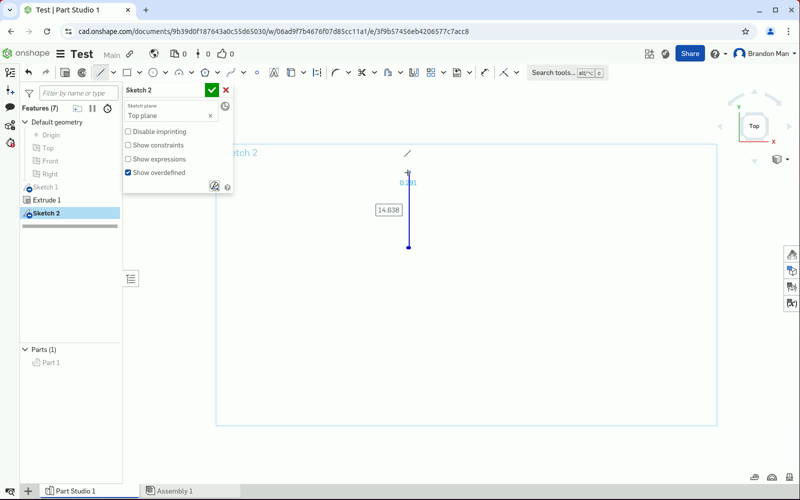
scroll(6)
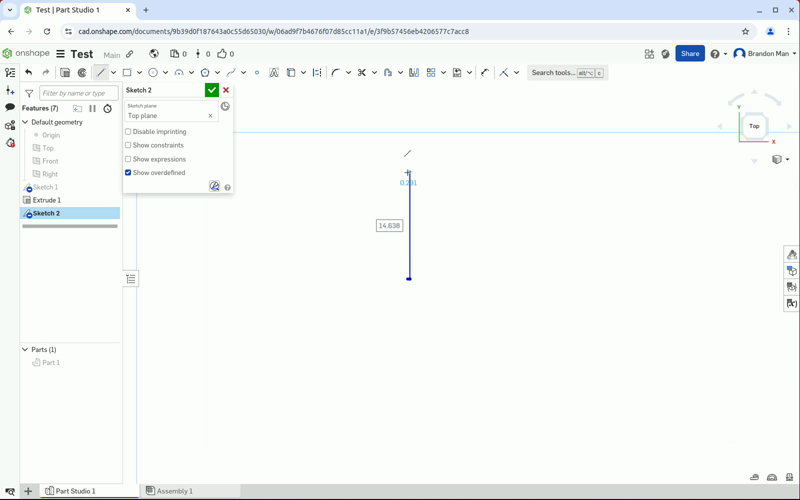
scroll(6)
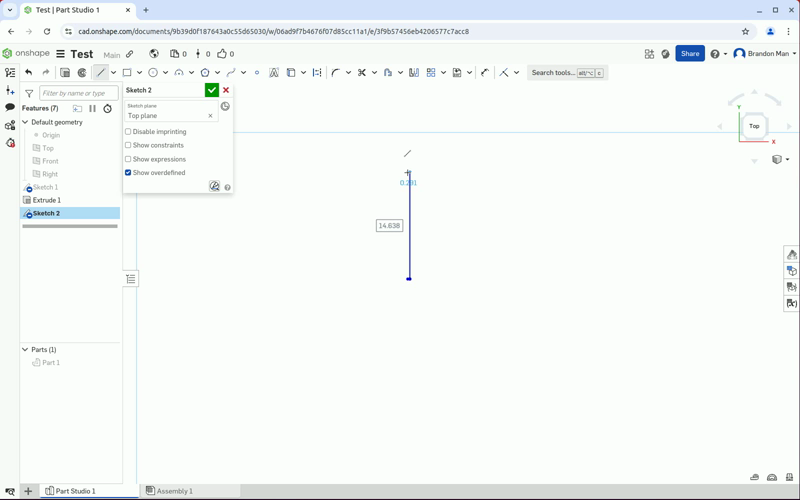
scroll(6)
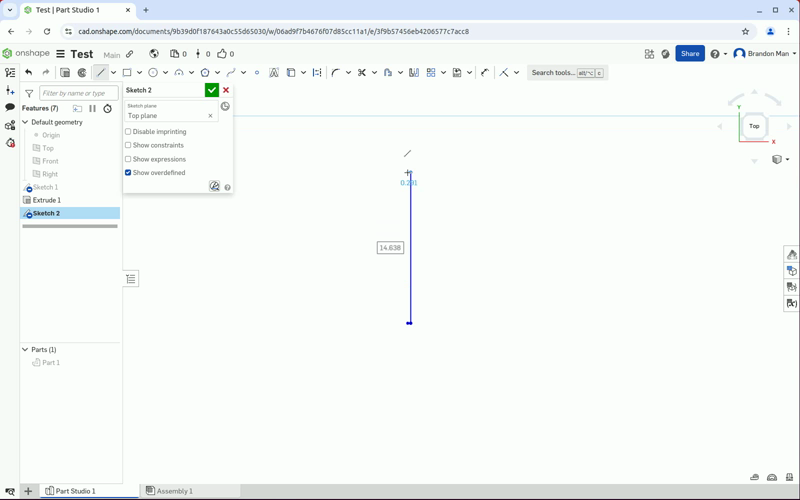
scroll(6)
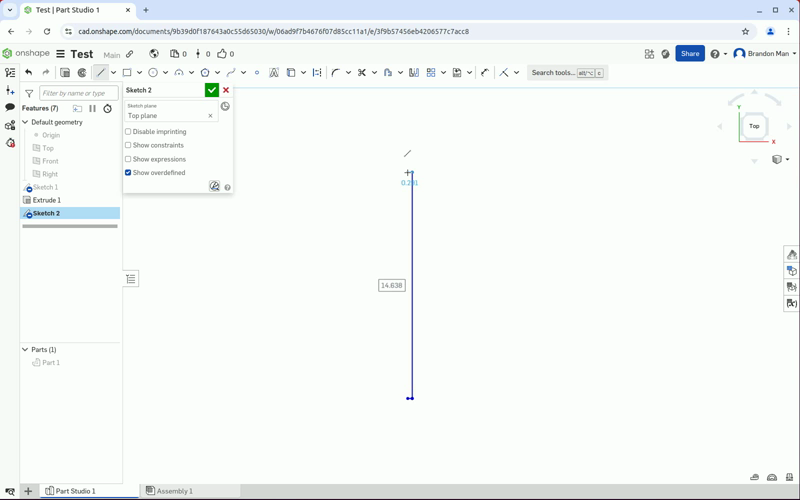
scroll(6)
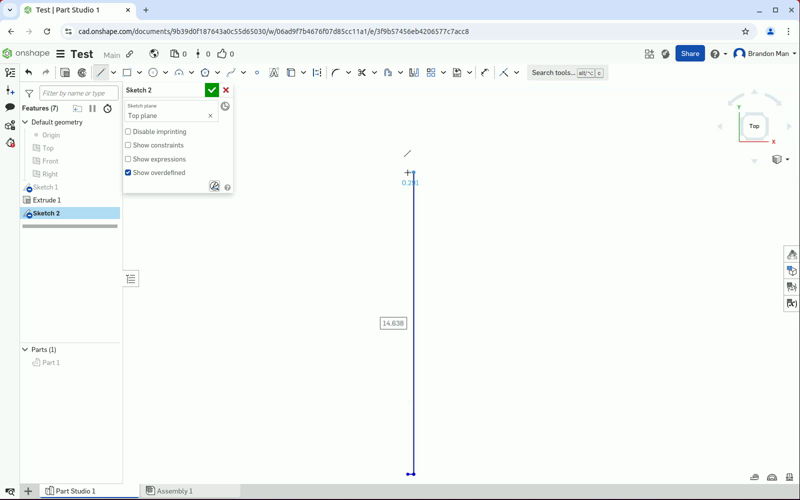
scroll(6)
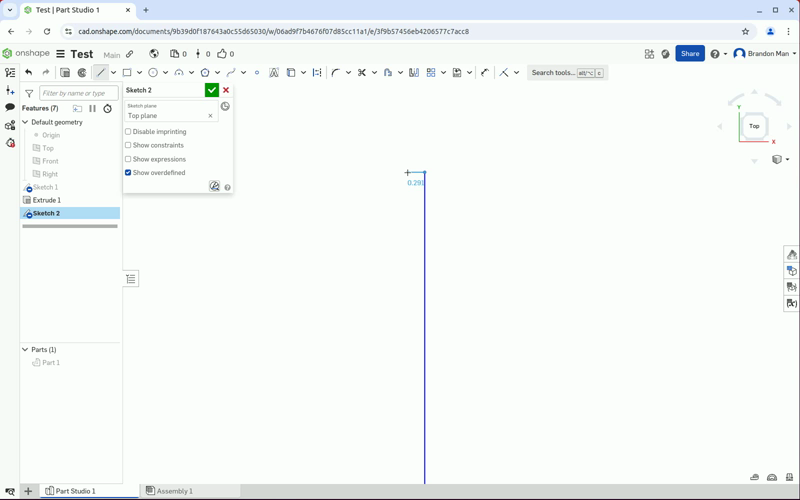
click(407, 172)
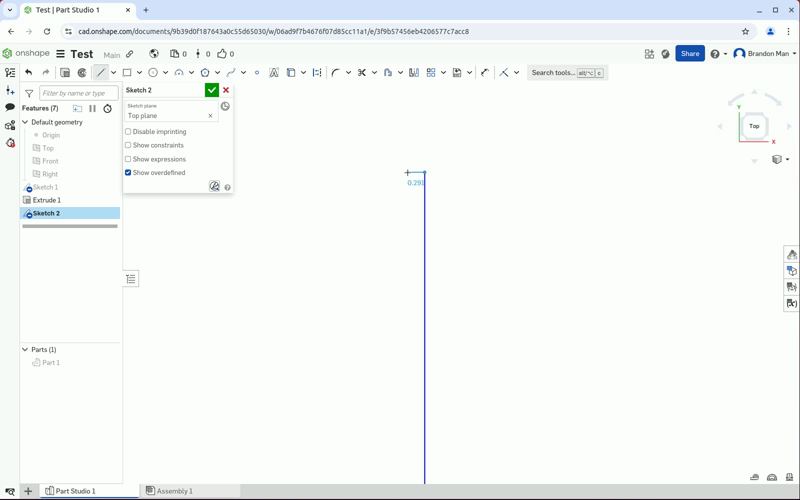
scroll(-6)
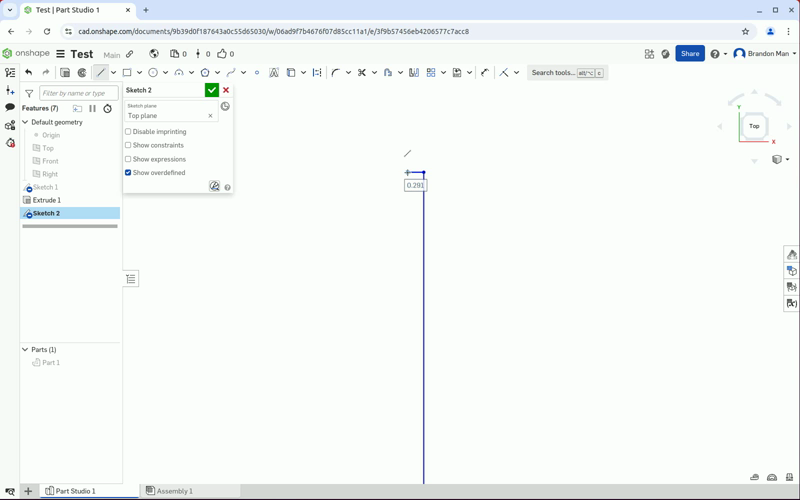
scroll(-6)
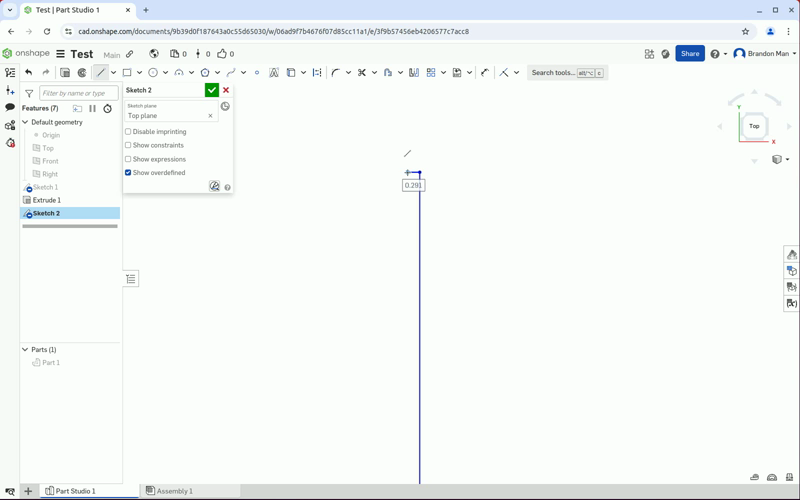
scroll(-6)
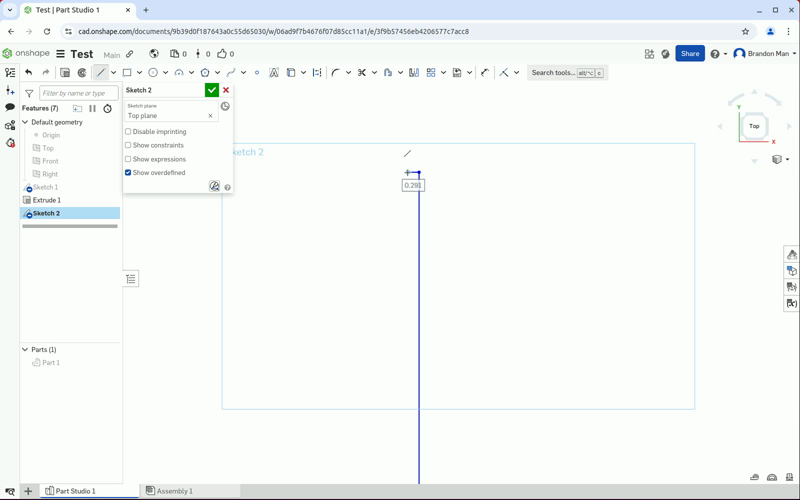
scroll(-6)
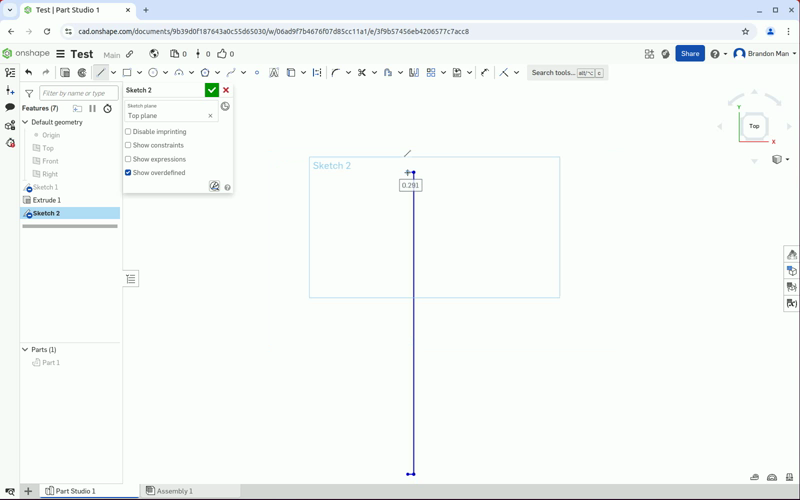
scroll(-6)
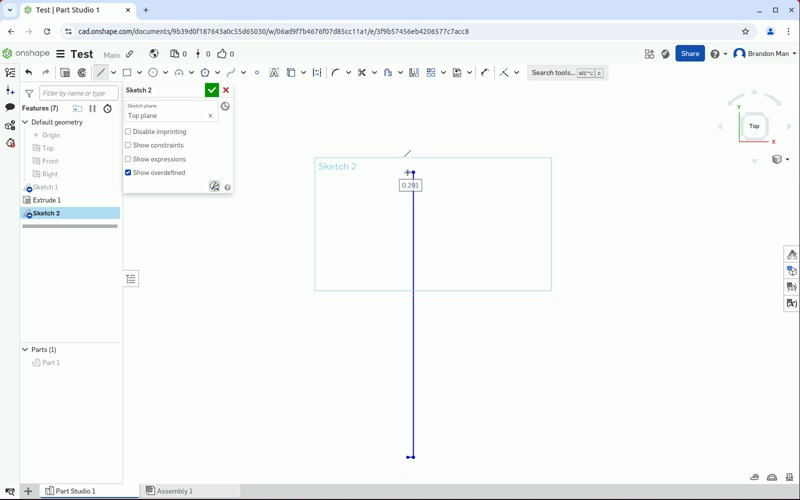
scroll(-6)
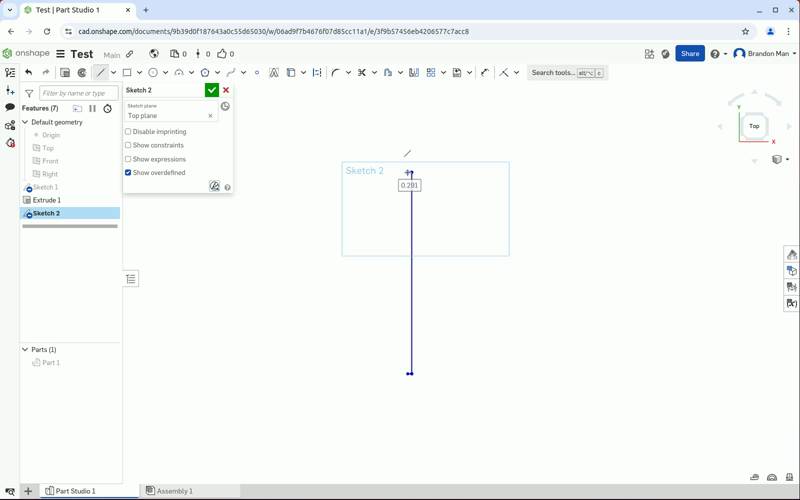
scroll(-6)
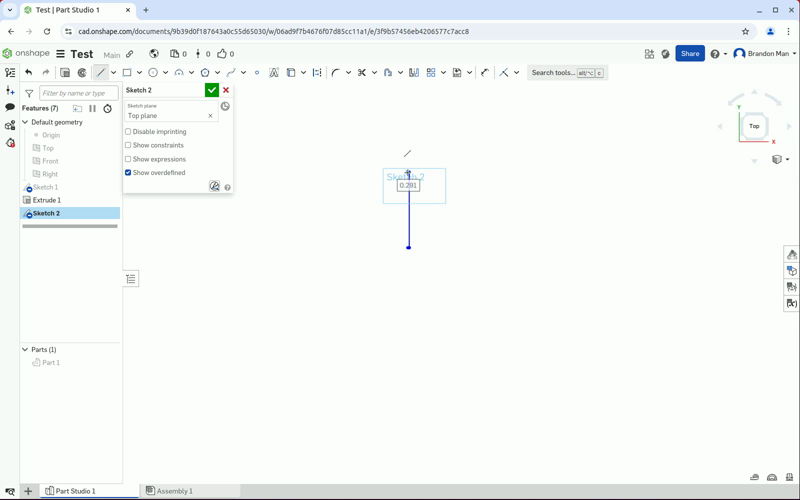
key_up(shift)
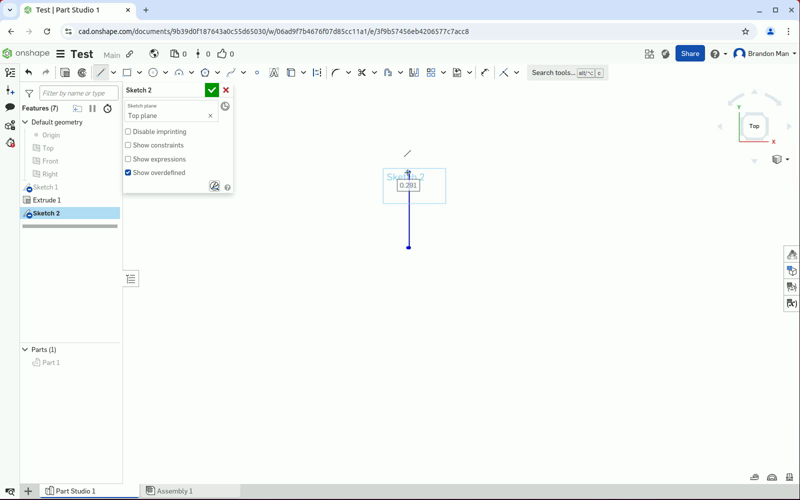
key_down(shift)
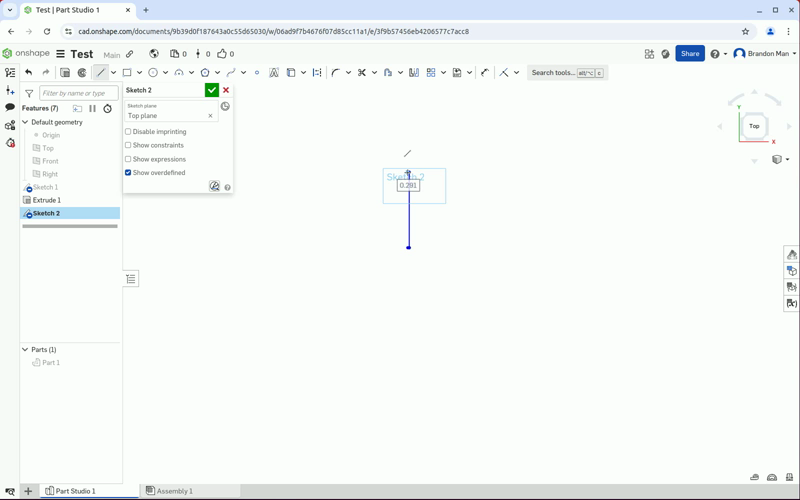
mouse_move(407, 247)
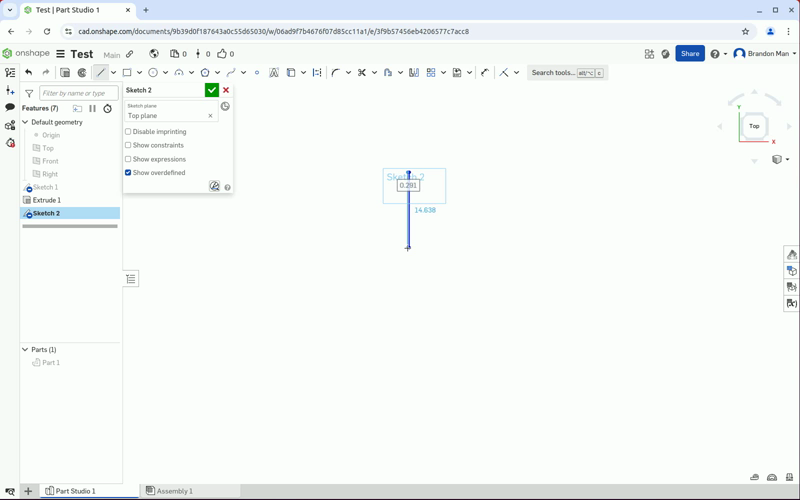
scroll(6)
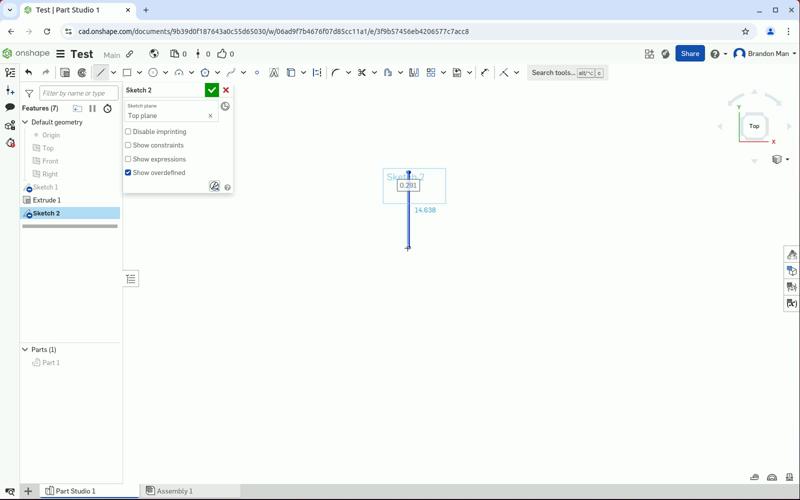
scroll(6)
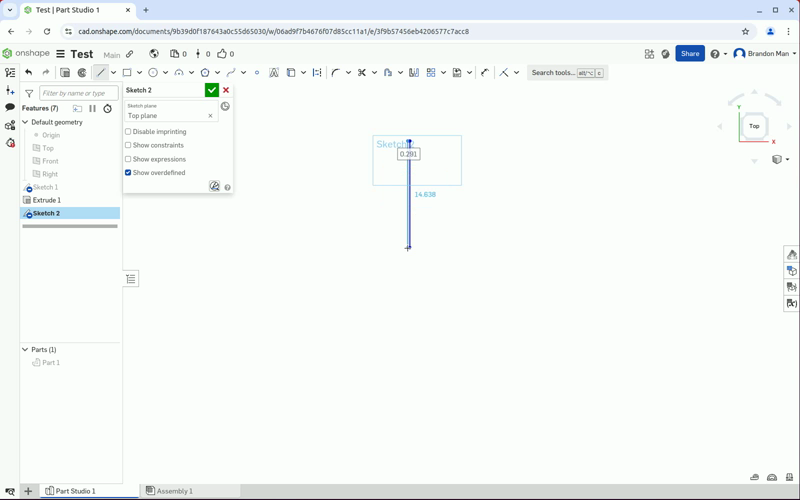
scroll(6)
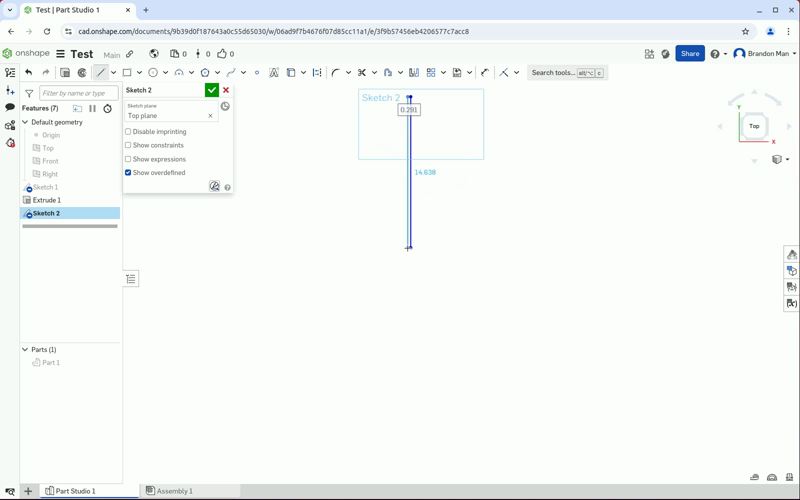
scroll(6)
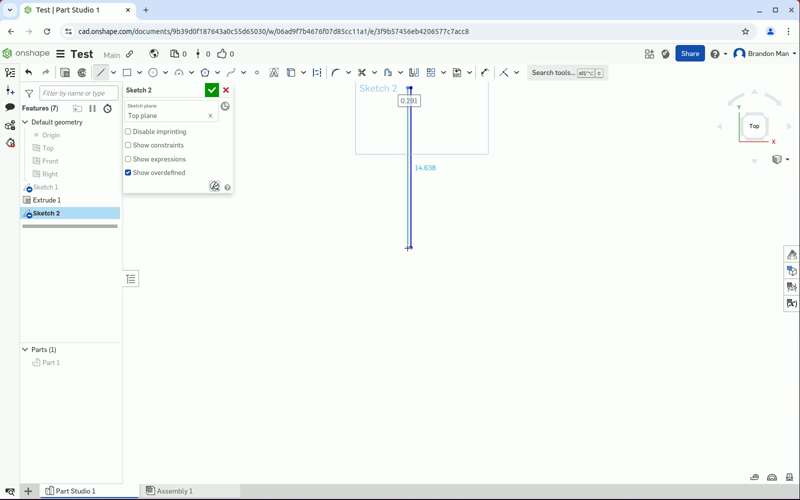
scroll(6)
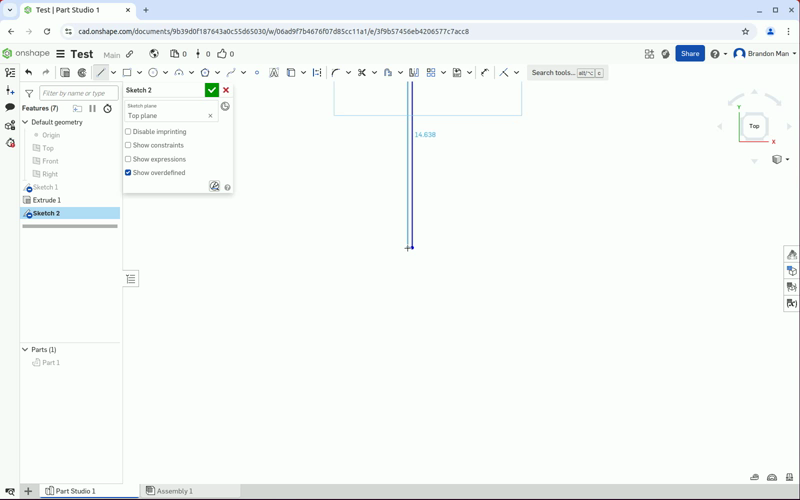
scroll(6)
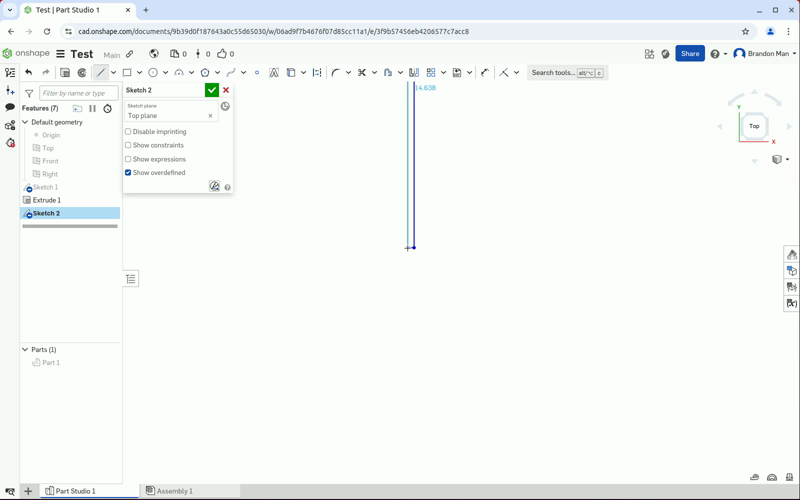
scroll(6)
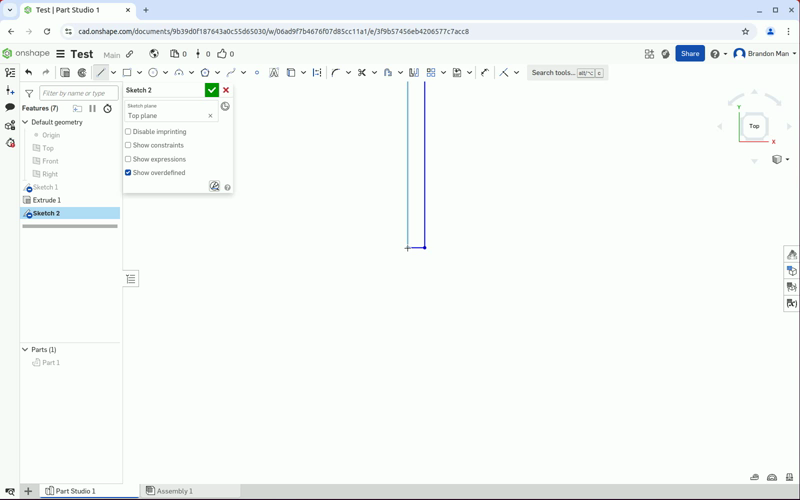
key_up(shift)
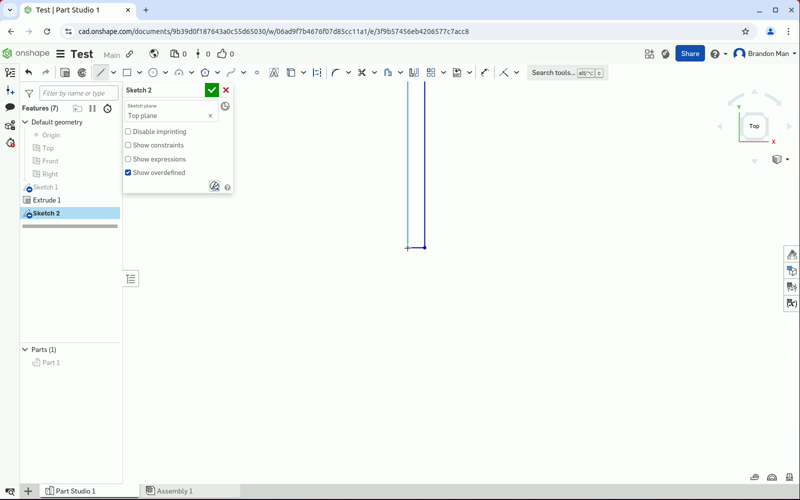
click(407, 247)
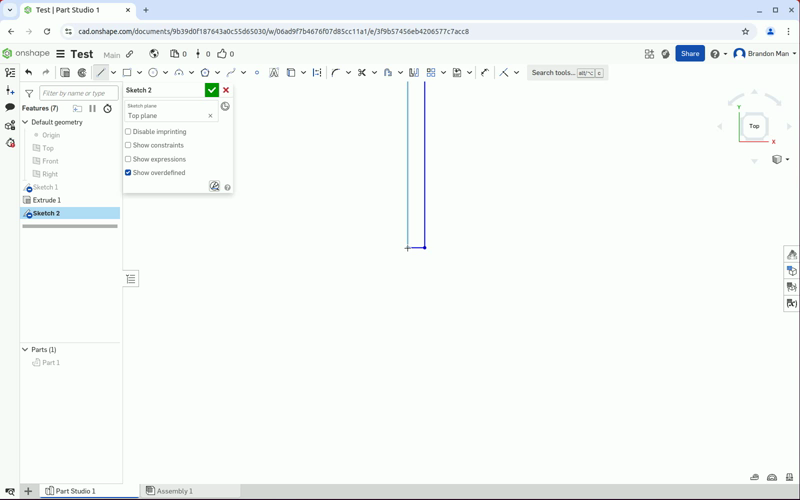
scroll(-6)
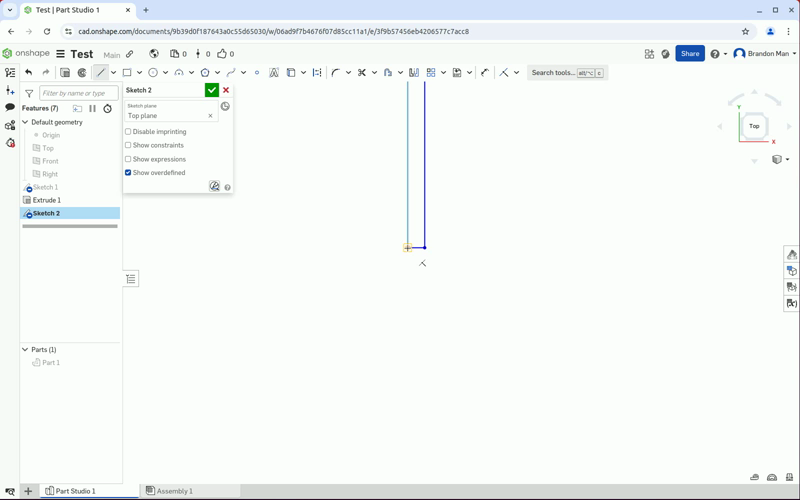
scroll(-6)
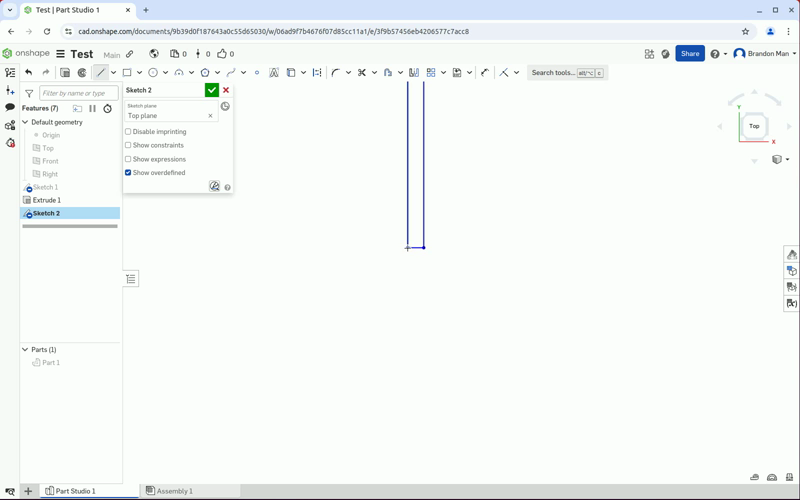
scroll(-6)
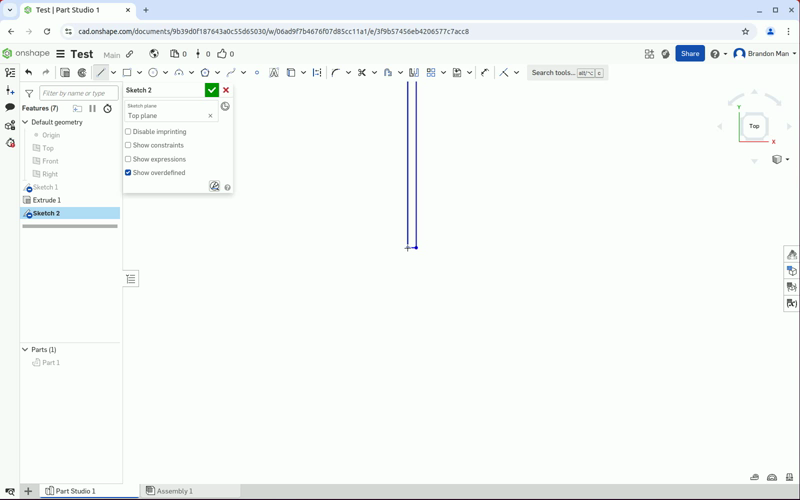
scroll(-6)
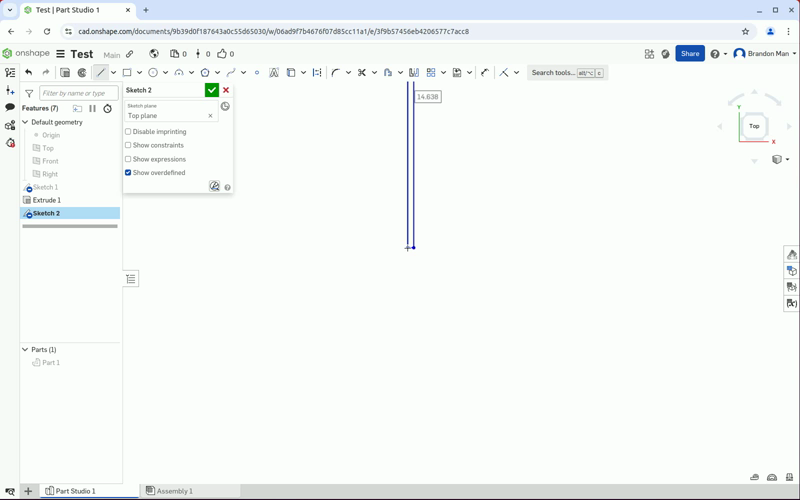
scroll(-6)
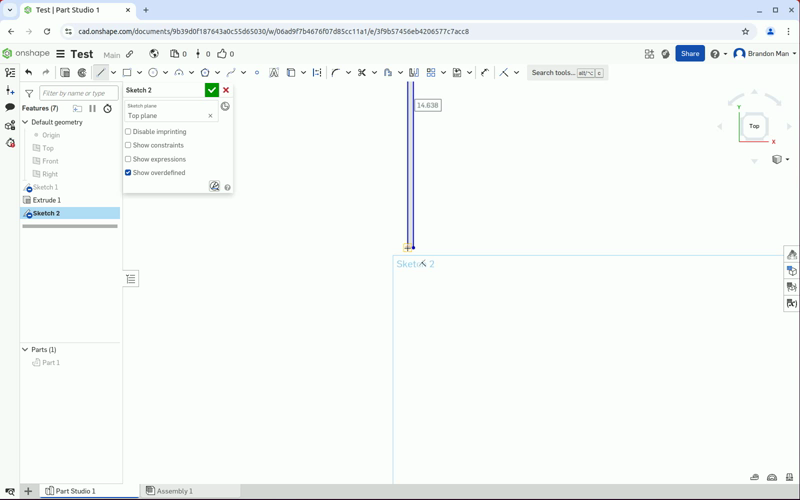
scroll(-6)
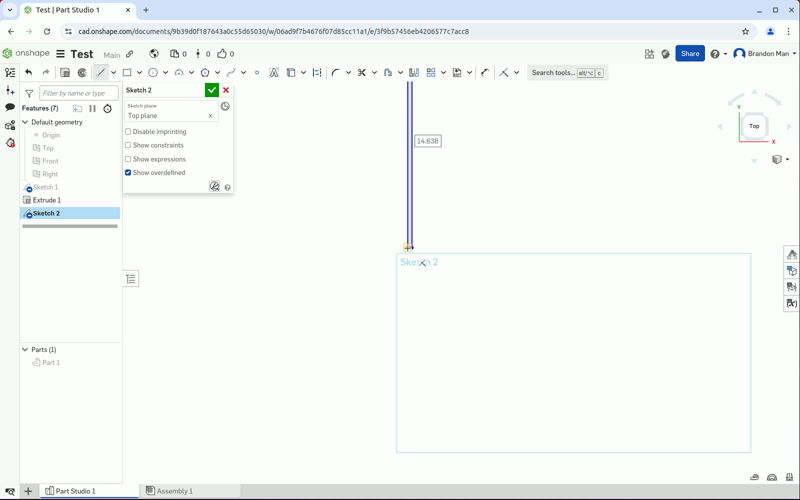
scroll(-6)
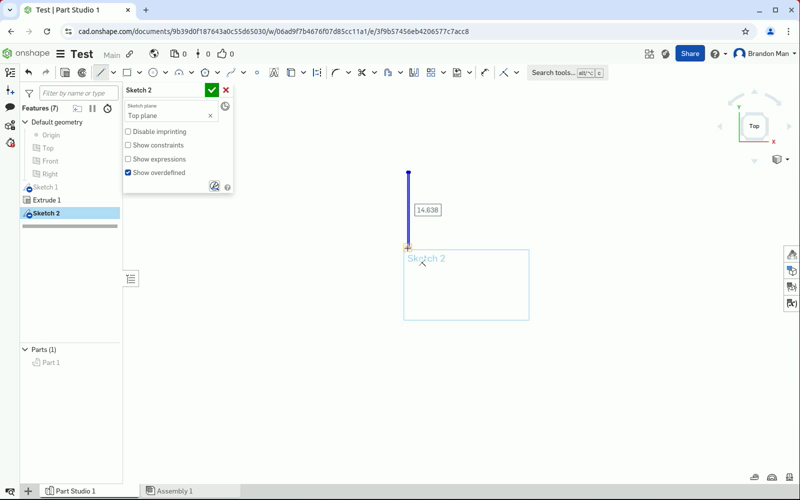
key(esc)
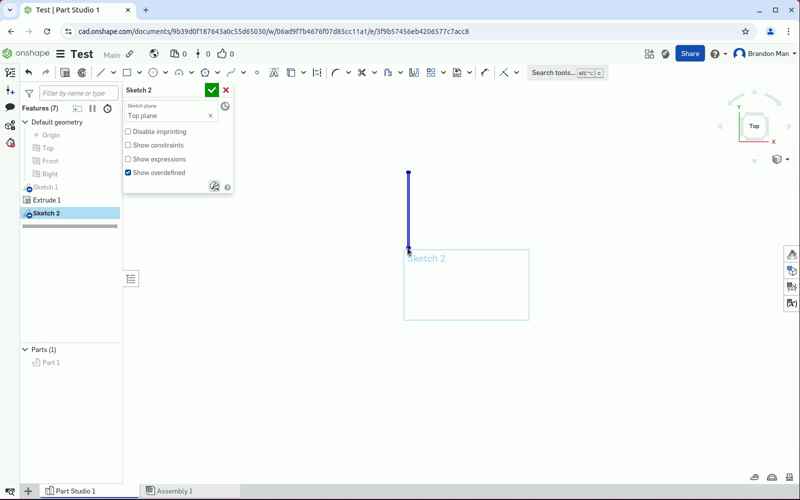
mouse_move(408, 208)
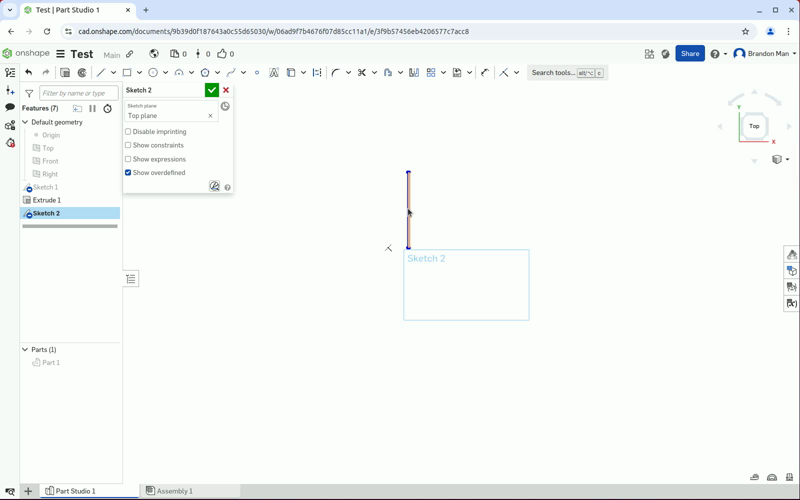
scroll(6)
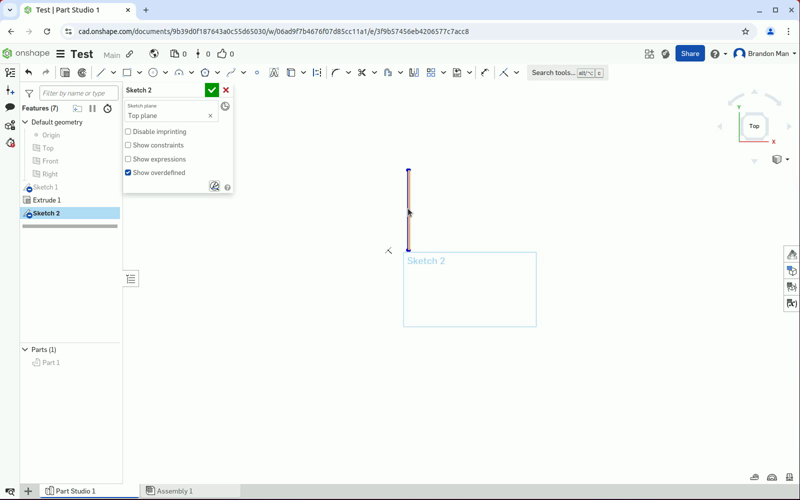
scroll(6)
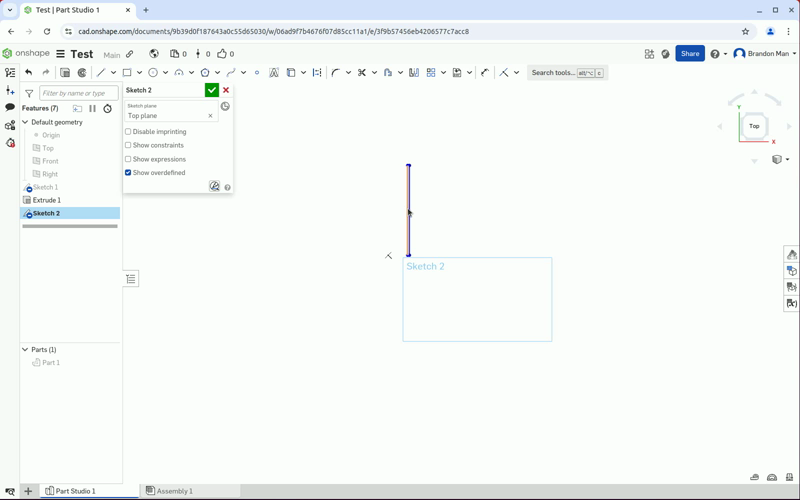
scroll(6)
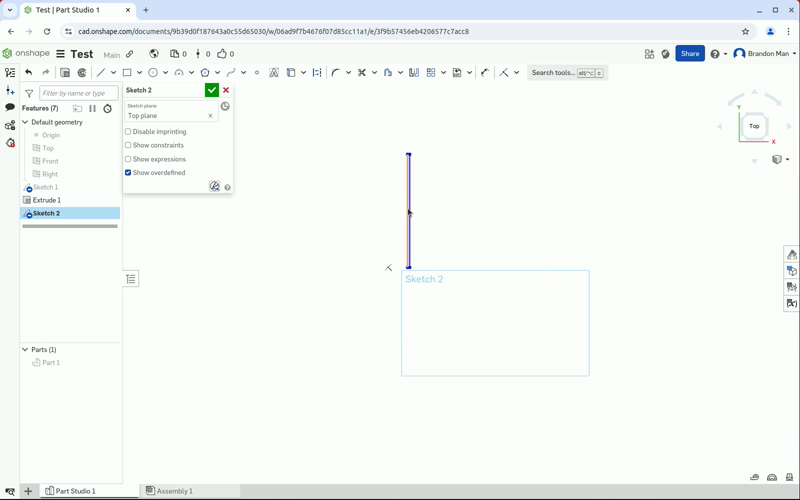
scroll(6)
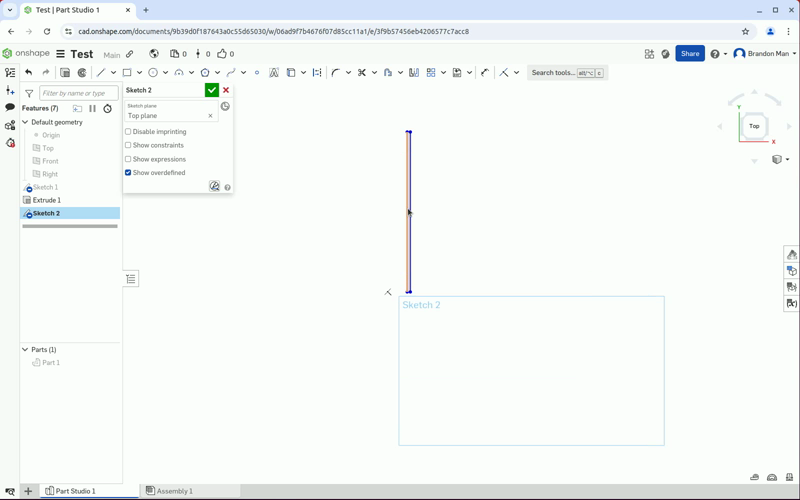
scroll(6)
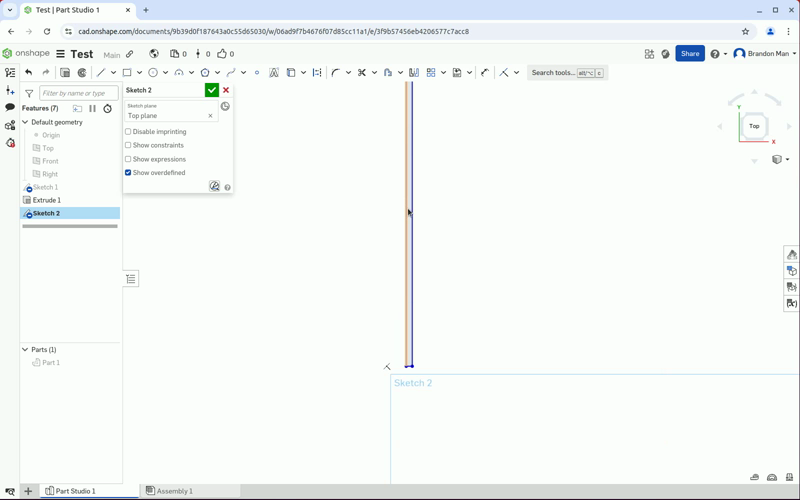
scroll(6)
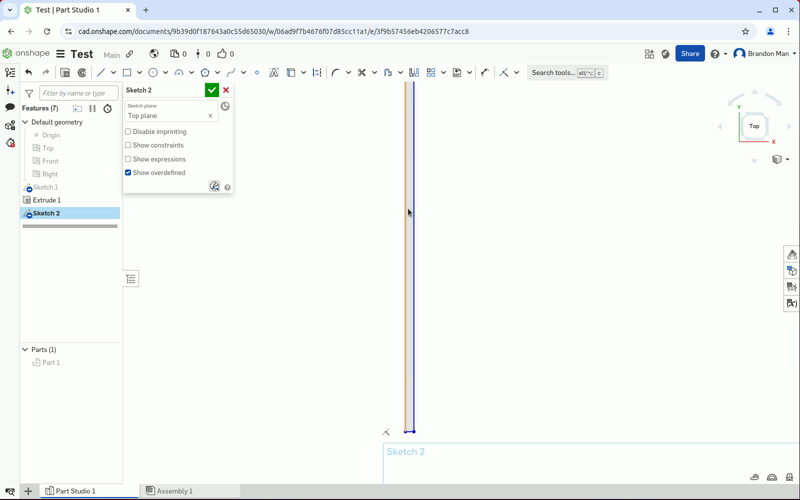
scroll(6)
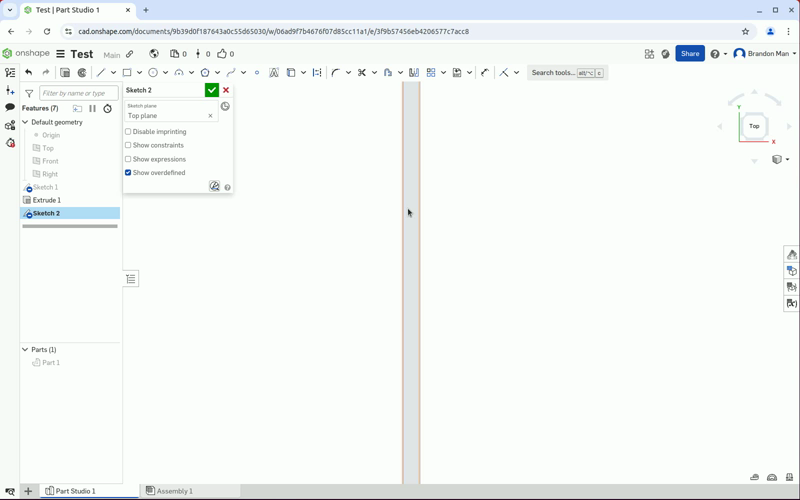
click(408, 208)
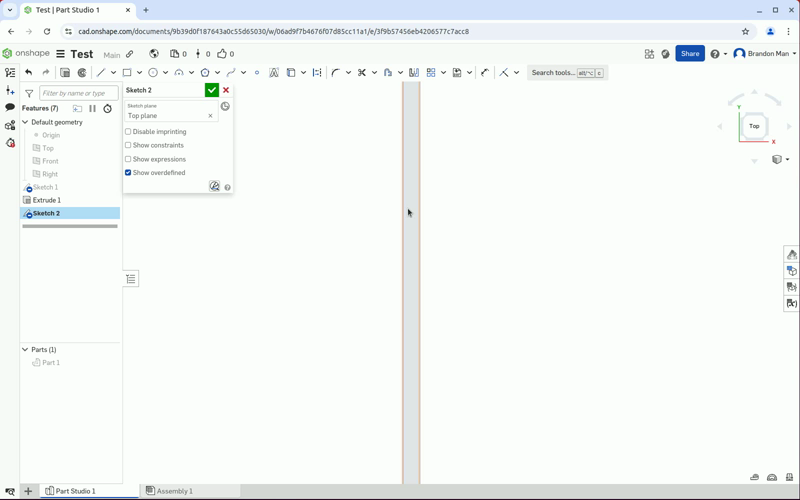
scroll(-6)
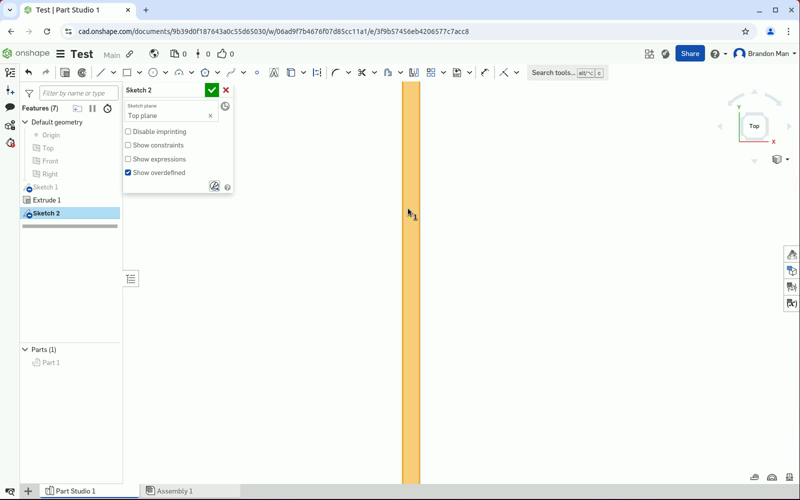
scroll(-6)
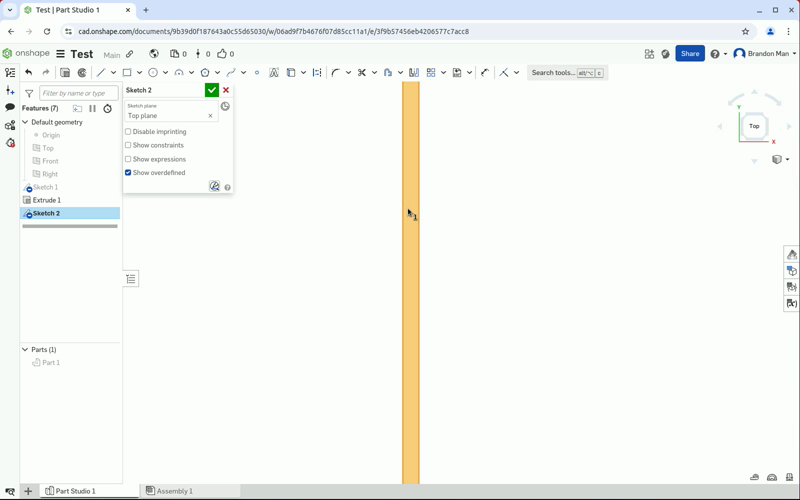
scroll(-6)
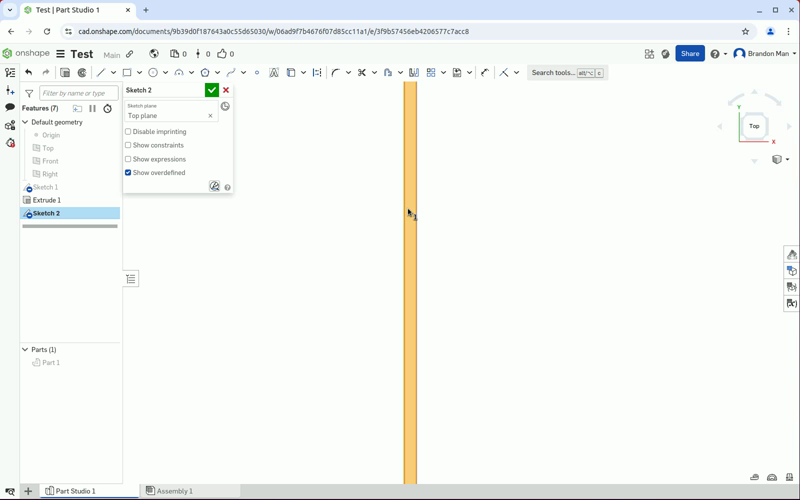
scroll(-6)
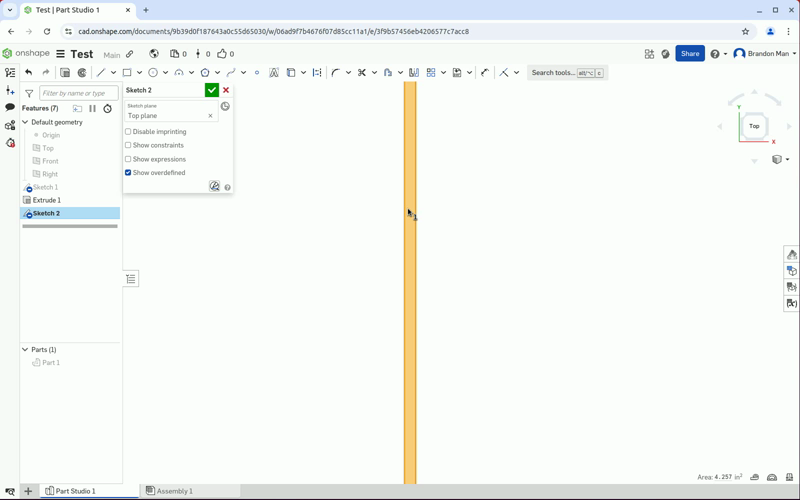
scroll(-6)
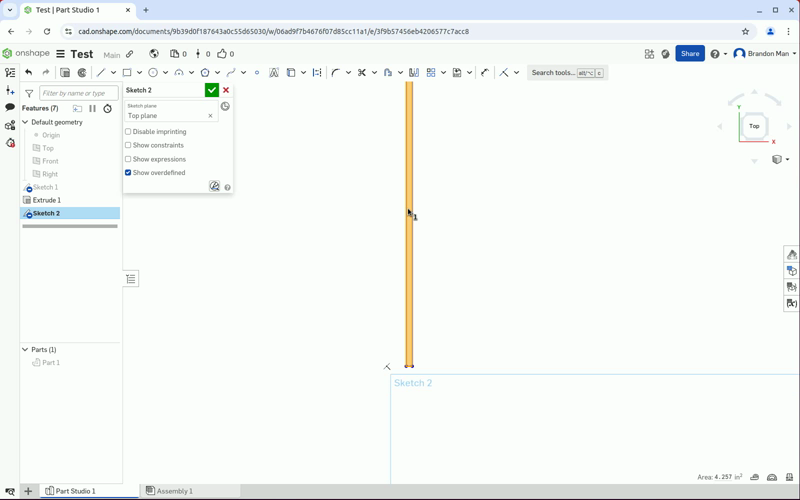
scroll(-6)
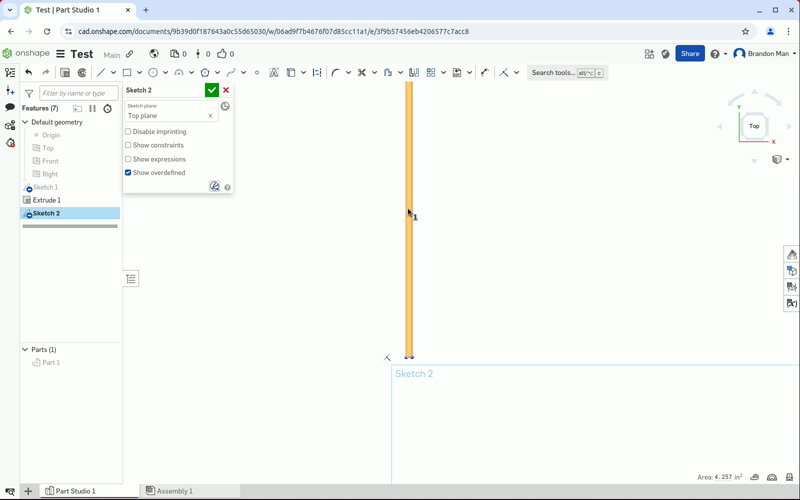
scroll(-6)
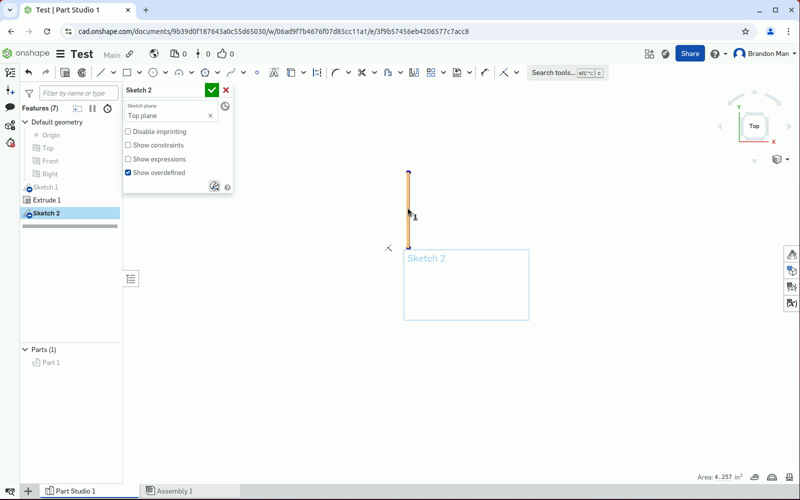
mouse_move(73, 352)
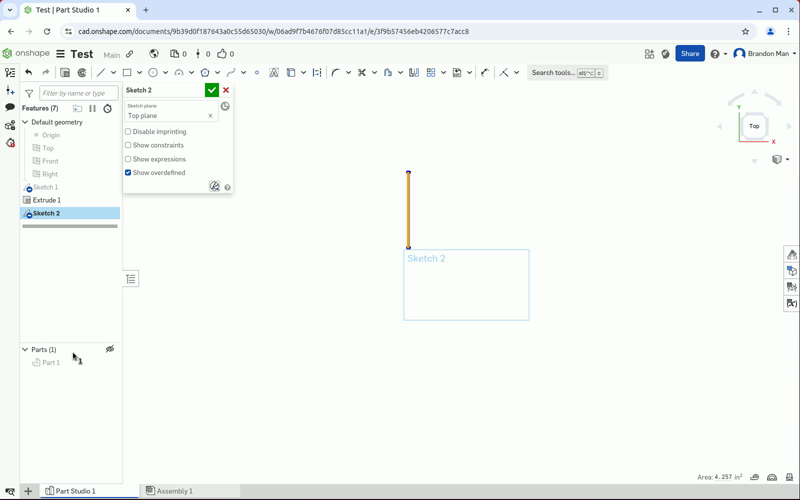
key(shift+y)
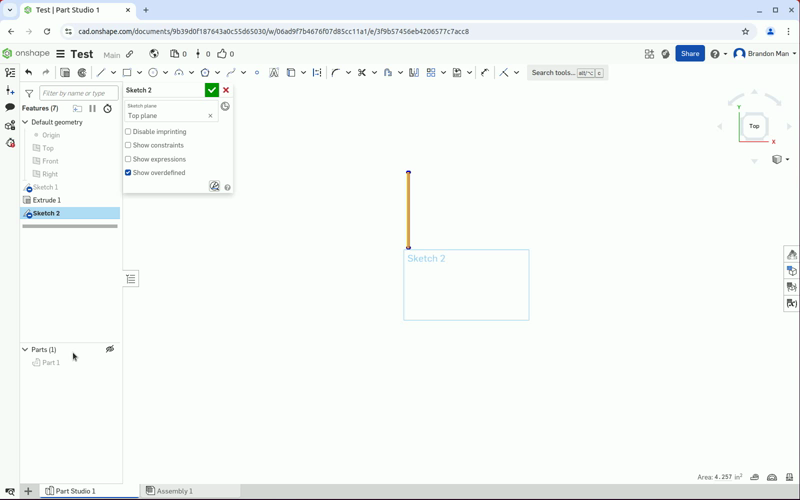
key(shift+e)
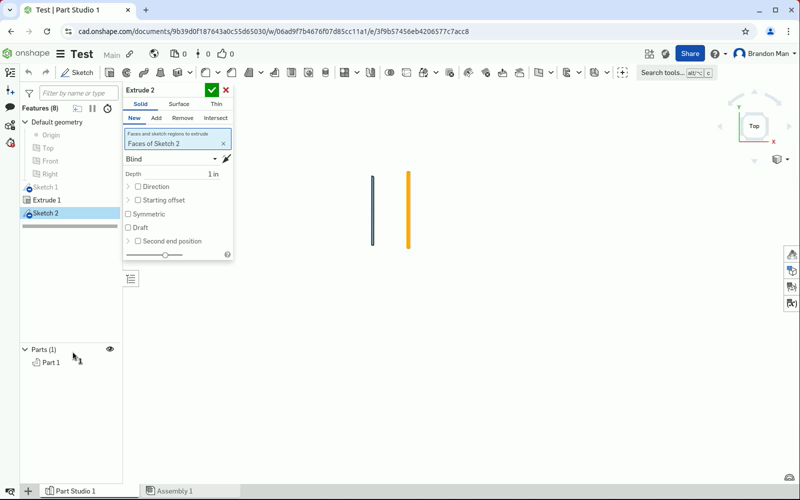
mouse_move(143, 106)
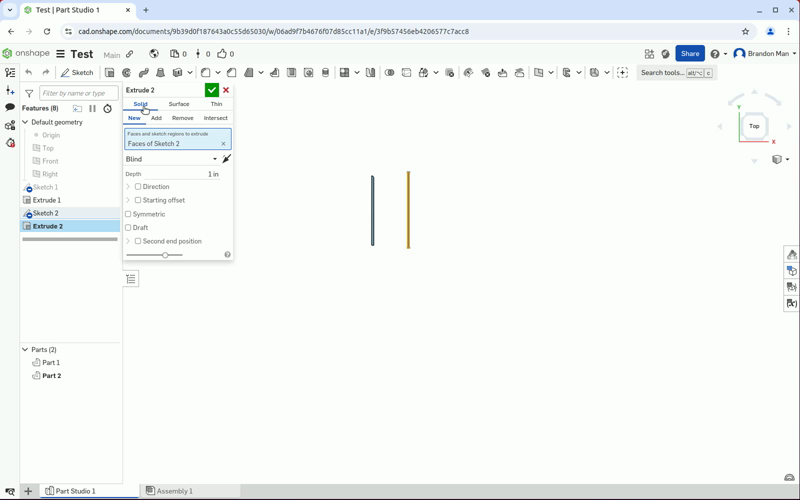
click(143, 106)
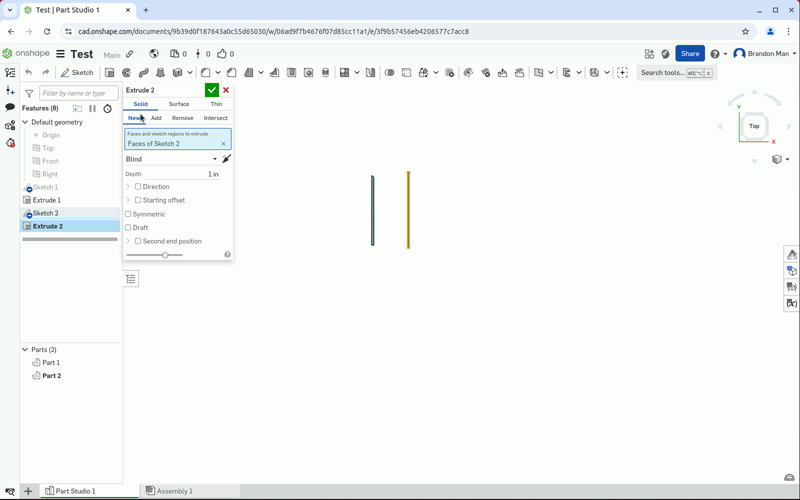
mouse_move(137, 120)
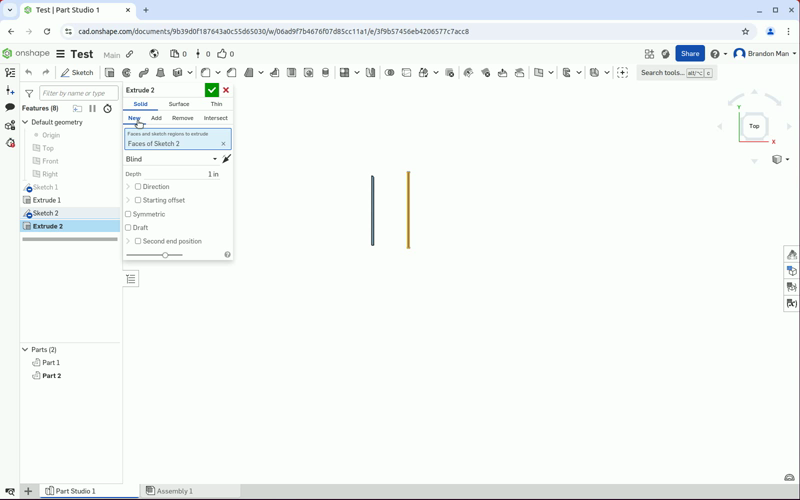
click(137, 120)
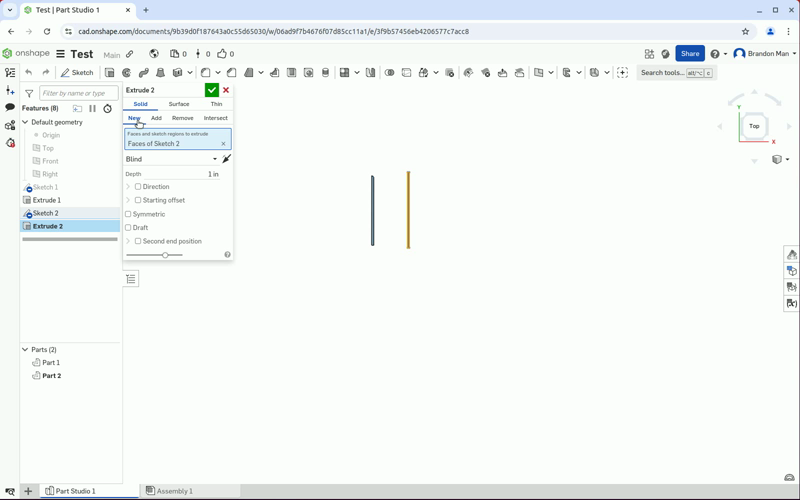
key(tab, 4)
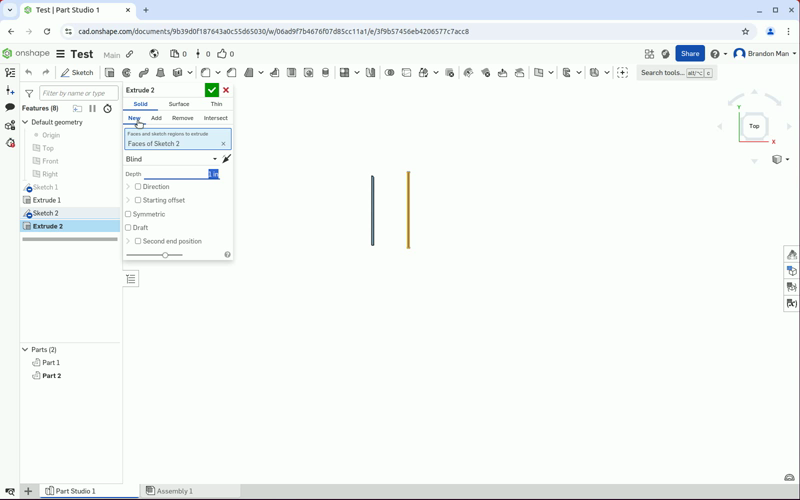
text(10.832)
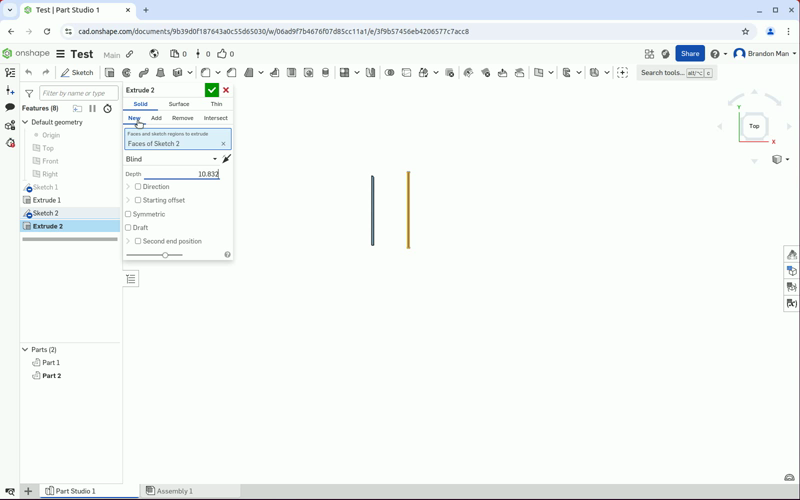
key(enter)
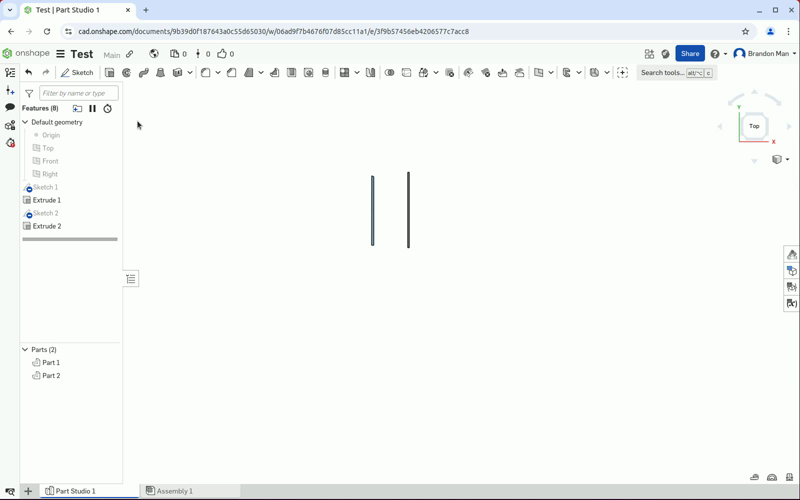
key(shift+h)
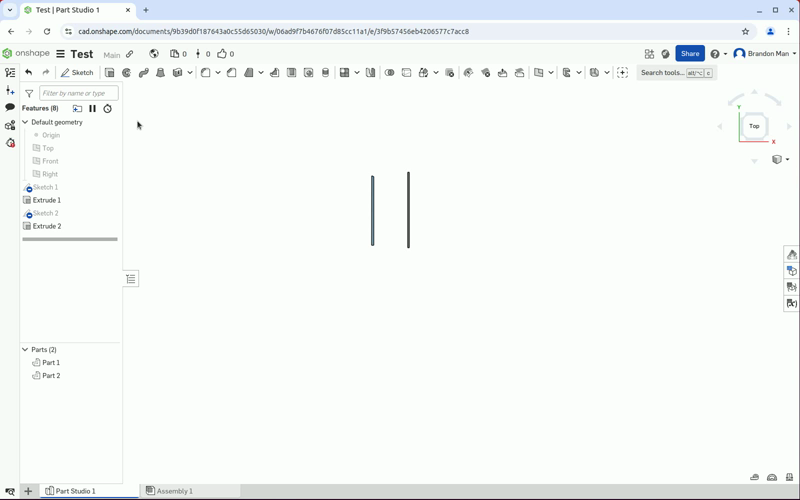
key(shift+h)
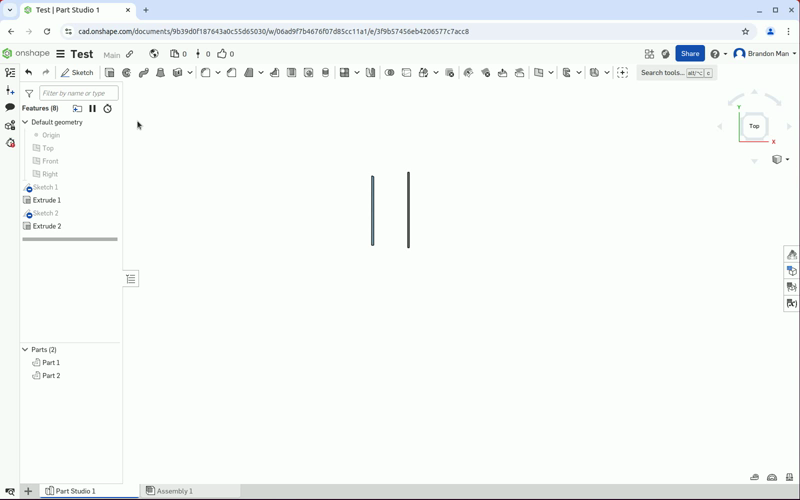
mouse_move(73, 189)
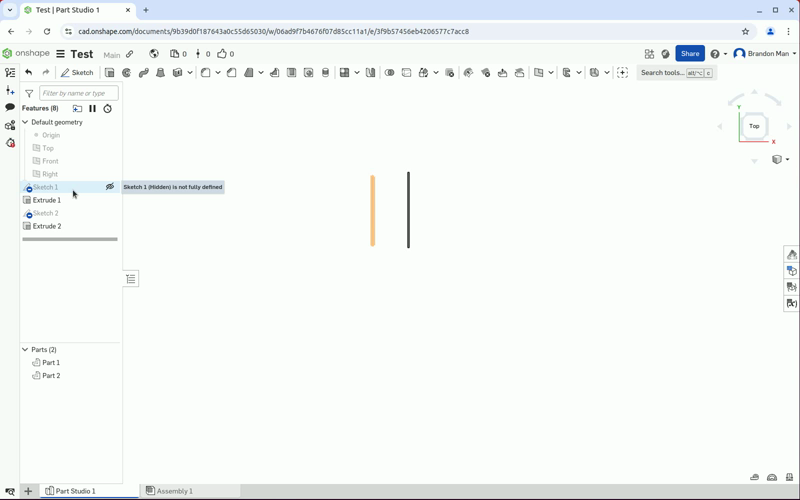
click(73, 189)
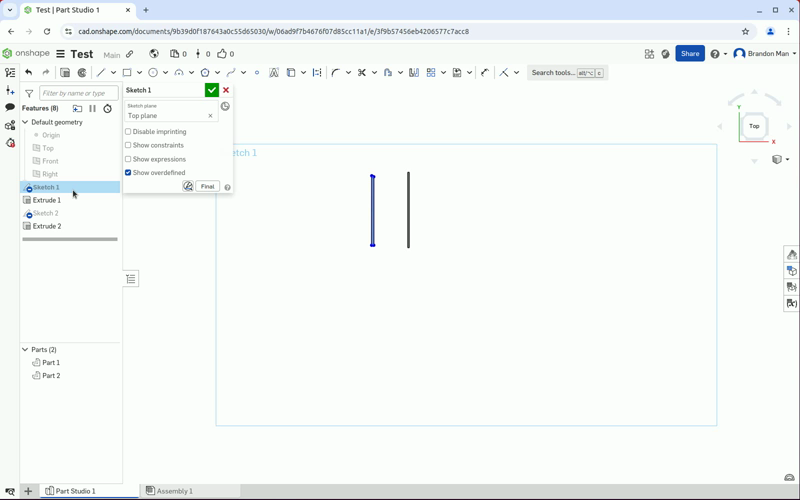
mouse_move(229, 92)
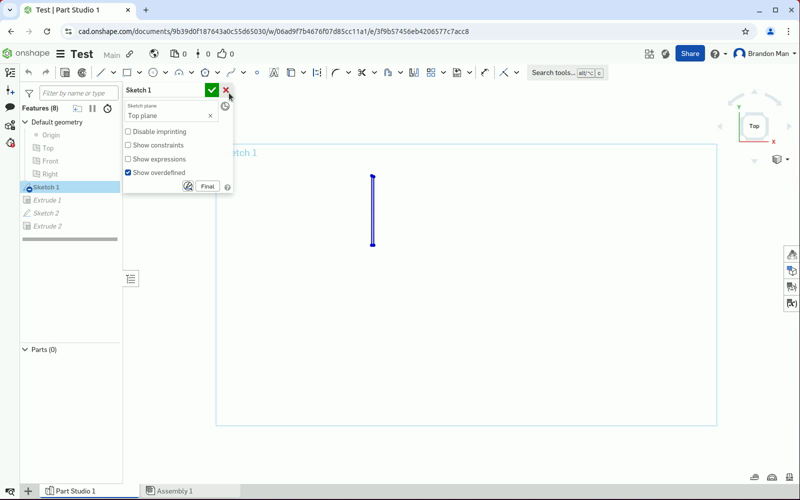
click(229, 92)
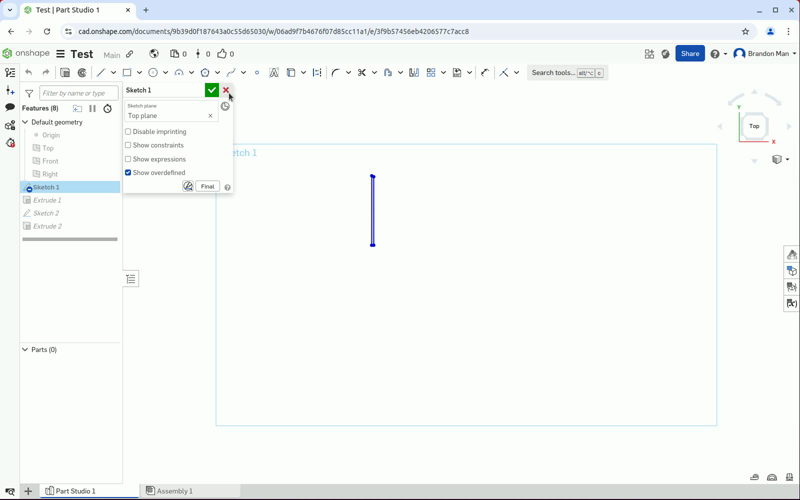
key(shift+s)
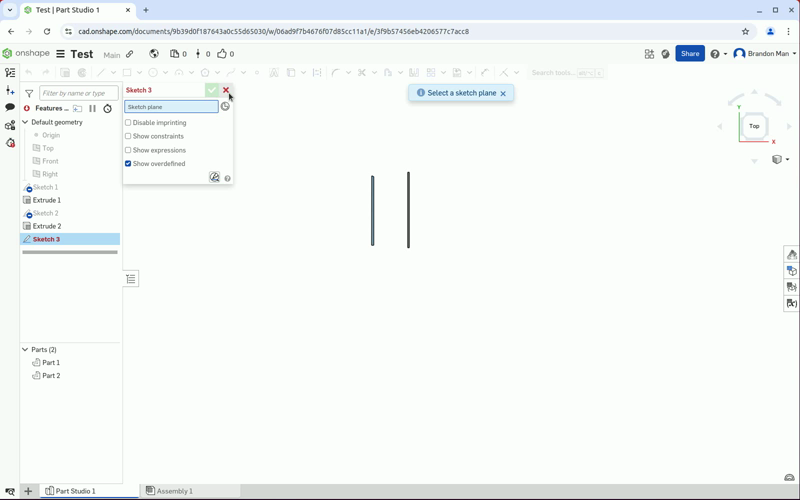
mouse_move(73, 150)
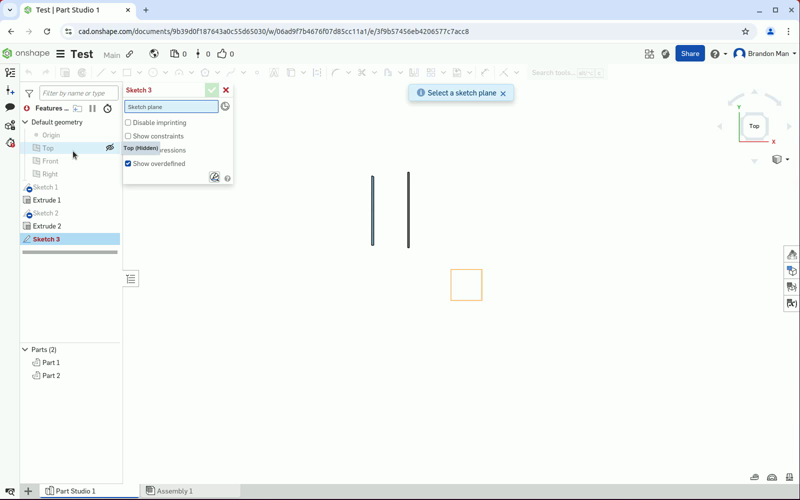
click(73, 150)
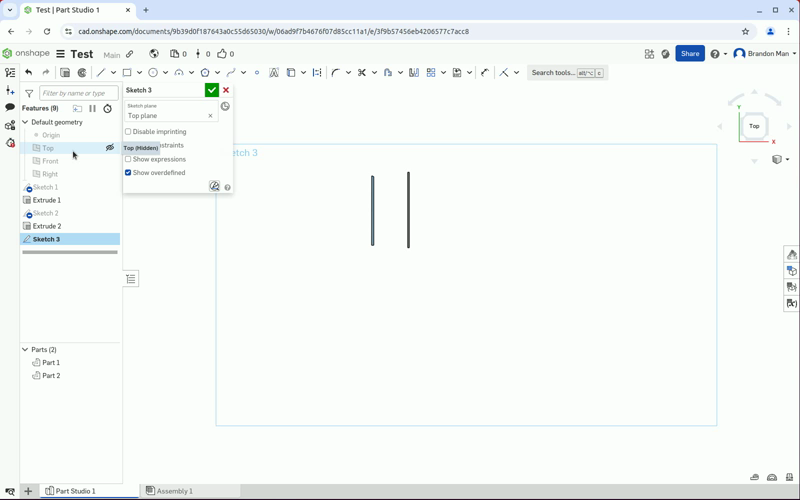
mouse_move(73, 352)
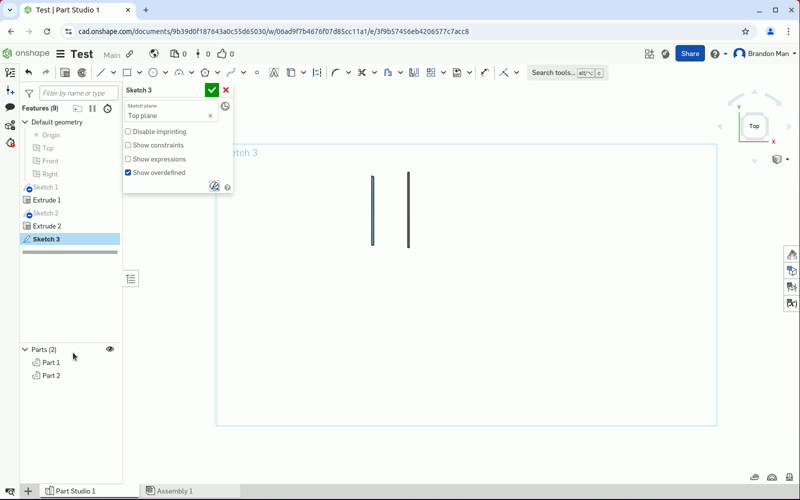
key(y)
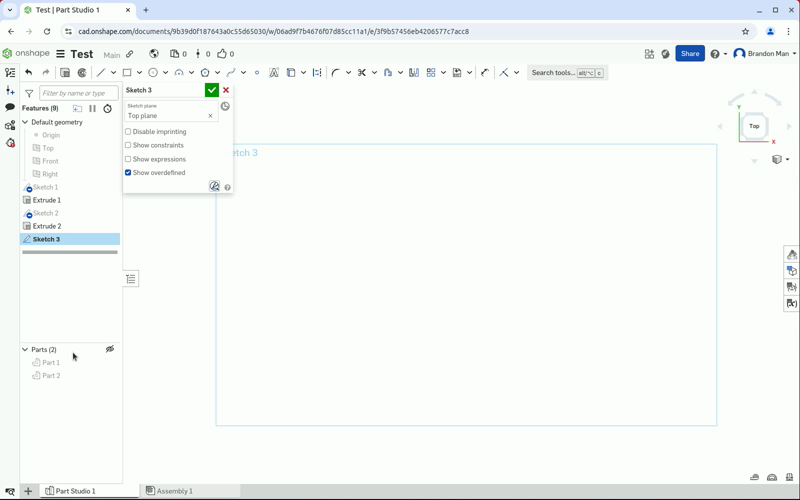
key(l)
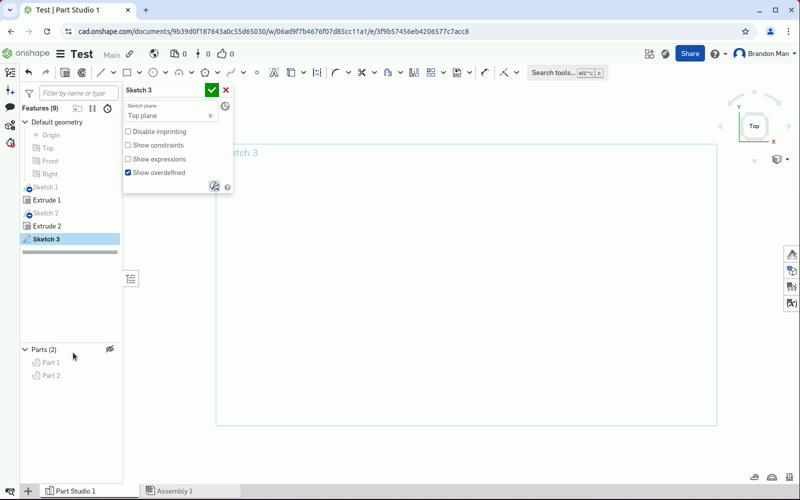
key_down(shift)
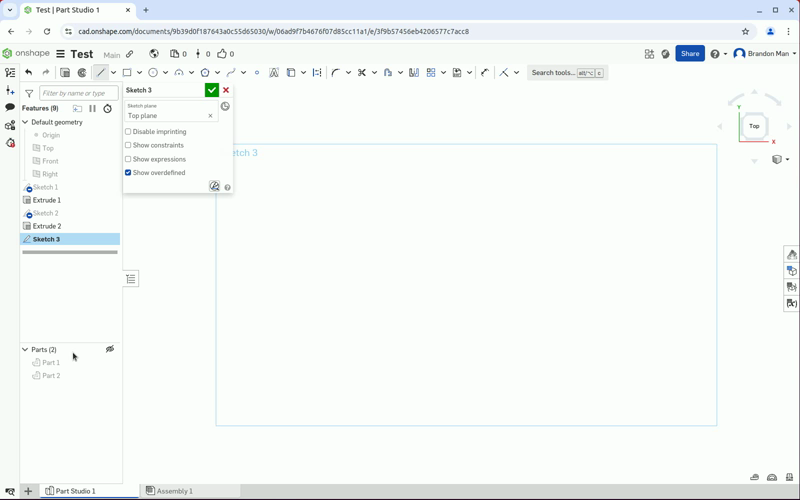
mouse_move(486, 326)
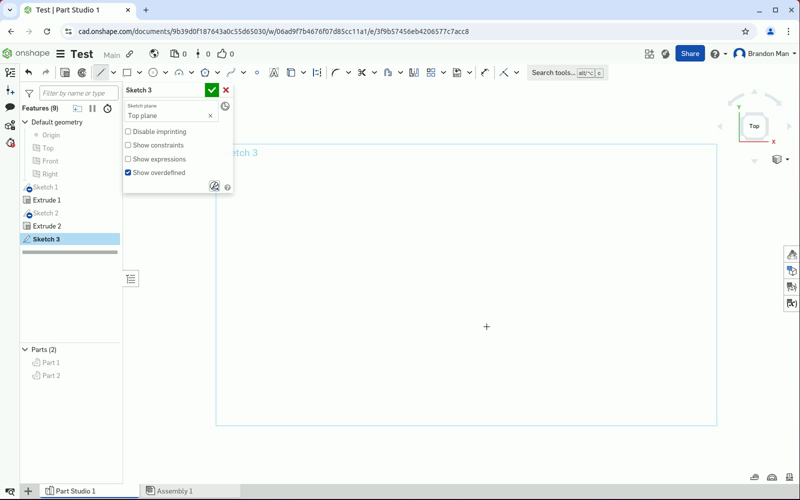
click(486, 326)
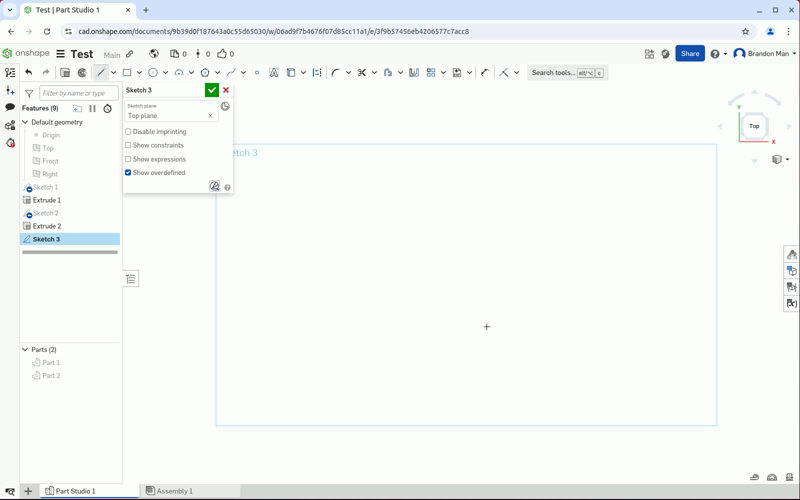
key_up(shift)
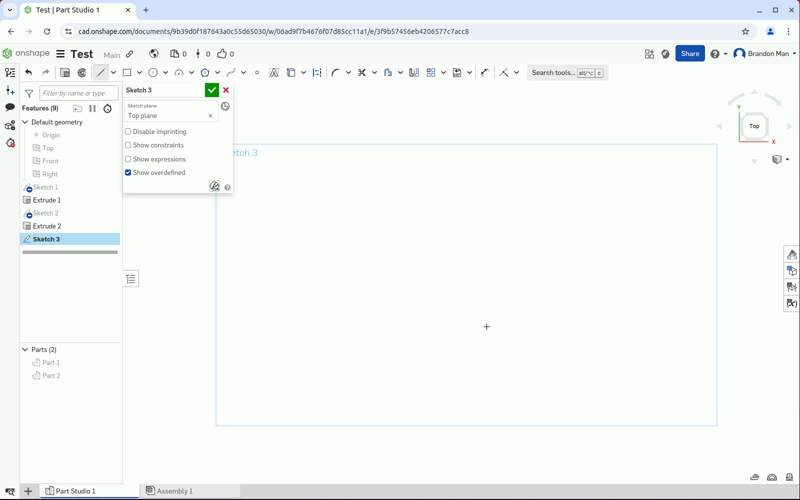
key_down(shift)
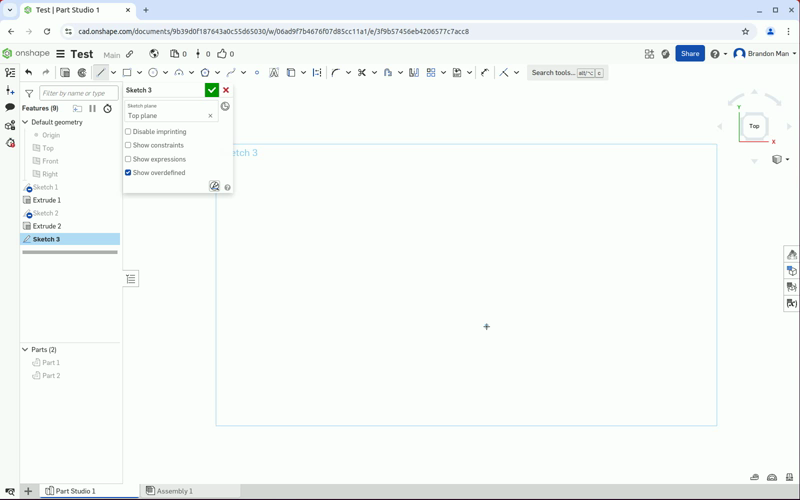
mouse_move(561, 326)
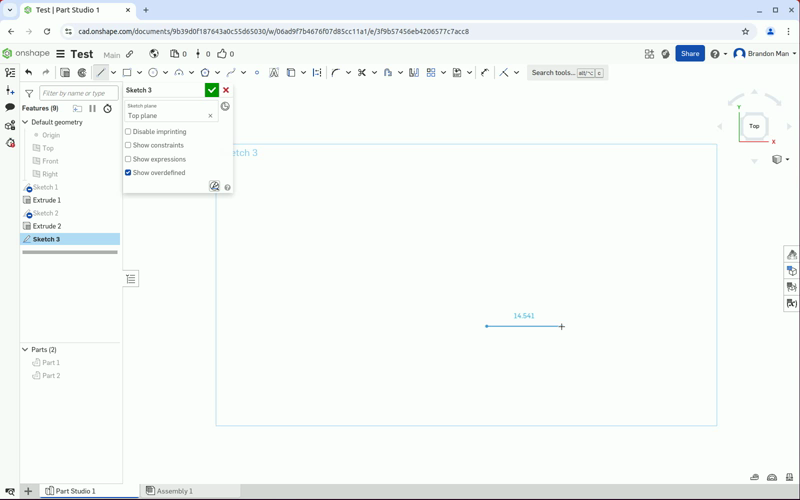
click(561, 326)
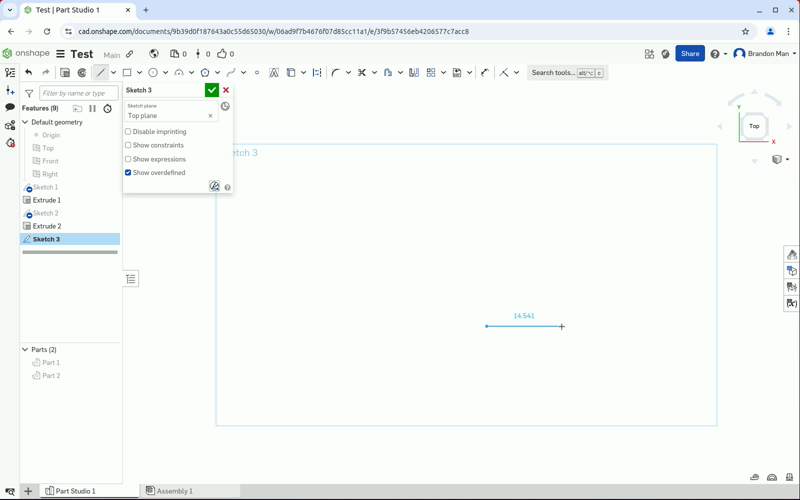
key_up(shift)
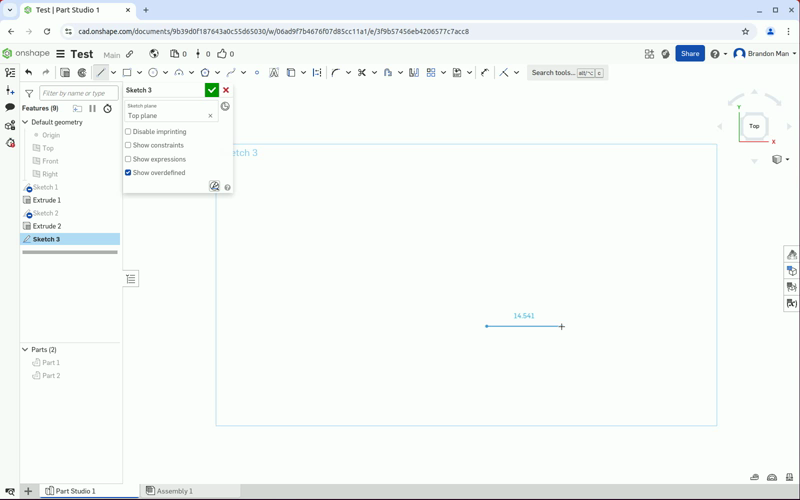
key_down(shift)
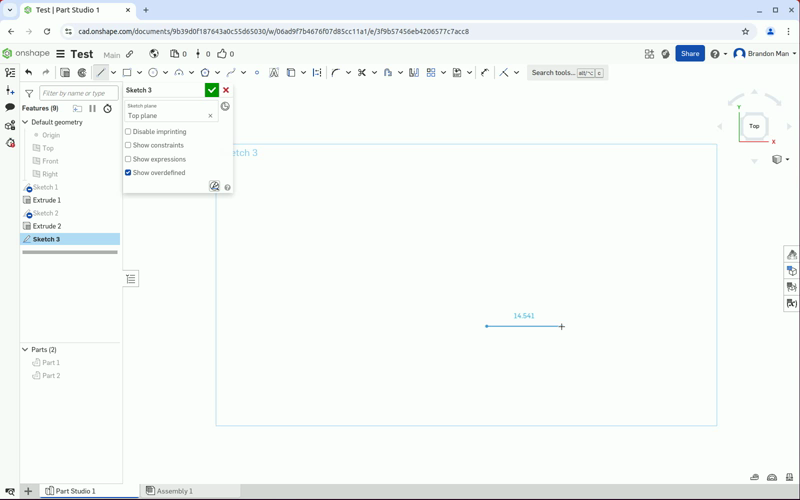
mouse_move(589, 326)
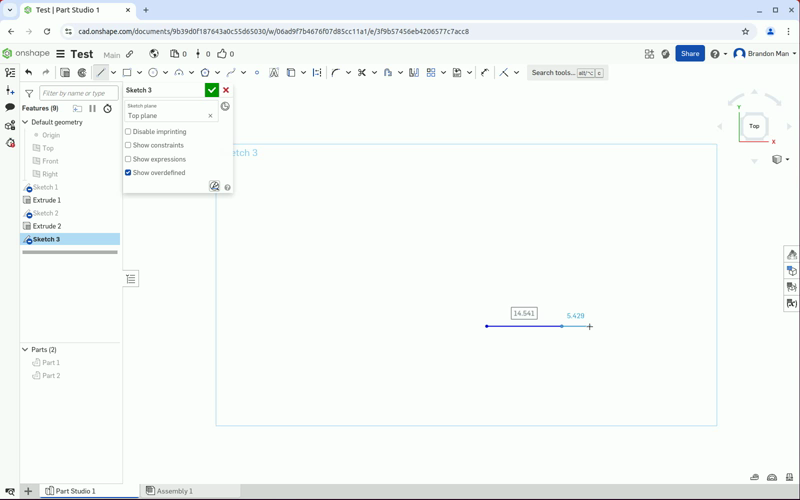
mouse_move(561, 324)
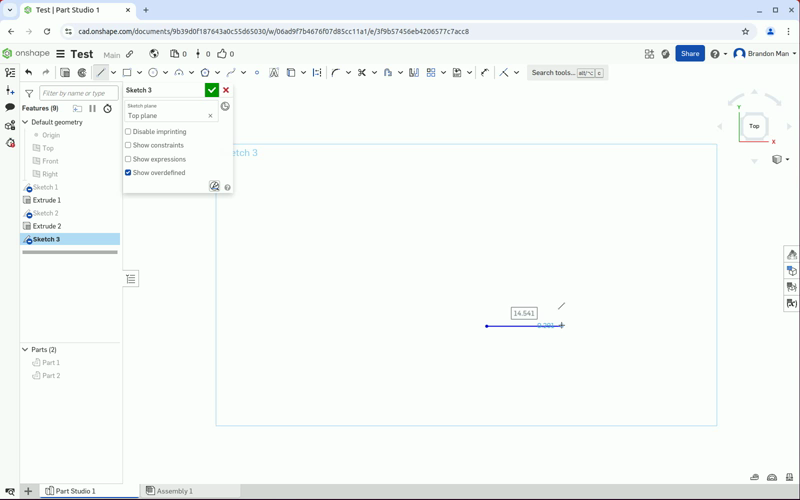
scroll(6)
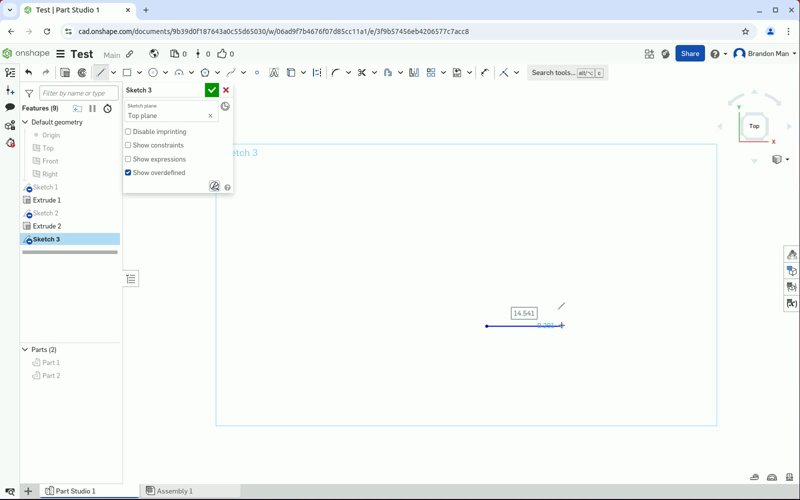
scroll(6)
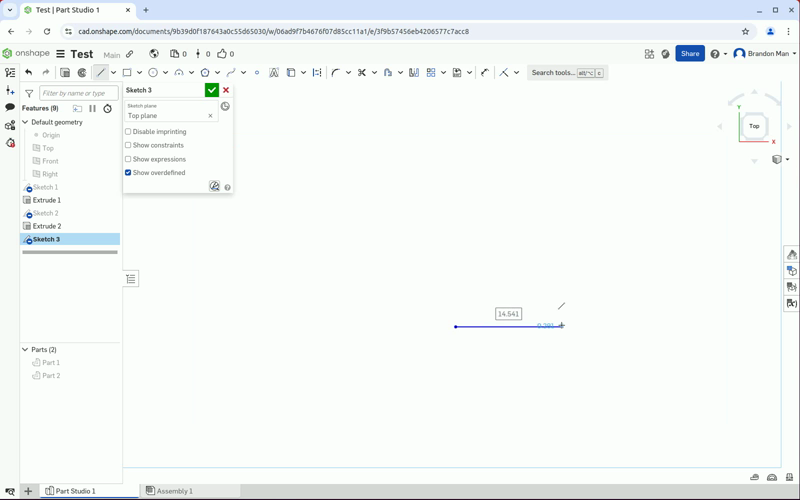
scroll(6)
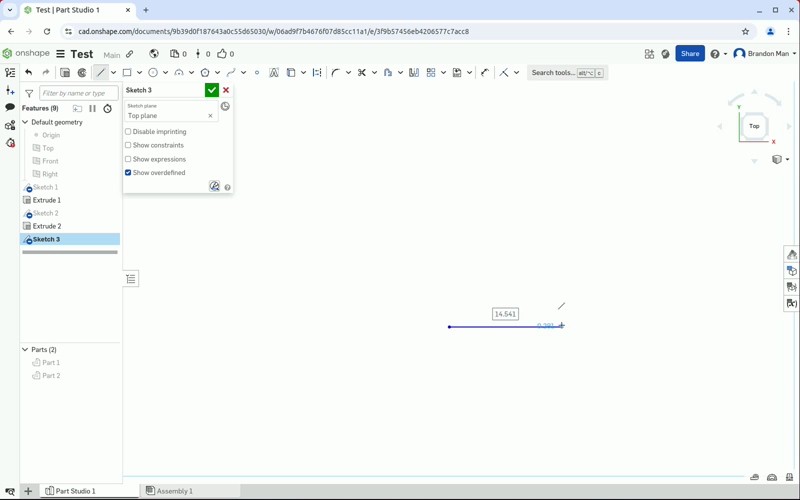
scroll(6)
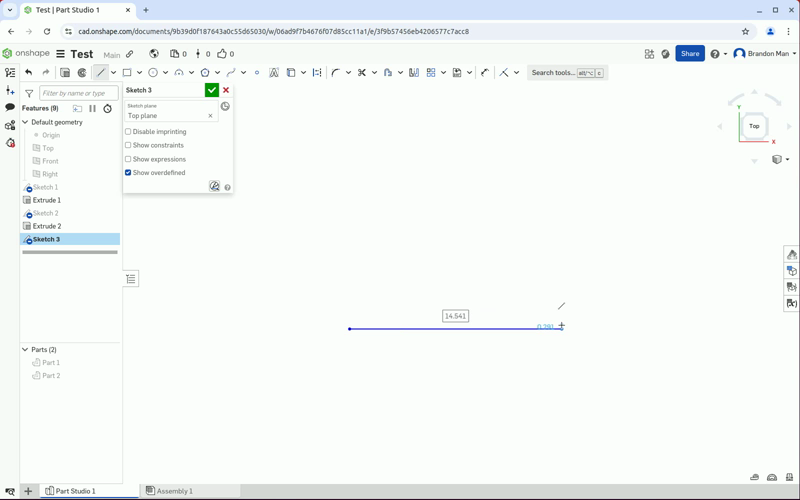
scroll(6)
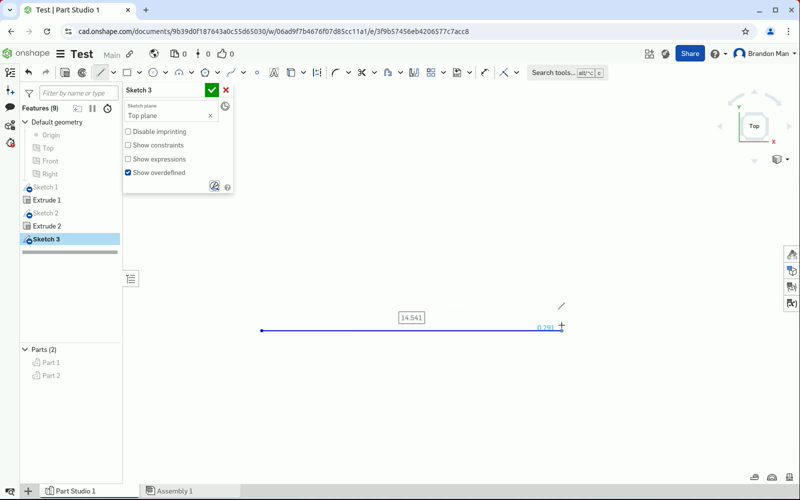
scroll(6)
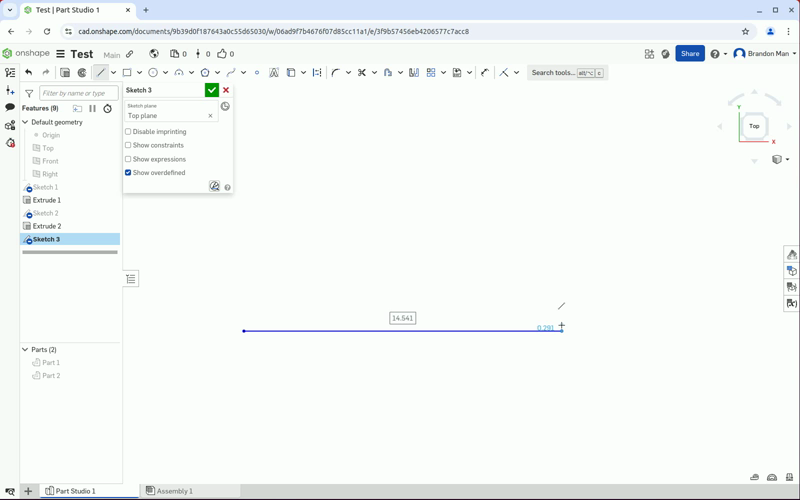
scroll(6)
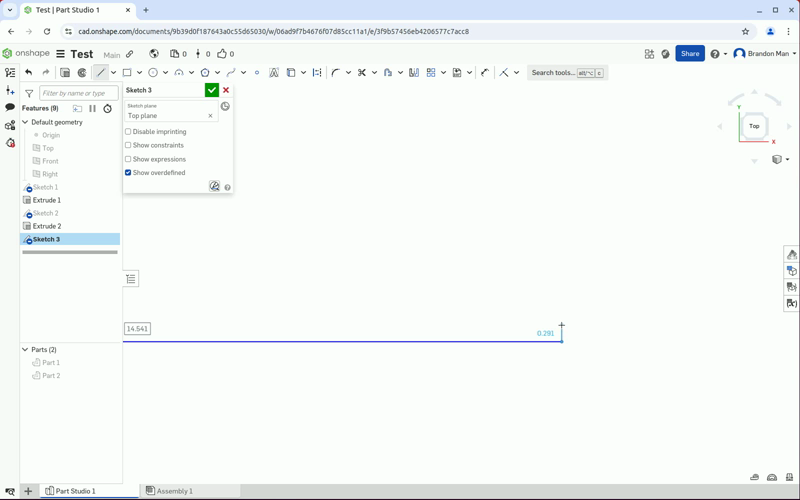
click(561, 324)
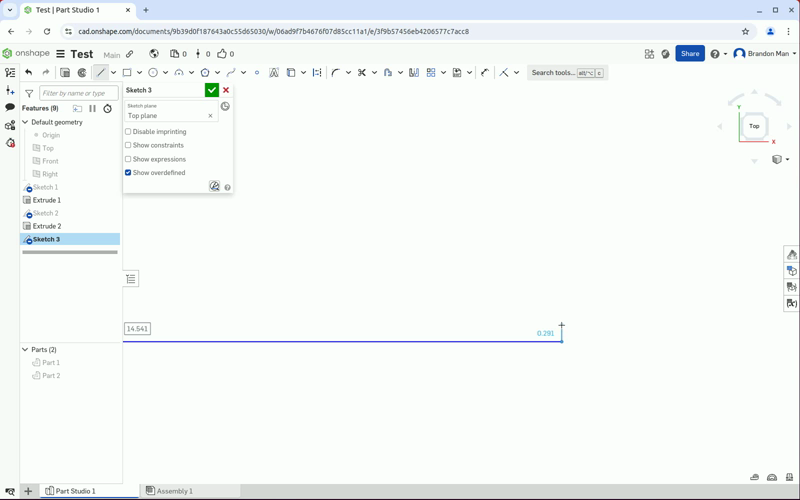
scroll(-6)
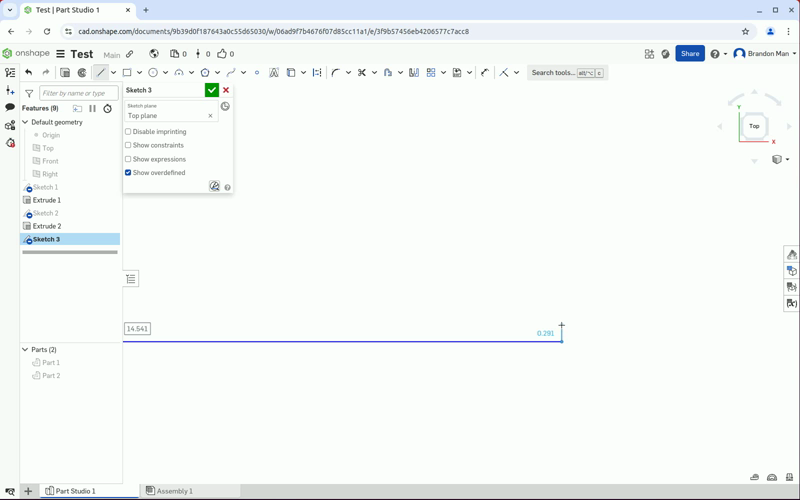
scroll(-6)
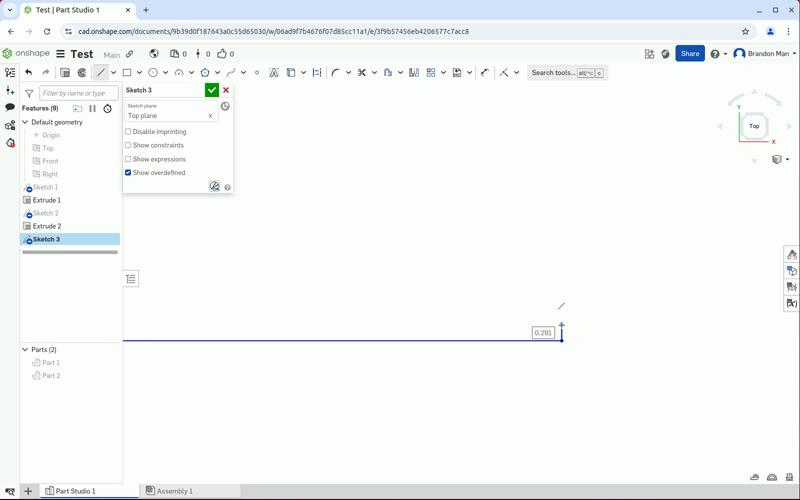
scroll(-6)
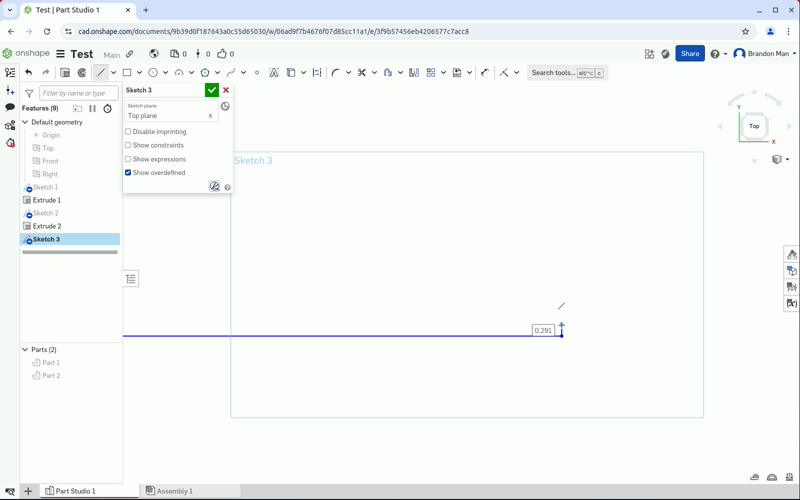
scroll(-6)
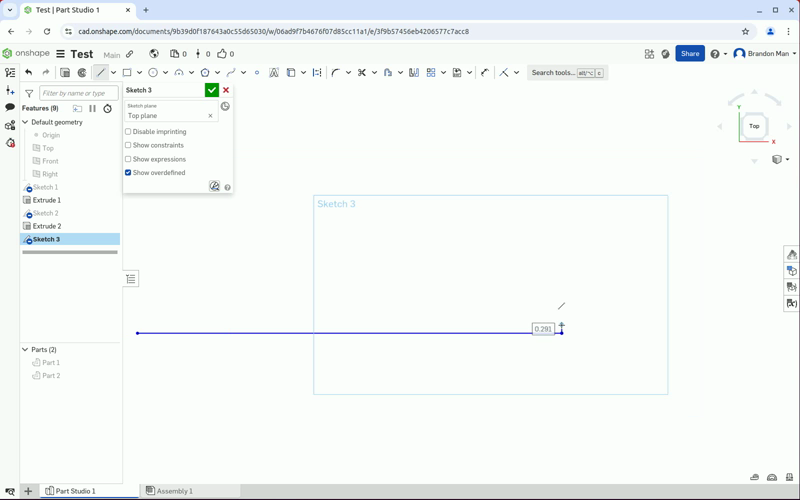
scroll(-6)
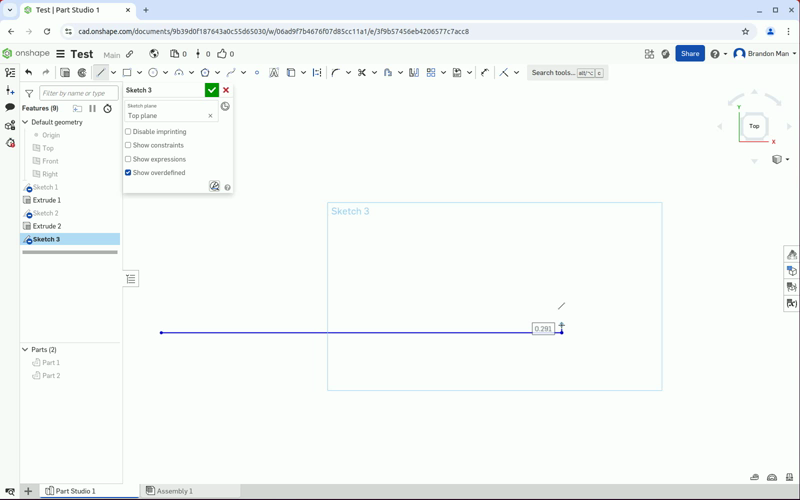
scroll(-6)
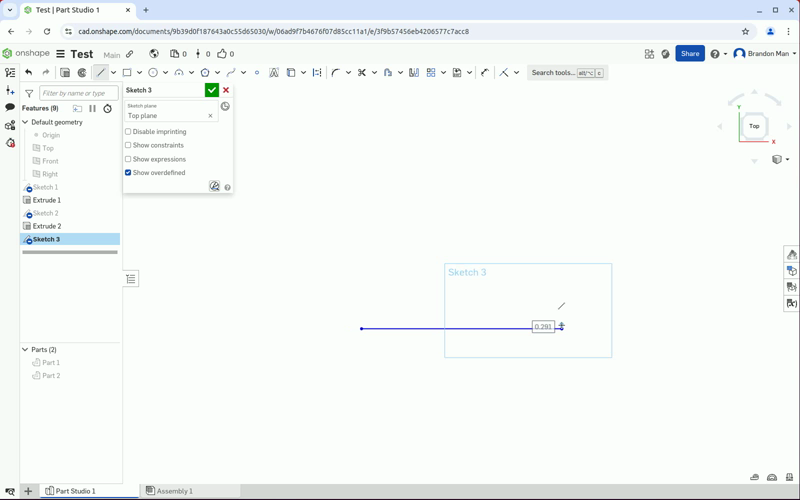
scroll(-6)
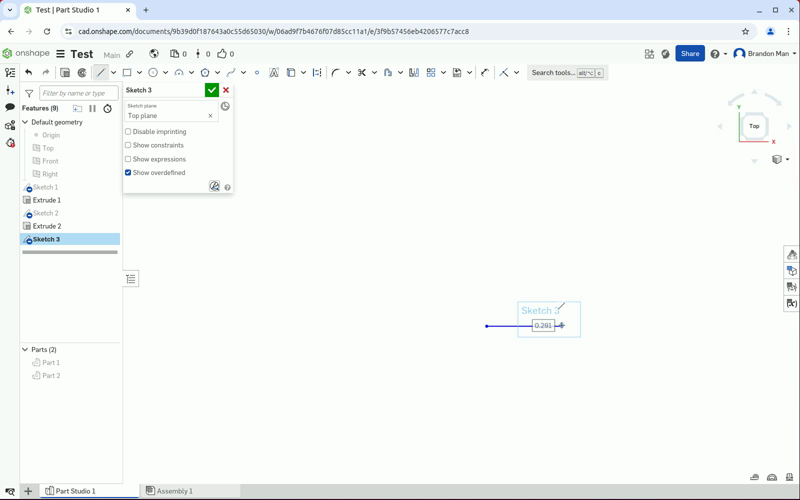
key_up(shift)
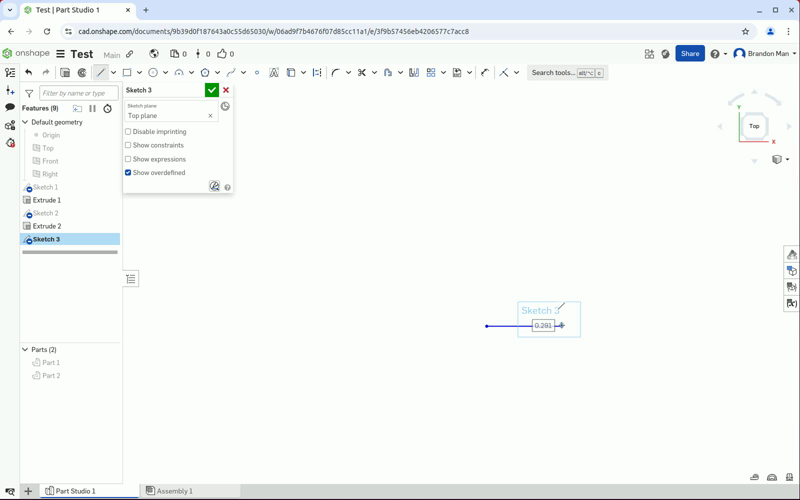
key_down(shift)
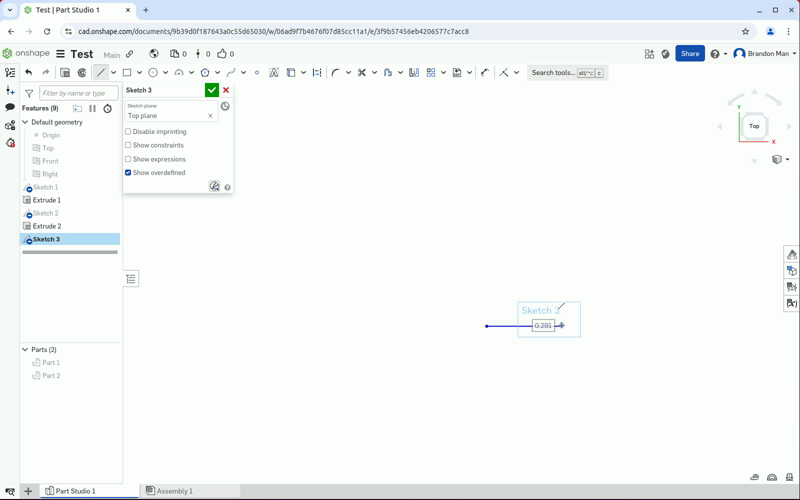
mouse_move(486, 324)
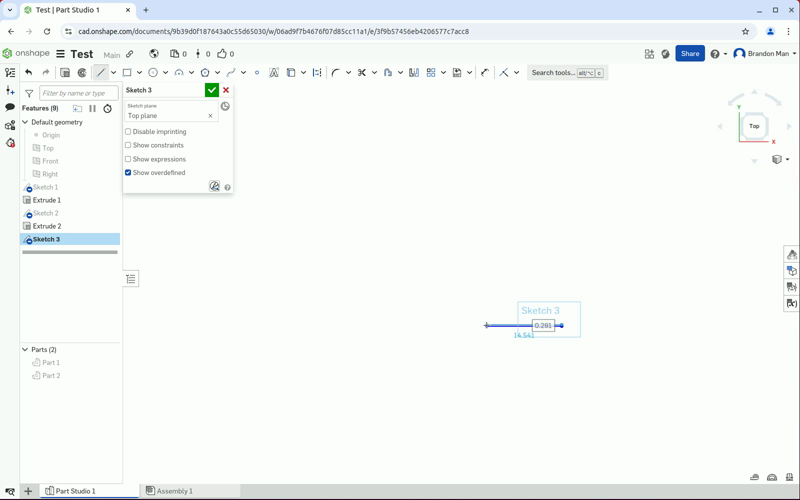
scroll(6)
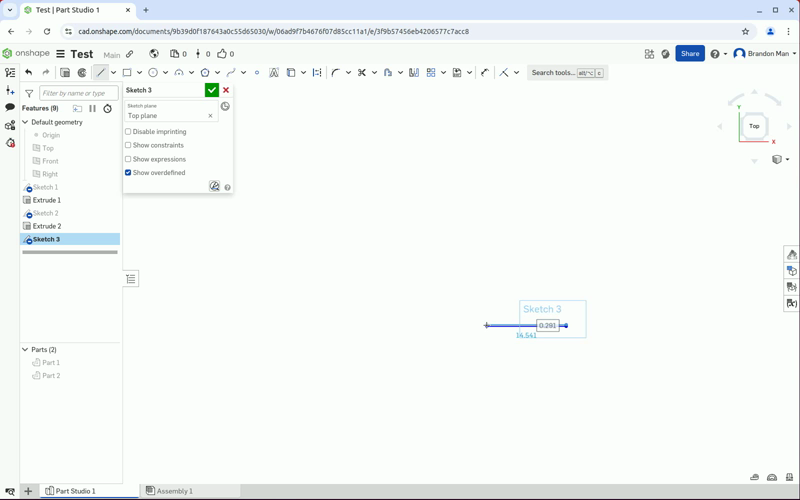
scroll(6)
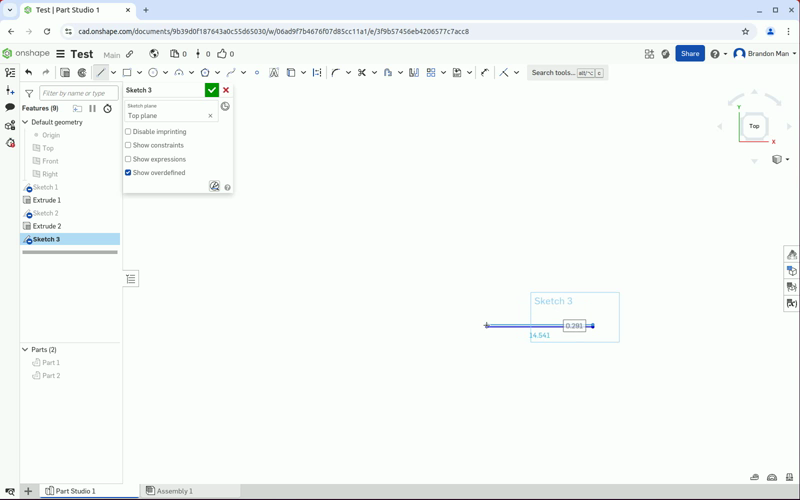
scroll(6)
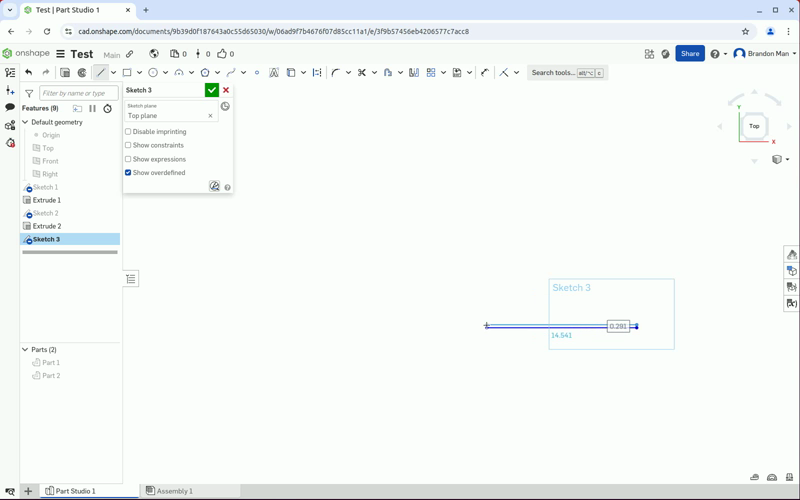
scroll(6)
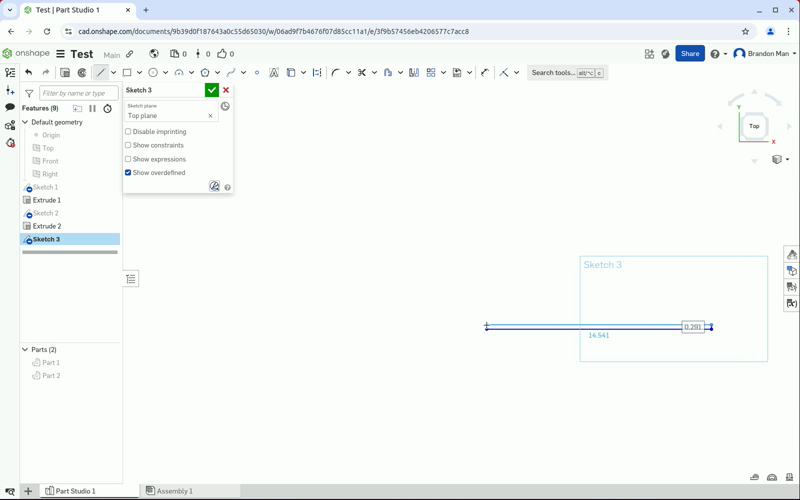
scroll(6)
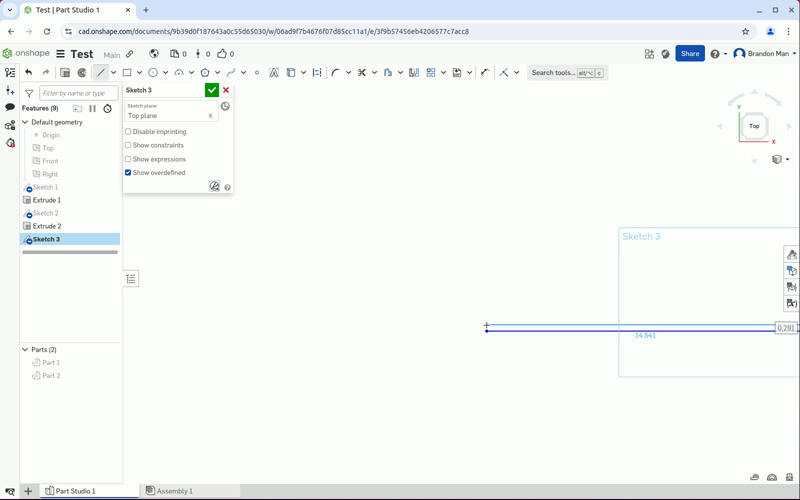
scroll(6)
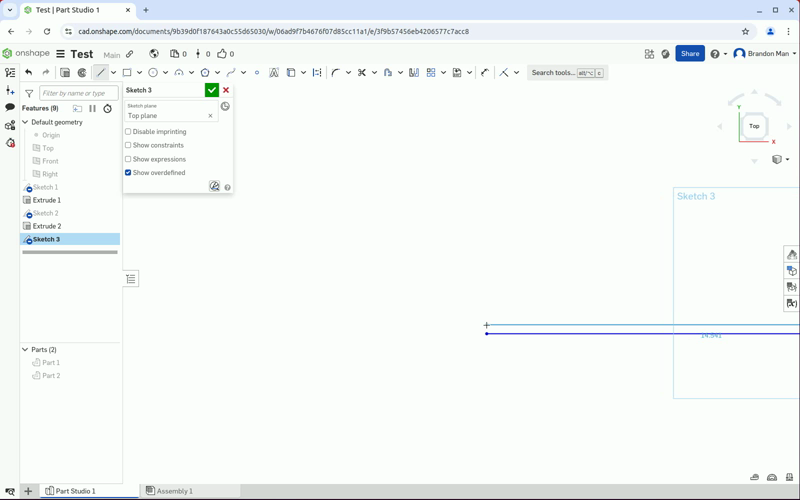
scroll(6)
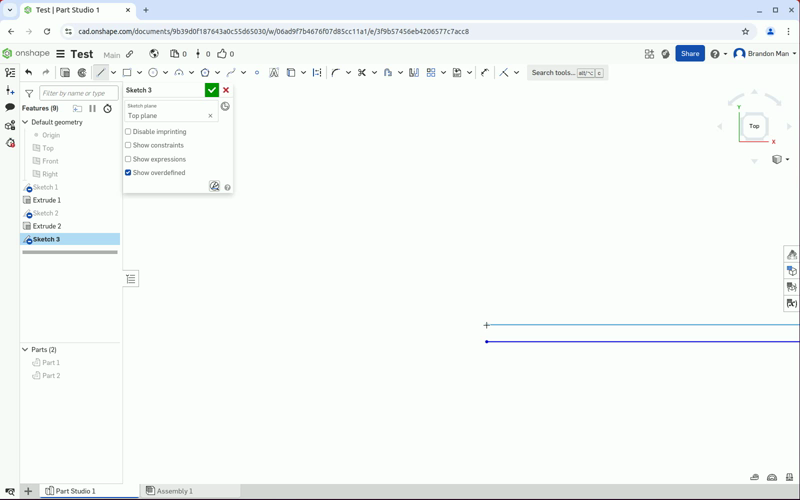
click(486, 324)
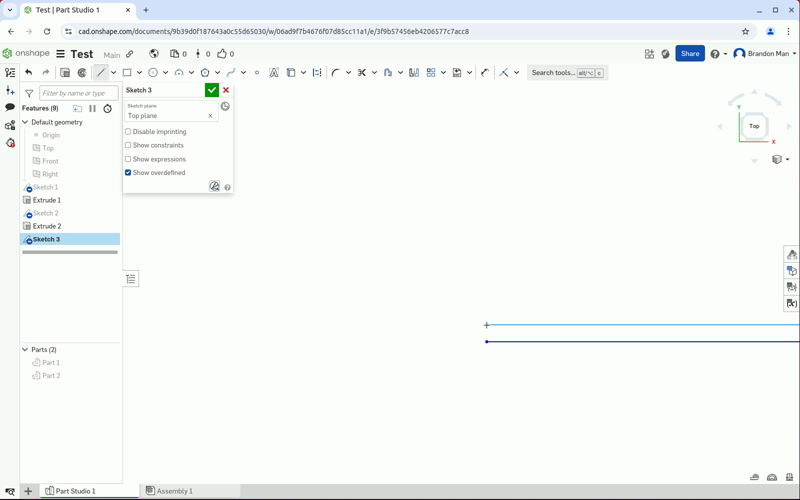
scroll(-6)
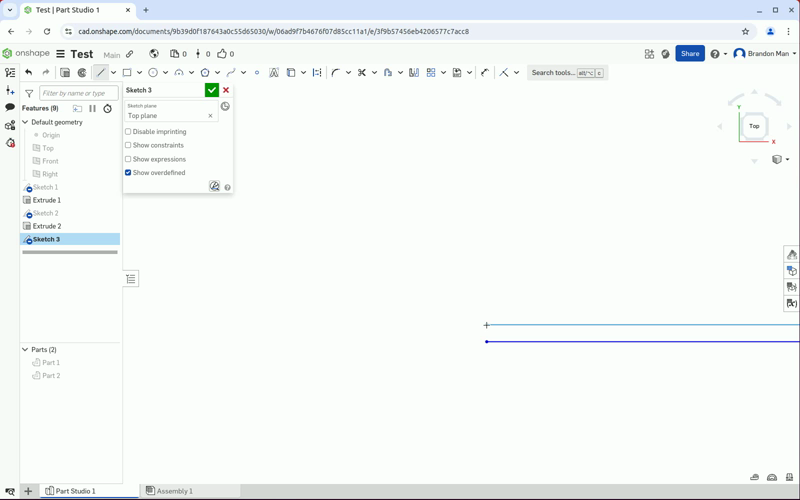
scroll(-6)
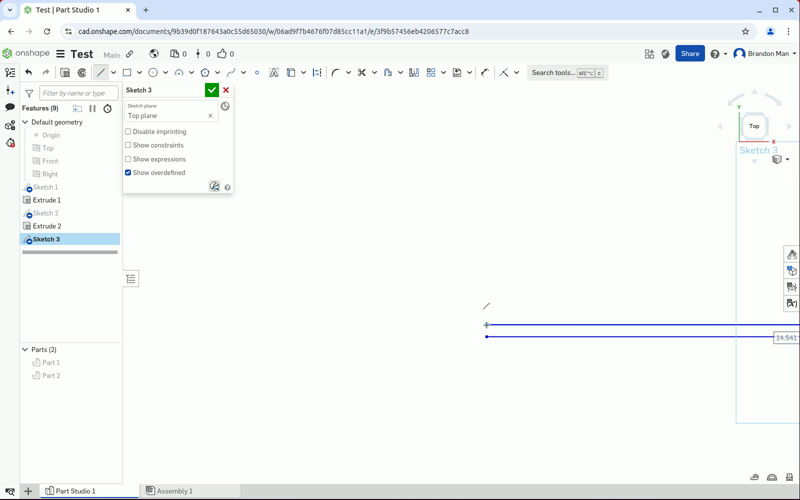
scroll(-6)
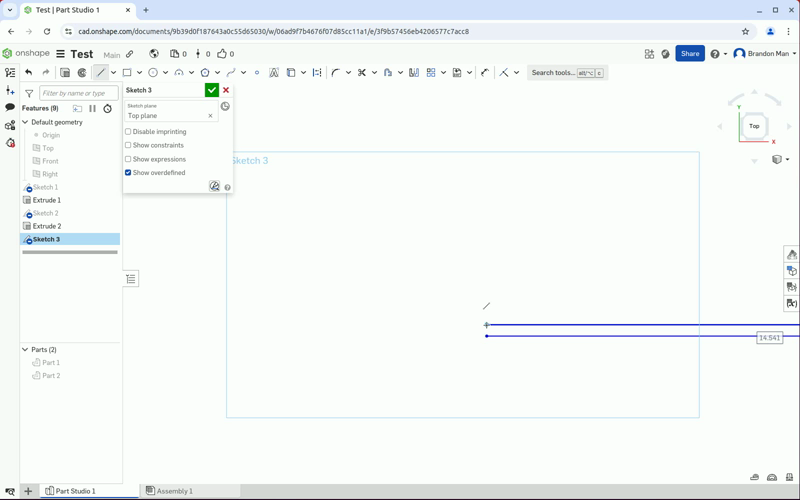
scroll(-6)
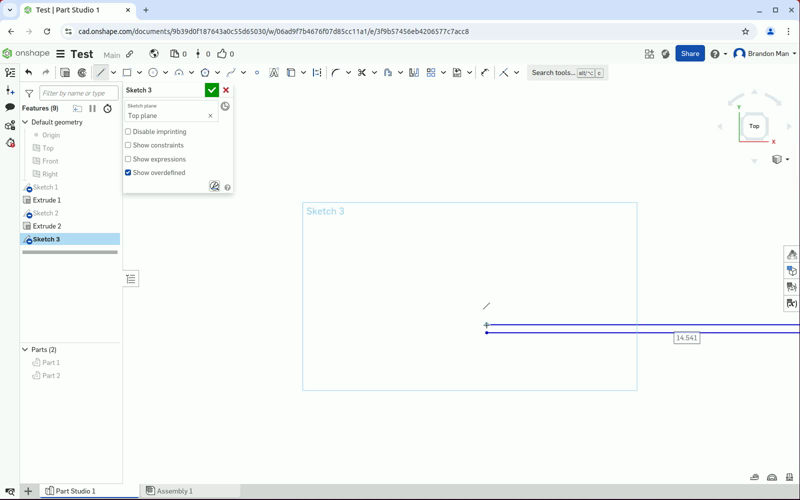
scroll(-6)
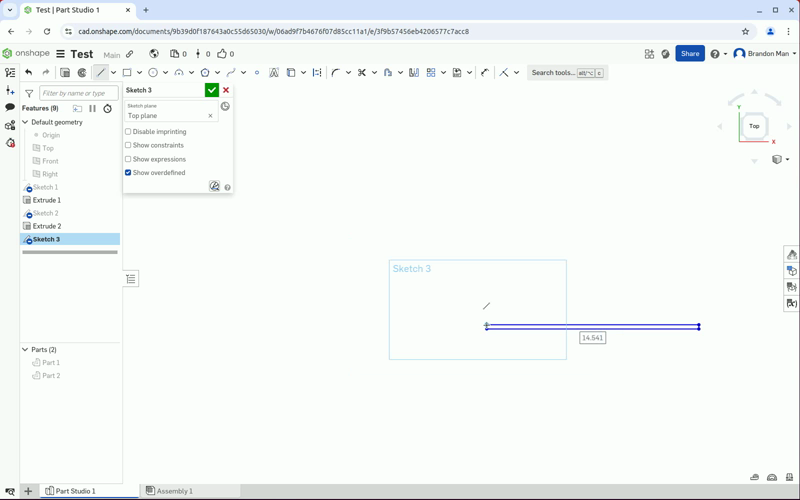
scroll(-6)
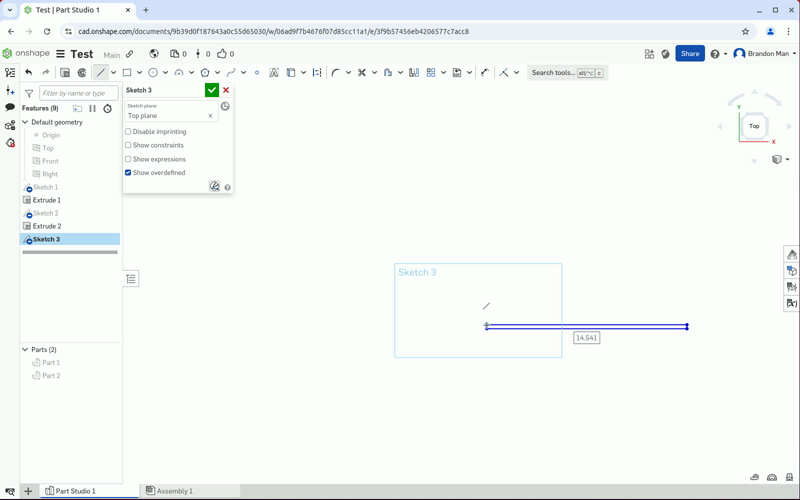
scroll(-6)
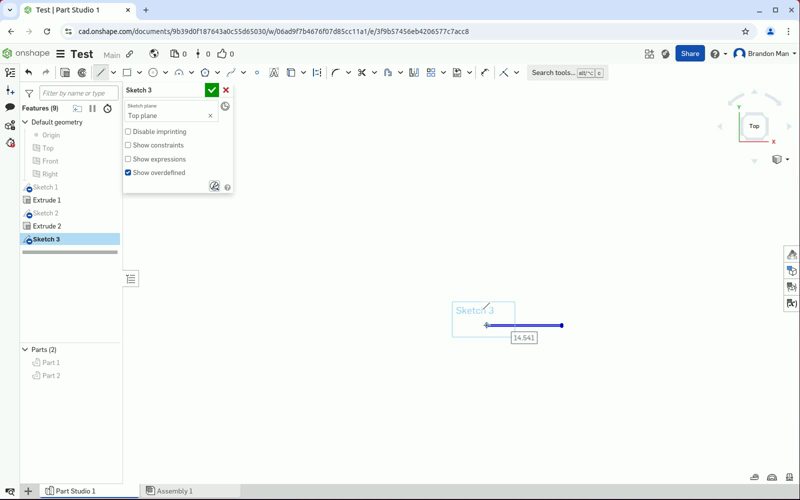
key_up(shift)
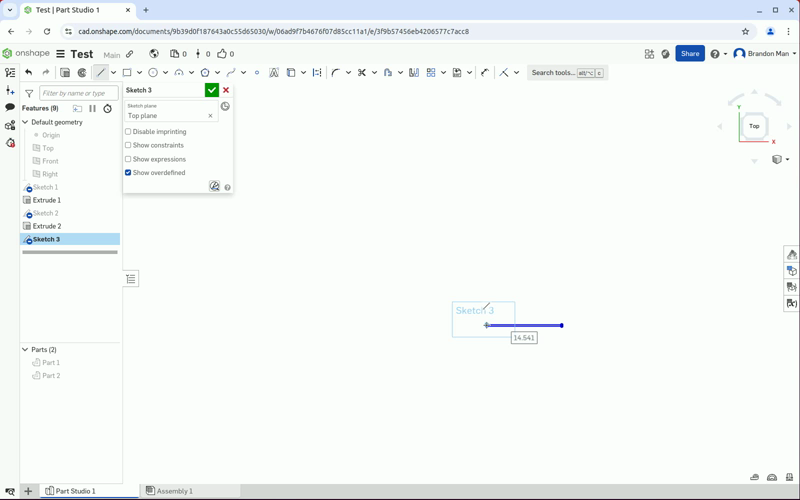
mouse_move(516, 324)
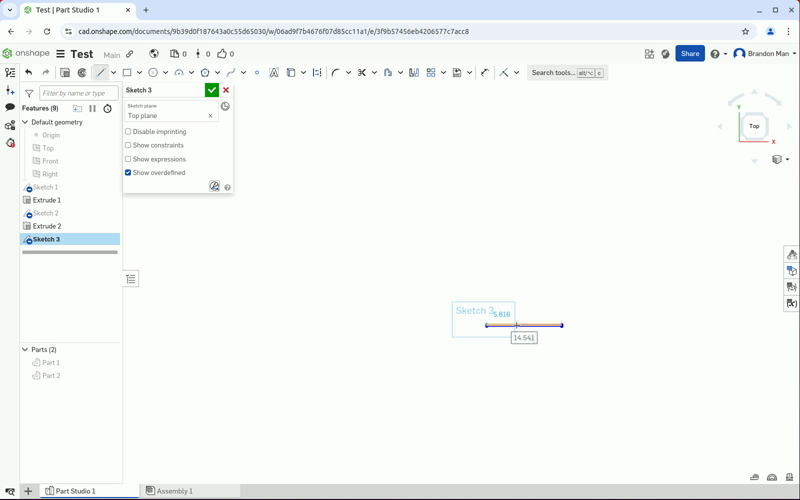
key_down(shift)
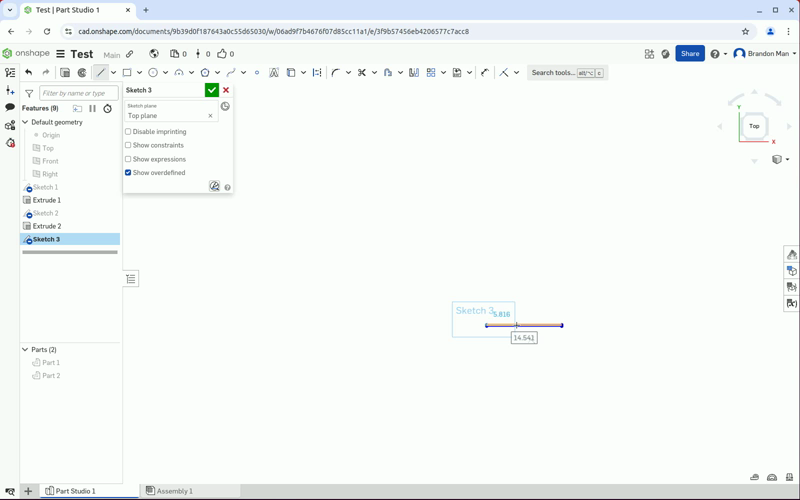
mouse_move(486, 326)
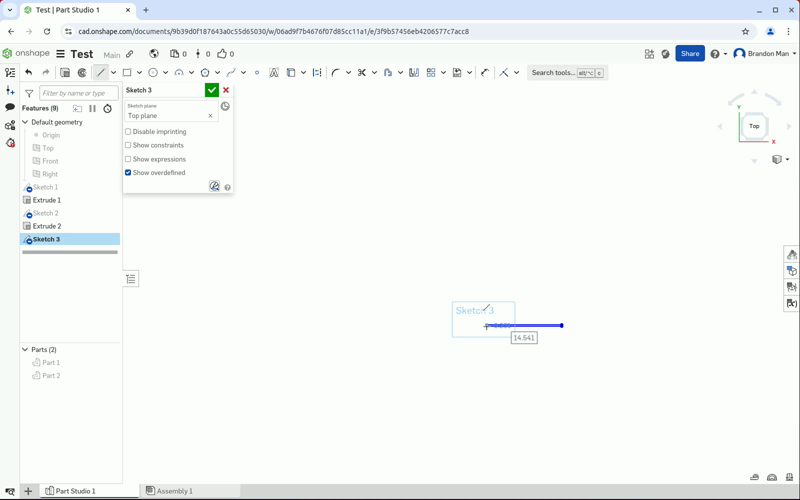
scroll(6)
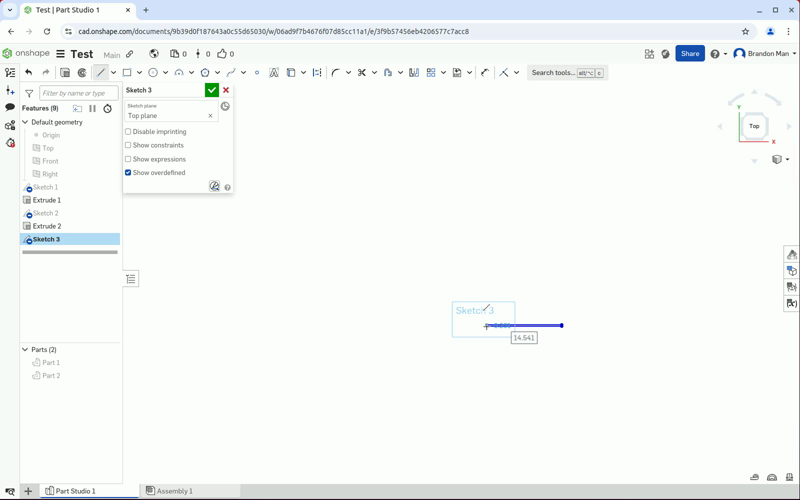
scroll(6)
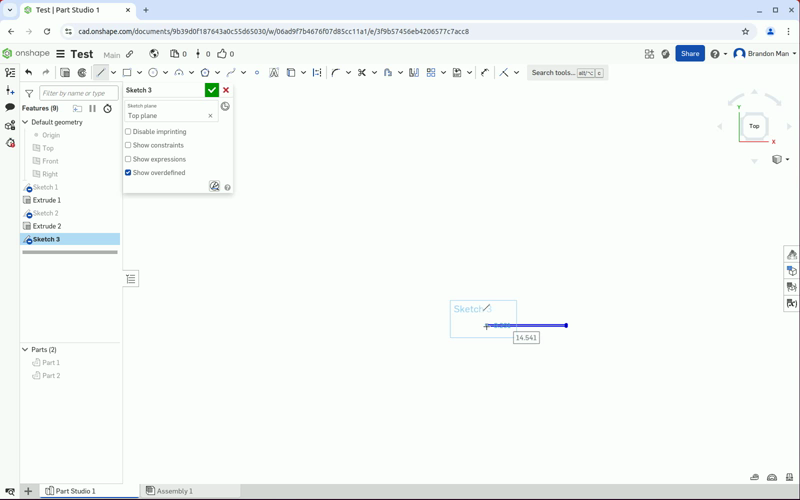
scroll(6)
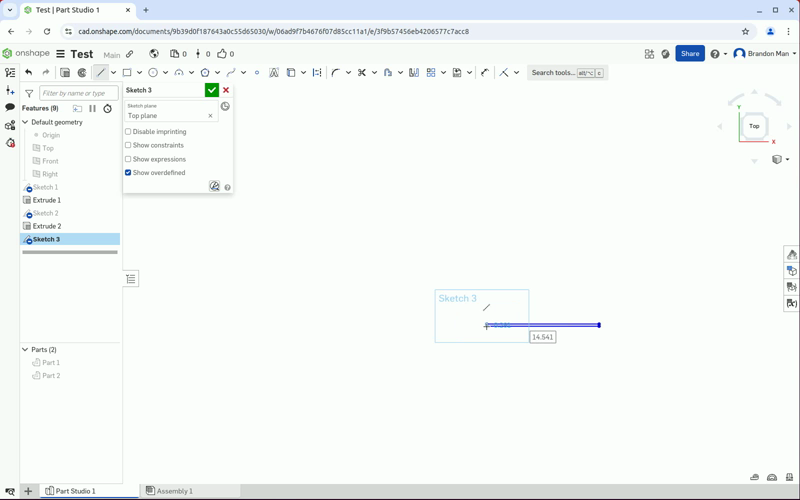
scroll(6)
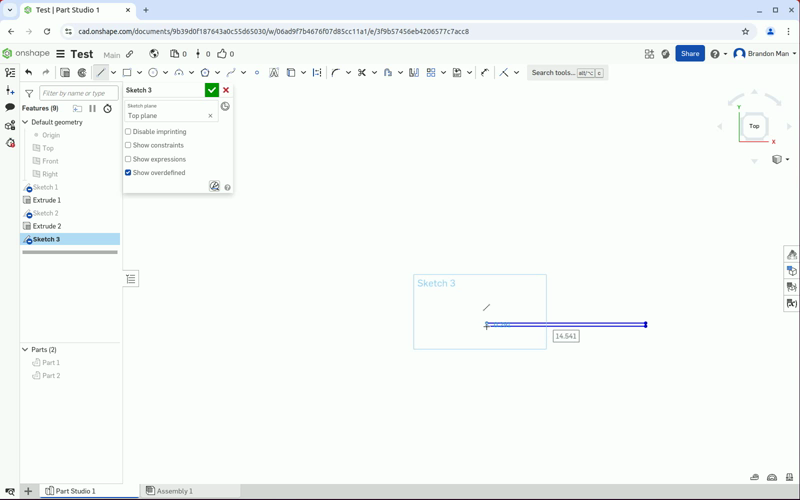
scroll(6)
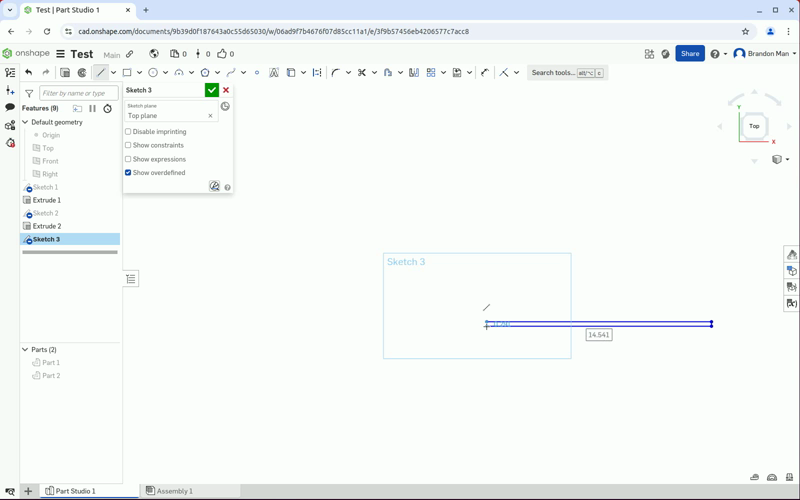
scroll(6)
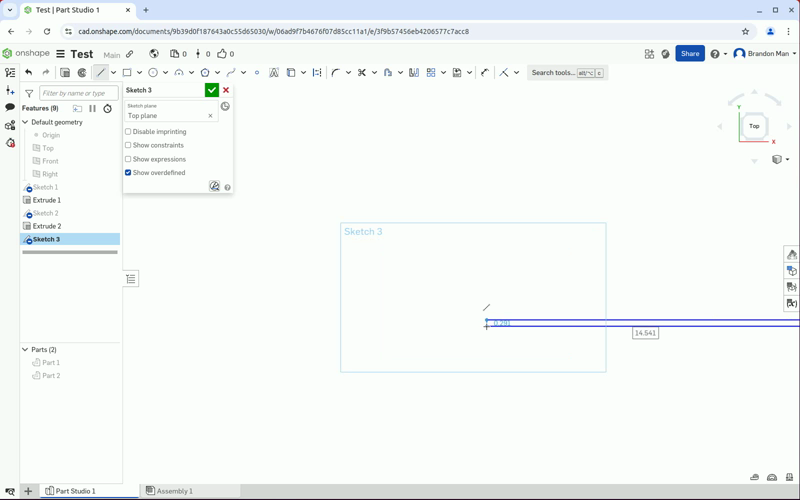
scroll(6)
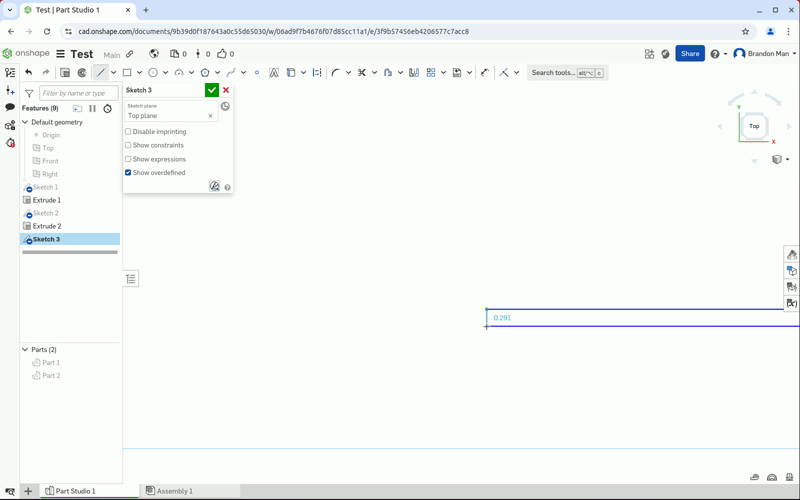
key_up(shift)
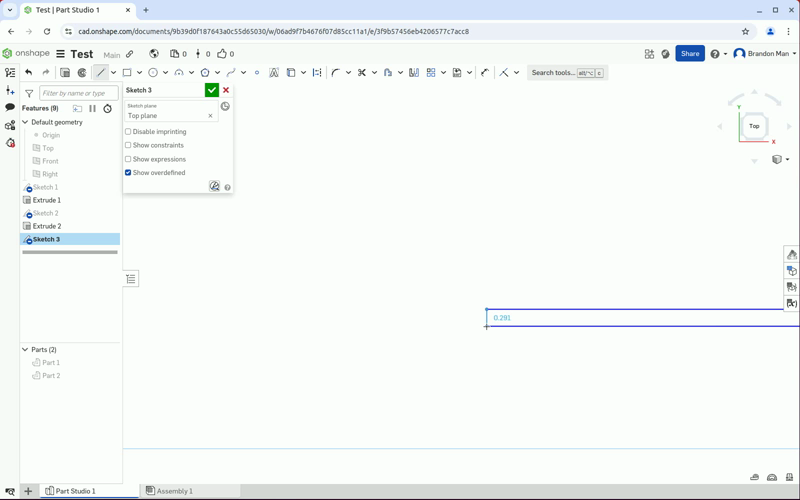
click(486, 326)
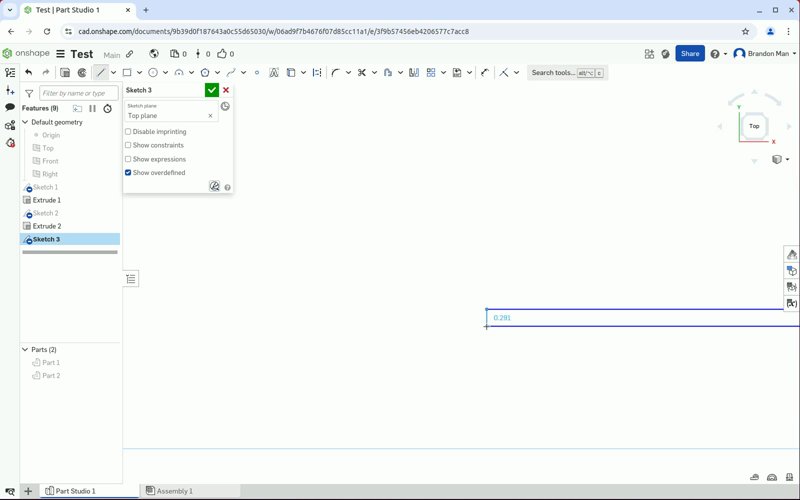
scroll(-6)
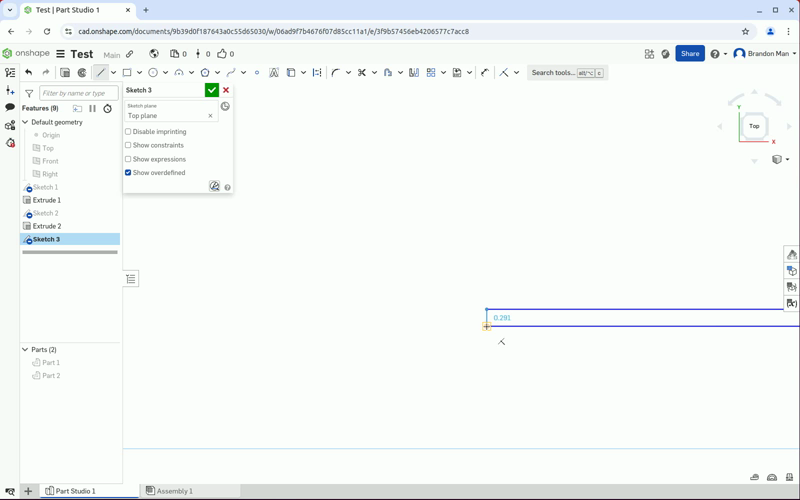
scroll(-6)
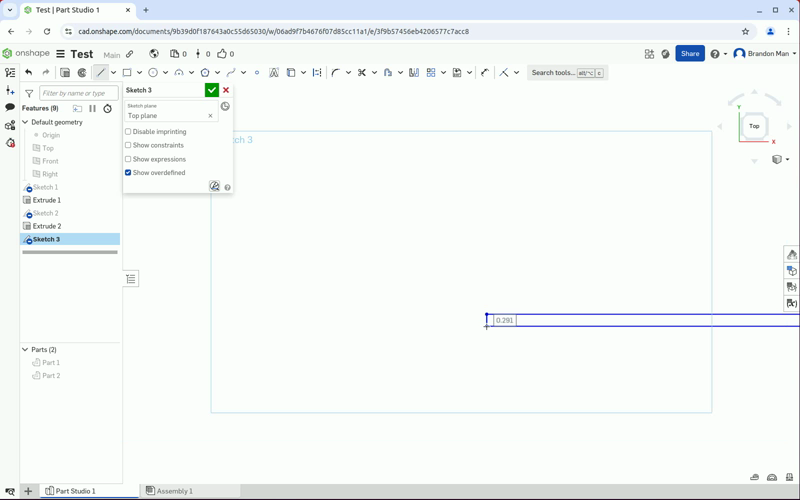
scroll(-6)
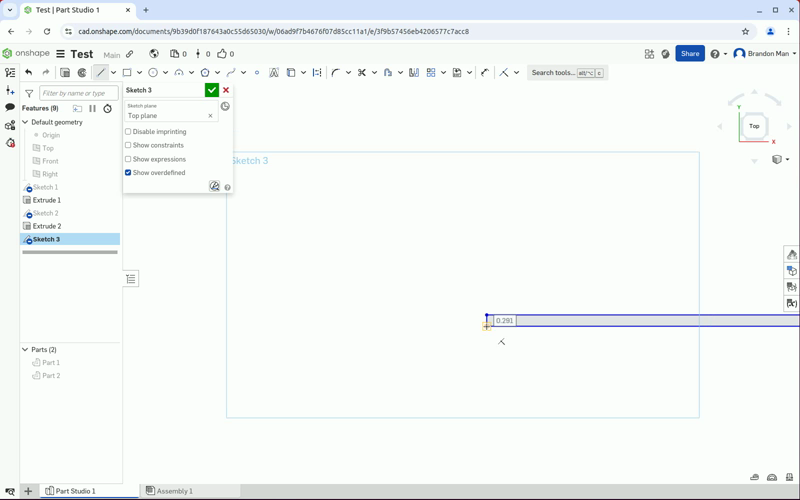
scroll(-6)
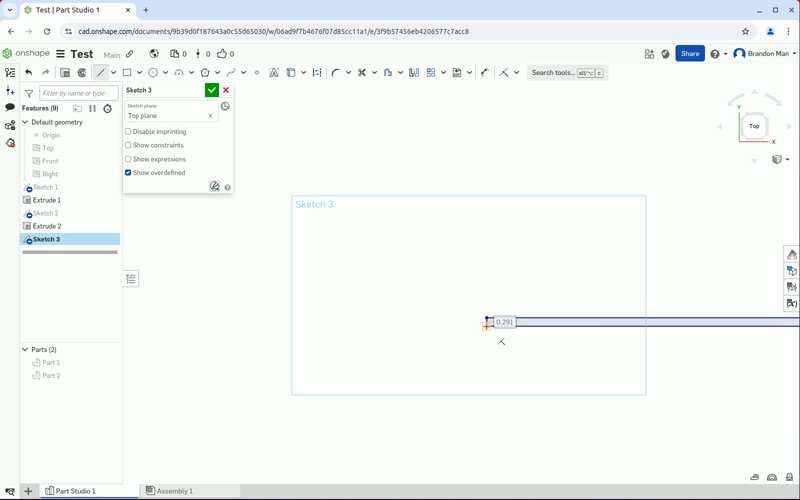
scroll(-6)
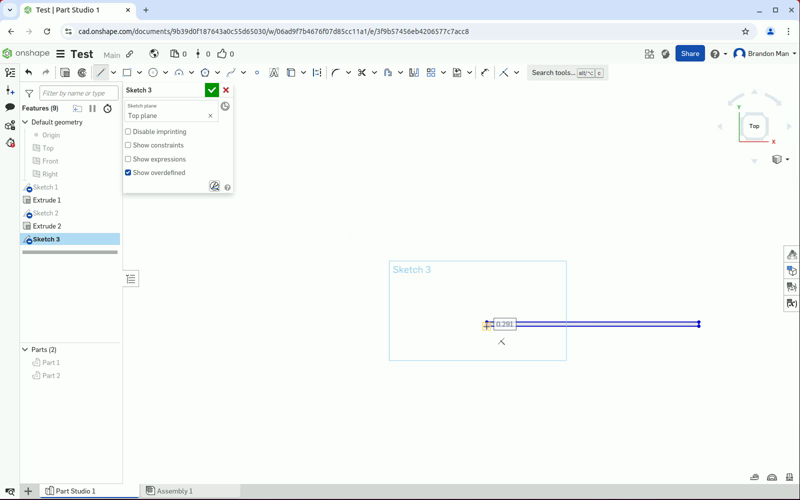
scroll(-6)
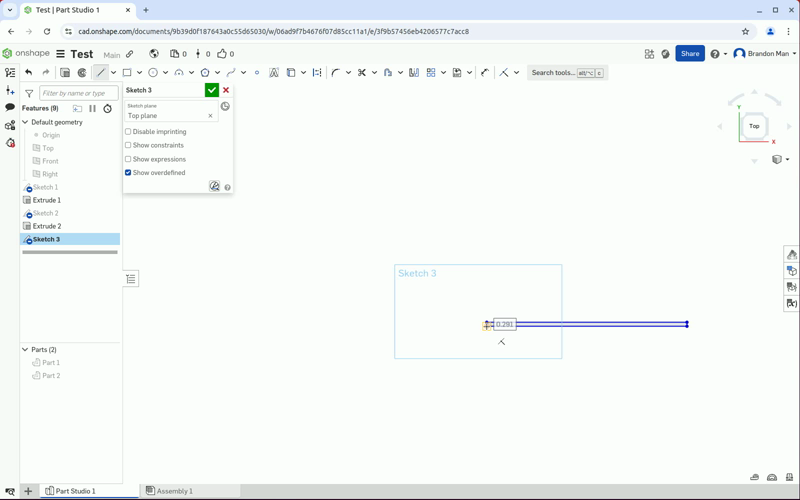
scroll(-6)
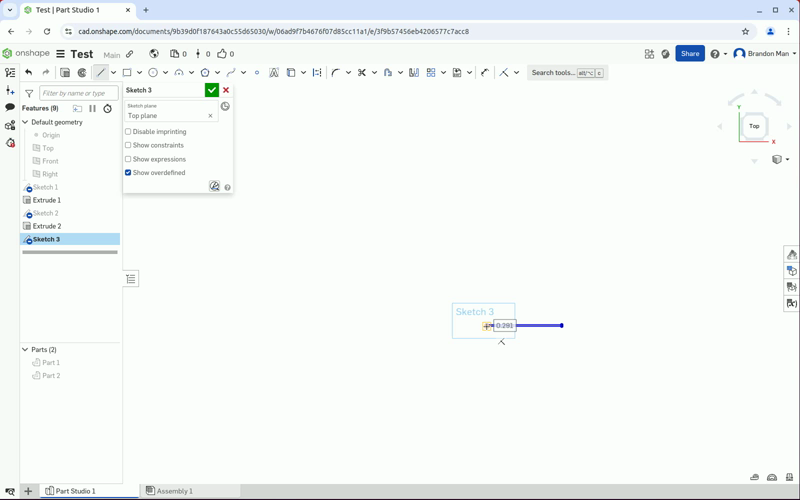
key(esc)
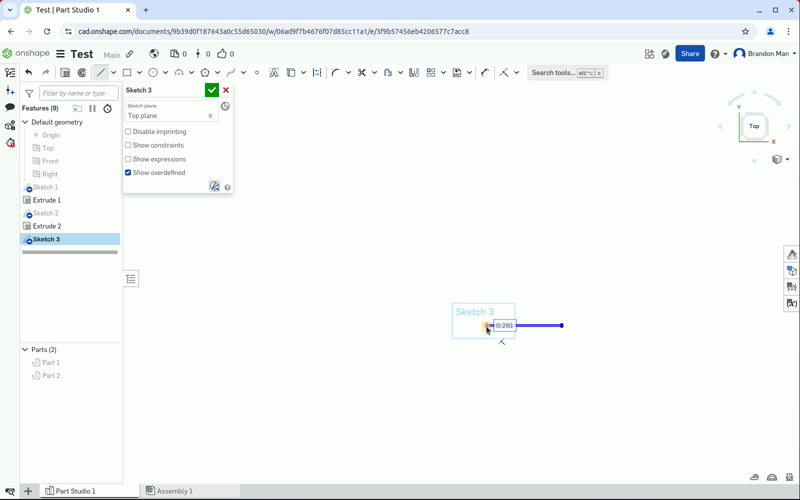
mouse_move(516, 325)
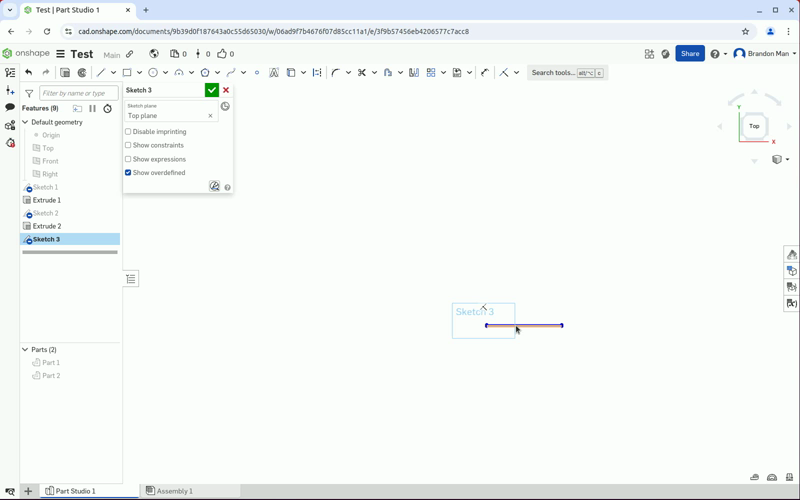
scroll(6)
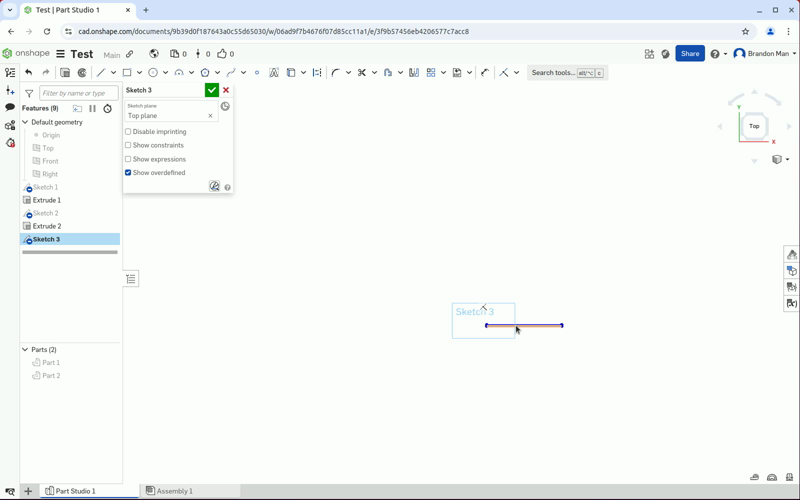
scroll(6)
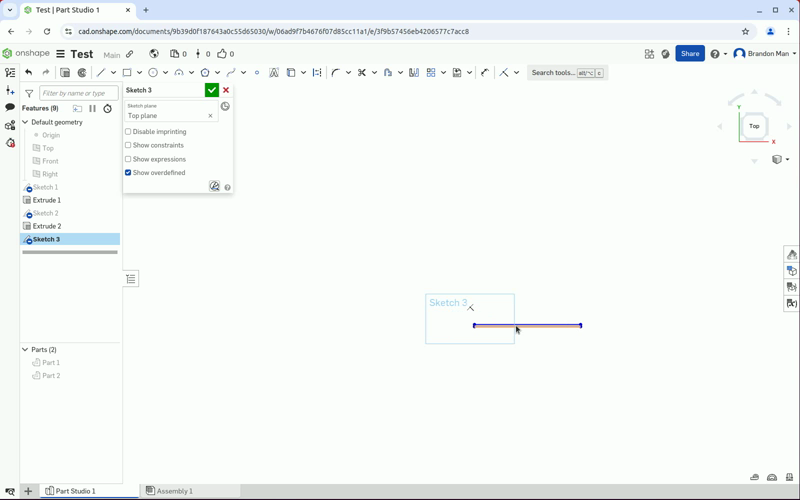
scroll(6)
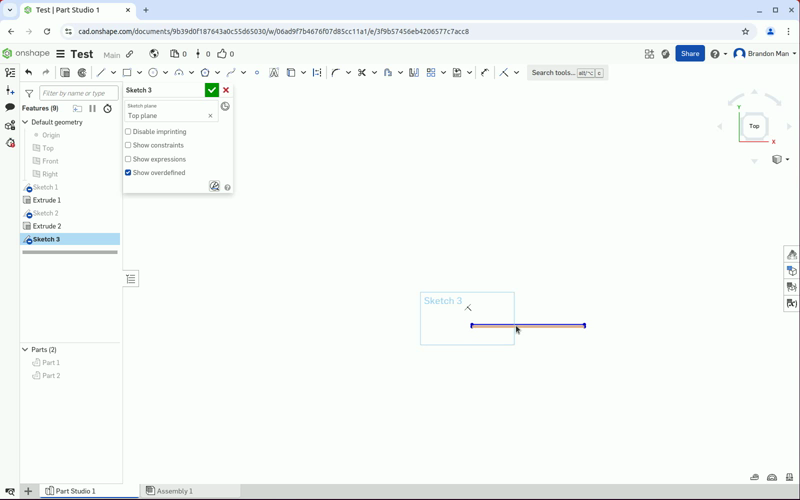
scroll(6)
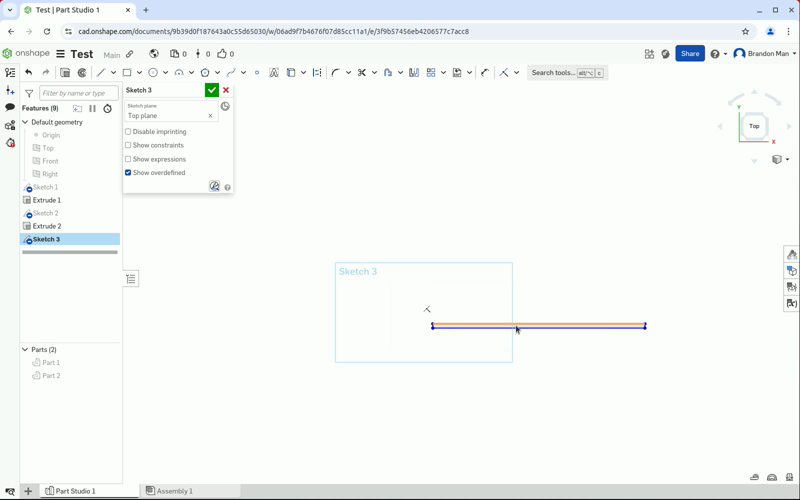
scroll(6)
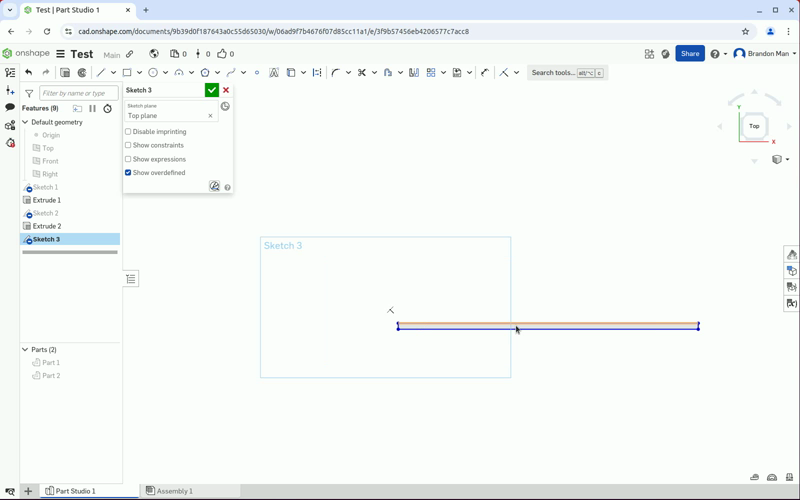
scroll(6)
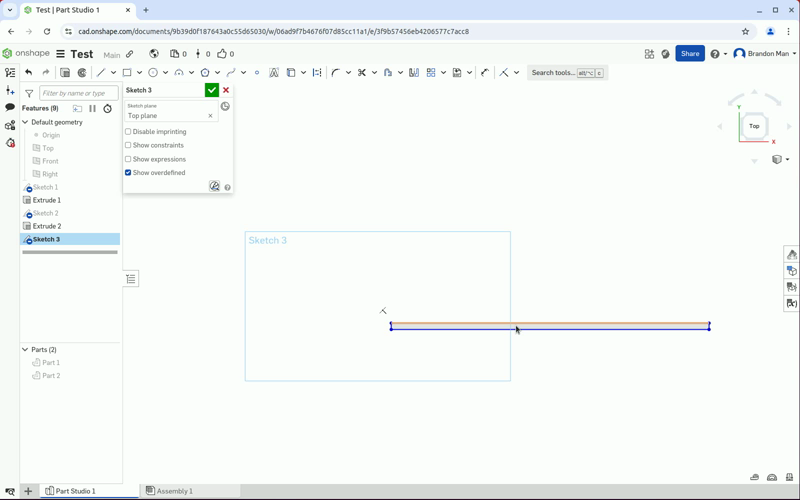
scroll(6)
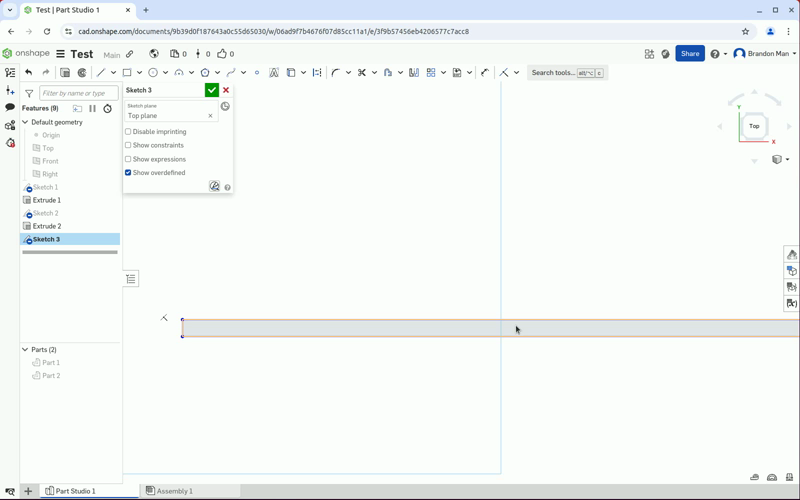
click(516, 325)
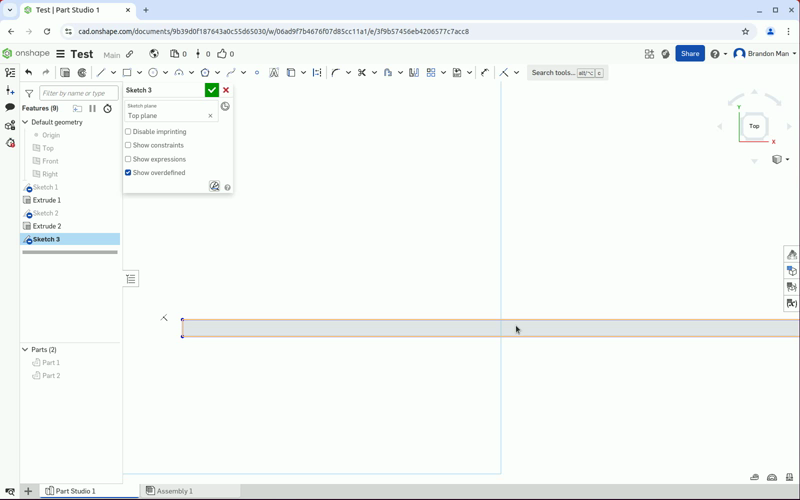
scroll(-6)
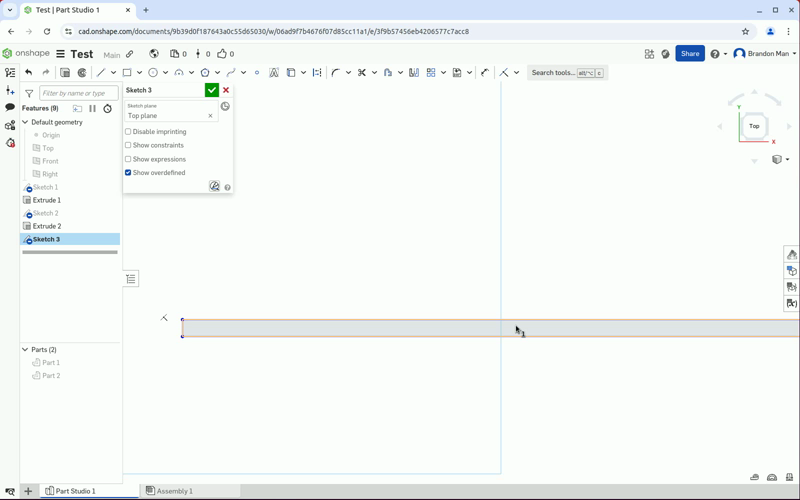
scroll(-6)
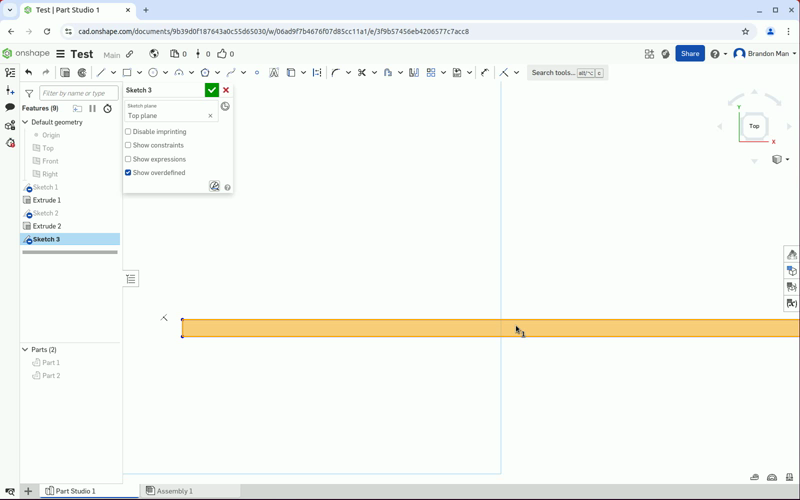
scroll(-6)
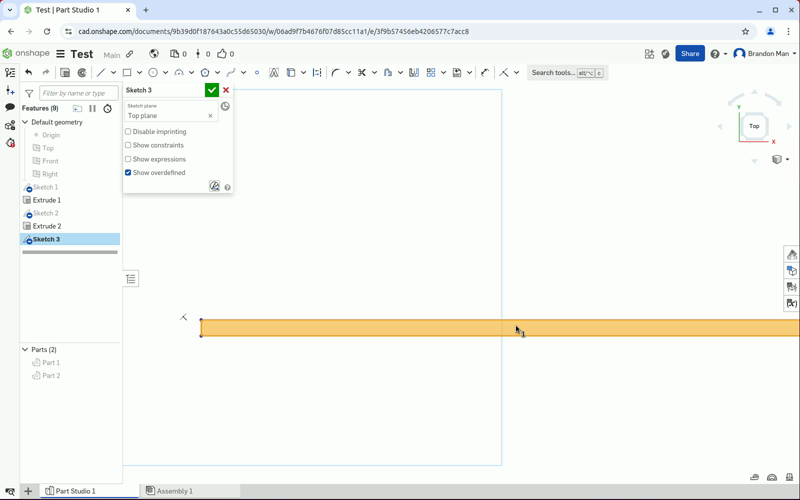
scroll(-6)
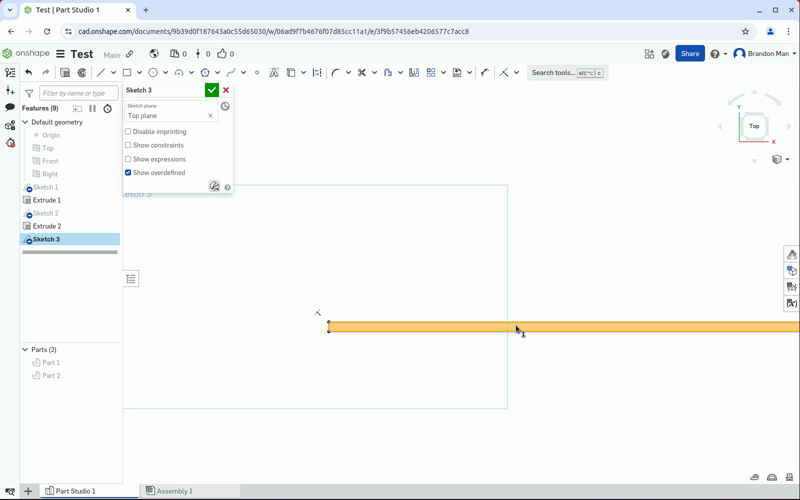
scroll(-6)
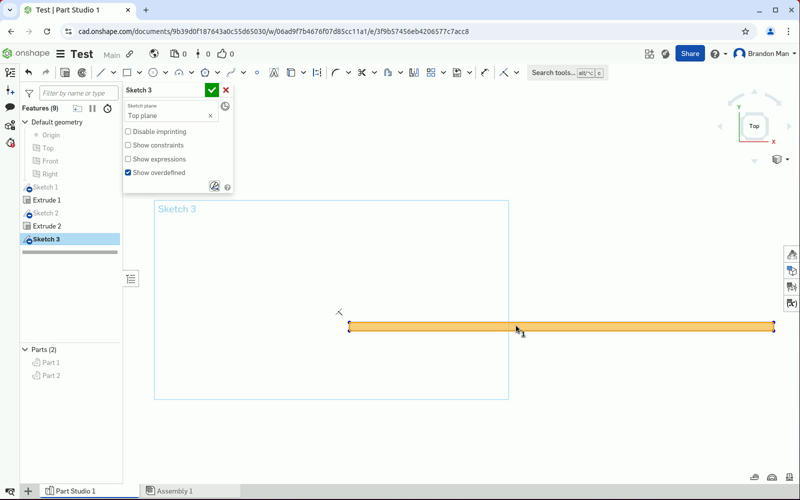
scroll(-6)
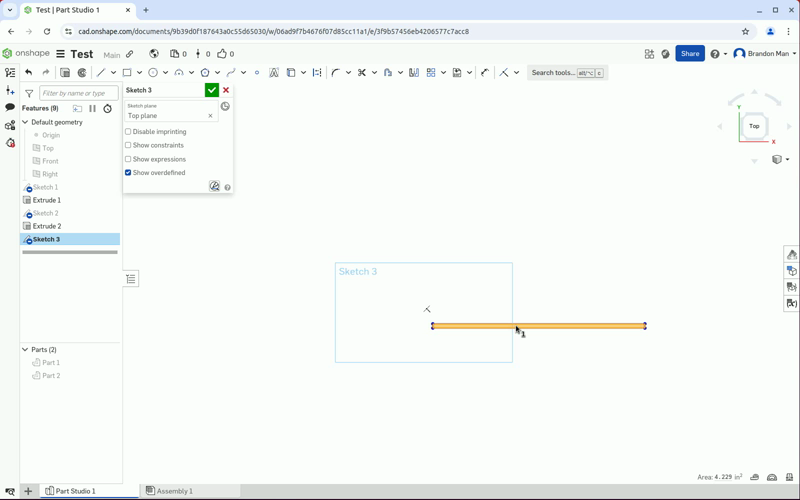
scroll(-6)
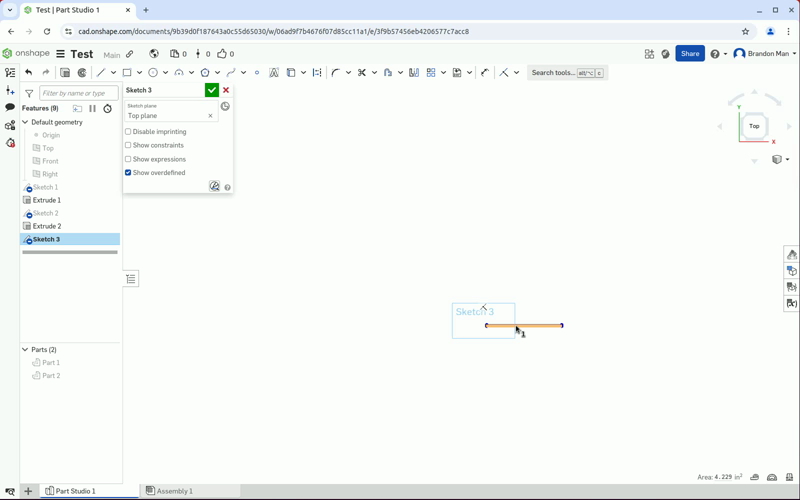
mouse_move(73, 352)
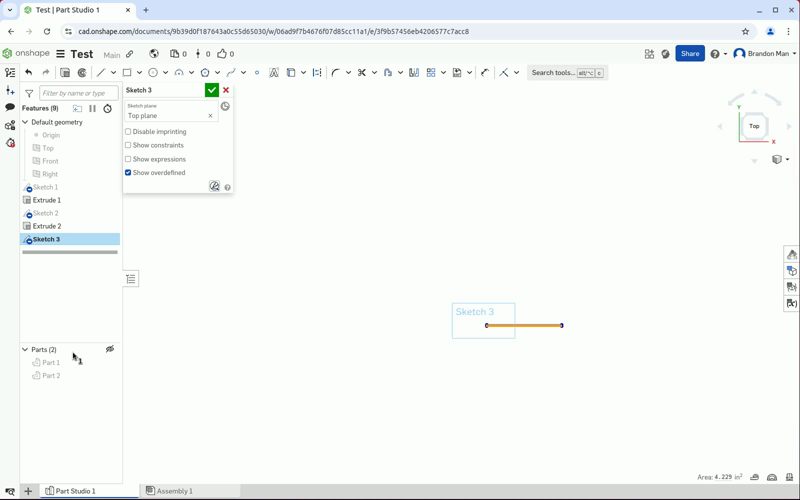
key(shift+y)
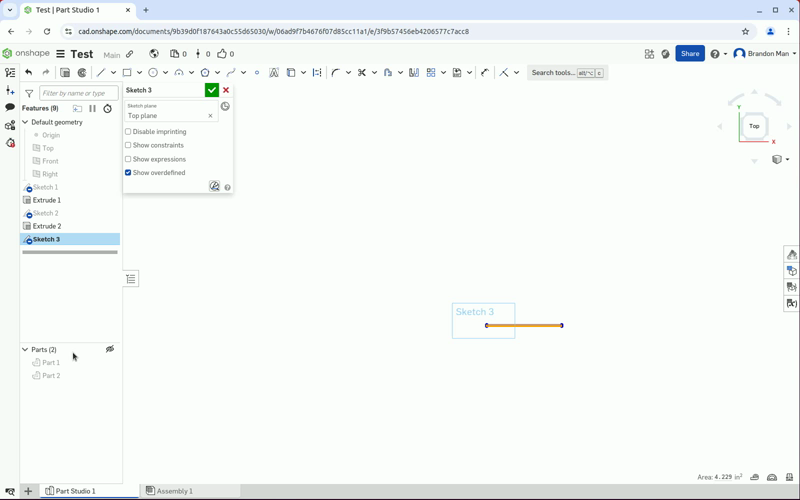
key(shift+e)
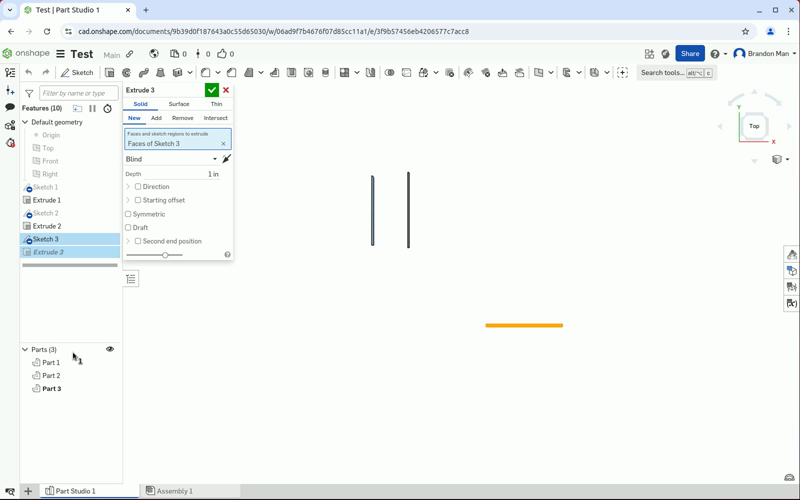
mouse_move(143, 106)
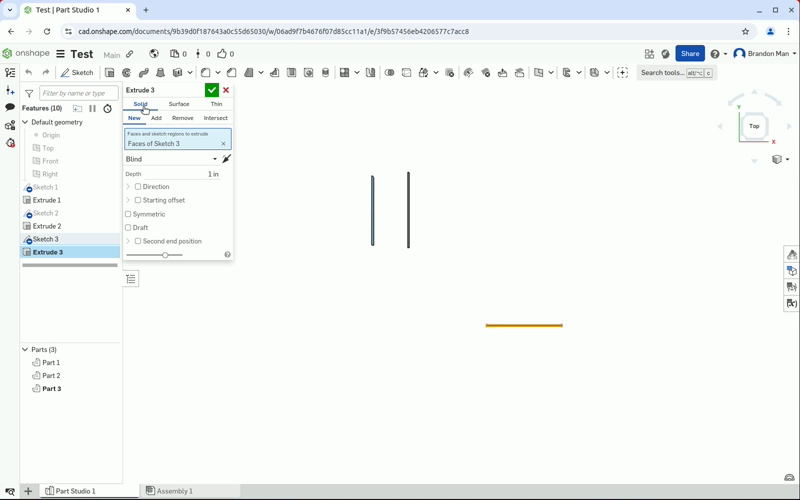
click(143, 106)
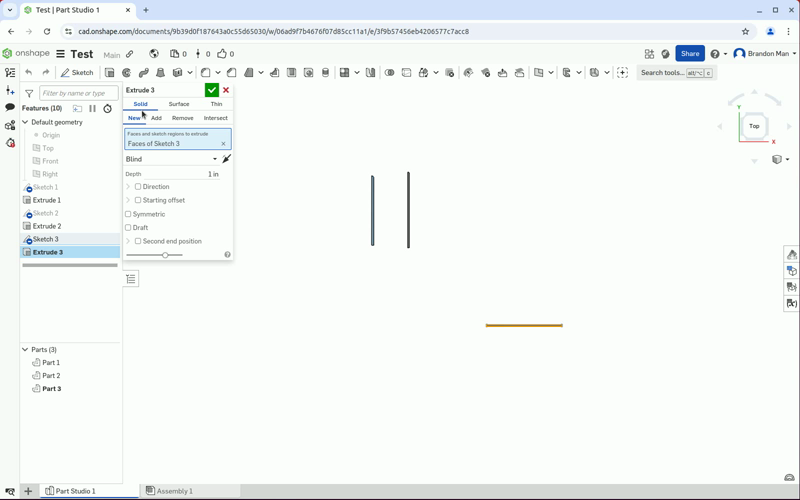
mouse_move(137, 120)
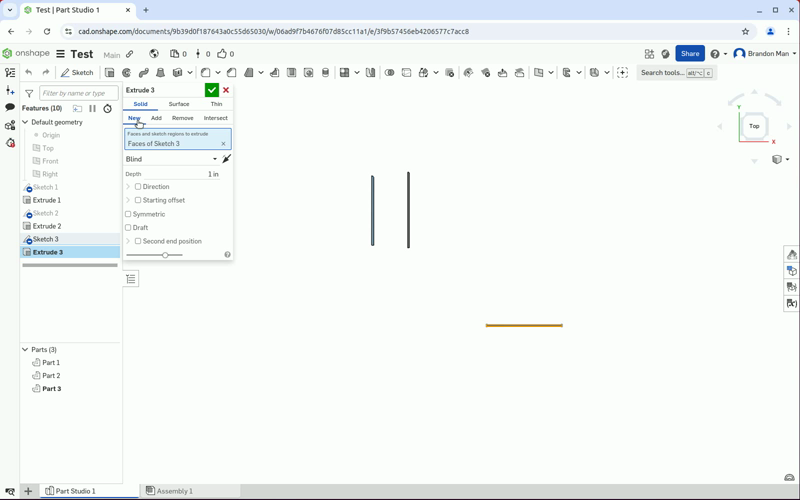
click(137, 120)
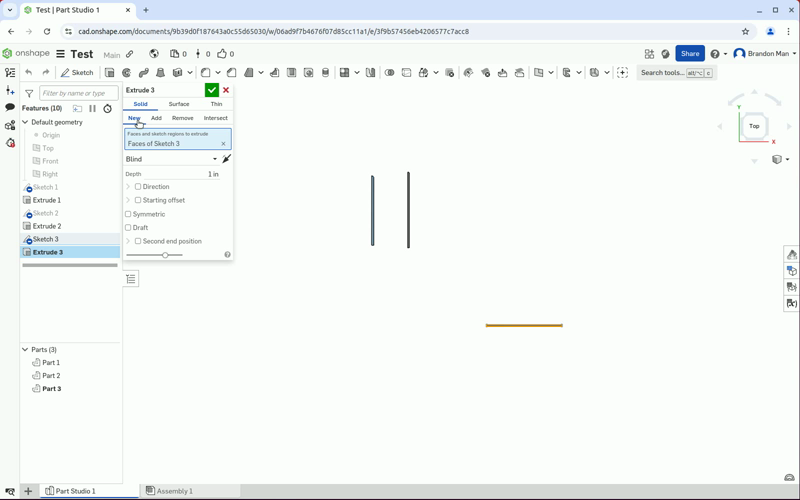
key(tab, 4)
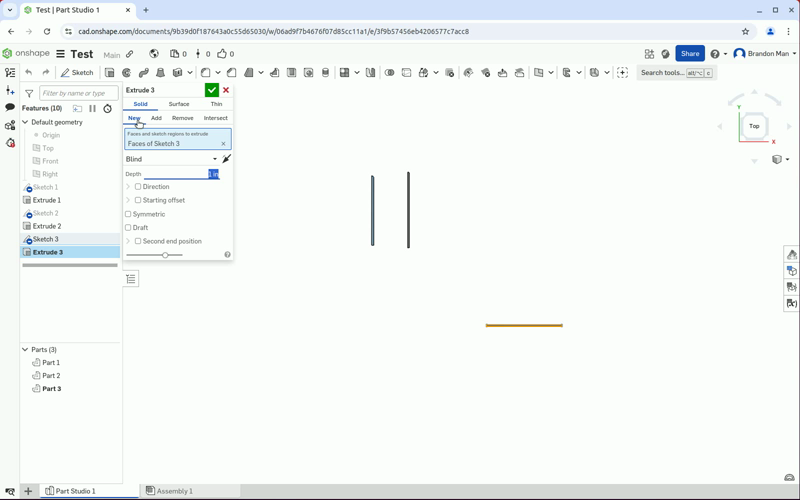
text(10.832)
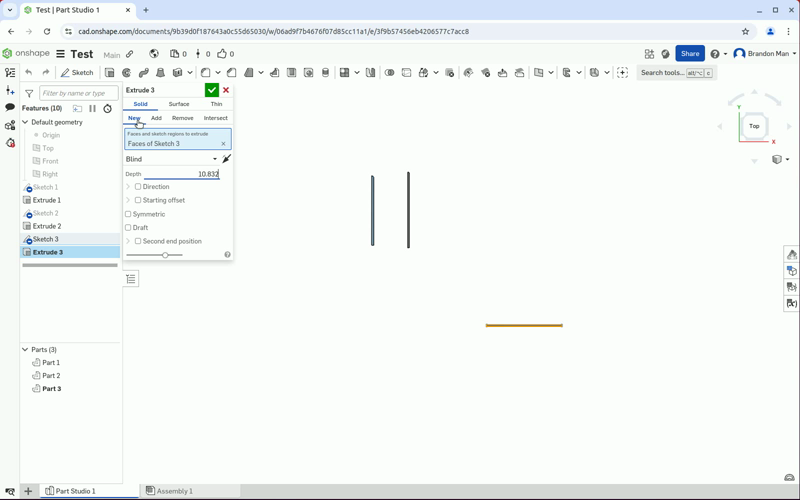
key(enter)
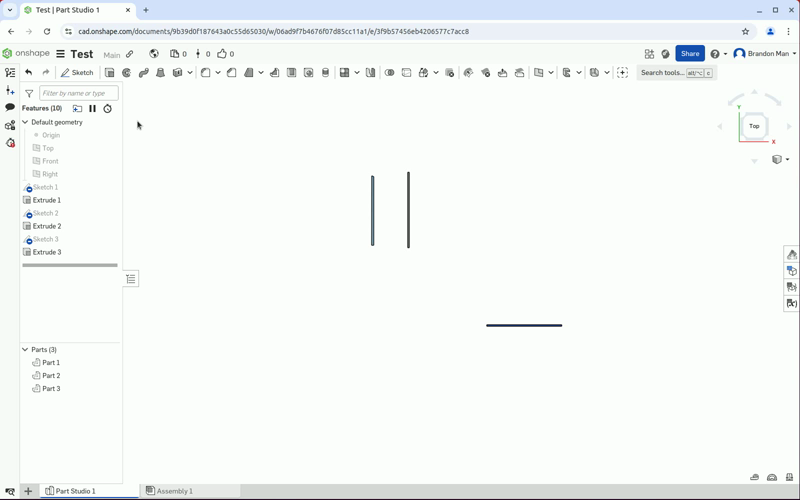
key(shift+h)
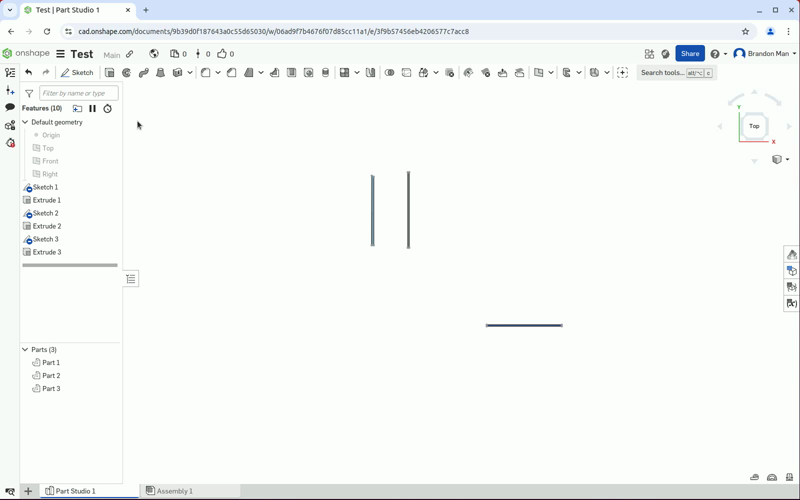
key(shift+h)
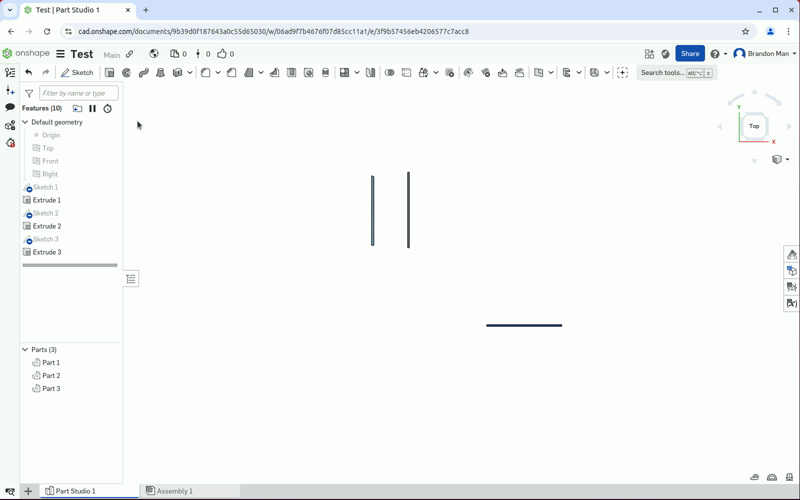
mouse_move(73, 189)
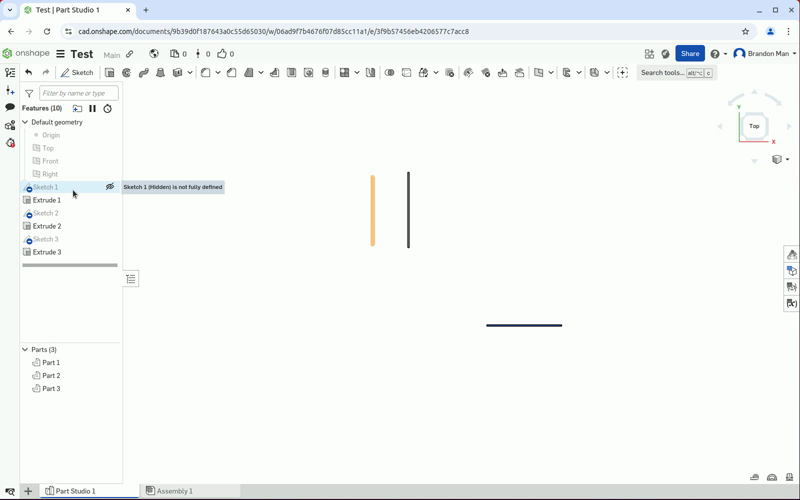
click(73, 189)
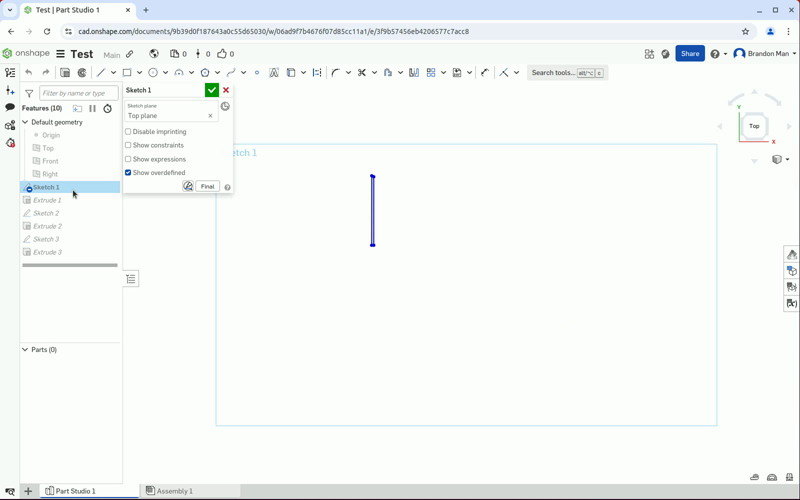
mouse_move(229, 92)
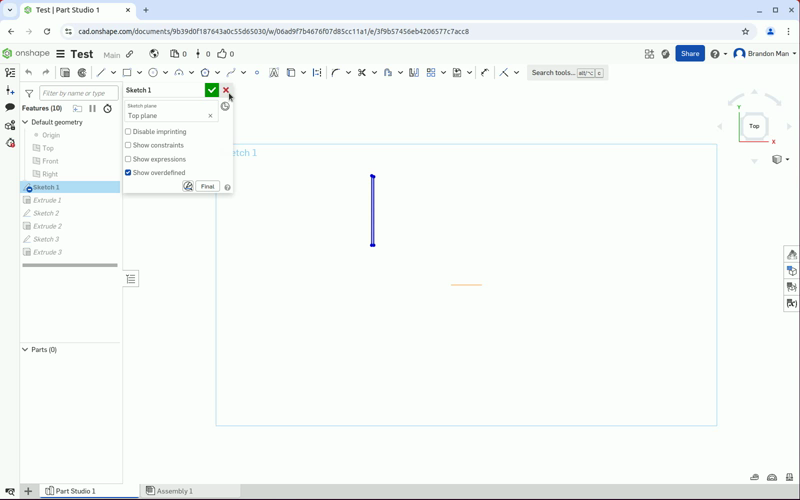
click(229, 92)
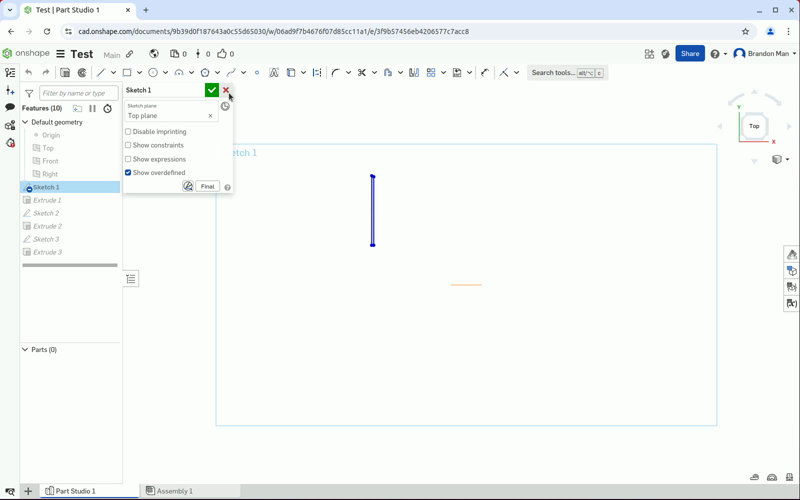
key(shift+s)
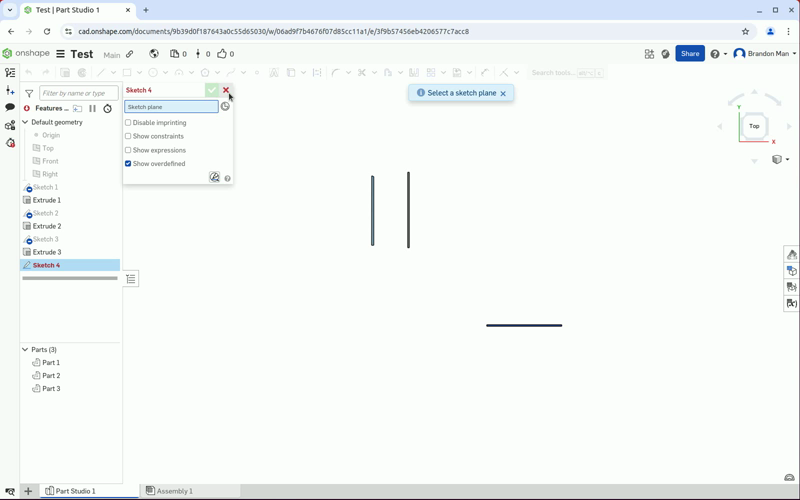
mouse_move(73, 150)
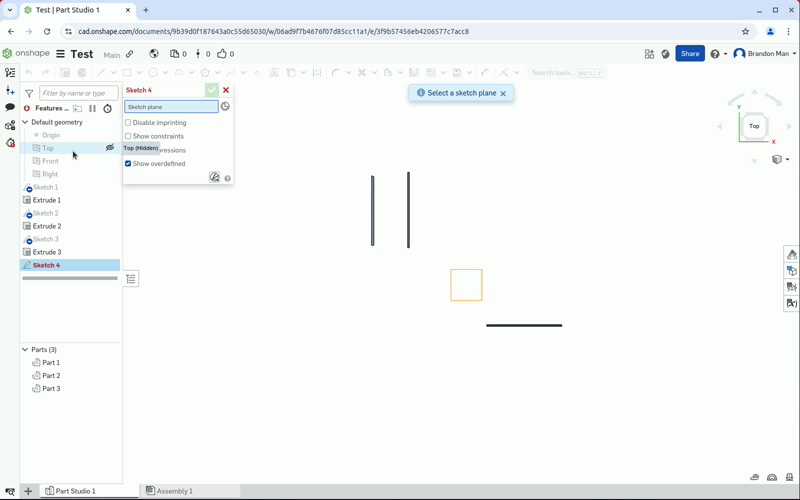
click(73, 150)
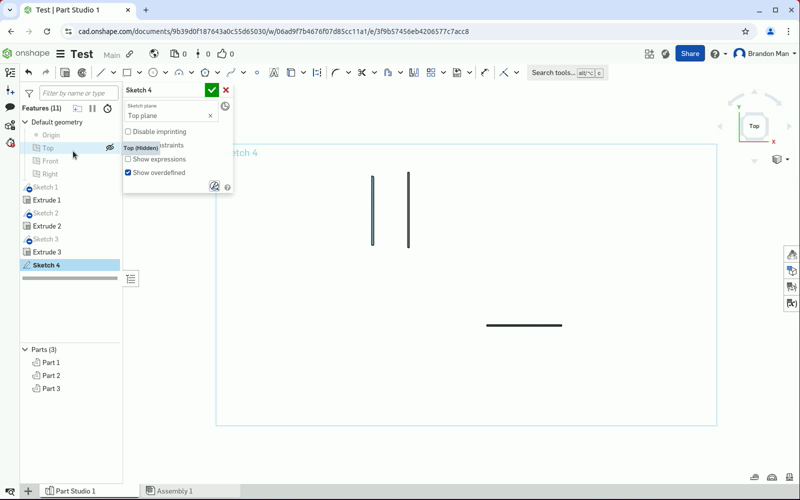
mouse_move(73, 352)
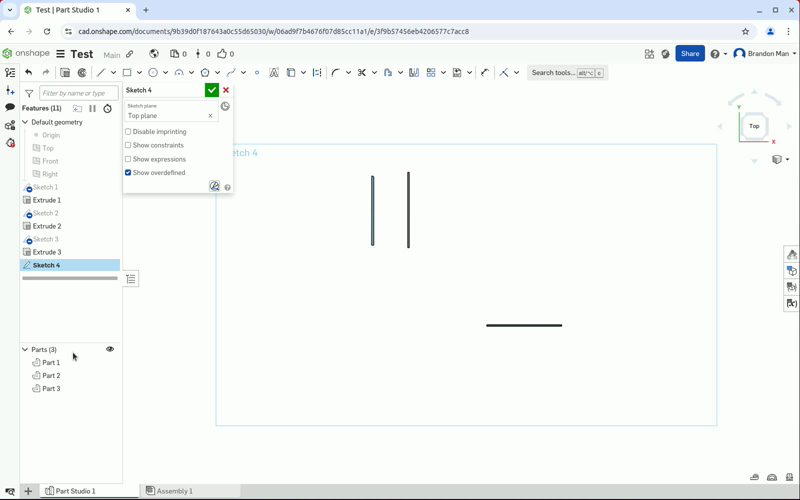
key(y)
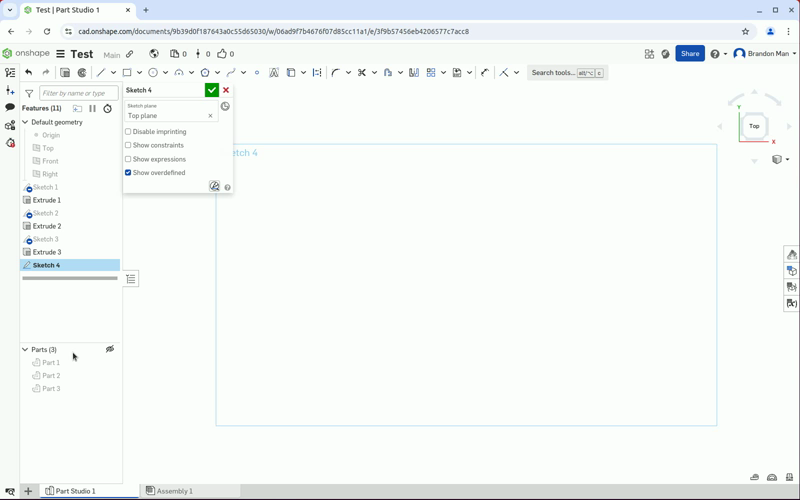
key(l)
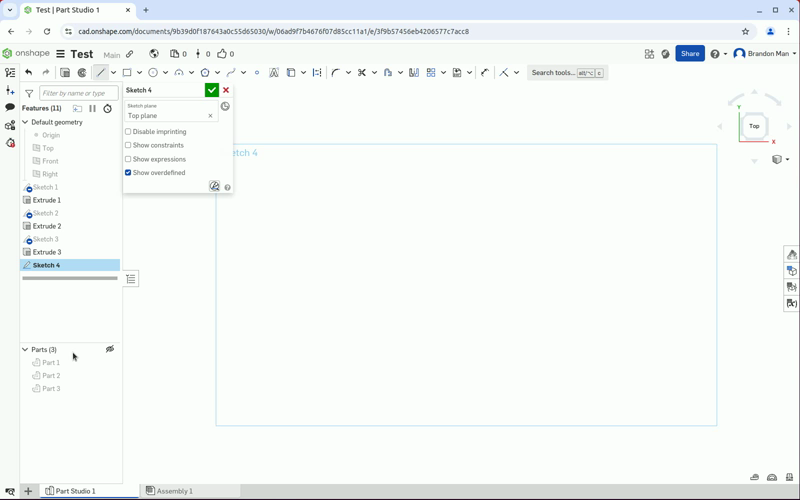
key_down(shift)
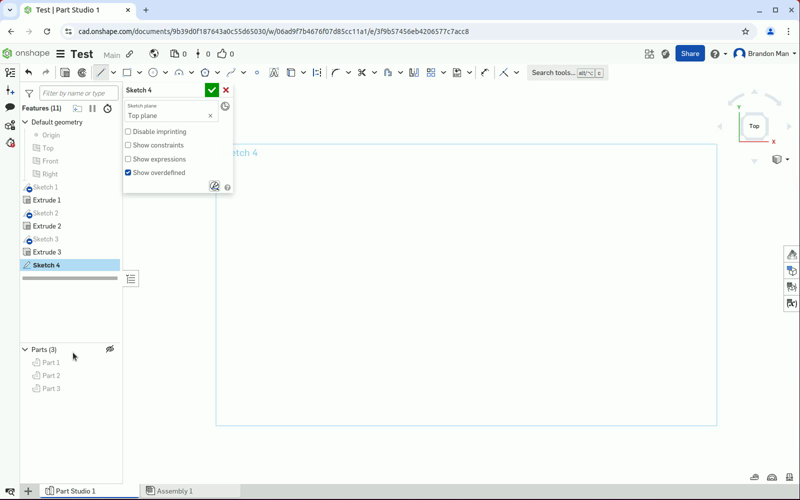
mouse_move(489, 362)
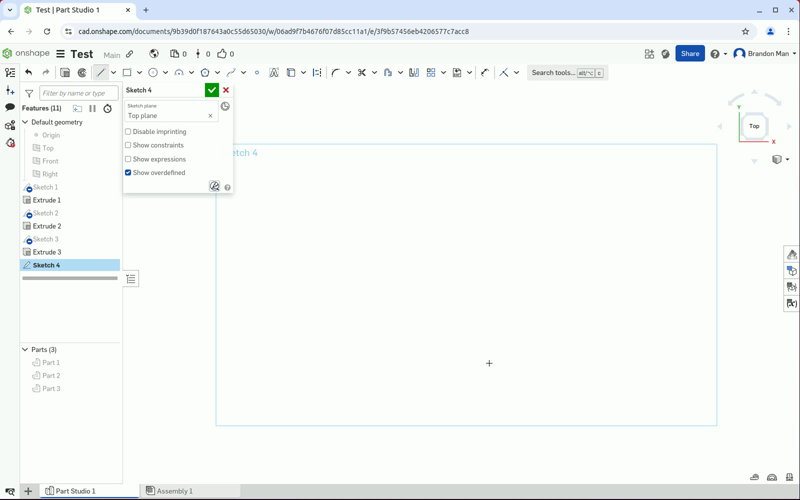
click(489, 362)
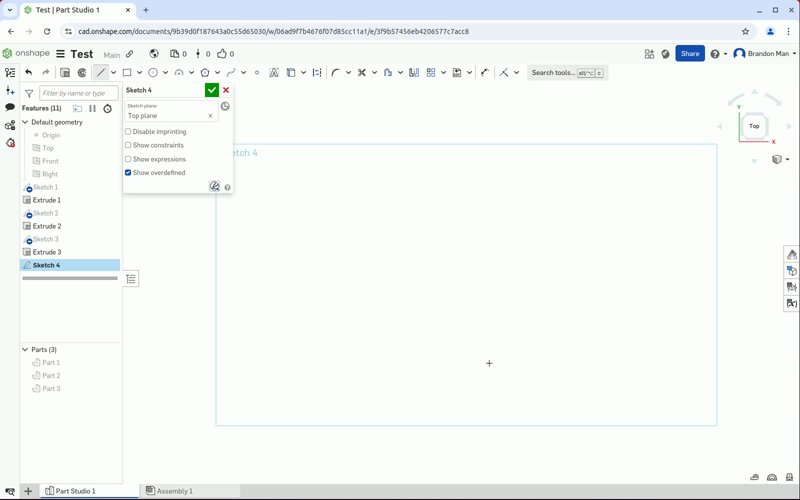
key_up(shift)
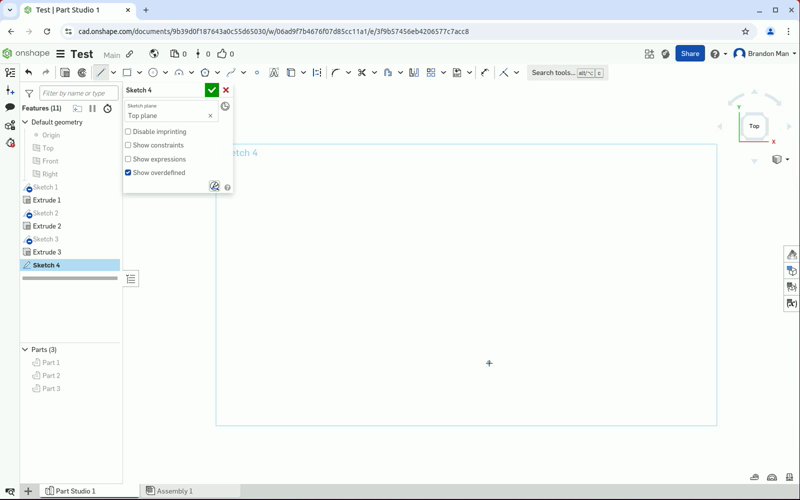
key_down(shift)
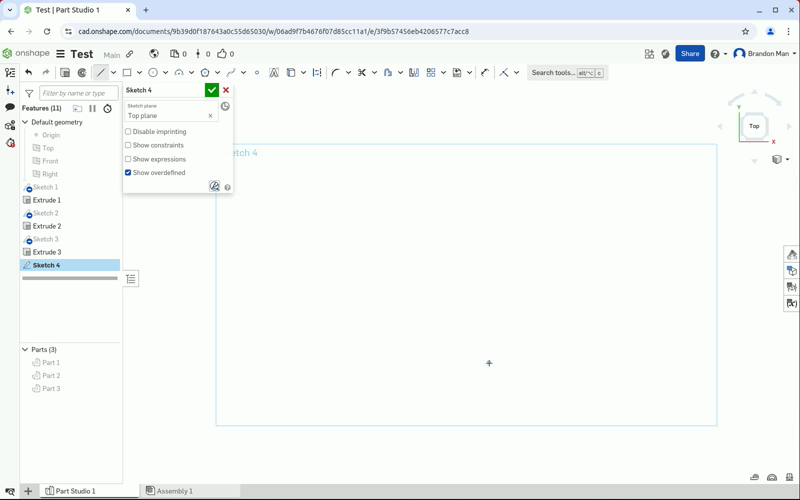
mouse_move(558, 362)
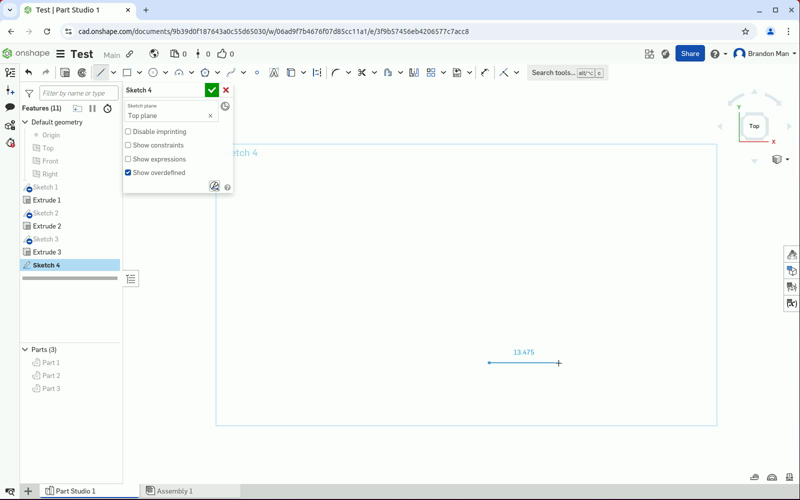
click(558, 362)
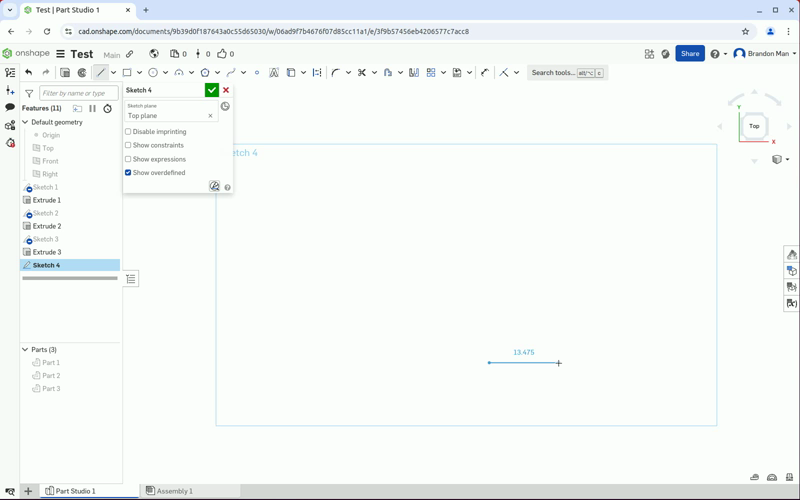
key_up(shift)
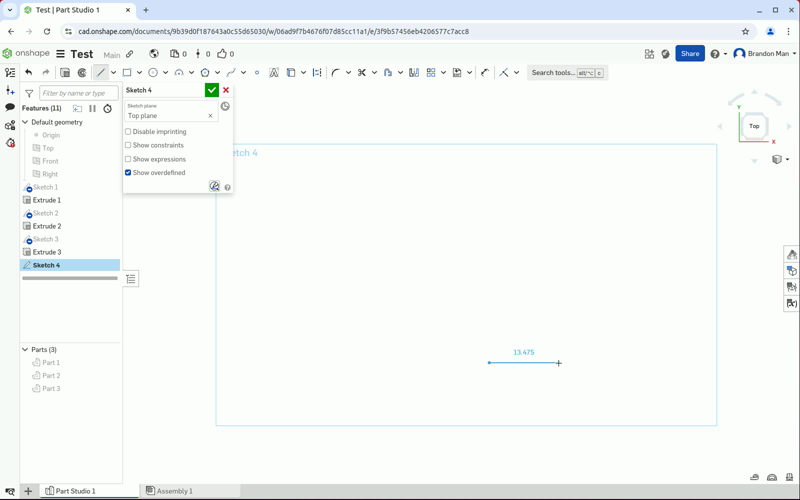
key_down(shift)
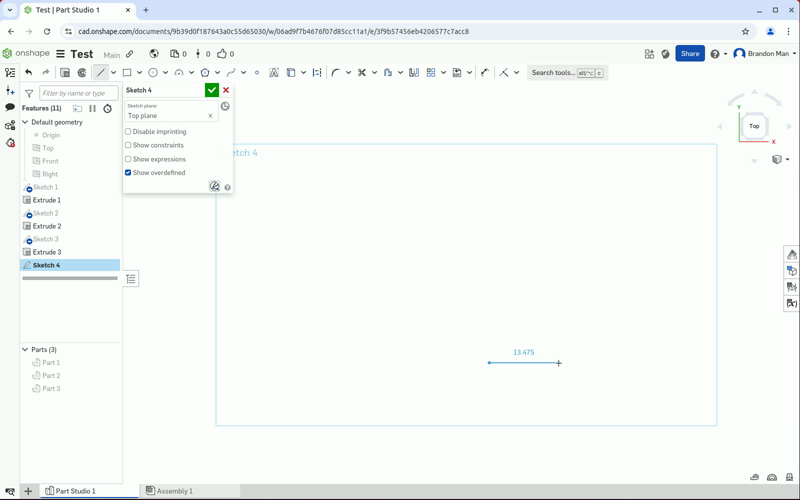
mouse_move(588, 362)
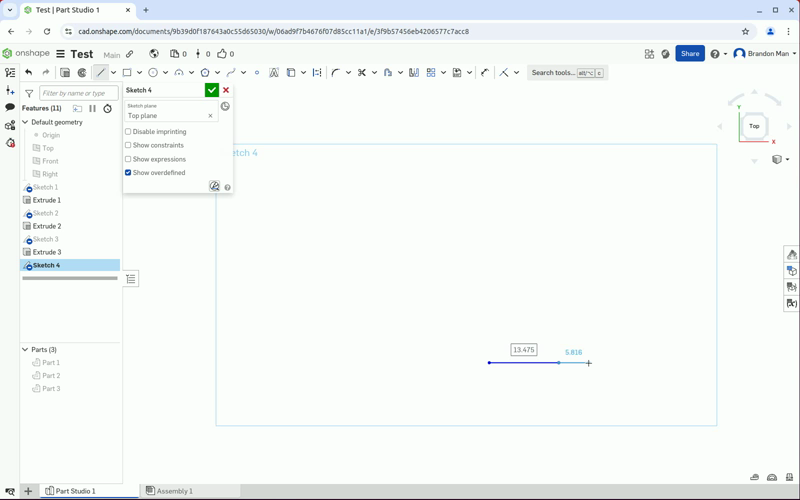
mouse_move(557, 360)
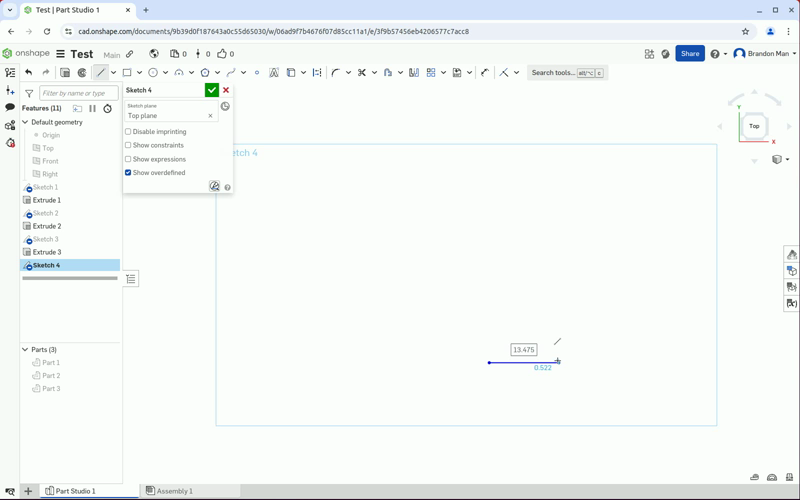
scroll(6)
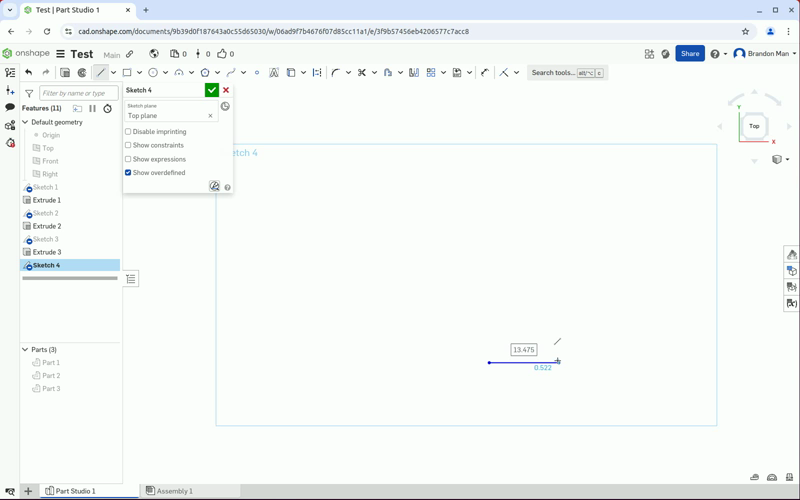
scroll(6)
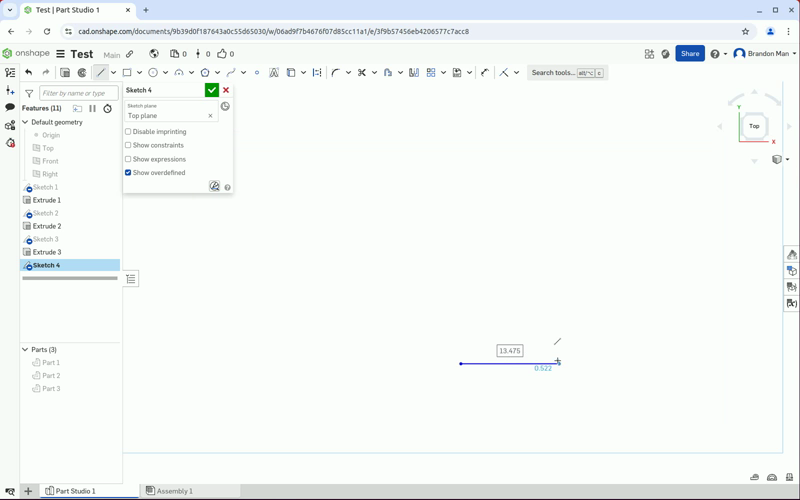
scroll(6)
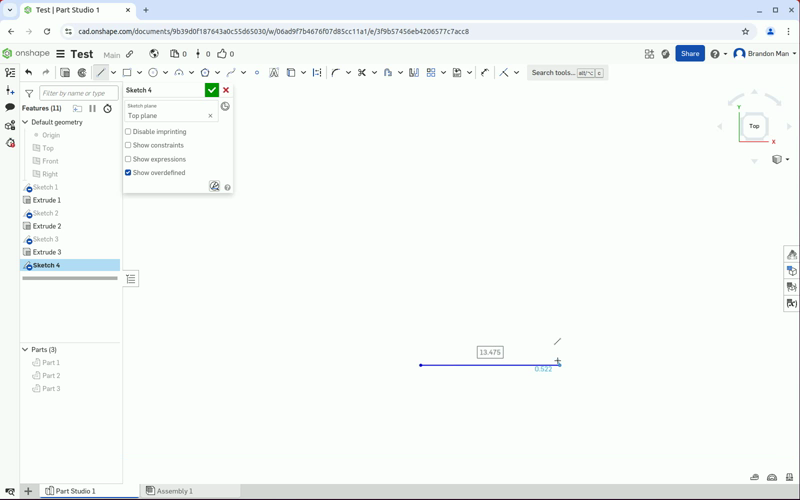
scroll(6)
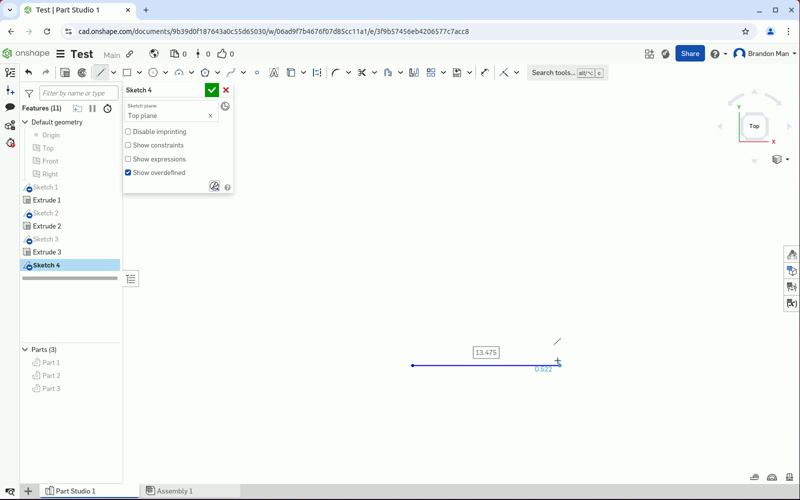
scroll(6)
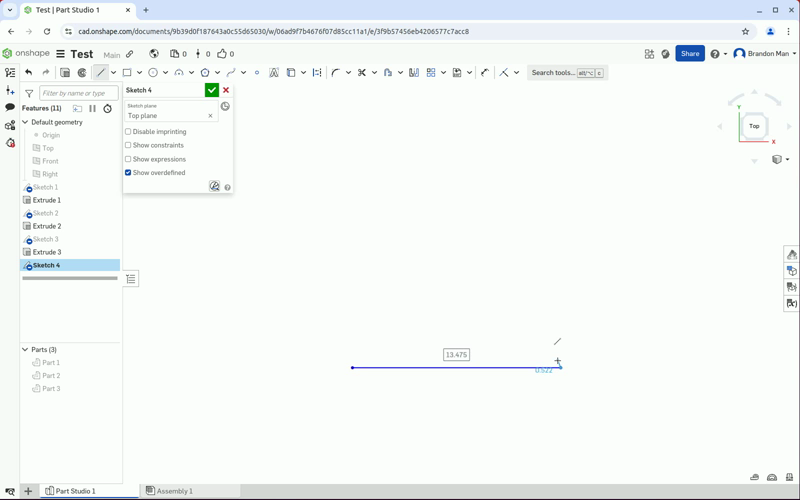
scroll(6)
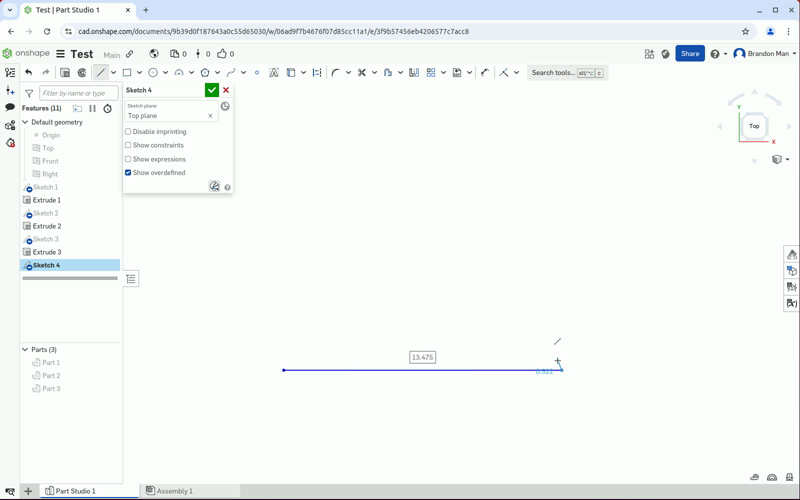
scroll(6)
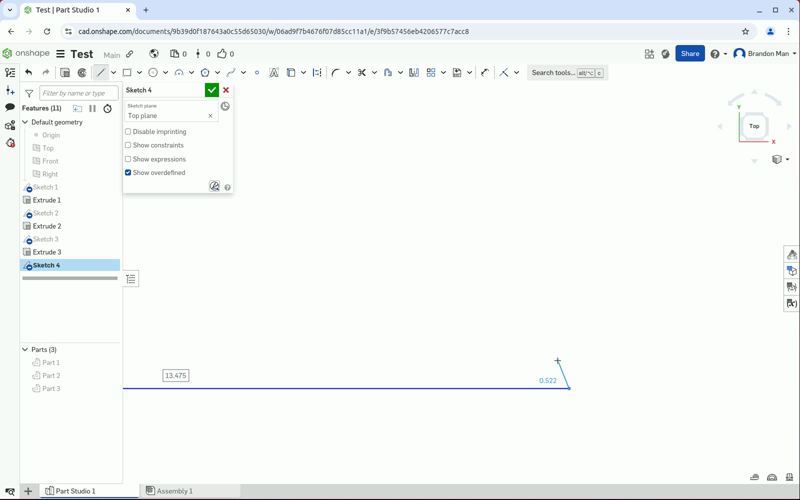
click(557, 360)
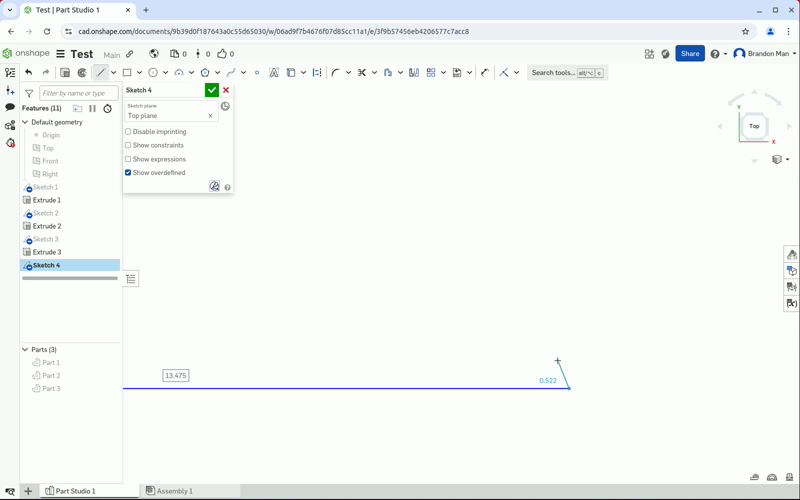
scroll(-6)
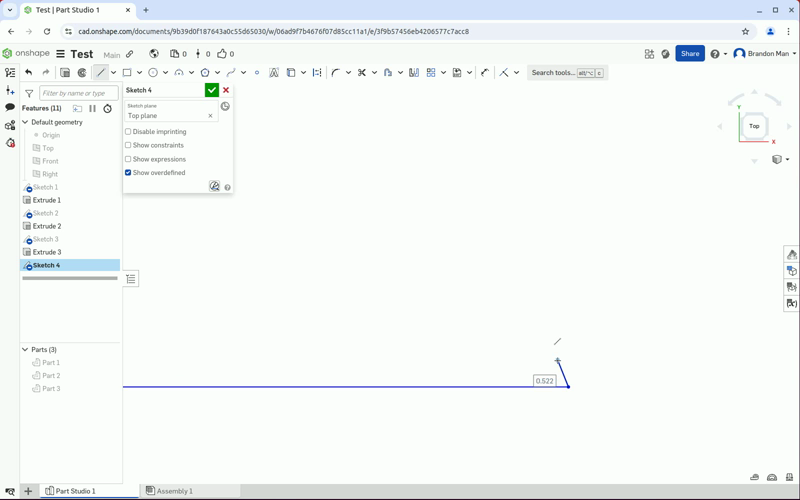
scroll(-6)
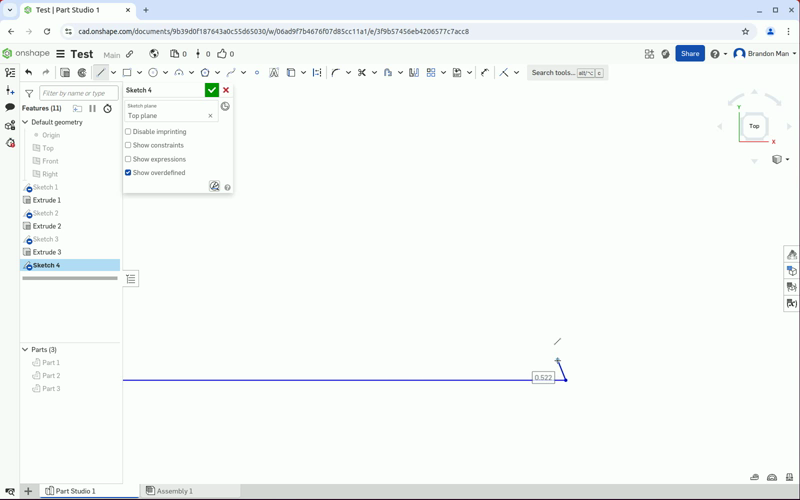
scroll(-6)
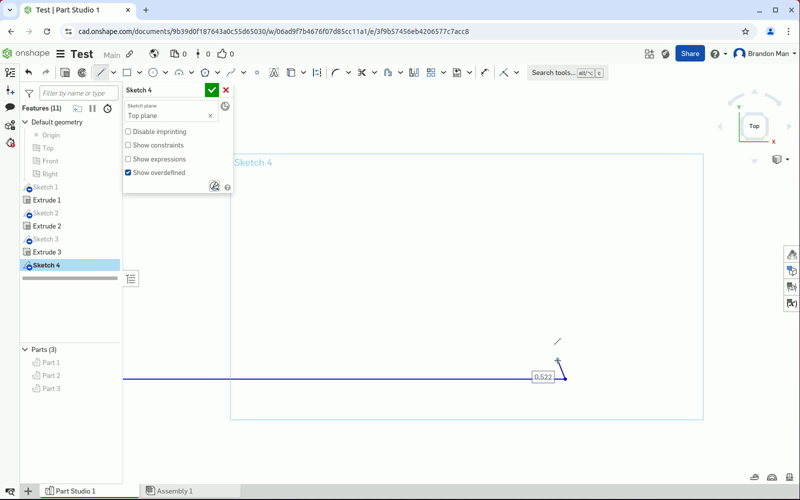
scroll(-6)
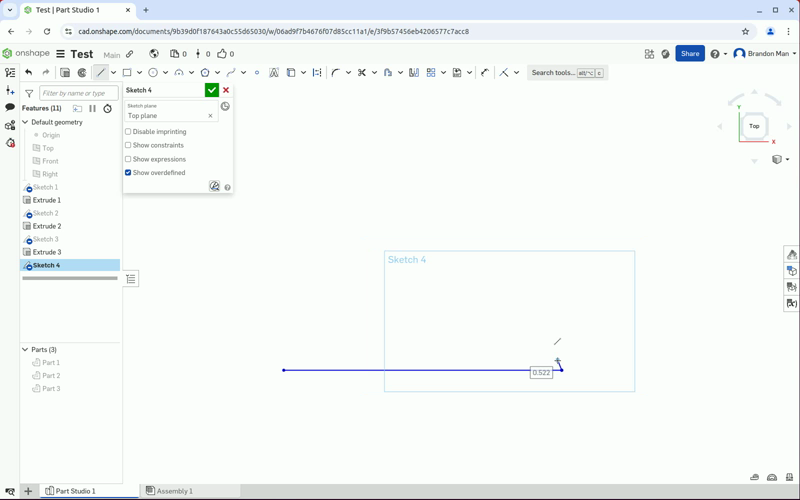
scroll(-6)
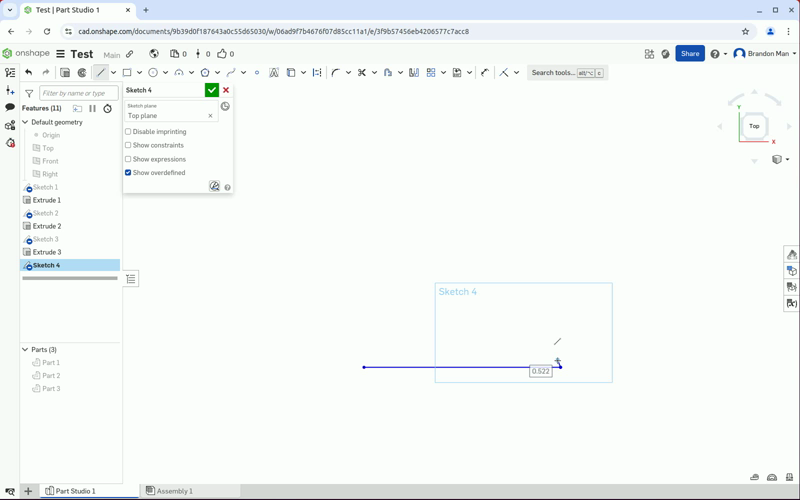
scroll(-6)
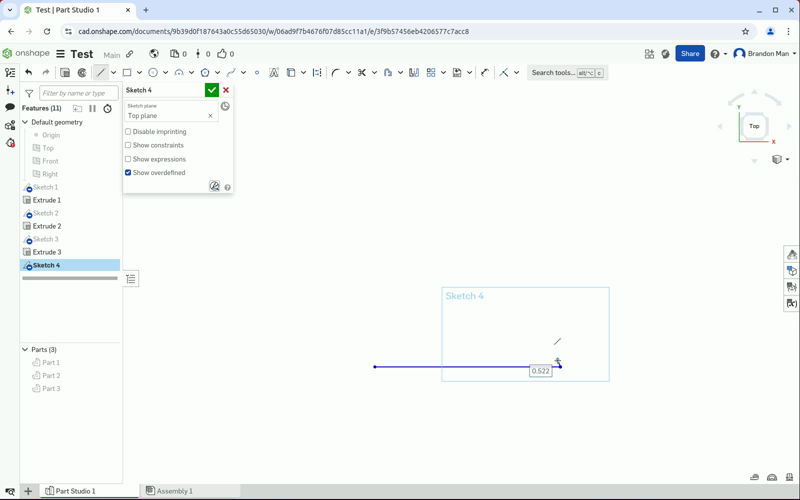
scroll(-6)
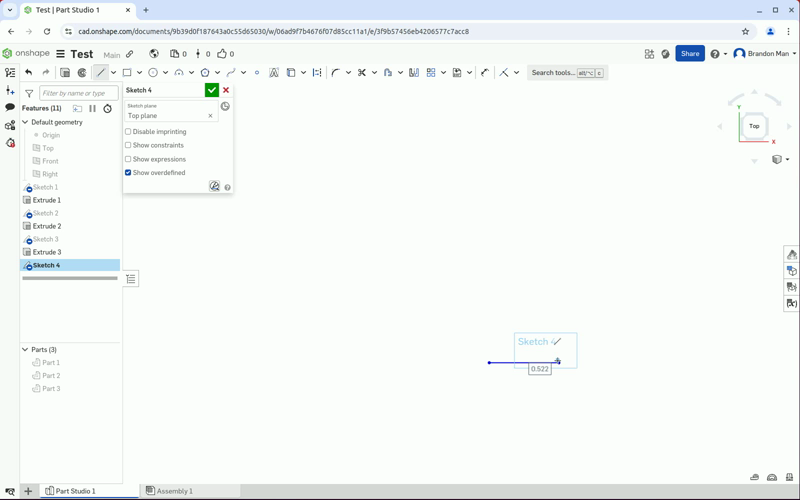
key_up(shift)
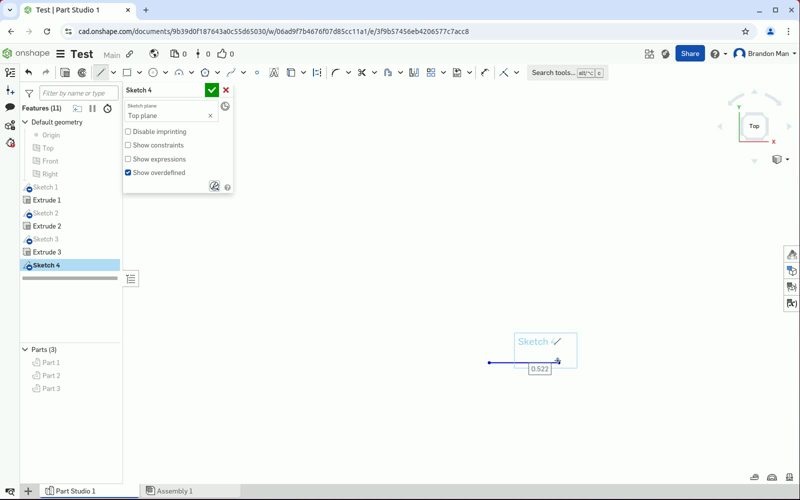
key_down(shift)
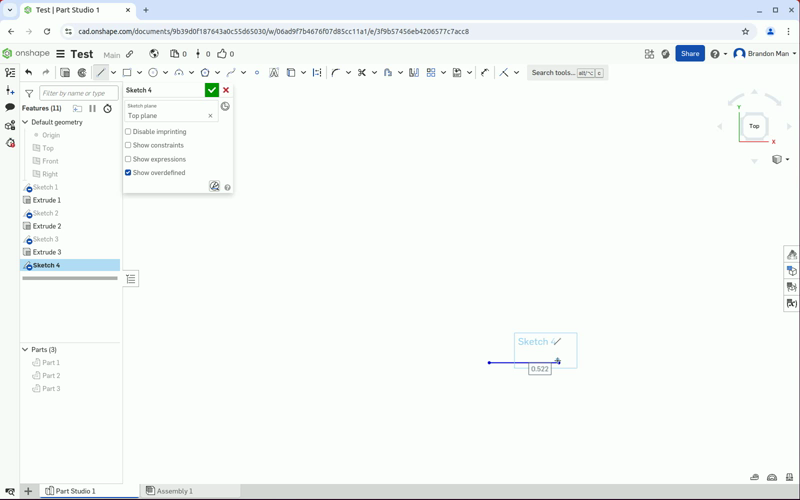
mouse_move(489, 360)
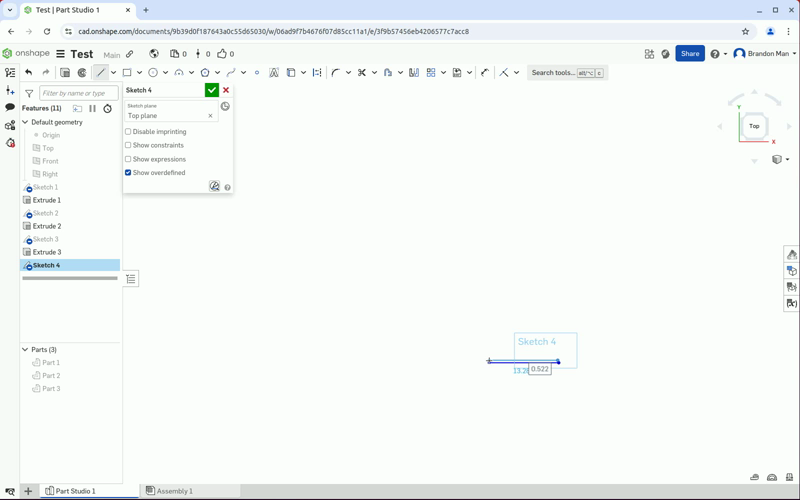
scroll(6)
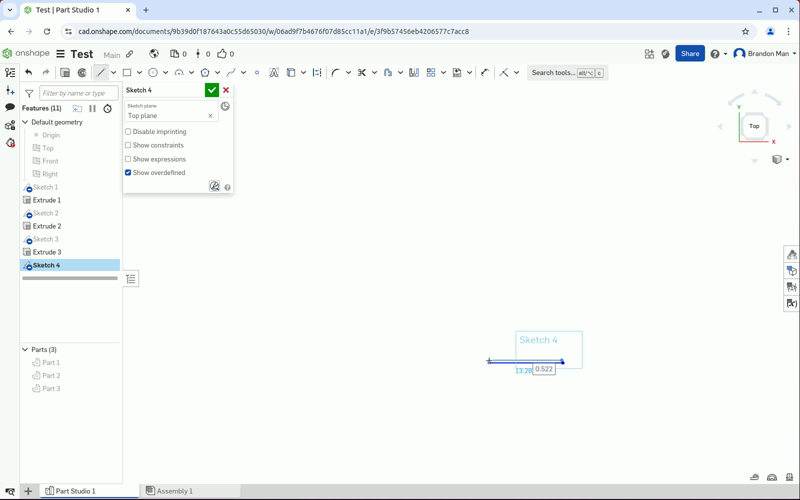
scroll(6)
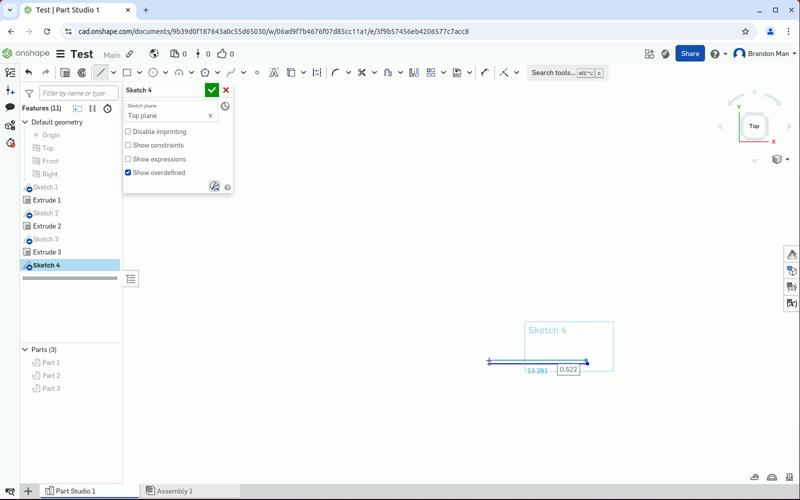
scroll(6)
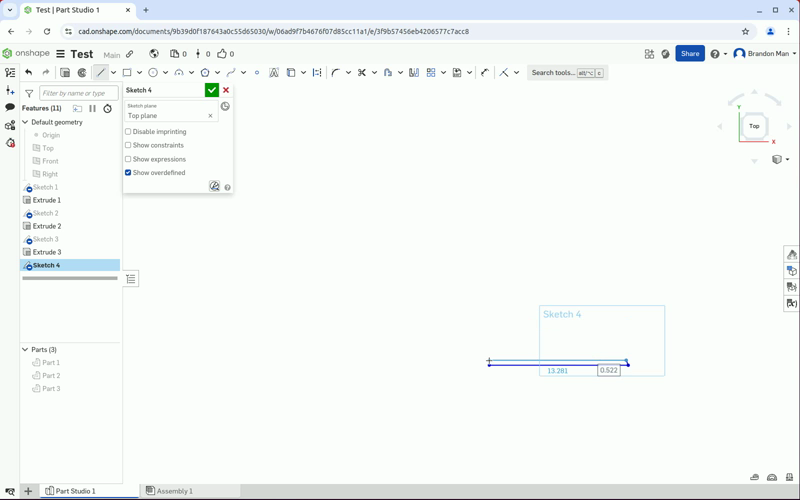
scroll(6)
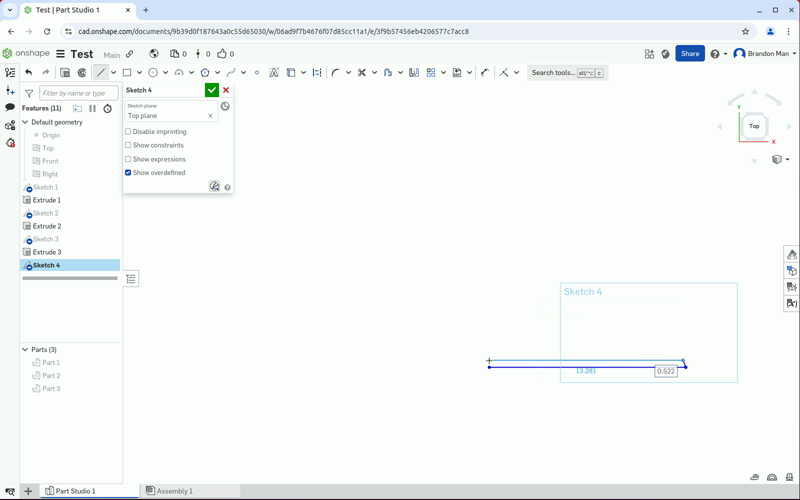
scroll(6)
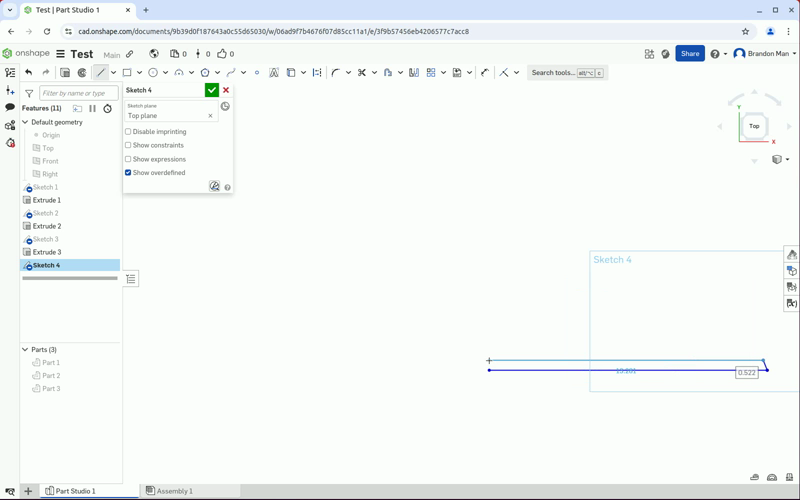
scroll(6)
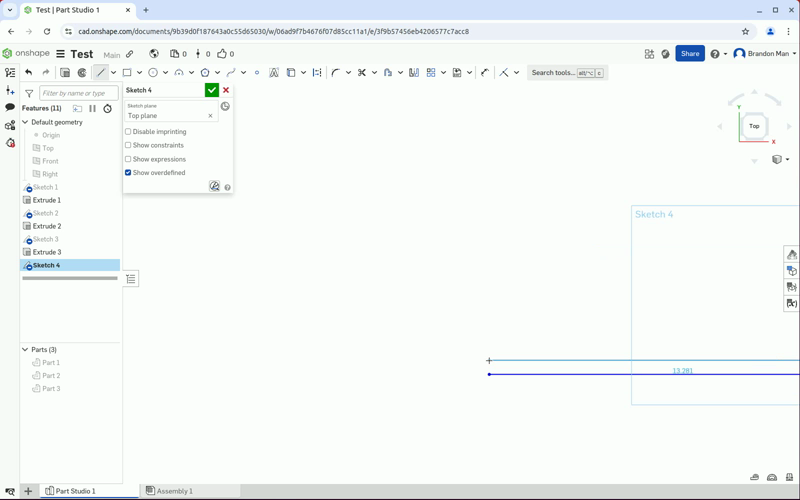
scroll(6)
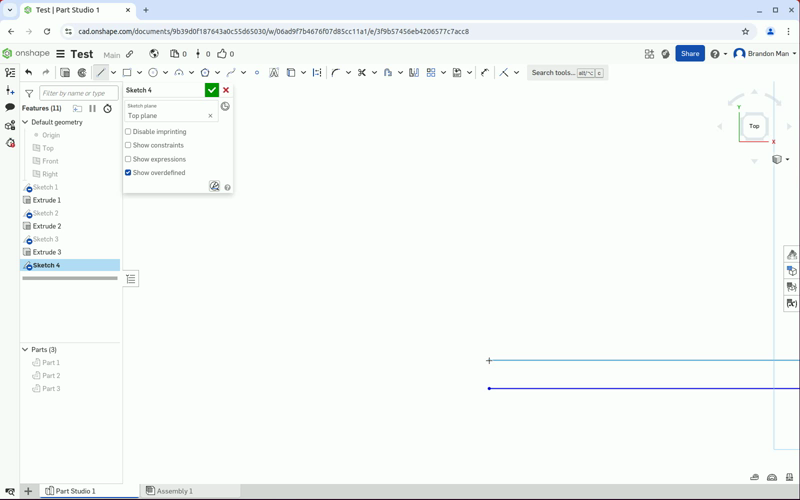
click(489, 360)
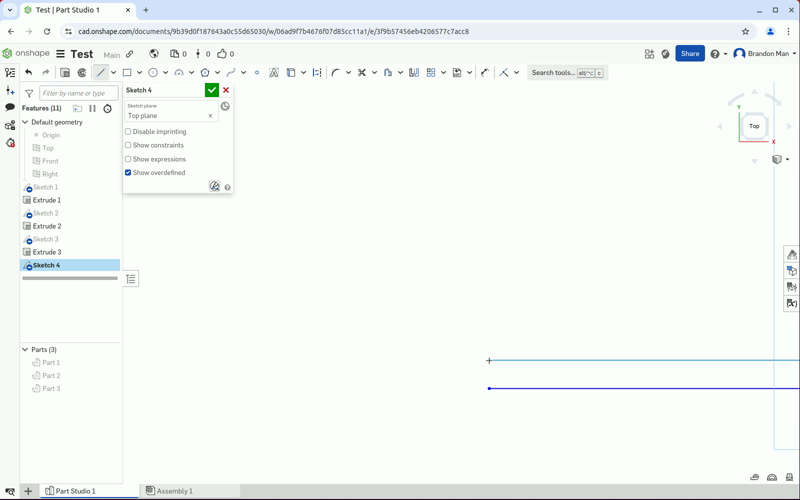
scroll(-6)
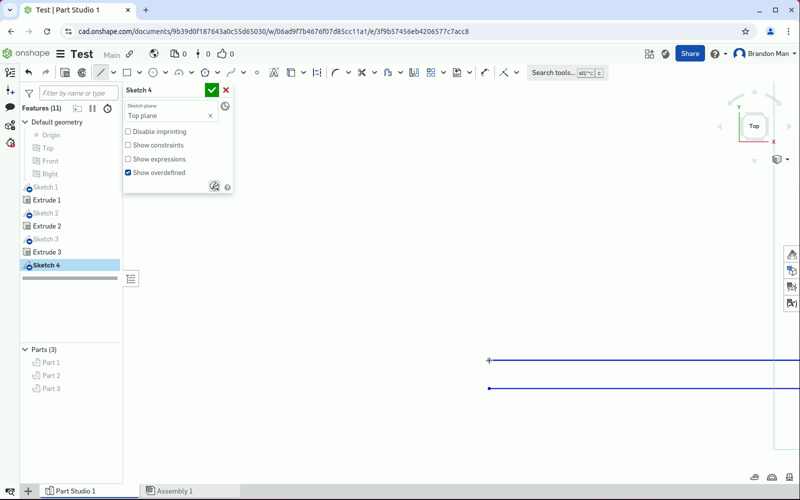
scroll(-6)
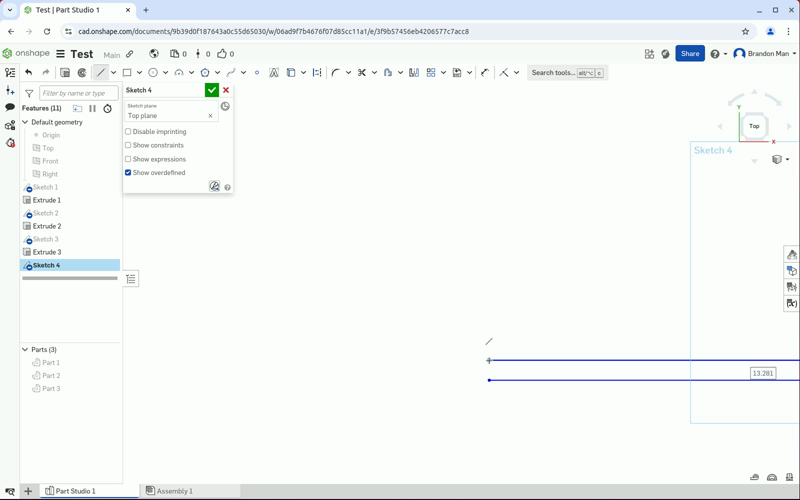
scroll(-6)
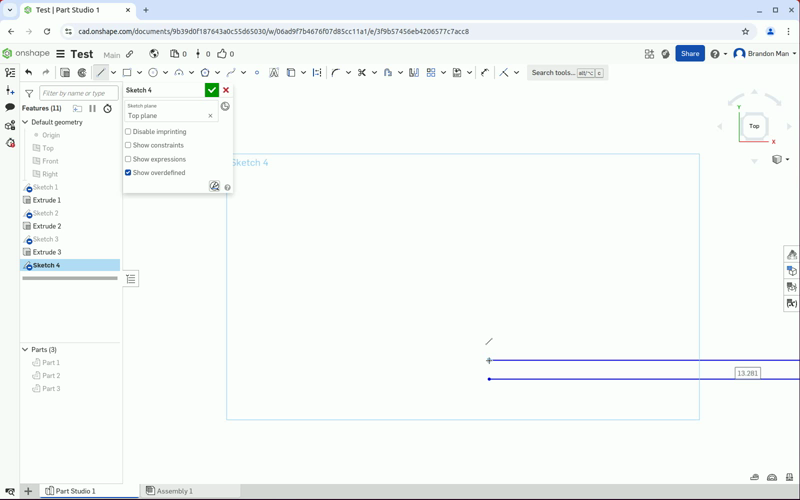
scroll(-6)
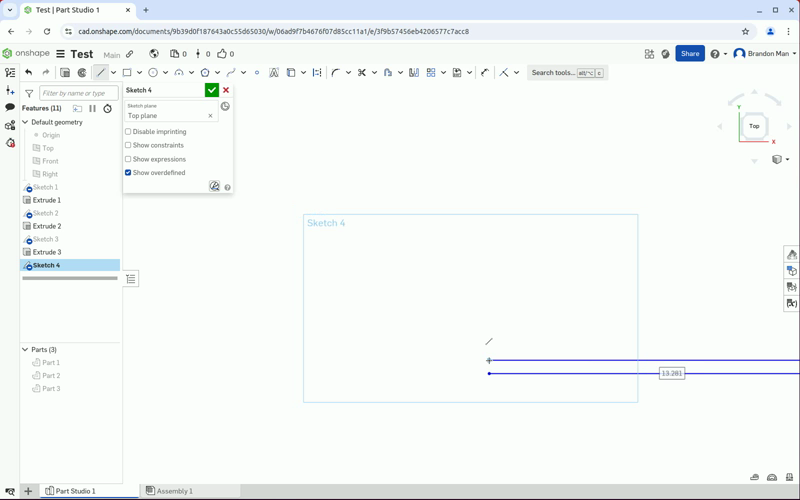
scroll(-6)
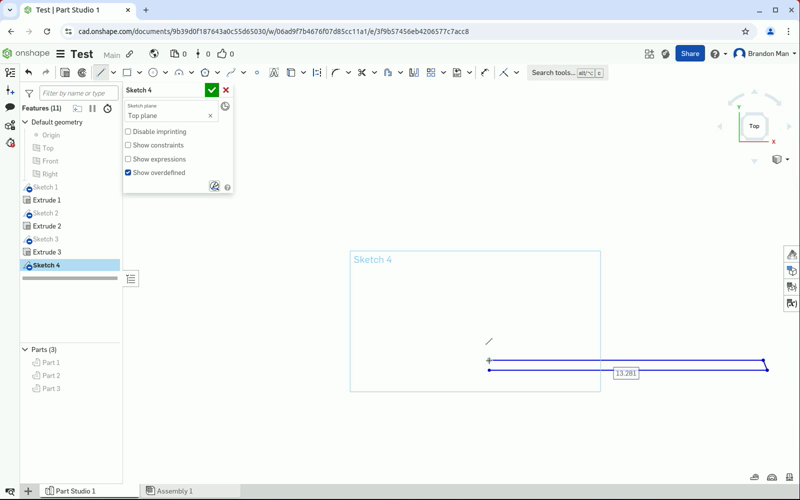
scroll(-6)
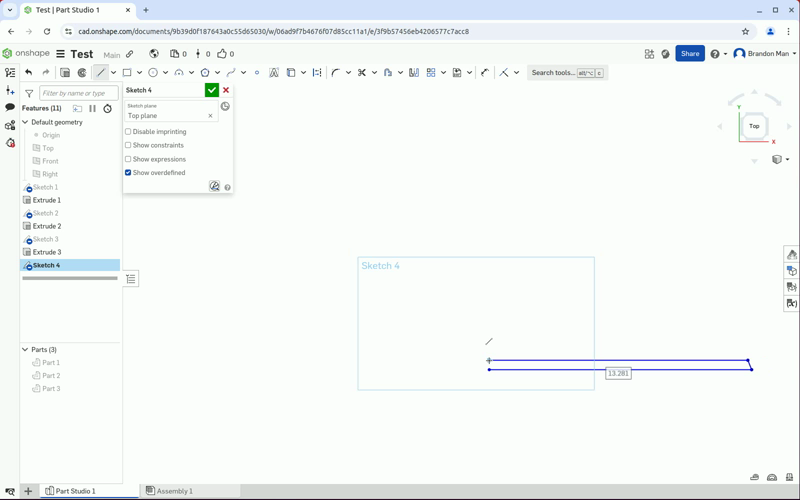
scroll(-6)
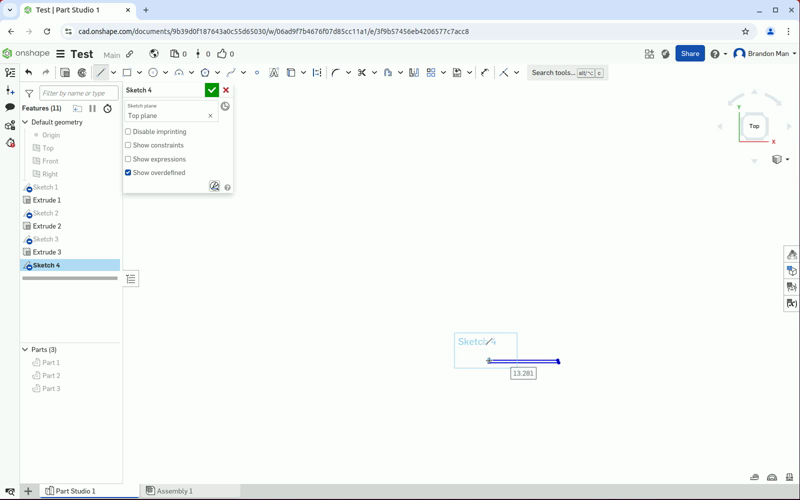
key_up(shift)
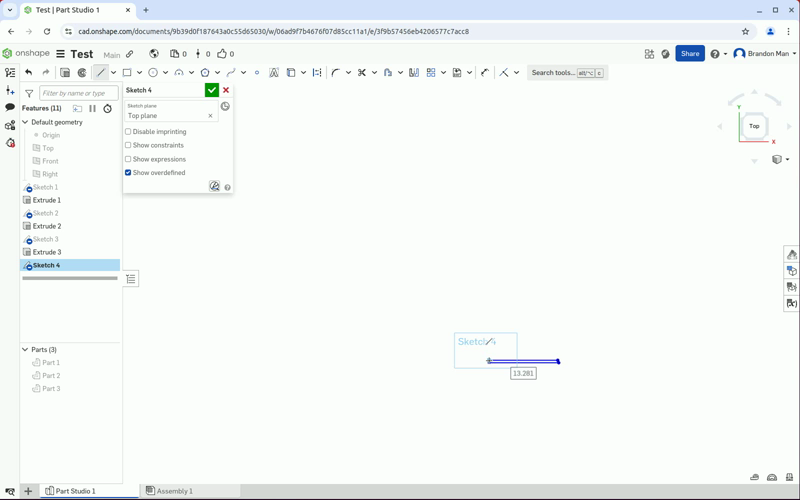
mouse_move(519, 360)
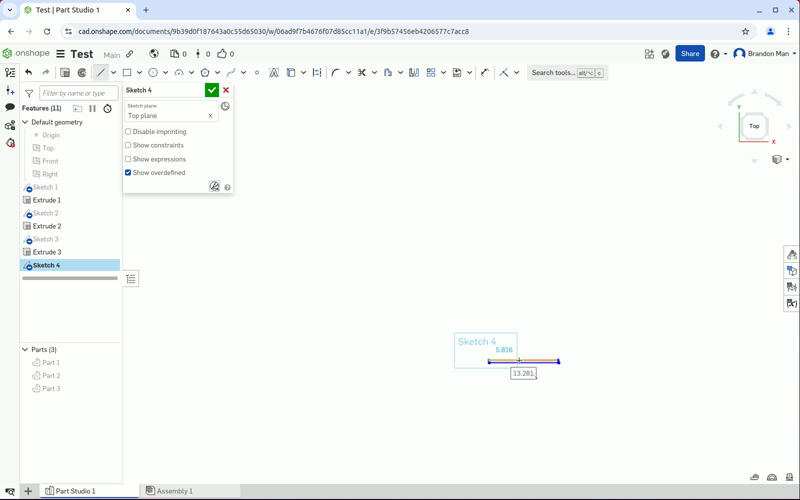
key_down(shift)
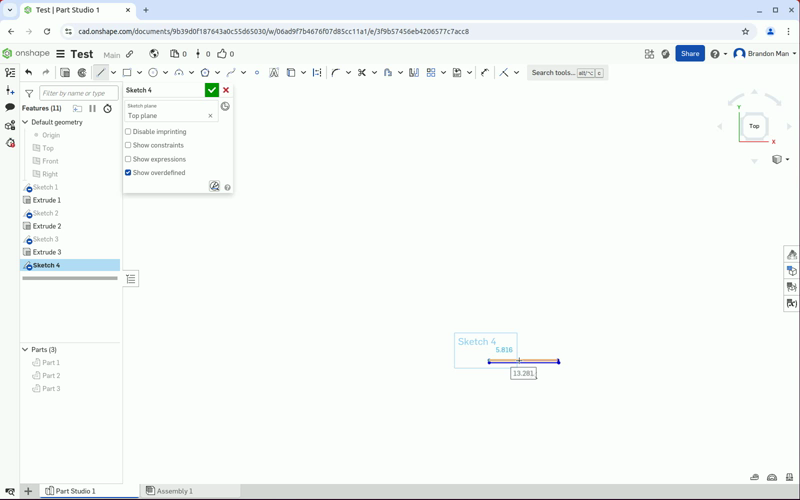
mouse_move(489, 362)
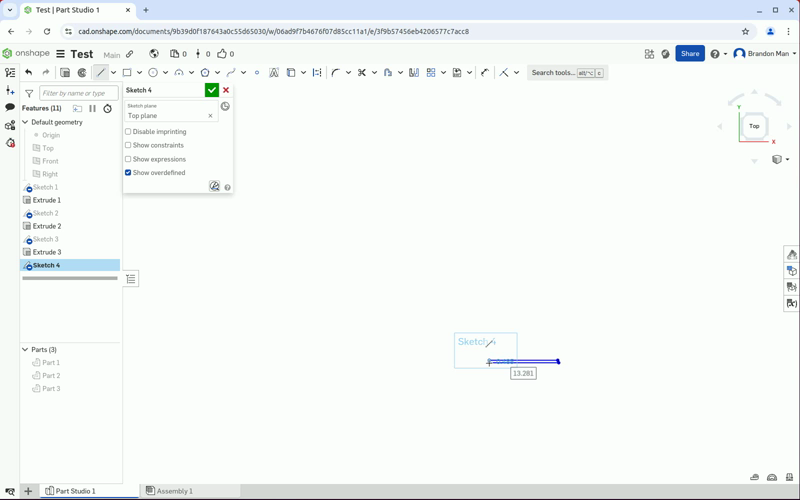
scroll(6)
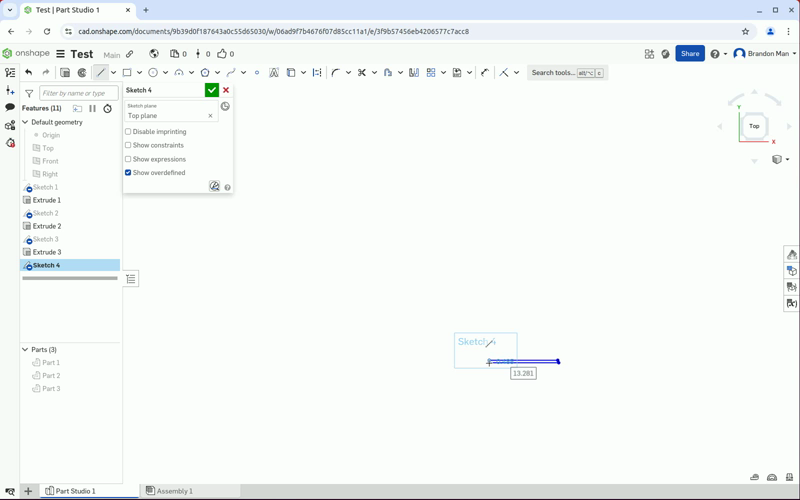
scroll(6)
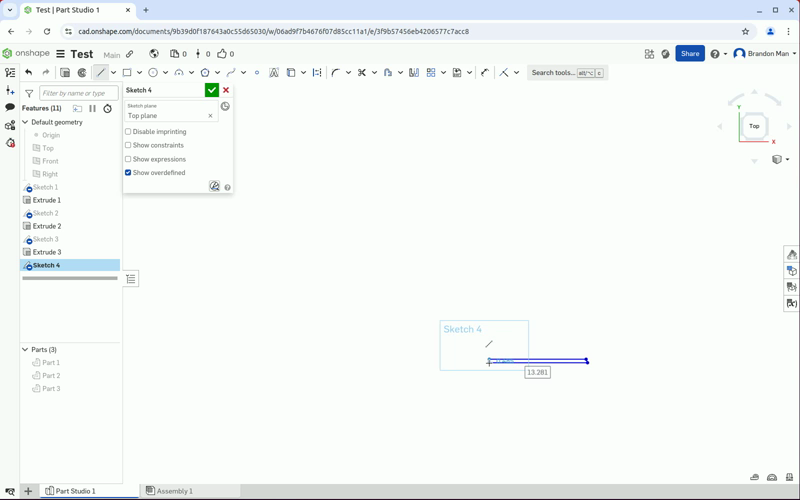
scroll(6)
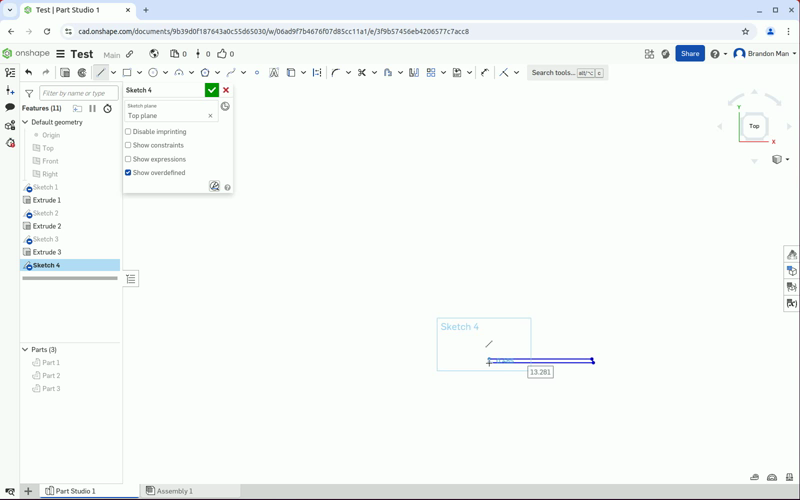
scroll(6)
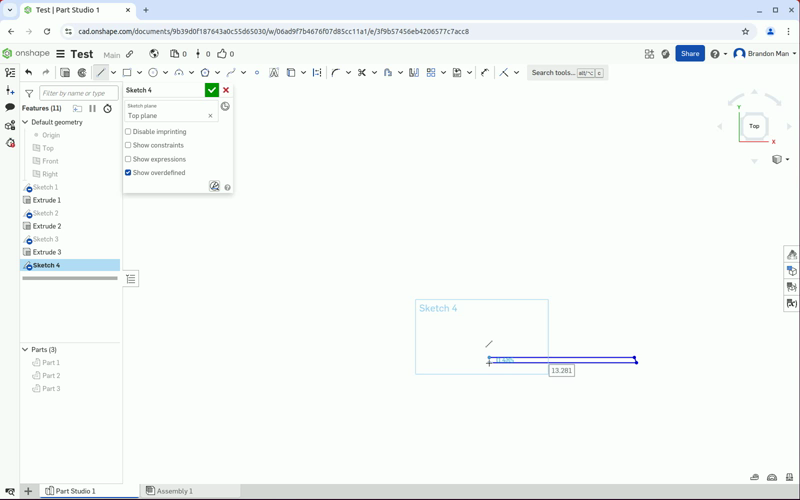
scroll(6)
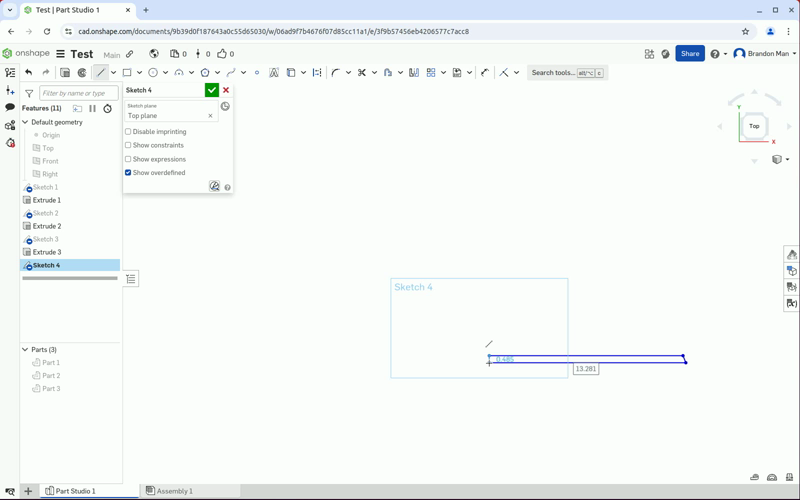
scroll(6)
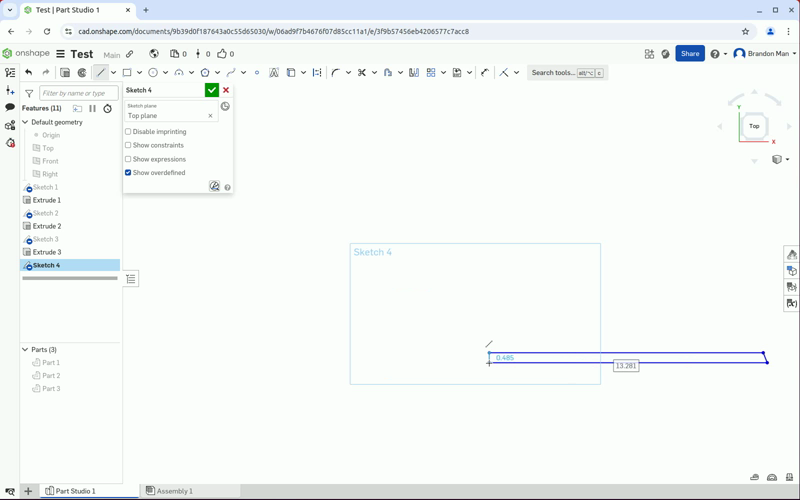
scroll(6)
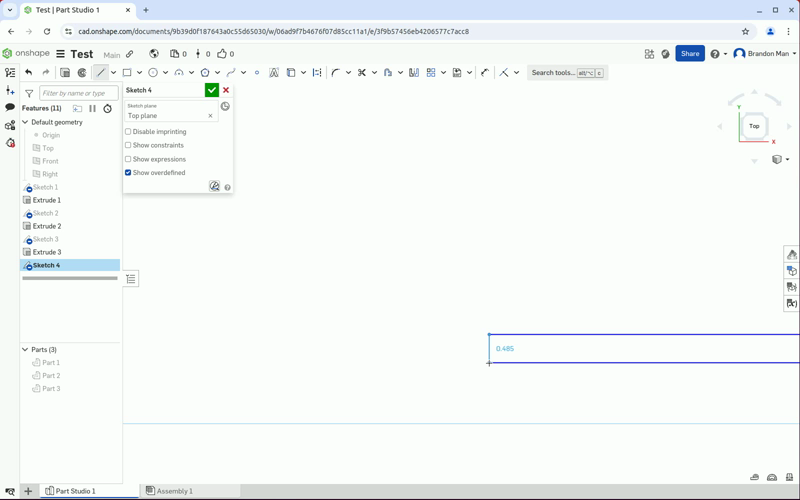
key_up(shift)
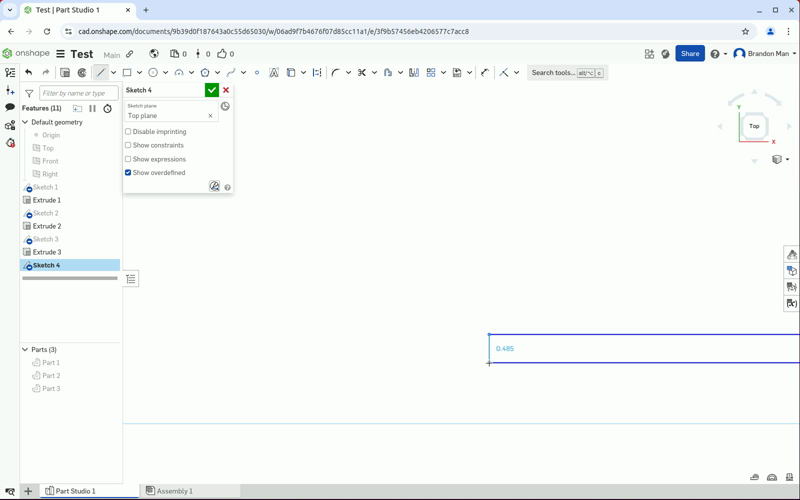
click(489, 362)
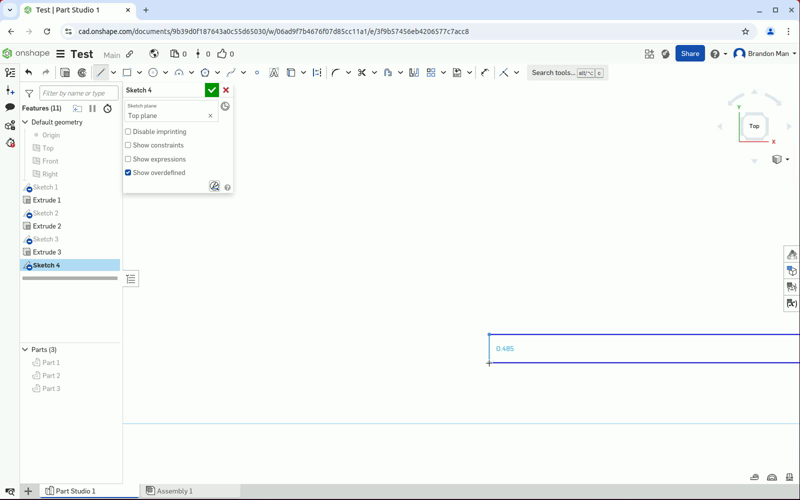
scroll(-6)
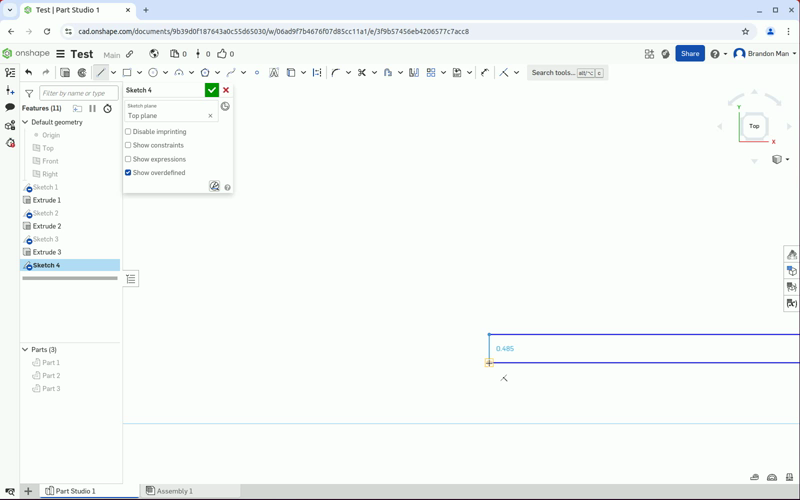
scroll(-6)
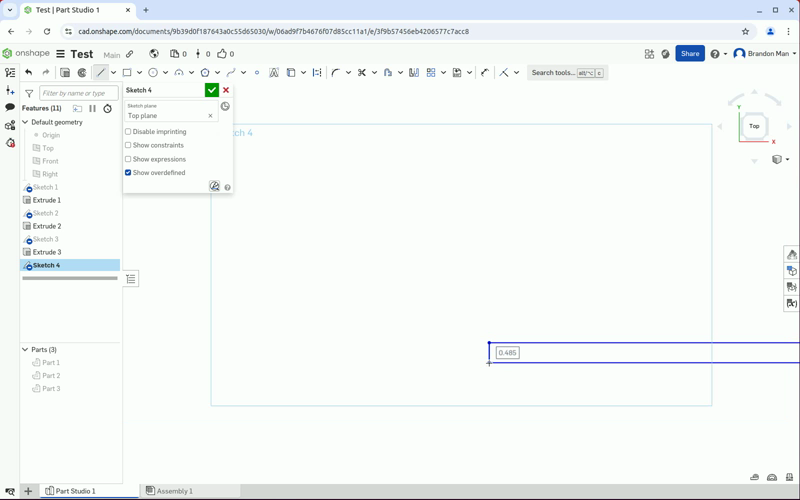
scroll(-6)
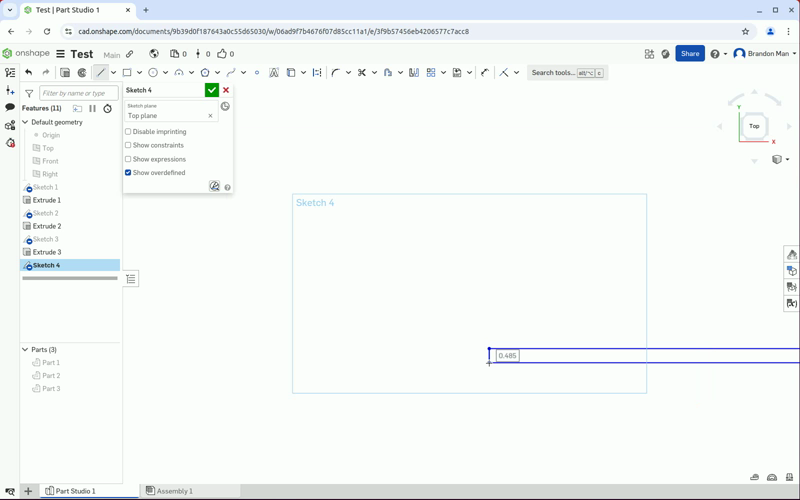
scroll(-6)
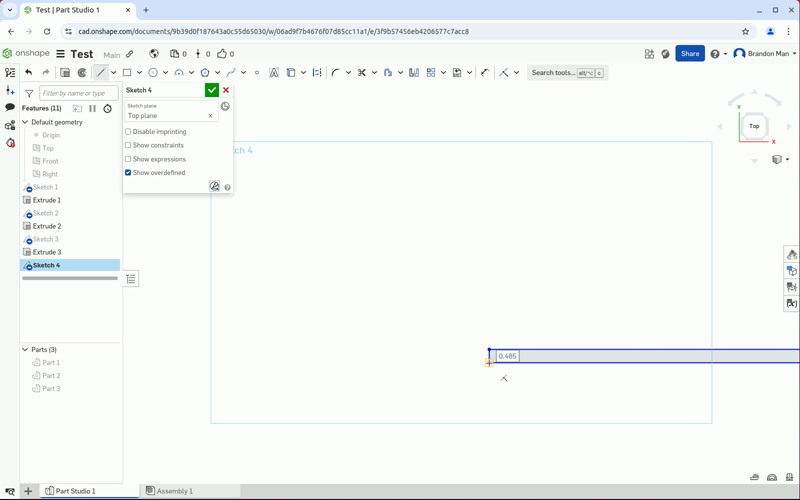
scroll(-6)
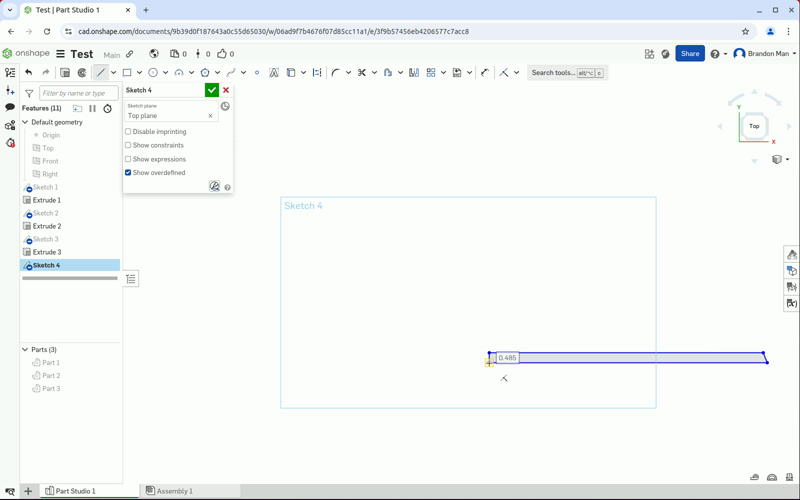
scroll(-6)
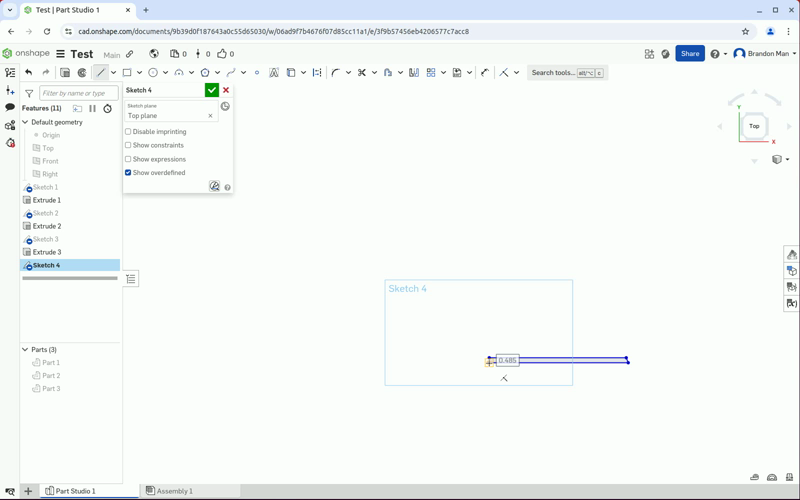
scroll(-6)
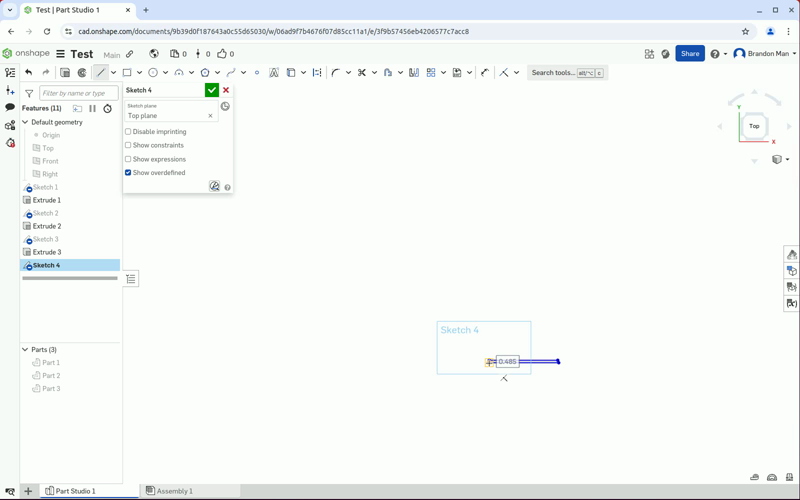
key(esc)
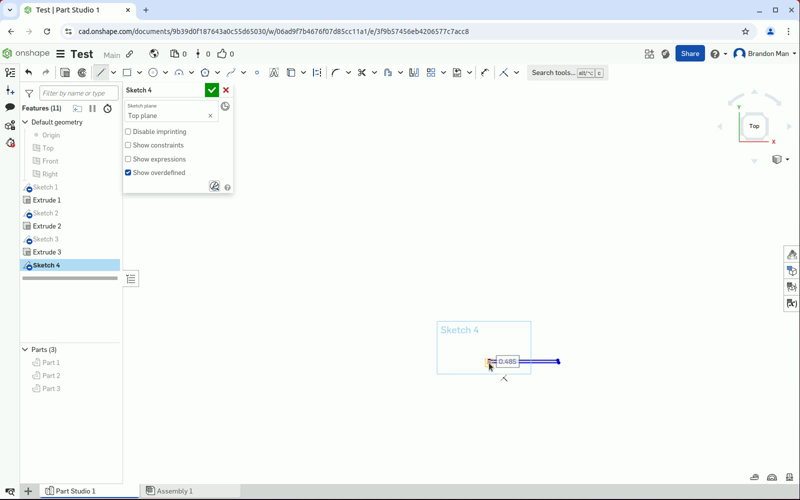
mouse_move(522, 361)
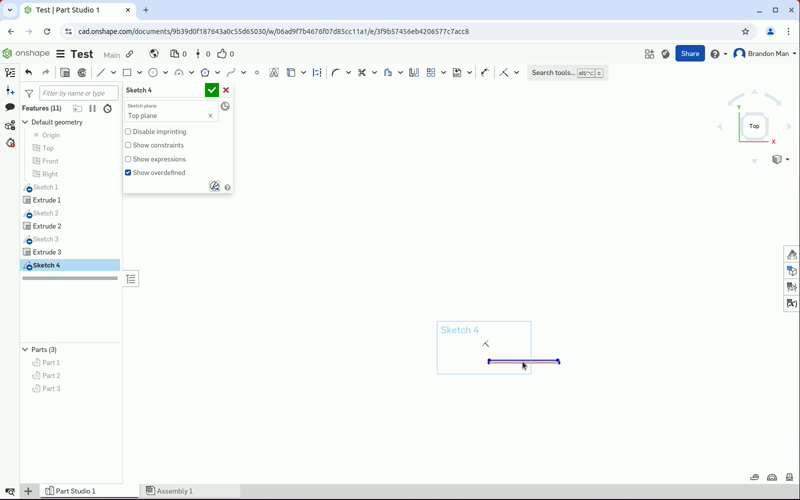
scroll(6)
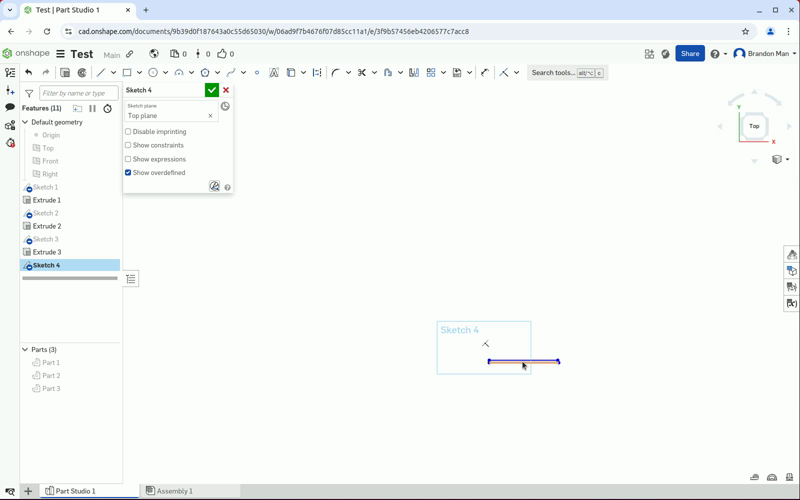
scroll(6)
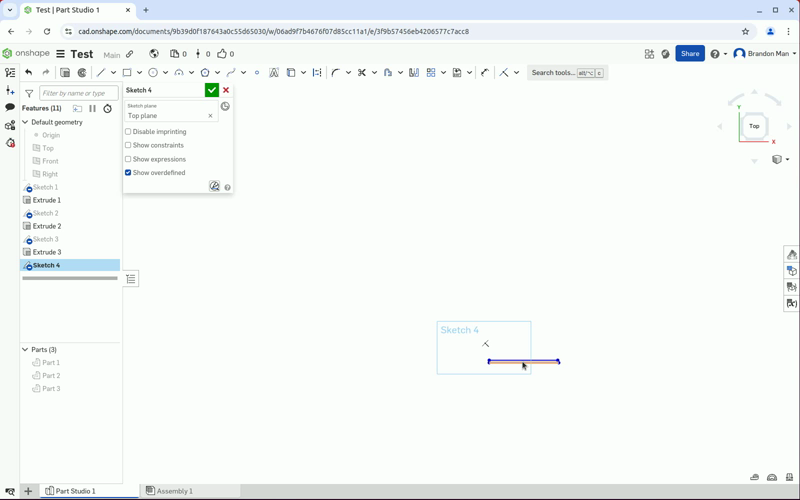
scroll(6)
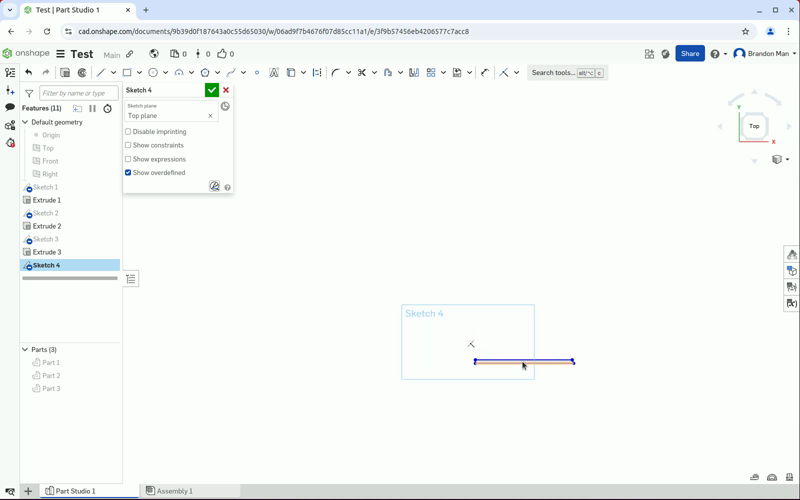
scroll(6)
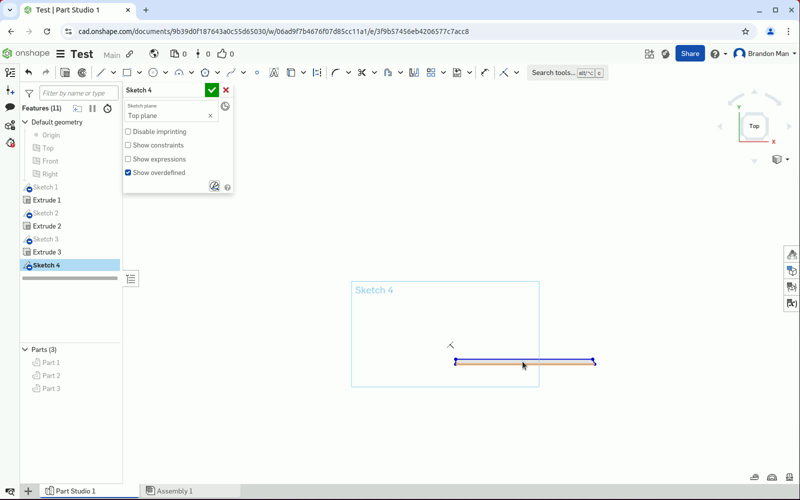
scroll(6)
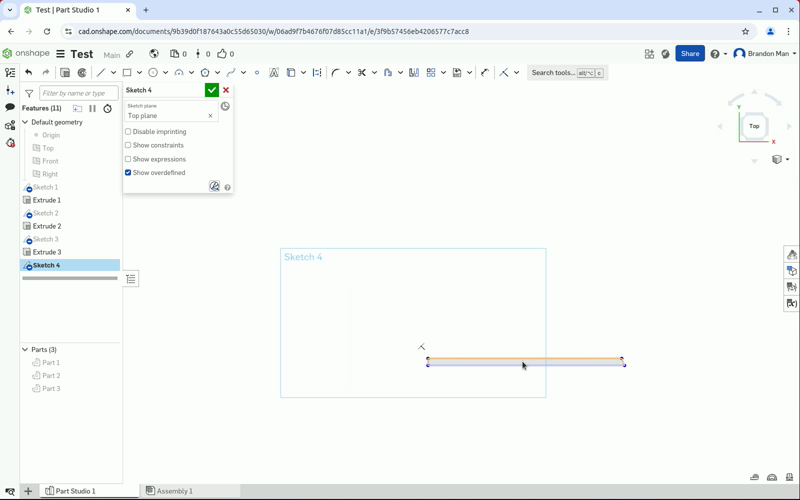
scroll(6)
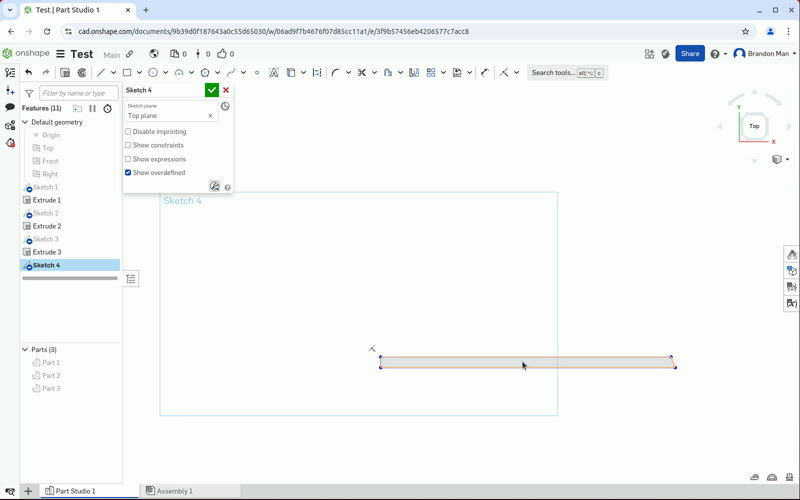
scroll(6)
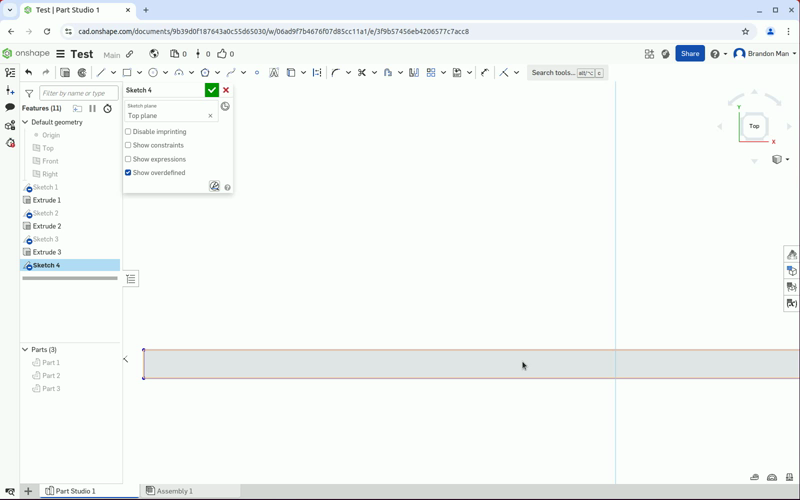
click(522, 361)
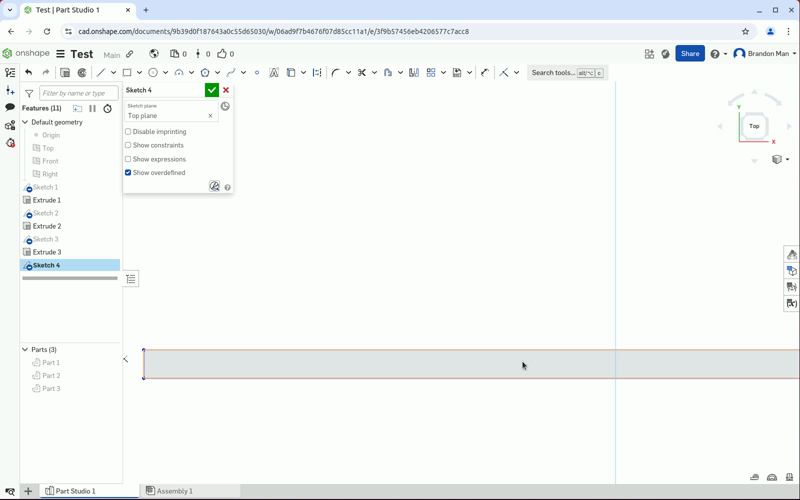
scroll(-6)
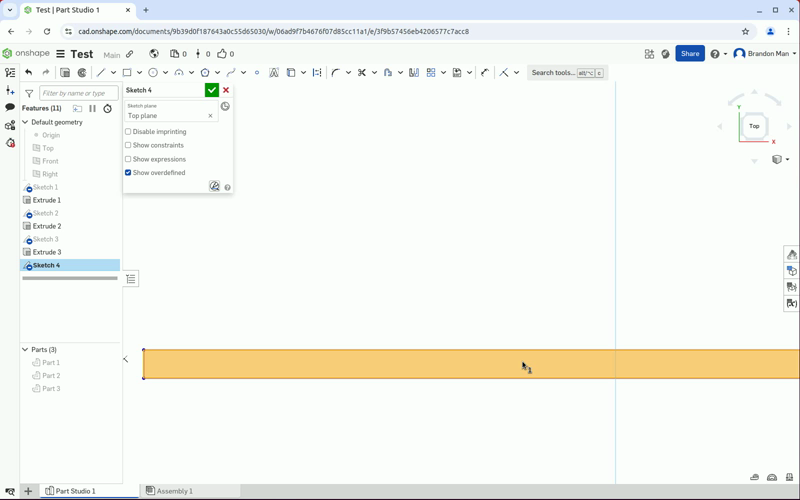
scroll(-6)
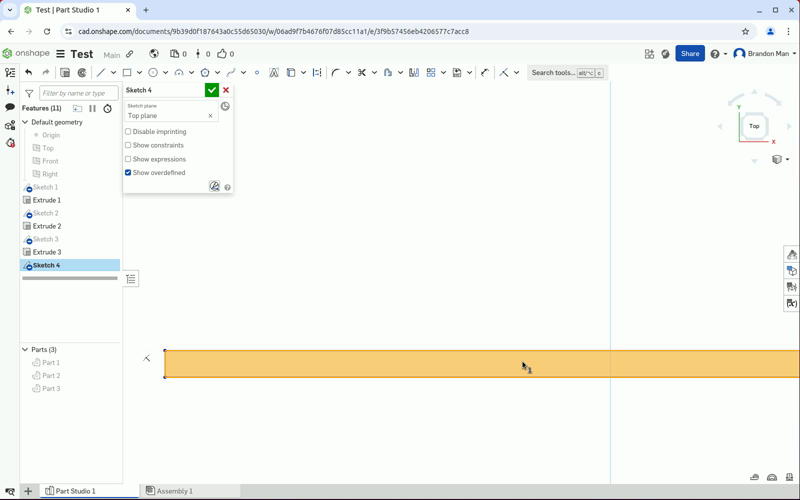
scroll(-6)
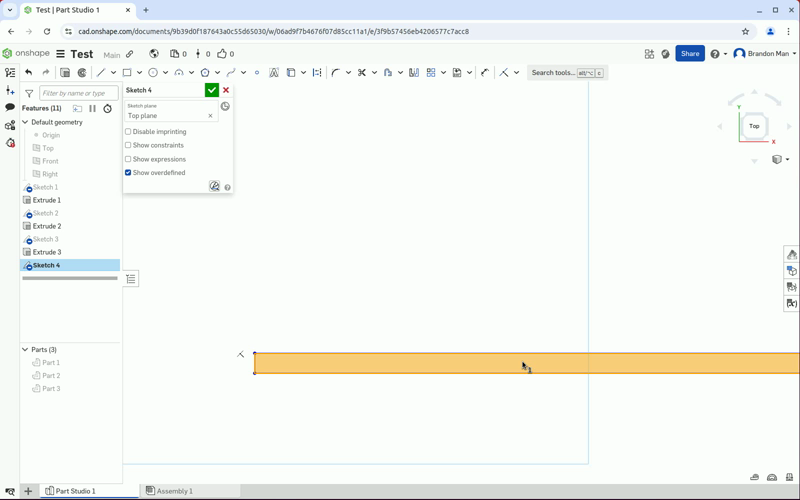
scroll(-6)
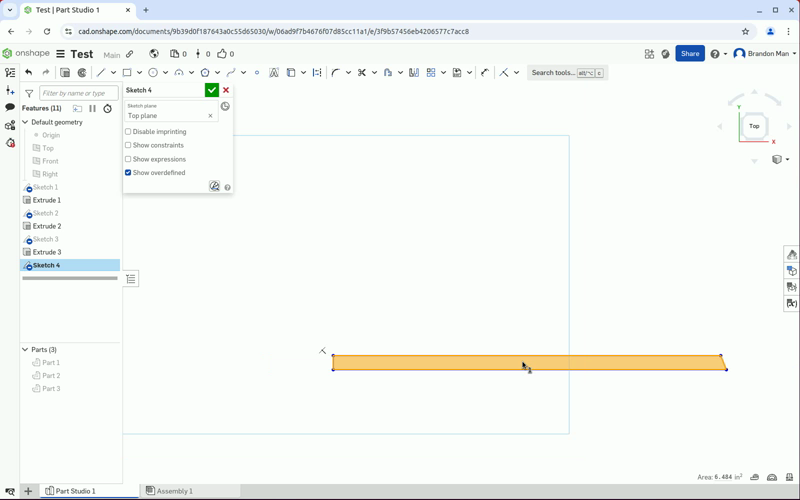
scroll(-6)
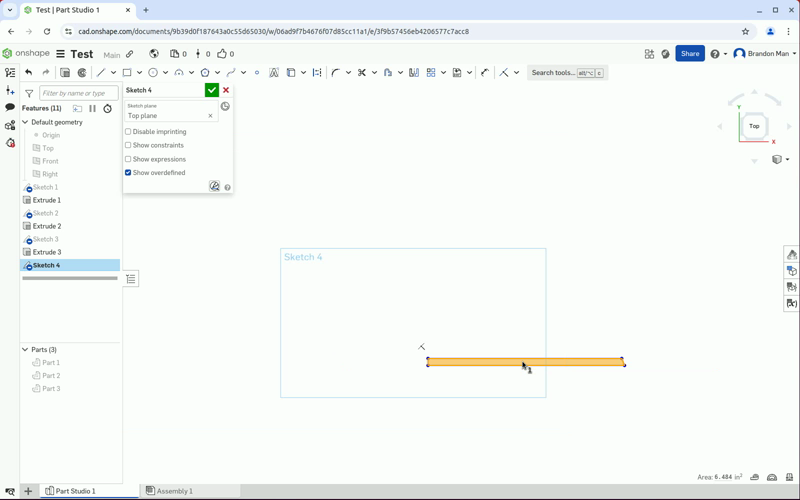
scroll(-6)
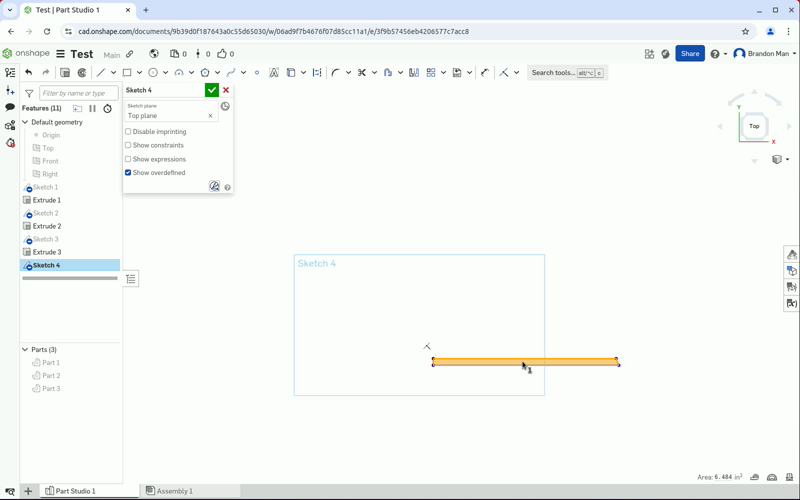
scroll(-6)
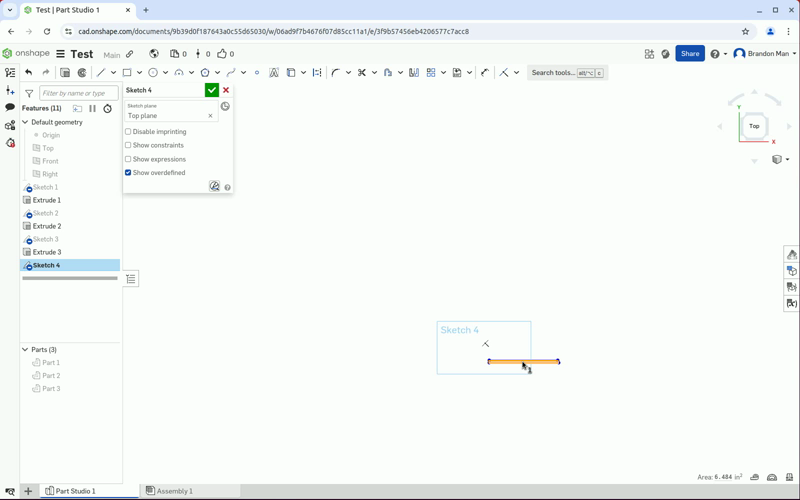
mouse_move(73, 352)
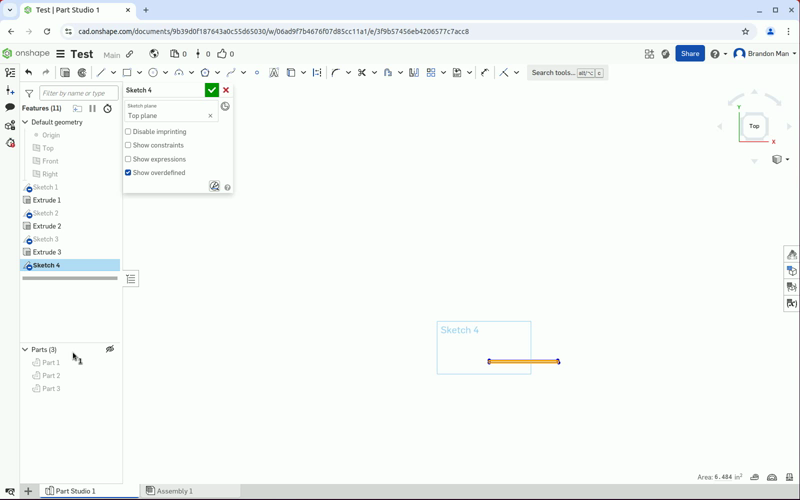
key(shift+y)
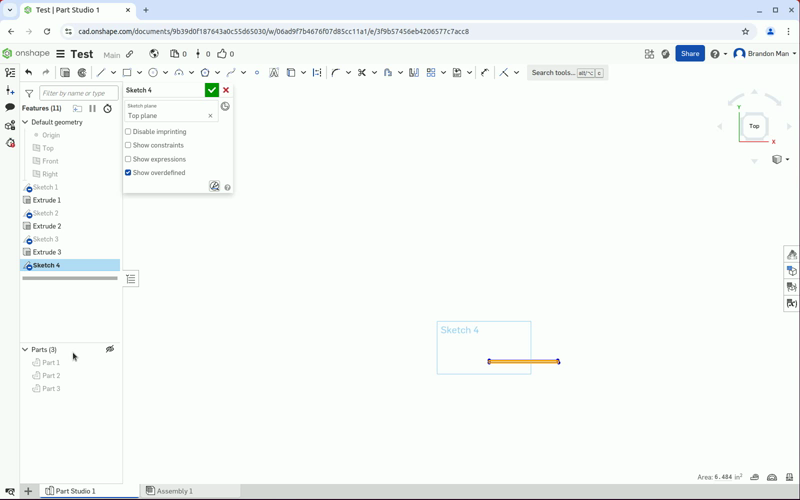
key(shift+e)
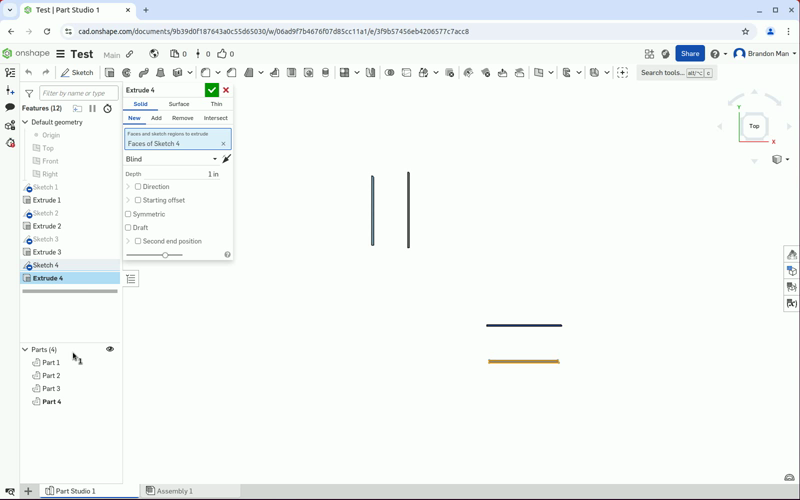
mouse_move(143, 106)
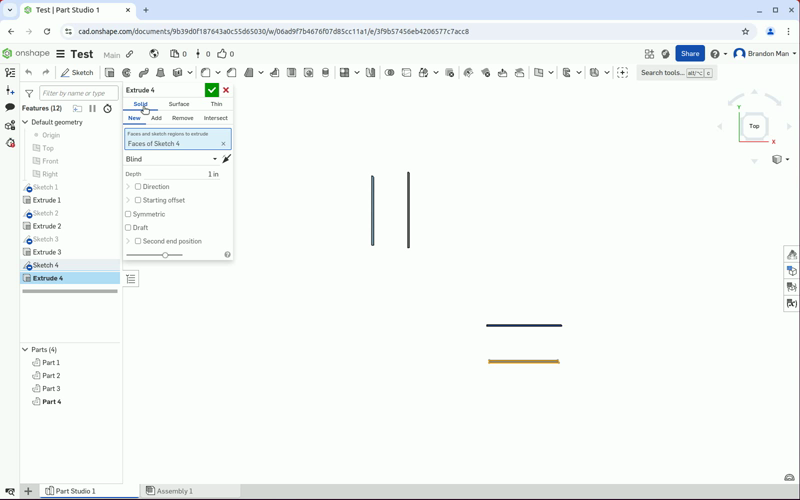
click(143, 106)
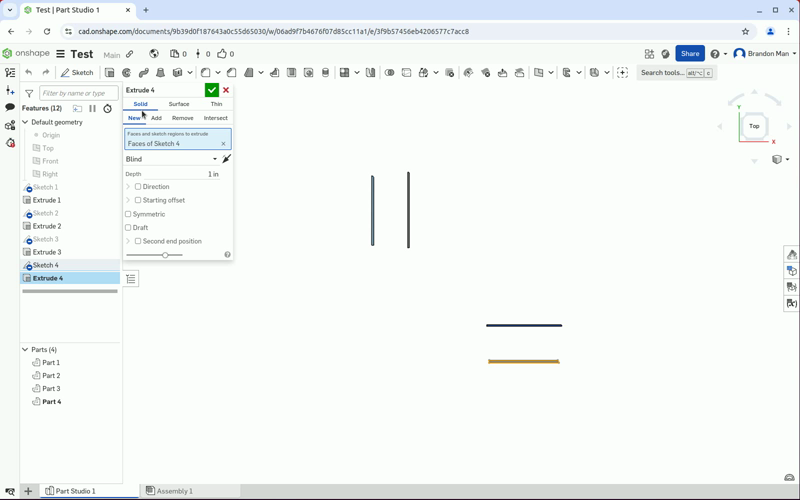
mouse_move(137, 120)
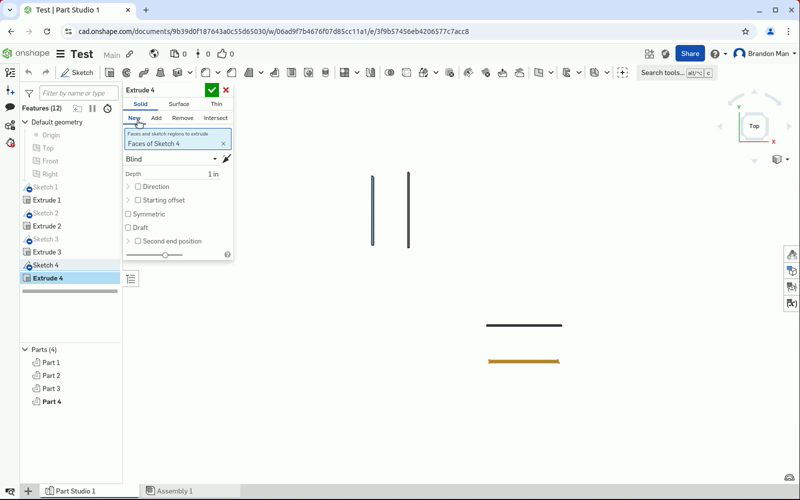
click(137, 120)
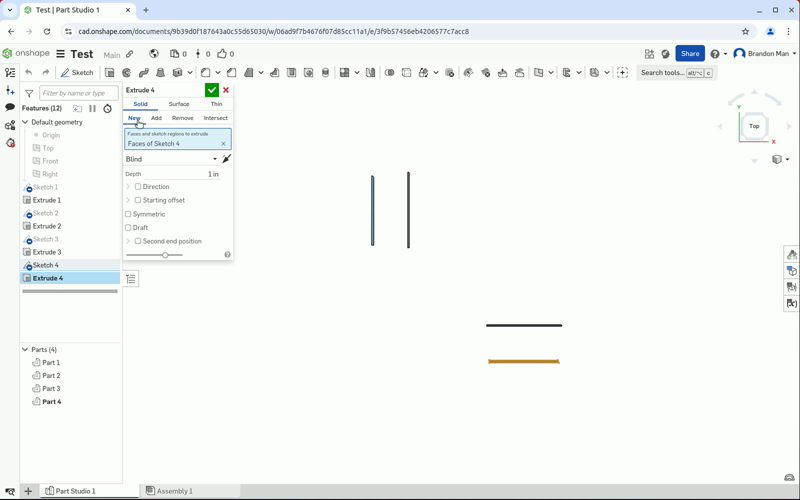
key(tab, 4)
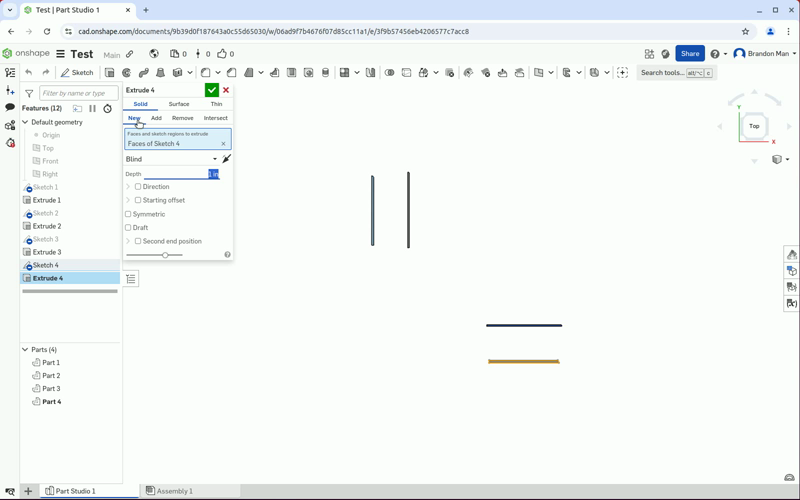
text(10.832)
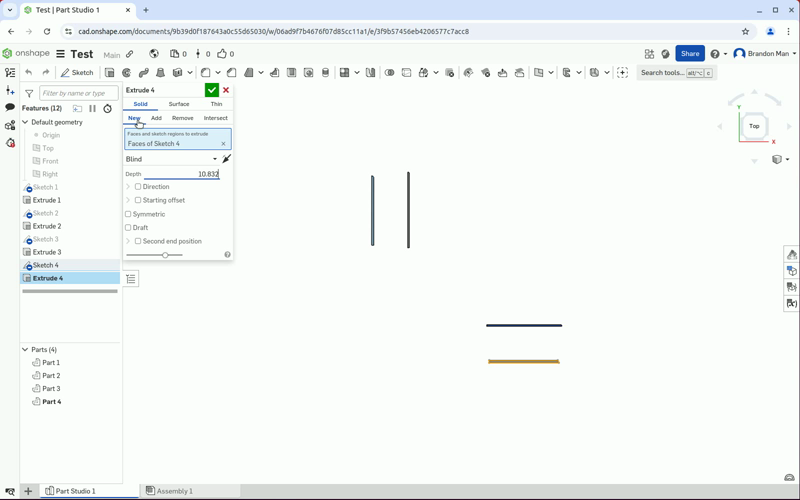
key(enter)
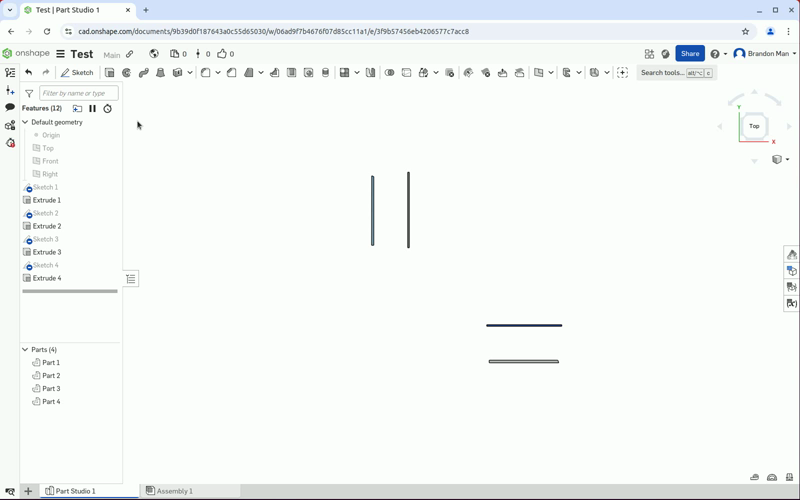
key(shift+h)
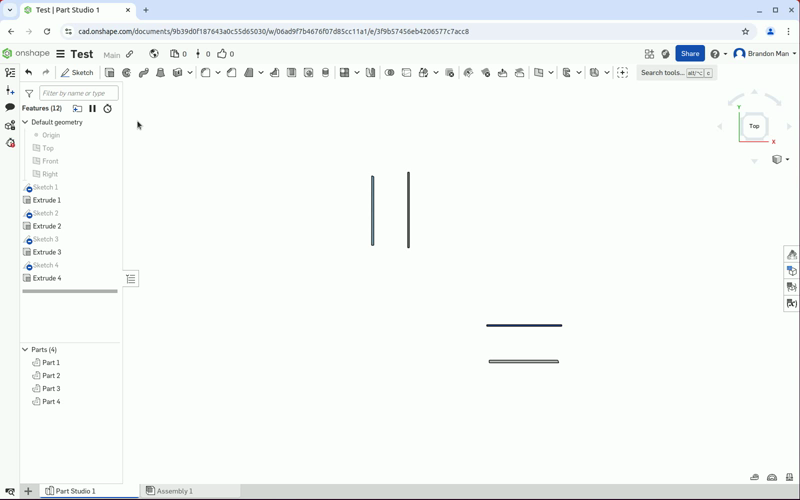
key(shift+h)
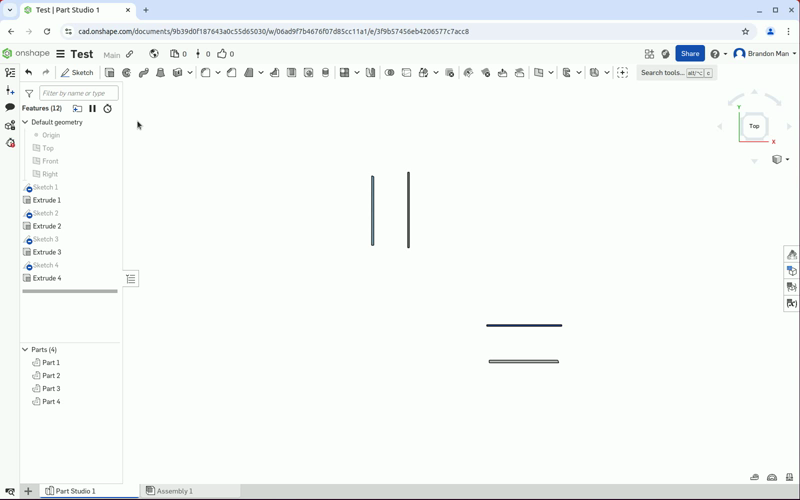
mouse_move(73, 189)
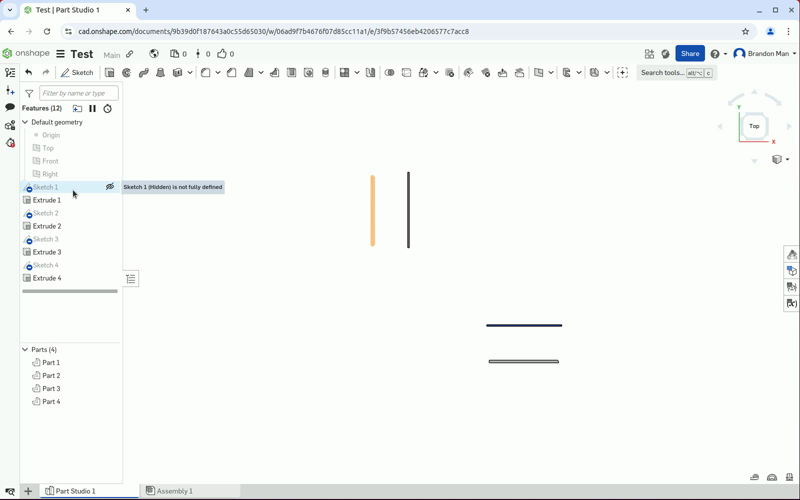
click(73, 189)
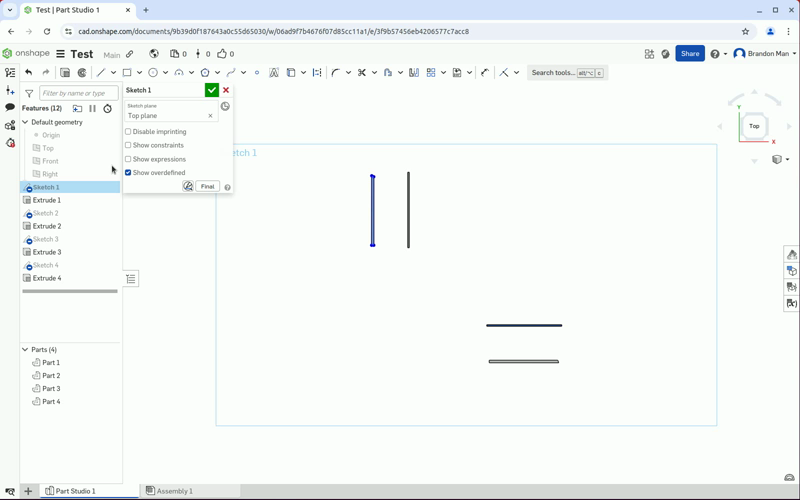
mouse_move(229, 92)
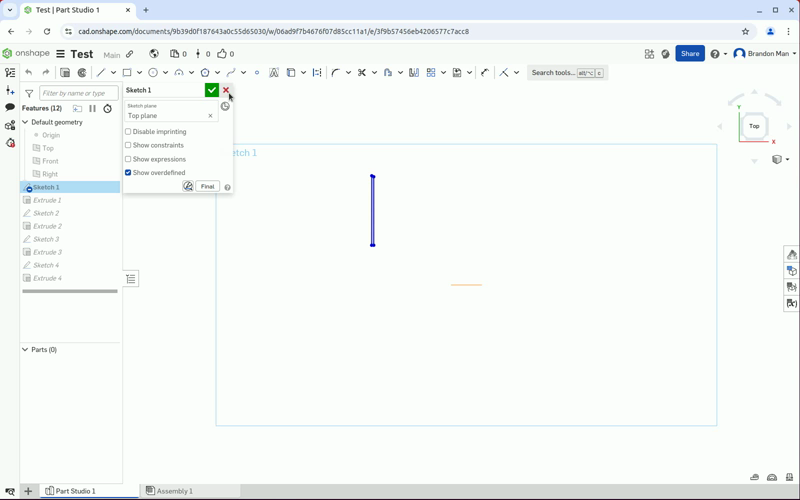
click(229, 92)
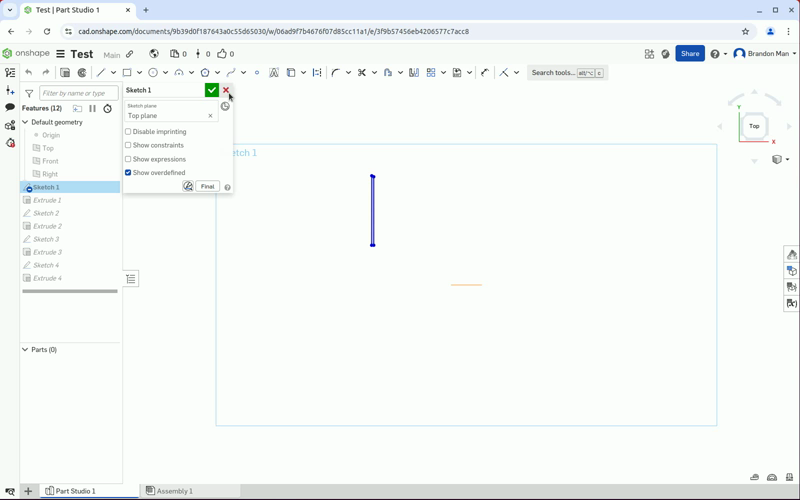
key(shift+s)
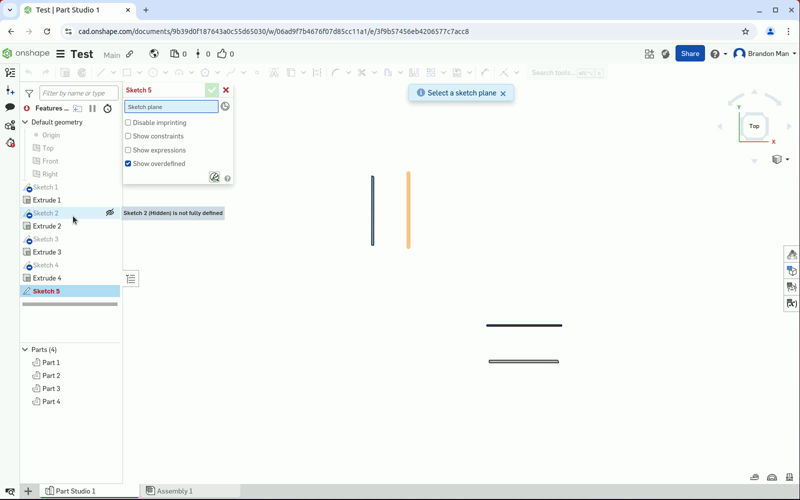
scroll(3)
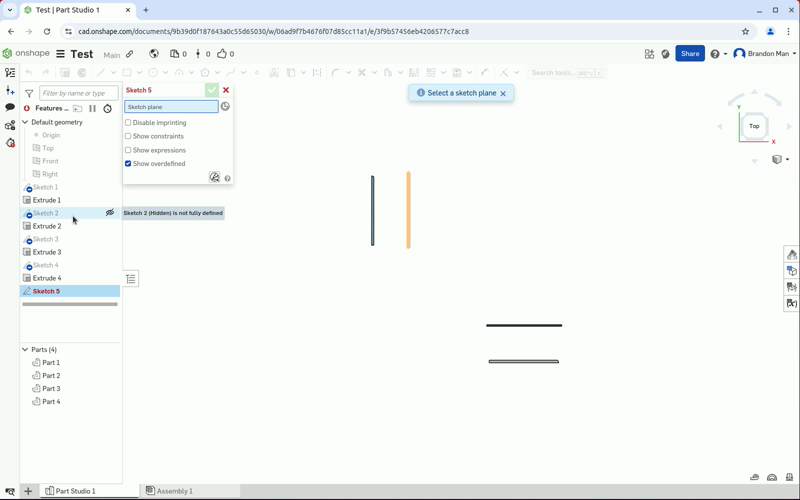
mouse_move(73, 150)
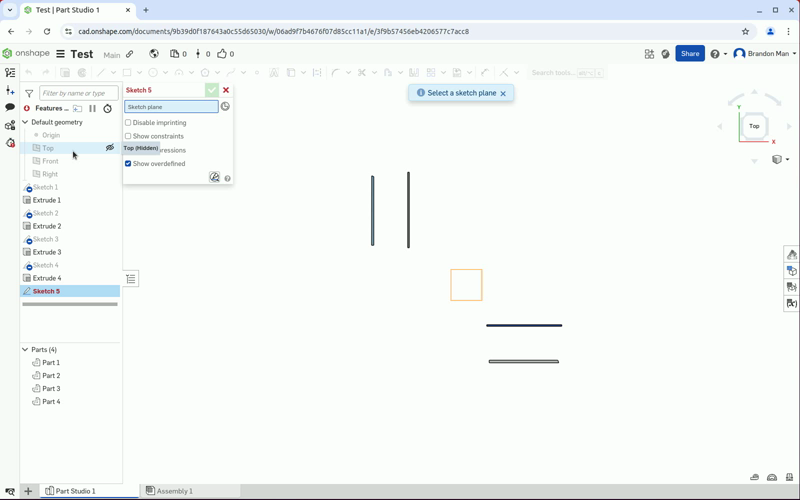
click(73, 150)
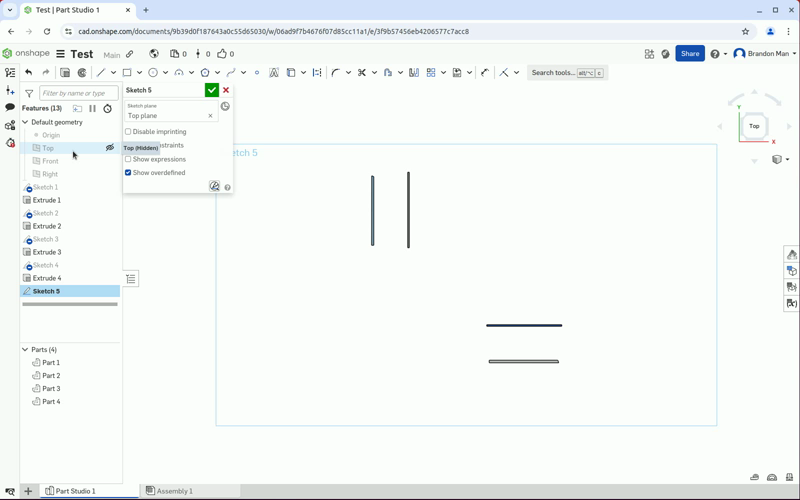
mouse_move(73, 352)
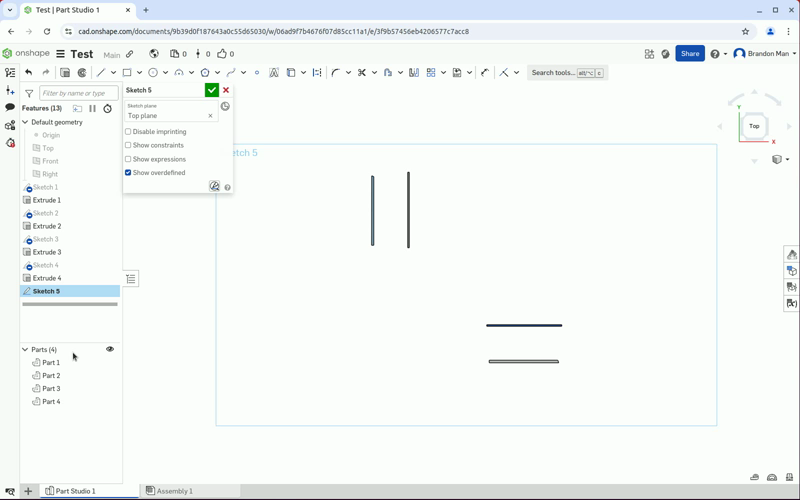
key(y)
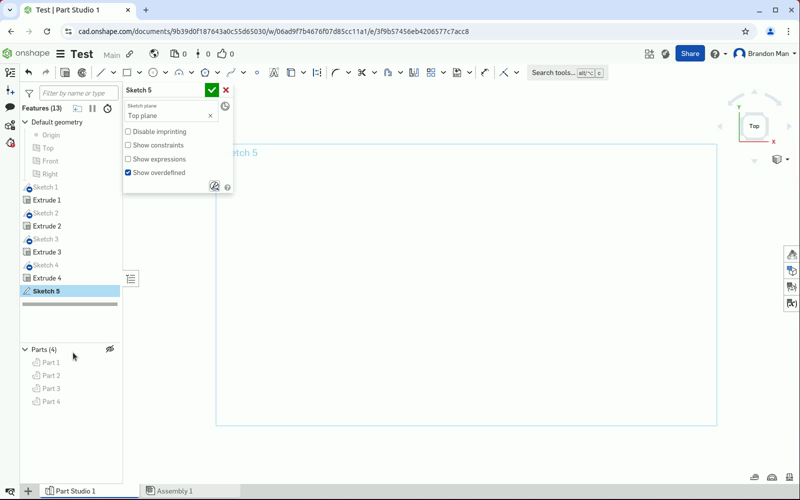
key(l)
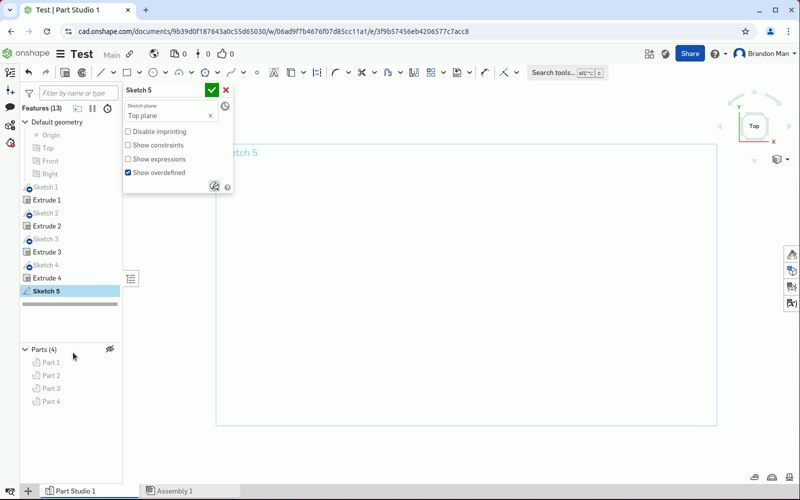
key_down(shift)
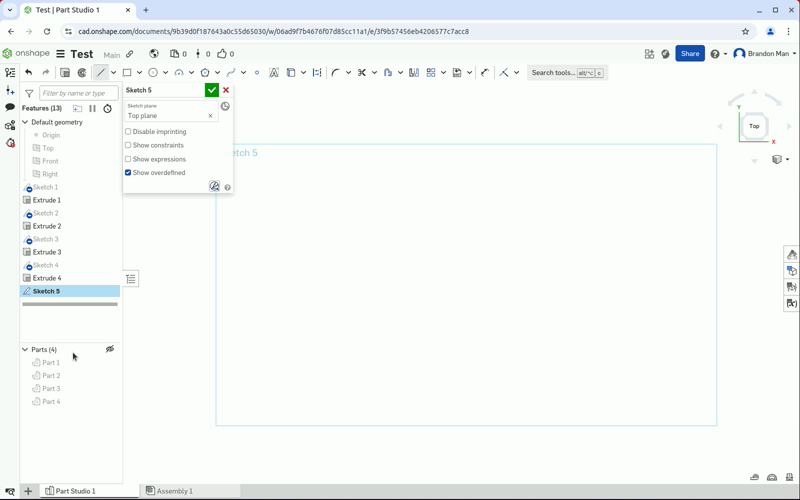
mouse_move(385, 172)
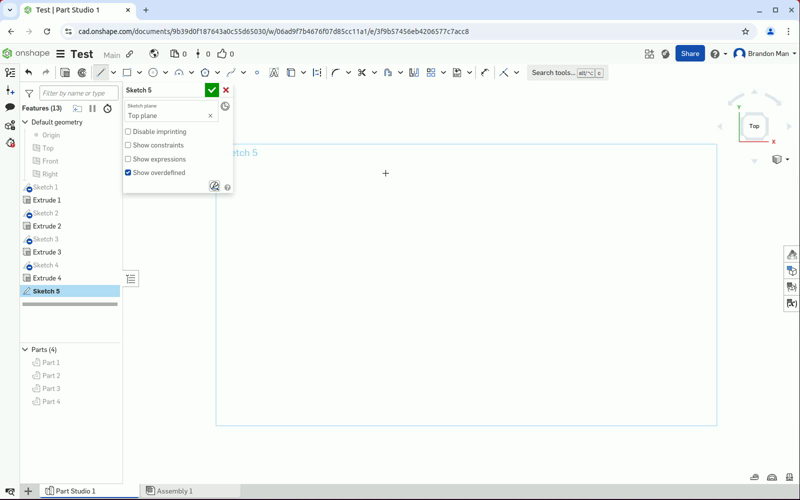
click(385, 172)
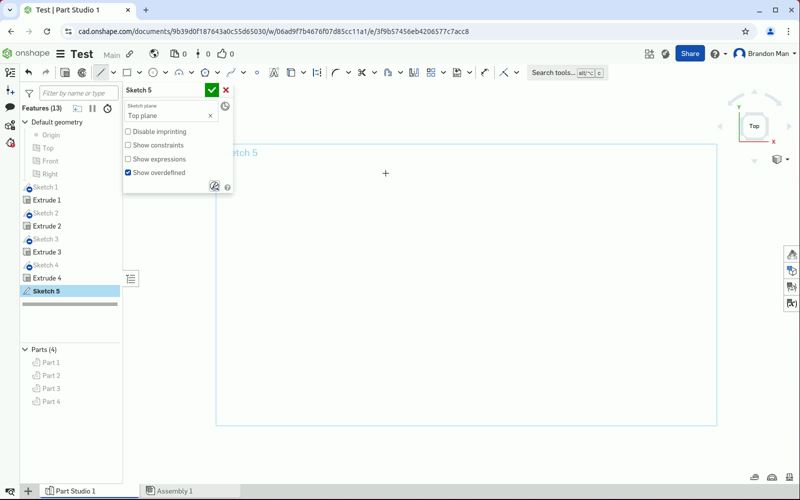
key_up(shift)
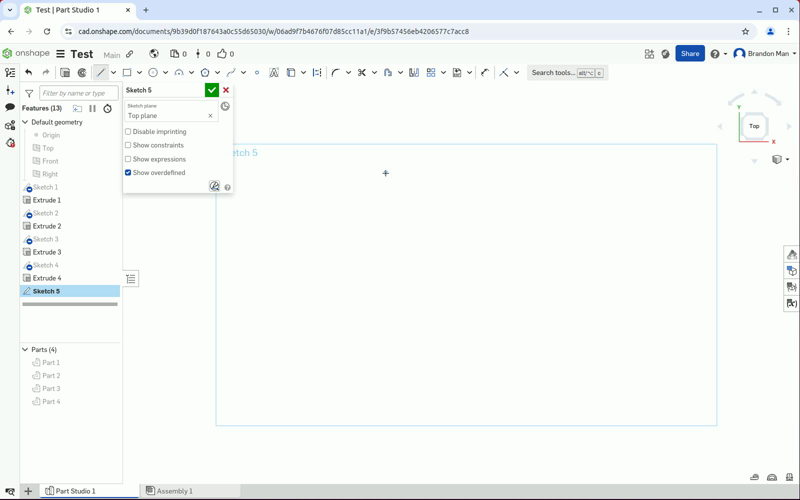
key_down(shift)
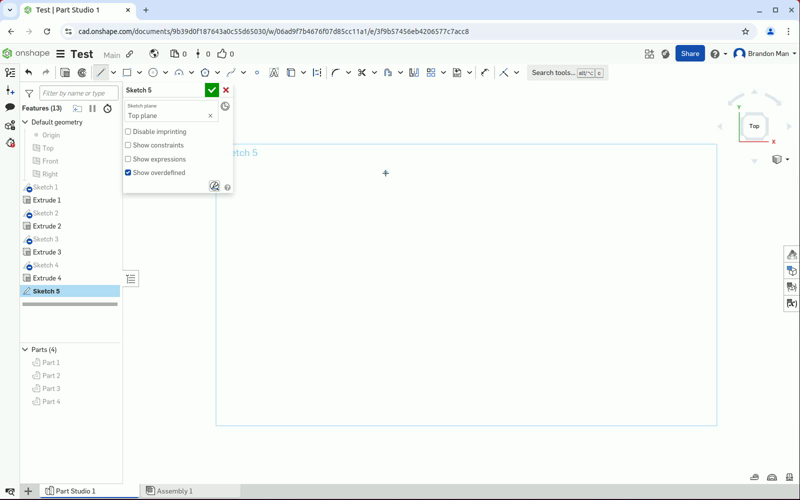
mouse_move(415, 172)
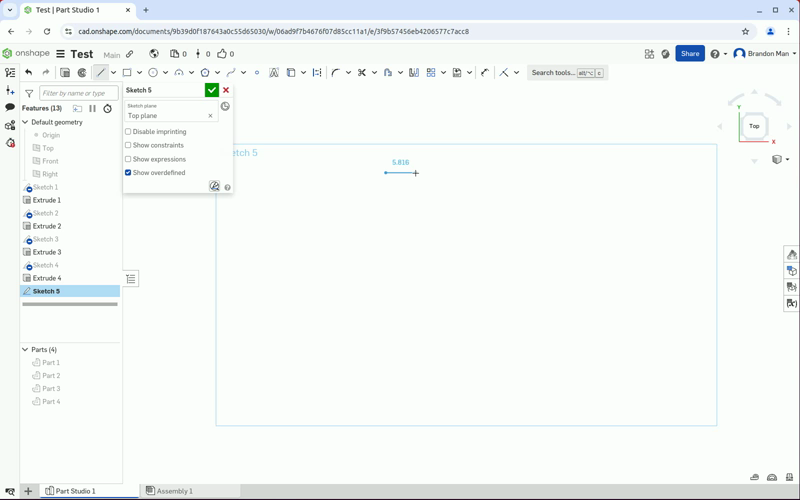
mouse_move(407, 172)
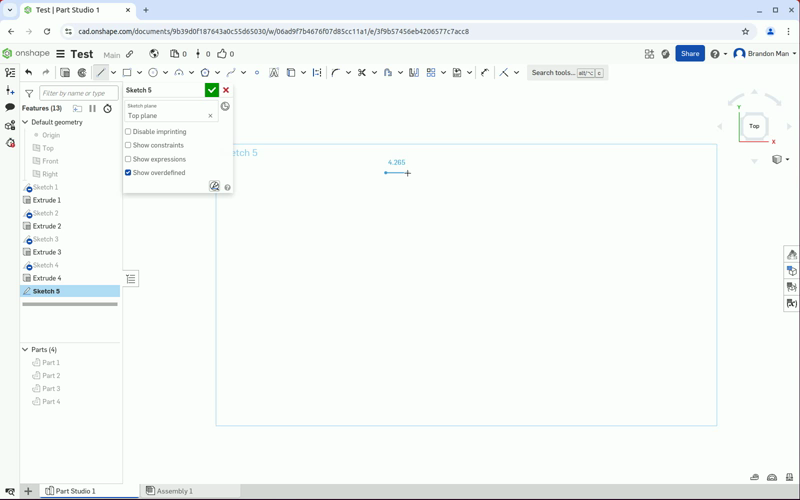
click(407, 172)
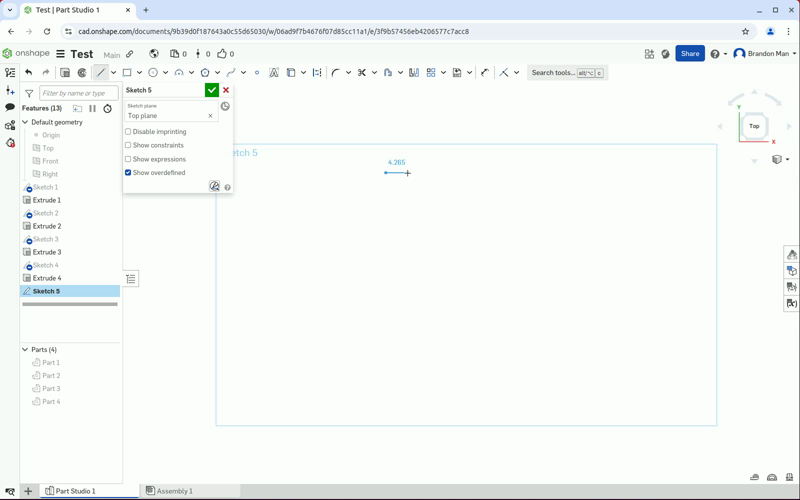
key_up(shift)
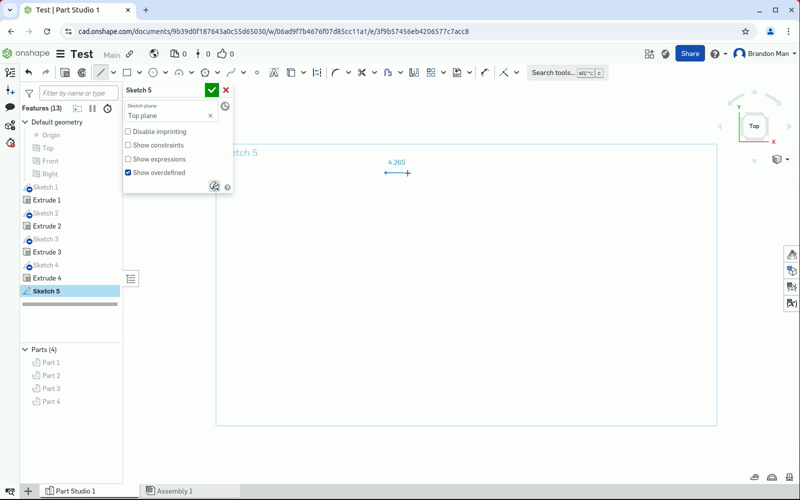
key_down(shift)
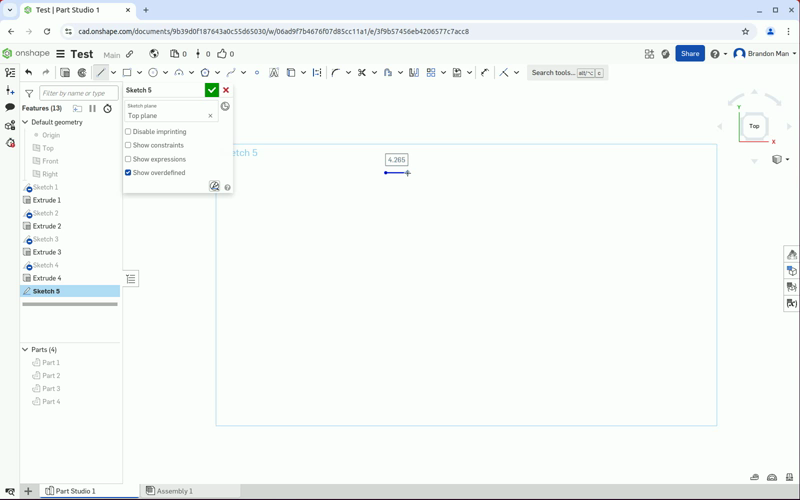
mouse_move(437, 172)
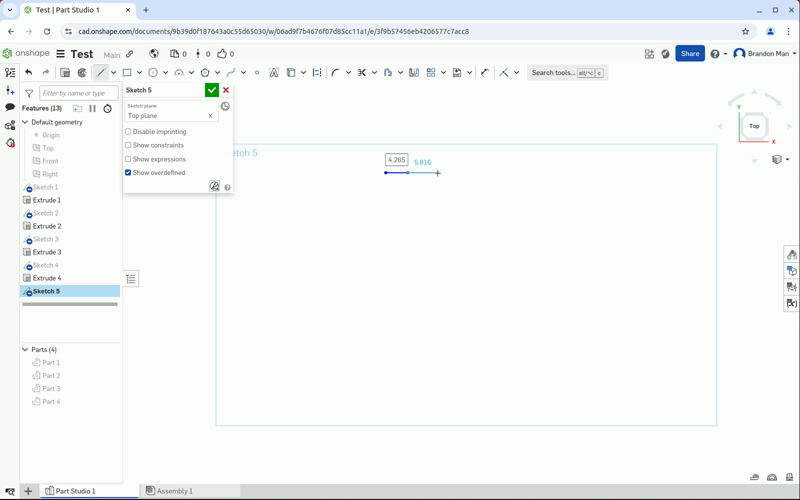
mouse_move(410, 172)
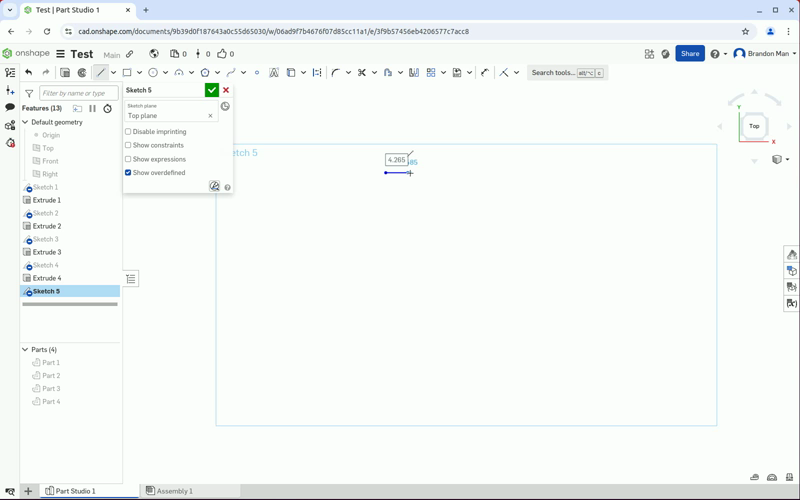
scroll(6)
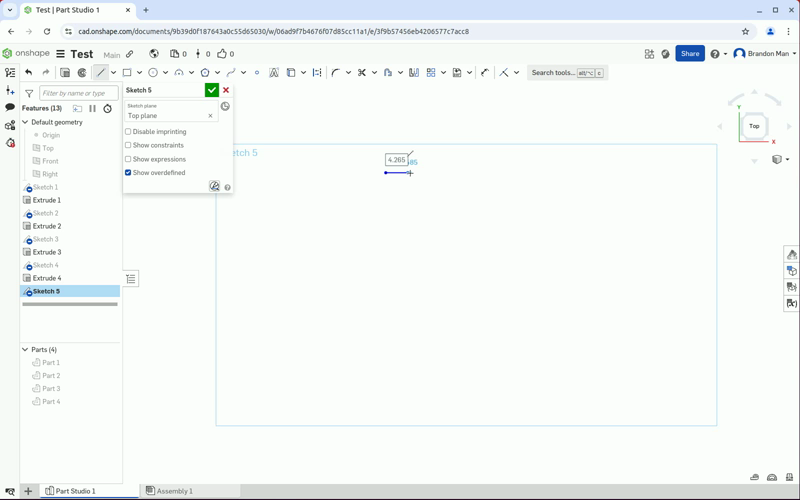
scroll(6)
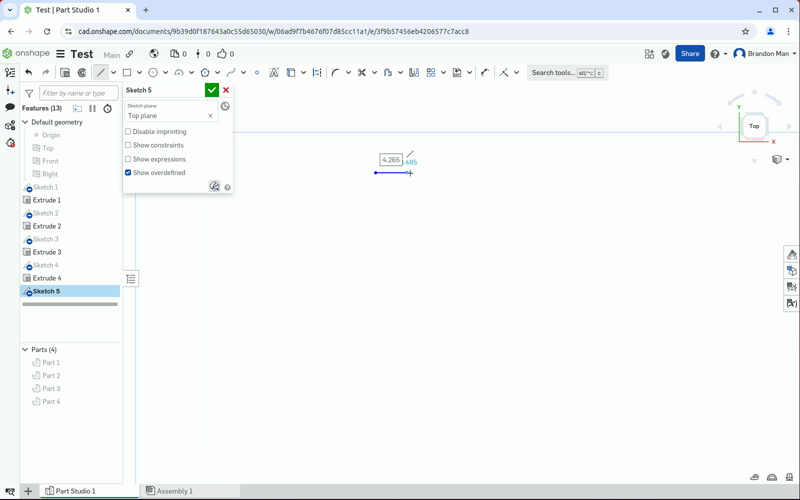
scroll(6)
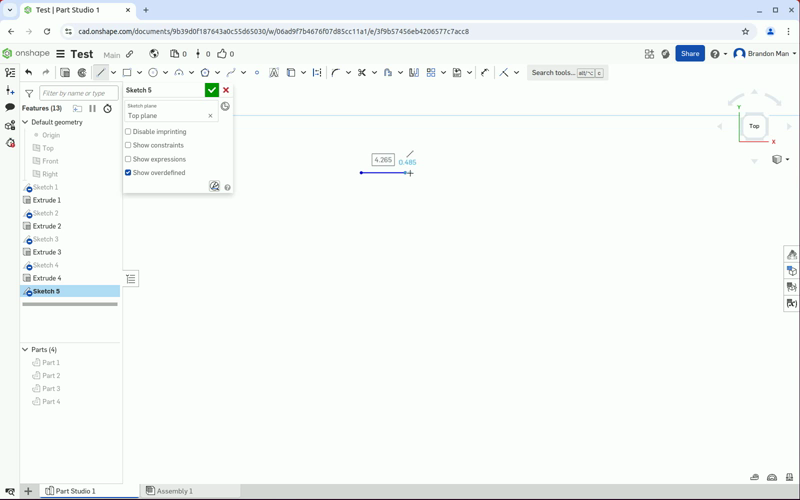
scroll(6)
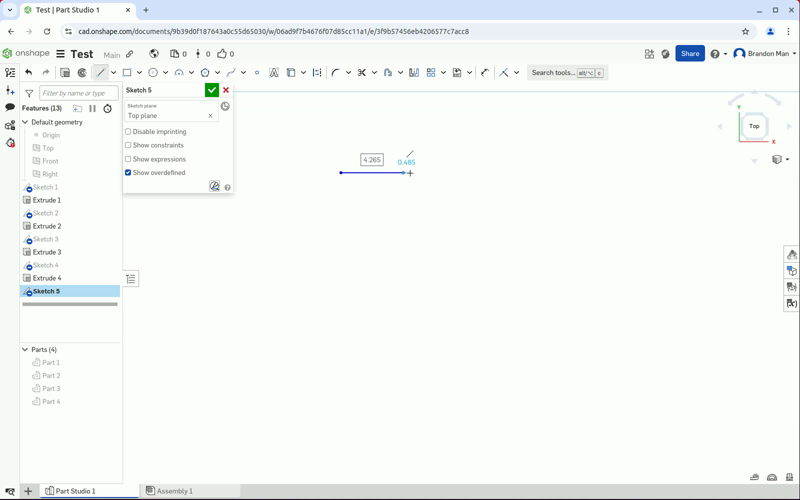
scroll(6)
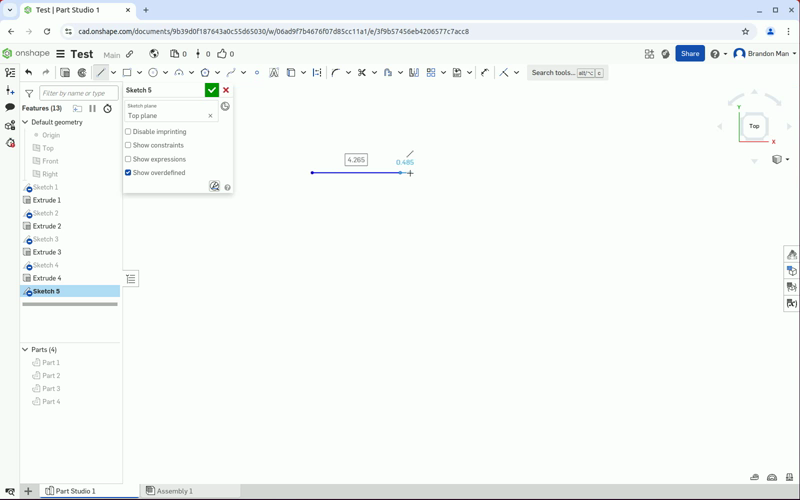
scroll(6)
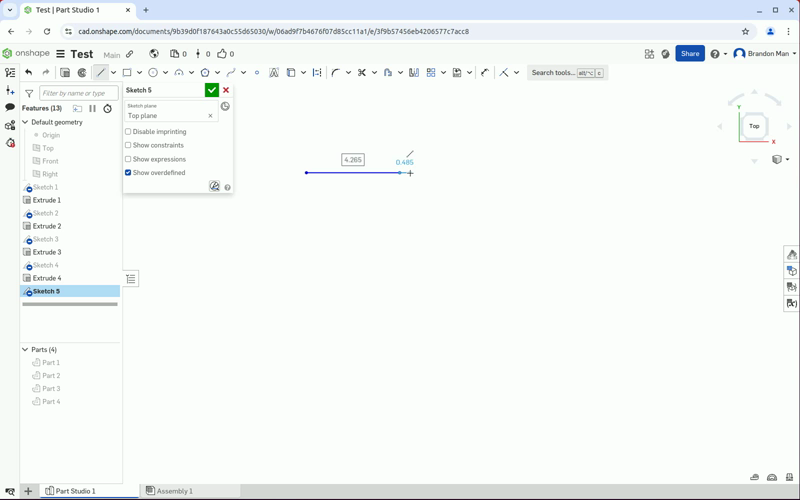
scroll(6)
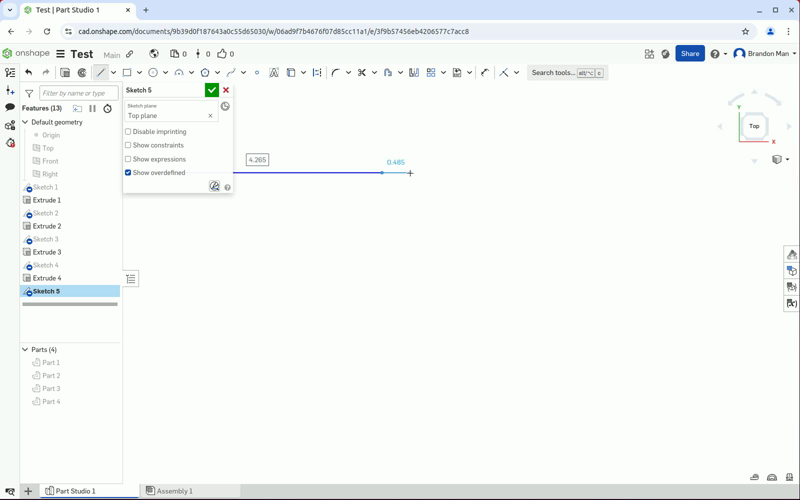
click(410, 172)
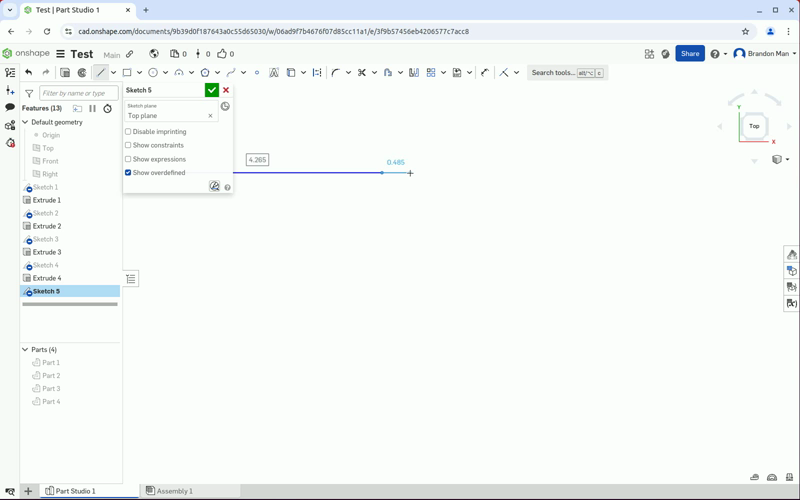
scroll(-6)
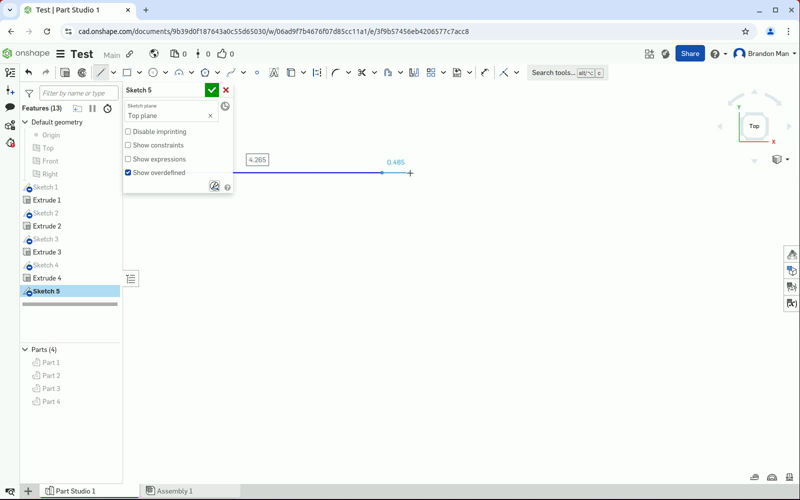
scroll(-6)
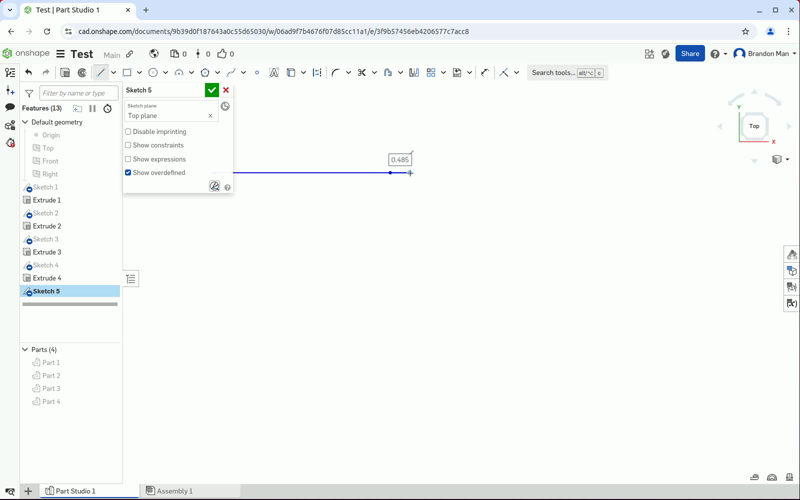
scroll(-6)
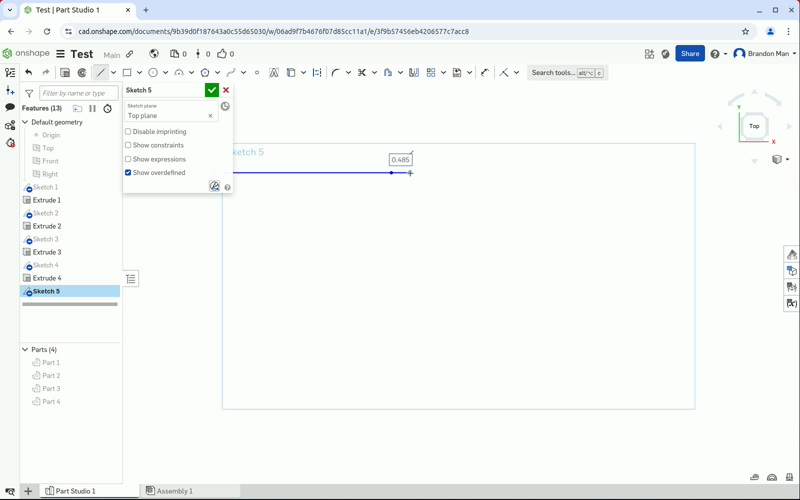
scroll(-6)
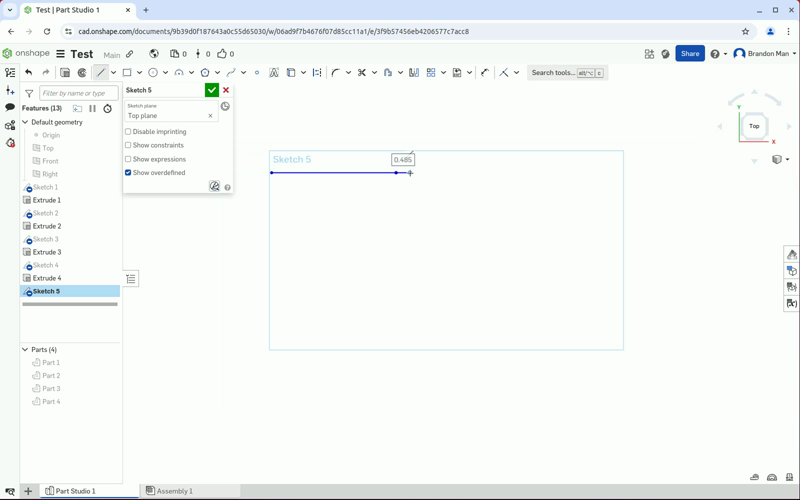
scroll(-6)
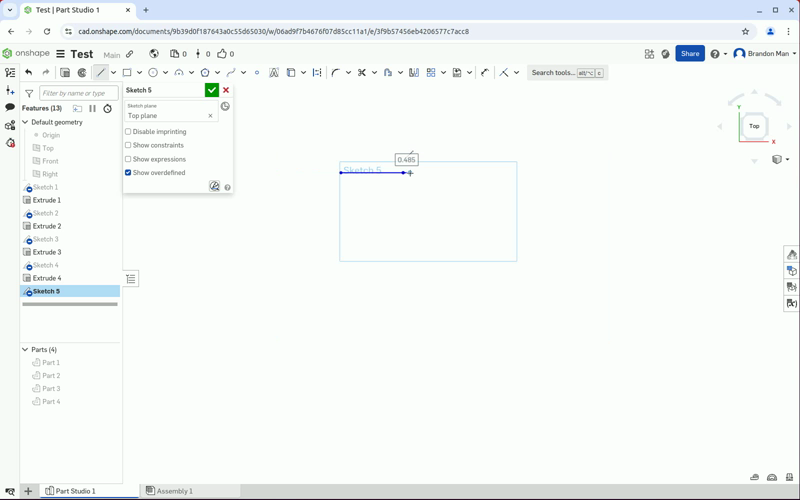
scroll(-6)
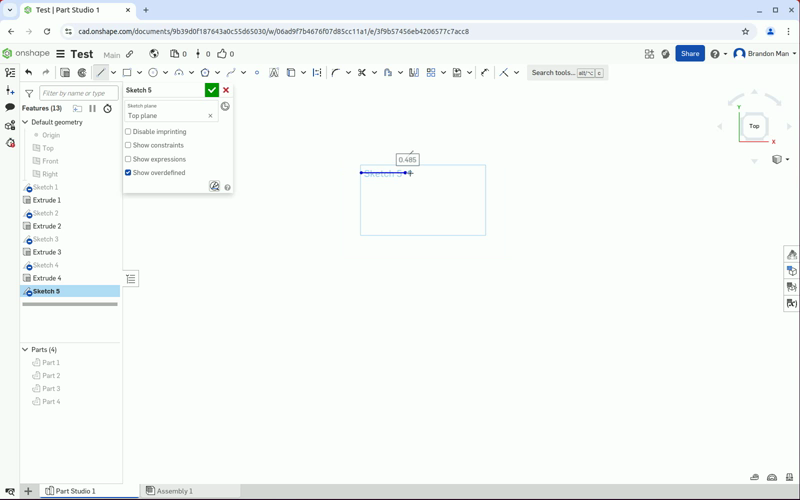
scroll(-6)
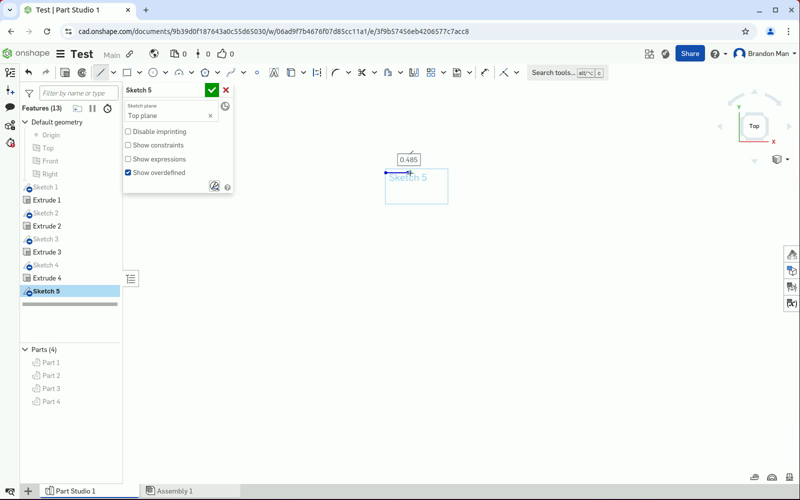
key_up(shift)
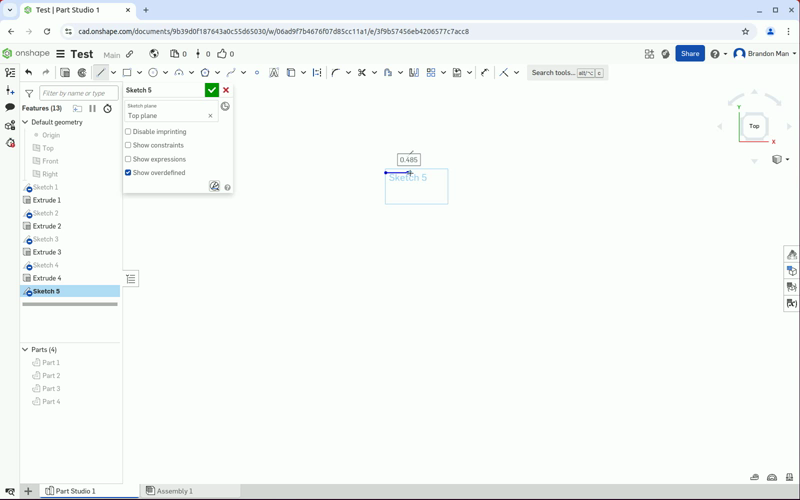
key_down(shift)
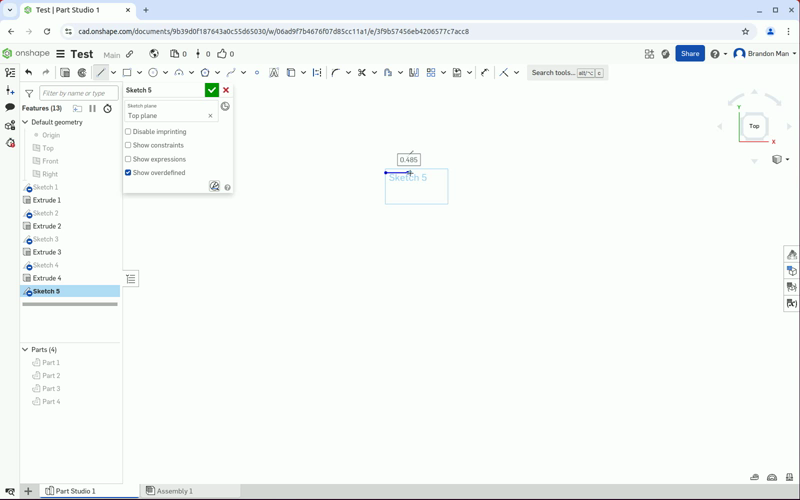
mouse_move(440, 172)
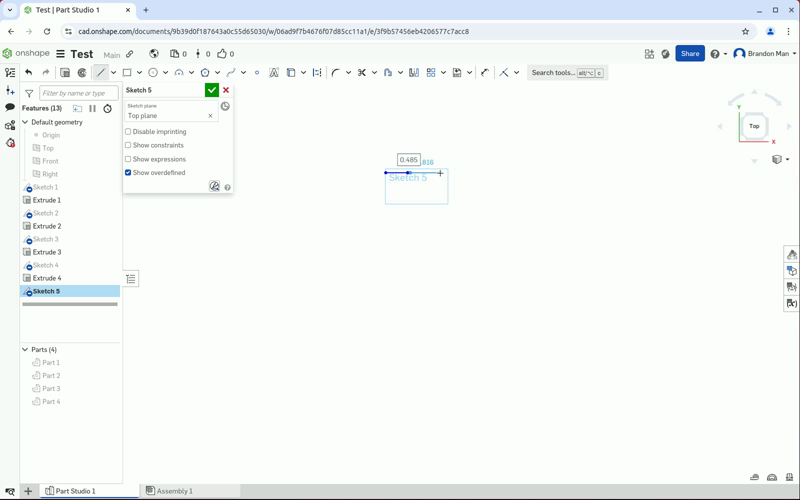
mouse_move(410, 170)
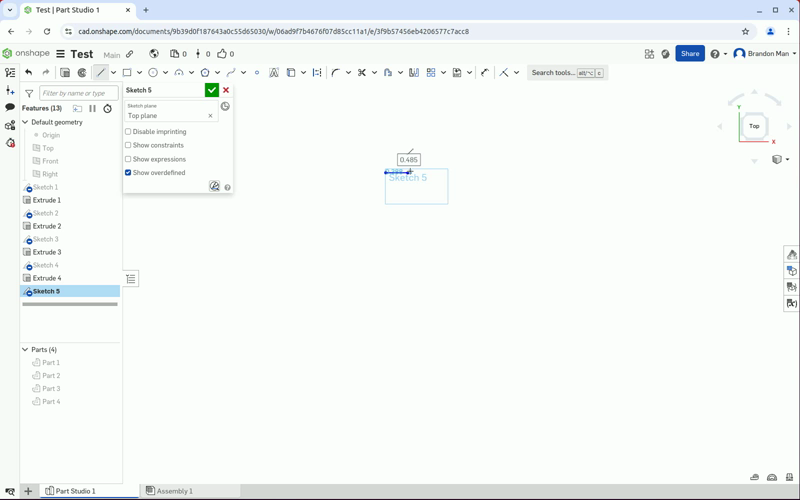
scroll(6)
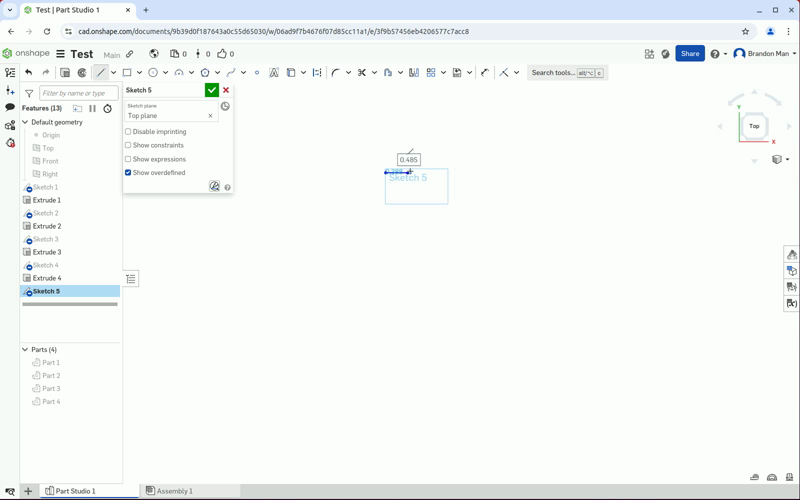
scroll(6)
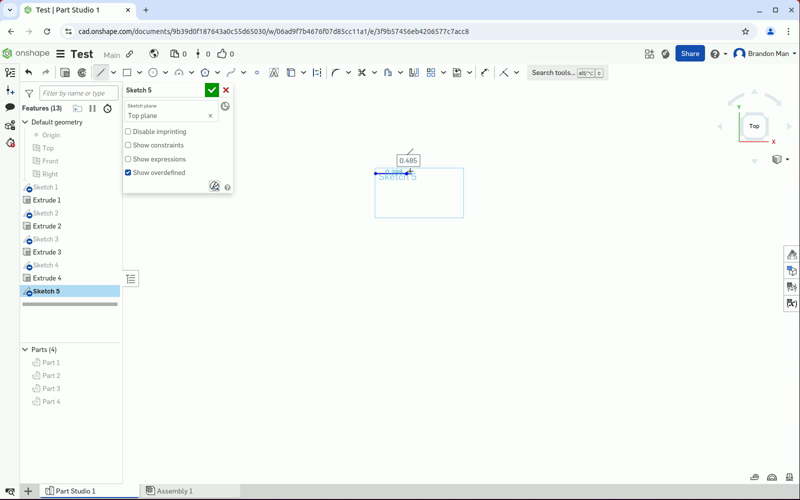
scroll(6)
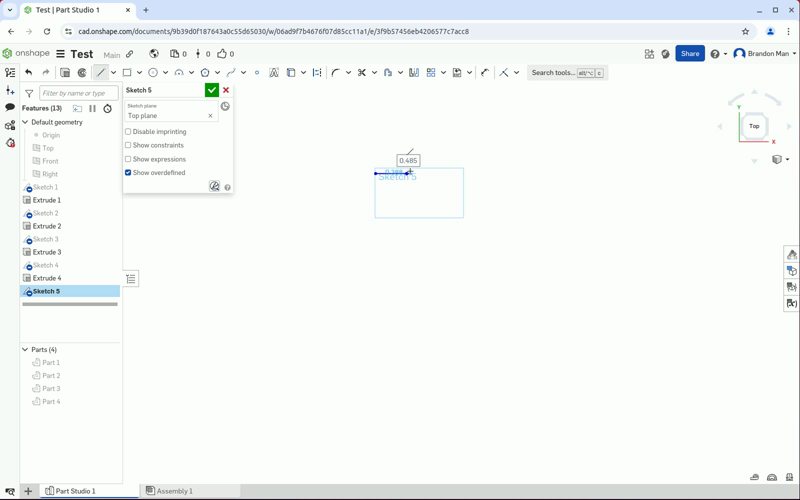
scroll(6)
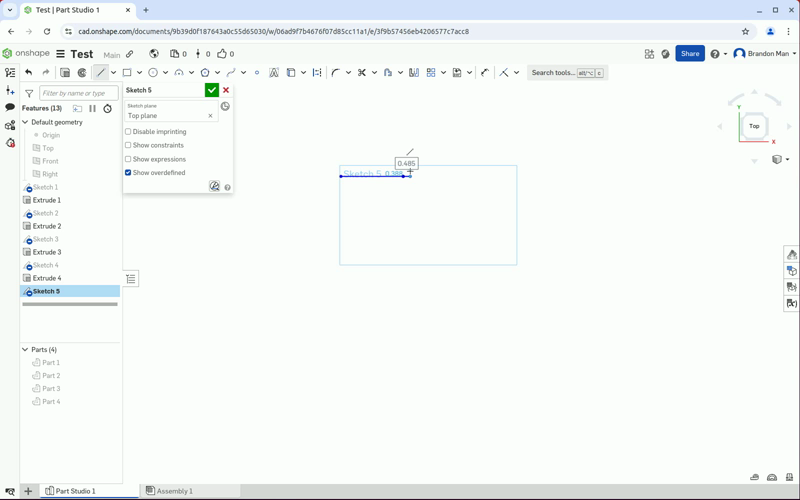
scroll(6)
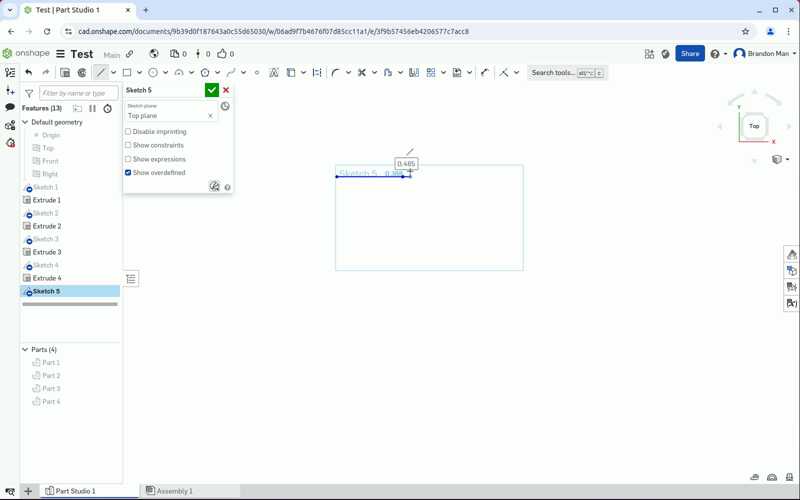
scroll(6)
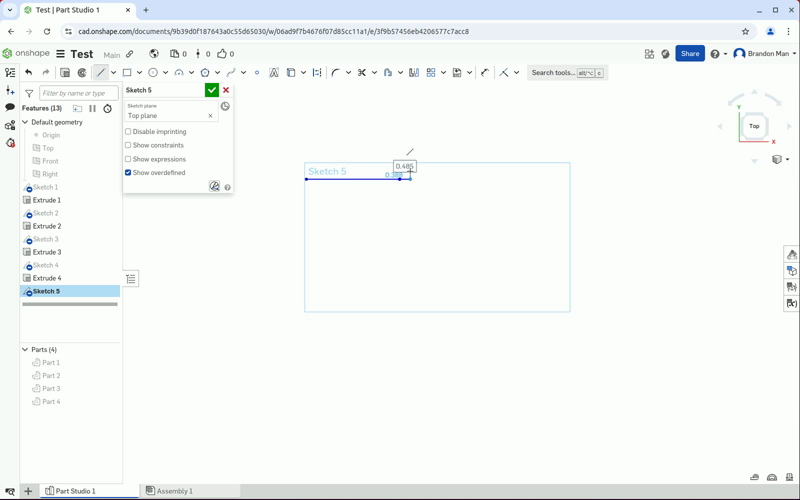
scroll(6)
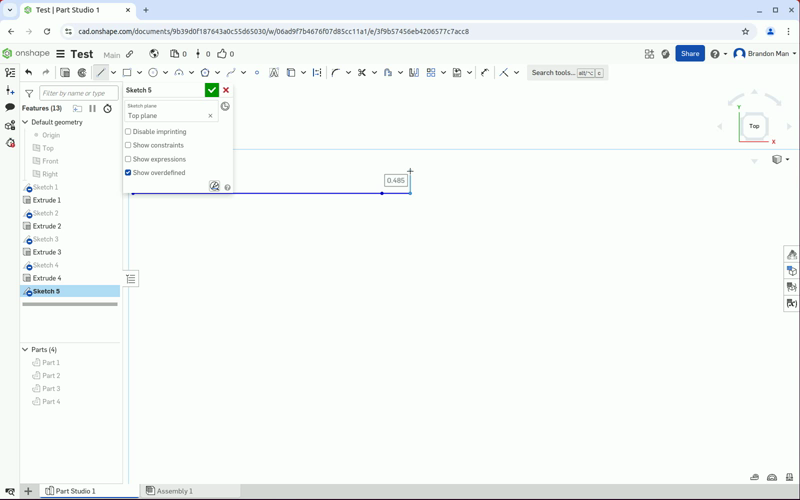
click(410, 170)
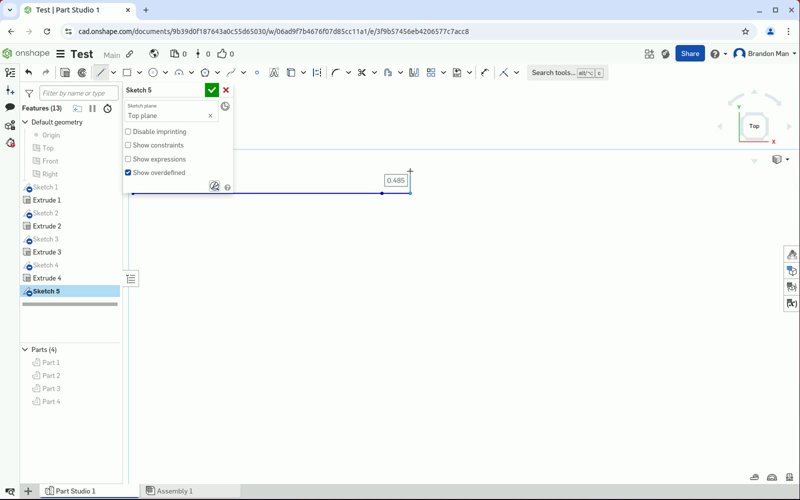
scroll(-6)
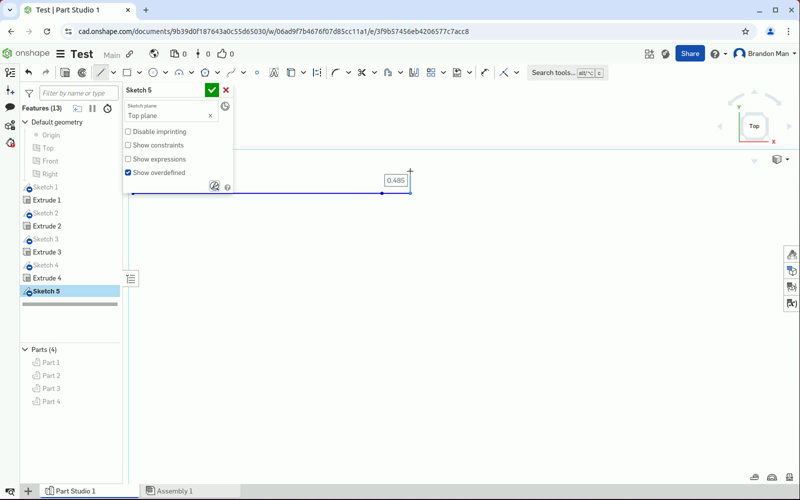
scroll(-6)
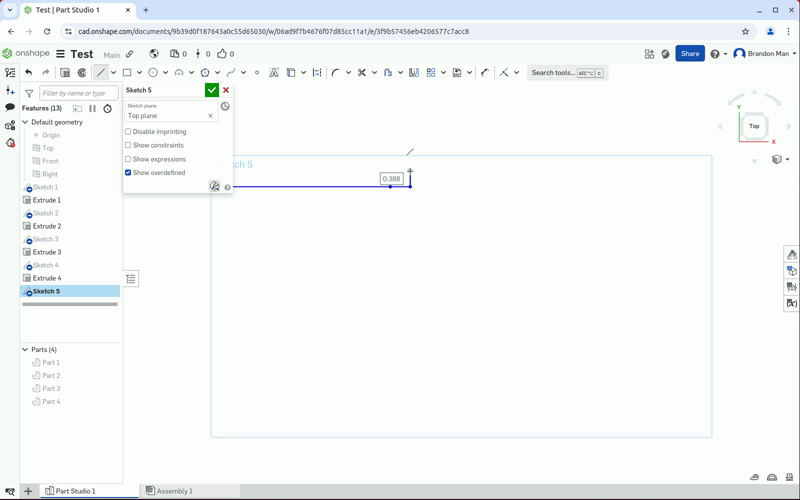
scroll(-6)
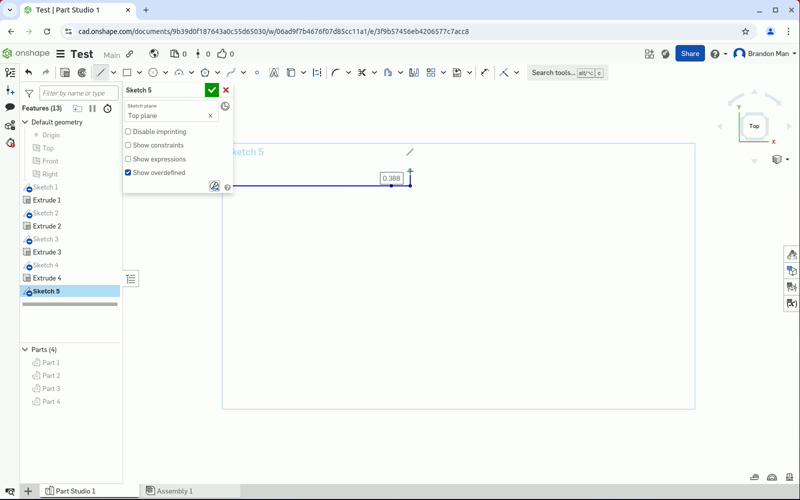
scroll(-6)
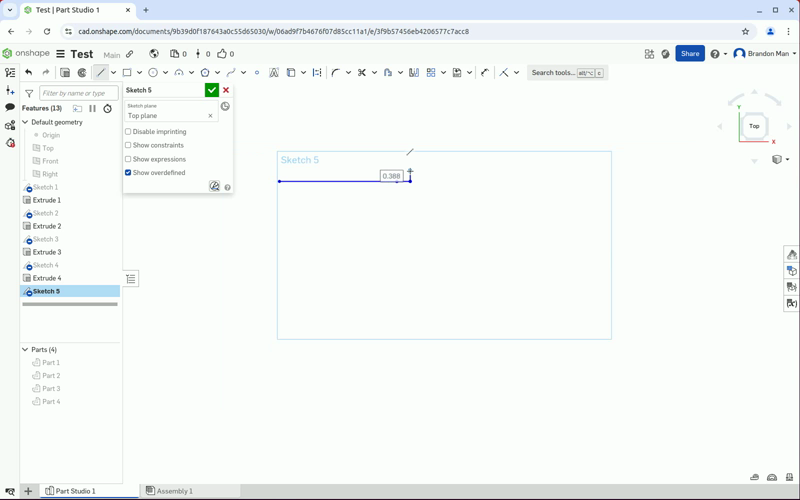
scroll(-6)
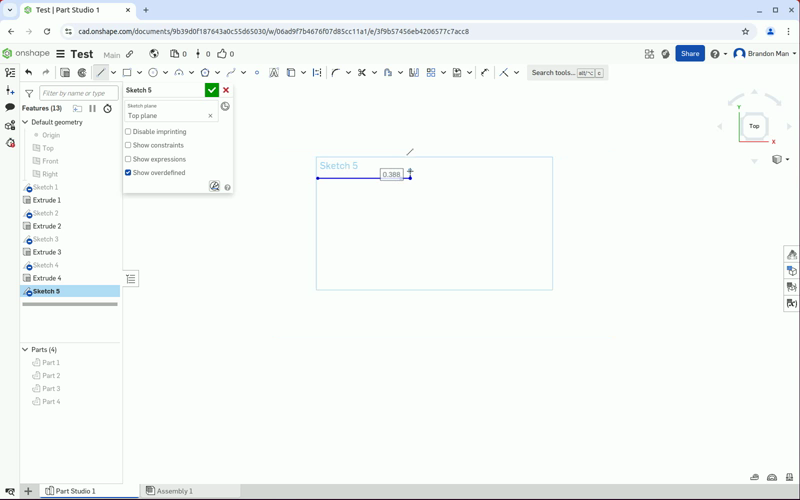
scroll(-6)
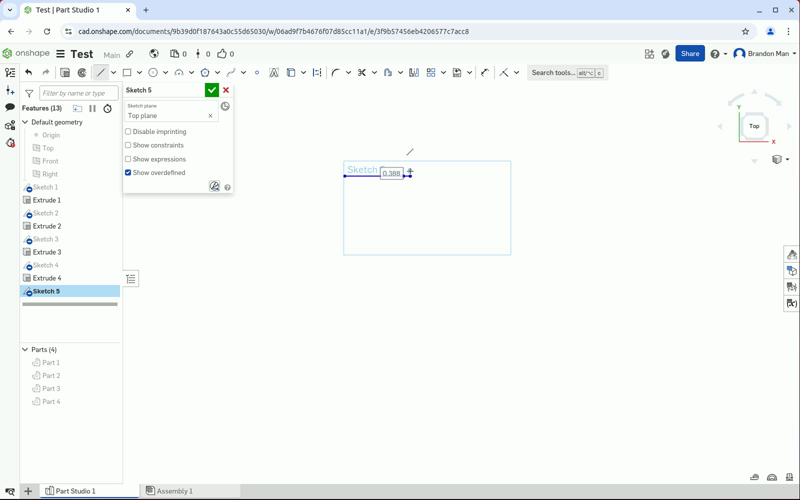
scroll(-6)
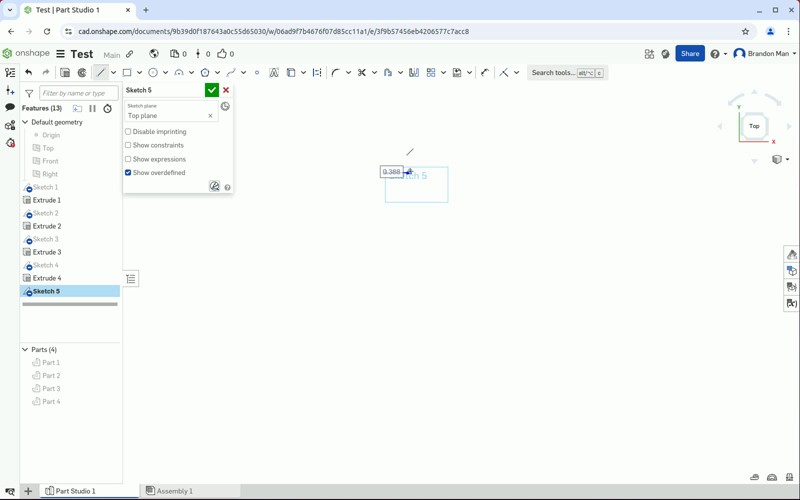
key_up(shift)
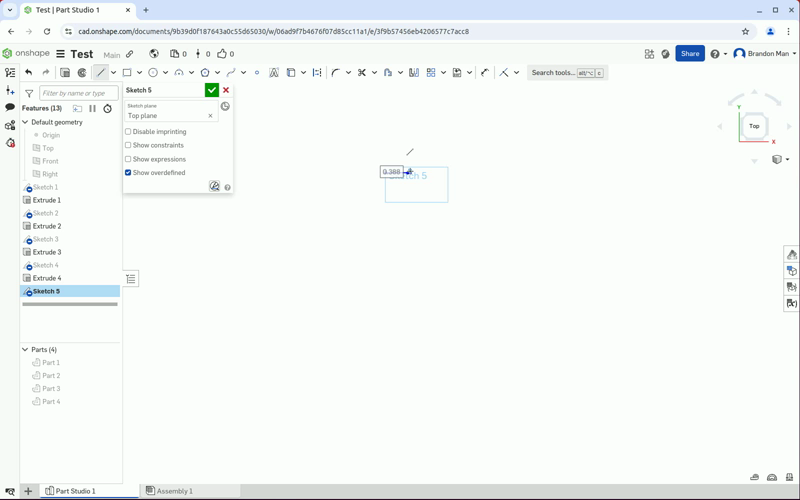
key_down(shift)
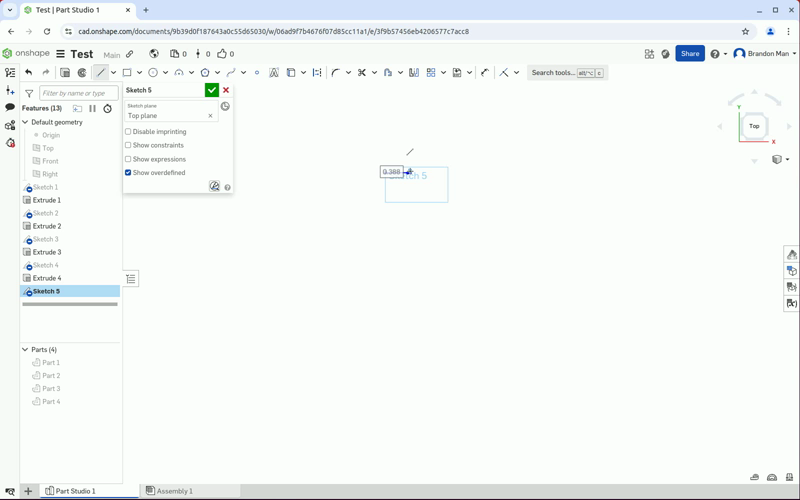
mouse_move(440, 170)
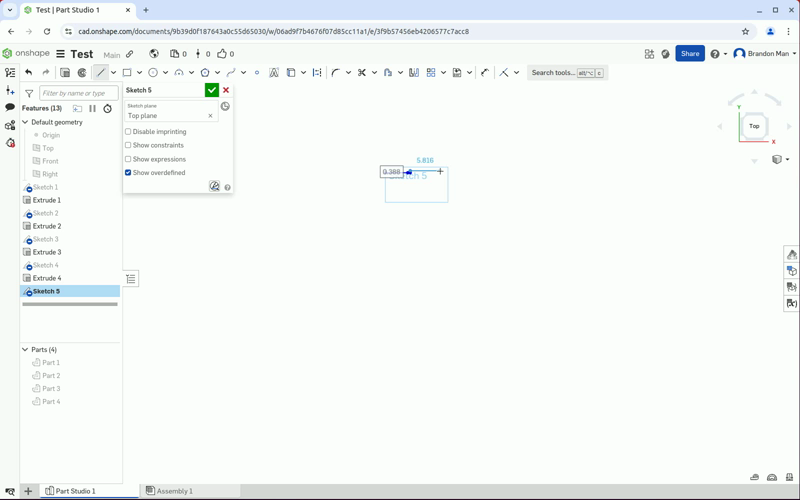
mouse_move(385, 170)
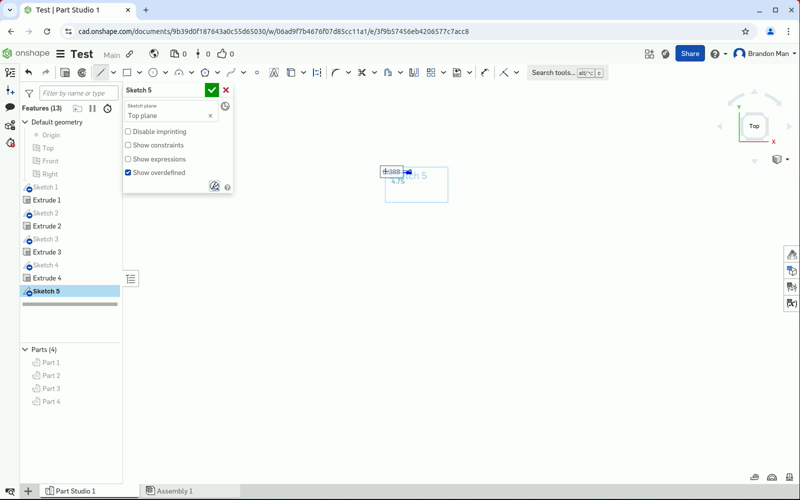
scroll(6)
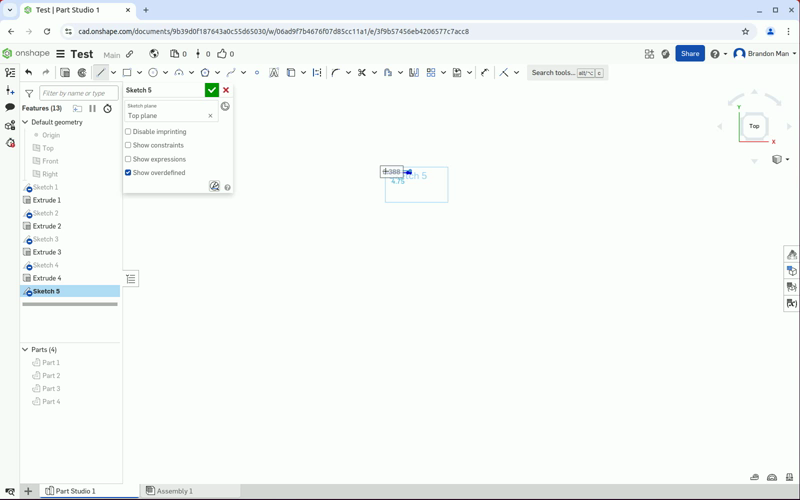
scroll(6)
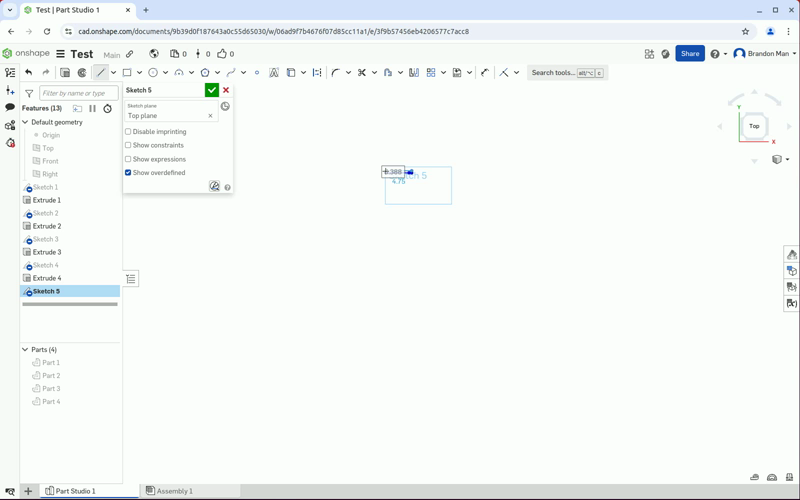
scroll(6)
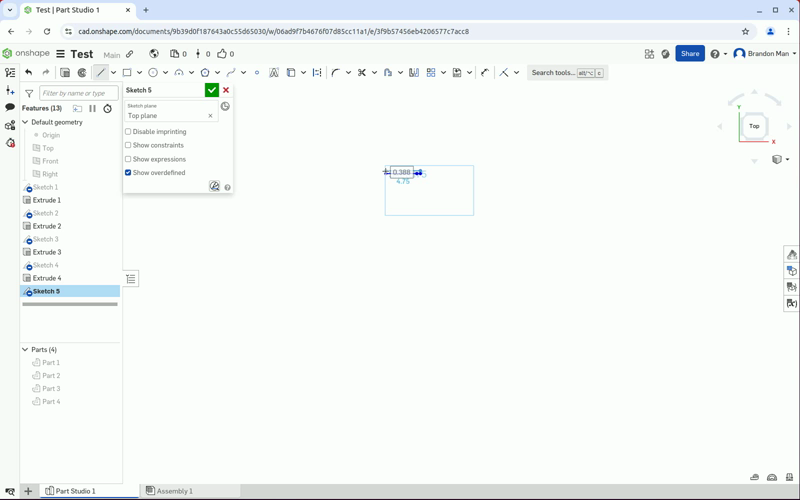
scroll(6)
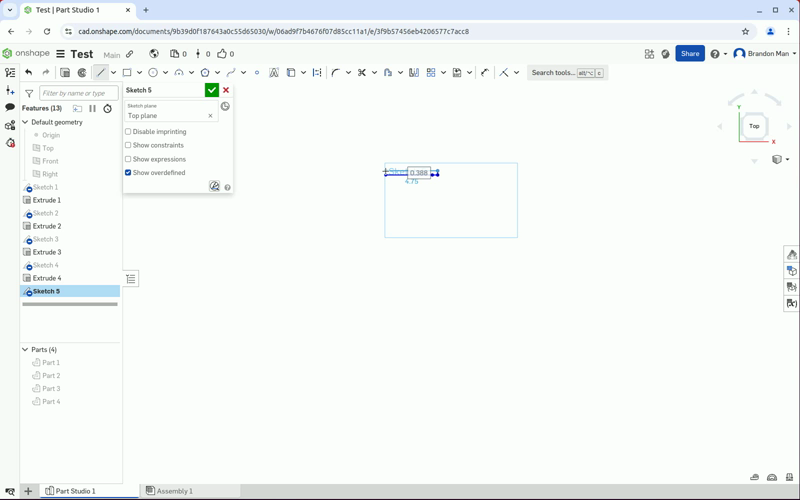
scroll(6)
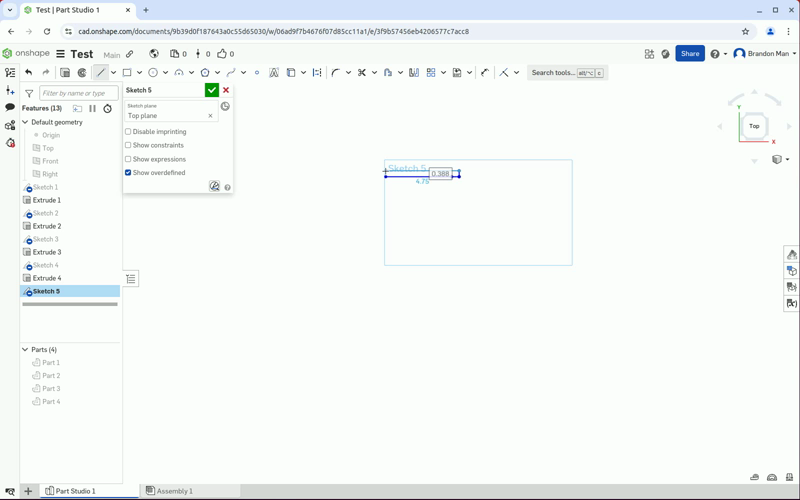
scroll(6)
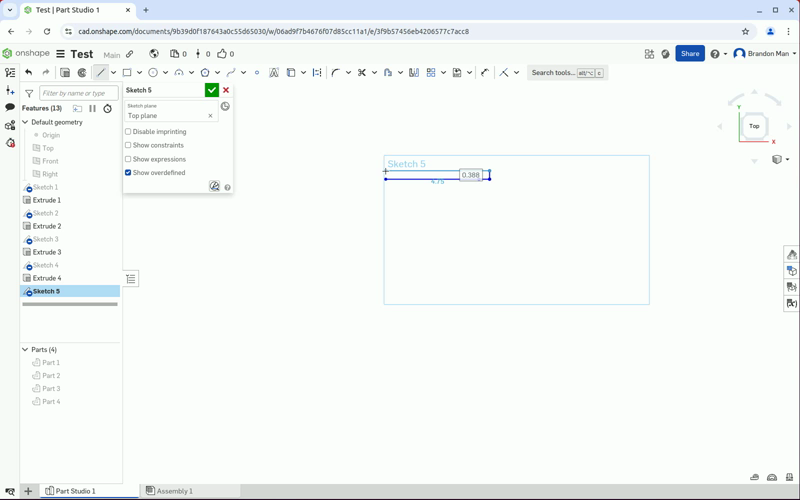
scroll(6)
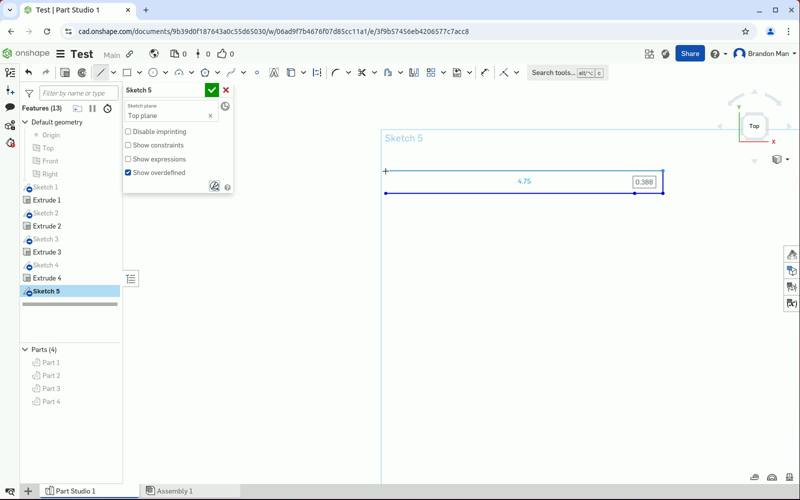
click(385, 170)
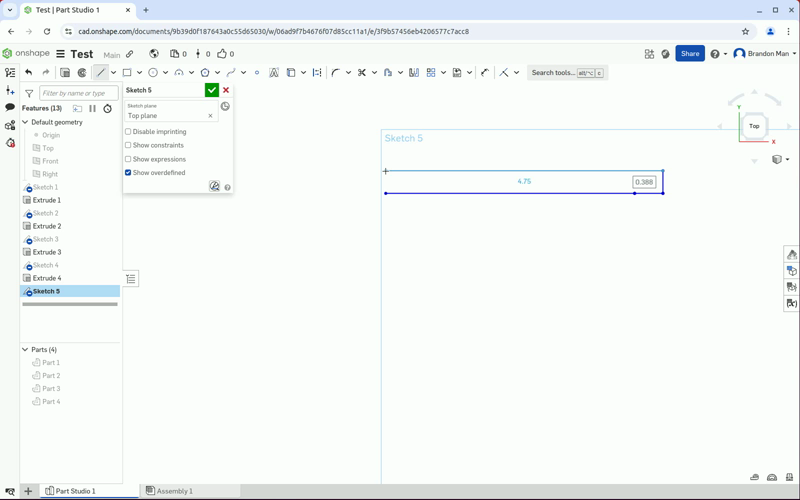
scroll(-6)
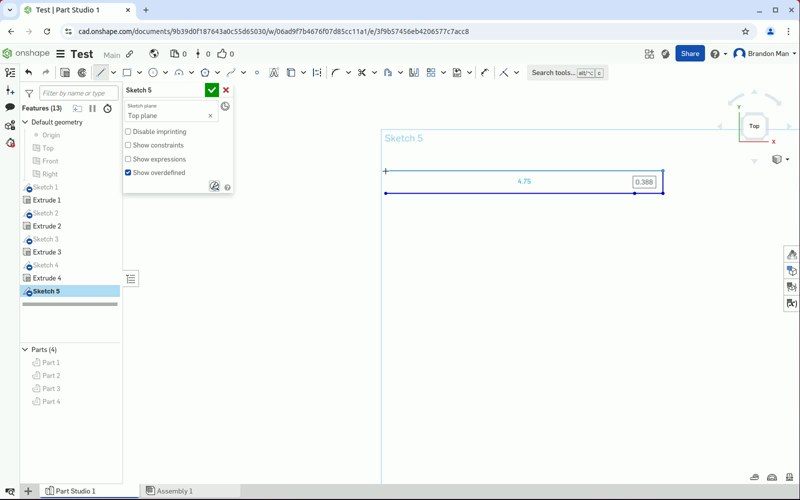
scroll(-6)
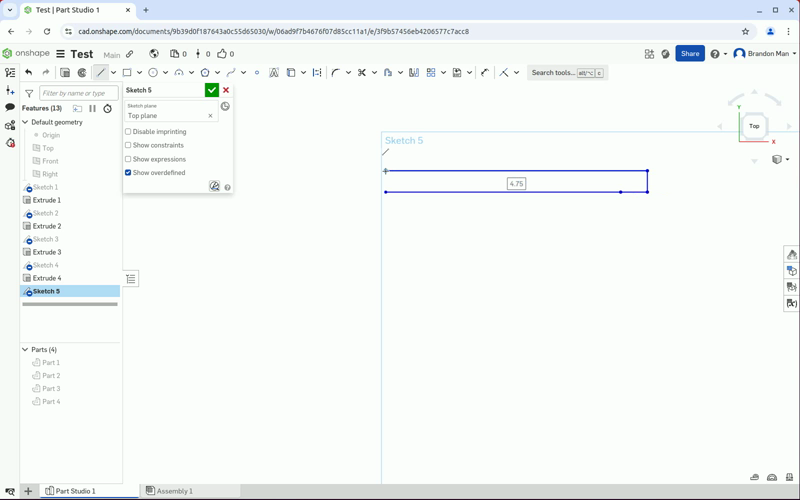
scroll(-6)
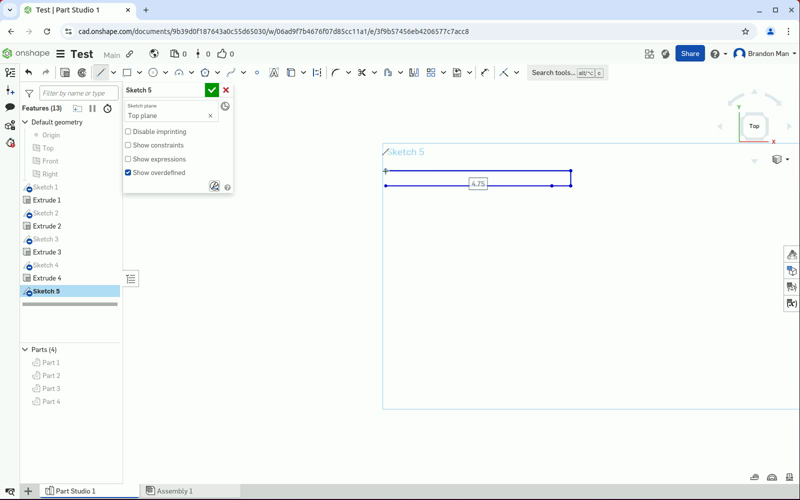
scroll(-6)
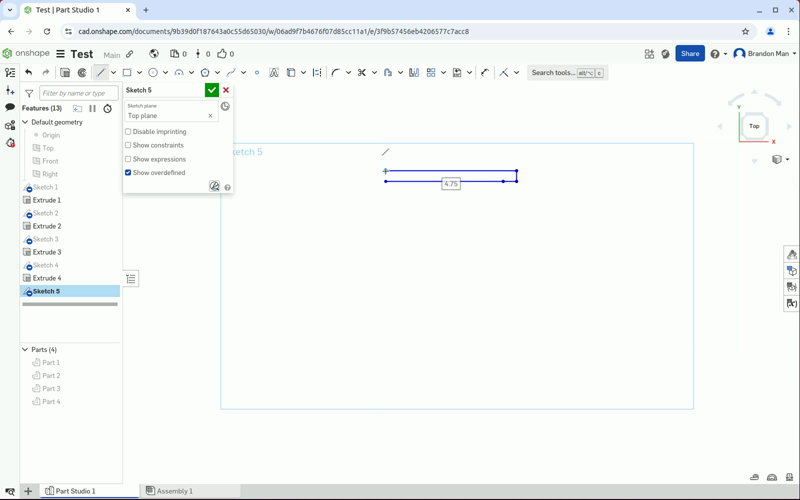
scroll(-6)
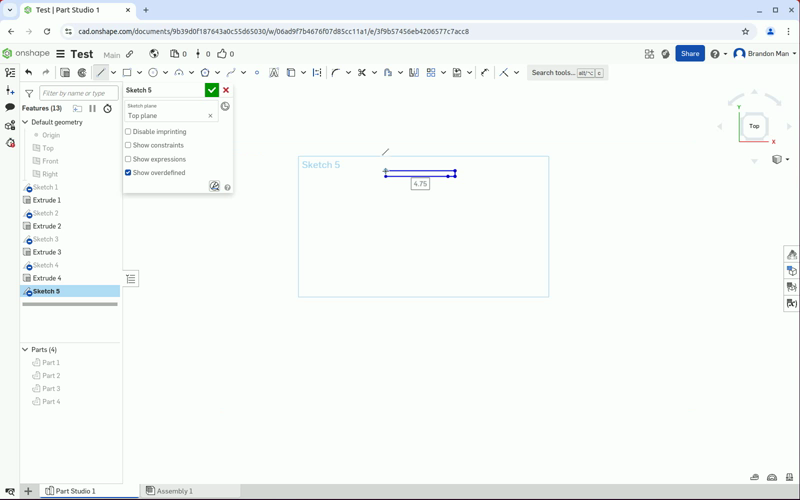
scroll(-6)
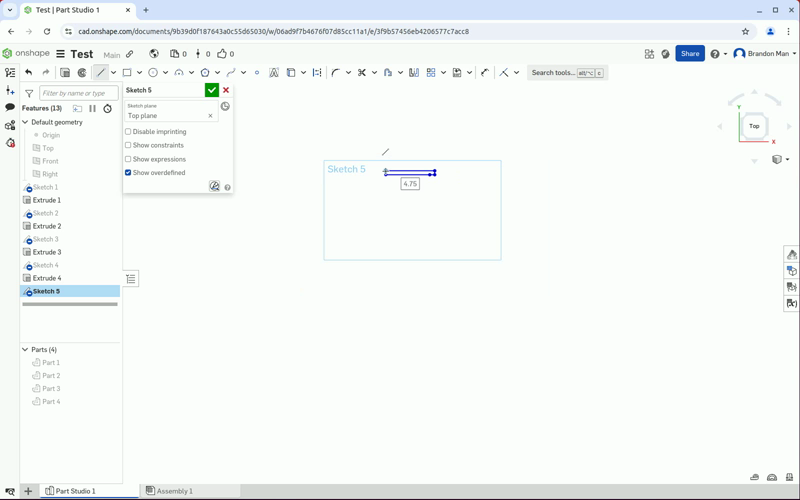
scroll(-6)
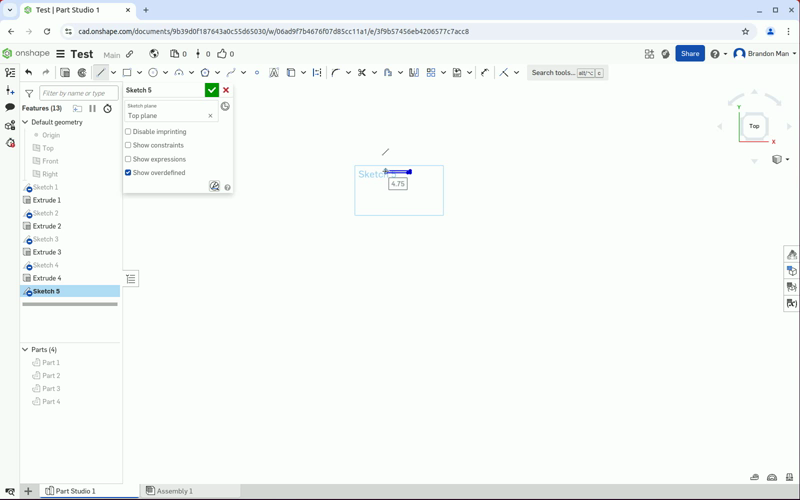
key_up(shift)
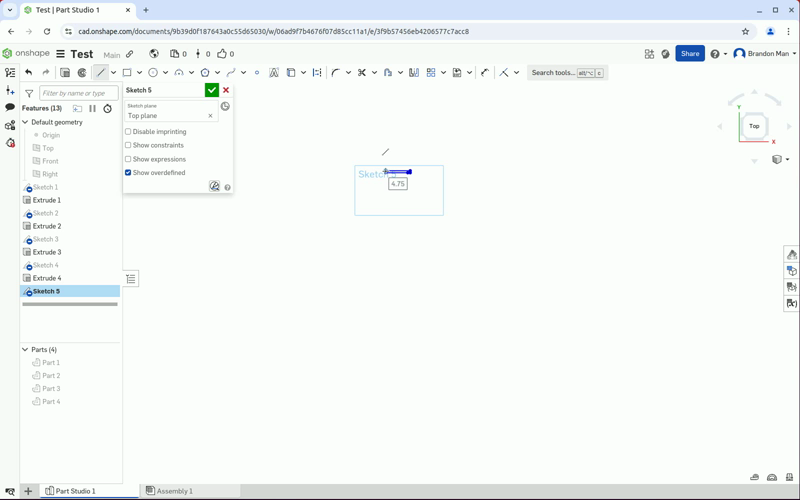
mouse_move(415, 170)
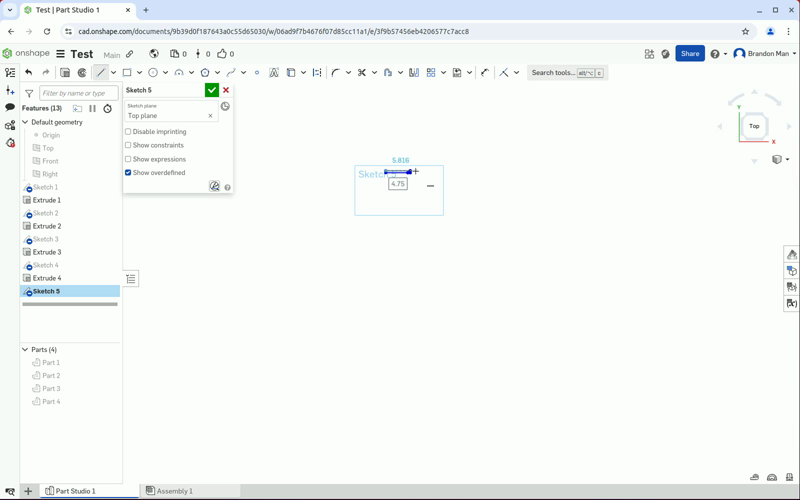
key_down(shift)
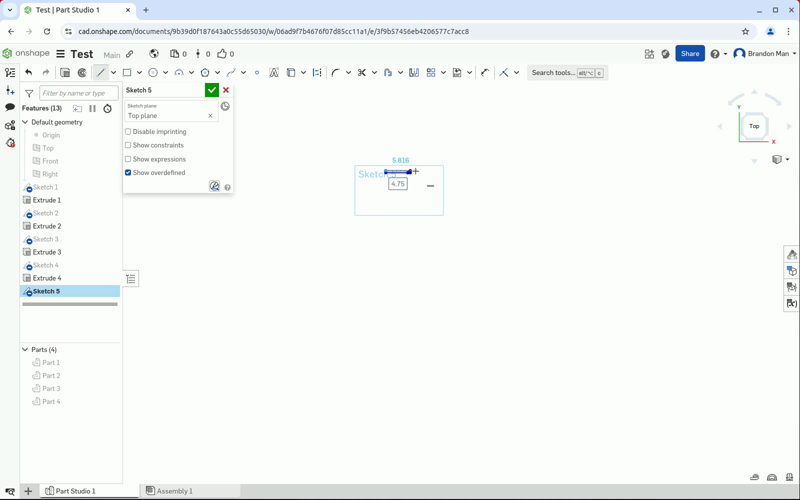
mouse_move(385, 172)
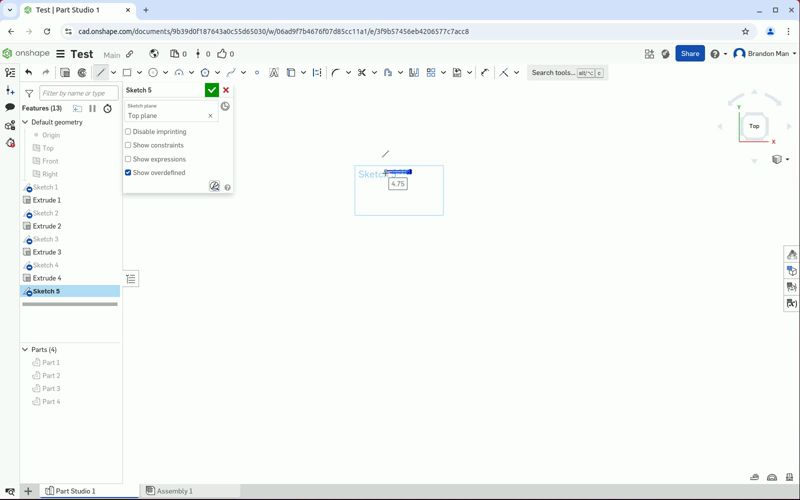
scroll(6)
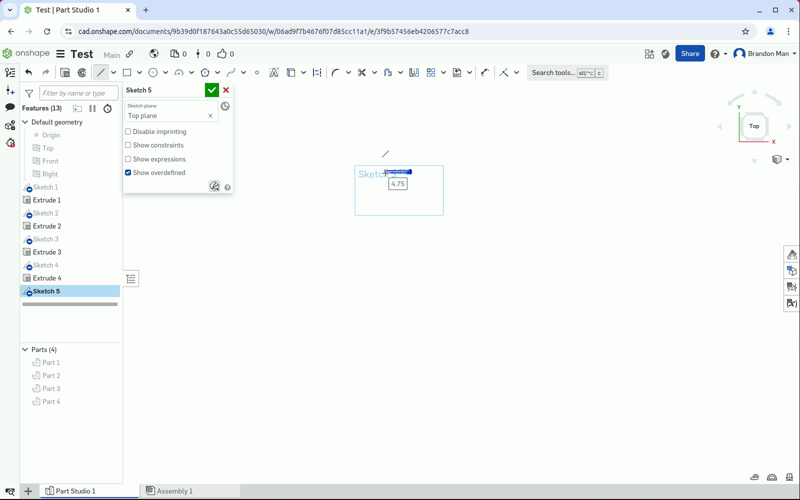
scroll(6)
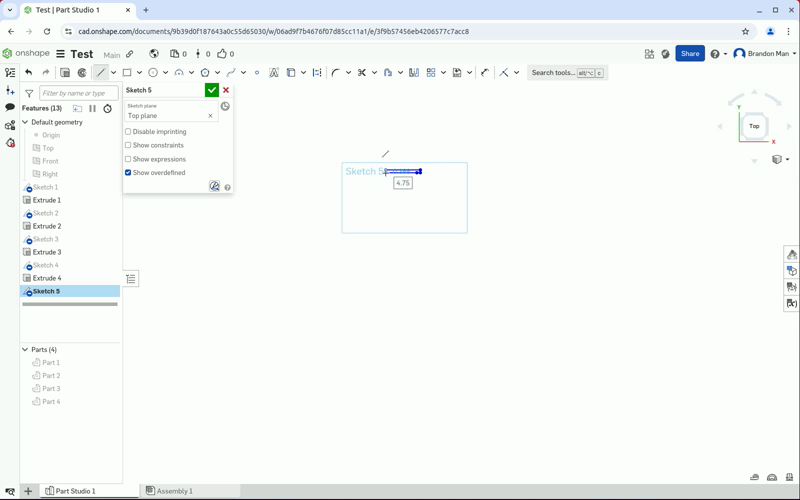
scroll(6)
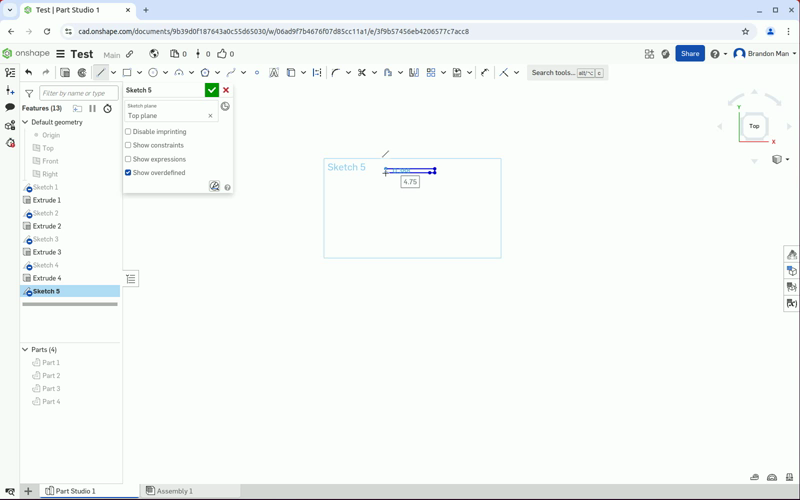
scroll(6)
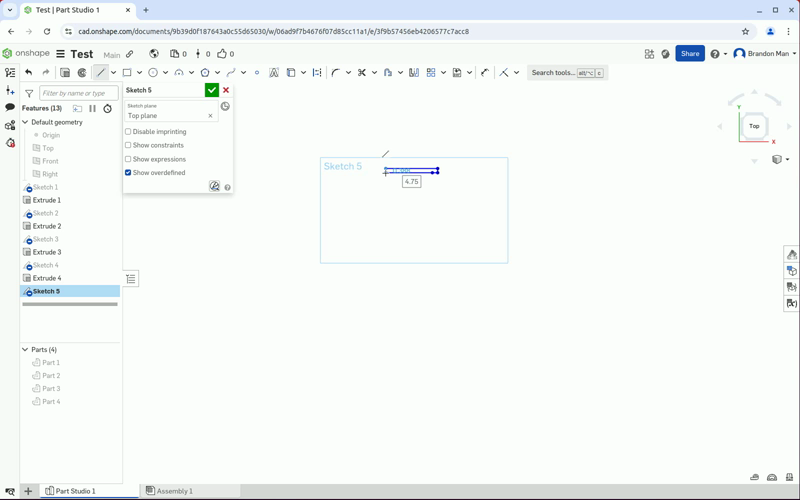
scroll(6)
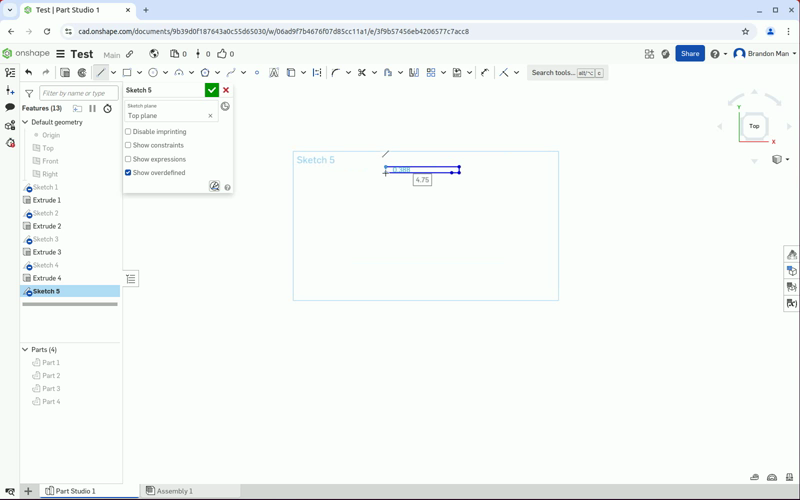
scroll(6)
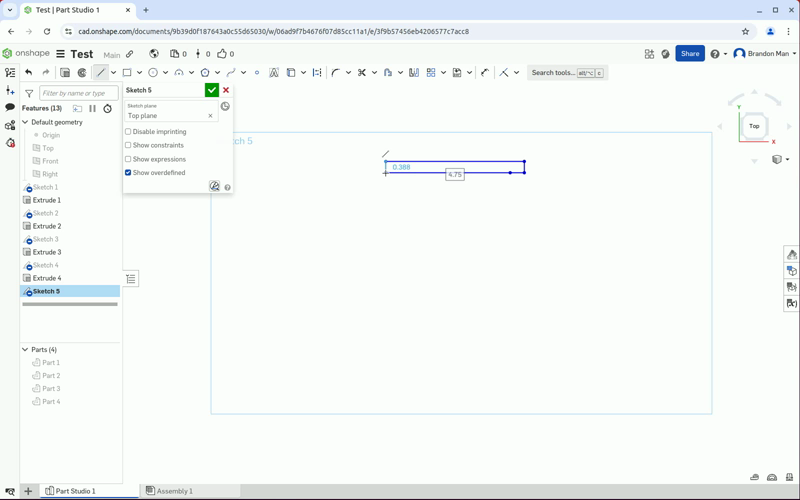
scroll(6)
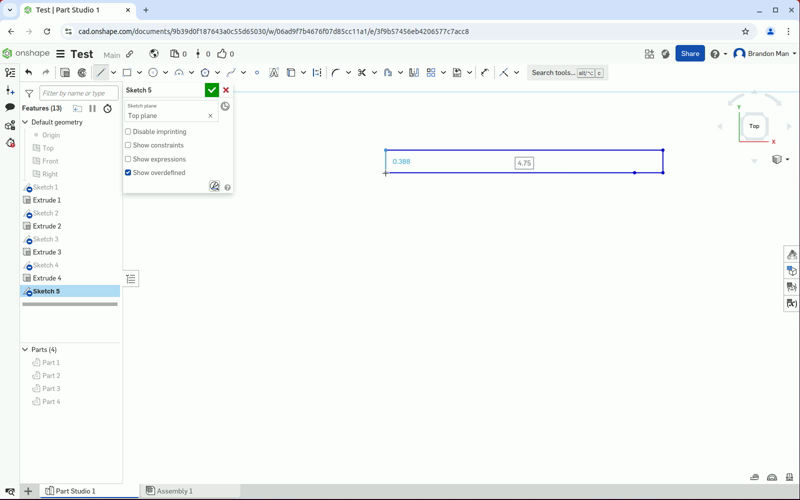
key_up(shift)
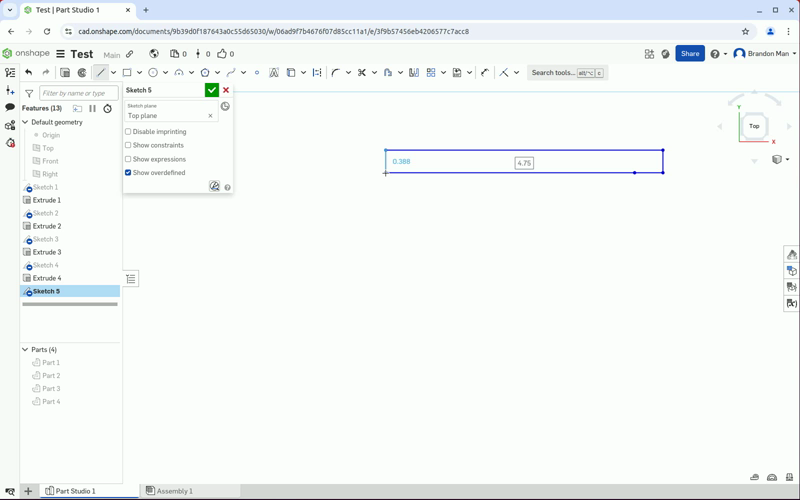
click(385, 172)
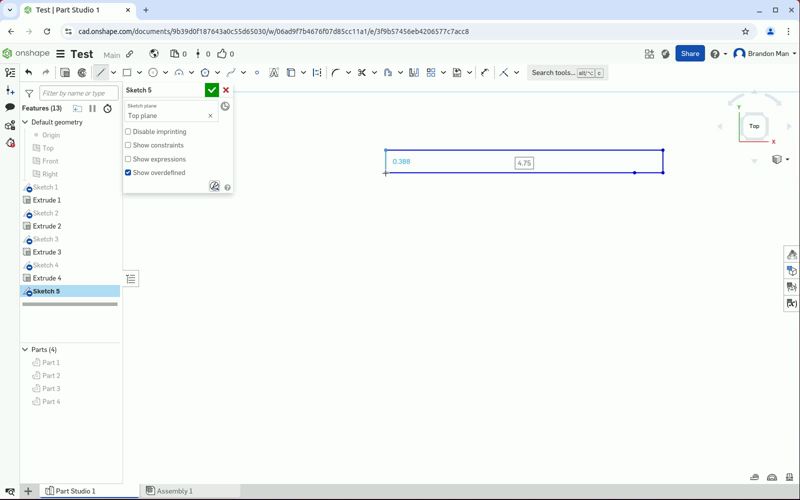
scroll(-6)
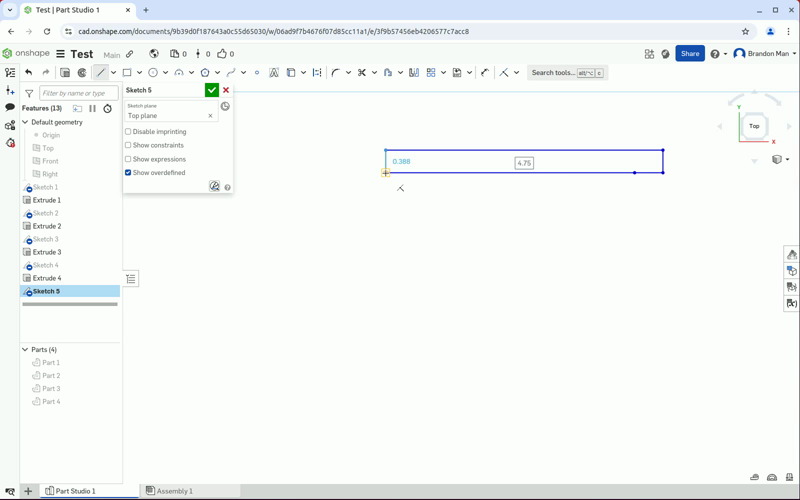
scroll(-6)
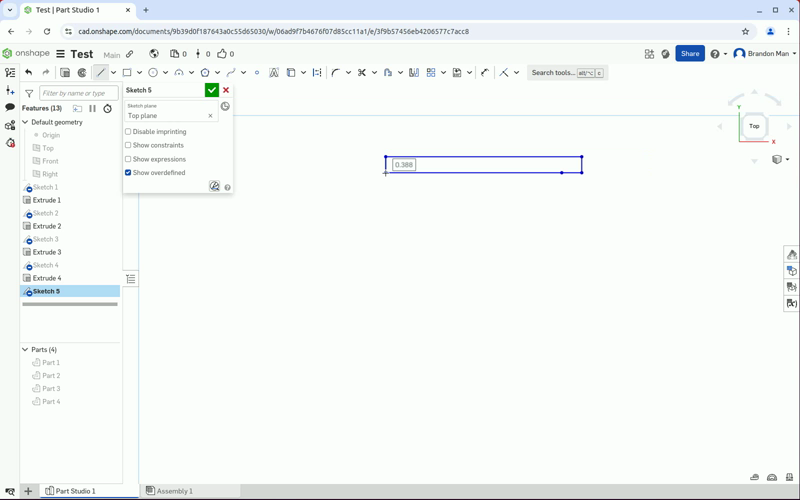
scroll(-6)
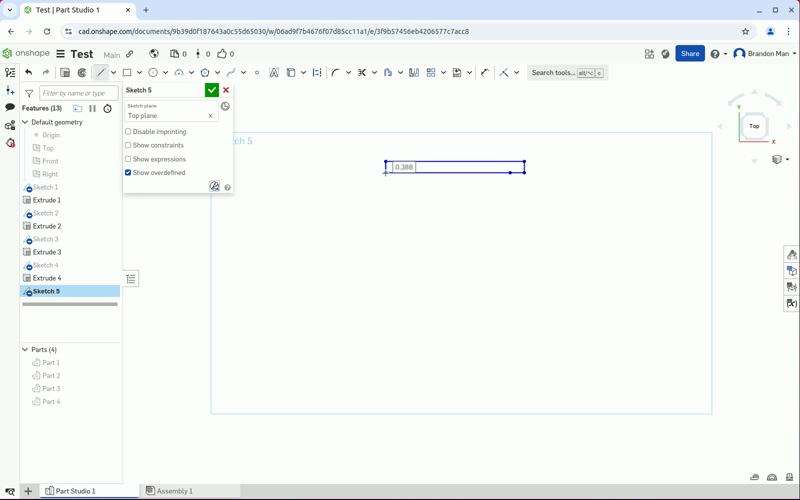
scroll(-6)
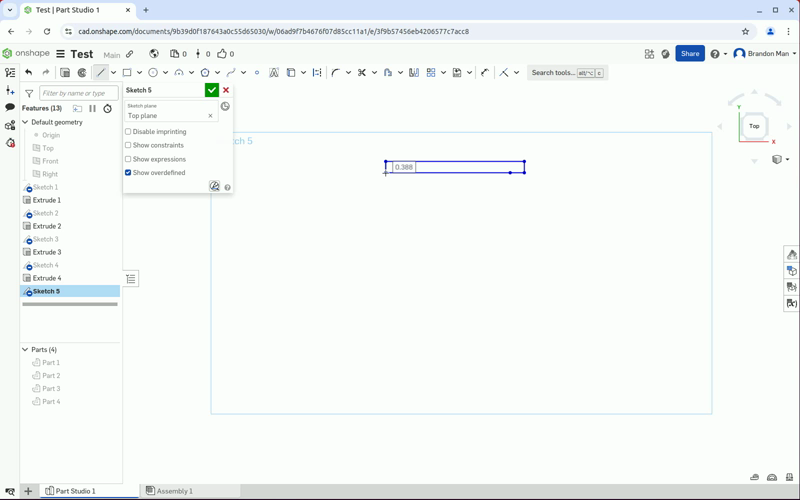
scroll(-6)
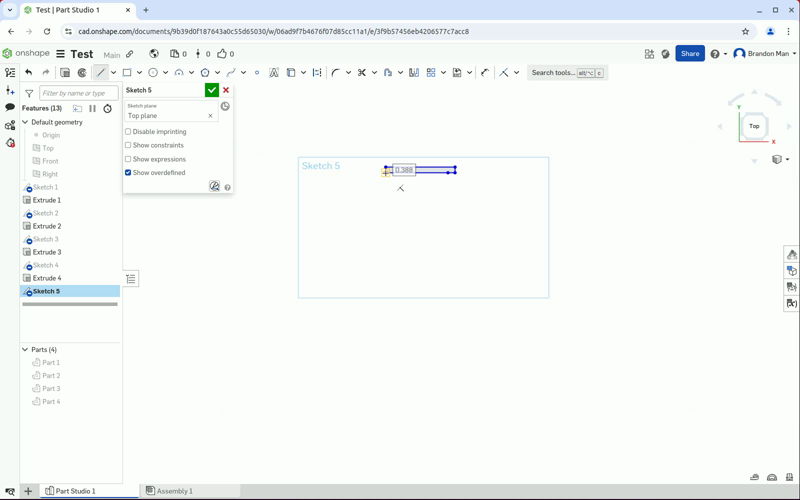
scroll(-6)
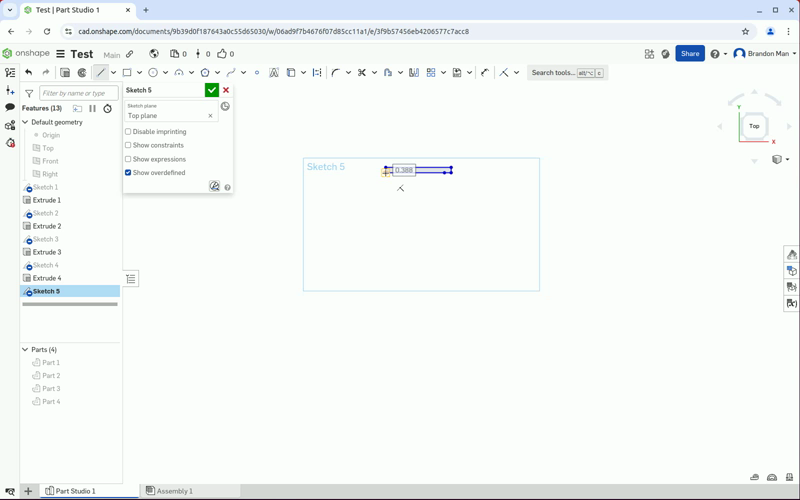
scroll(-6)
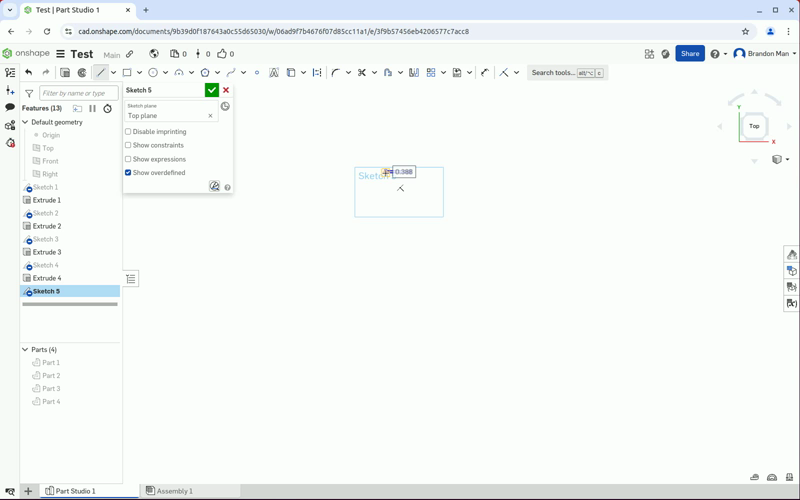
key(esc)
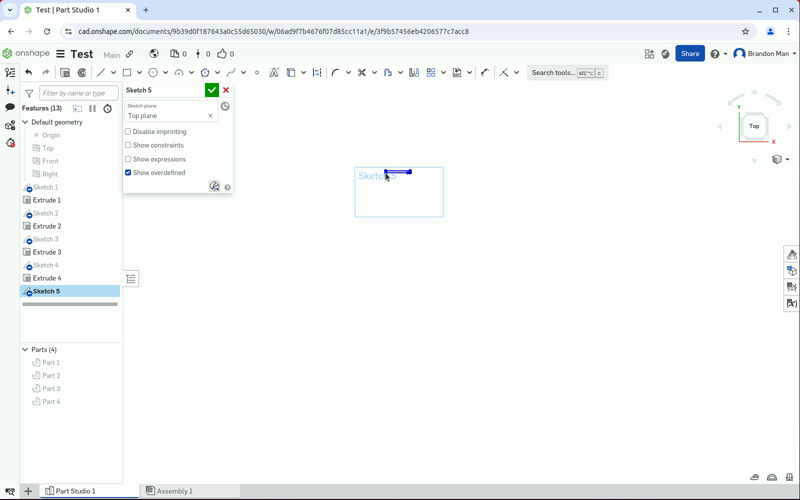
mouse_move(390, 171)
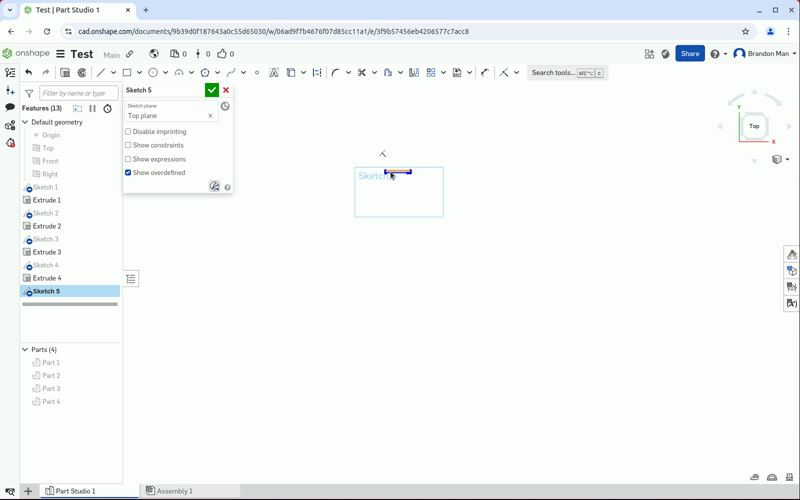
scroll(6)
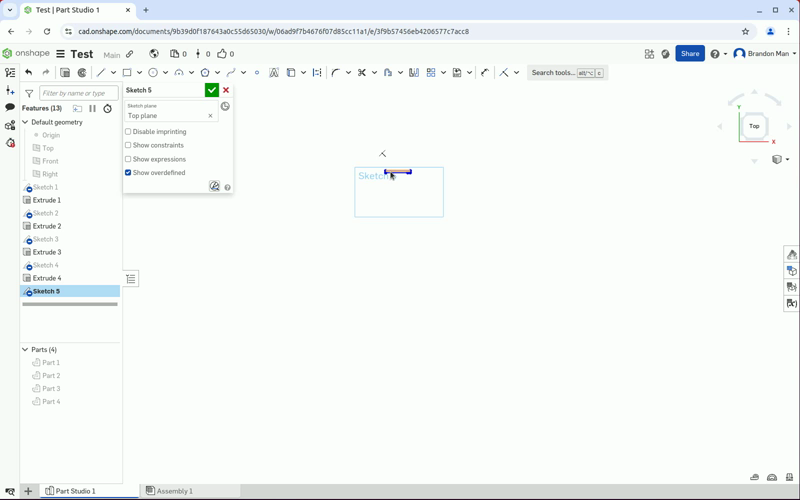
scroll(6)
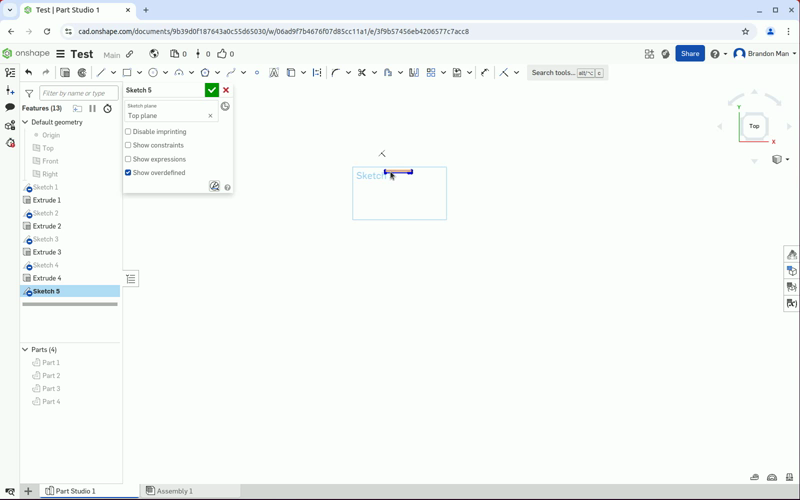
scroll(6)
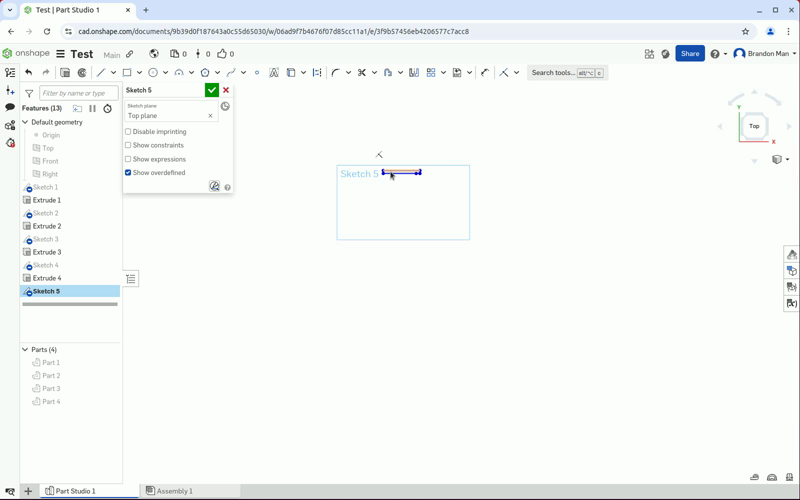
scroll(6)
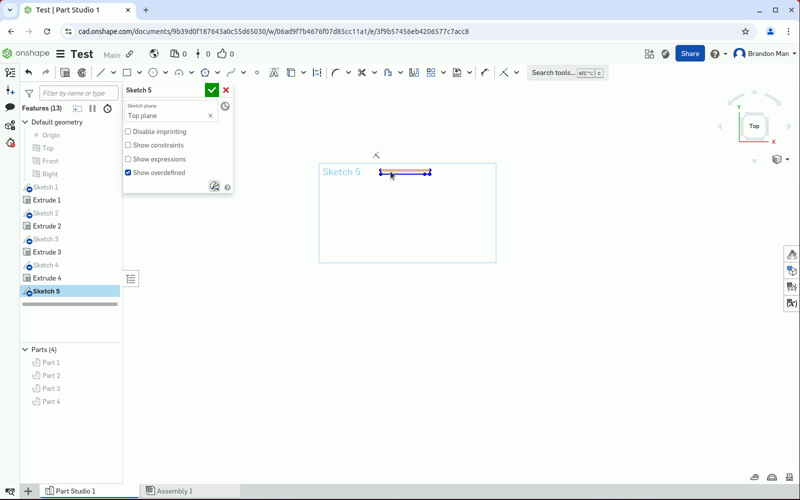
scroll(6)
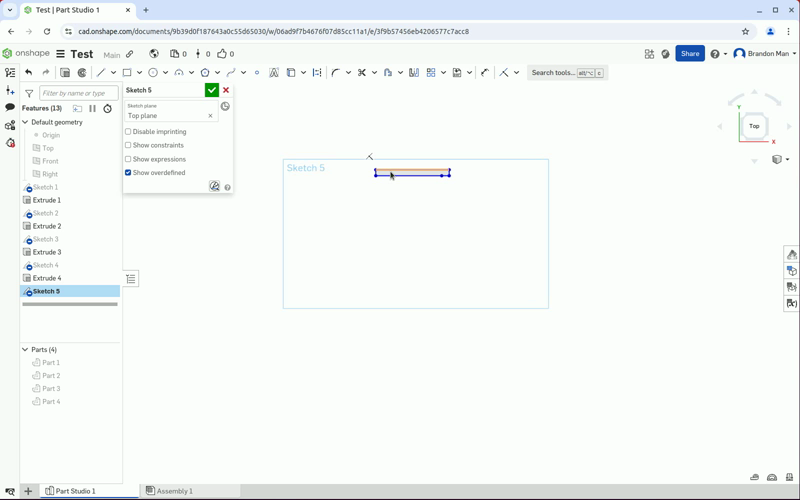
scroll(6)
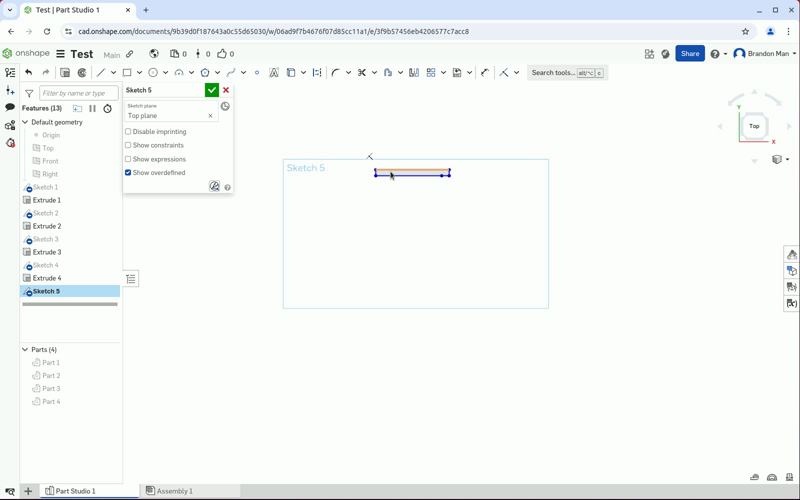
scroll(6)
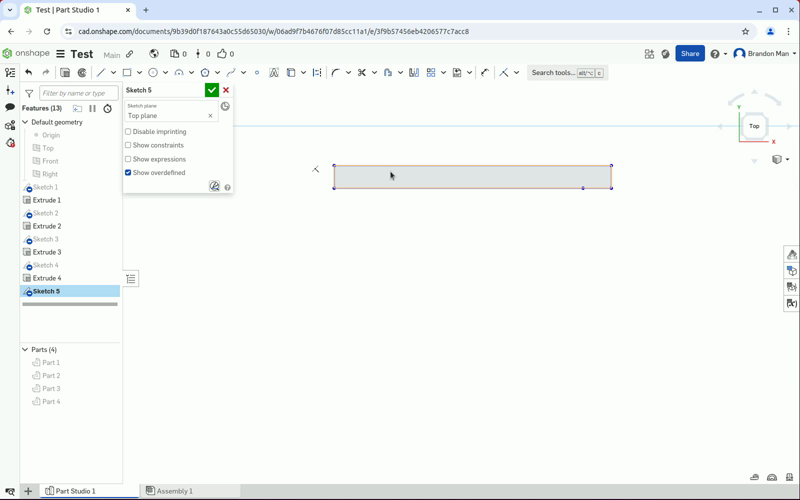
click(390, 171)
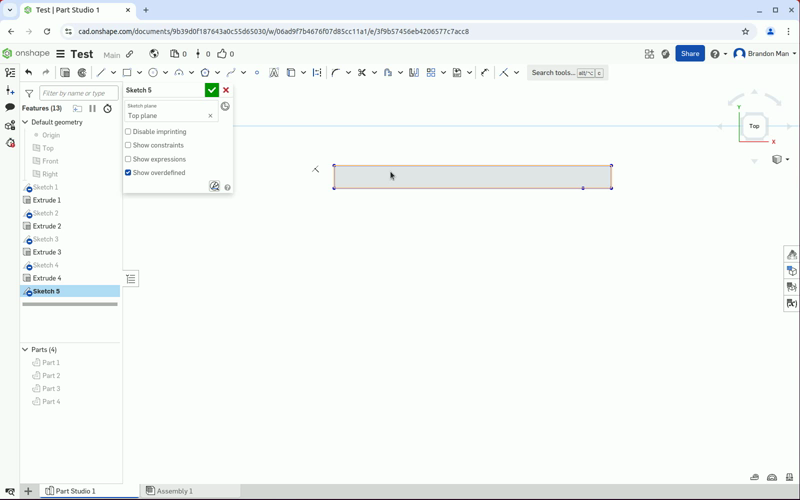
scroll(-6)
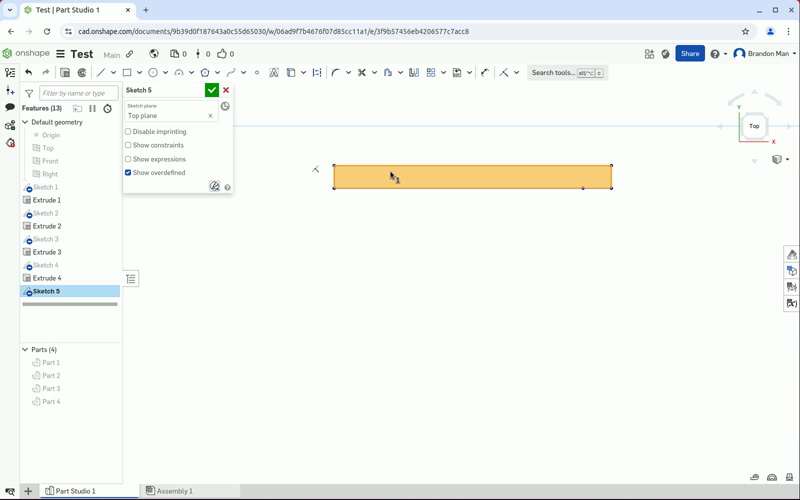
scroll(-6)
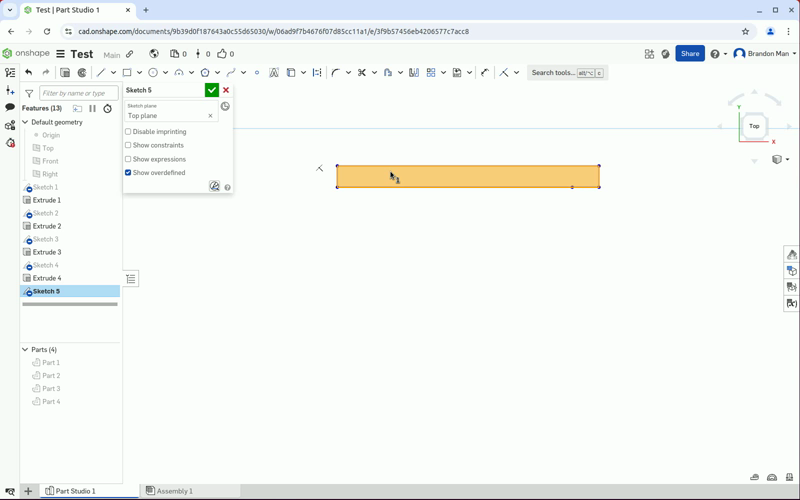
scroll(-6)
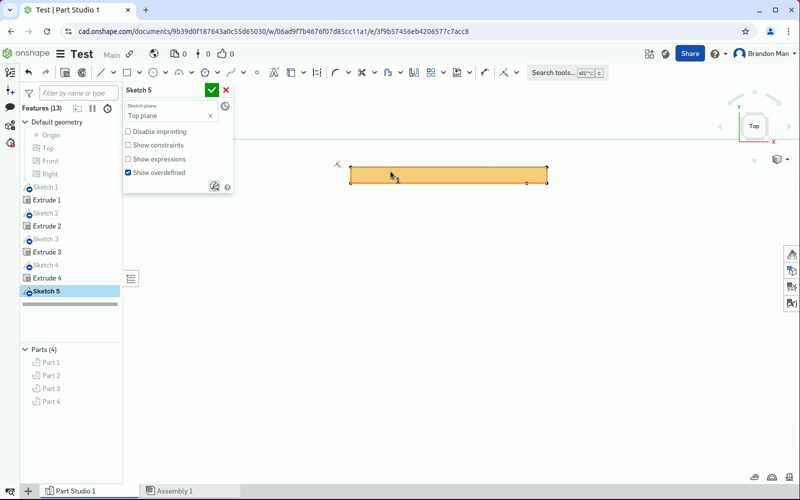
scroll(-6)
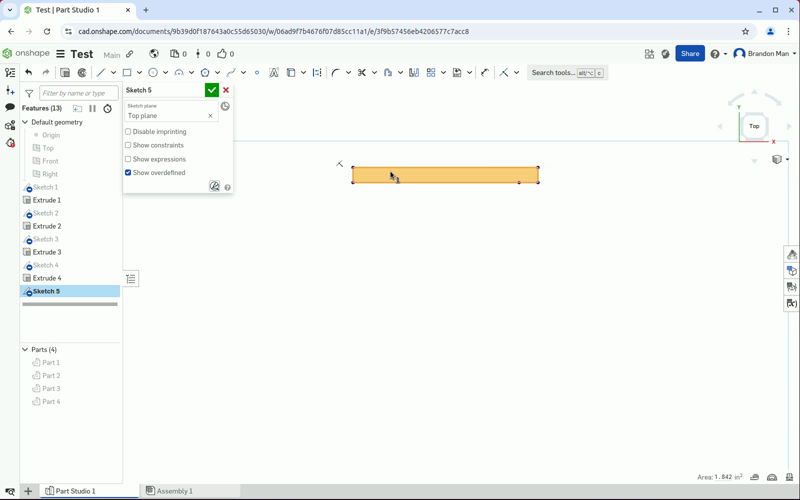
scroll(-6)
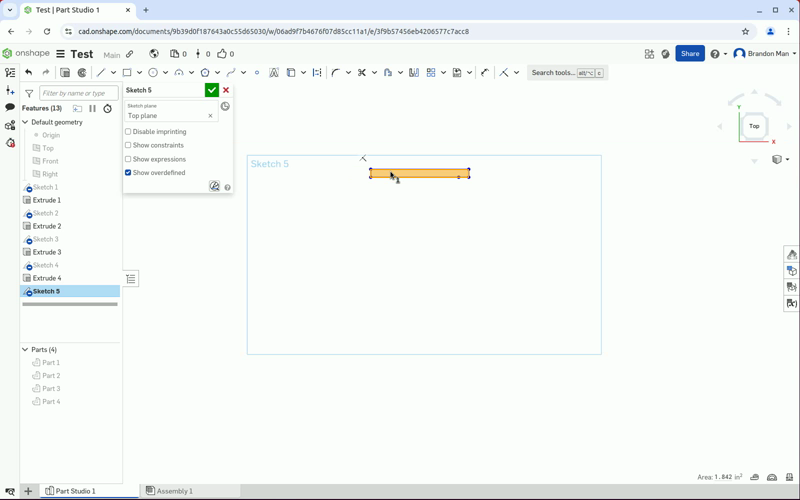
scroll(-6)
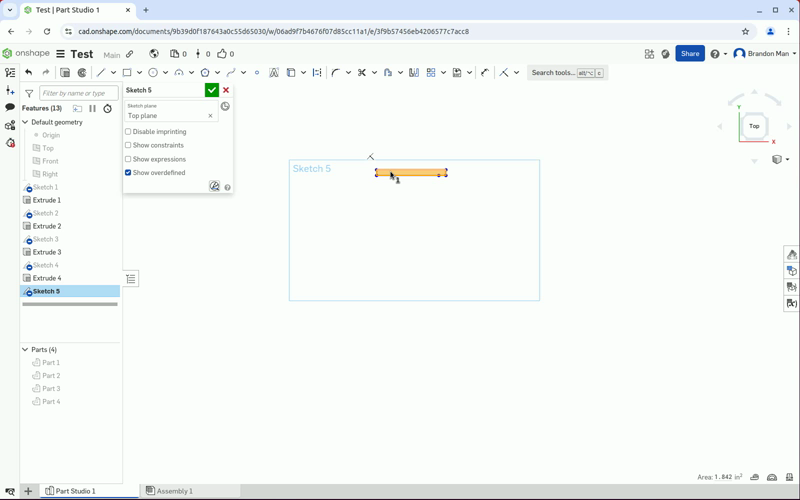
scroll(-6)
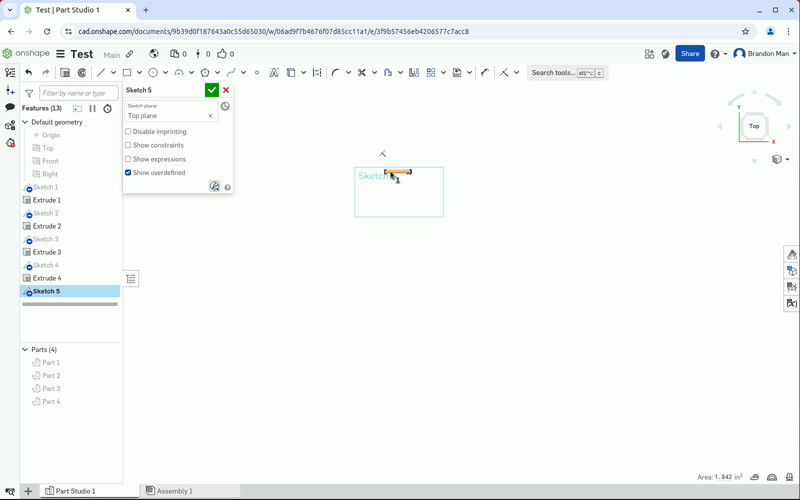
mouse_move(73, 352)
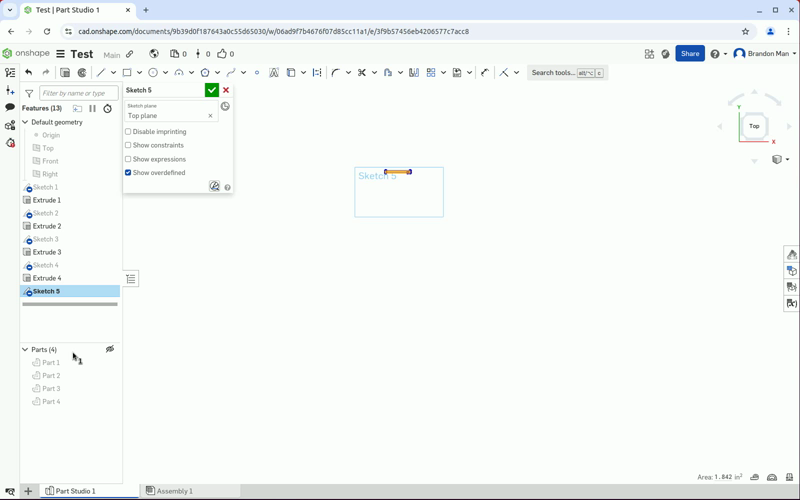
key(shift+y)
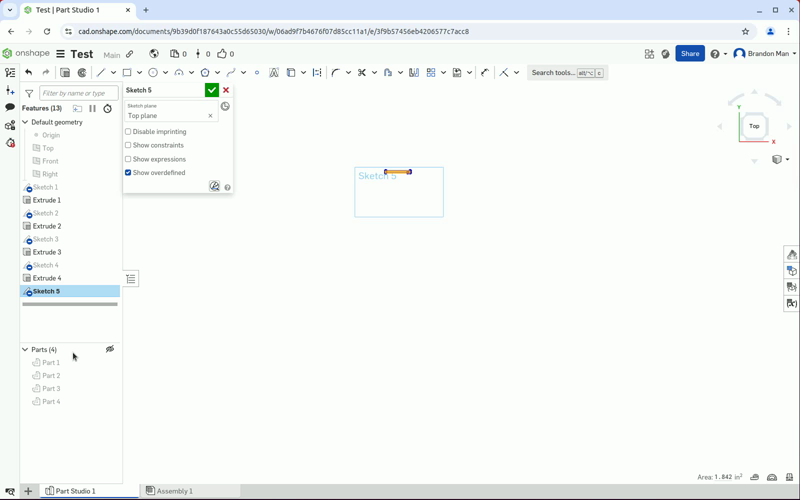
key(shift+e)
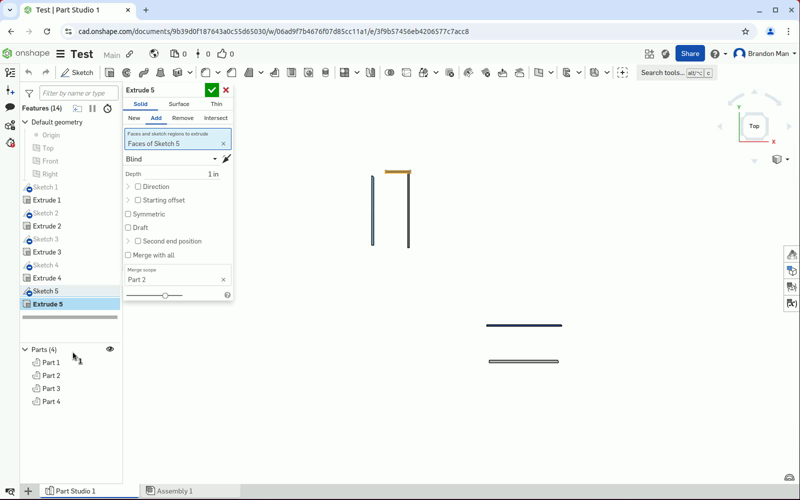
mouse_move(143, 106)
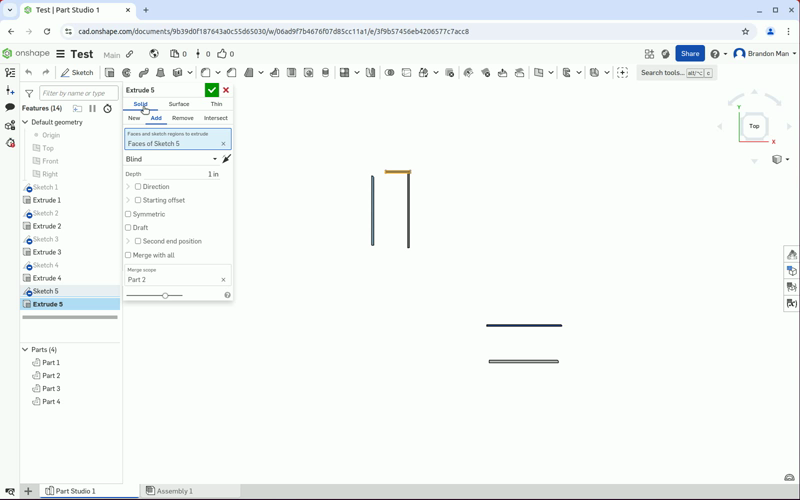
click(143, 106)
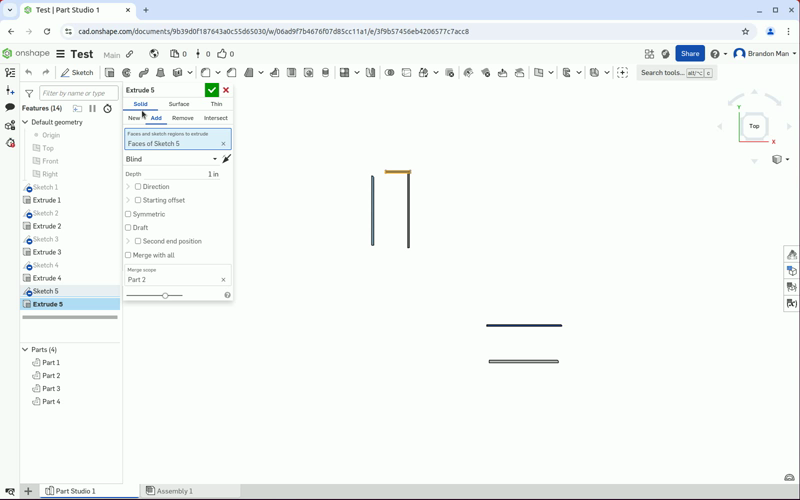
mouse_move(137, 120)
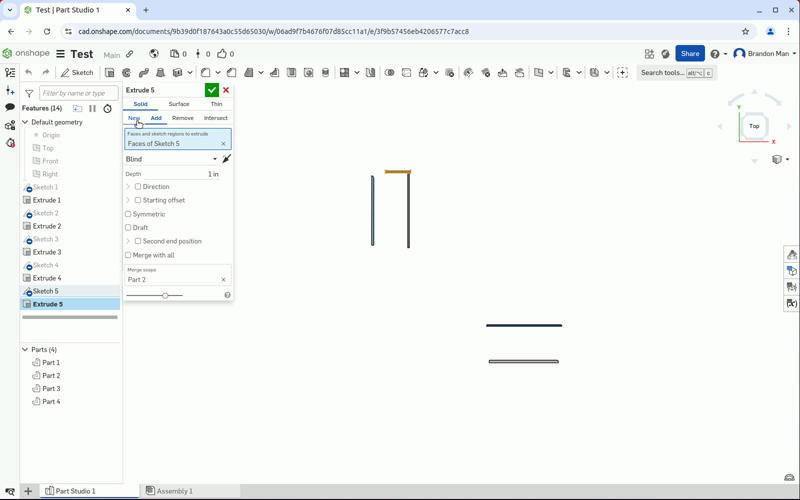
click(137, 120)
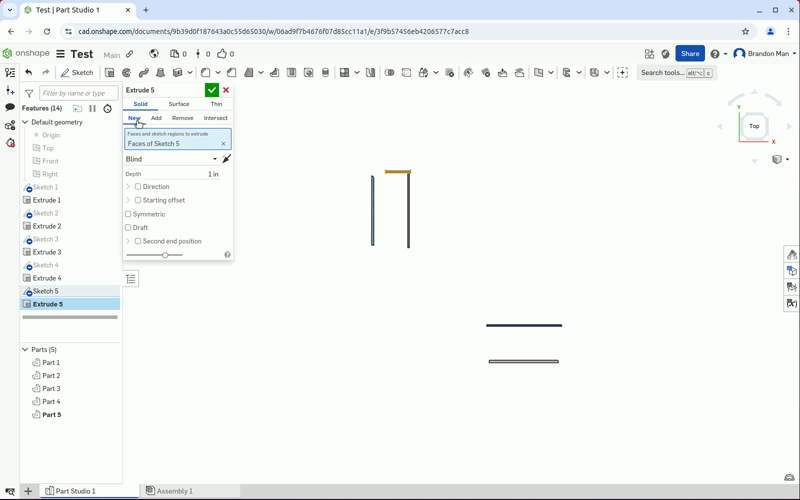
key(tab, 4)
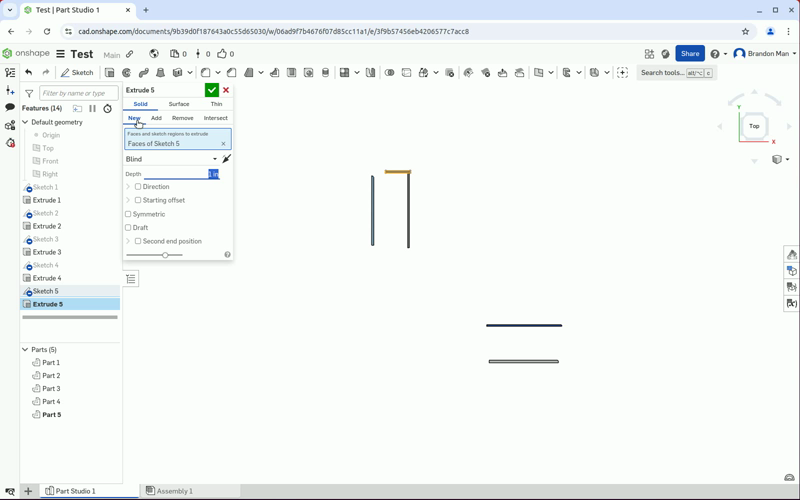
text(10.832)
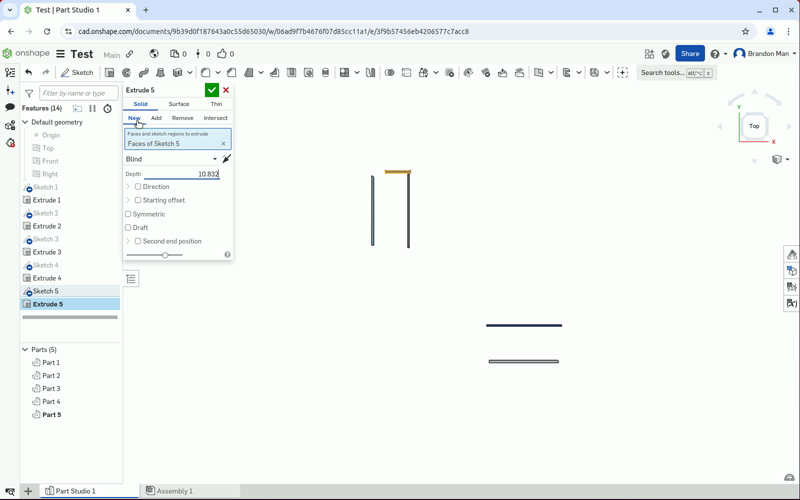
key(enter)
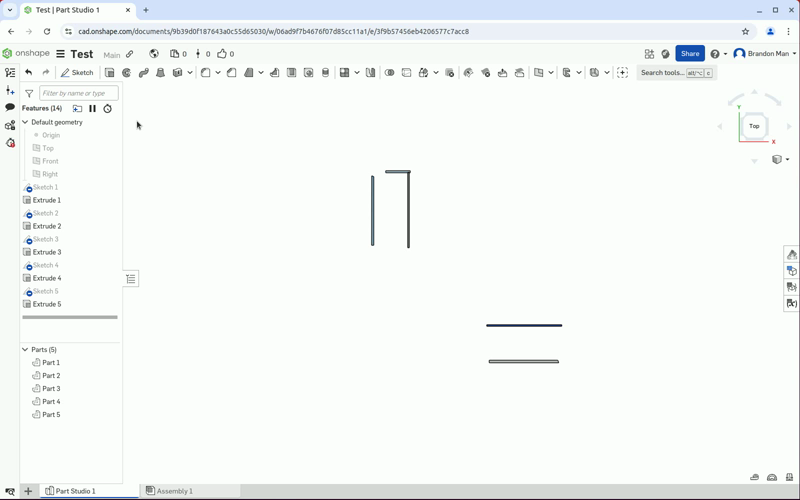
key(shift+h)
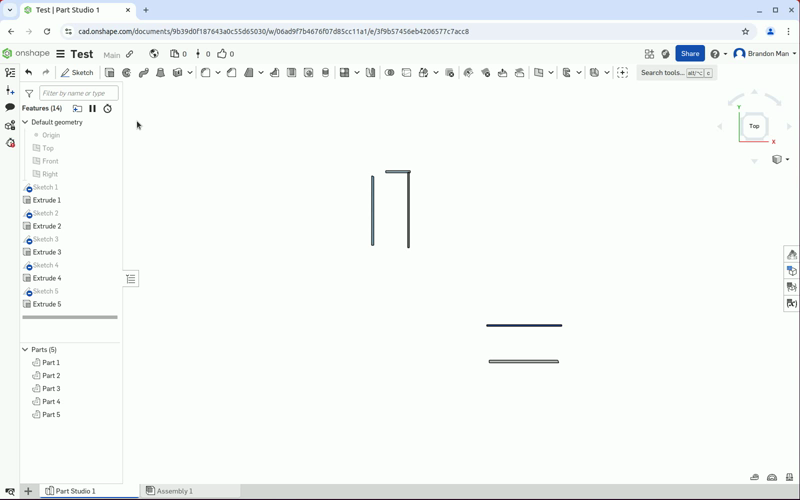
key(shift+h)
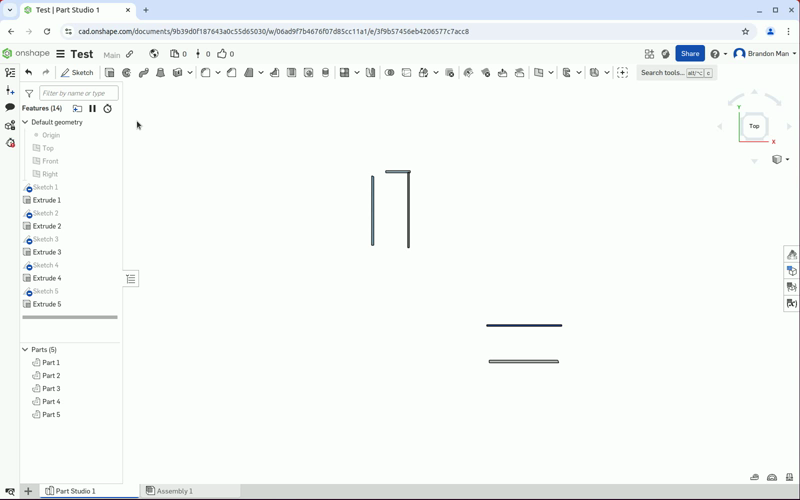
mouse_move(73, 189)
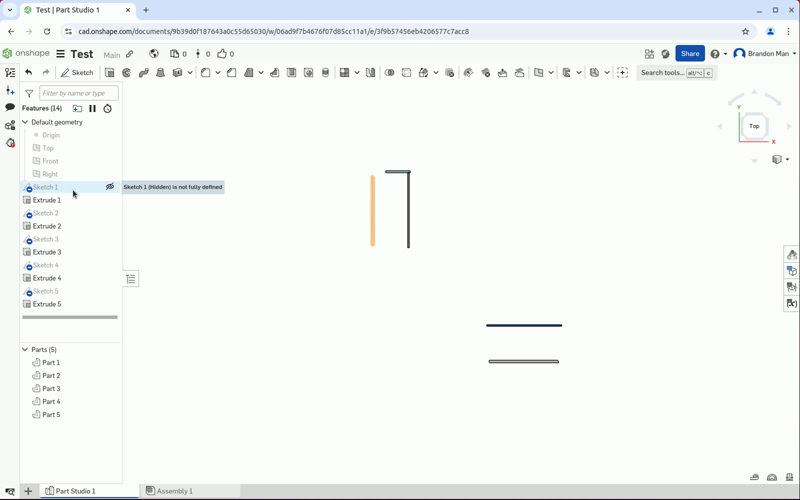
click(73, 189)
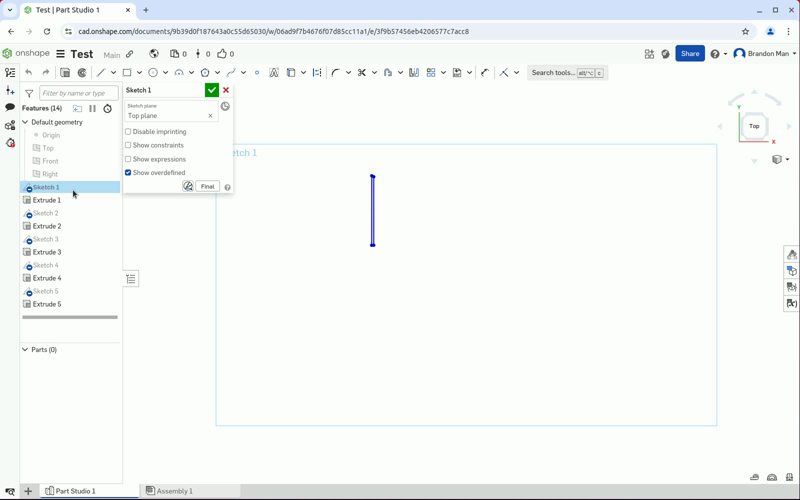
mouse_move(229, 92)
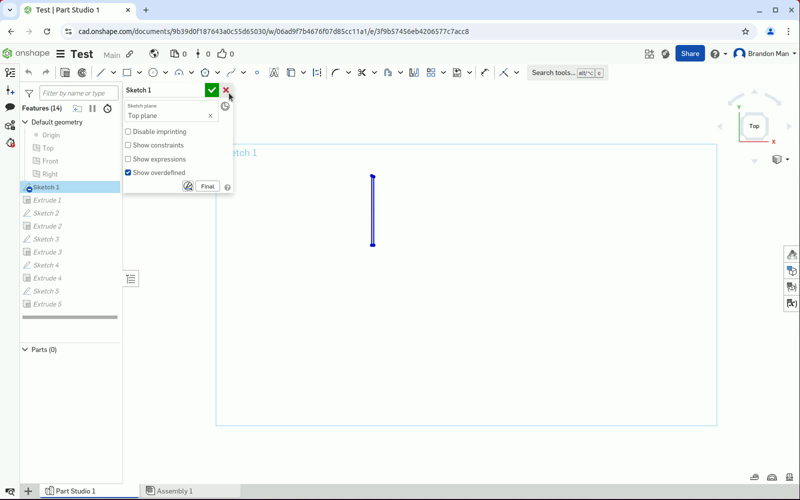
click(229, 92)
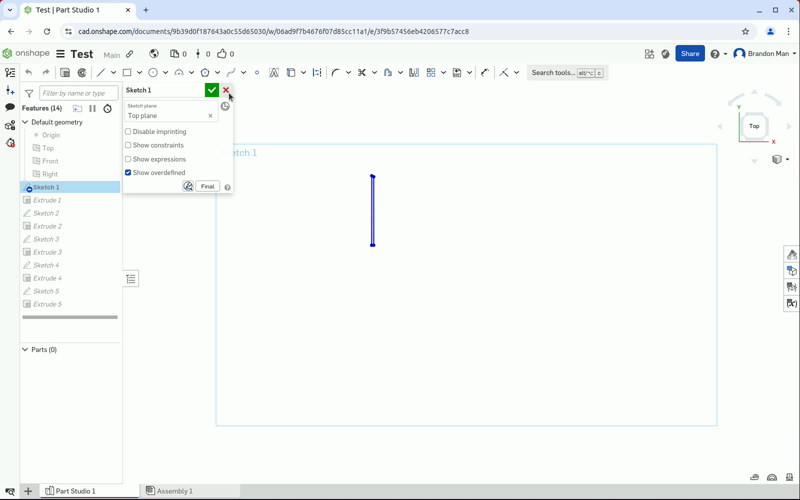
key(shift+s)
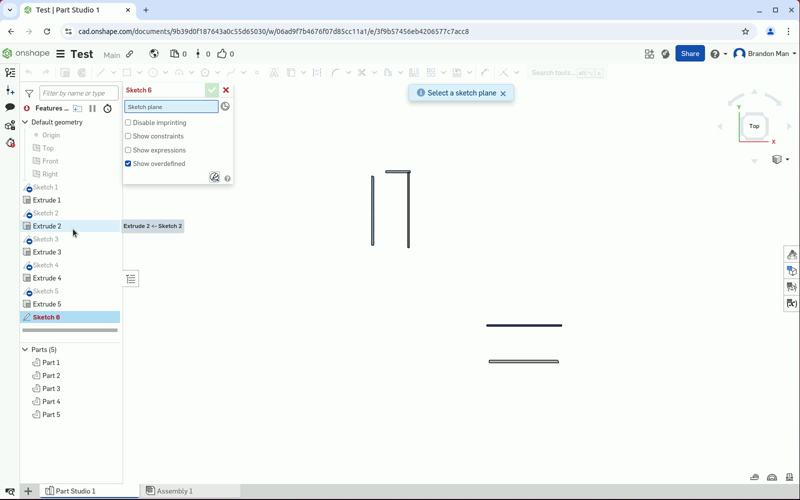
scroll(3)
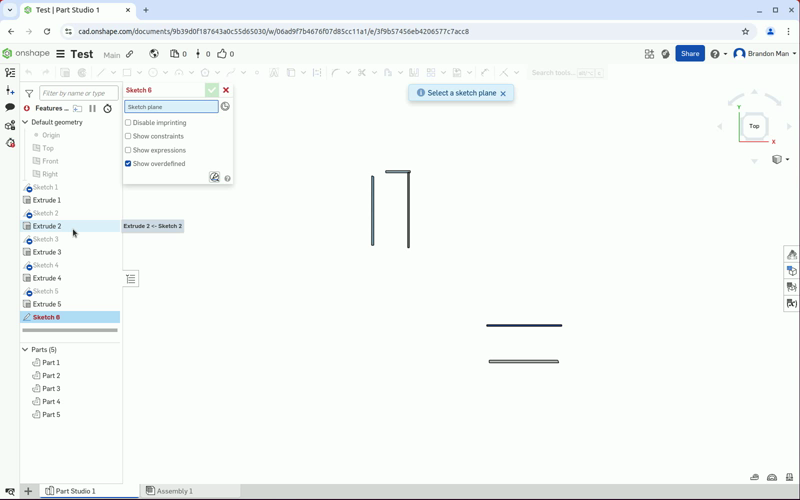
mouse_move(73, 150)
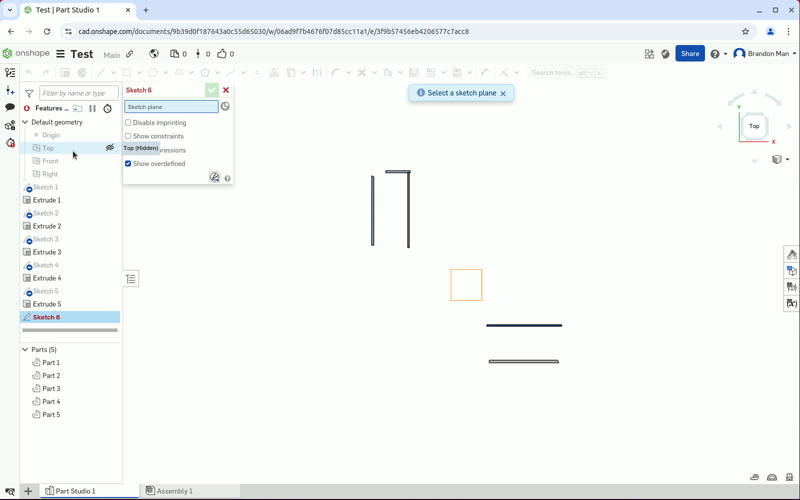
click(73, 150)
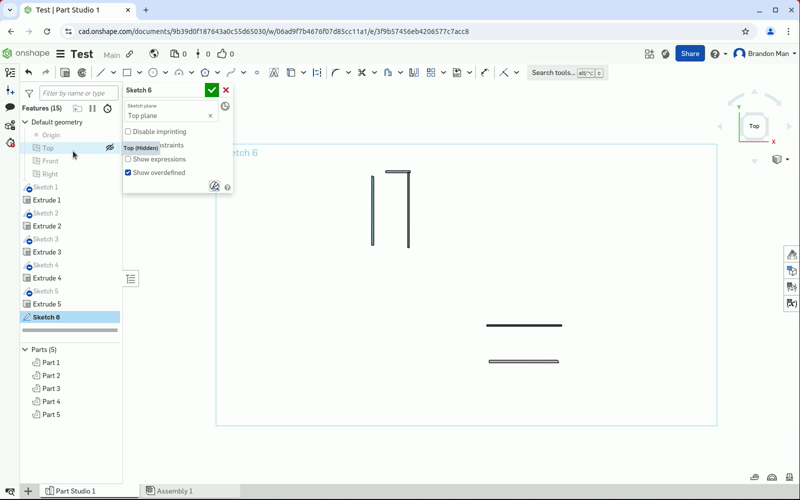
mouse_move(73, 352)
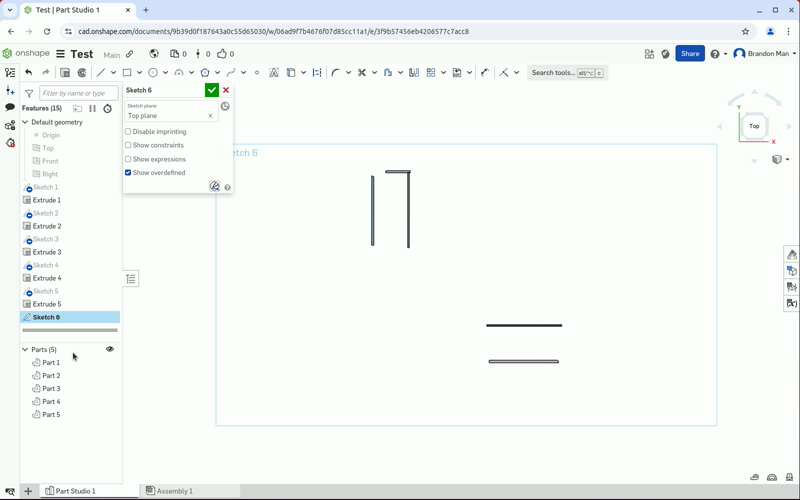
key(y)
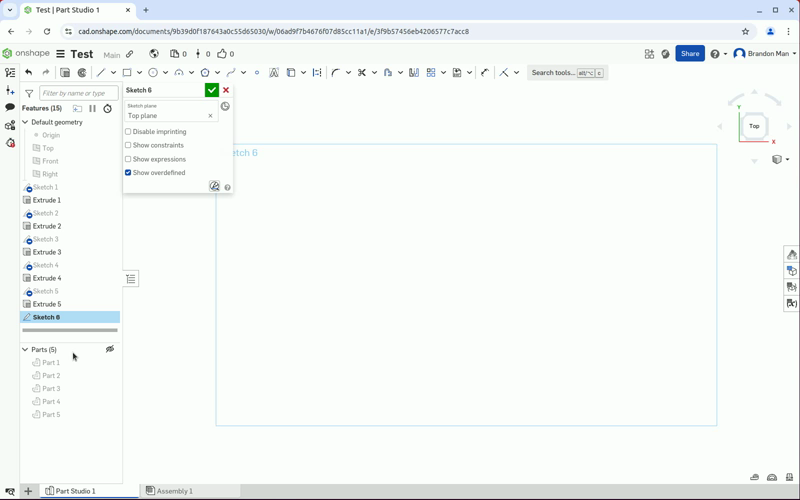
key(l)
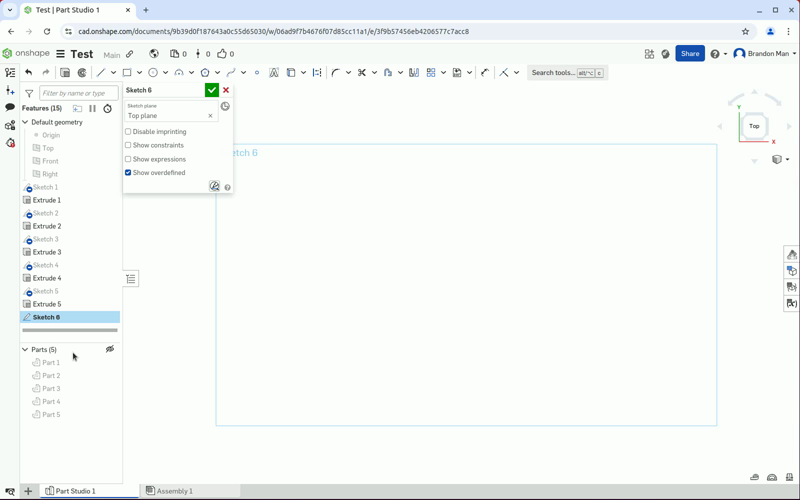
key_down(shift)
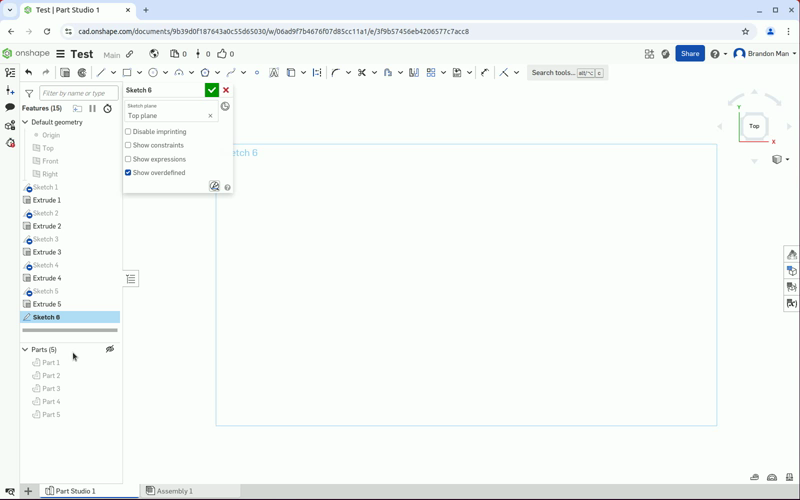
mouse_move(561, 348)
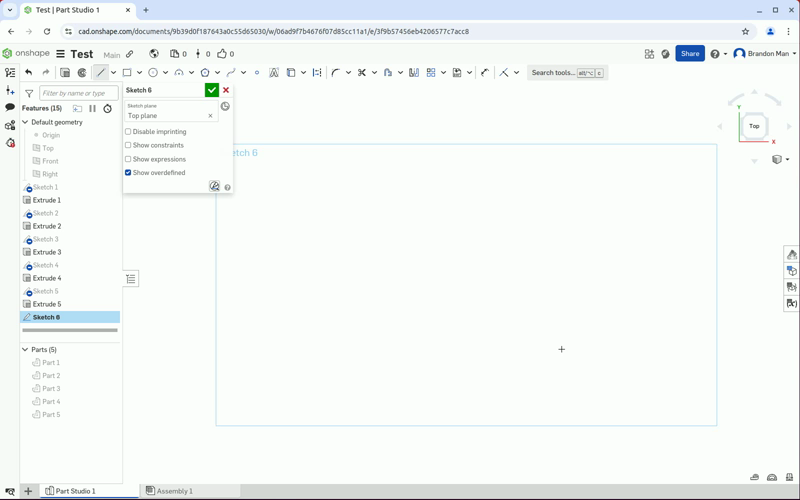
click(561, 348)
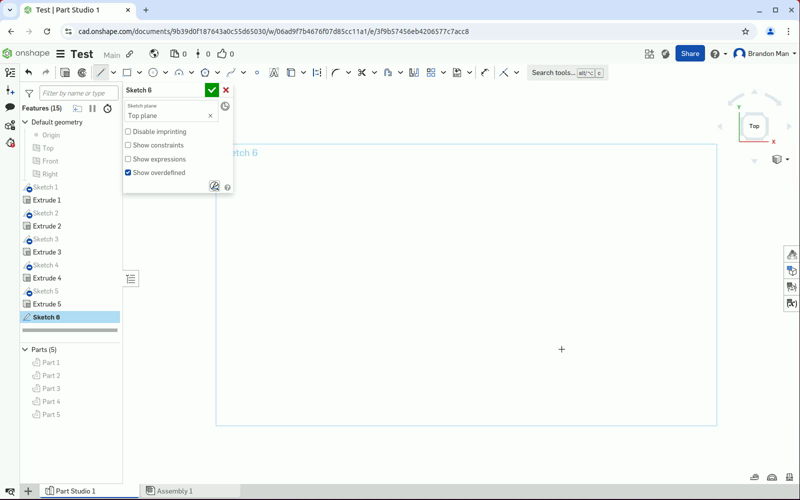
key_up(shift)
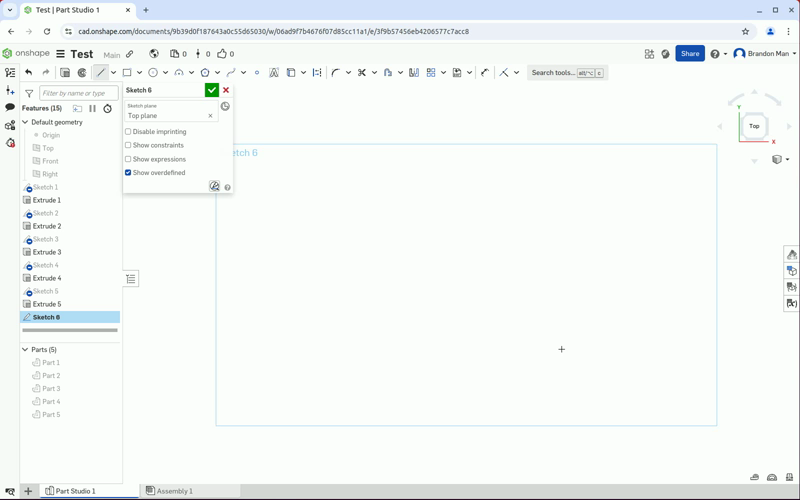
key_down(shift)
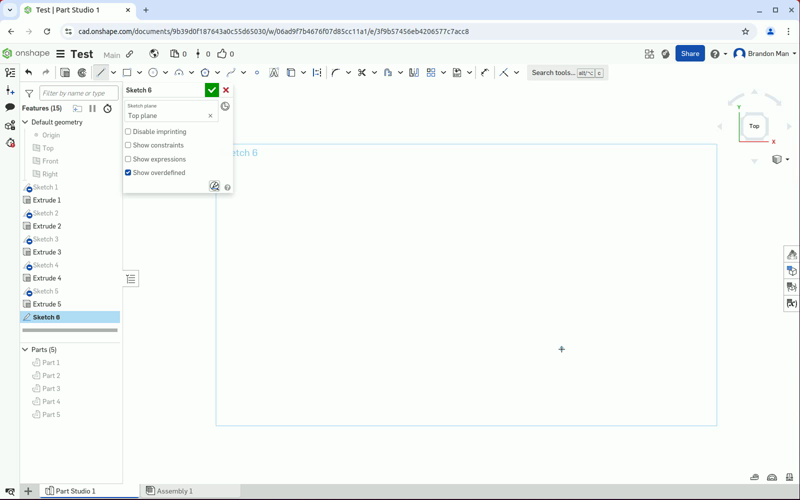
mouse_move(589, 348)
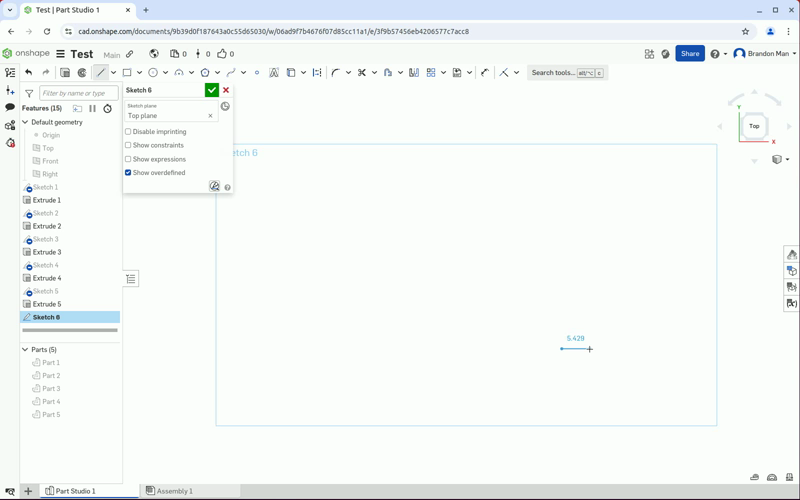
mouse_move(563, 348)
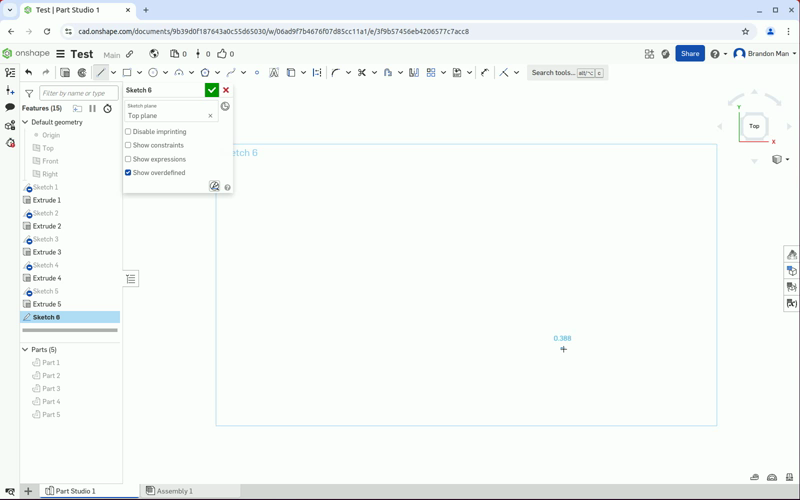
scroll(6)
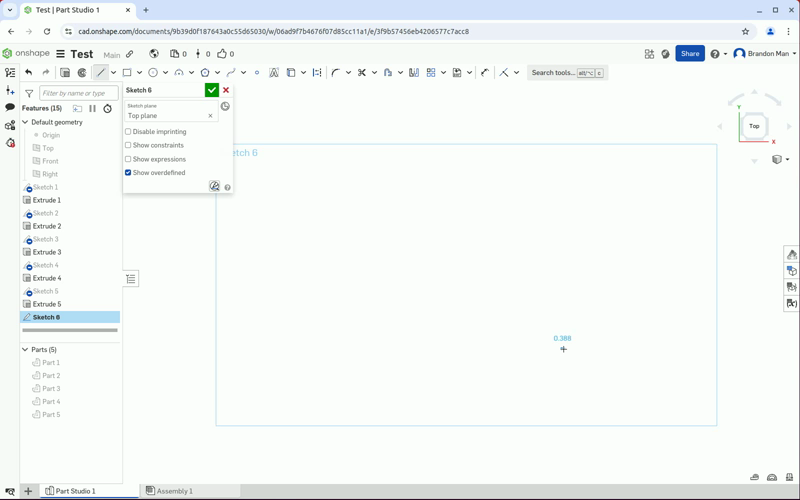
scroll(6)
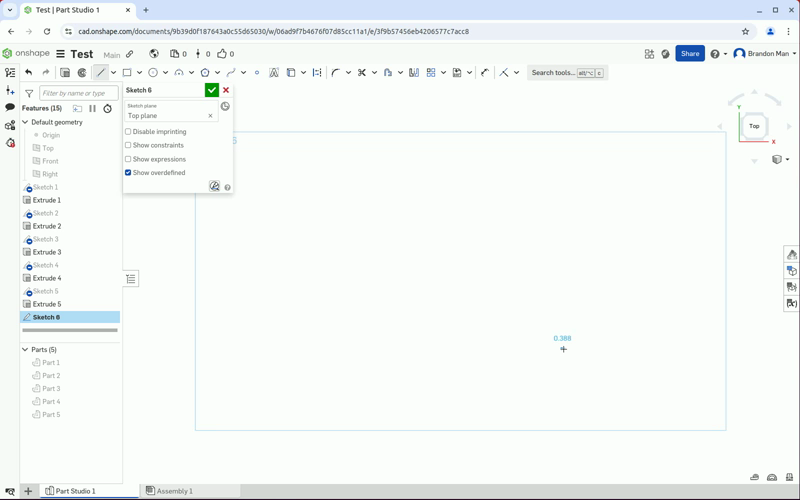
scroll(6)
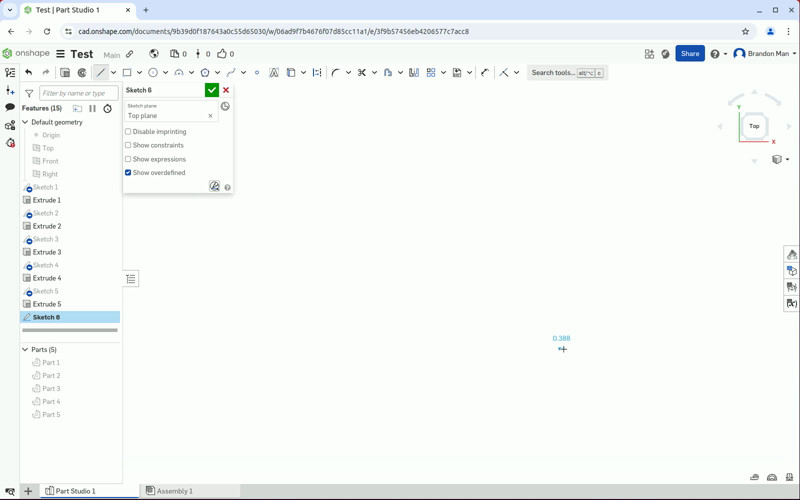
scroll(6)
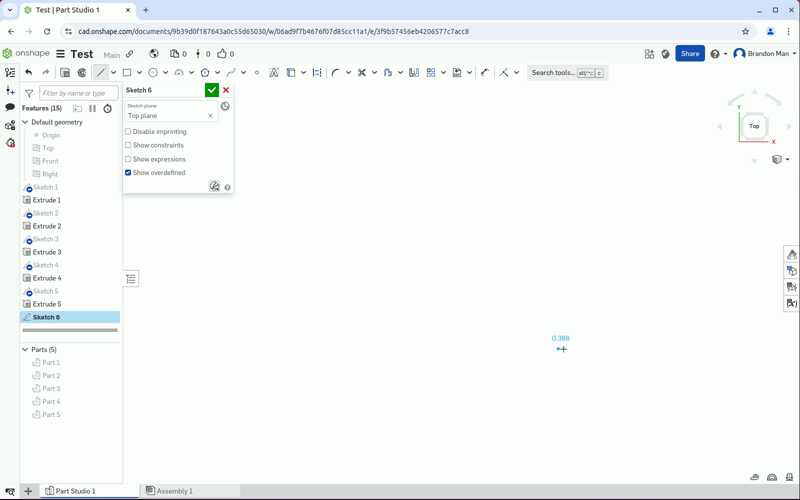
scroll(6)
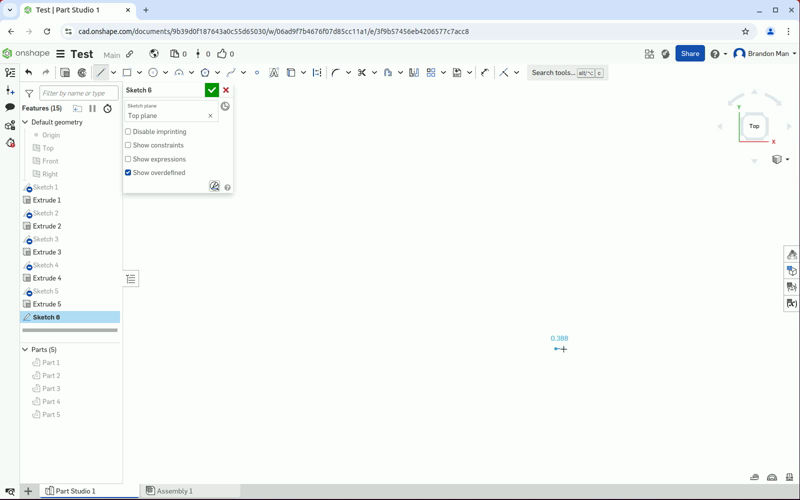
scroll(6)
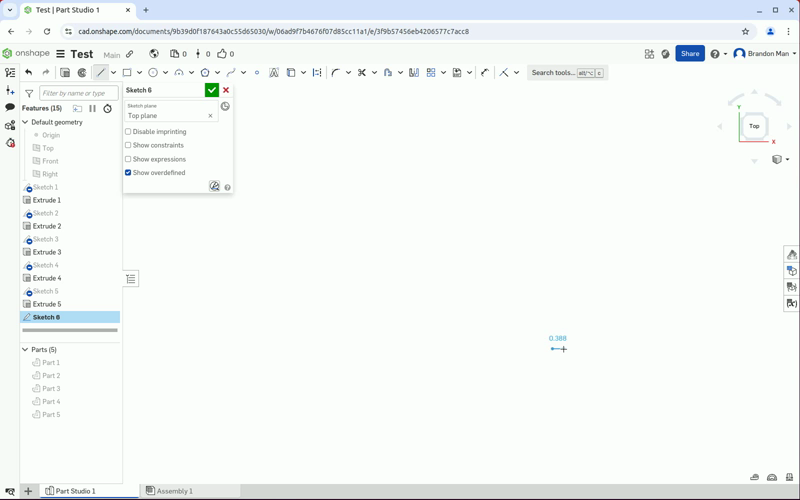
scroll(6)
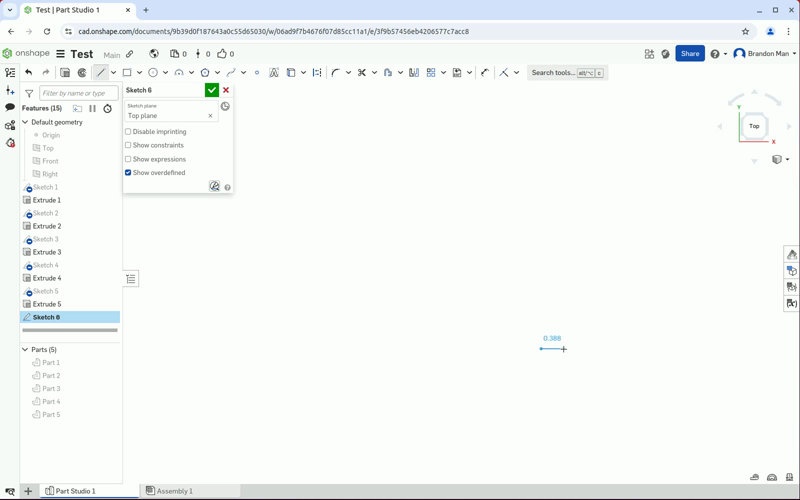
click(563, 348)
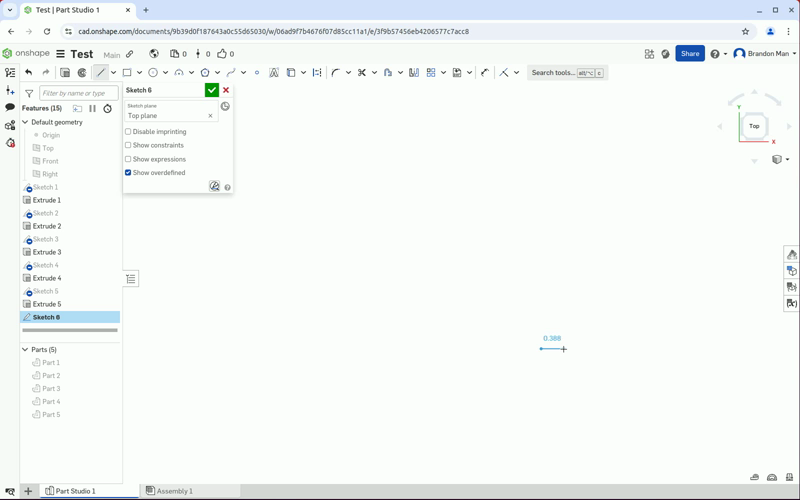
scroll(-6)
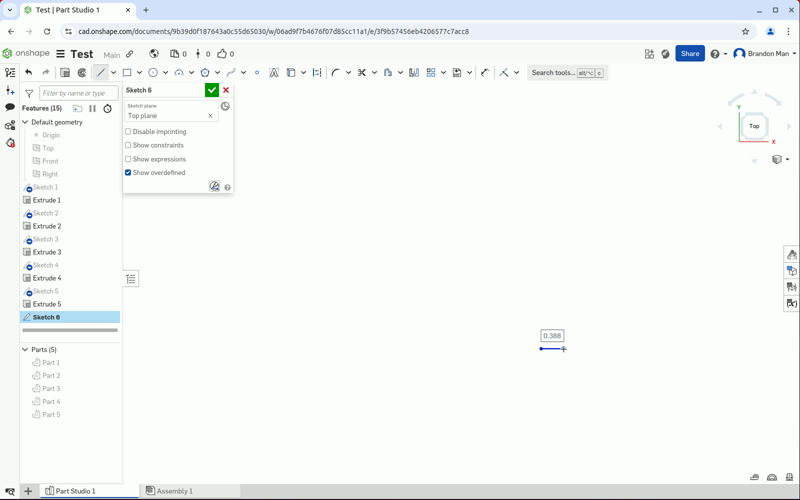
scroll(-6)
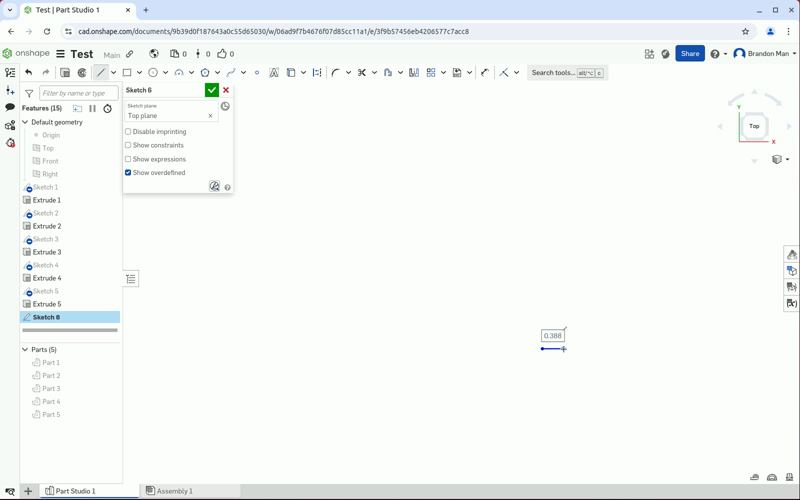
scroll(-6)
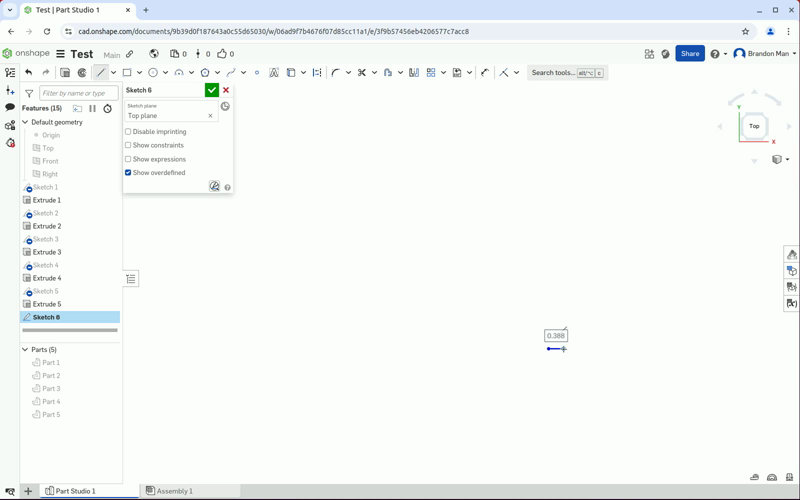
scroll(-6)
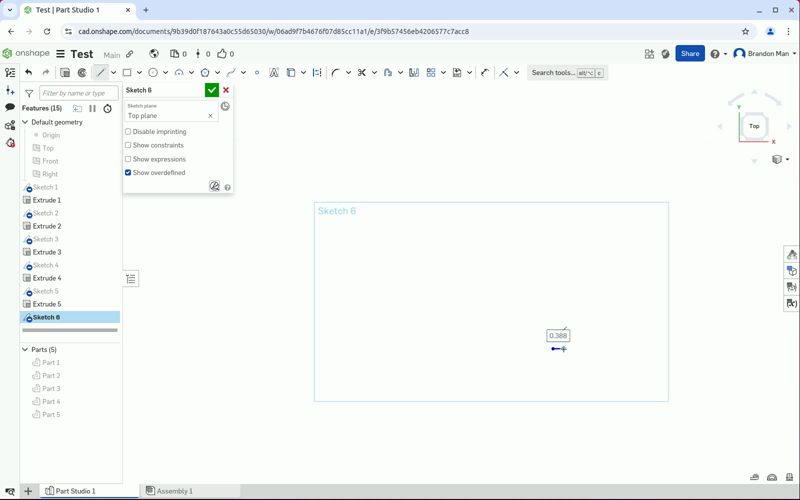
scroll(-6)
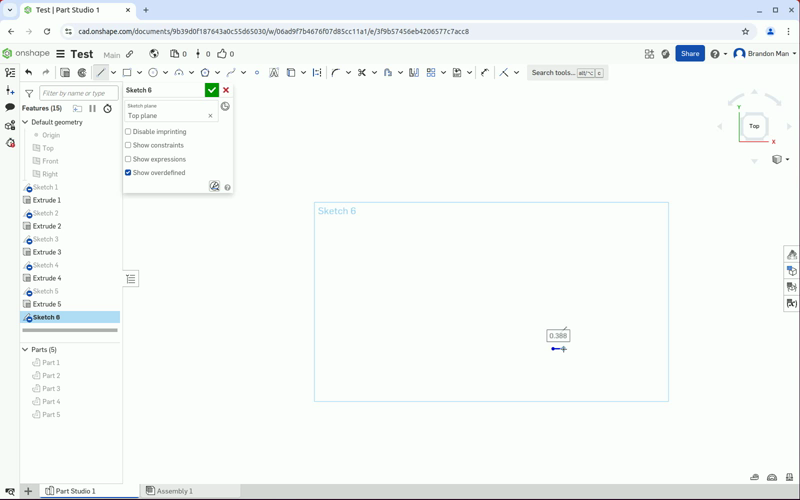
scroll(-6)
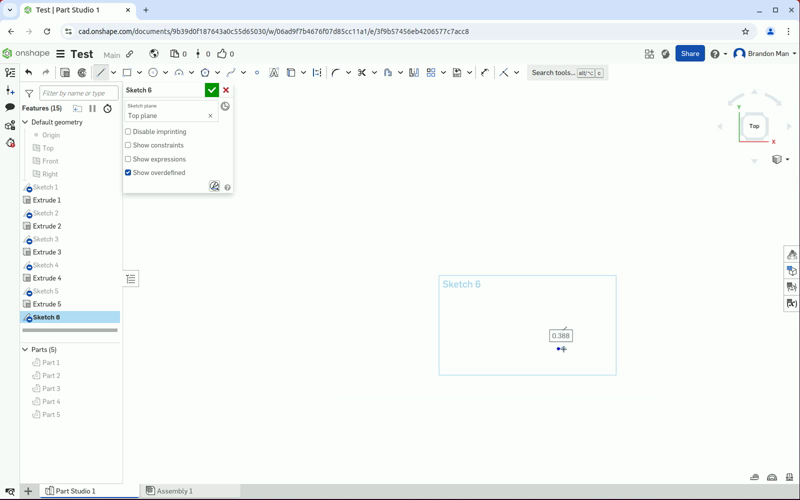
scroll(-6)
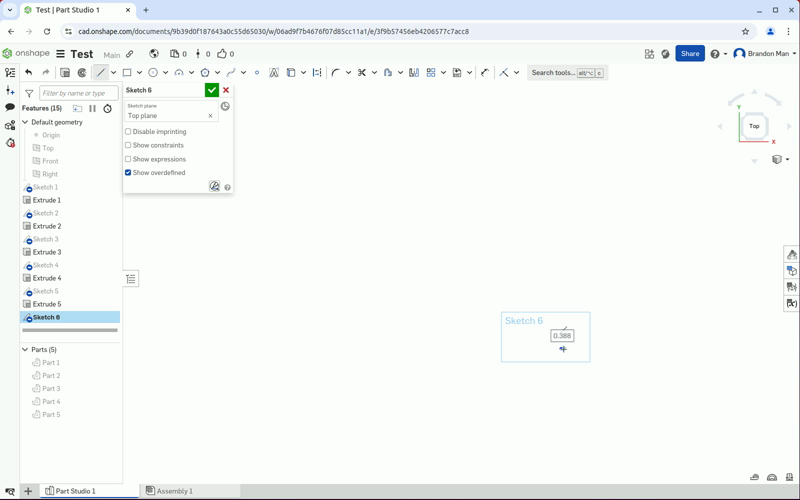
key_up(shift)
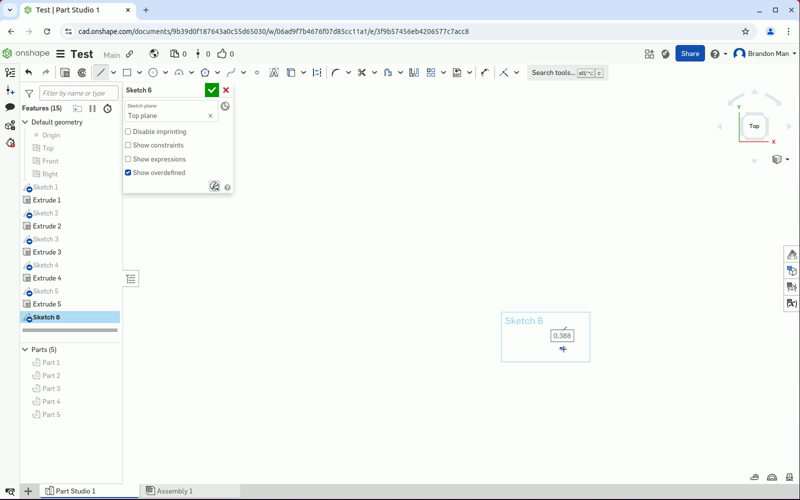
key_down(shift)
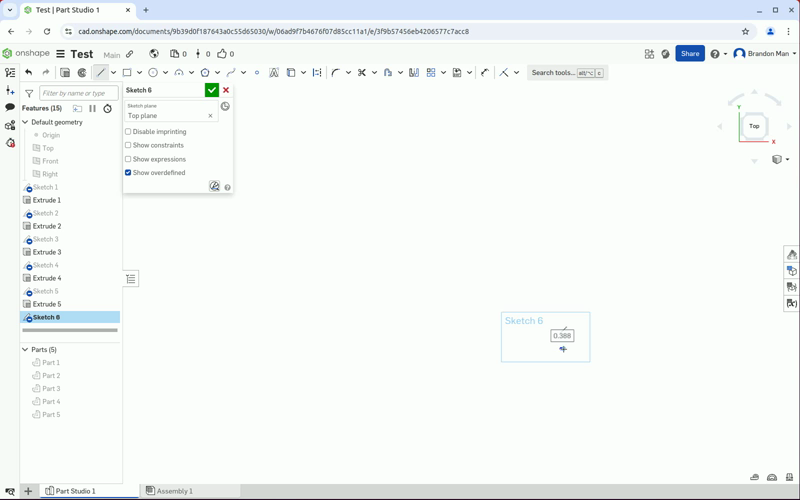
mouse_move(589, 348)
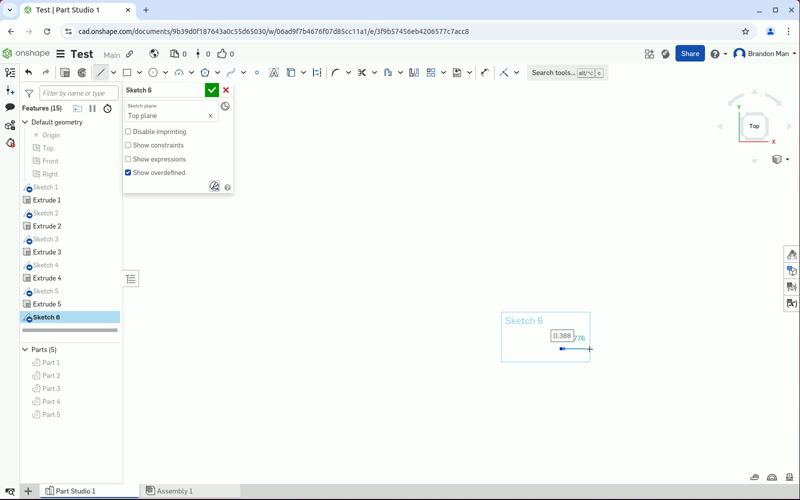
mouse_move(563, 324)
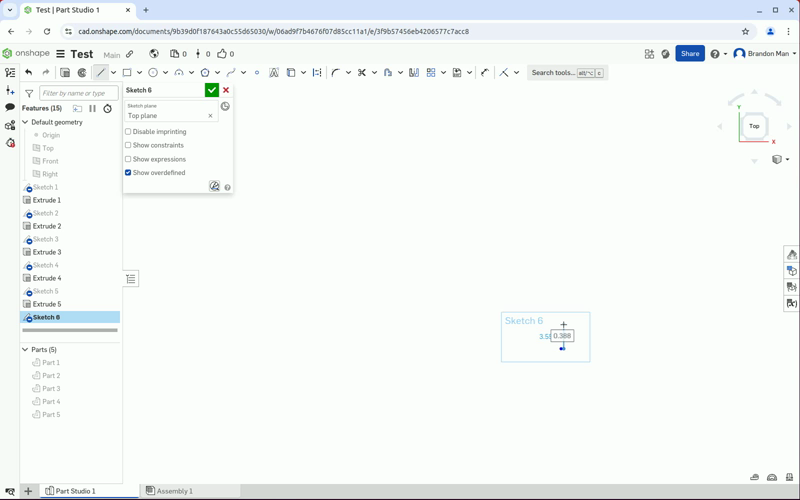
click(563, 324)
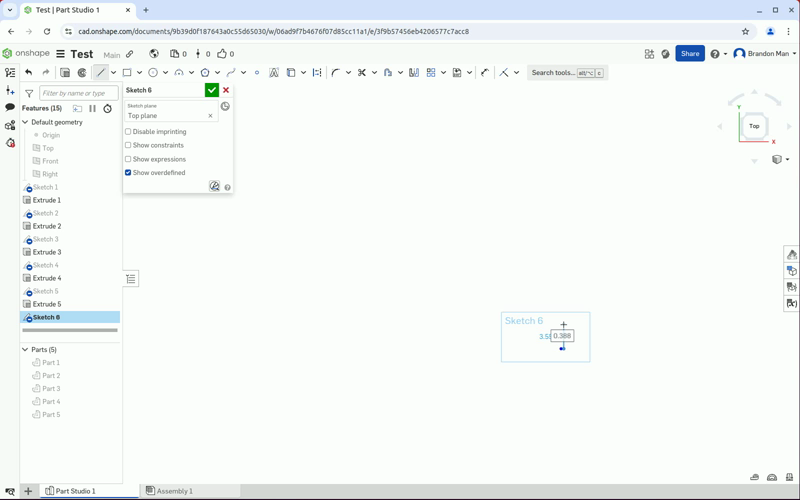
key_up(shift)
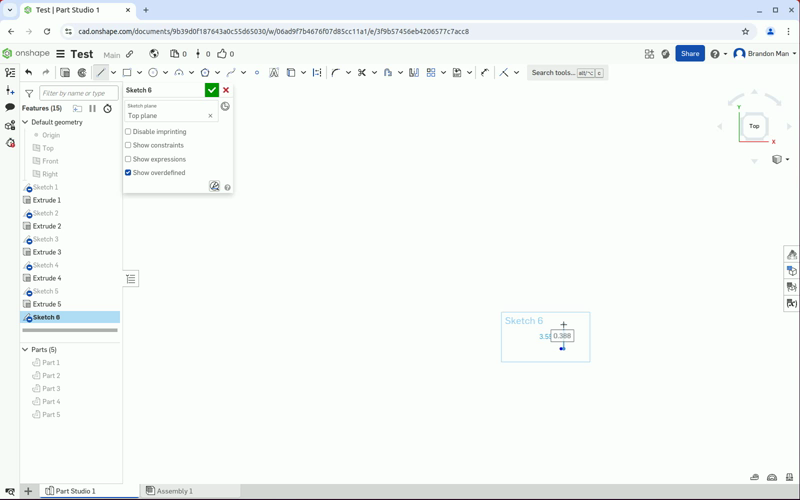
key_down(shift)
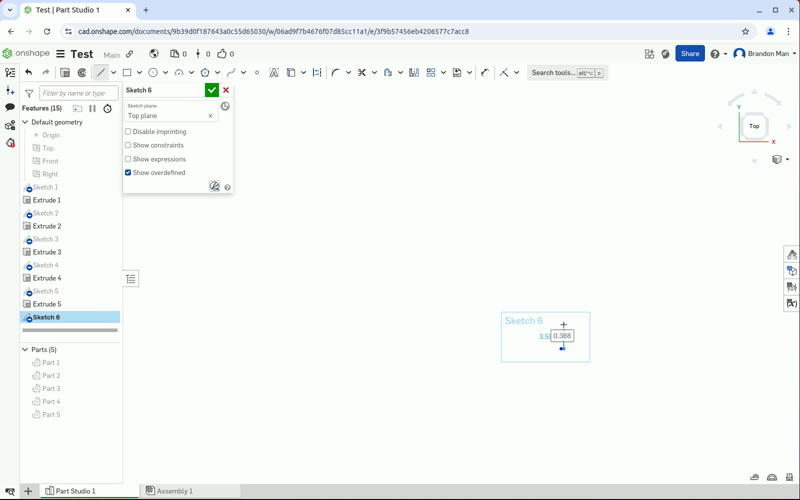
mouse_move(589, 324)
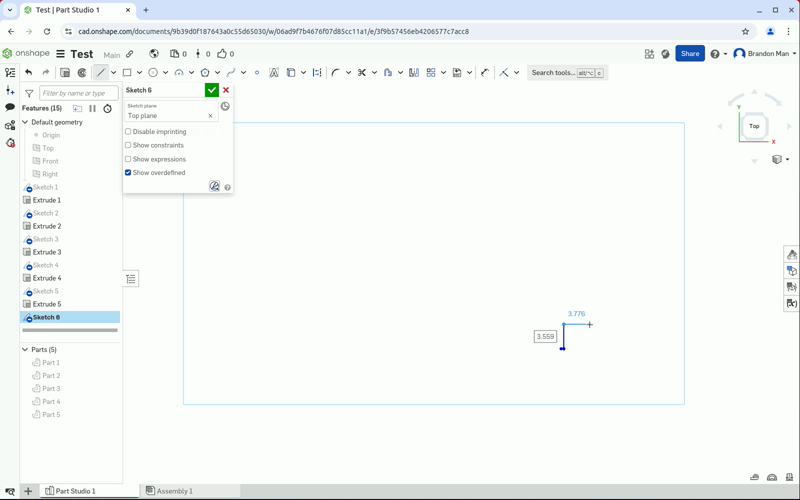
mouse_move(561, 324)
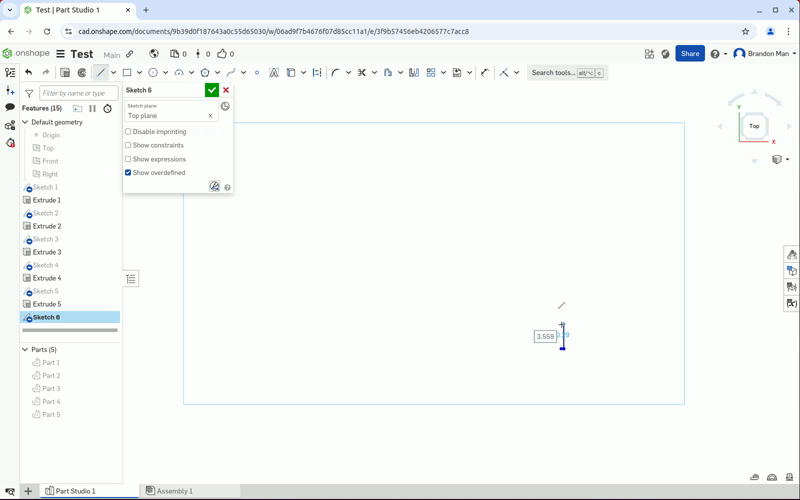
scroll(6)
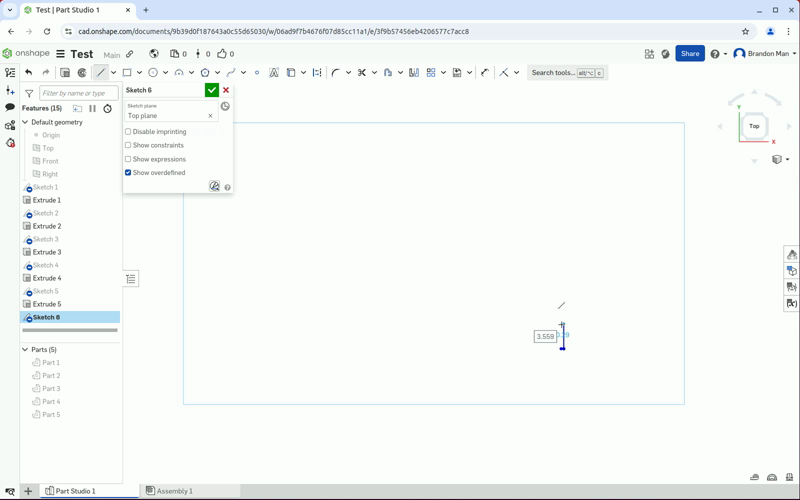
scroll(6)
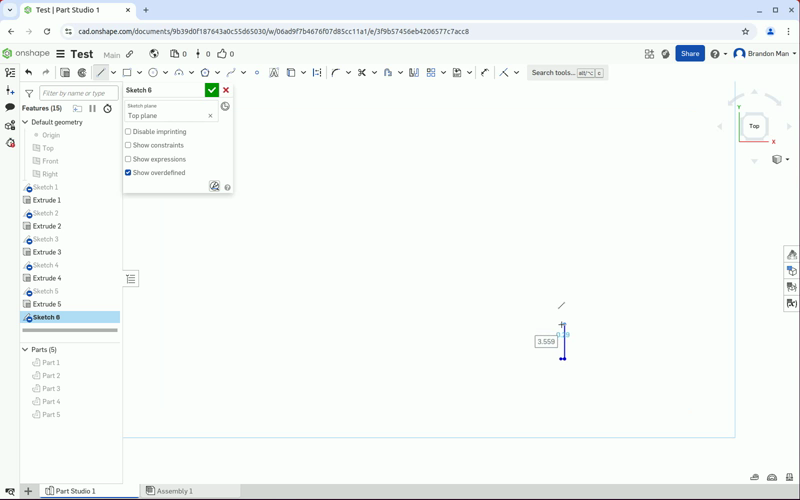
scroll(6)
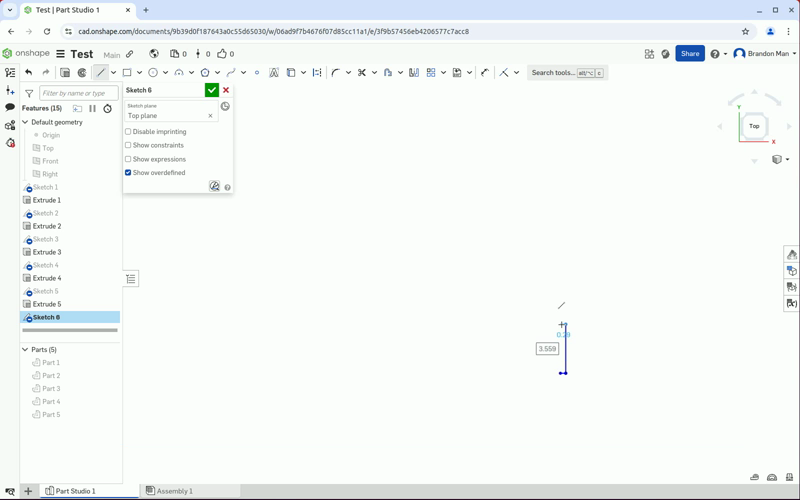
scroll(6)
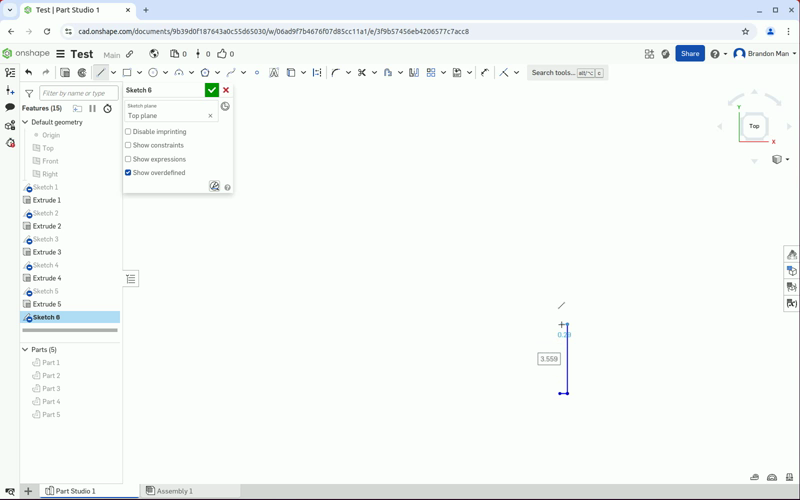
scroll(6)
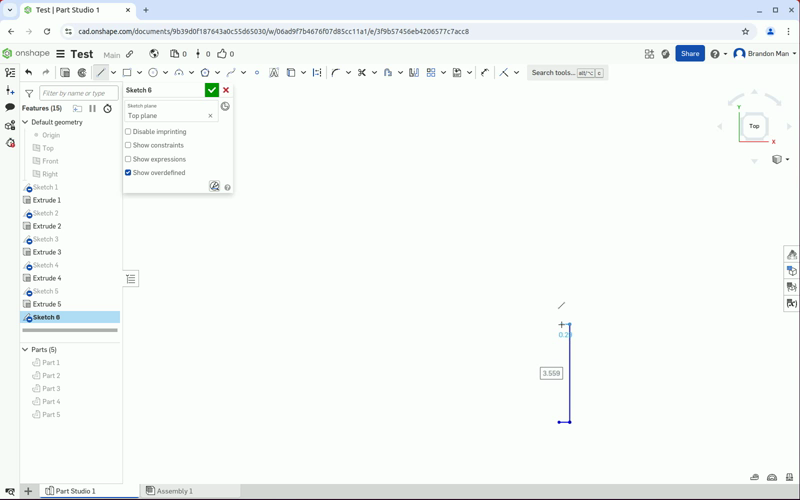
scroll(6)
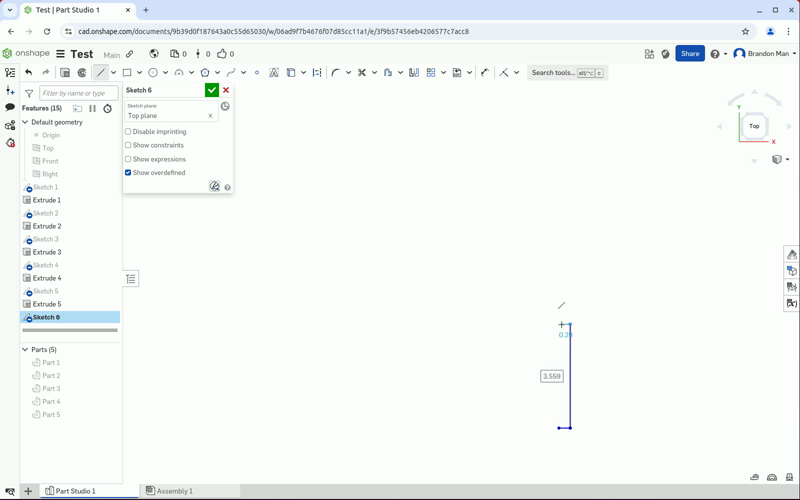
scroll(6)
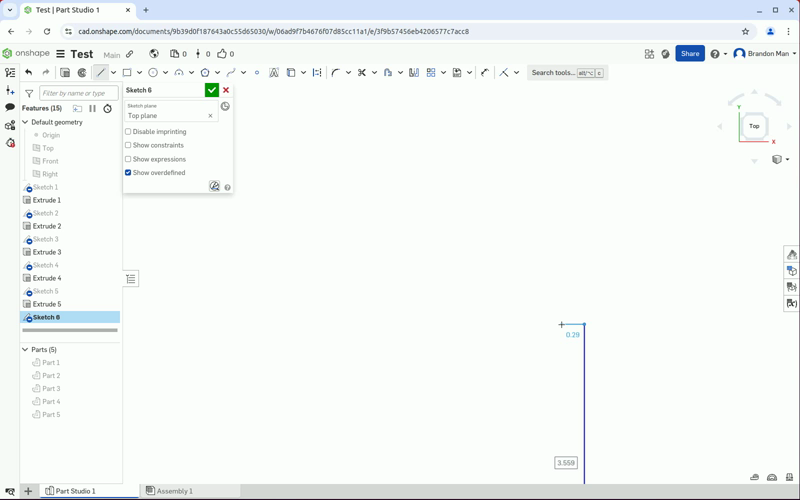
click(561, 324)
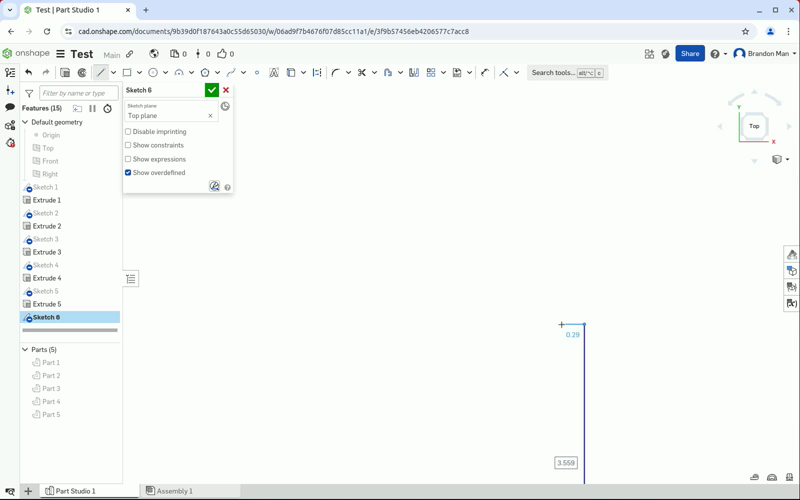
scroll(-6)
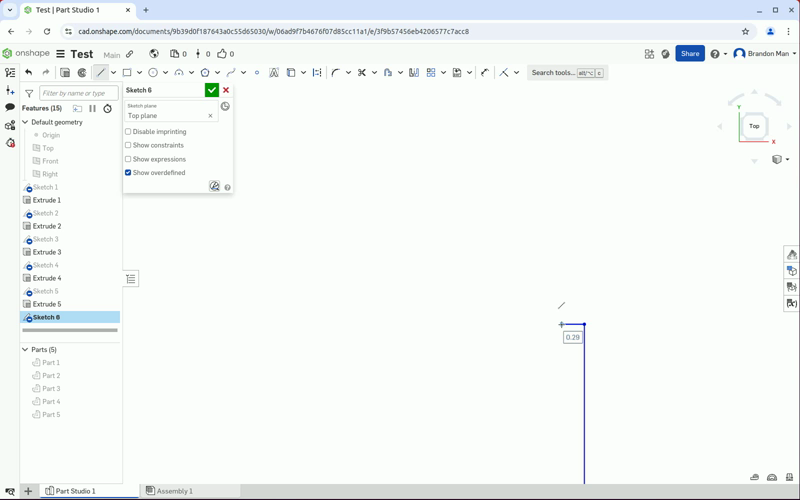
scroll(-6)
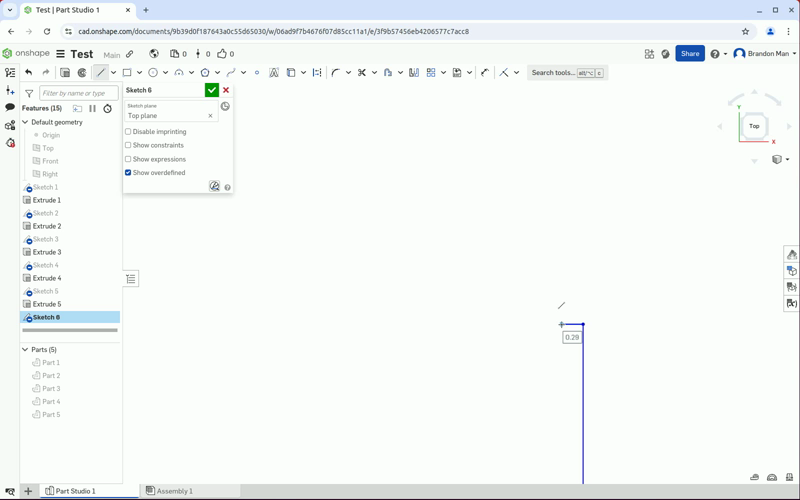
scroll(-6)
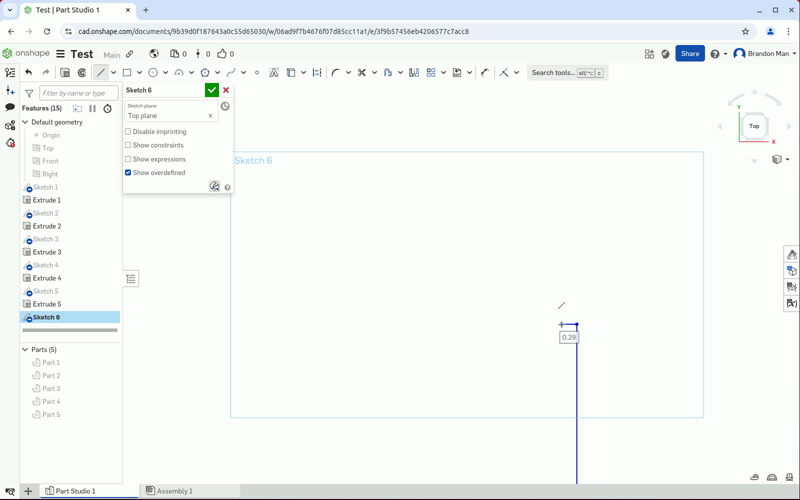
scroll(-6)
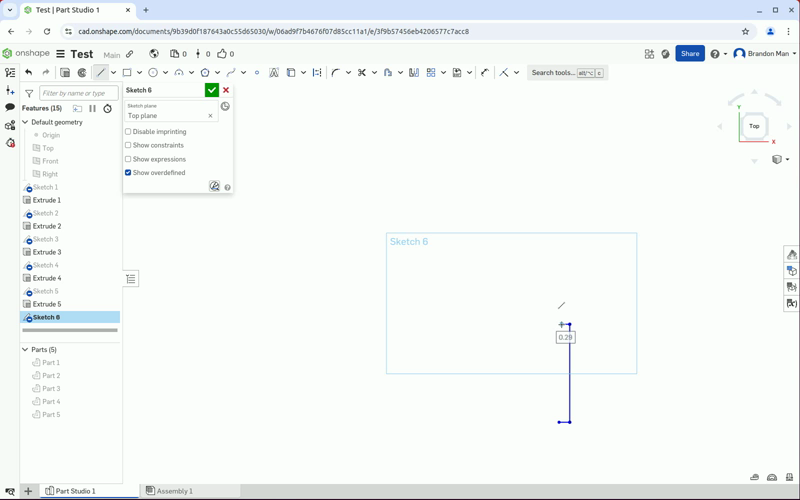
scroll(-6)
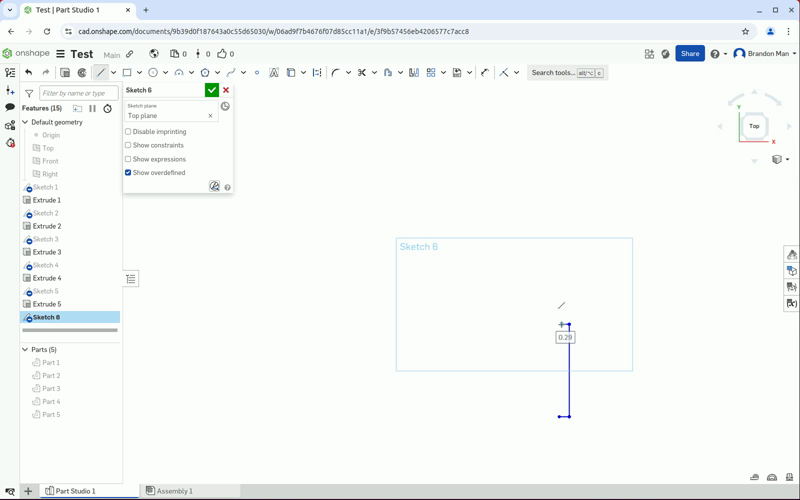
scroll(-6)
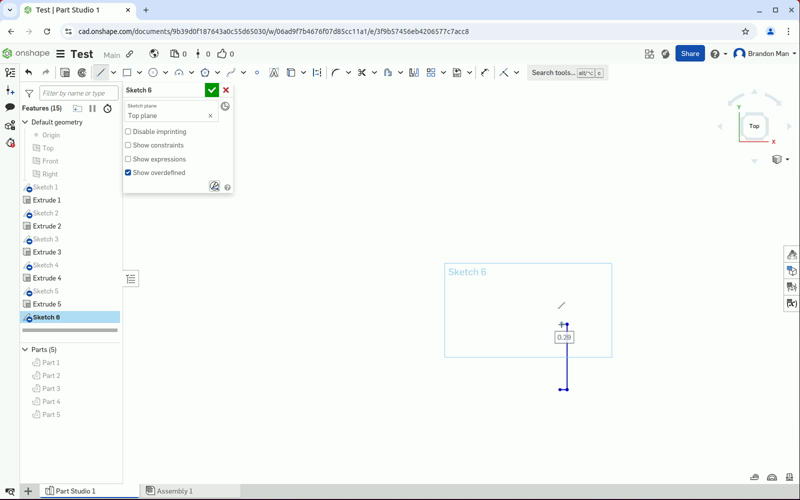
scroll(-6)
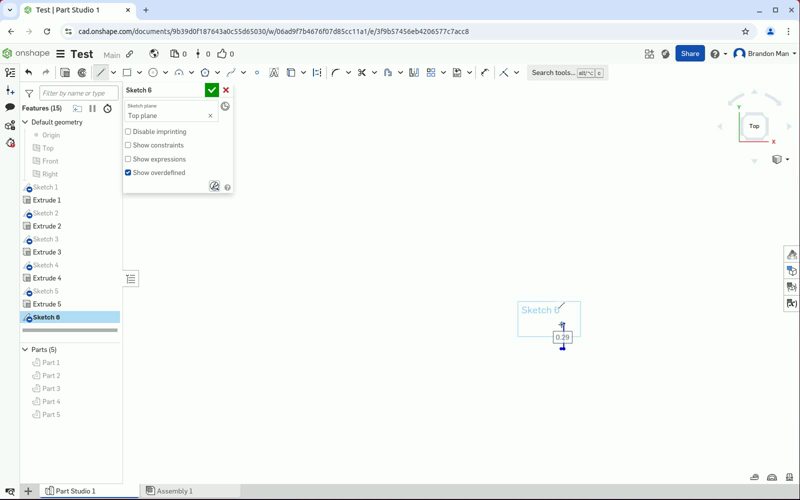
key_up(shift)
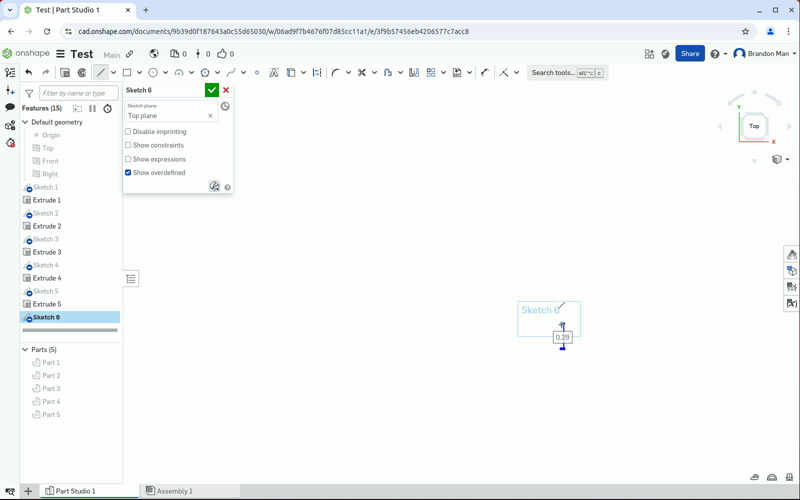
key_down(shift)
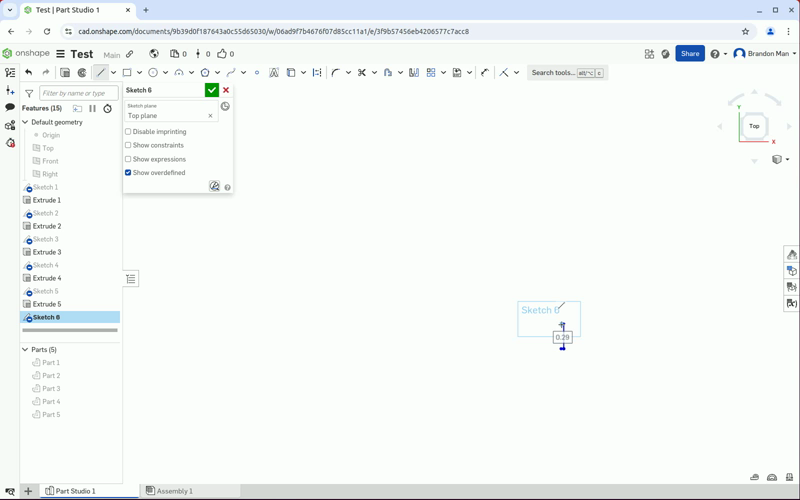
mouse_move(589, 324)
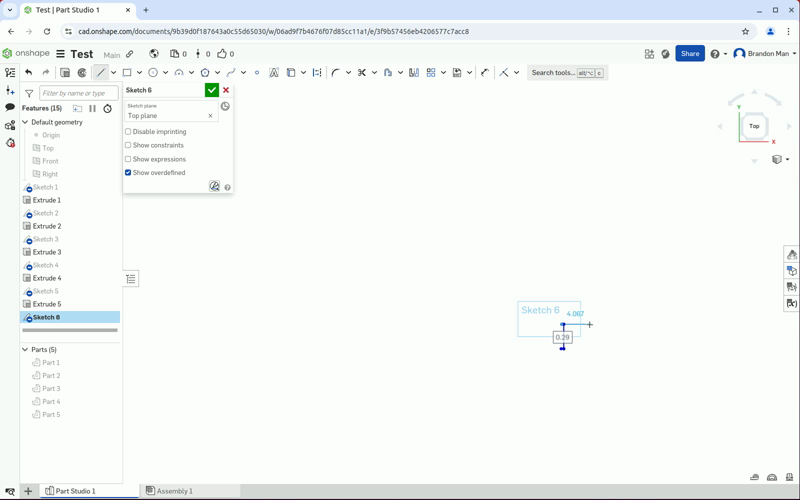
mouse_move(561, 326)
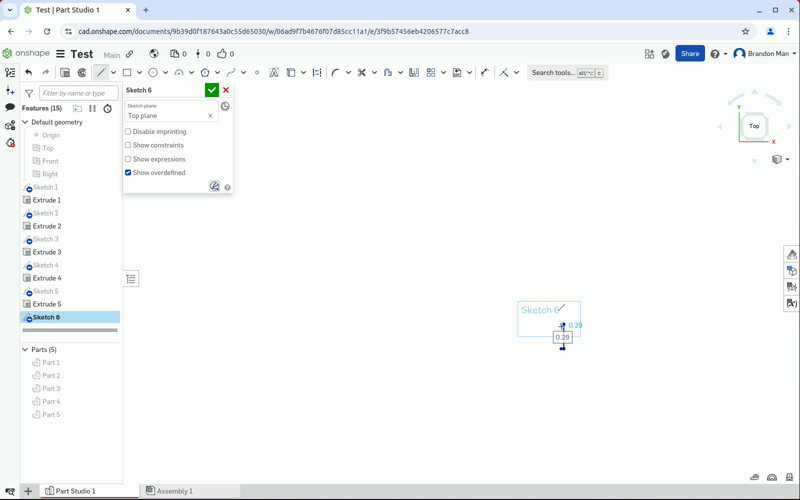
scroll(6)
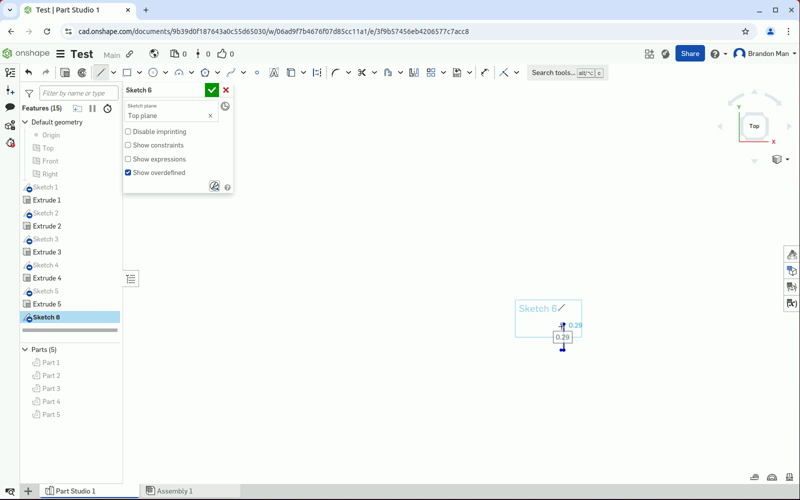
scroll(6)
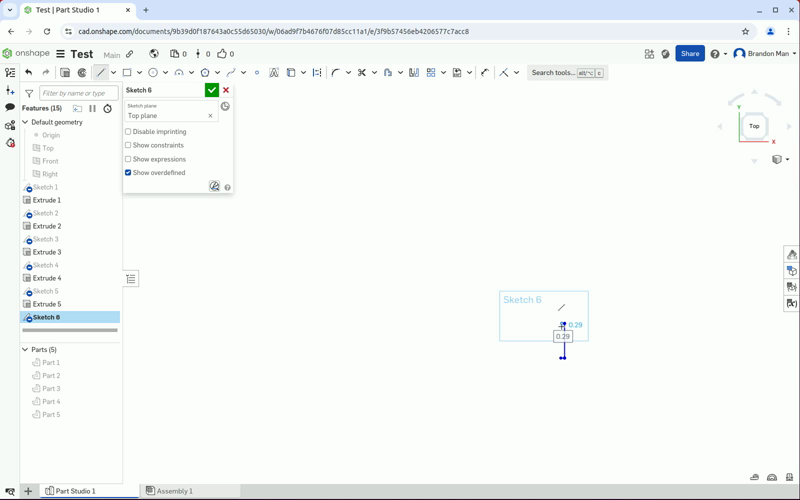
scroll(6)
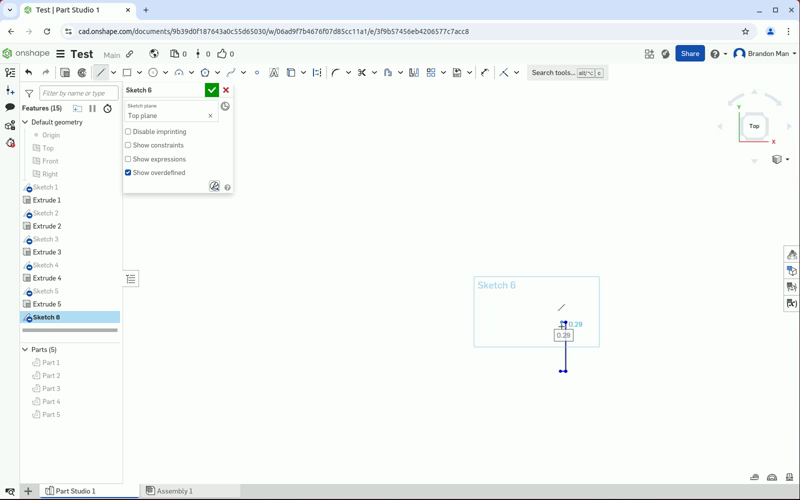
scroll(6)
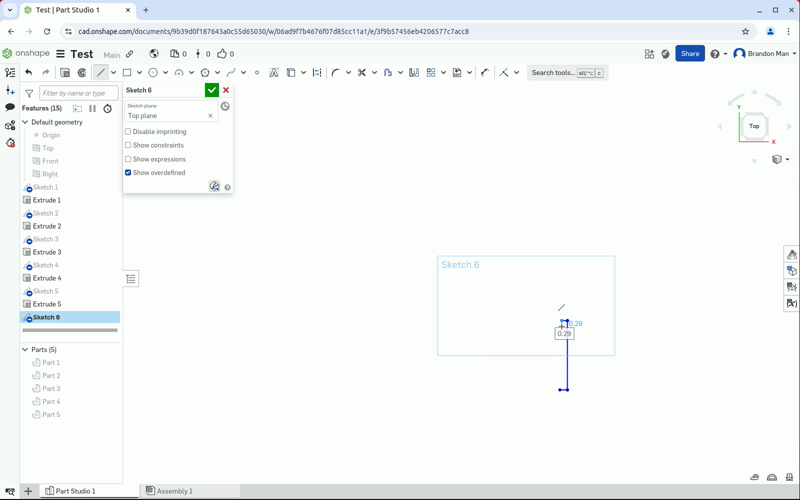
scroll(6)
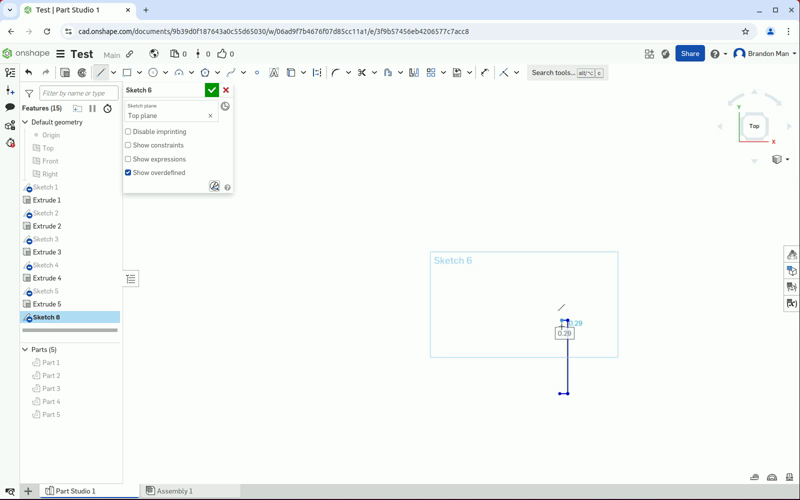
scroll(6)
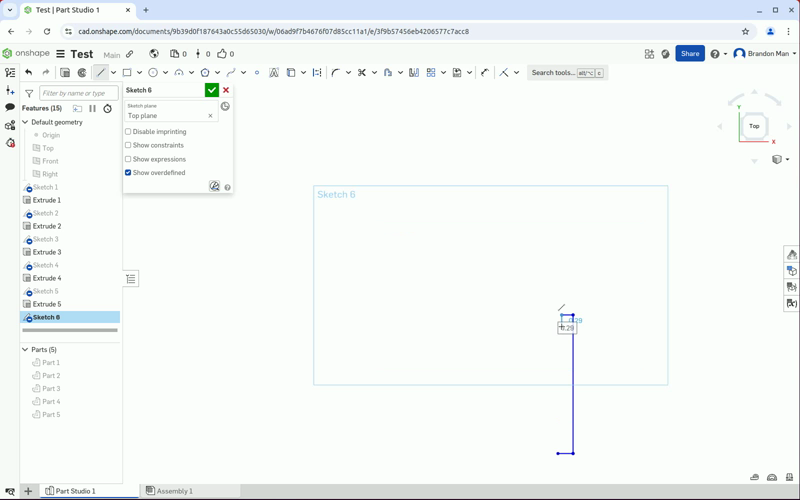
scroll(6)
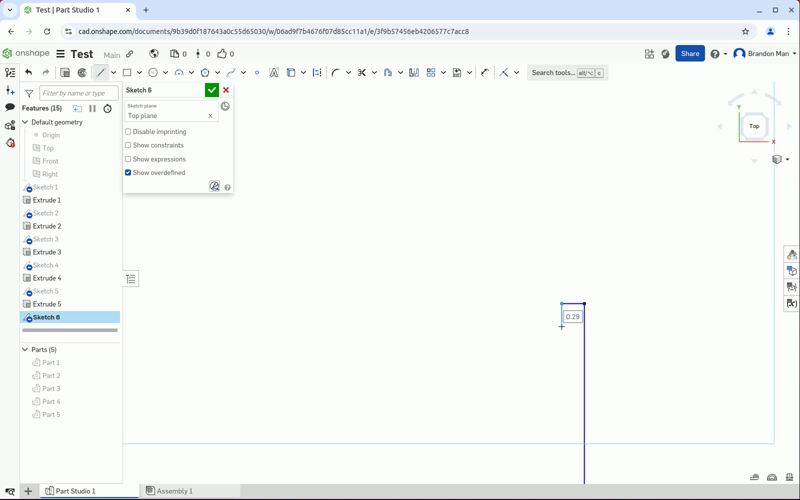
click(561, 326)
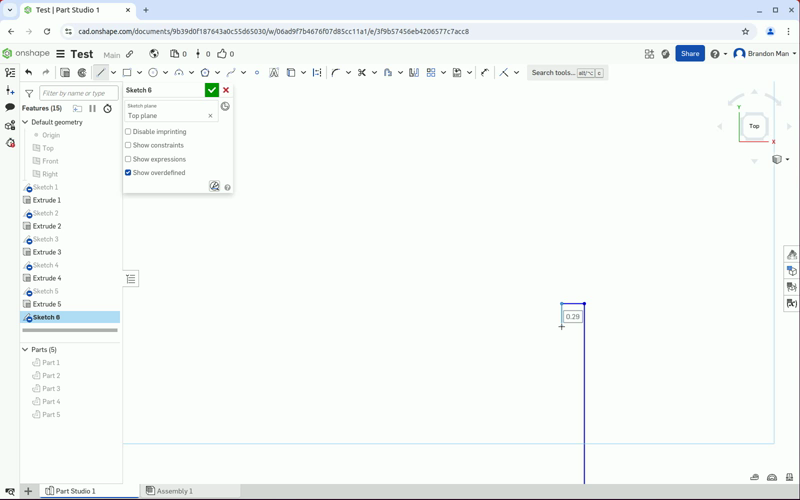
scroll(-6)
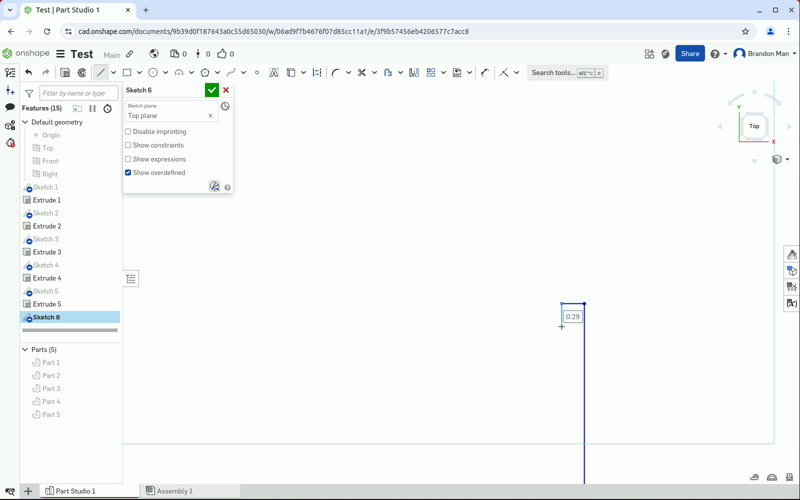
scroll(-6)
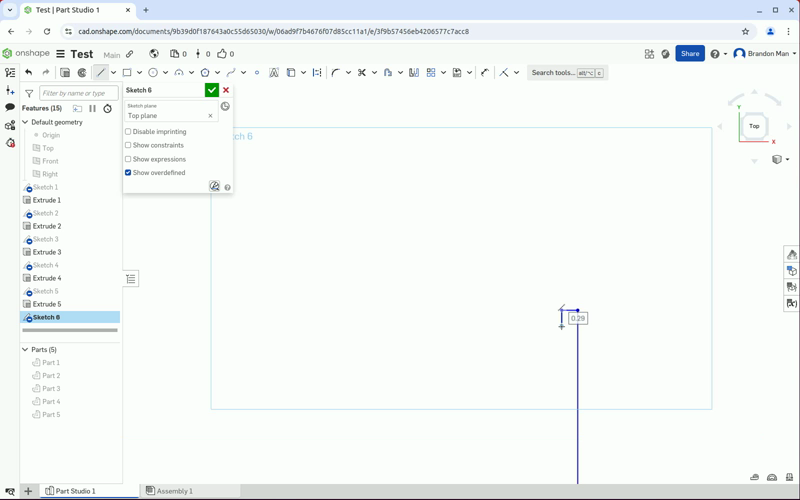
scroll(-6)
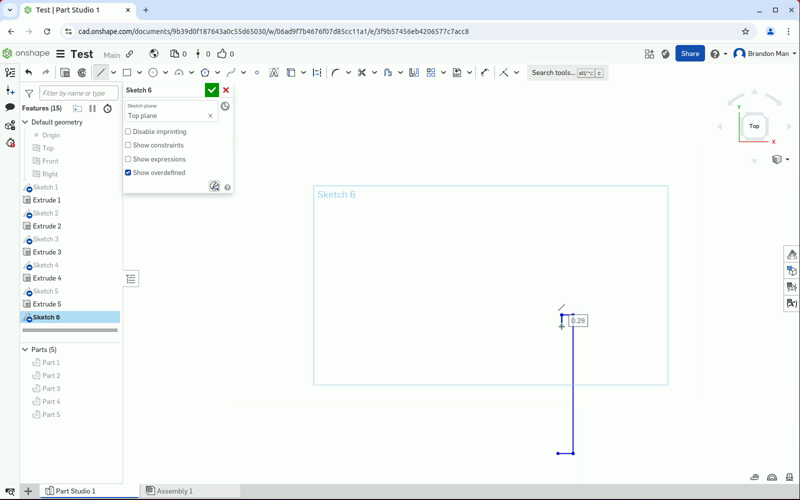
scroll(-6)
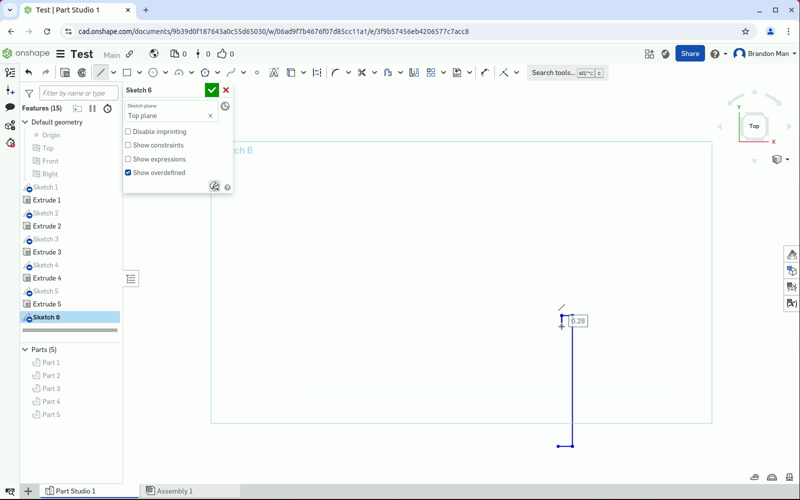
scroll(-6)
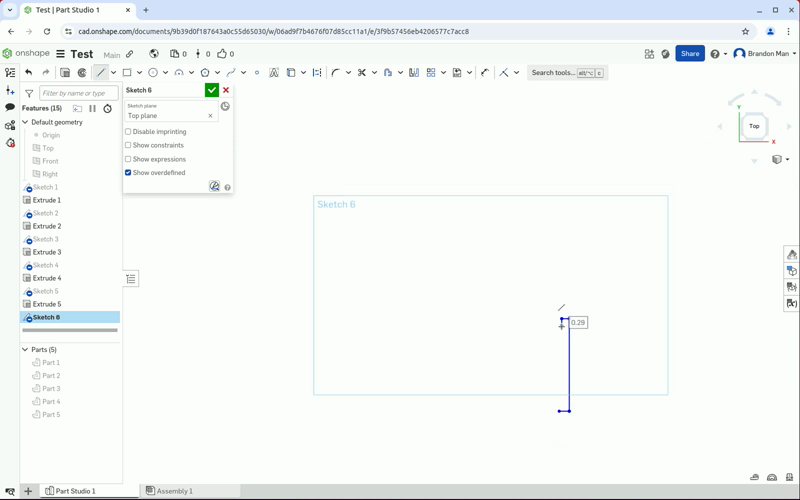
scroll(-6)
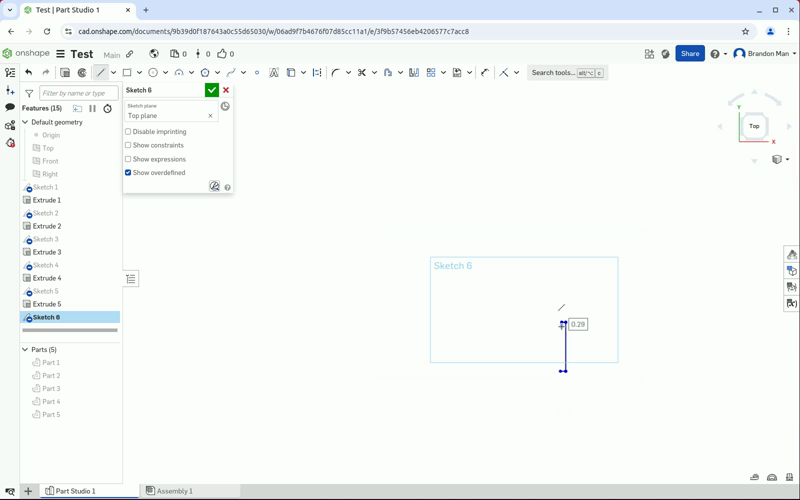
scroll(-6)
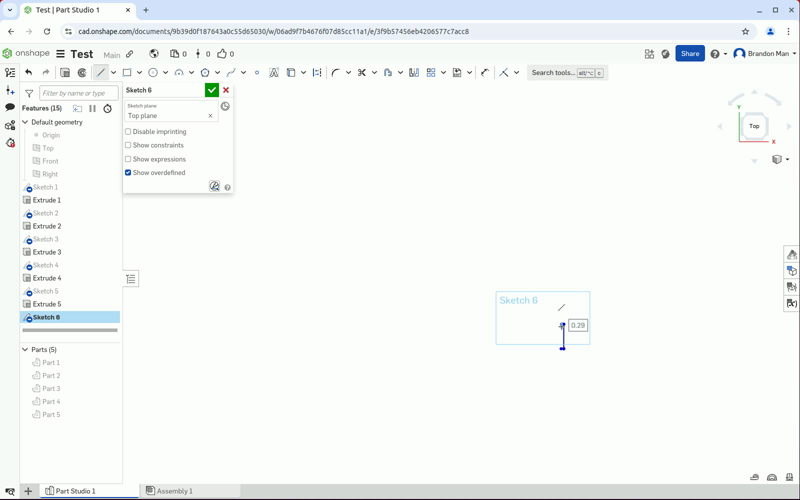
key_up(shift)
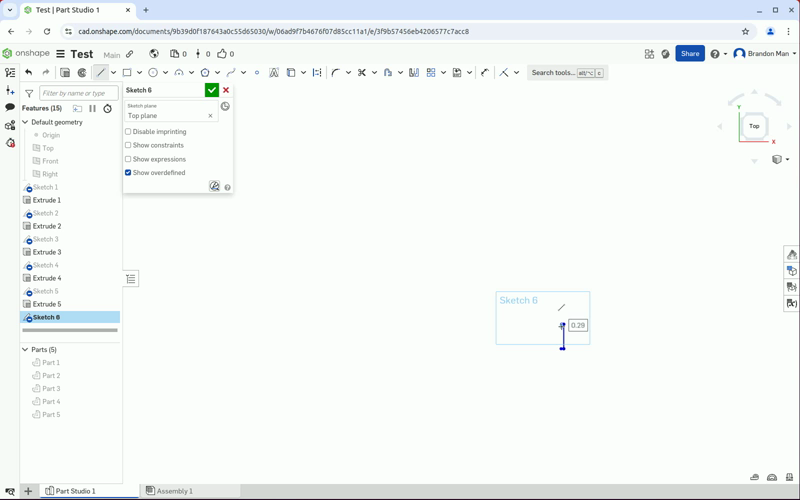
mouse_move(589, 326)
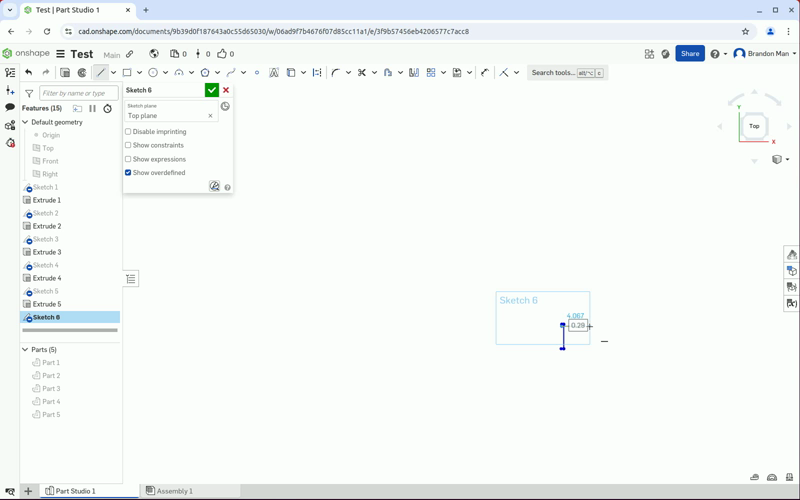
key_down(shift)
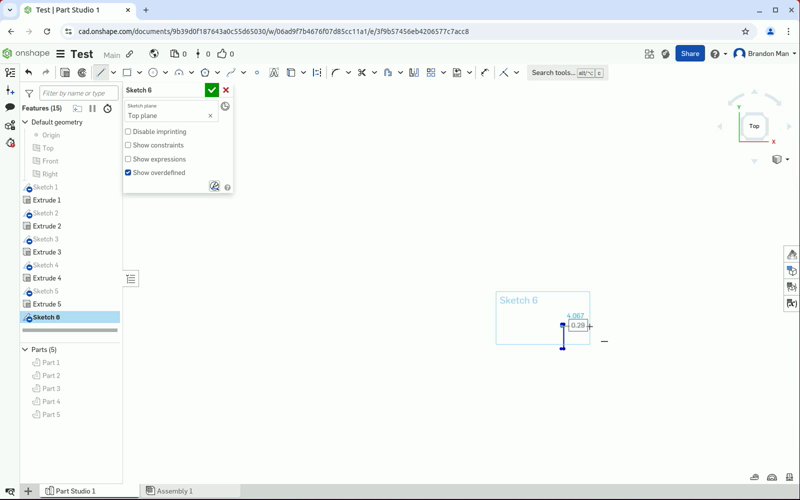
mouse_move(561, 348)
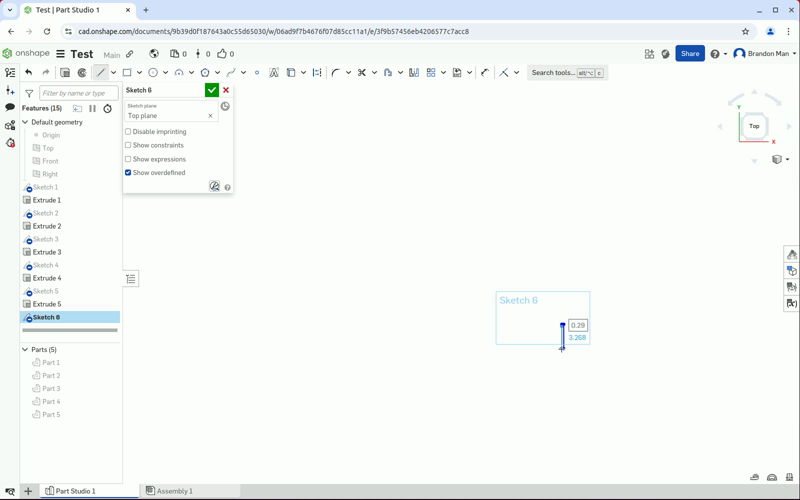
scroll(6)
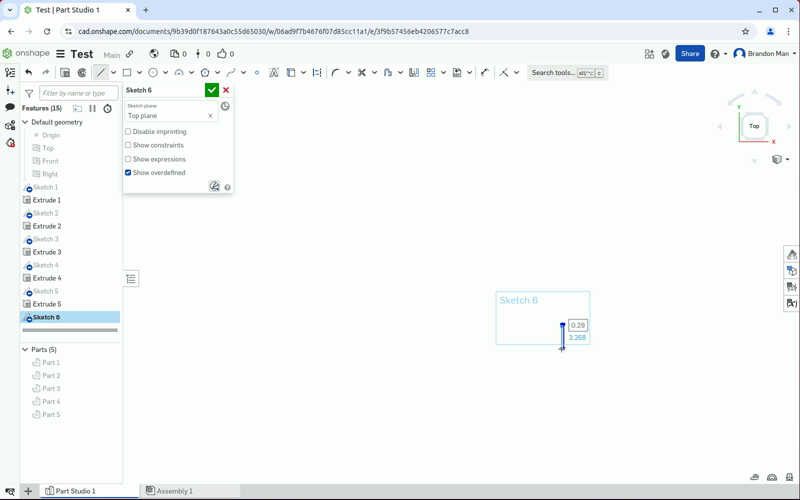
scroll(6)
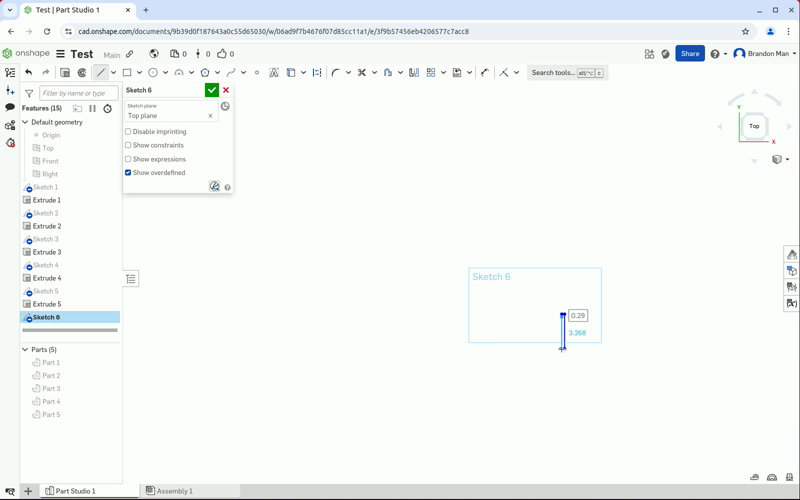
scroll(6)
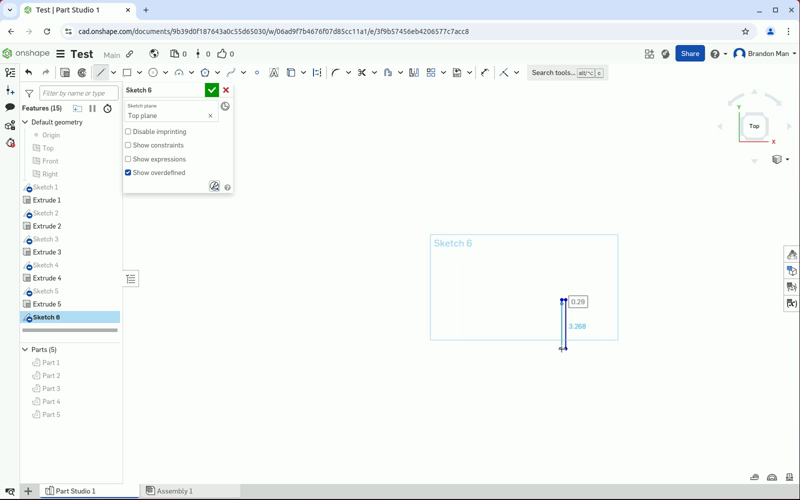
scroll(6)
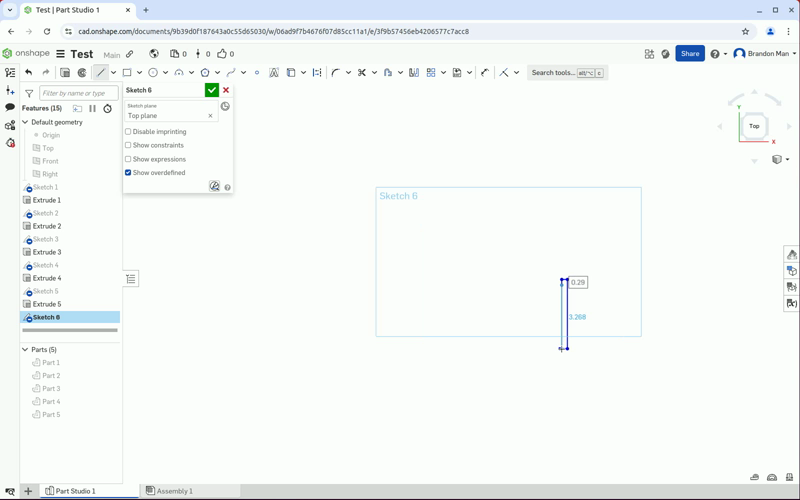
scroll(6)
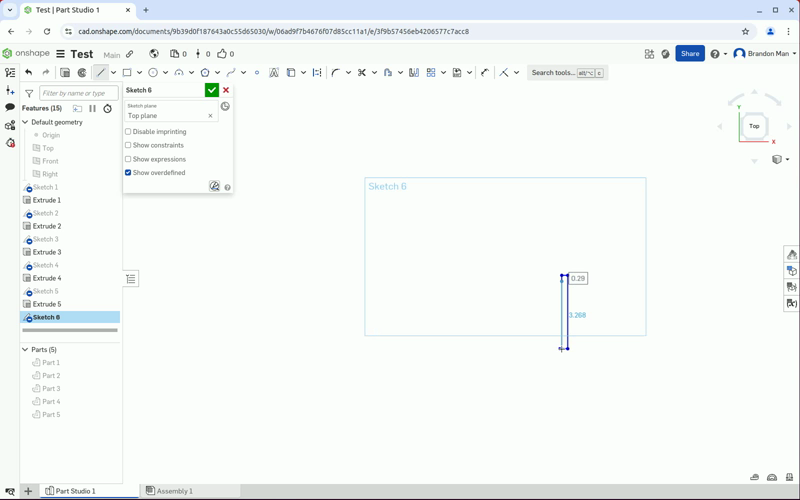
scroll(6)
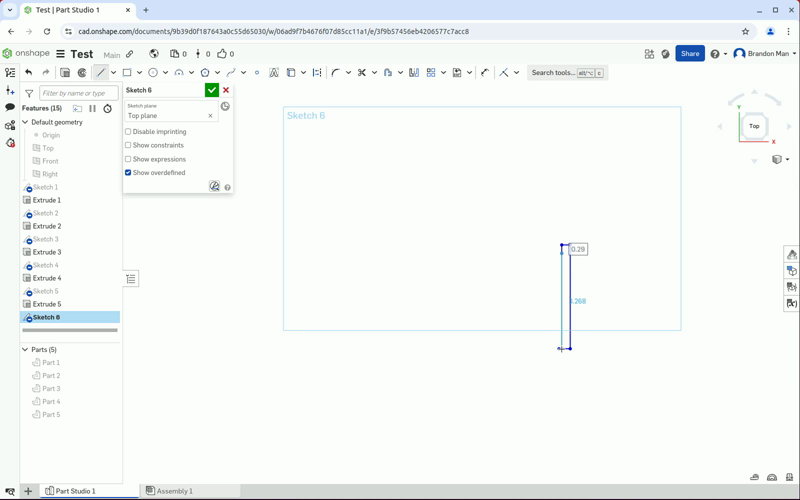
scroll(6)
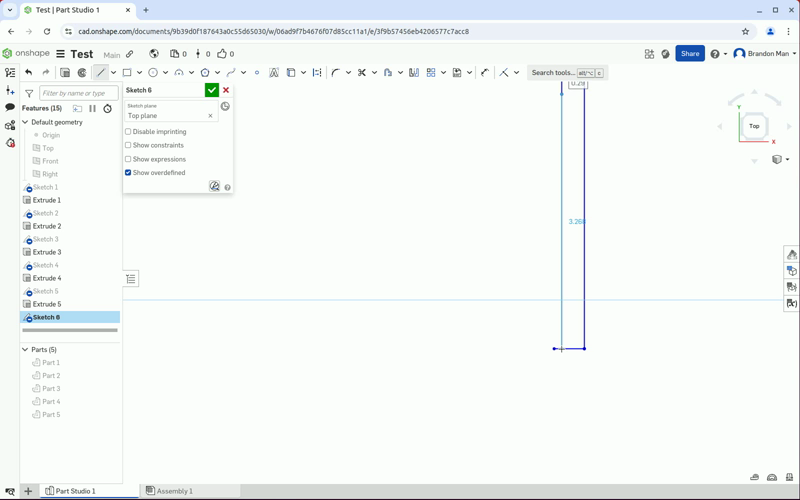
key_up(shift)
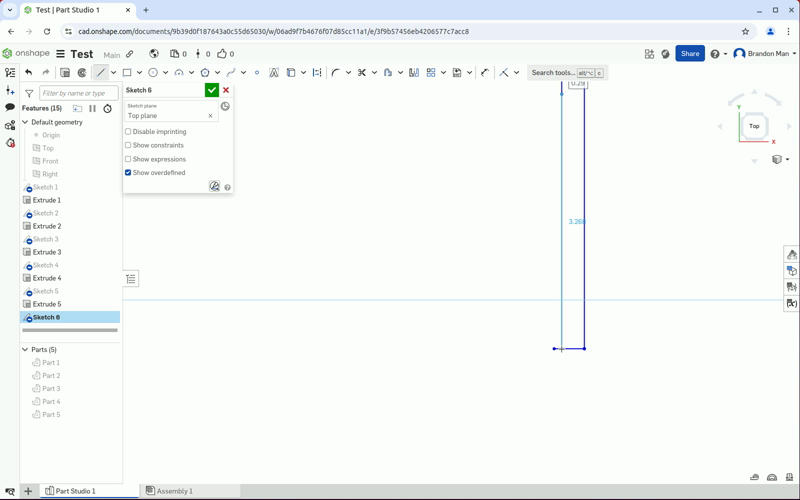
click(561, 348)
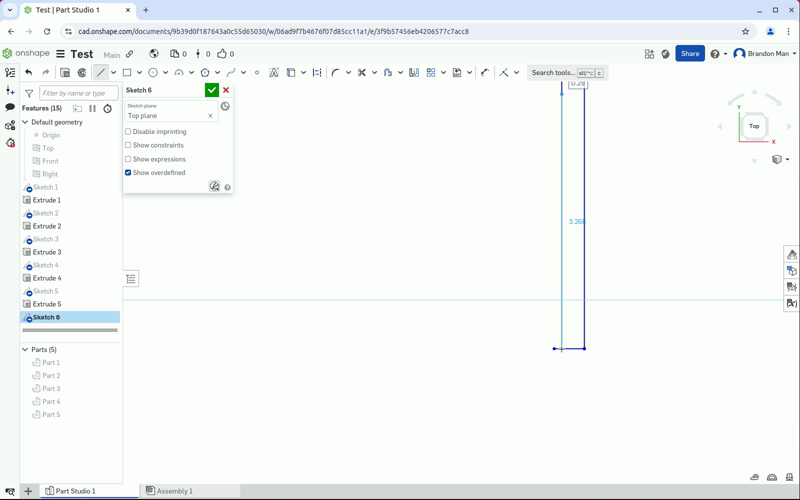
scroll(-6)
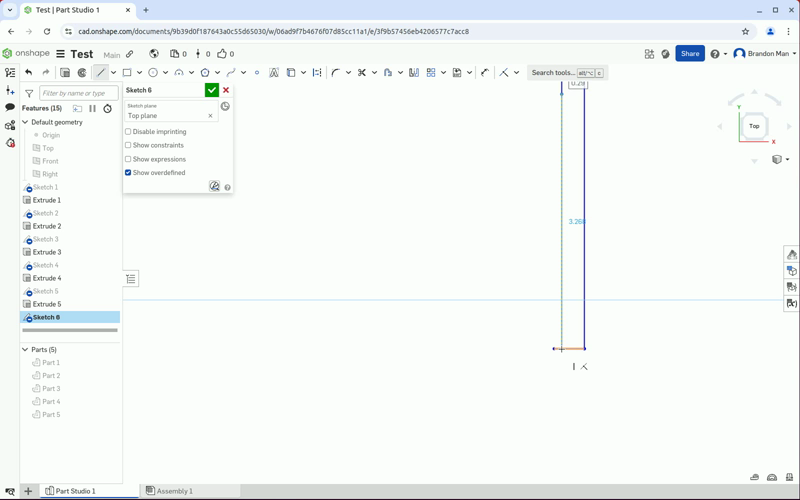
scroll(-6)
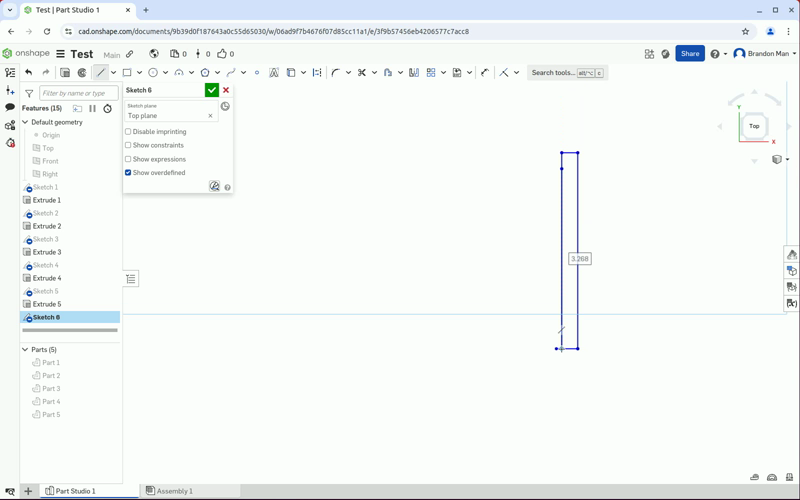
scroll(-6)
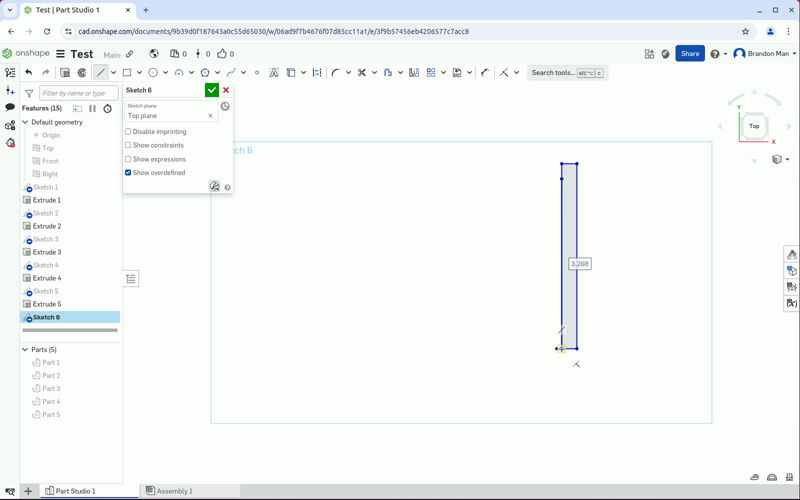
scroll(-6)
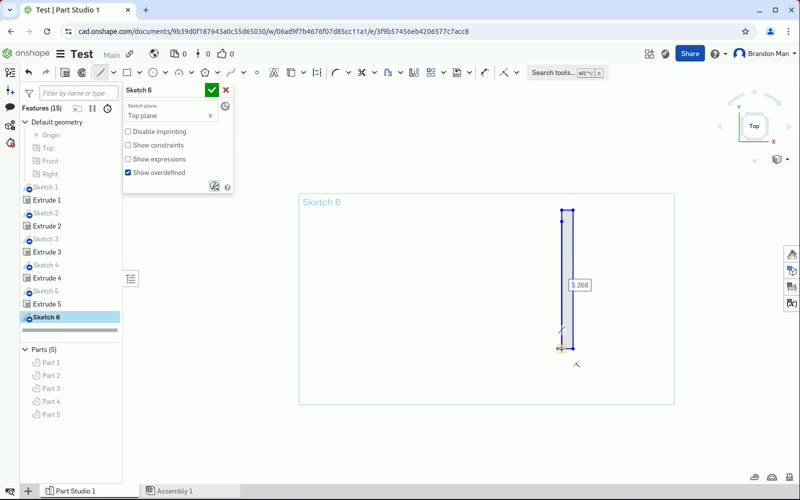
scroll(-6)
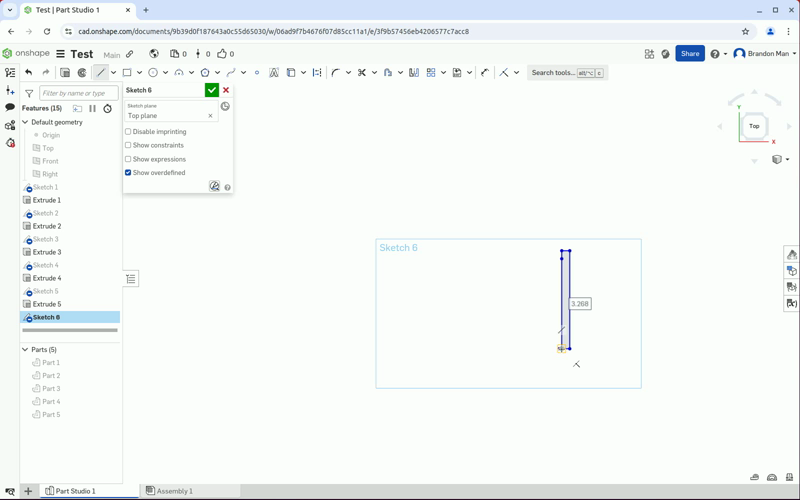
scroll(-6)
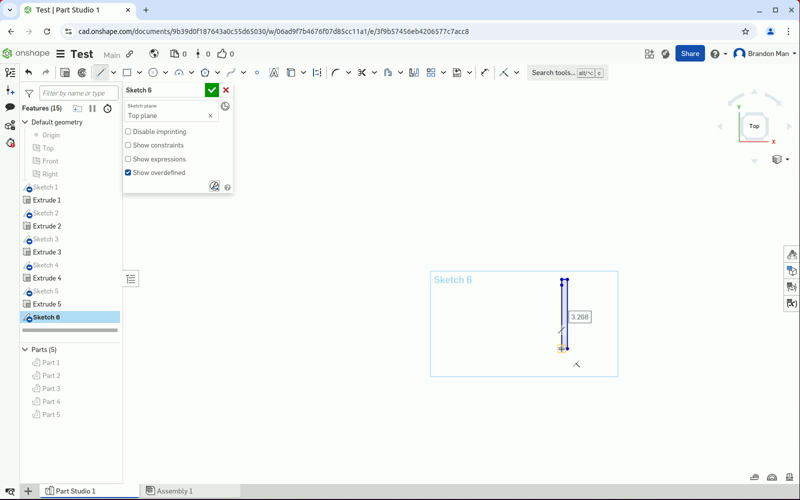
scroll(-6)
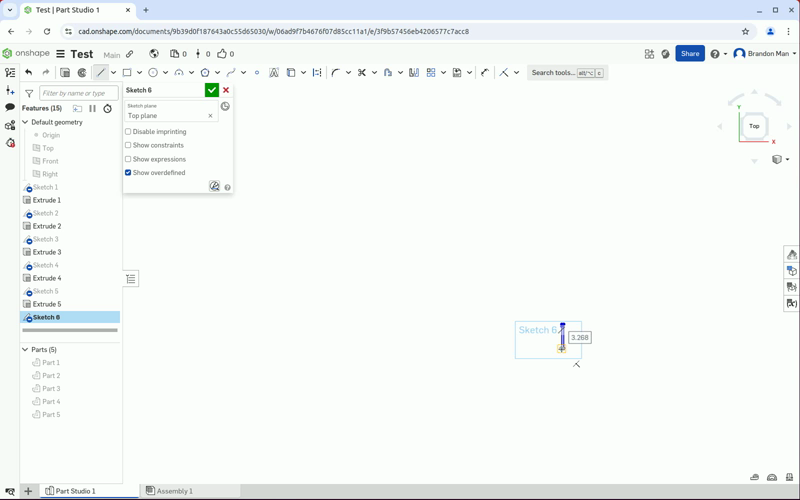
key(esc)
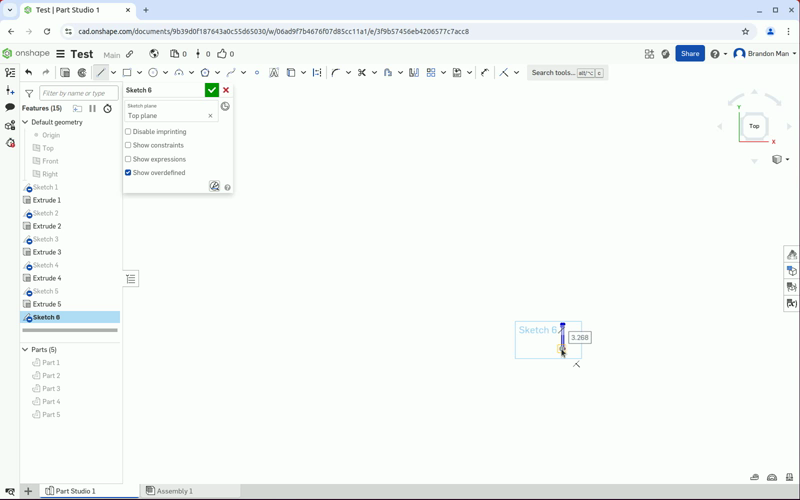
mouse_move(563, 346)
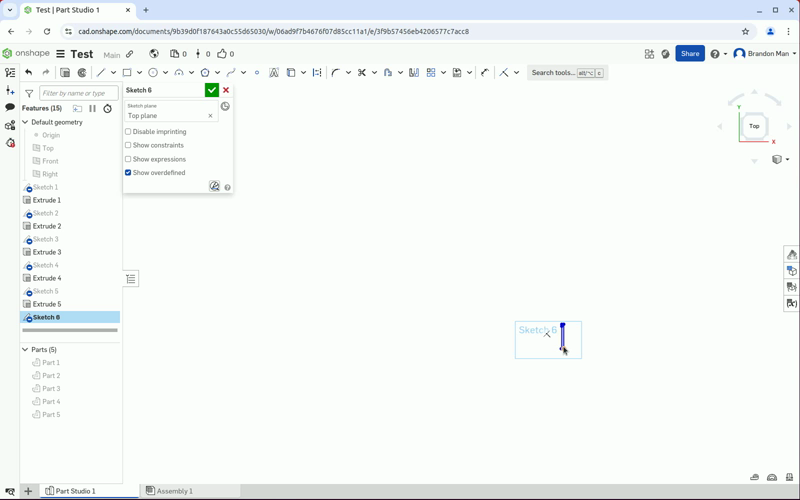
scroll(6)
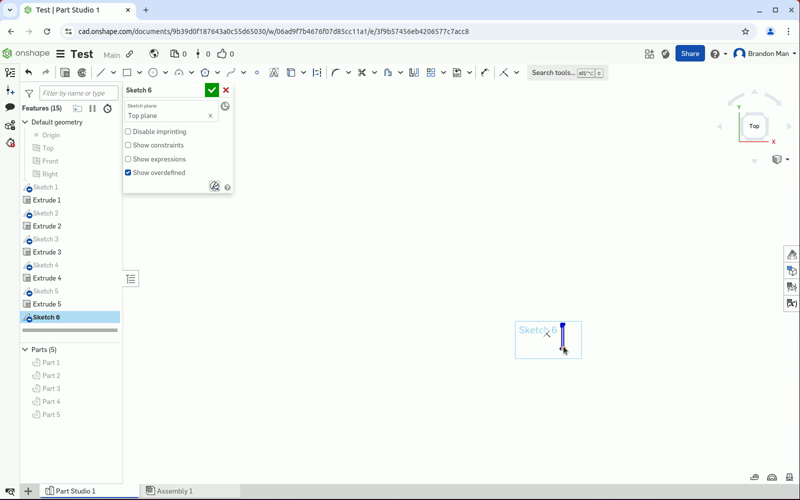
scroll(6)
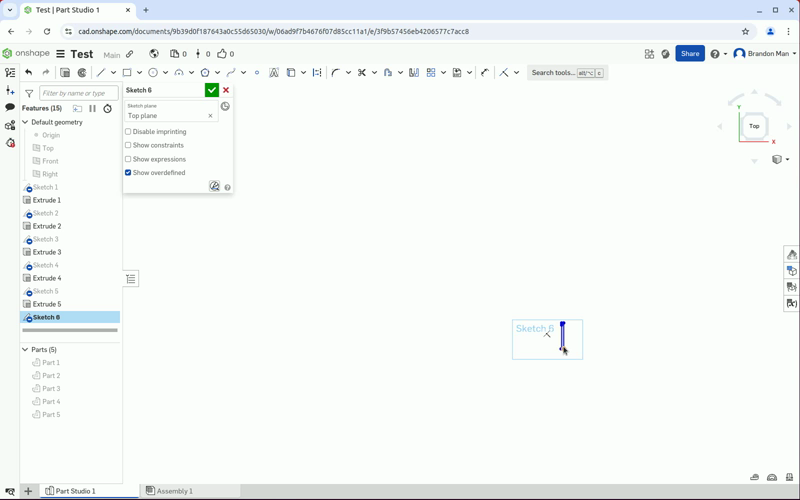
scroll(6)
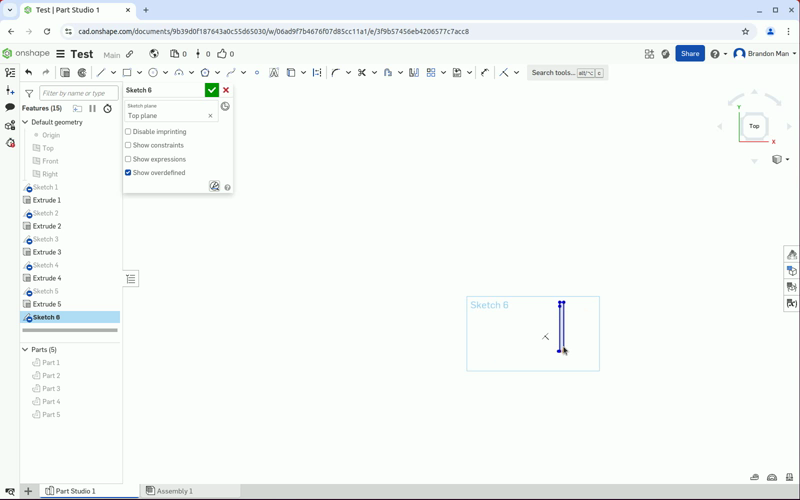
scroll(6)
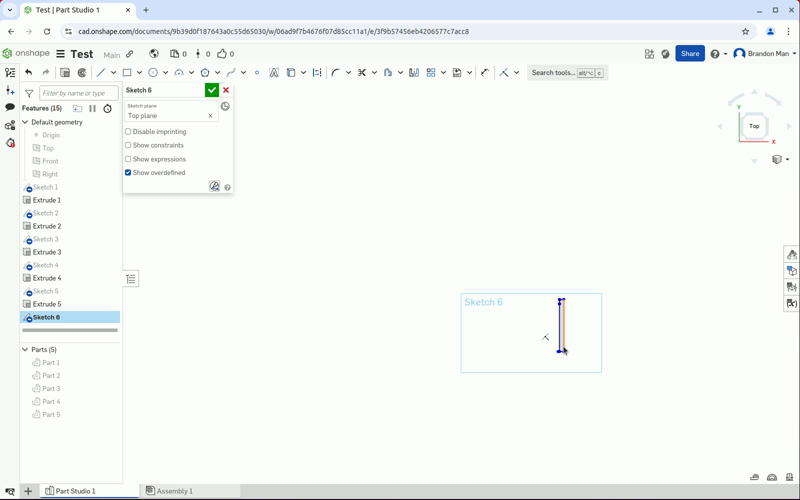
scroll(6)
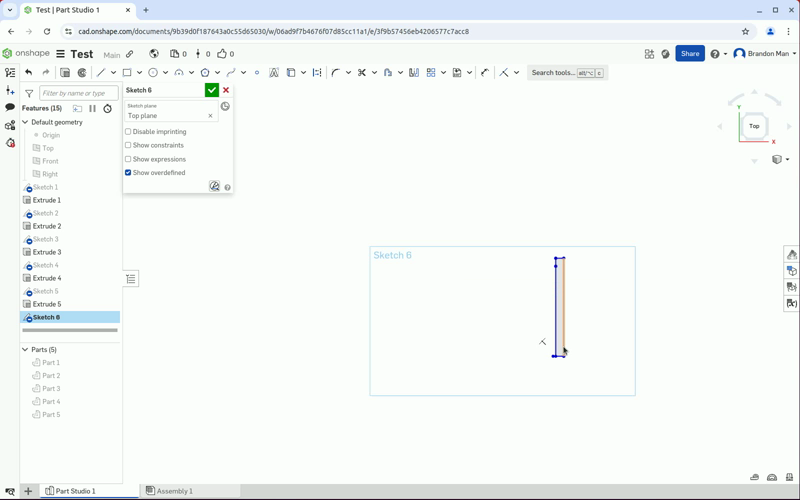
scroll(6)
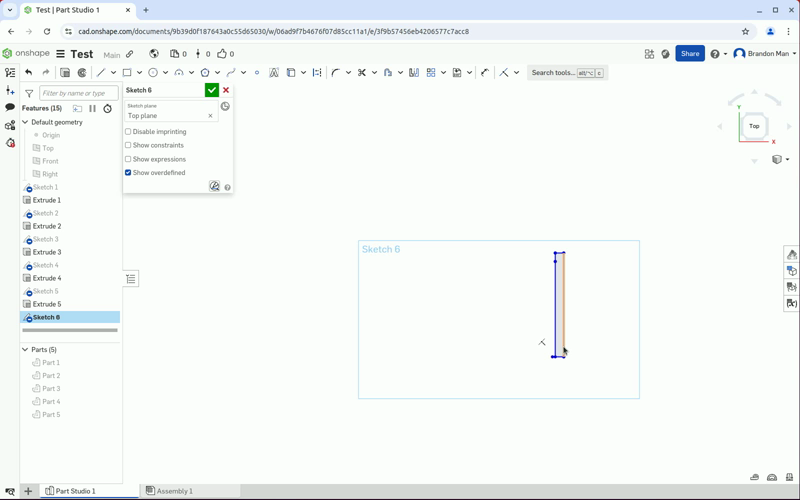
scroll(6)
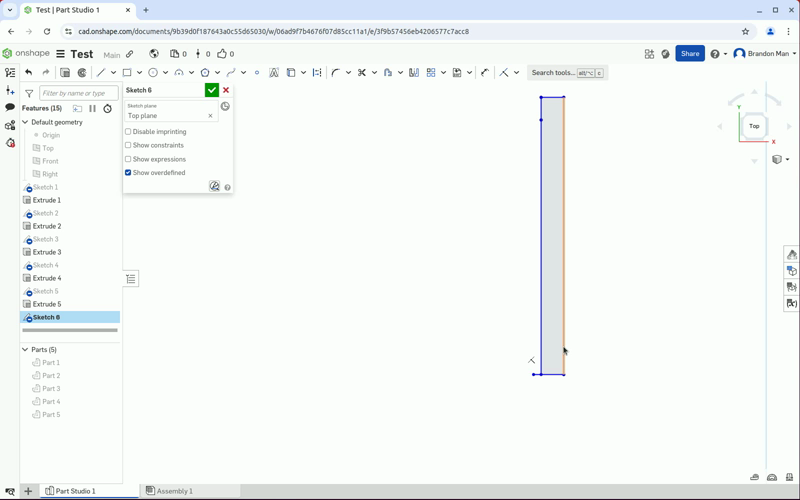
click(563, 346)
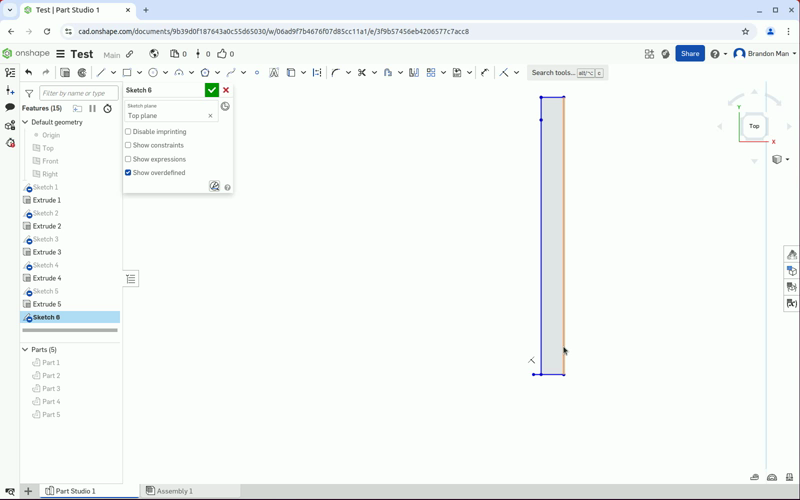
scroll(-6)
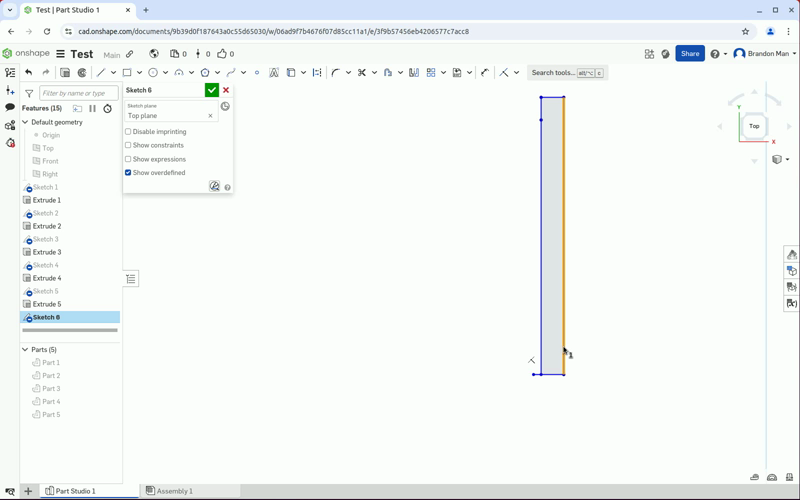
scroll(-6)
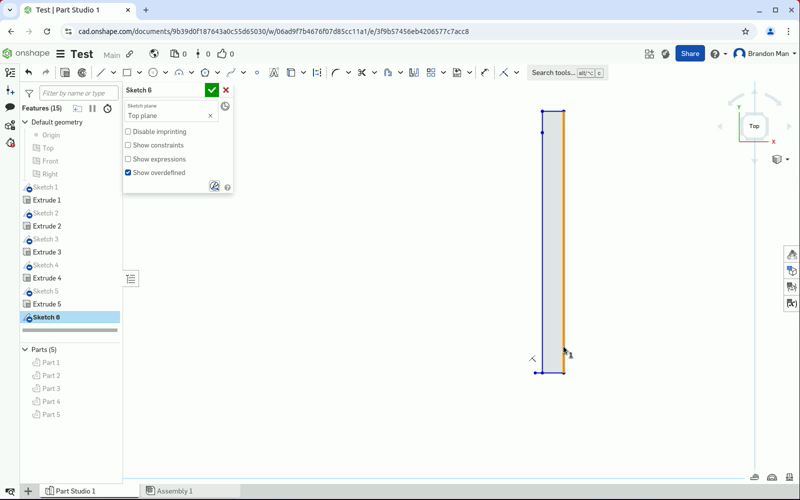
scroll(-6)
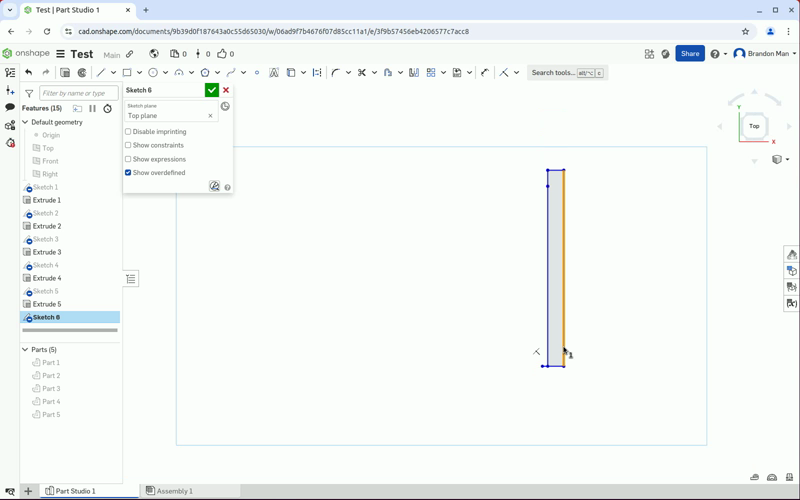
scroll(-6)
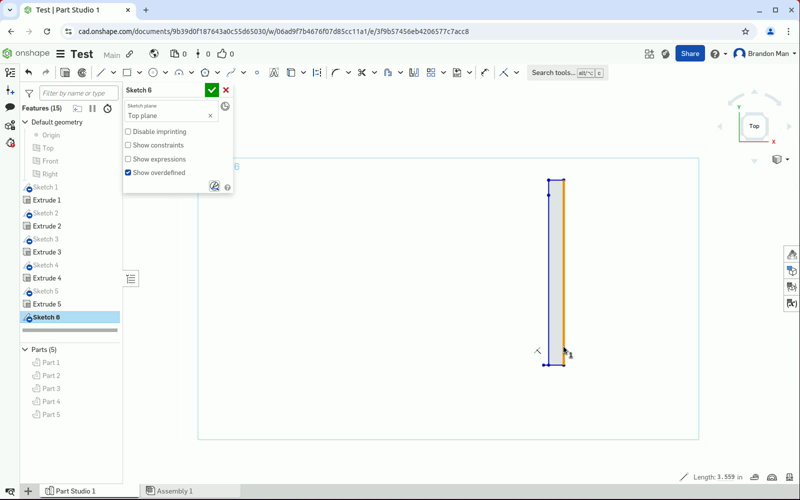
scroll(-6)
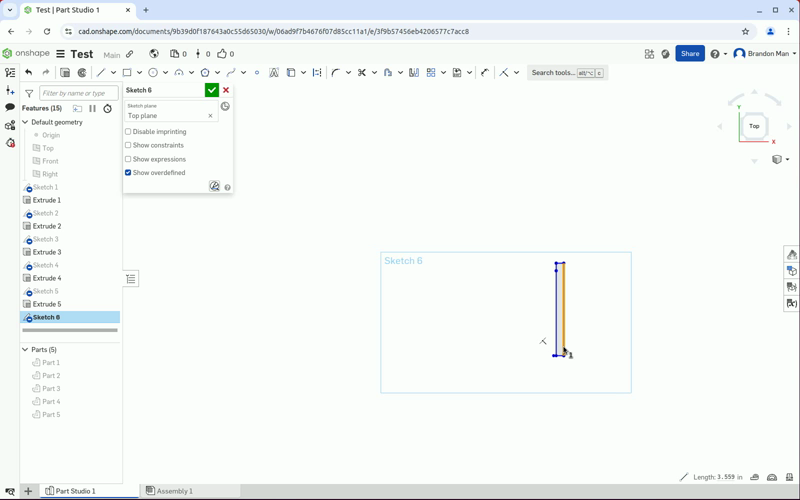
scroll(-6)
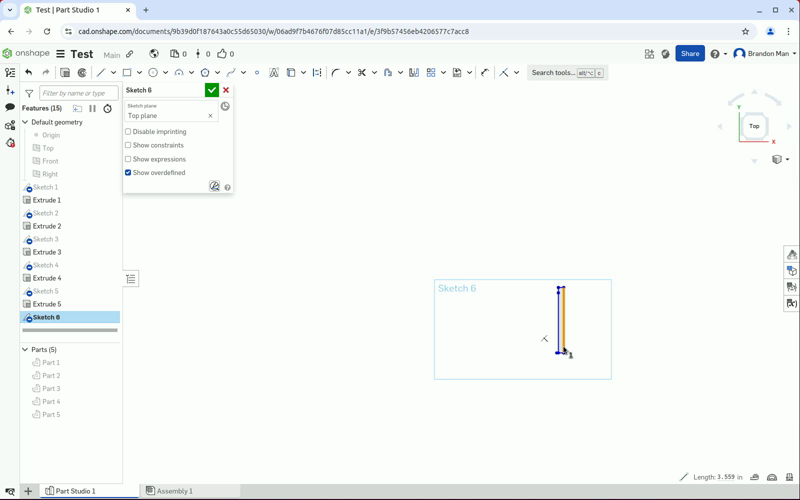
scroll(-6)
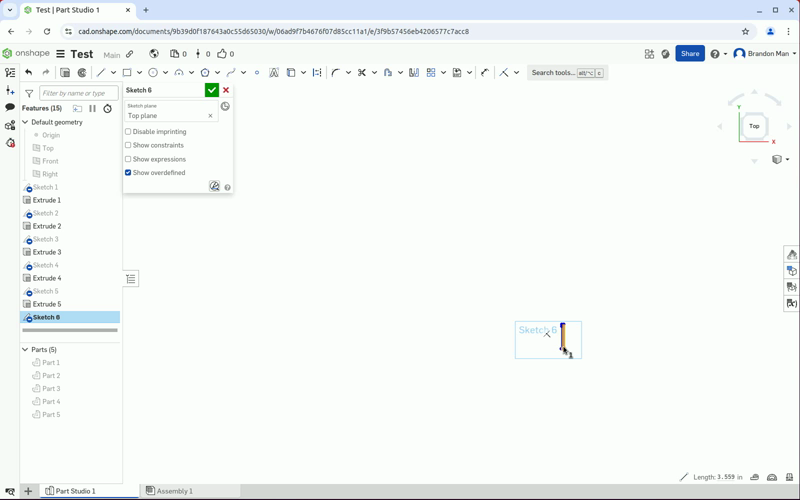
mouse_move(73, 352)
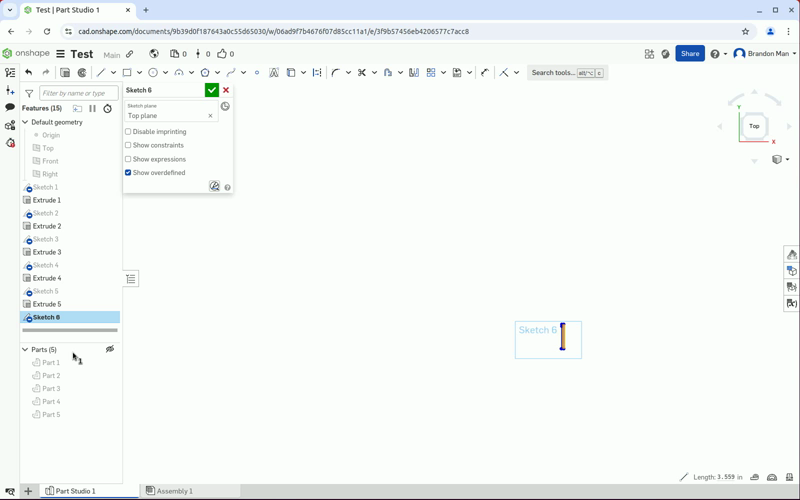
key(shift+y)
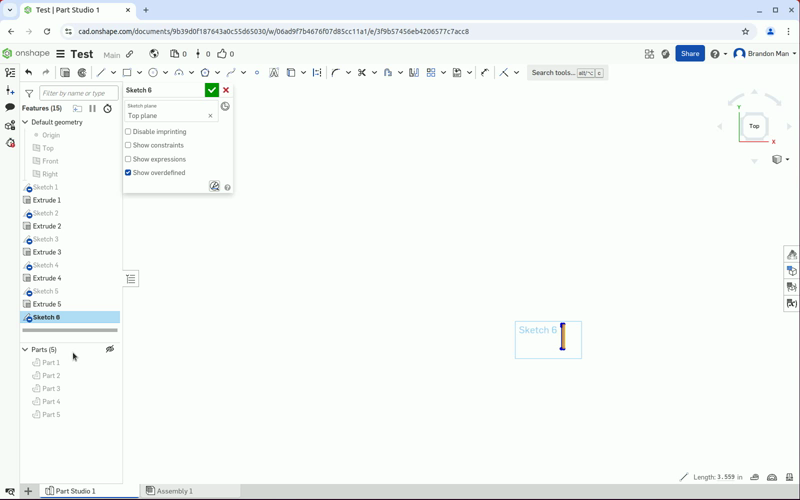
key(shift+e)
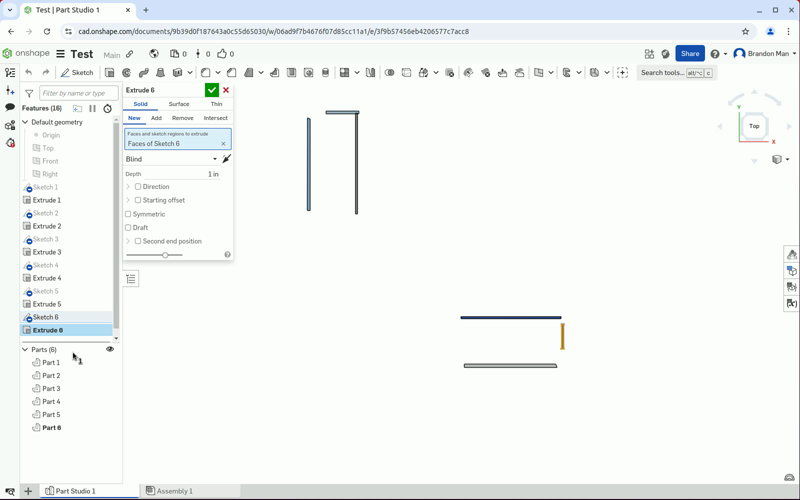
mouse_move(143, 106)
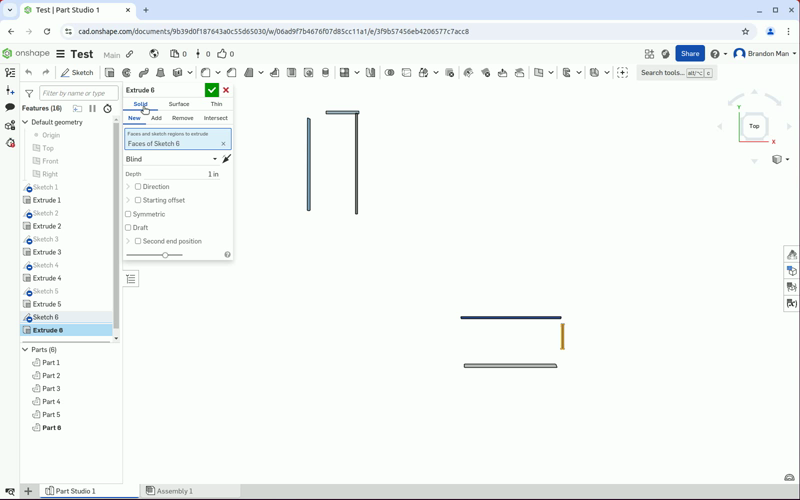
click(143, 106)
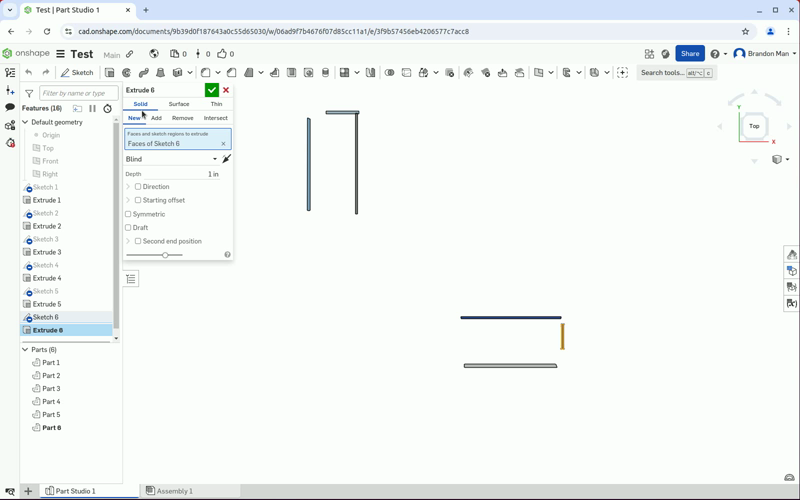
mouse_move(137, 120)
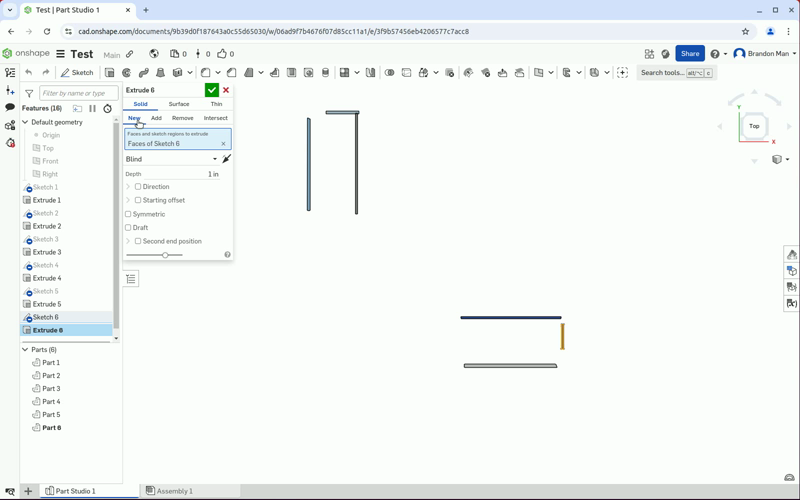
click(137, 120)
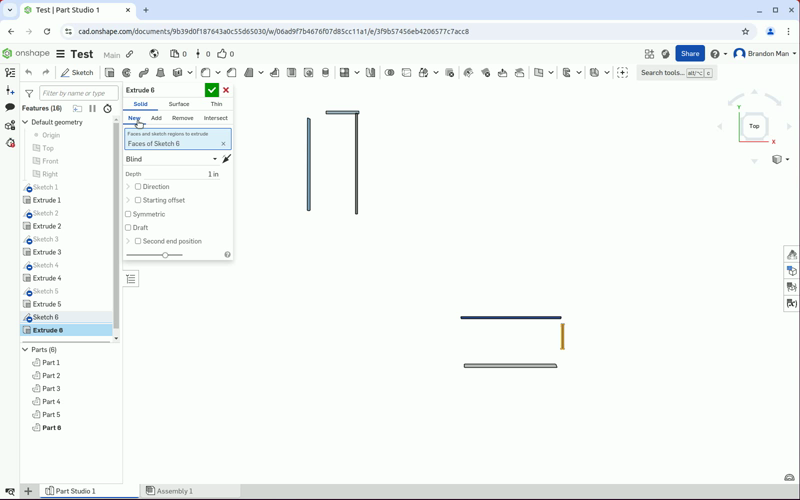
key(tab, 4)
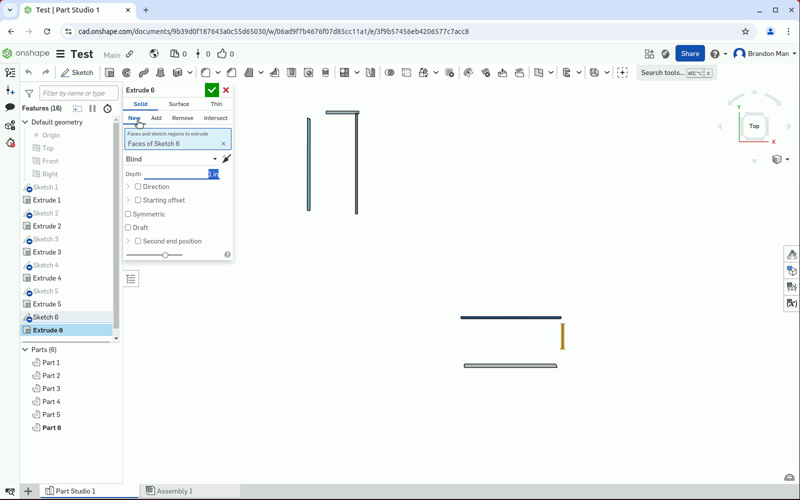
text(10.832)
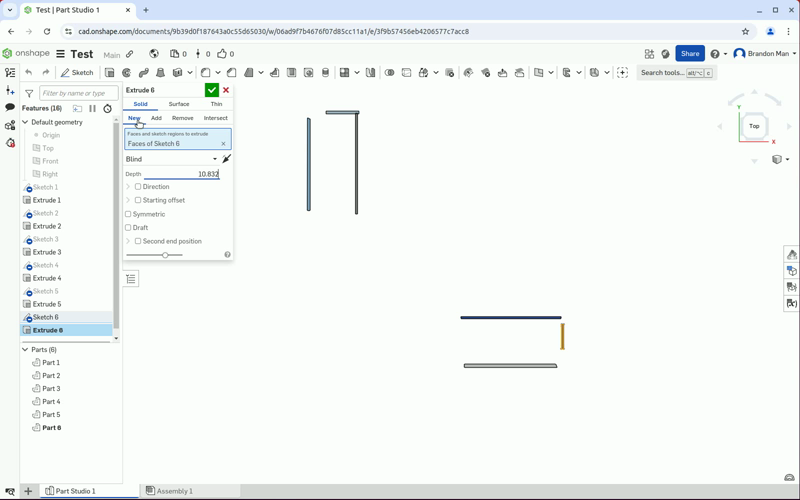
key(enter)
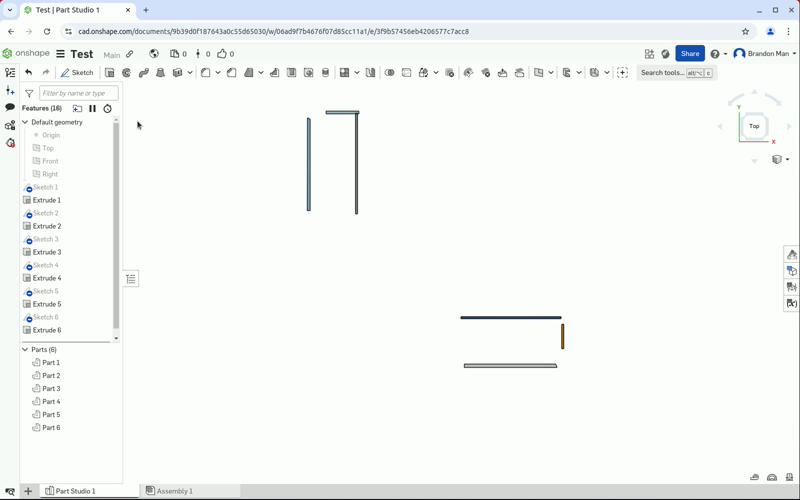
key(shift+h)
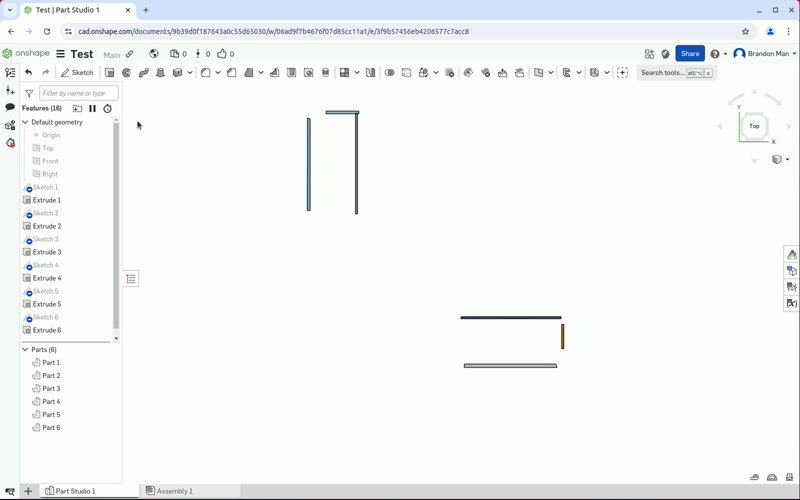
key(shift+h)
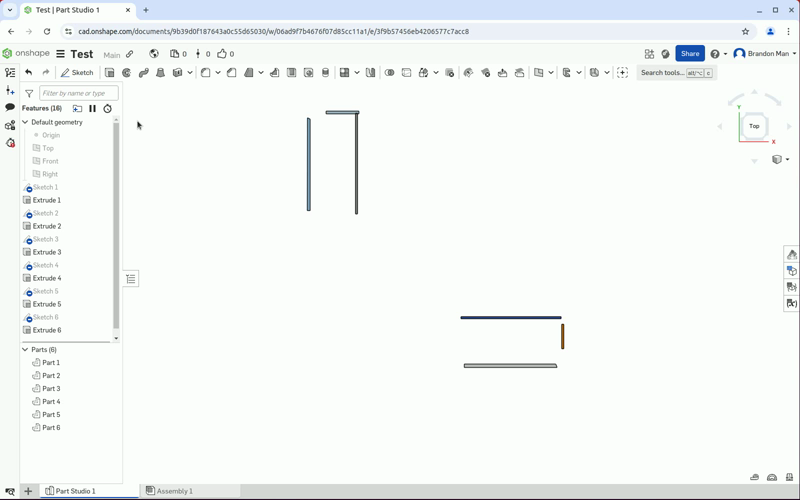
mouse_move(69, 189)
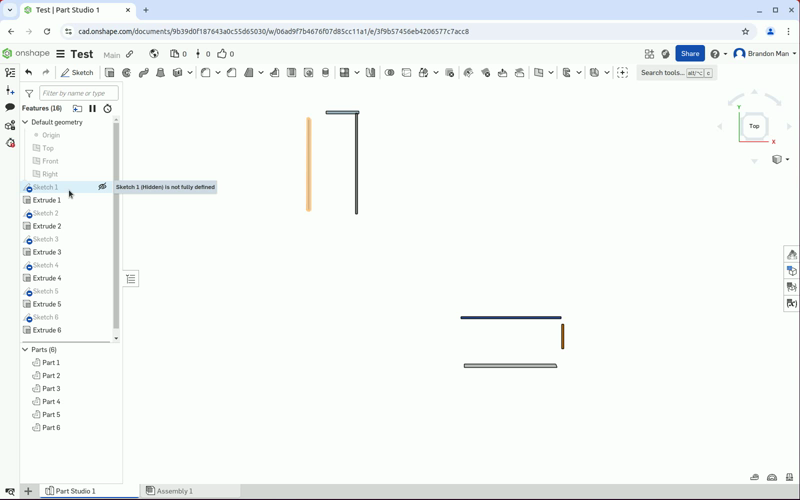
click(69, 189)
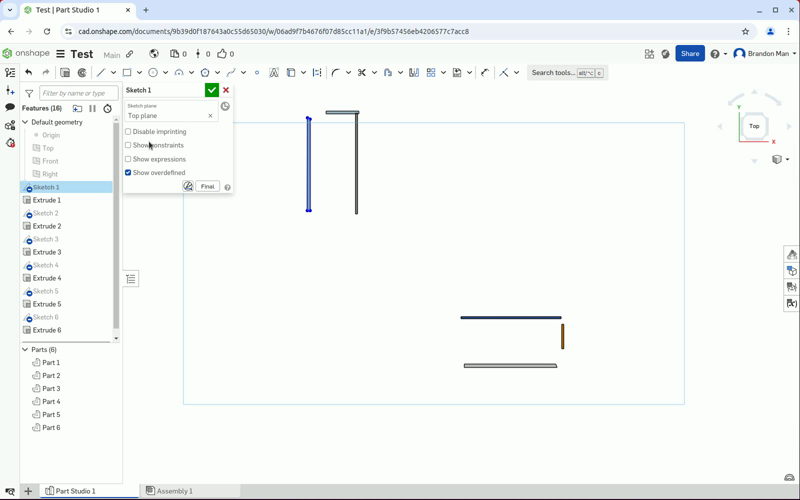
mouse_move(229, 92)
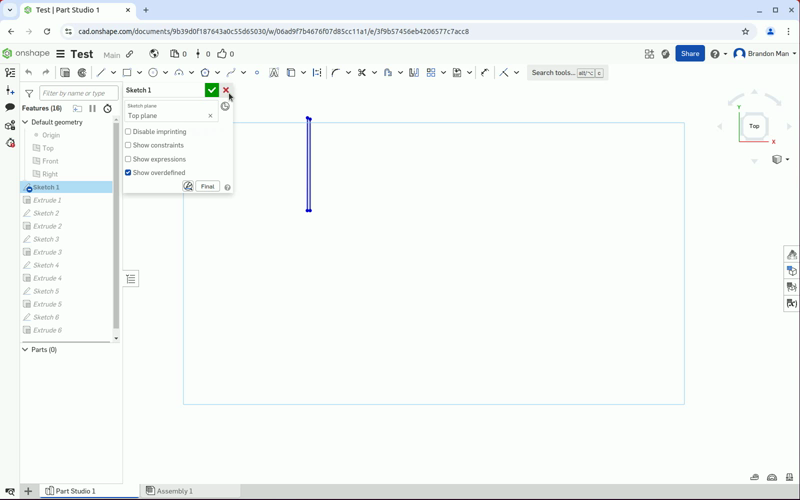
click(229, 92)
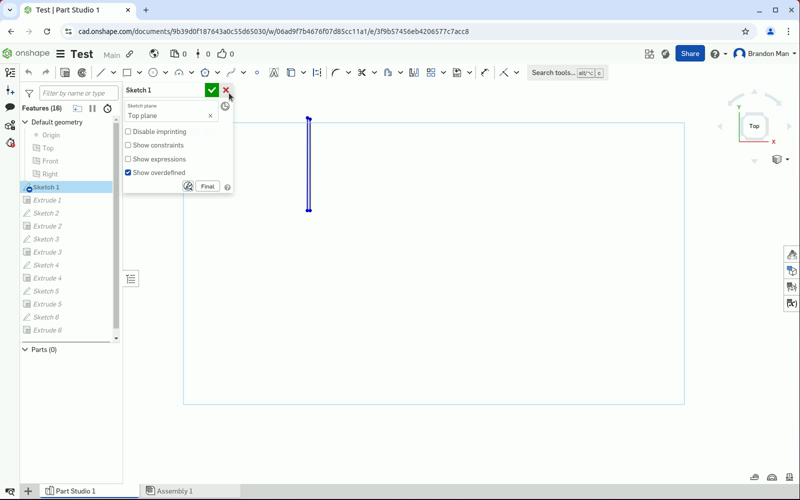
key(shift+s)
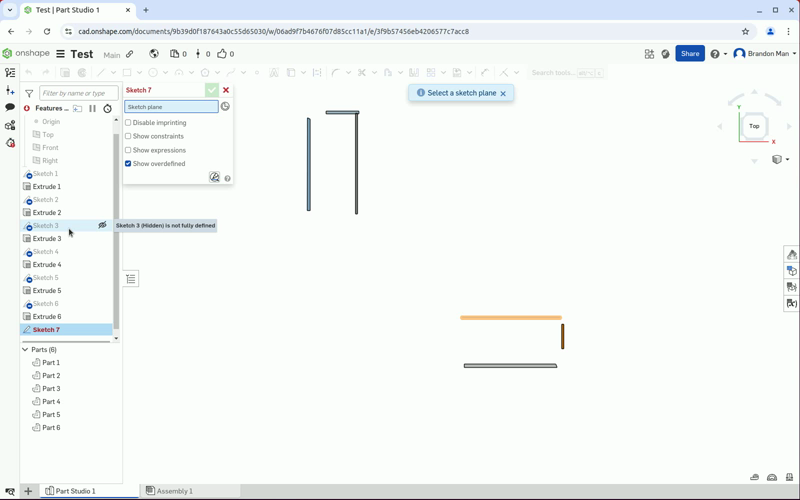
scroll(3)
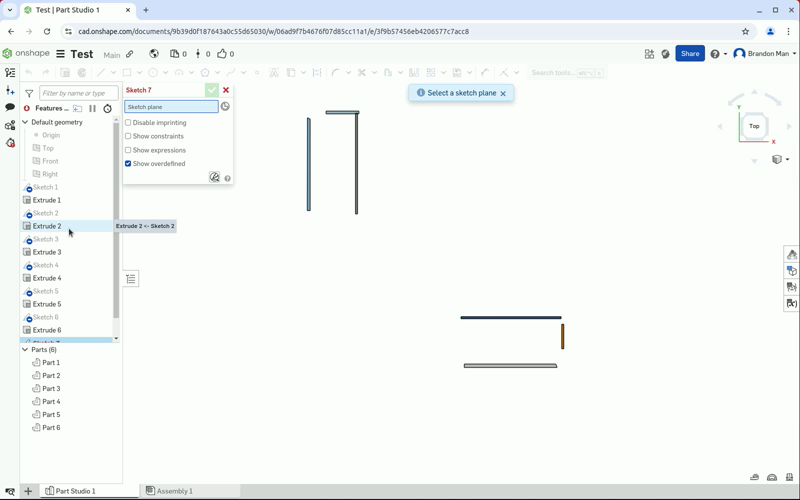
mouse_move(69, 150)
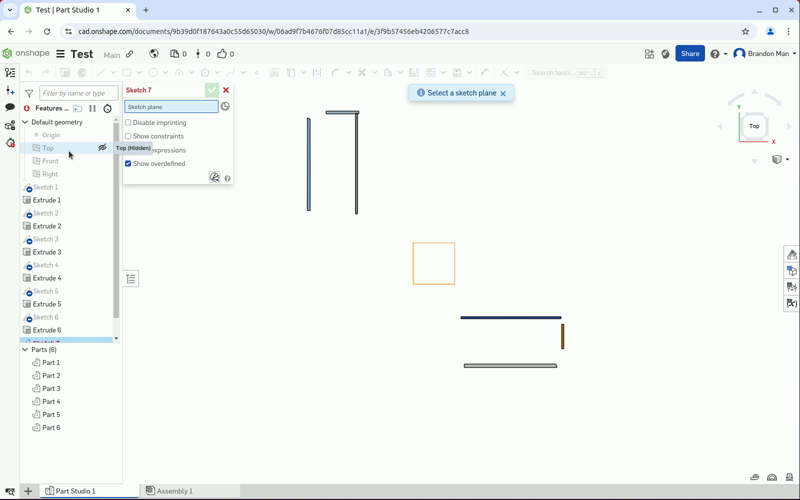
click(69, 150)
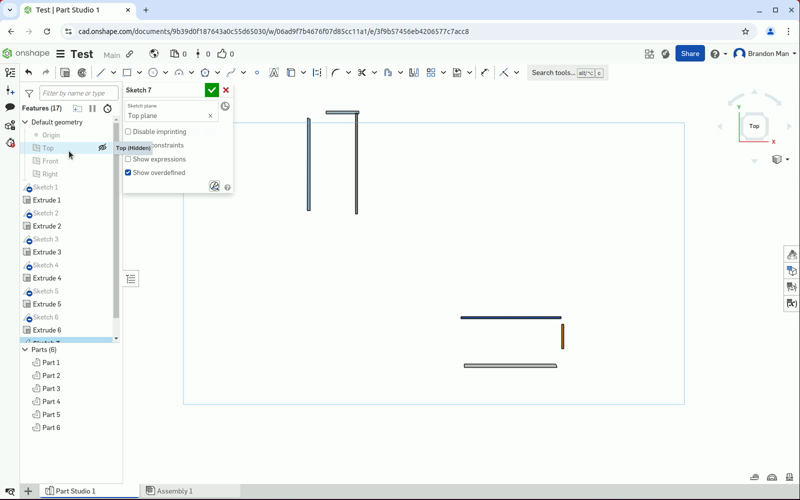
mouse_move(73, 352)
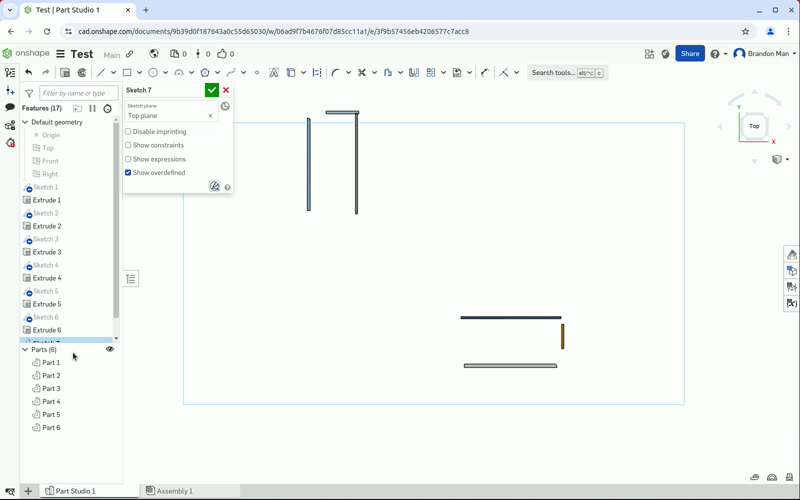
key(y)
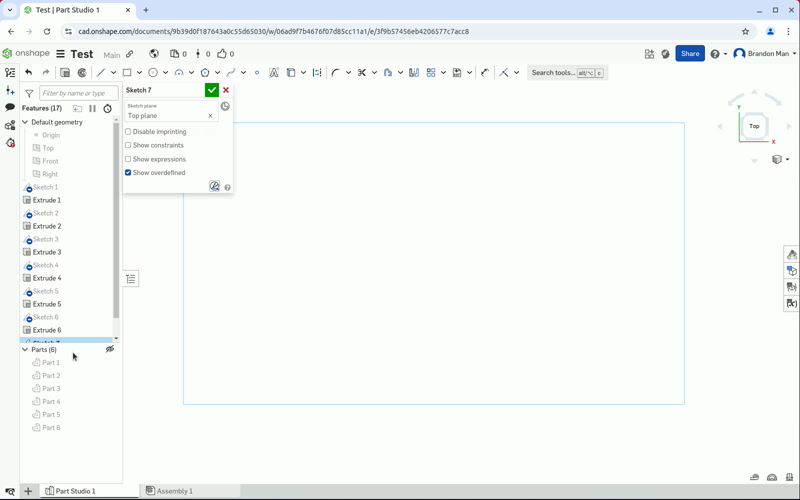
key(l)
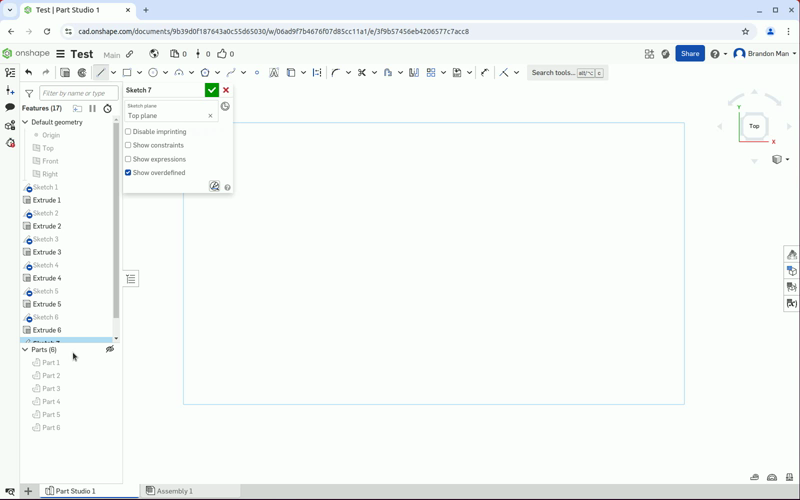
key_down(shift)
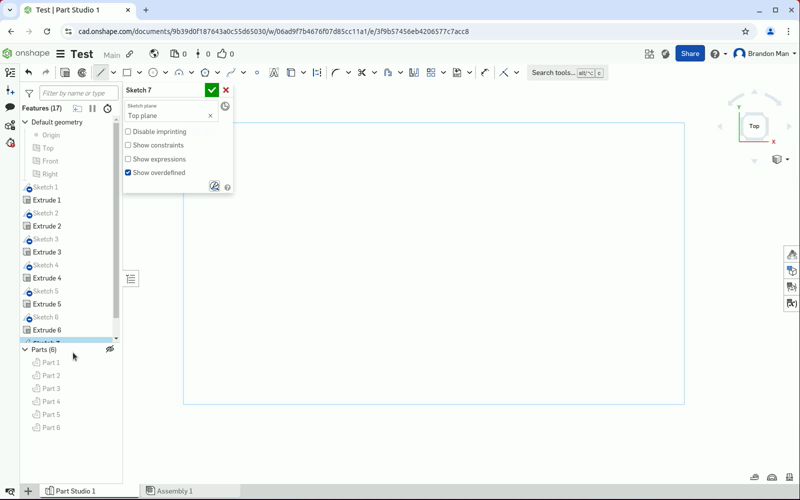
mouse_move(371, 177)
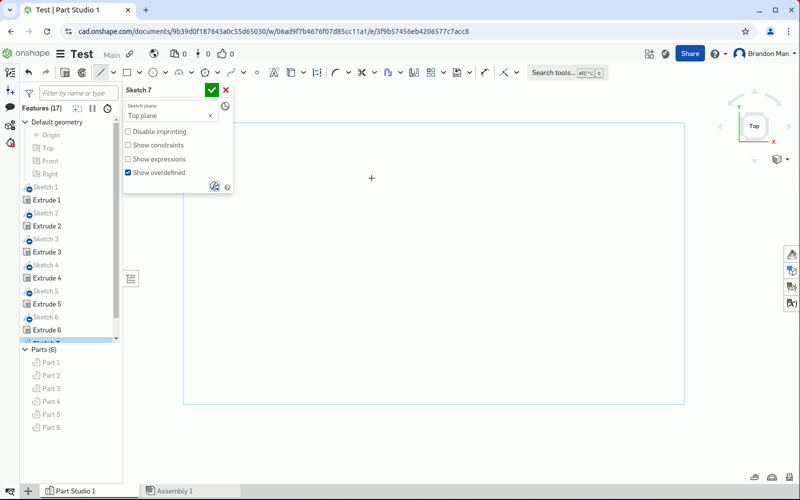
click(371, 177)
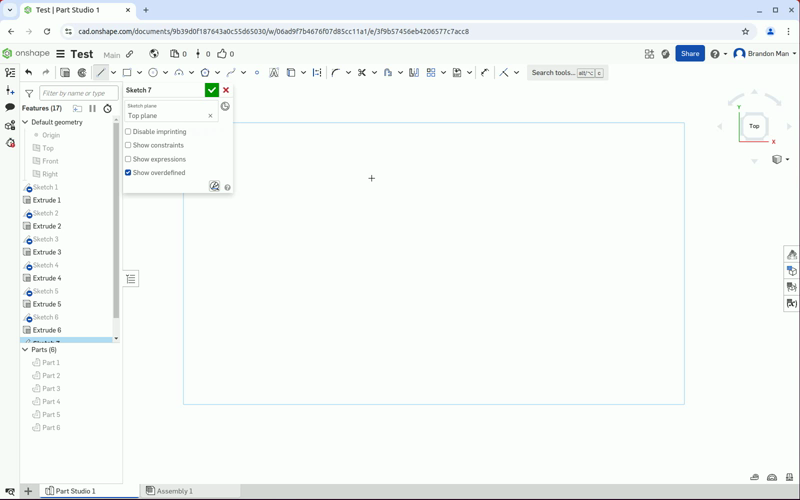
key_up(shift)
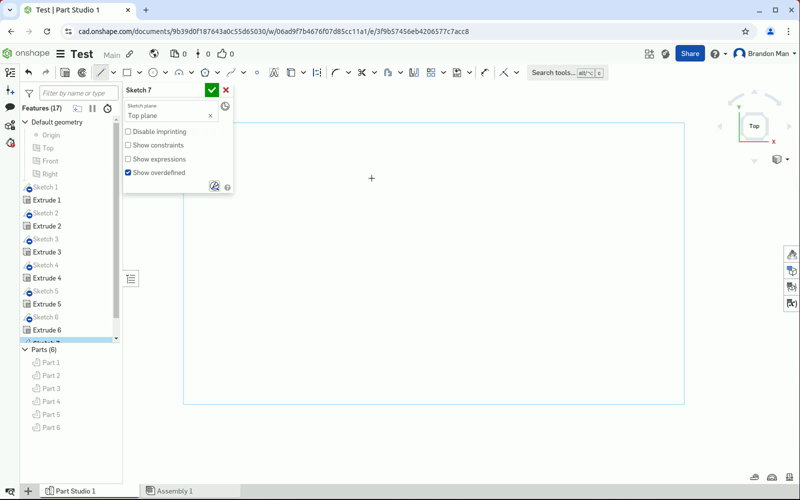
key_down(shift)
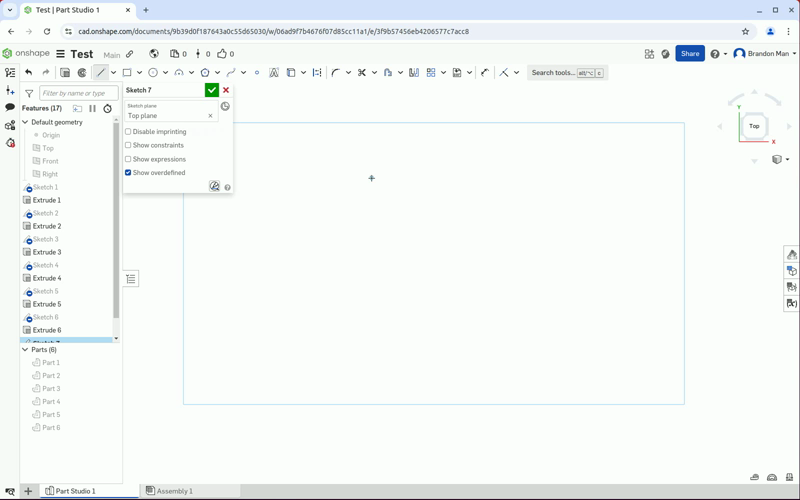
mouse_move(401, 177)
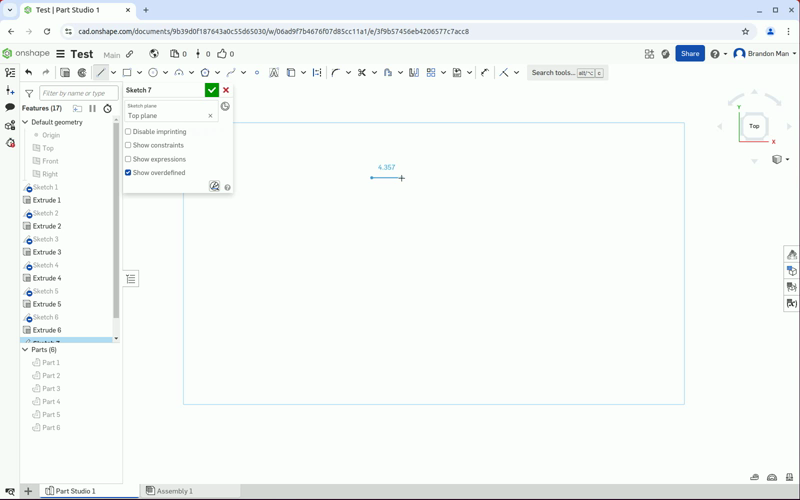
mouse_move(373, 178)
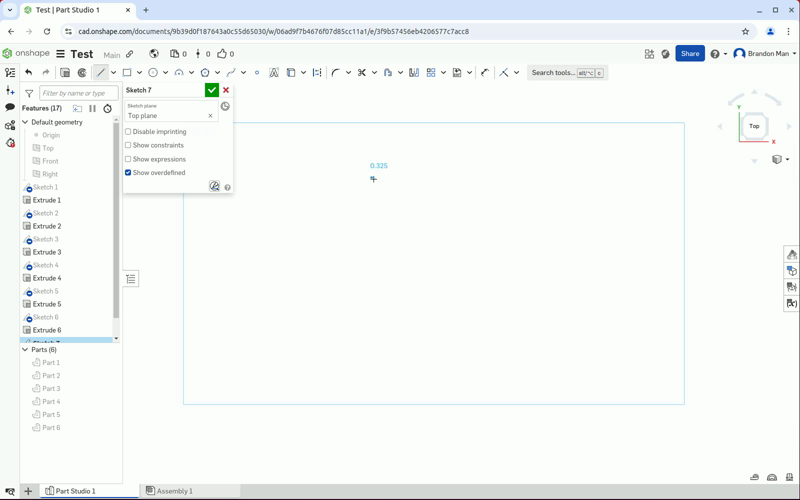
scroll(6)
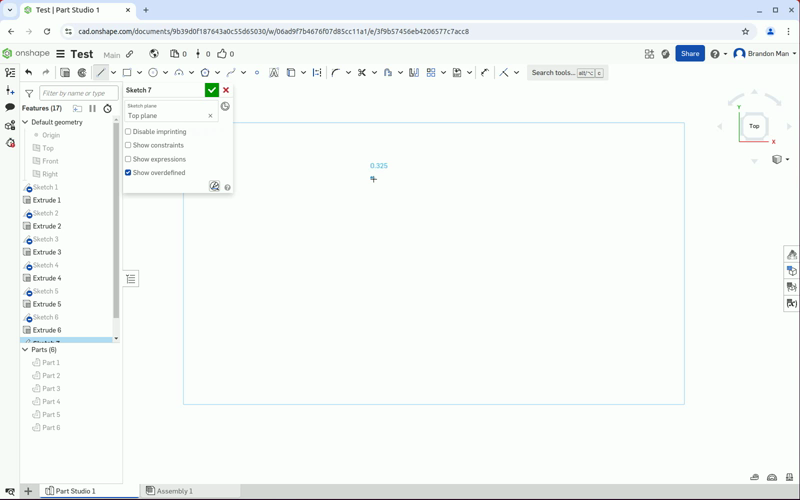
scroll(6)
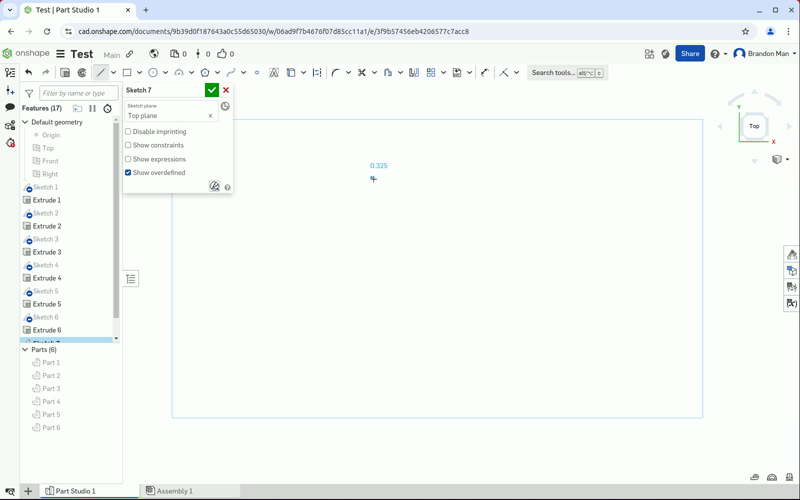
scroll(6)
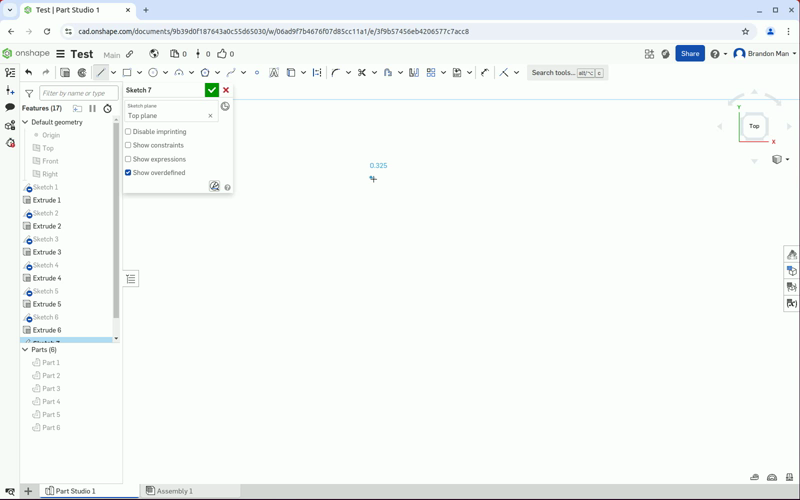
scroll(6)
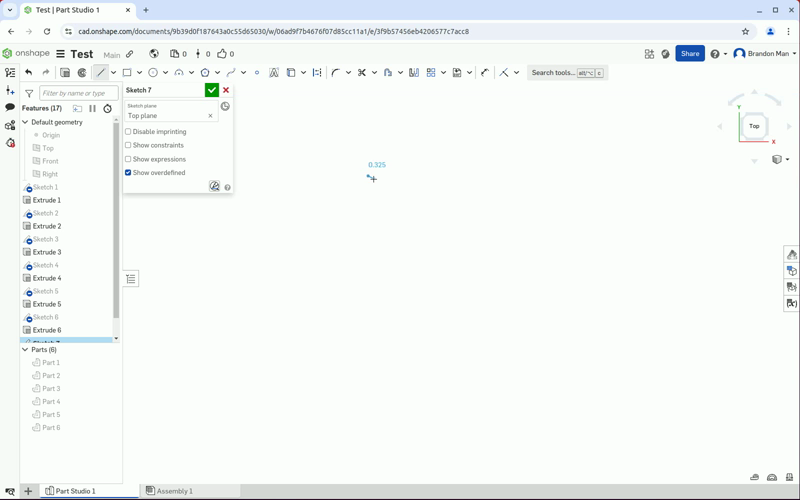
scroll(6)
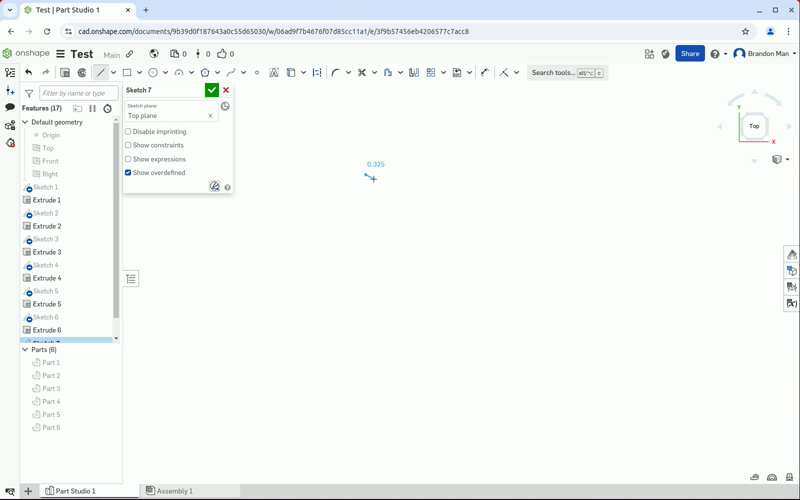
scroll(6)
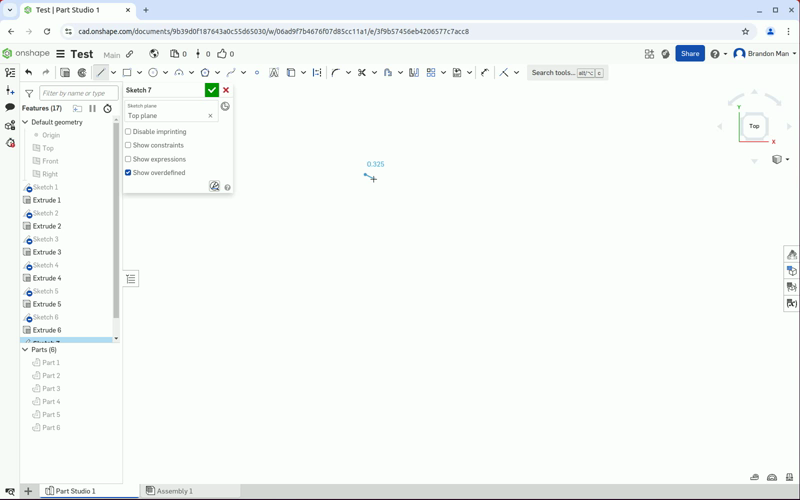
scroll(6)
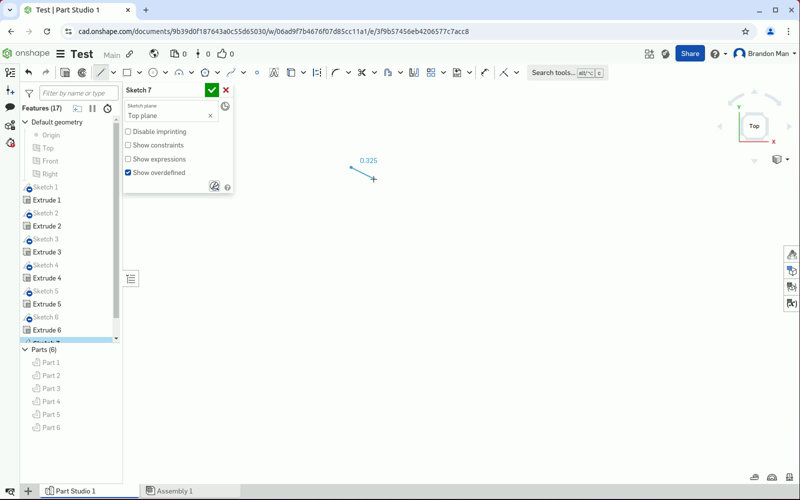
click(373, 178)
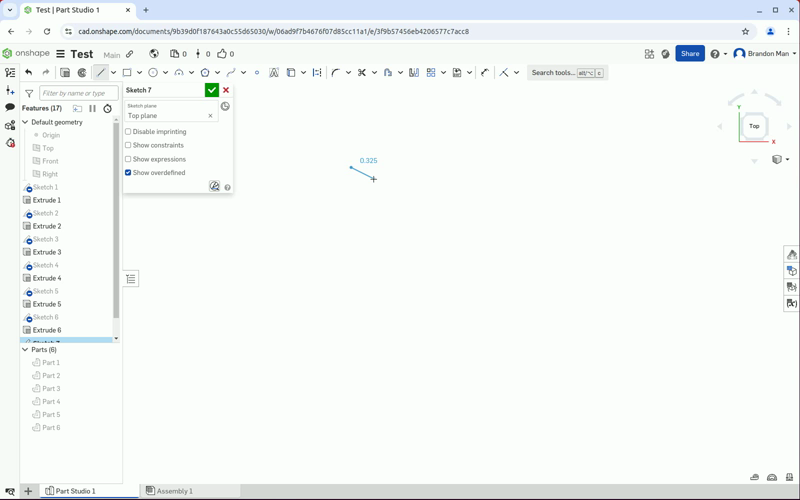
scroll(-6)
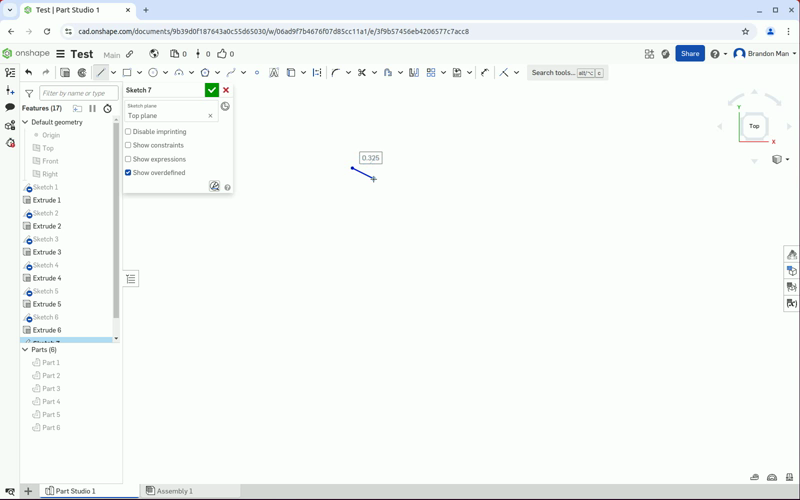
scroll(-6)
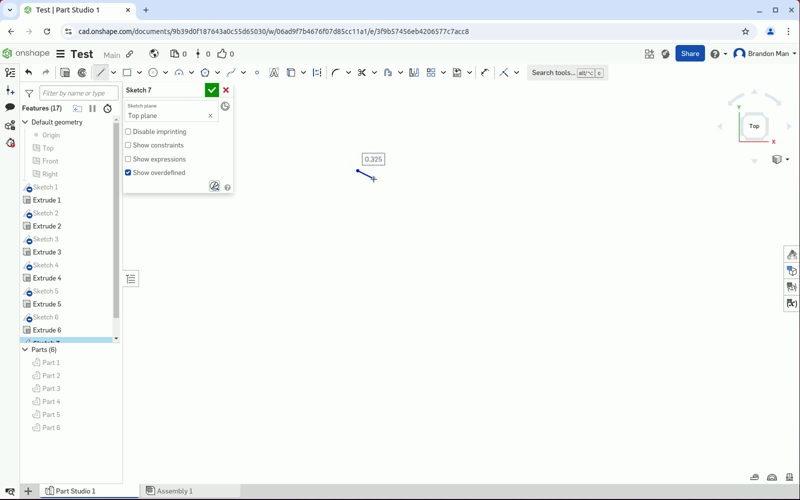
scroll(-6)
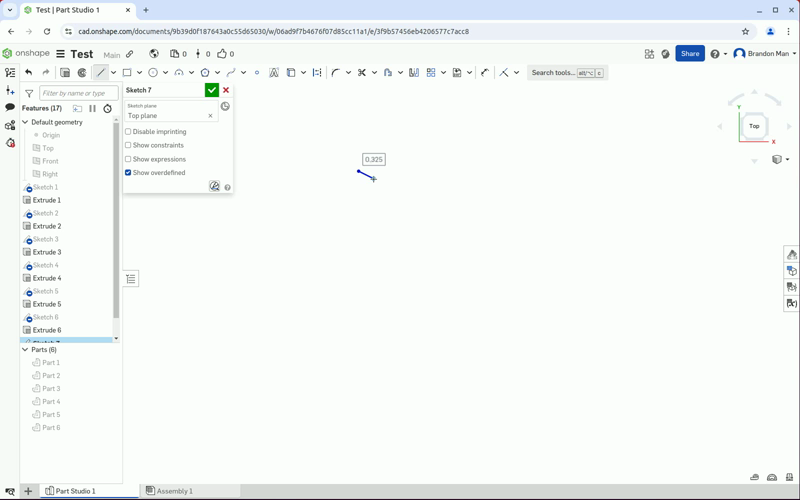
scroll(-6)
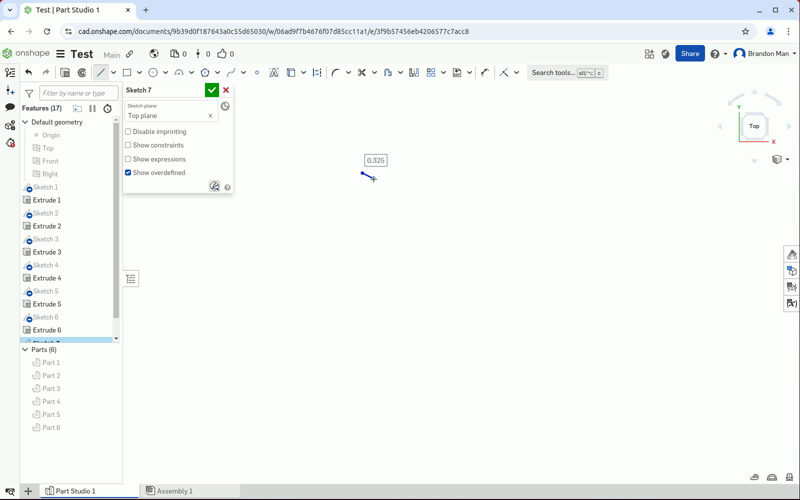
scroll(-6)
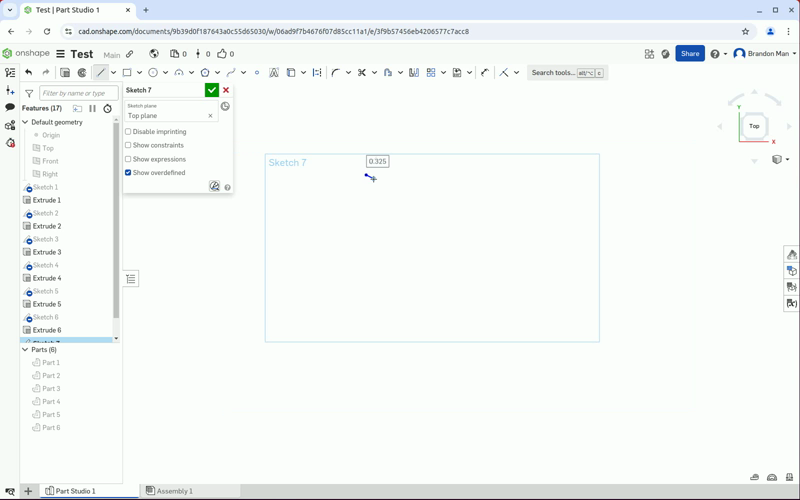
scroll(-6)
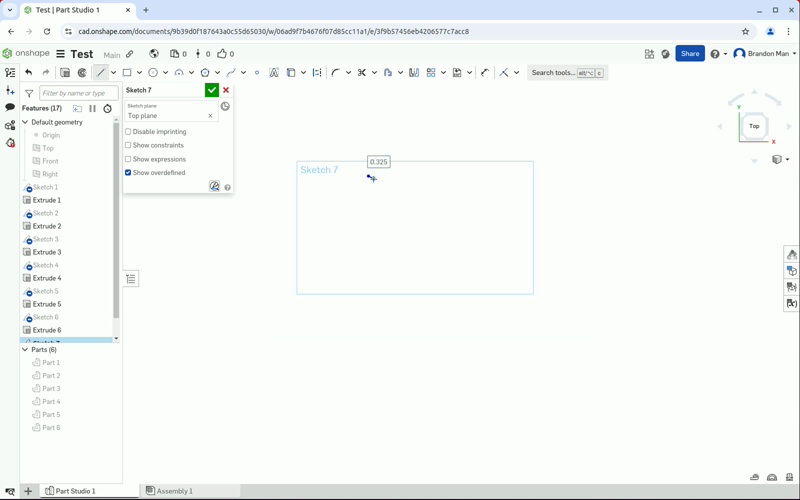
scroll(-6)
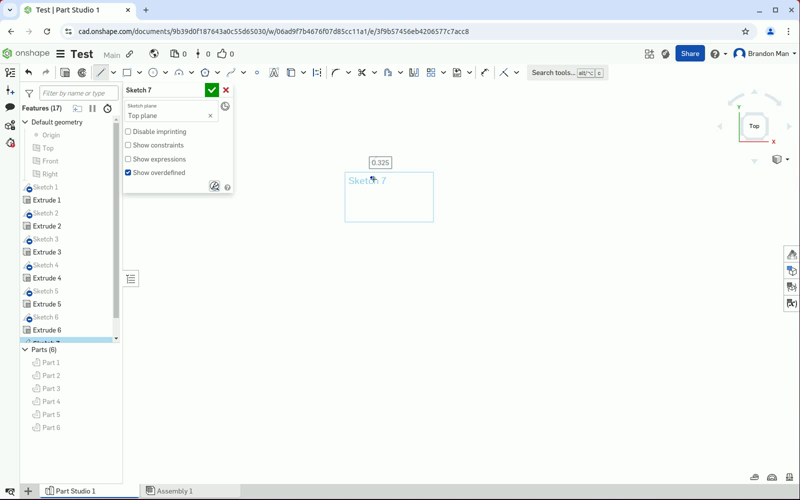
key_up(shift)
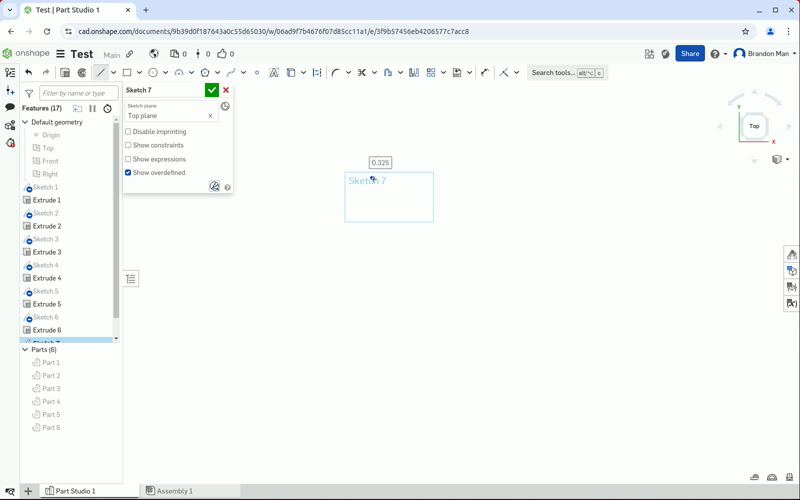
key_down(shift)
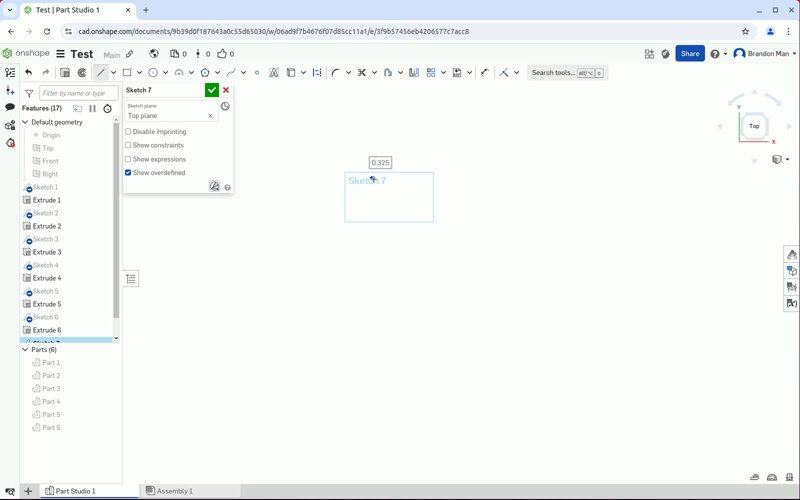
mouse_move(403, 178)
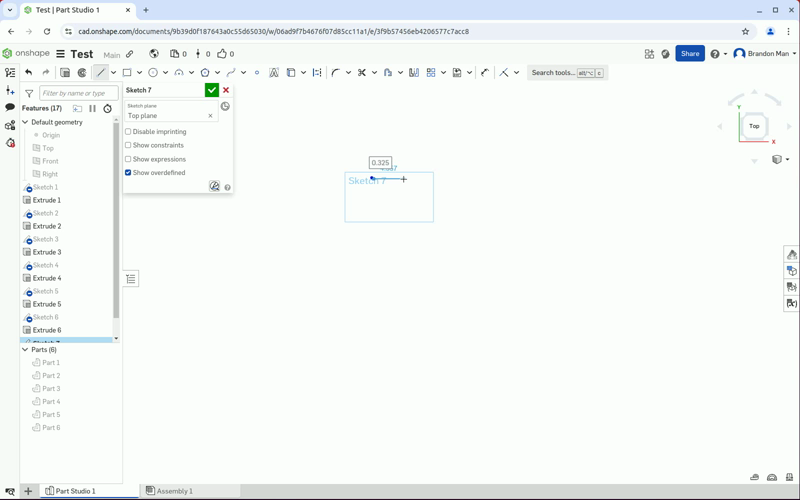
mouse_move(386, 172)
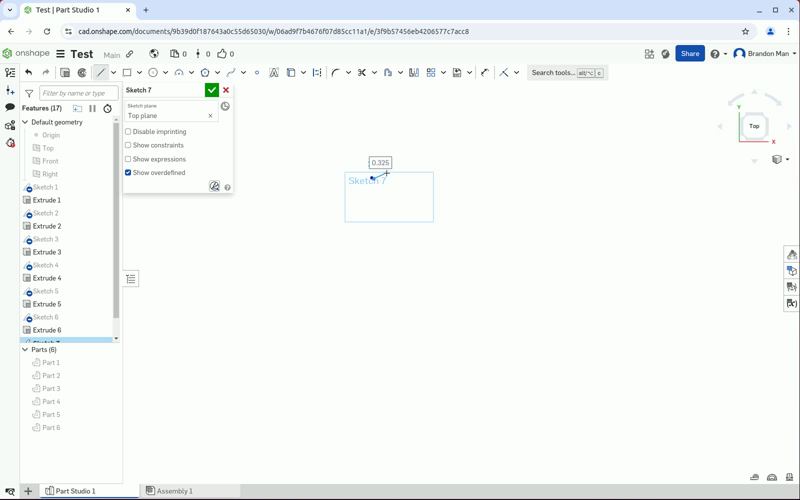
click(386, 172)
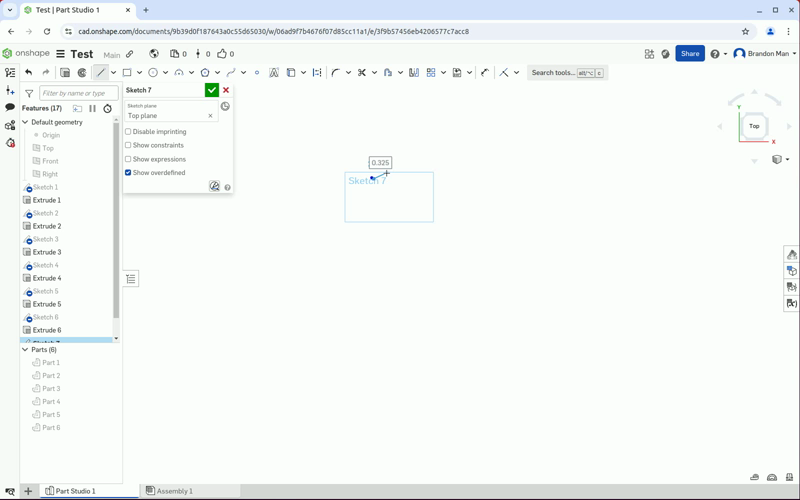
key_up(shift)
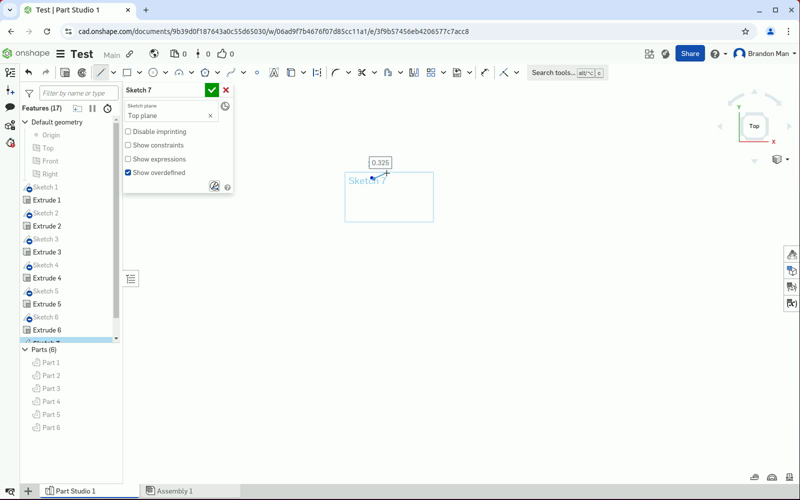
key_down(shift)
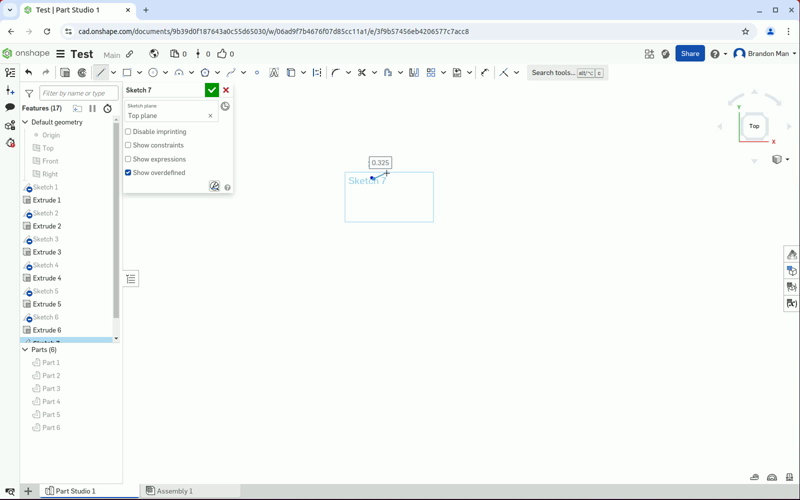
mouse_move(416, 172)
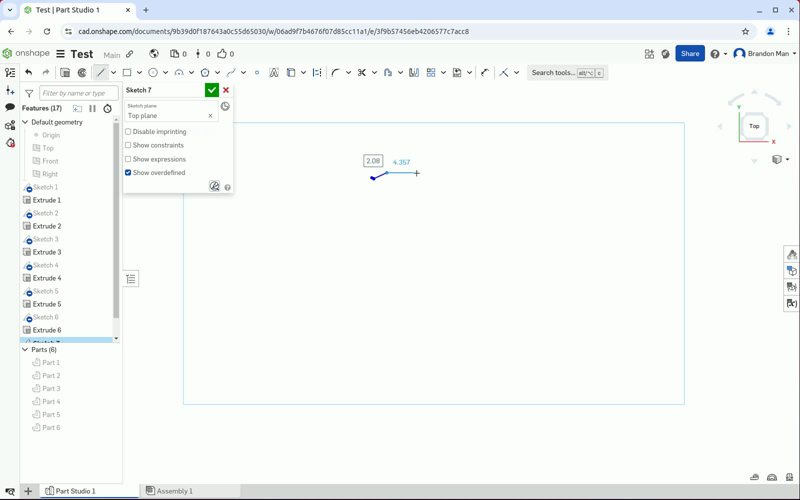
mouse_move(386, 170)
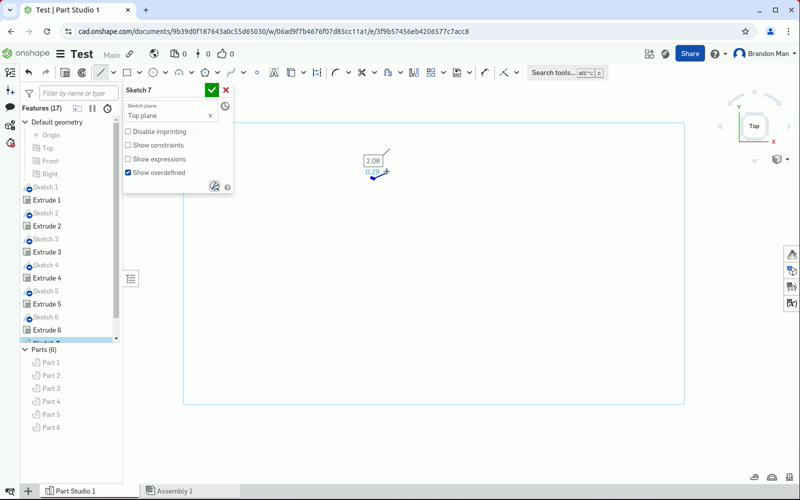
scroll(6)
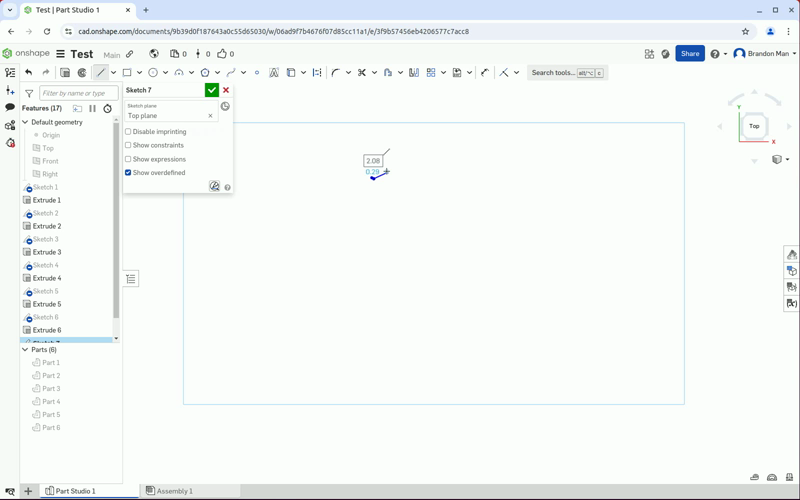
scroll(6)
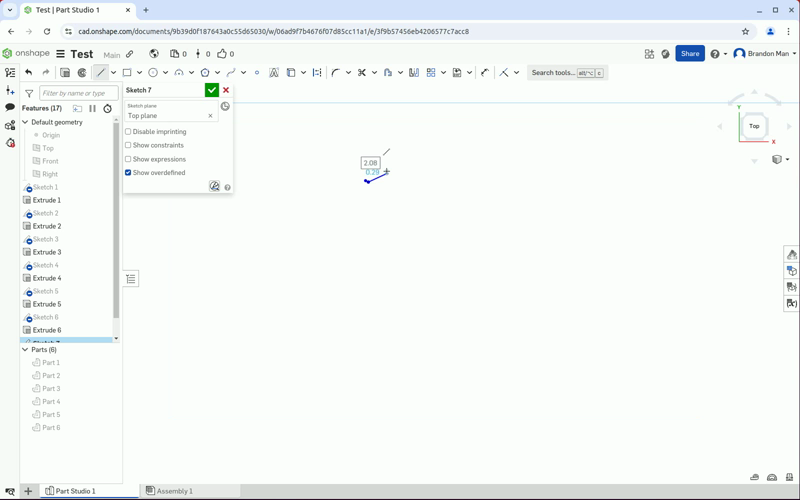
scroll(6)
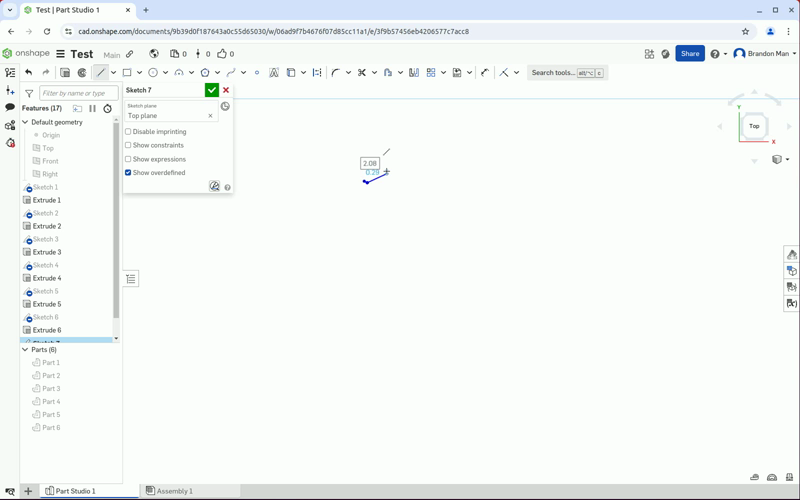
scroll(6)
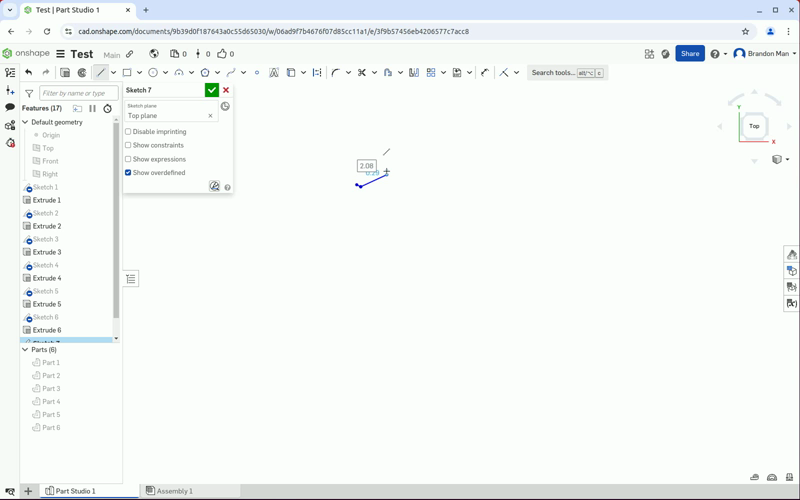
scroll(6)
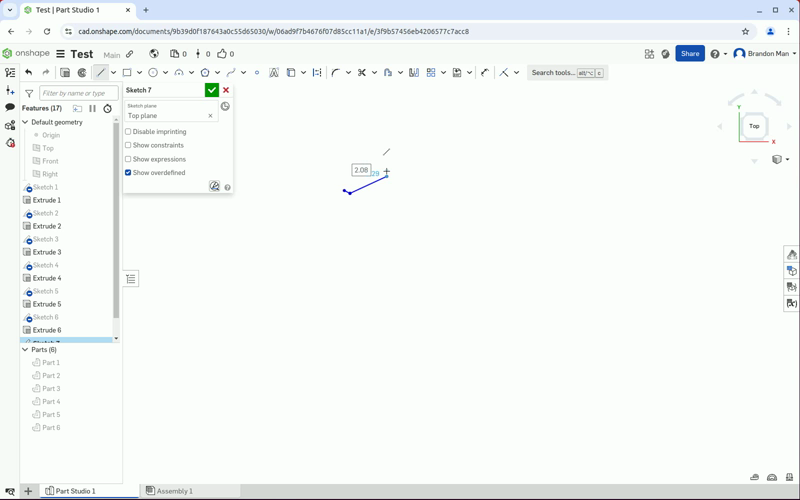
scroll(6)
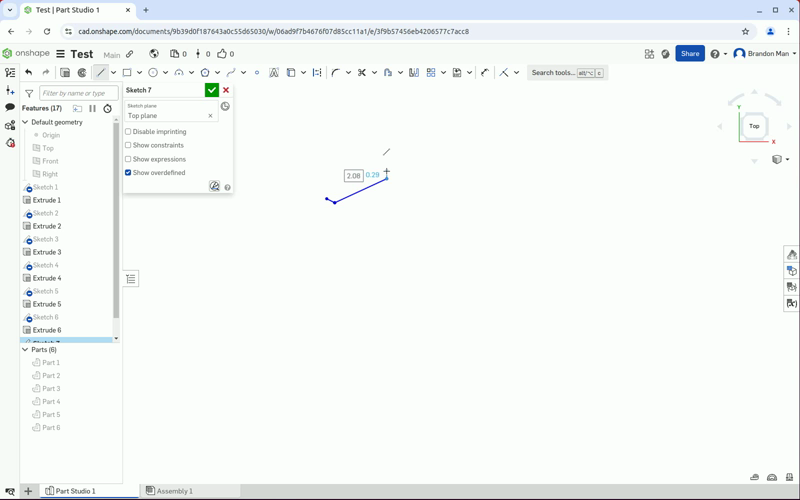
scroll(6)
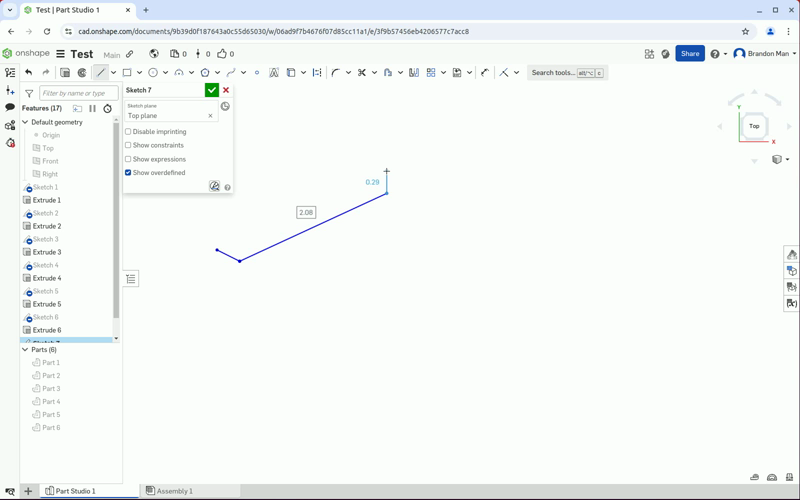
click(386, 170)
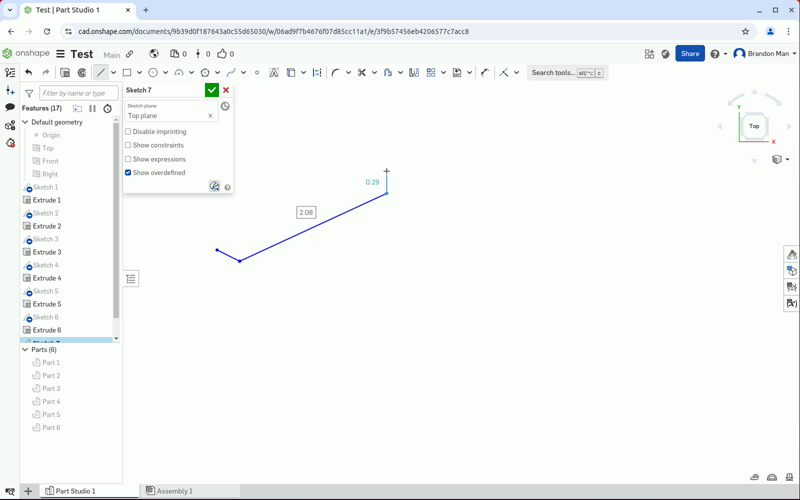
scroll(-6)
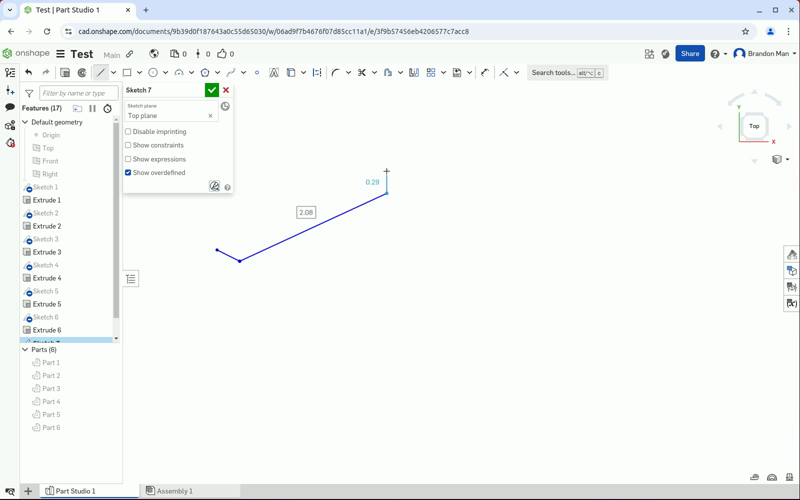
scroll(-6)
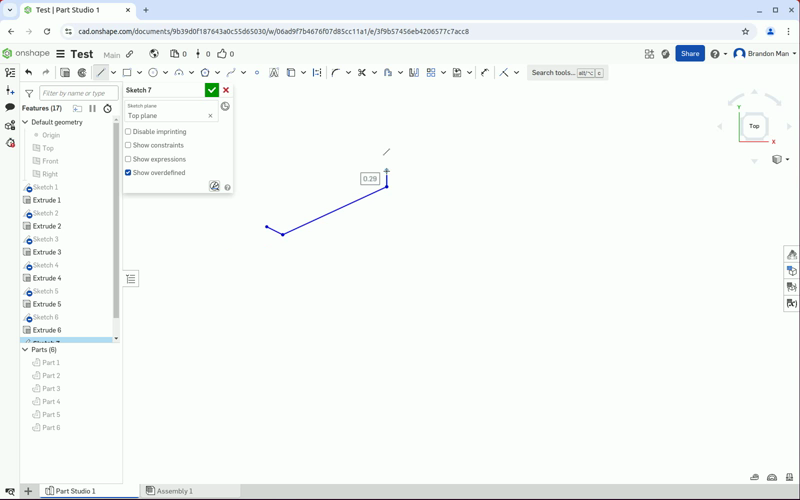
scroll(-6)
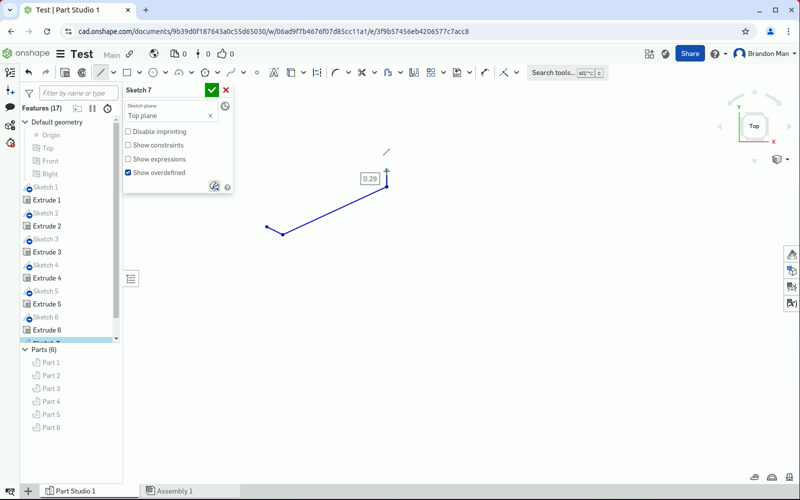
scroll(-6)
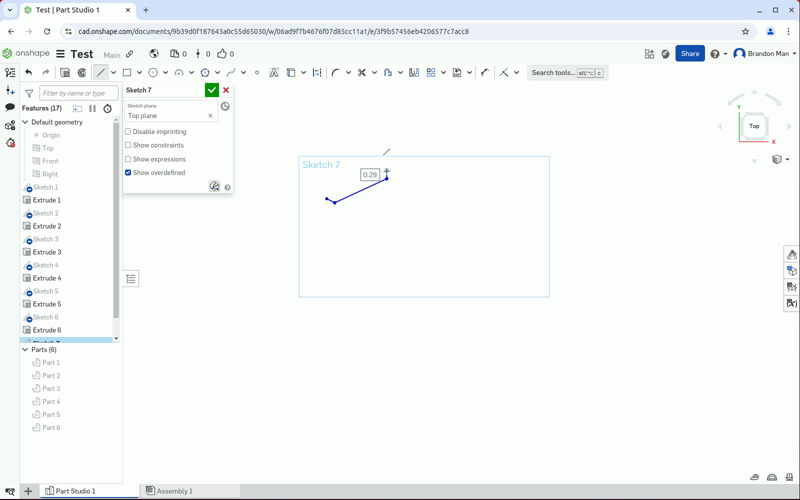
scroll(-6)
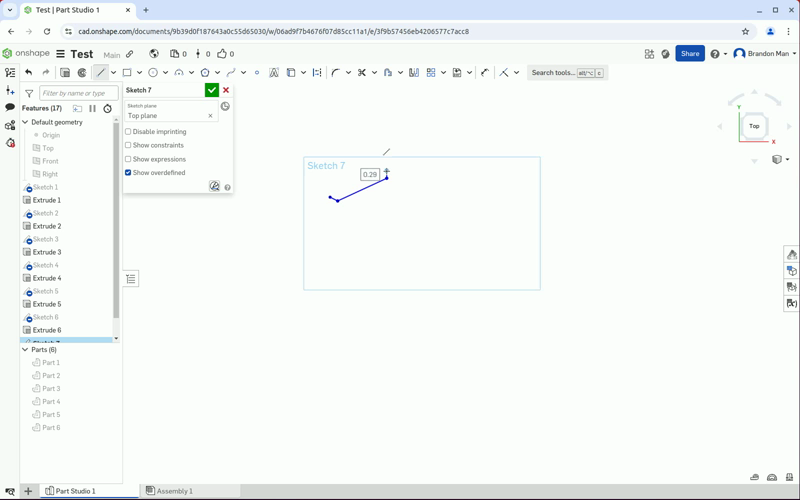
scroll(-6)
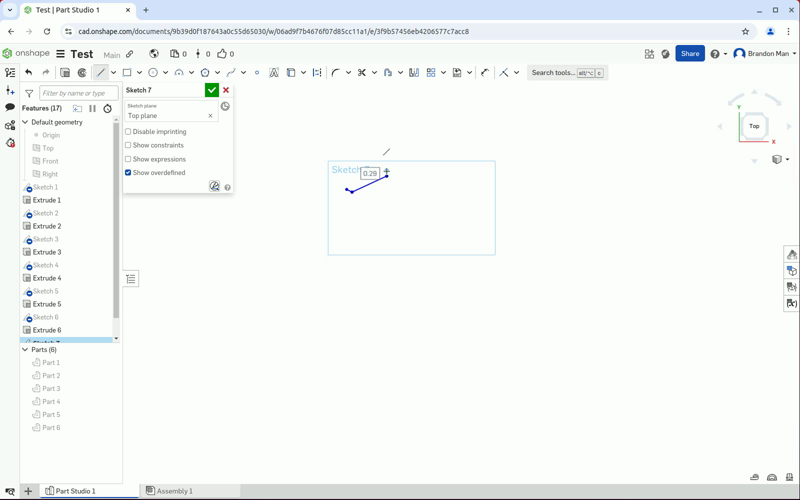
scroll(-6)
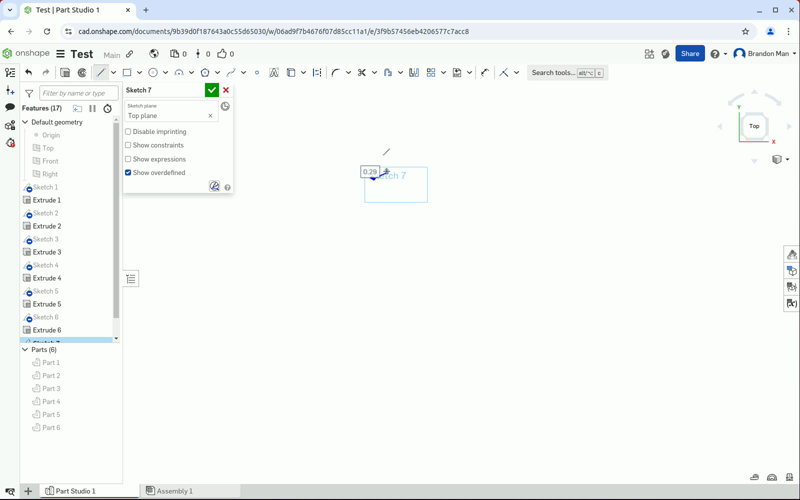
key_up(shift)
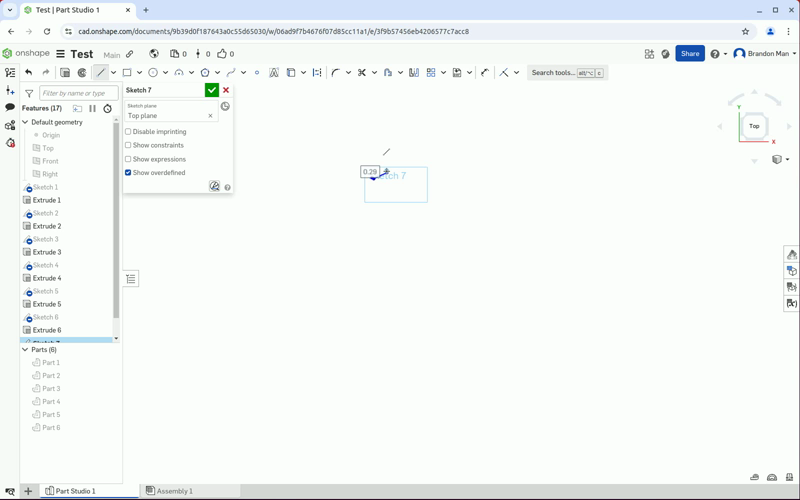
mouse_move(416, 170)
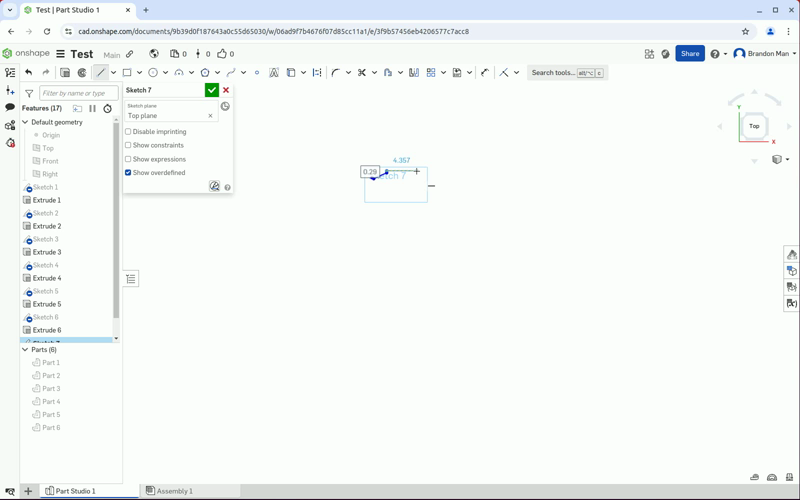
key_down(shift)
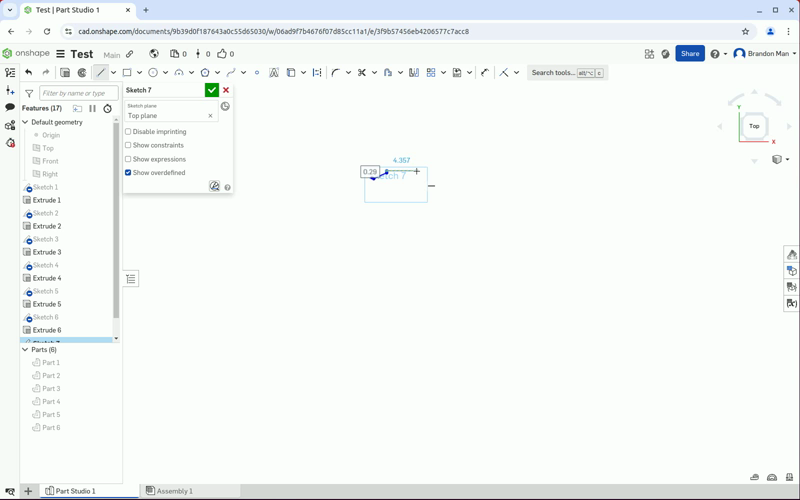
mouse_move(371, 177)
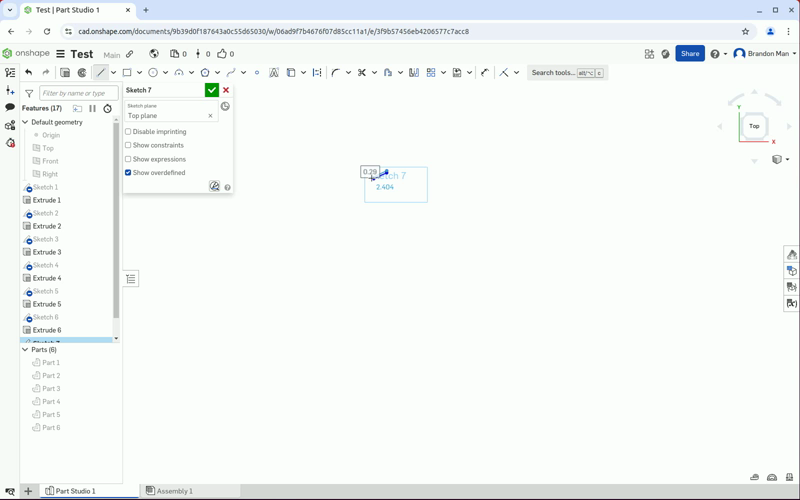
scroll(6)
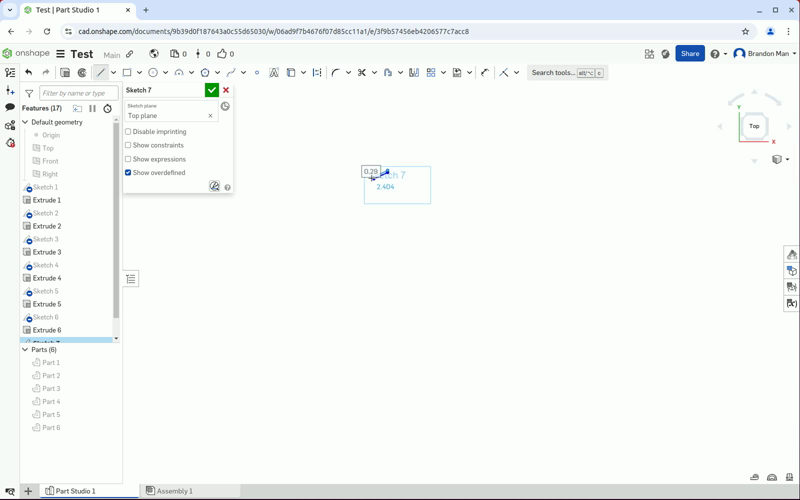
scroll(6)
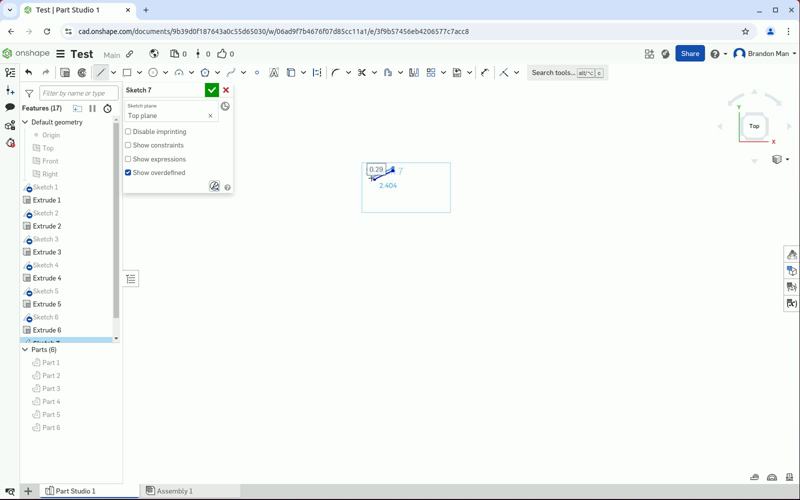
scroll(6)
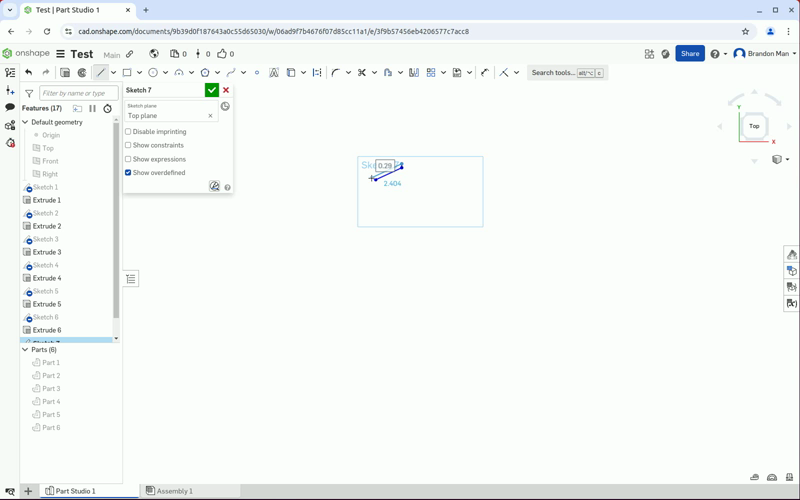
scroll(6)
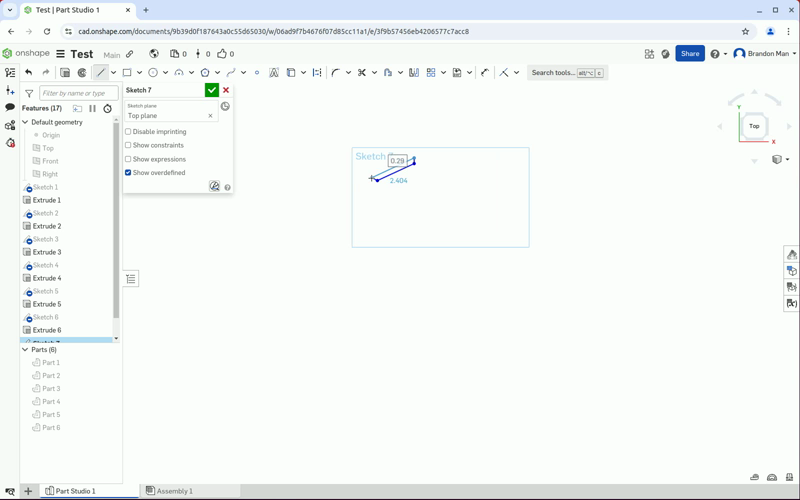
scroll(6)
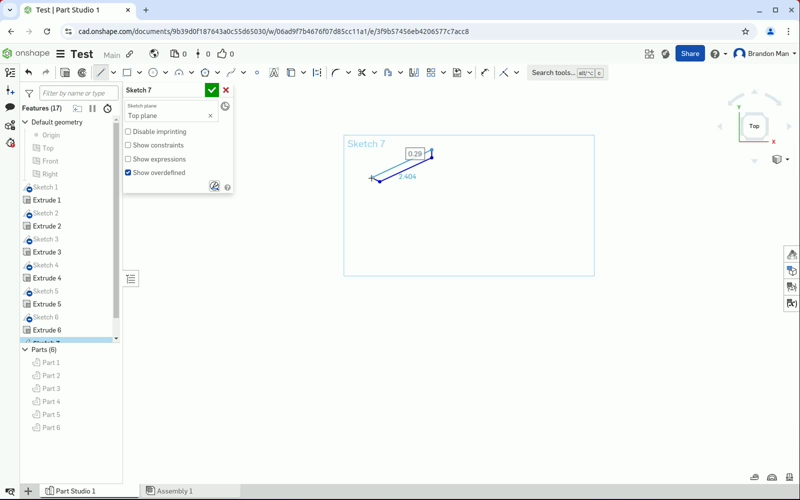
scroll(6)
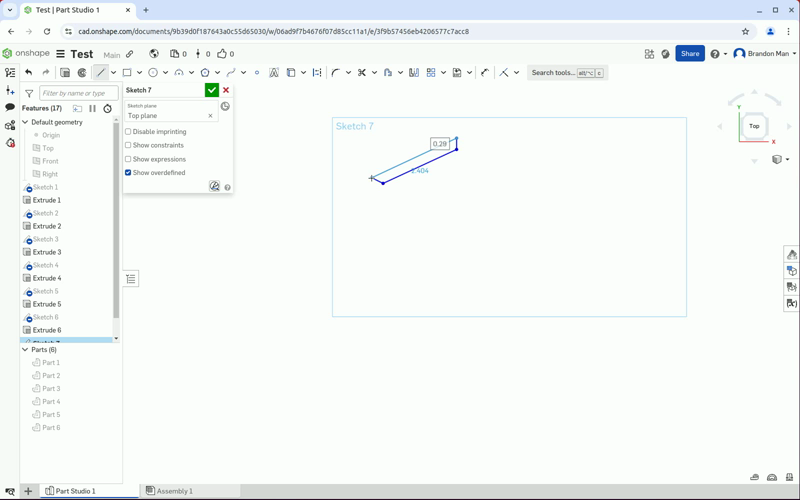
scroll(6)
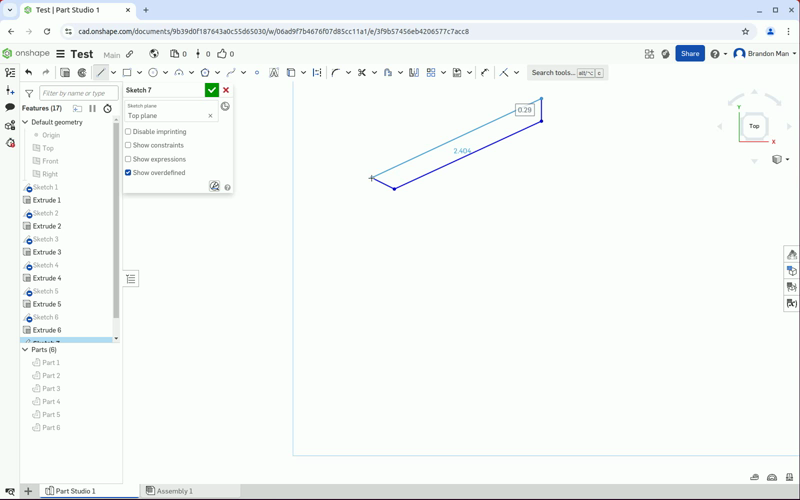
key_up(shift)
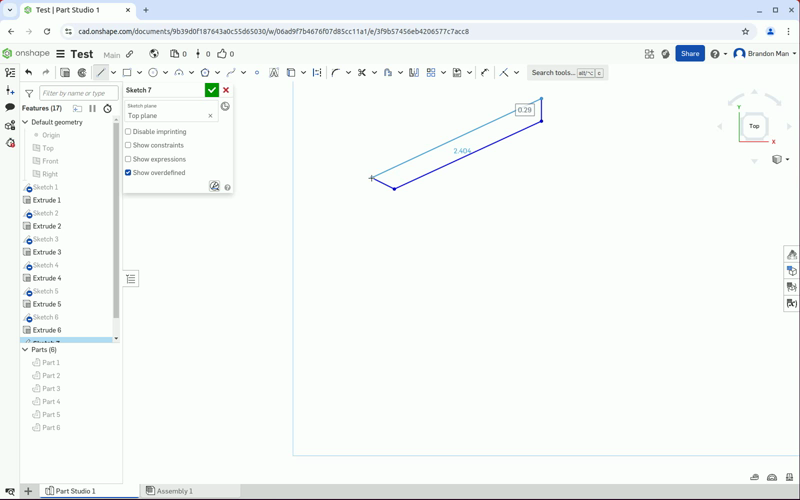
click(371, 177)
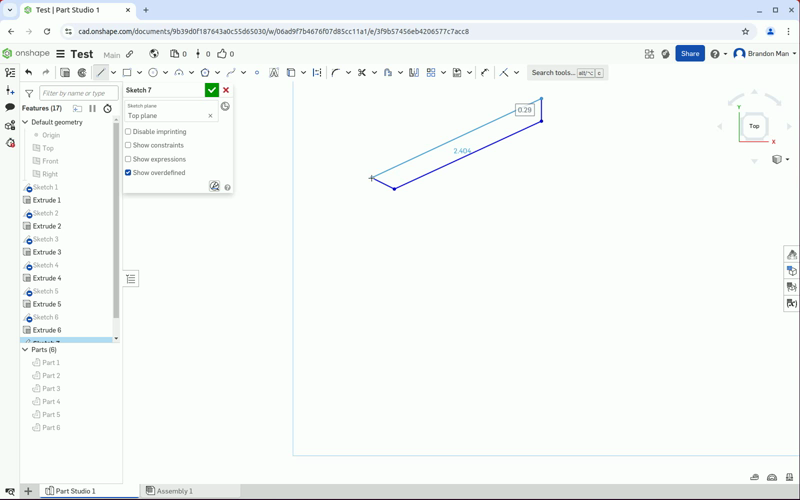
scroll(-6)
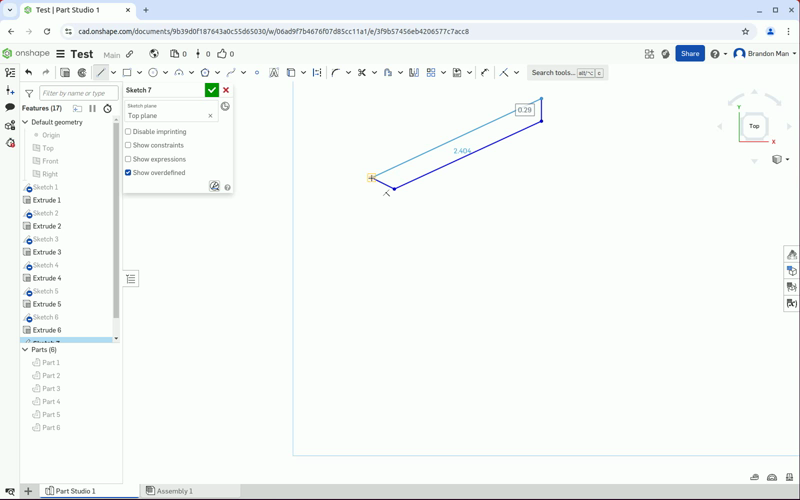
scroll(-6)
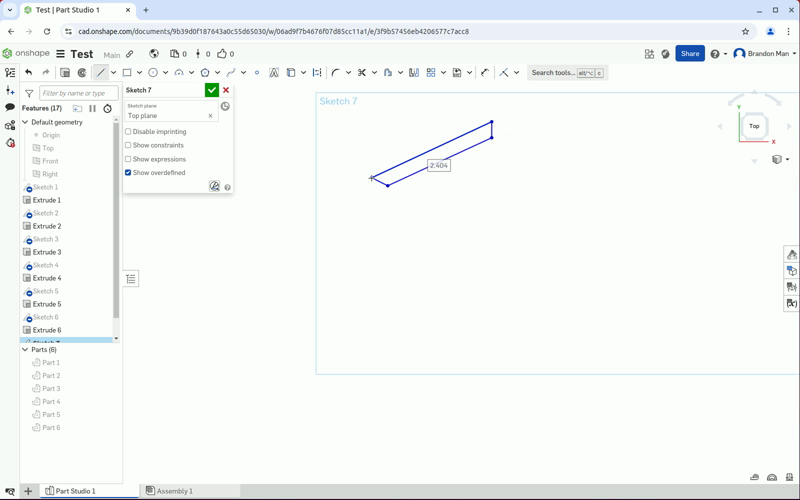
scroll(-6)
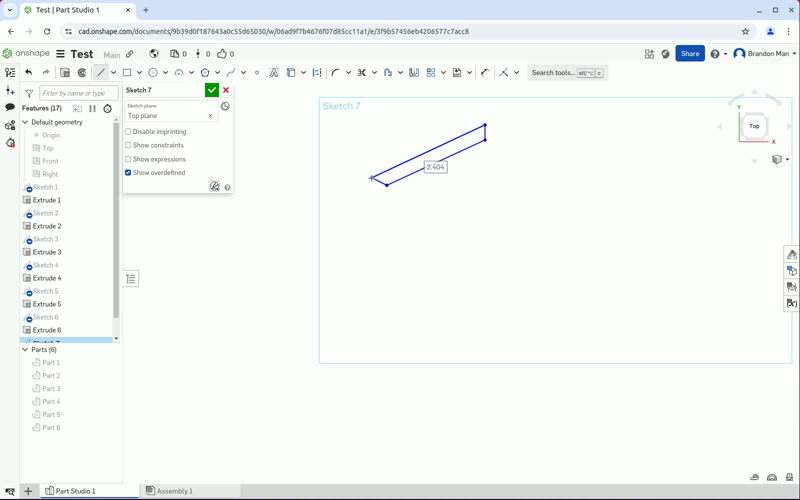
scroll(-6)
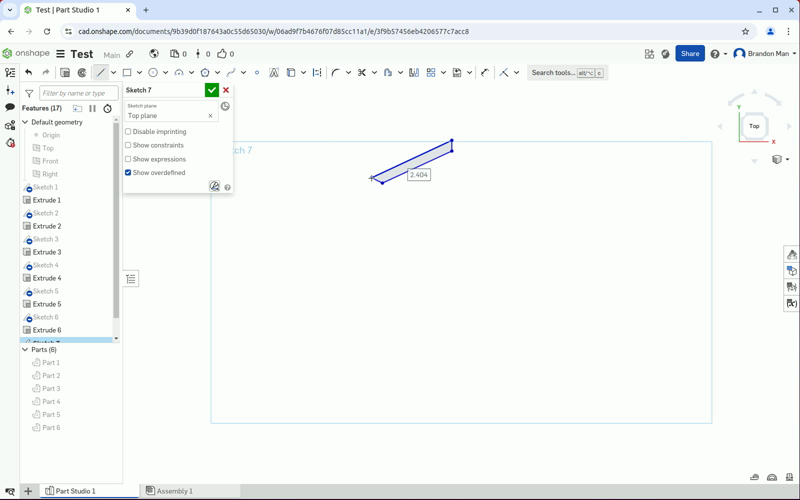
scroll(-6)
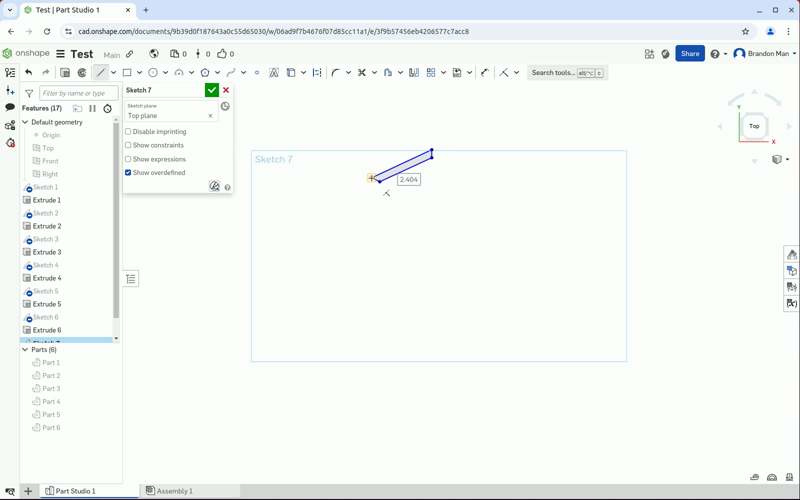
scroll(-6)
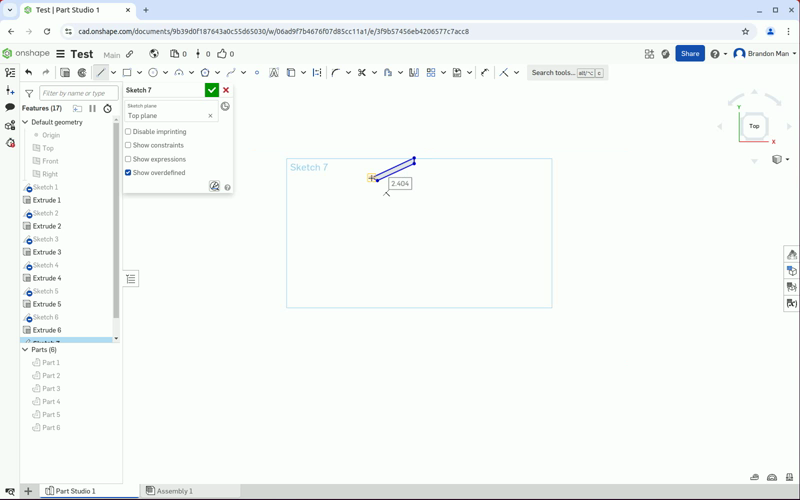
scroll(-6)
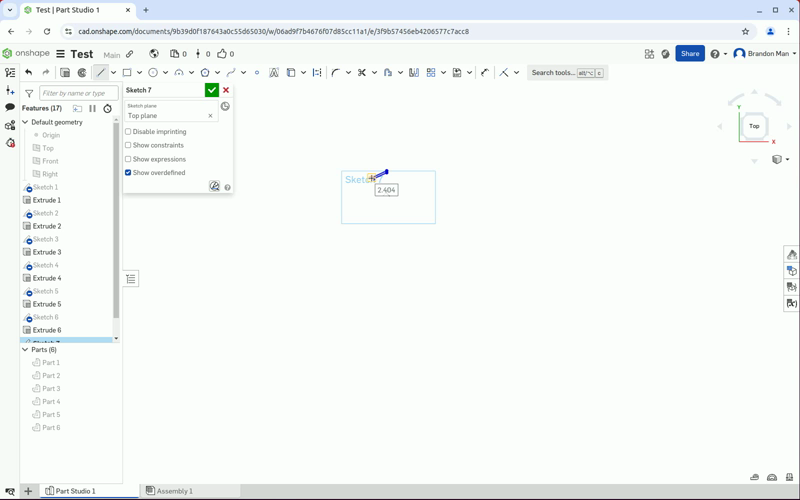
key(esc)
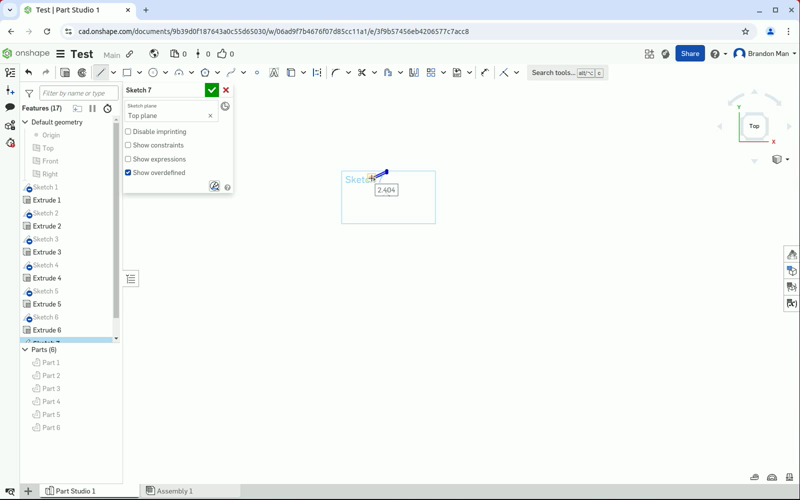
mouse_move(382, 172)
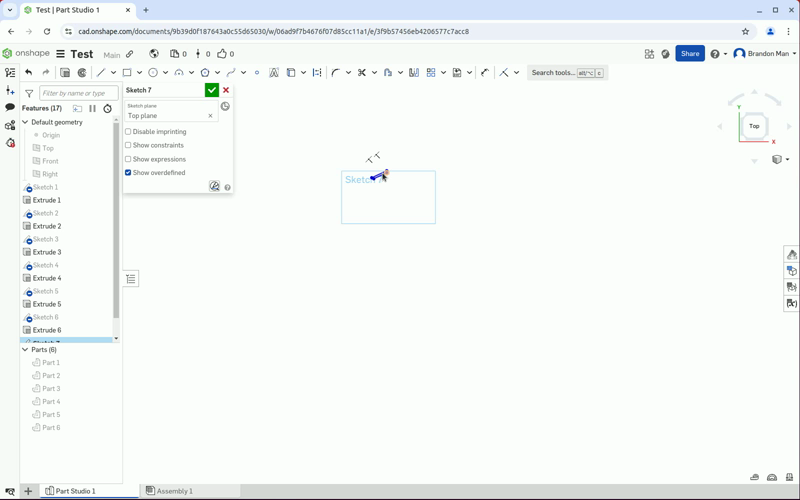
scroll(6)
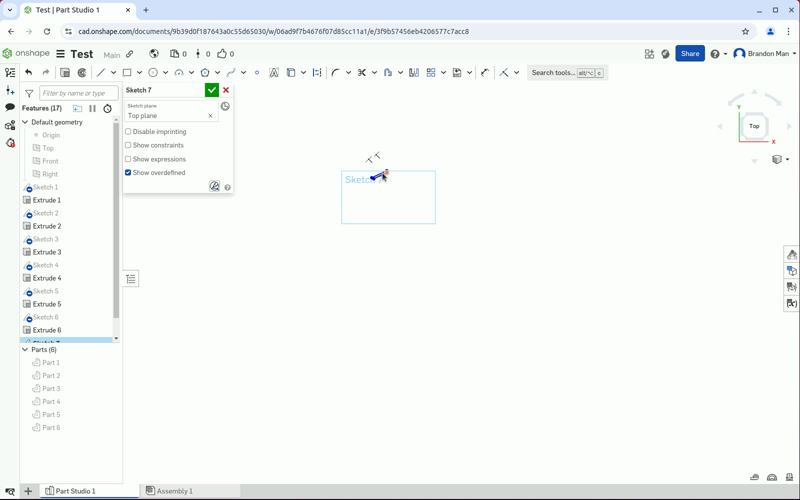
scroll(6)
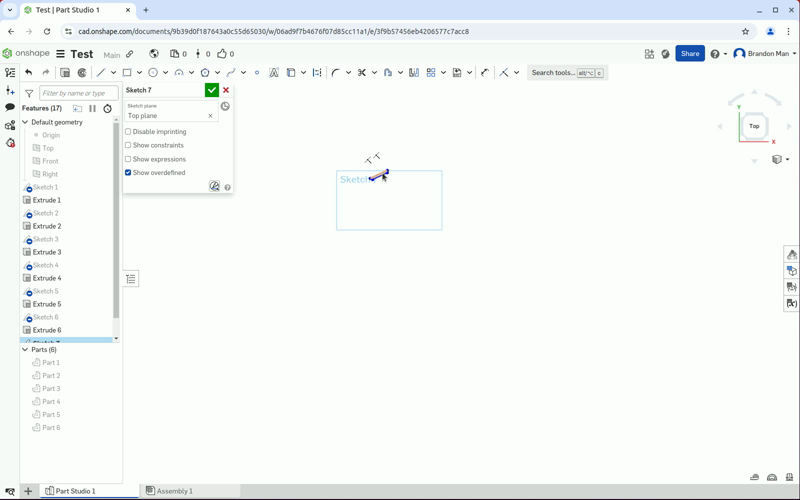
scroll(6)
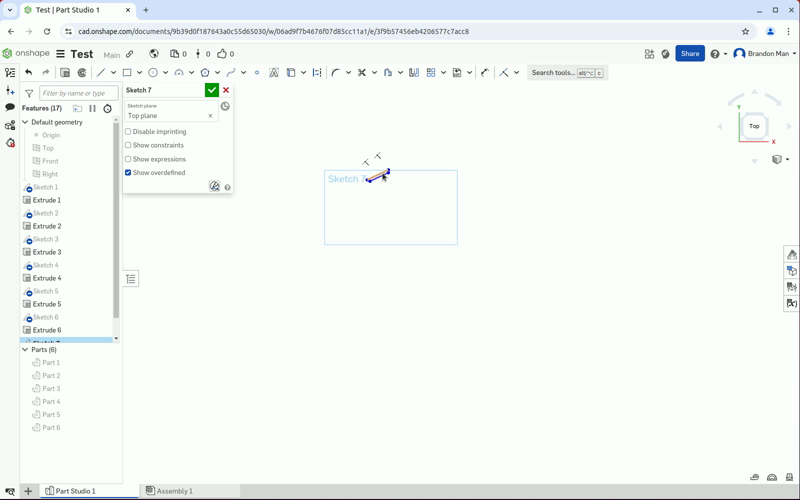
scroll(6)
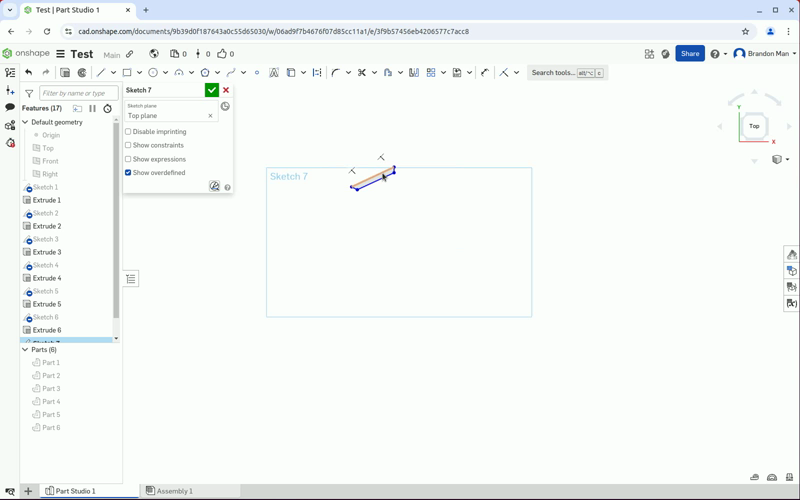
scroll(6)
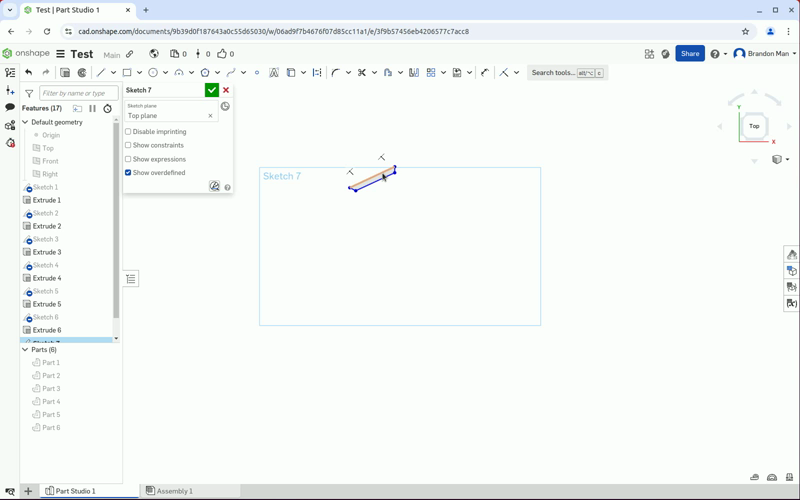
scroll(6)
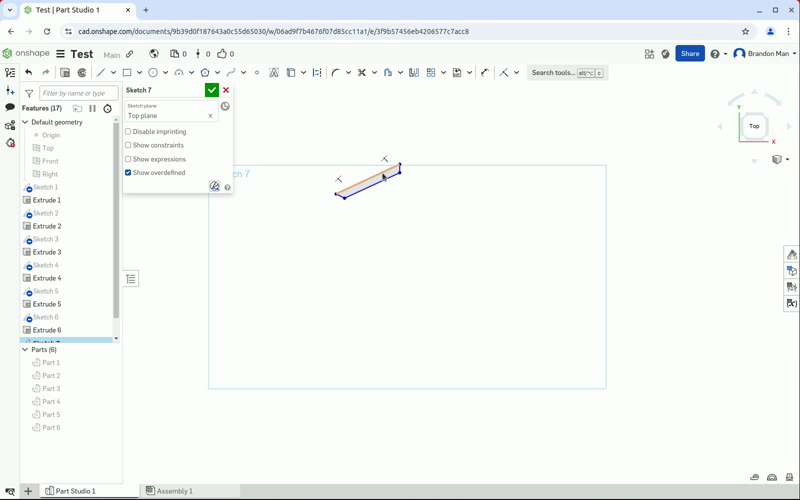
scroll(6)
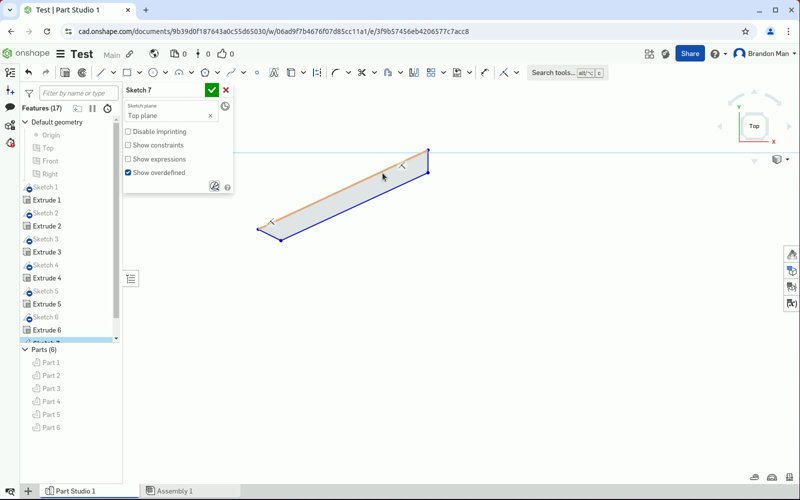
click(382, 172)
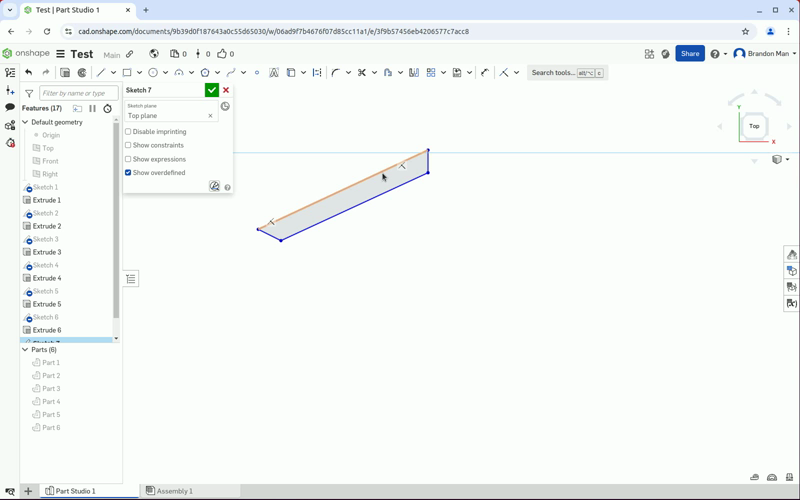
scroll(-6)
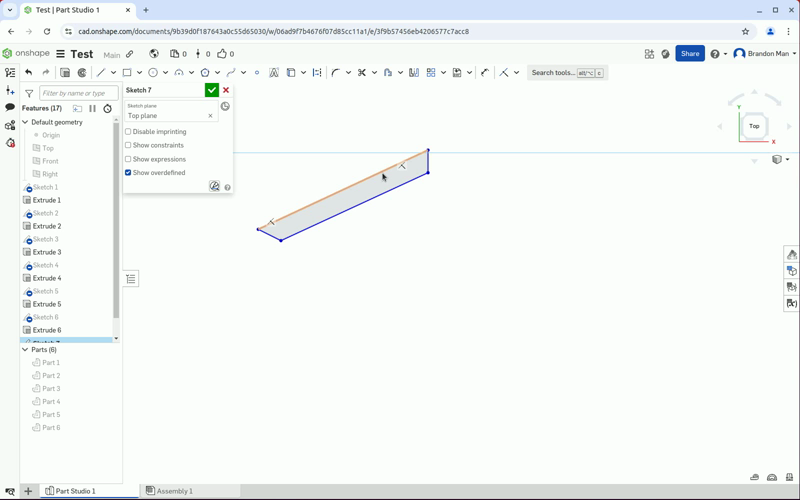
scroll(-6)
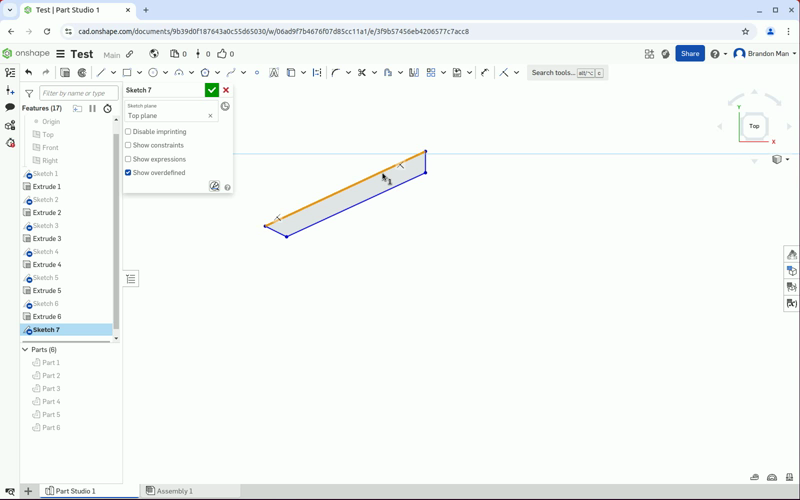
scroll(-6)
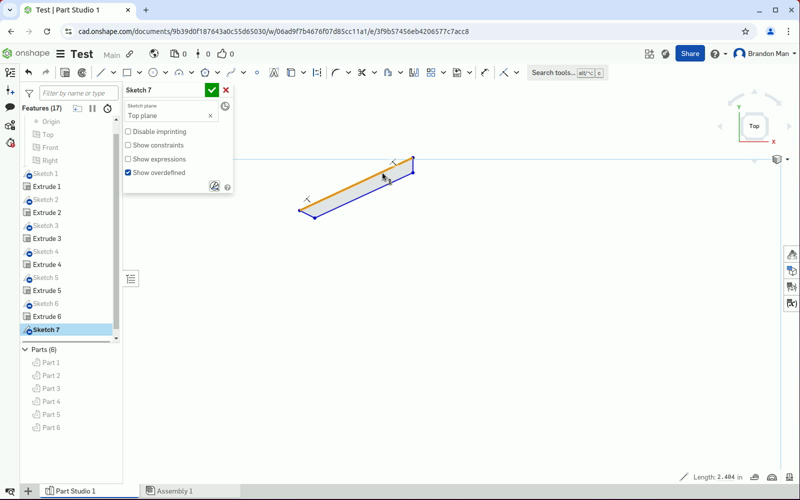
scroll(-6)
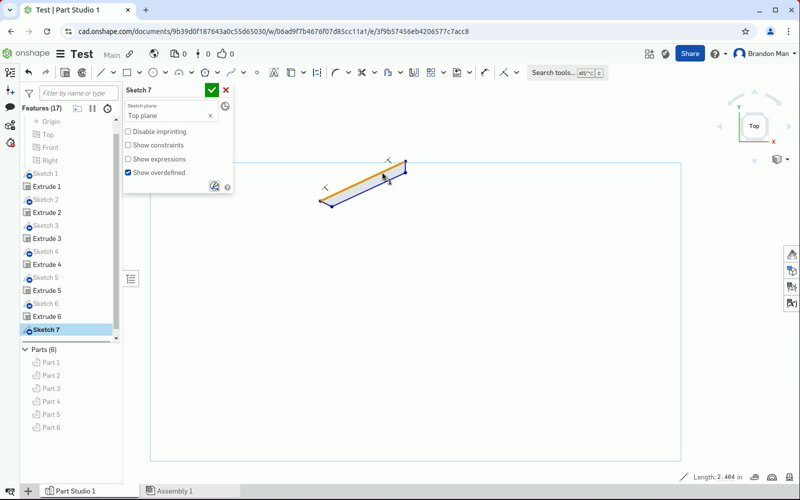
scroll(-6)
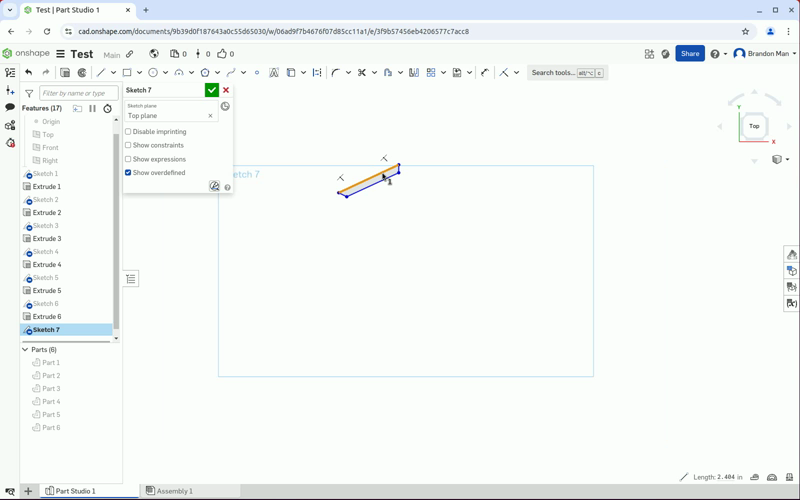
scroll(-6)
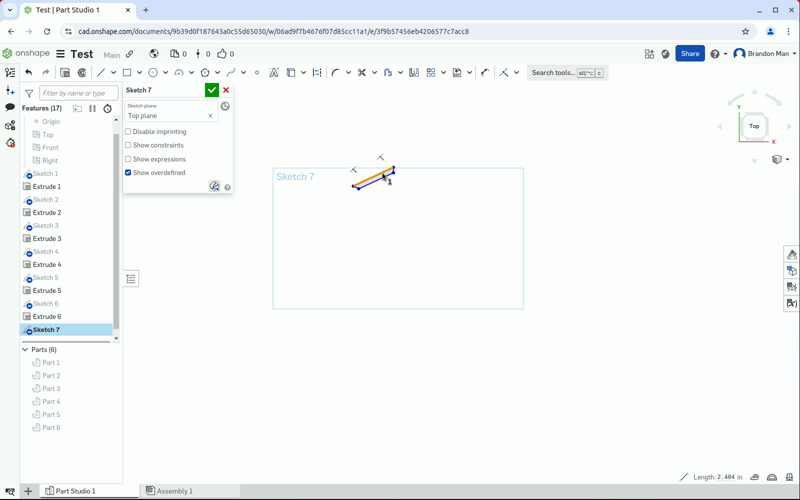
scroll(-6)
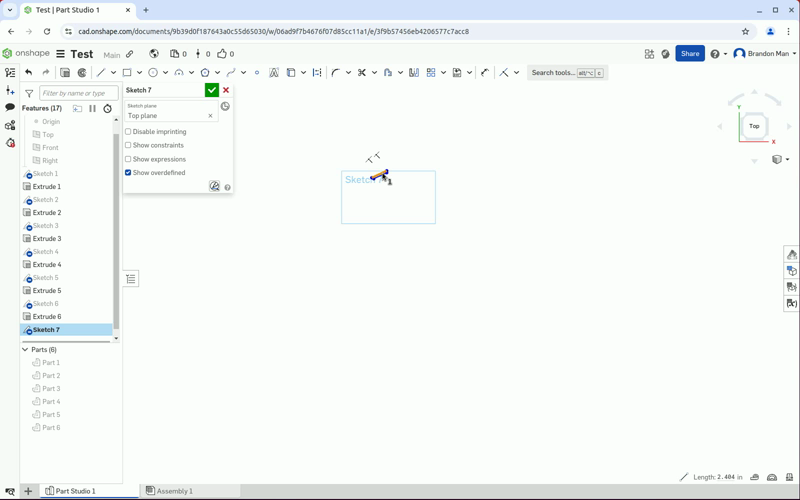
mouse_move(73, 352)
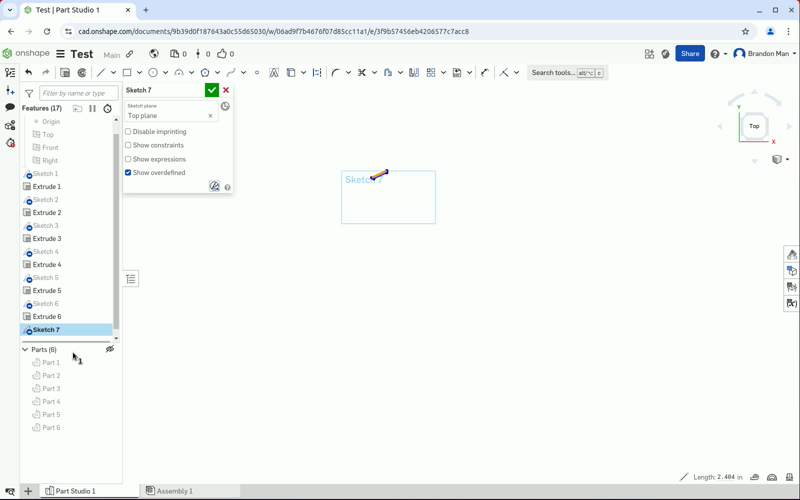
key(shift+y)
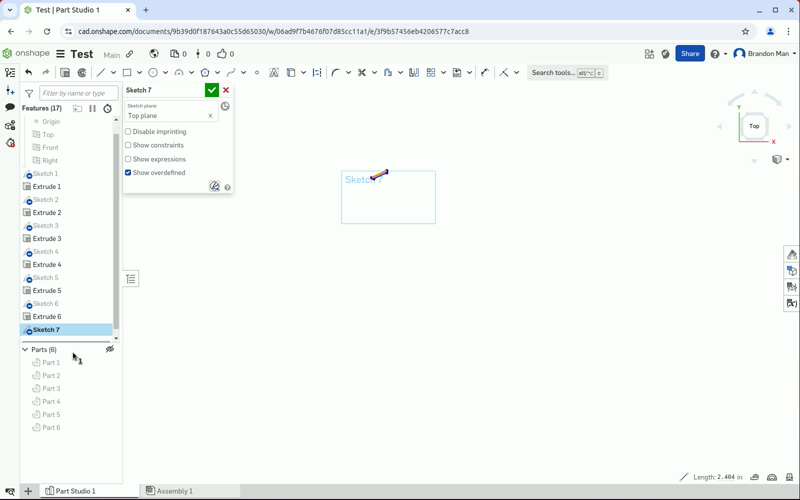
key(shift+e)
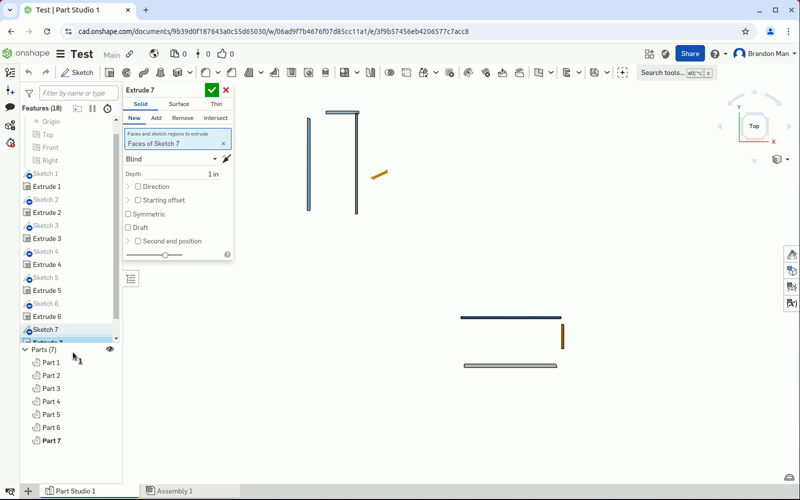
mouse_move(143, 106)
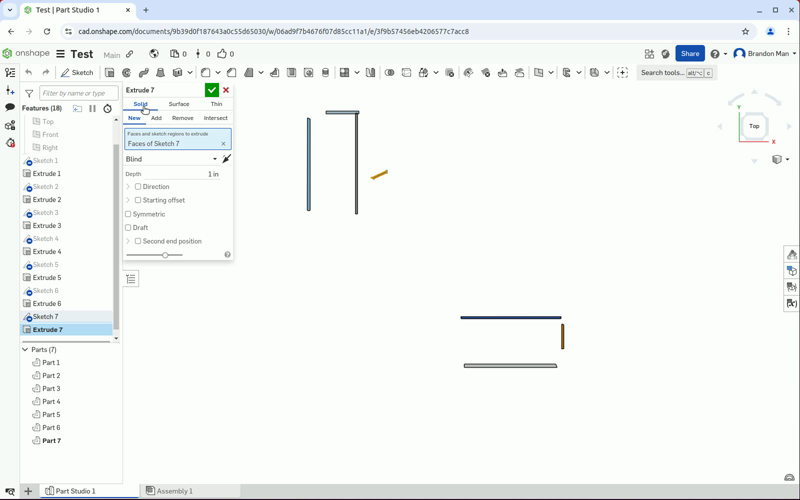
click(143, 106)
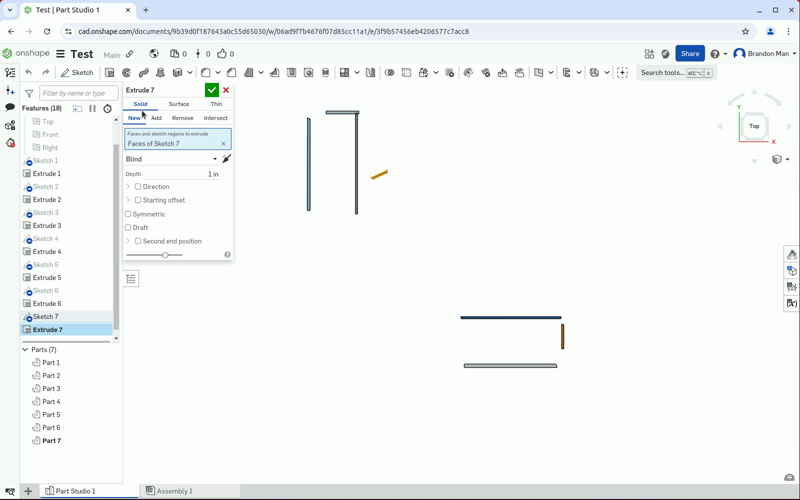
mouse_move(137, 120)
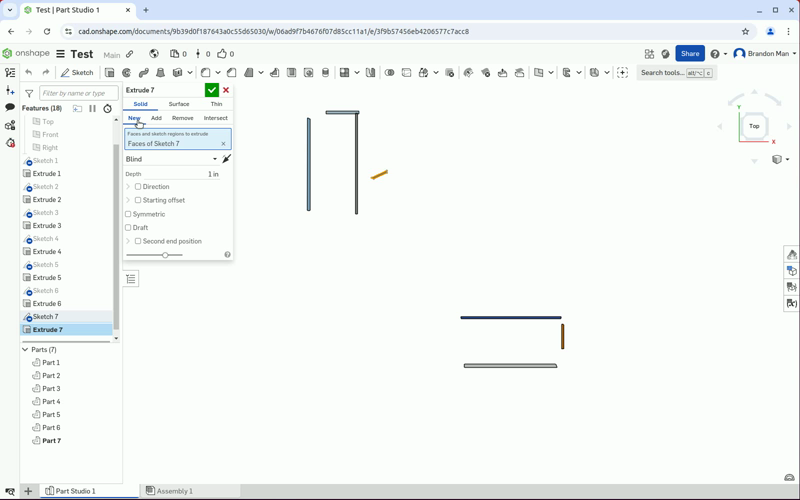
click(137, 120)
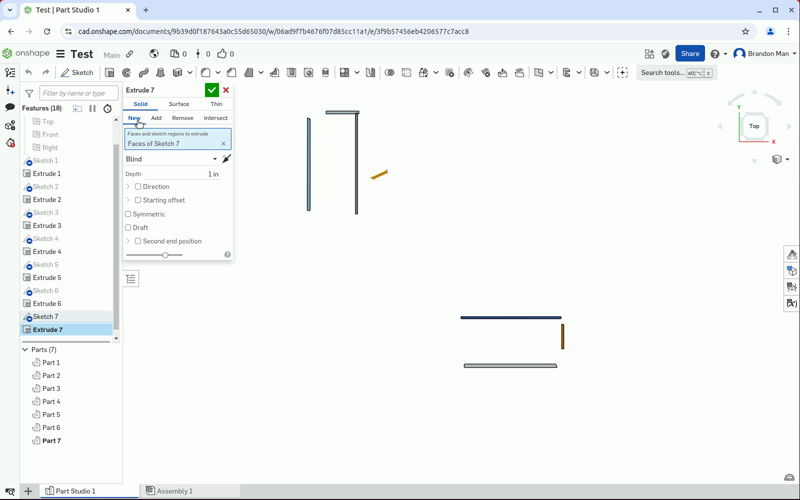
key(tab, 4)
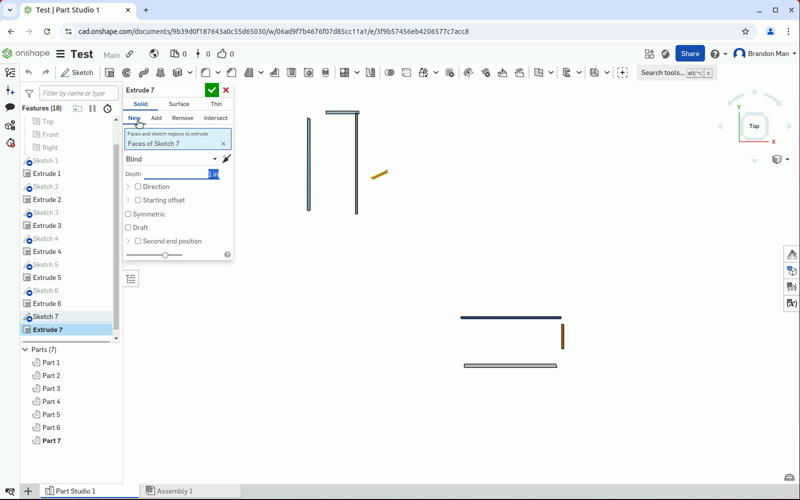
text(10.832)
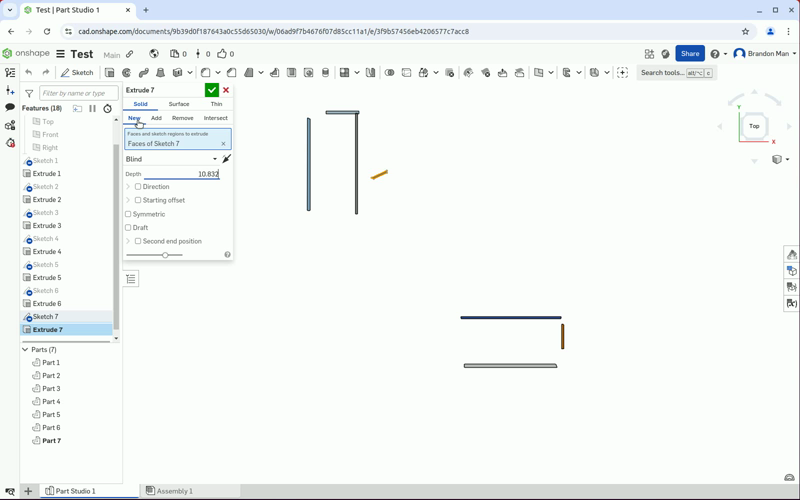
key(enter)
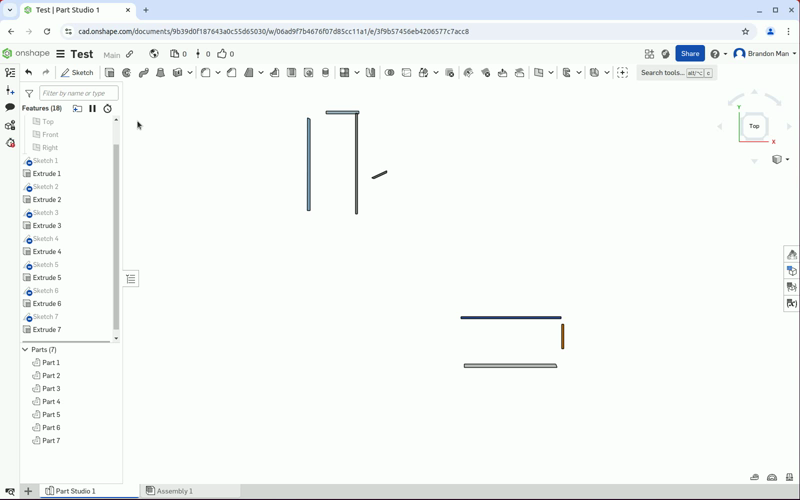
key(shift+h)
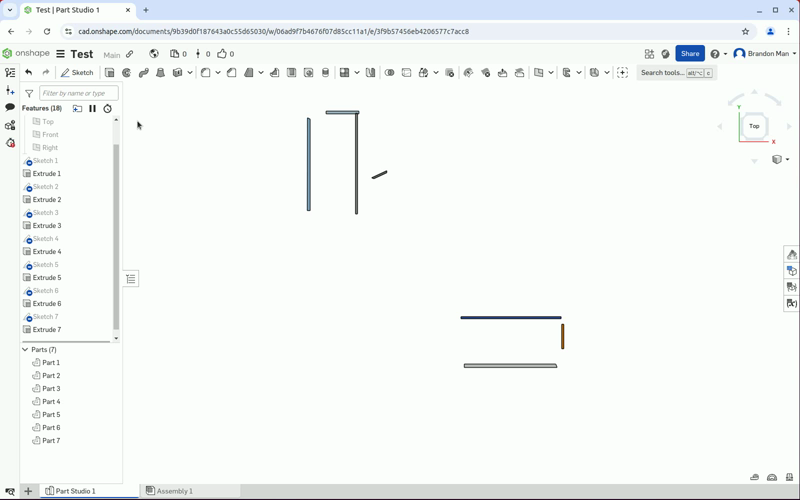
key(shift+h)
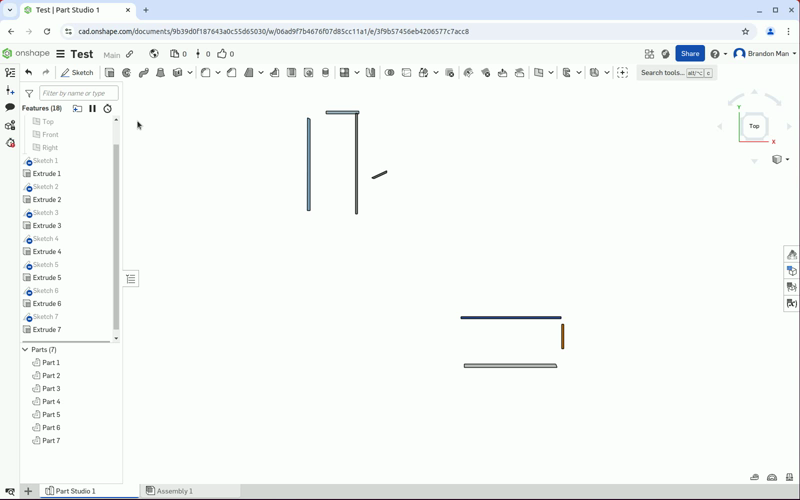
mouse_move(69, 163)
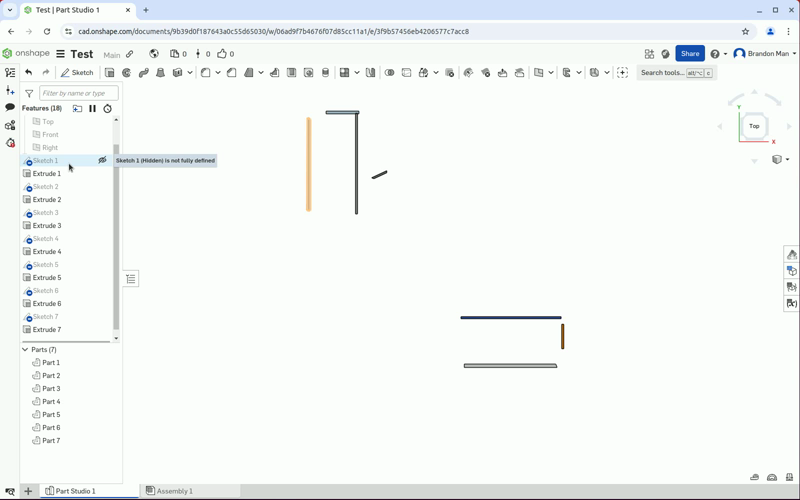
click(69, 163)
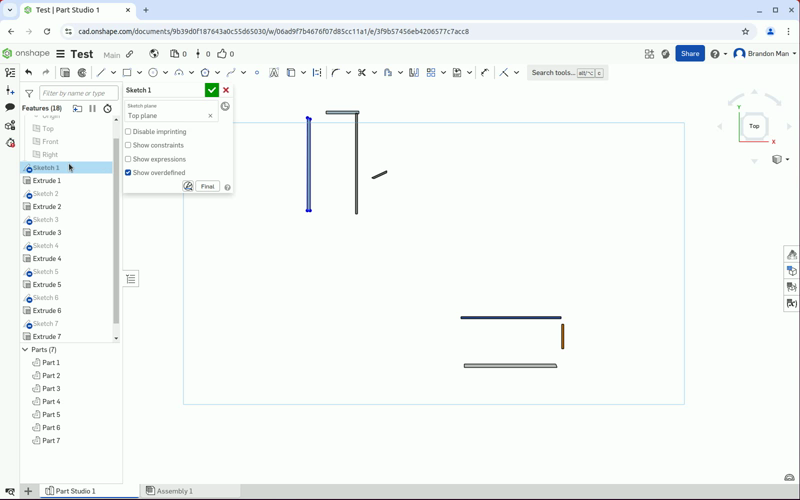
mouse_move(229, 92)
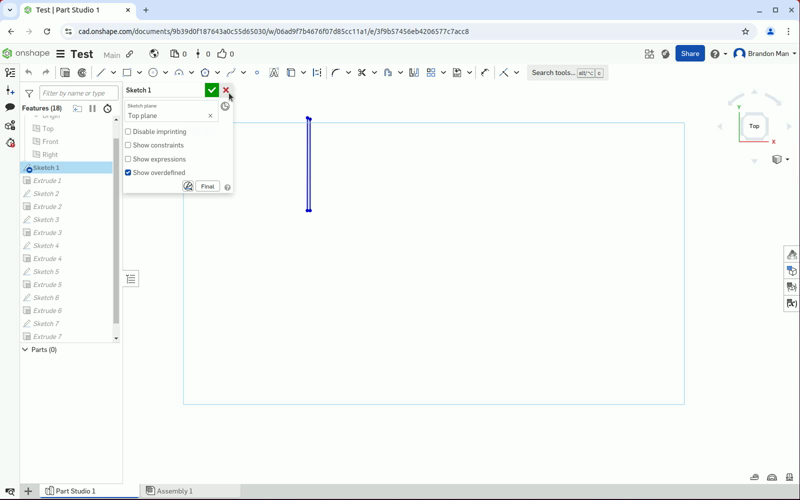
click(229, 92)
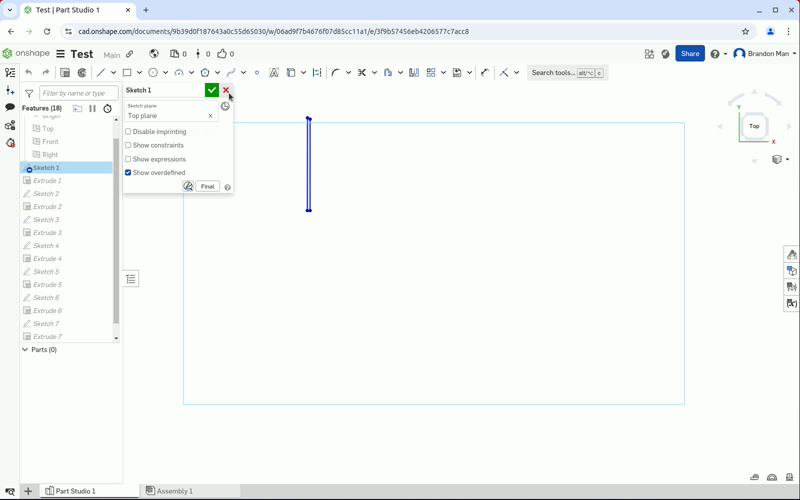
key(shift+s)
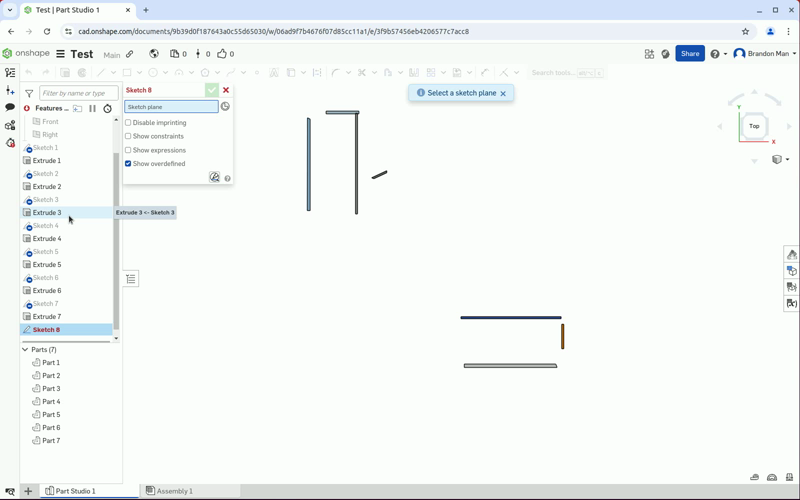
scroll(3)
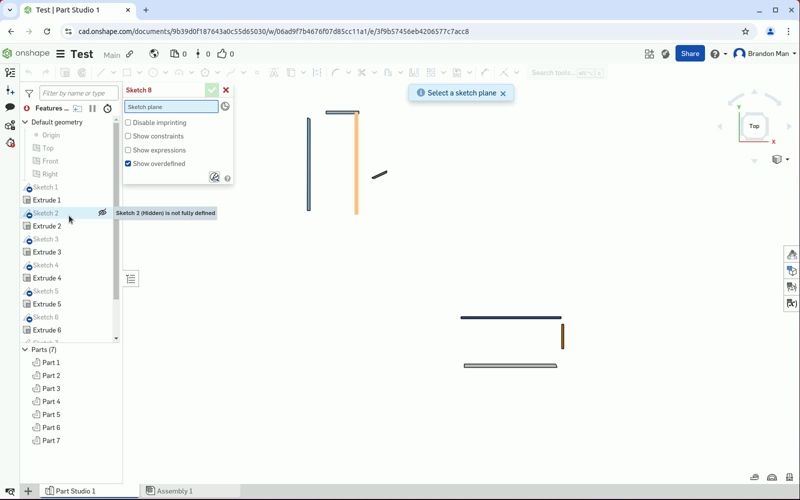
mouse_move(69, 150)
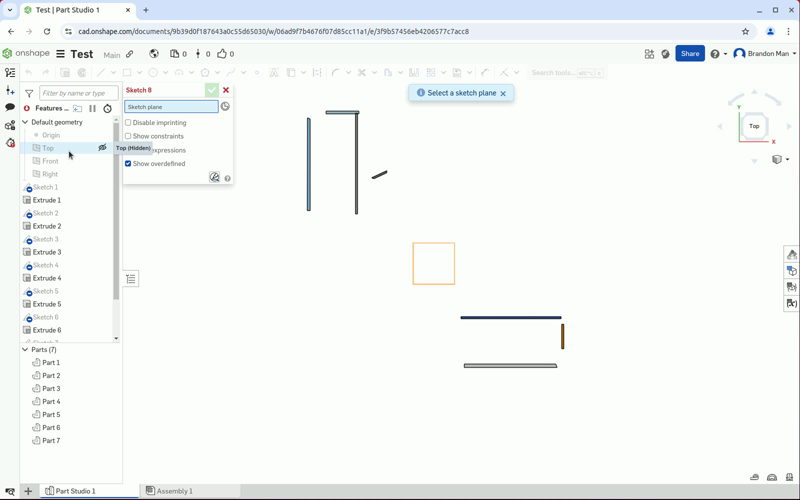
click(69, 150)
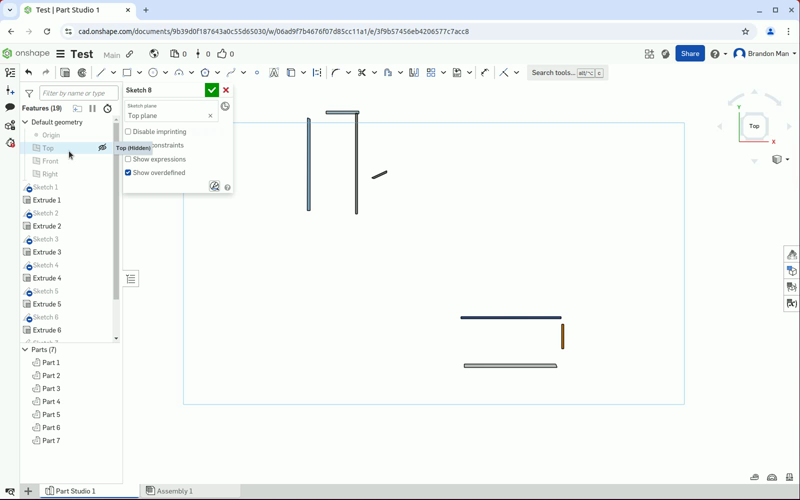
mouse_move(73, 352)
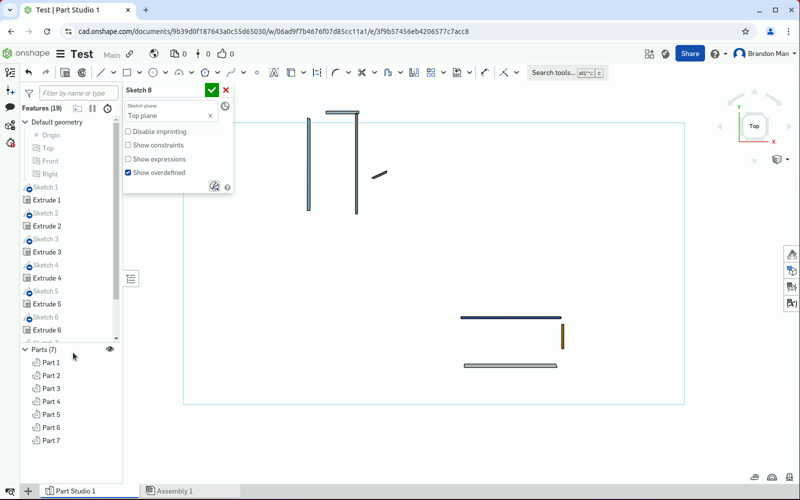
key(y)
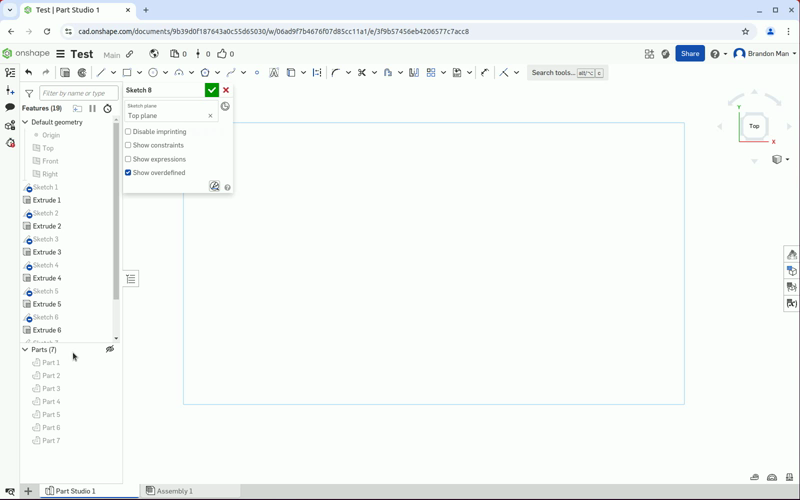
key(l)
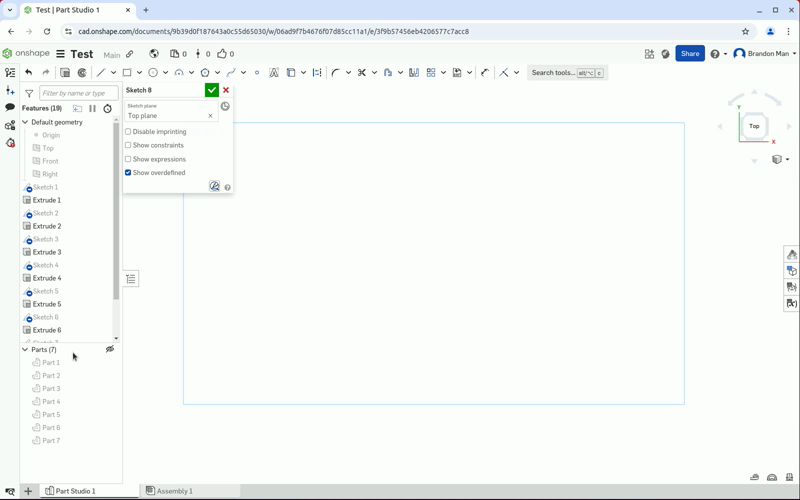
key_down(shift)
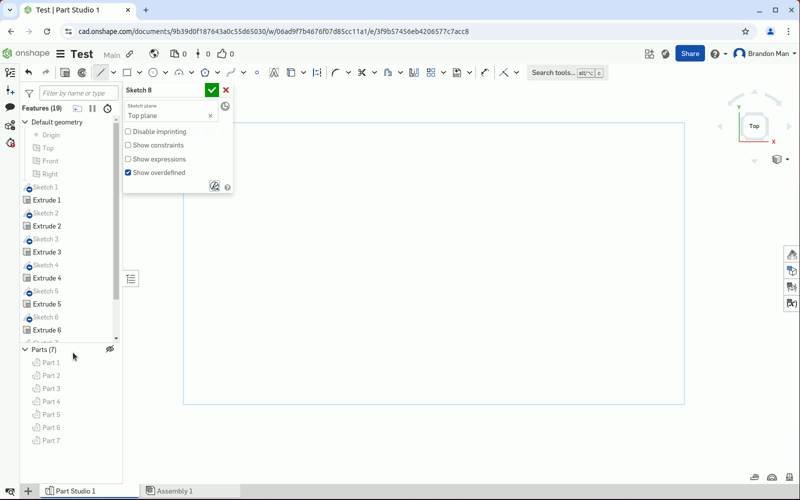
mouse_move(556, 360)
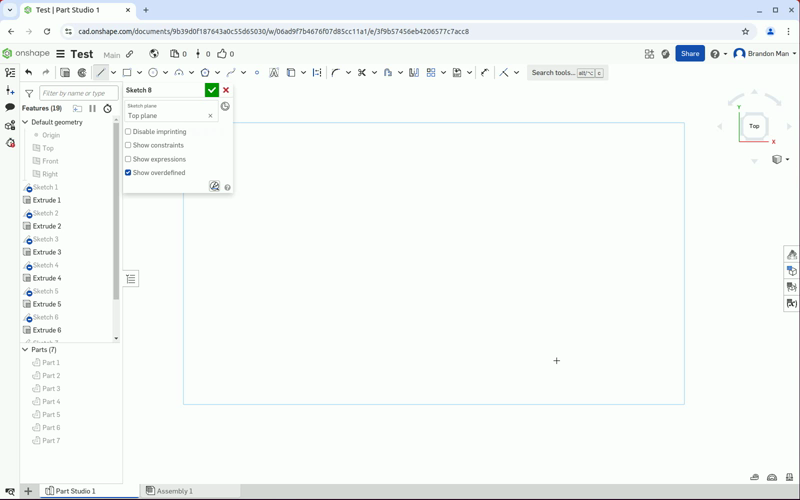
click(556, 360)
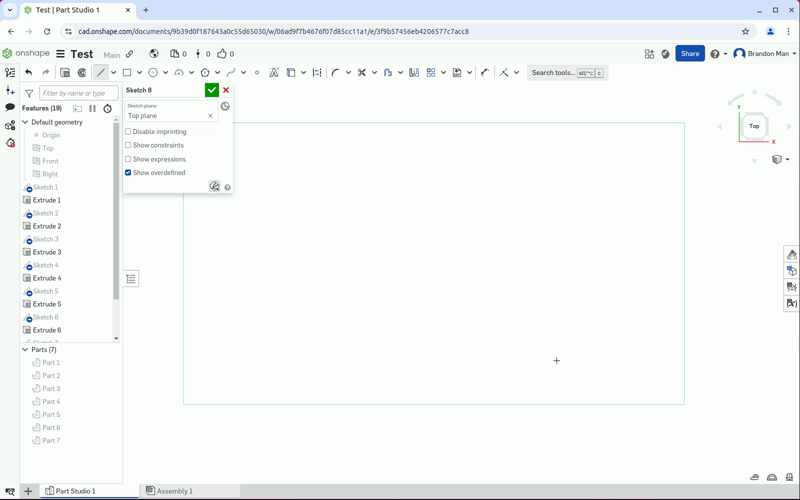
key_up(shift)
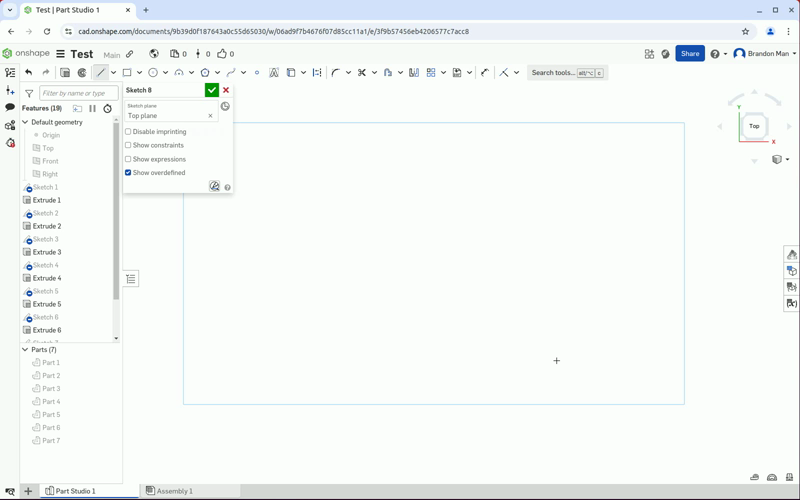
key_down(shift)
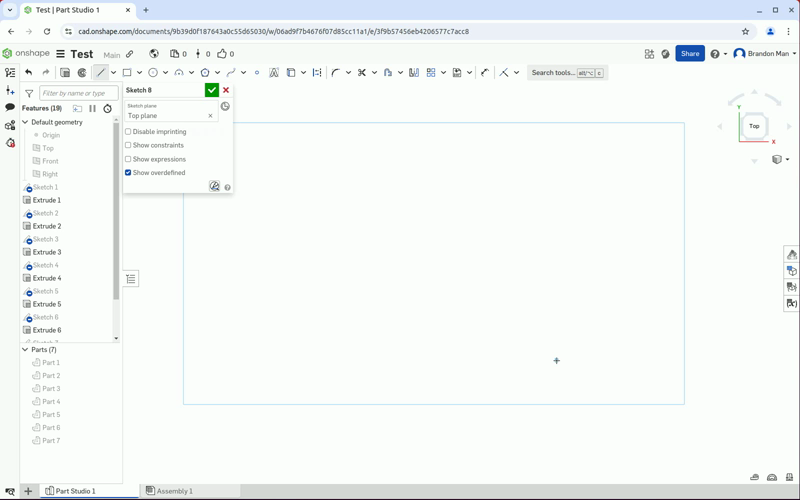
mouse_move(586, 360)
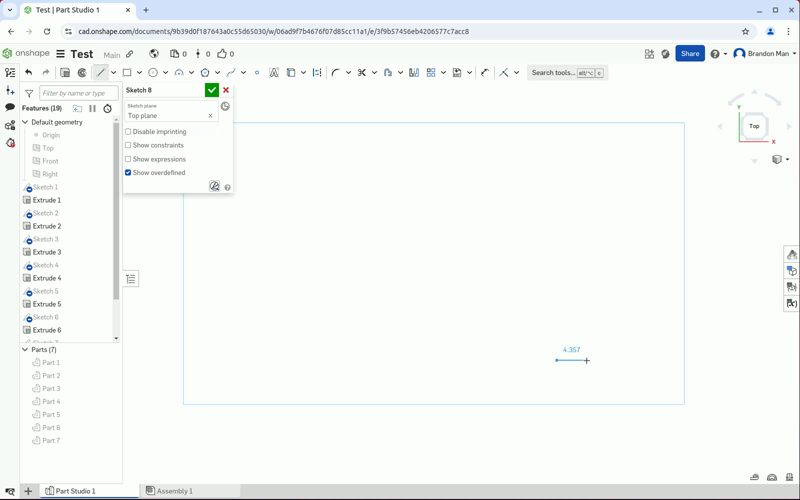
mouse_move(558, 362)
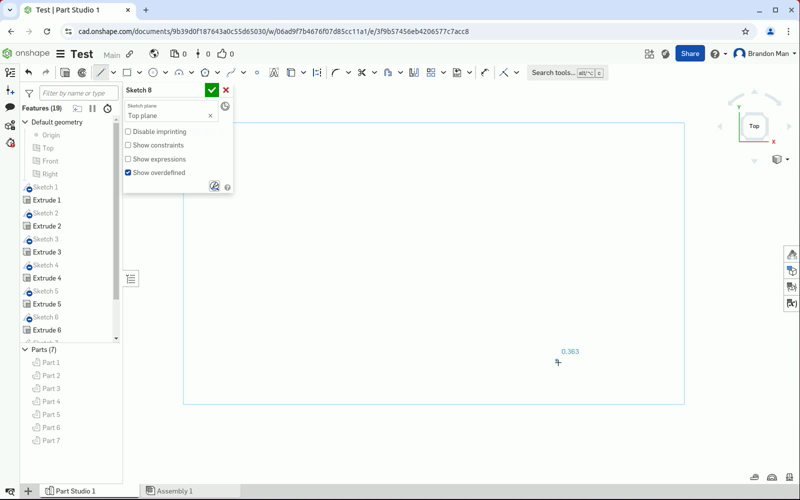
scroll(6)
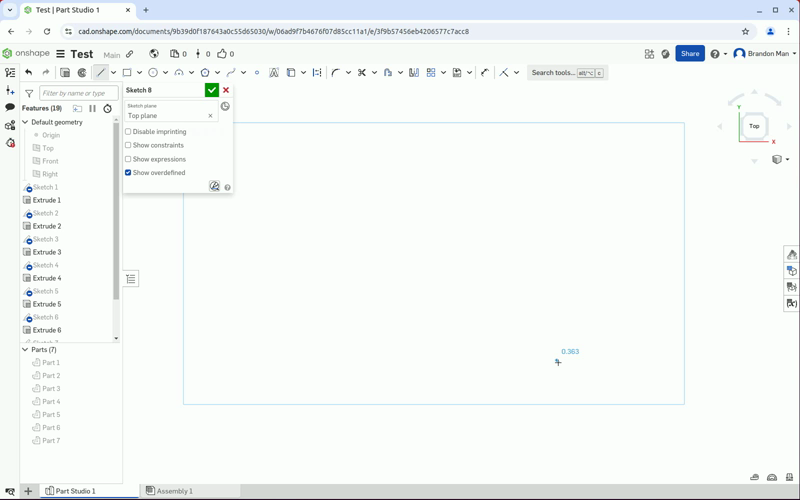
scroll(6)
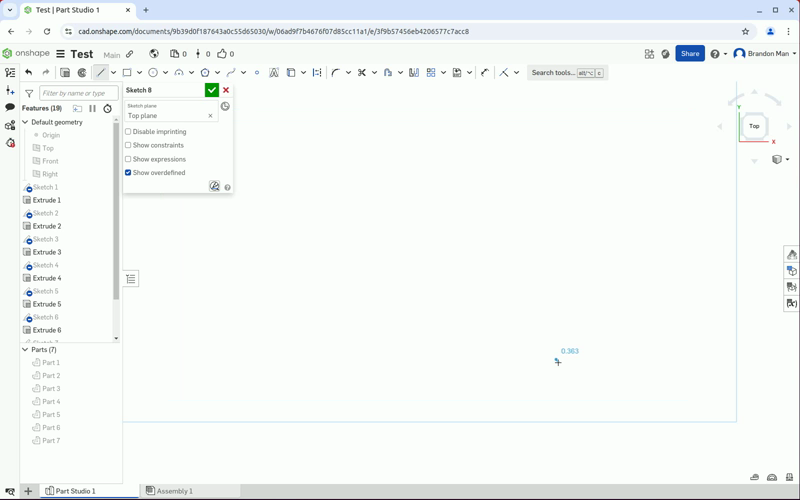
scroll(6)
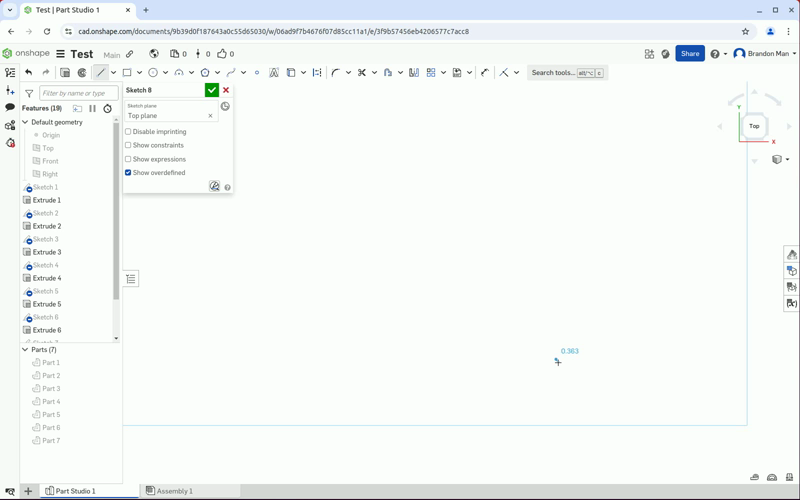
scroll(6)
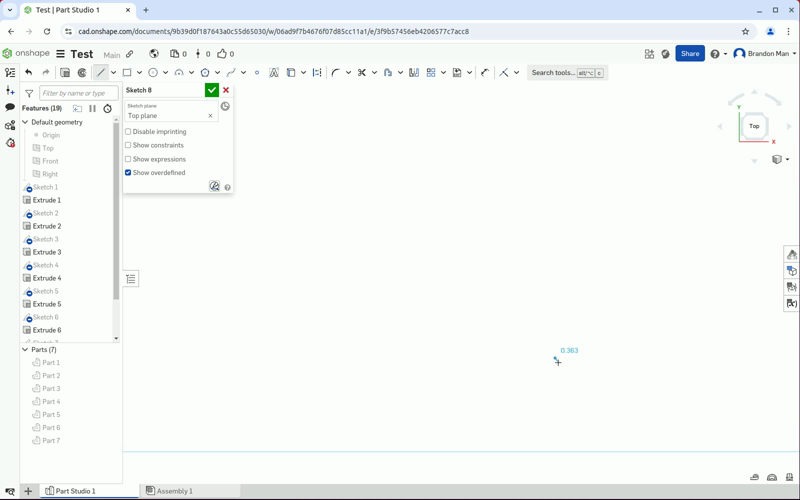
scroll(6)
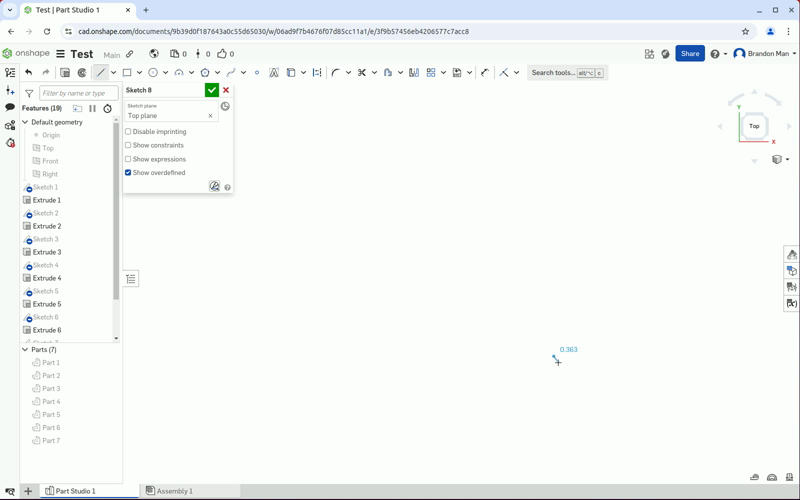
scroll(6)
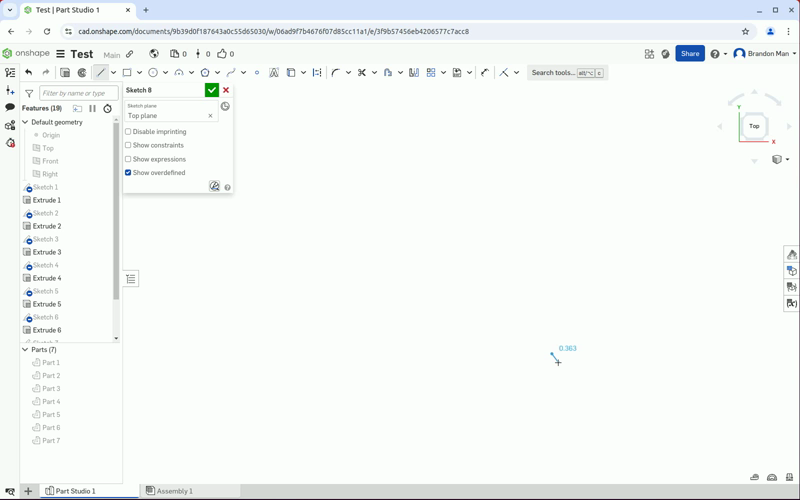
scroll(6)
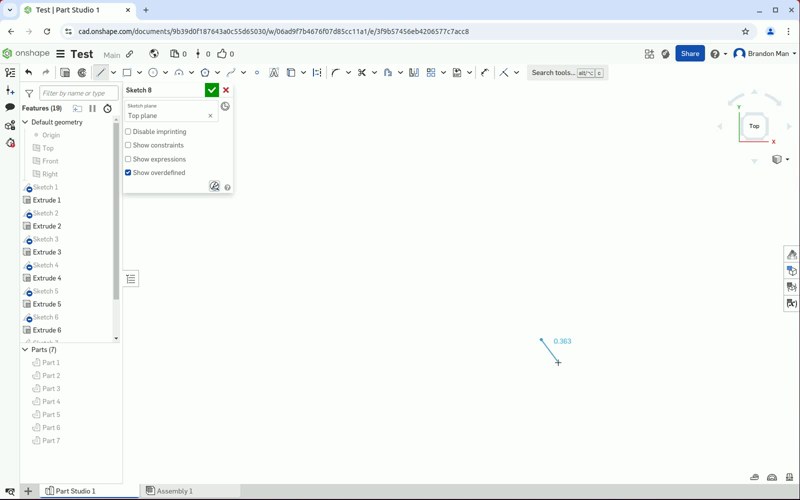
click(558, 362)
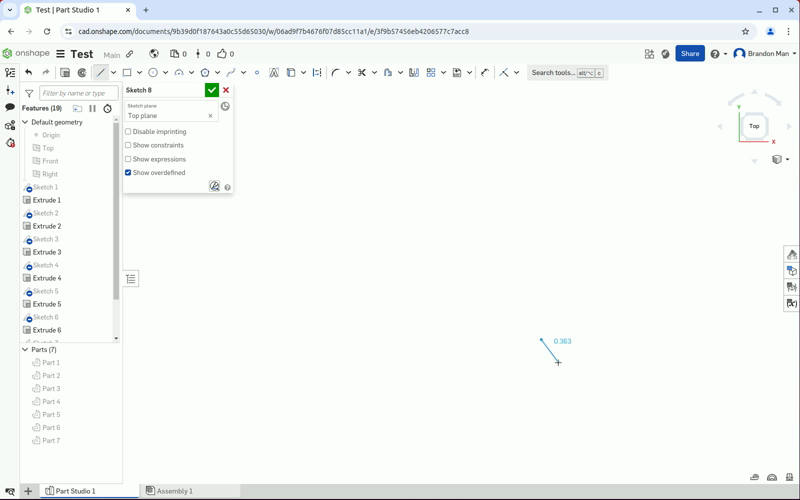
scroll(-6)
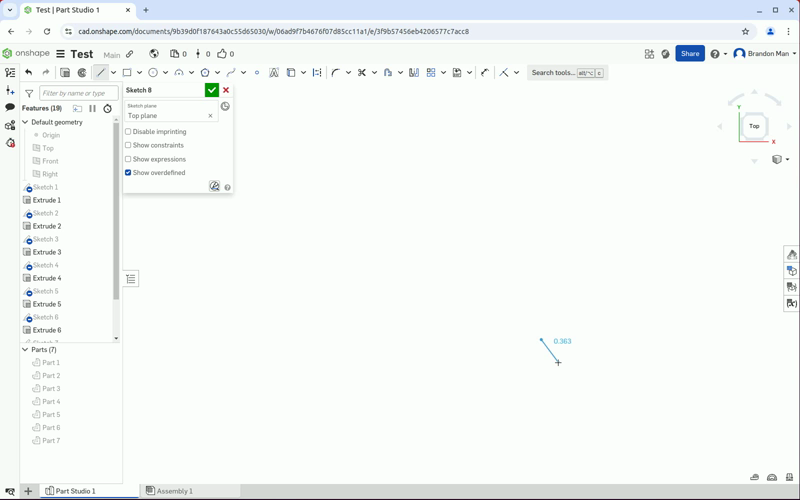
scroll(-6)
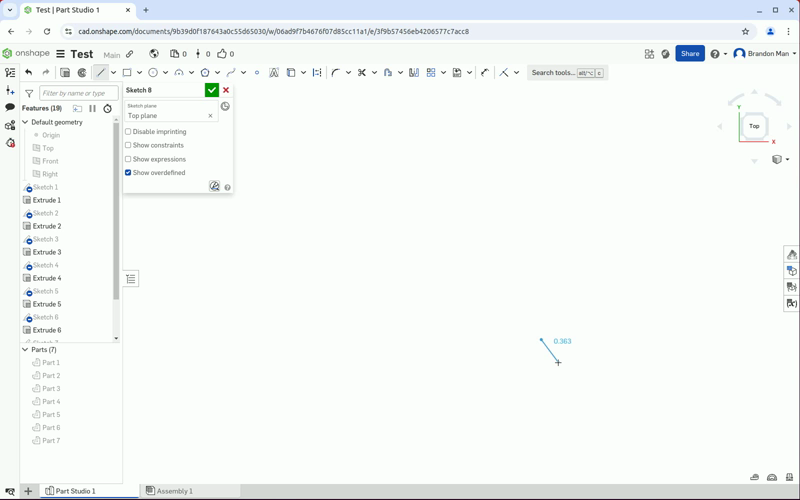
scroll(-6)
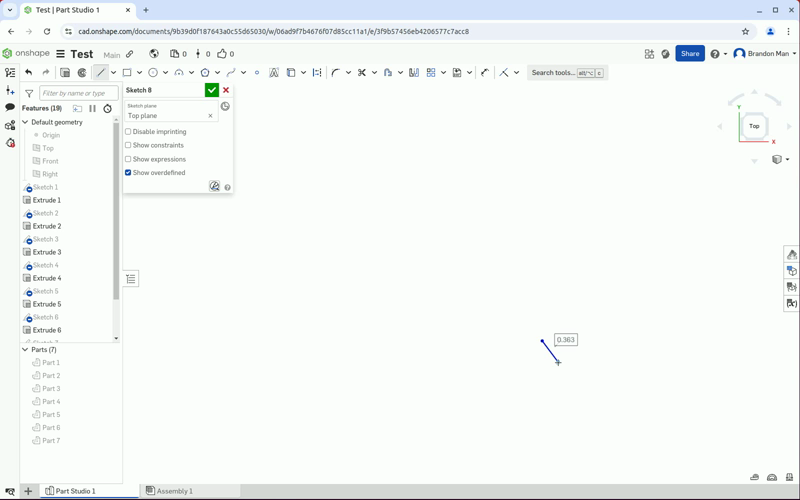
scroll(-6)
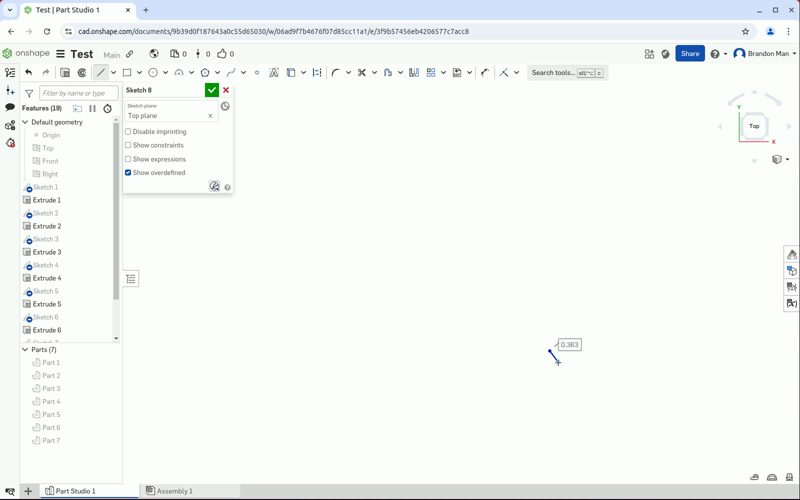
scroll(-6)
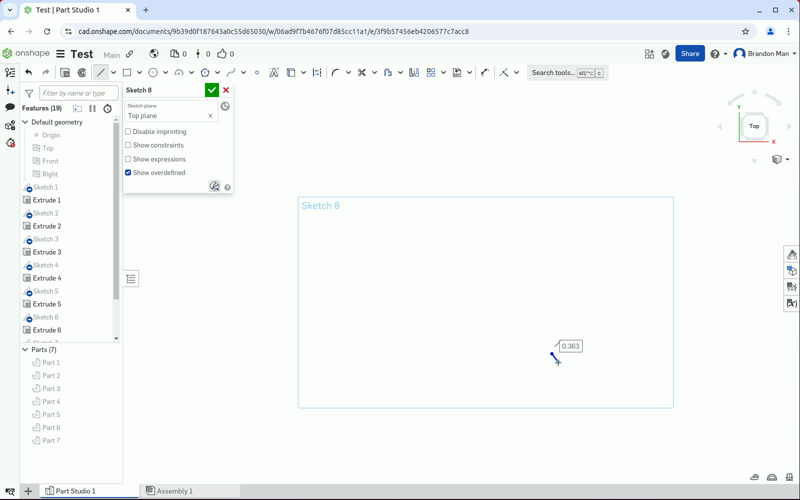
scroll(-6)
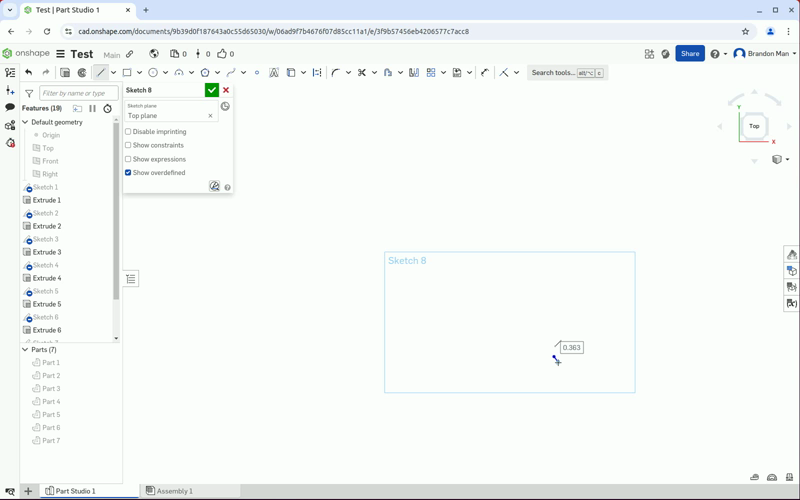
scroll(-6)
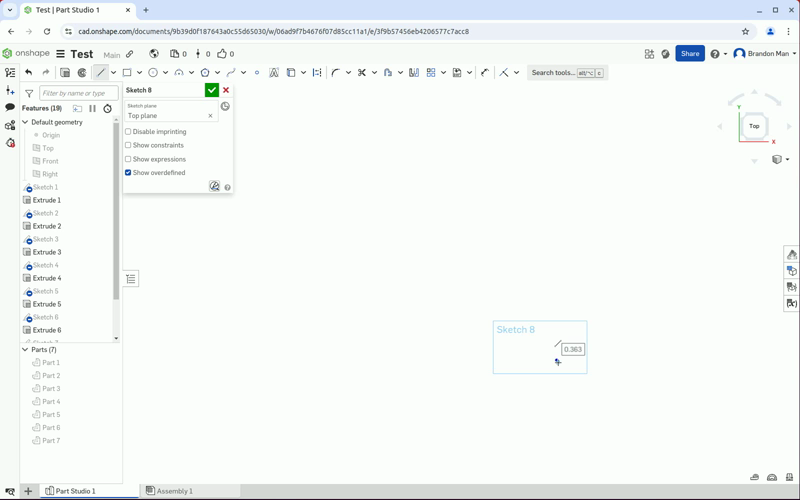
key_up(shift)
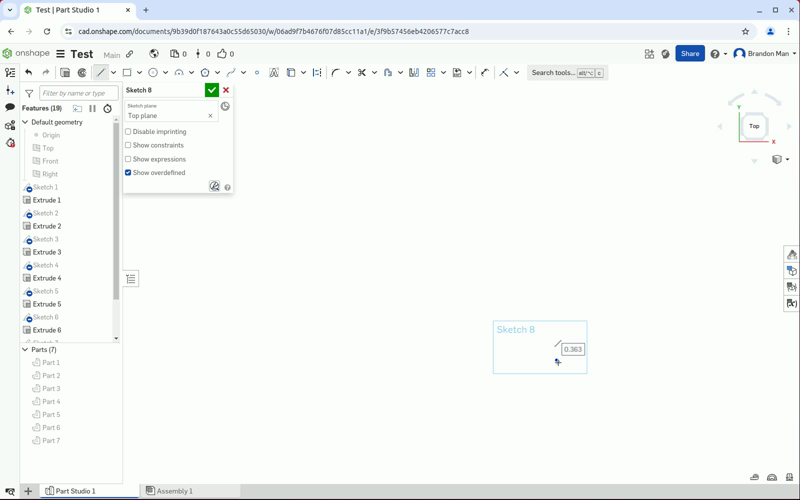
key_down(shift)
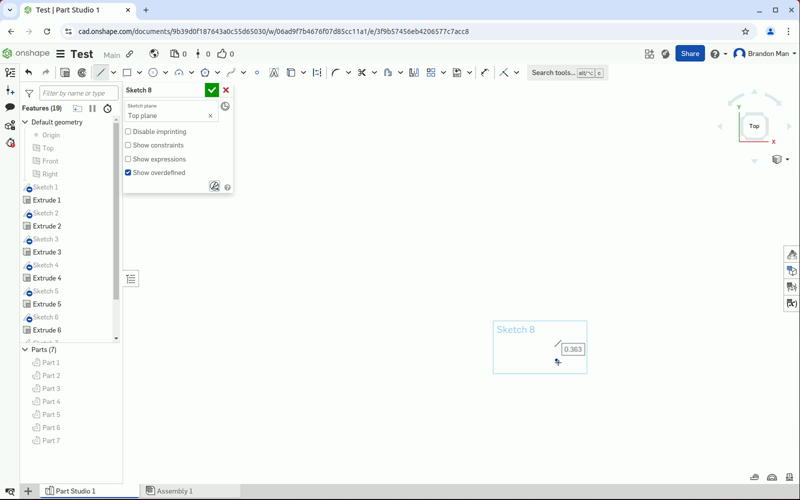
mouse_move(588, 362)
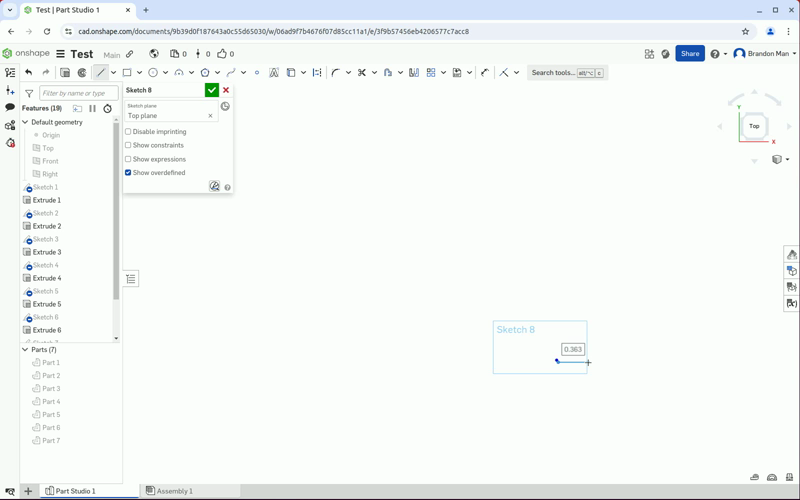
mouse_move(565, 346)
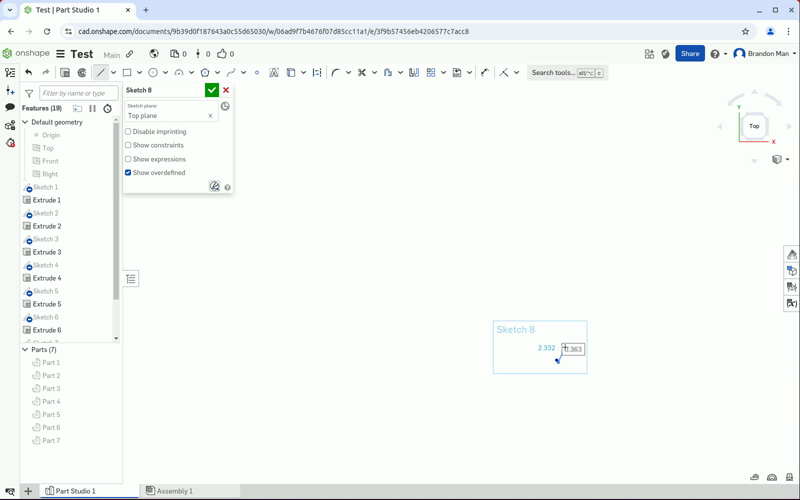
click(565, 346)
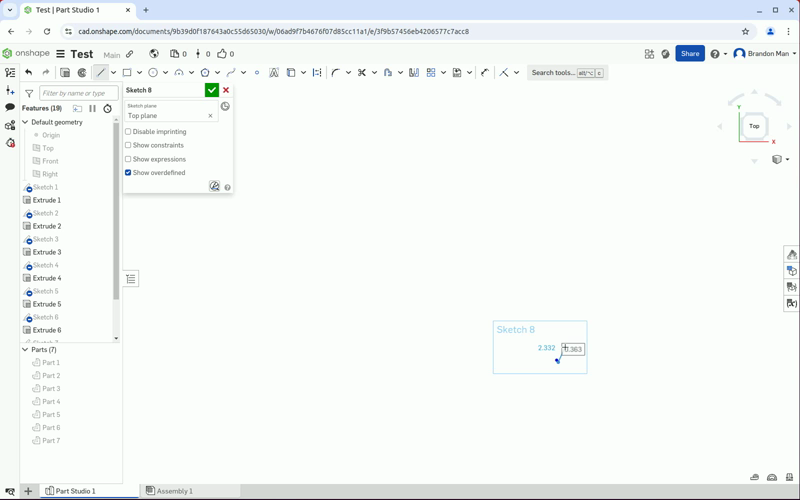
key_up(shift)
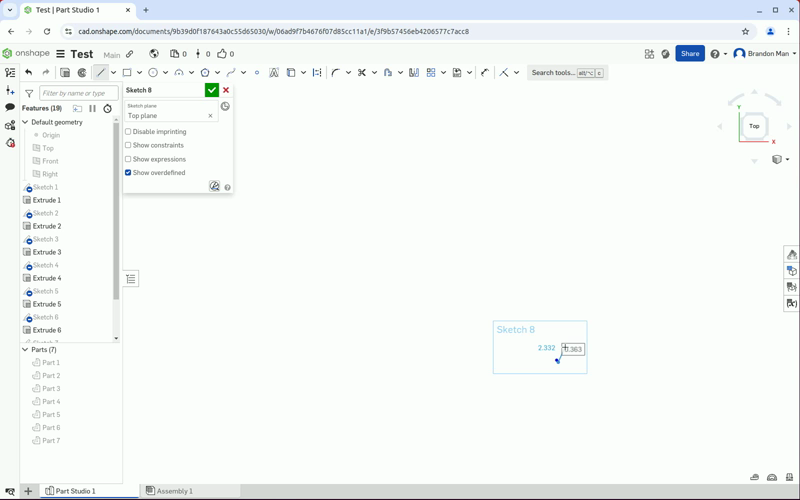
key_down(shift)
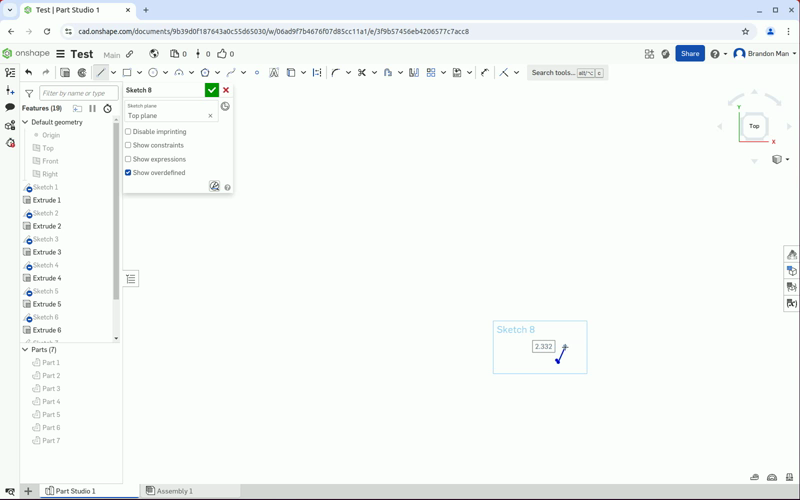
mouse_move(589, 346)
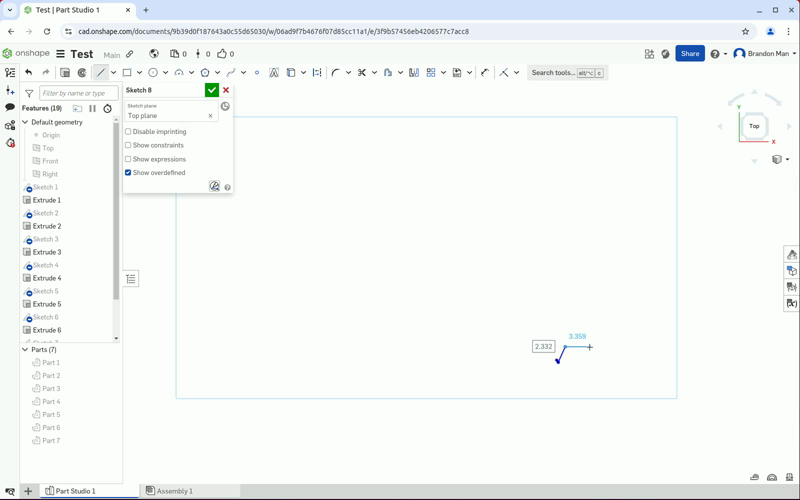
mouse_move(563, 346)
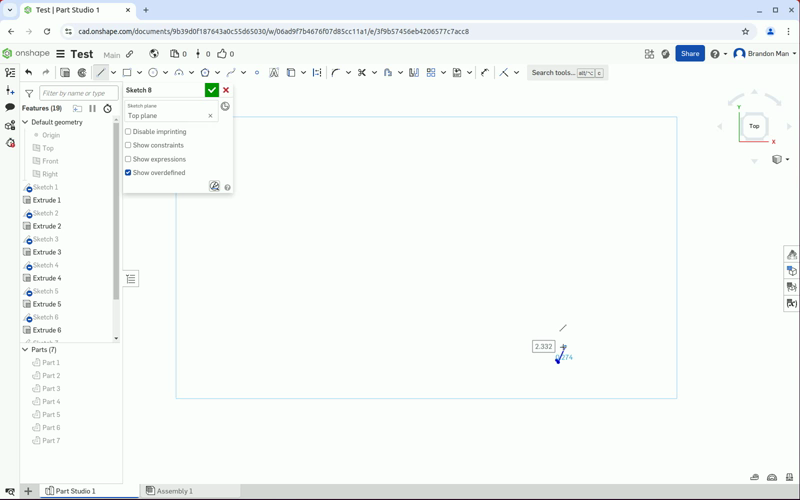
scroll(6)
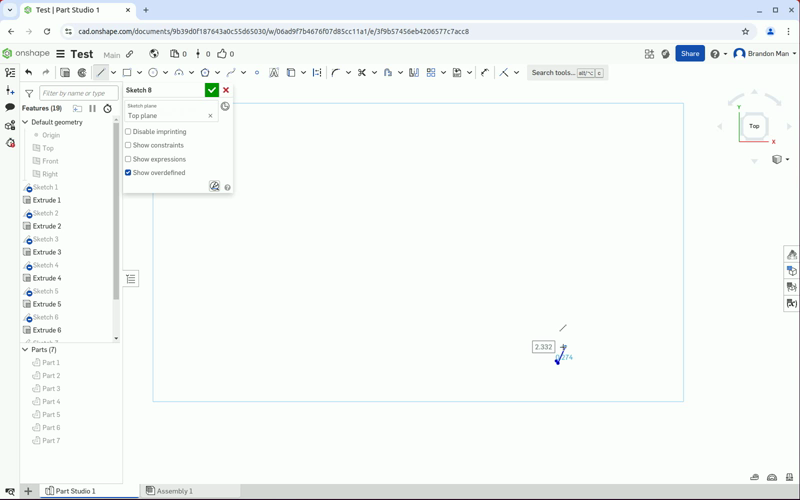
scroll(6)
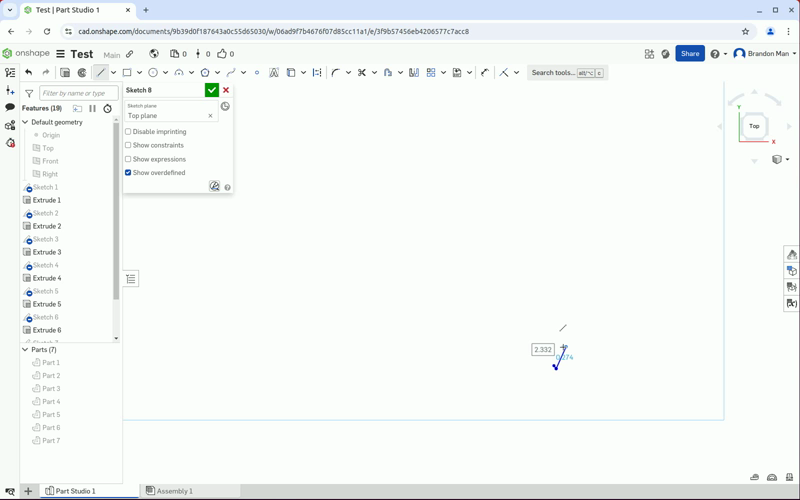
scroll(6)
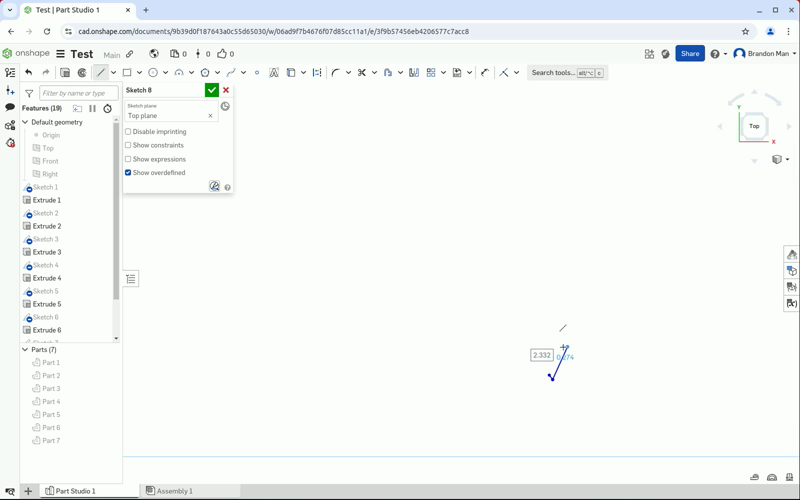
scroll(6)
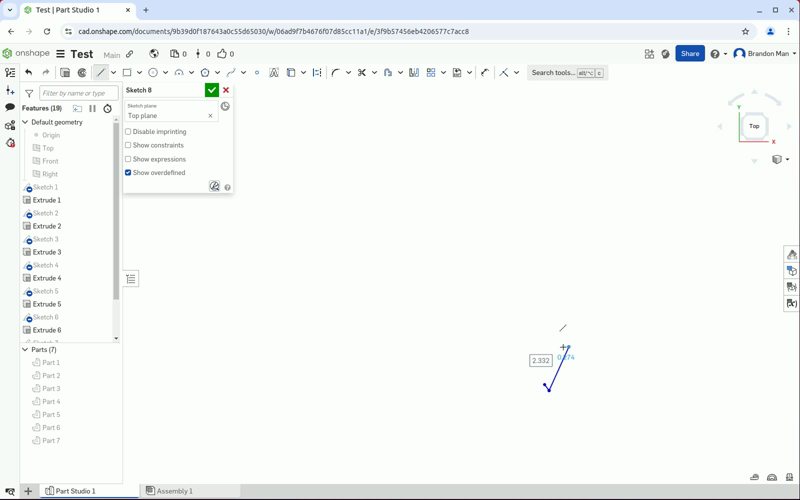
scroll(6)
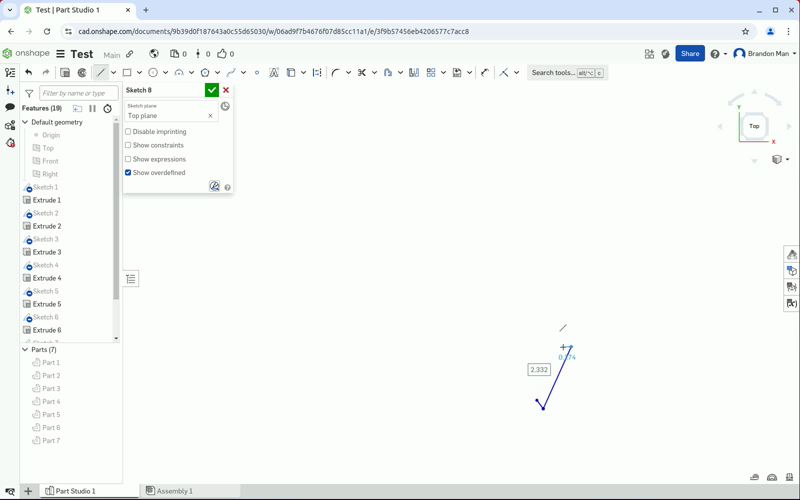
scroll(6)
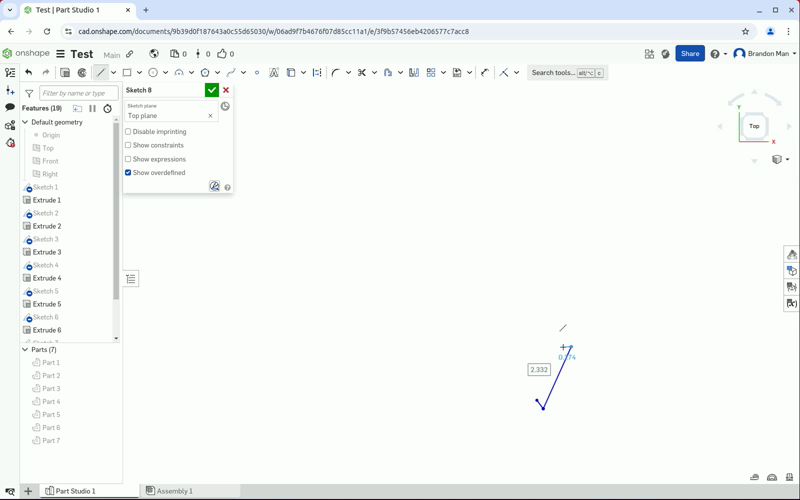
scroll(6)
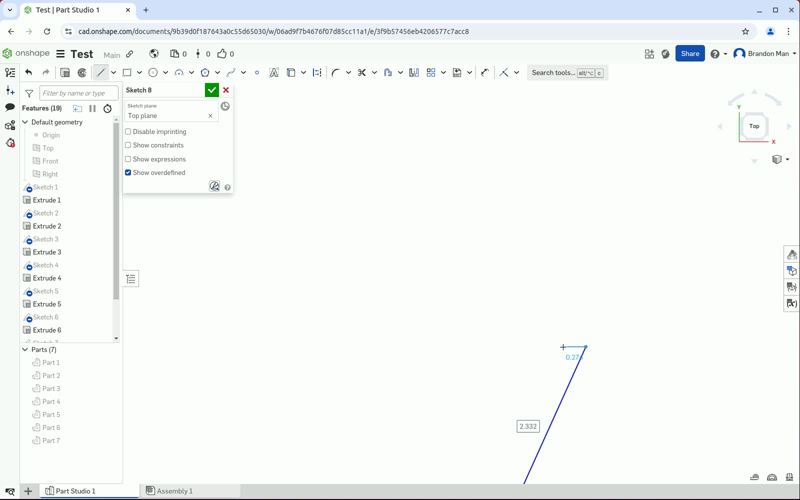
click(563, 346)
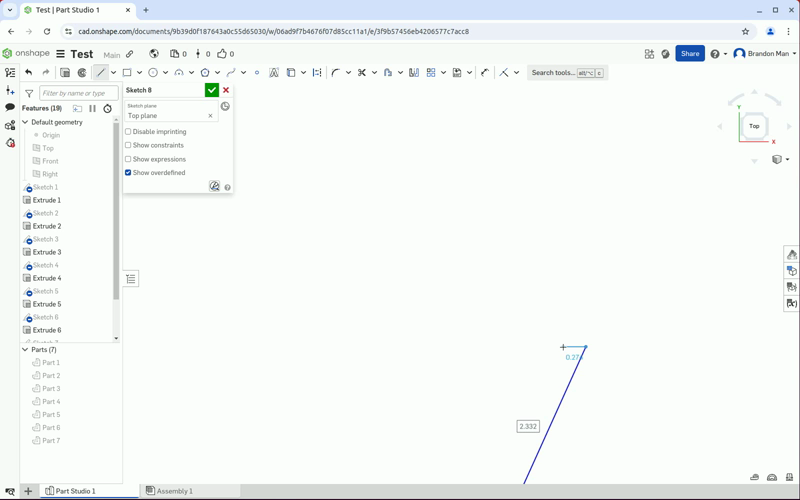
scroll(-6)
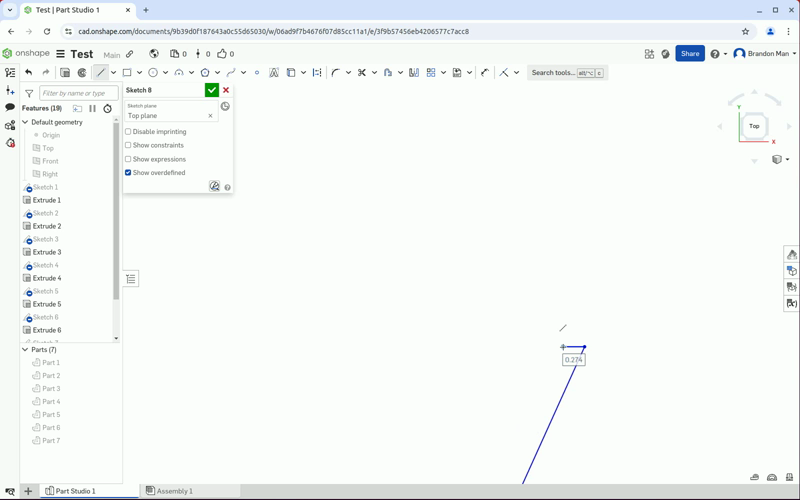
scroll(-6)
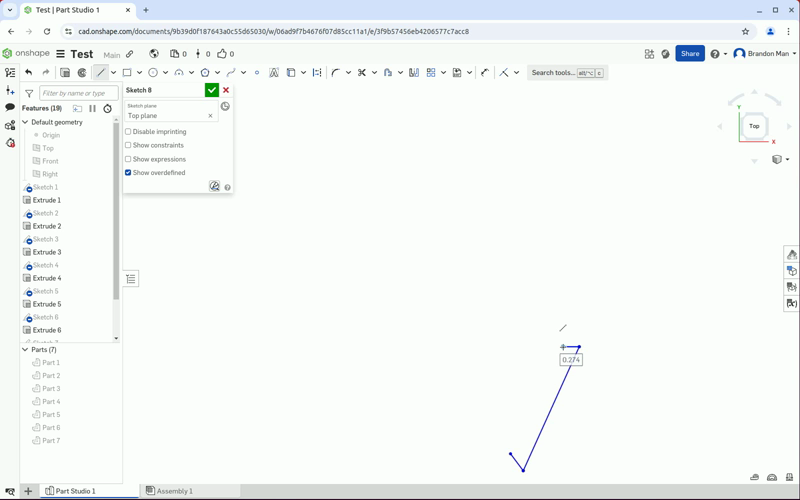
scroll(-6)
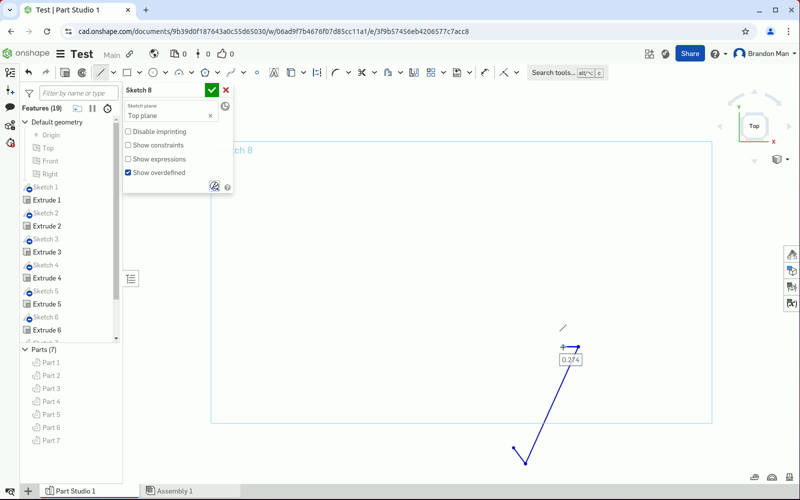
scroll(-6)
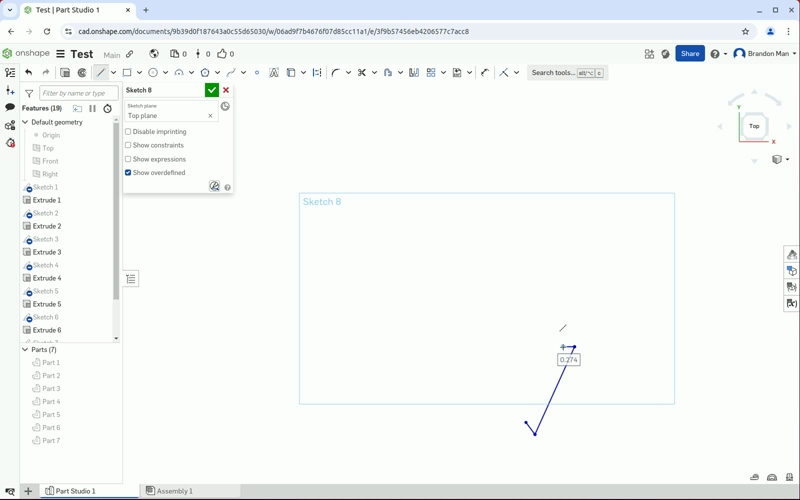
scroll(-6)
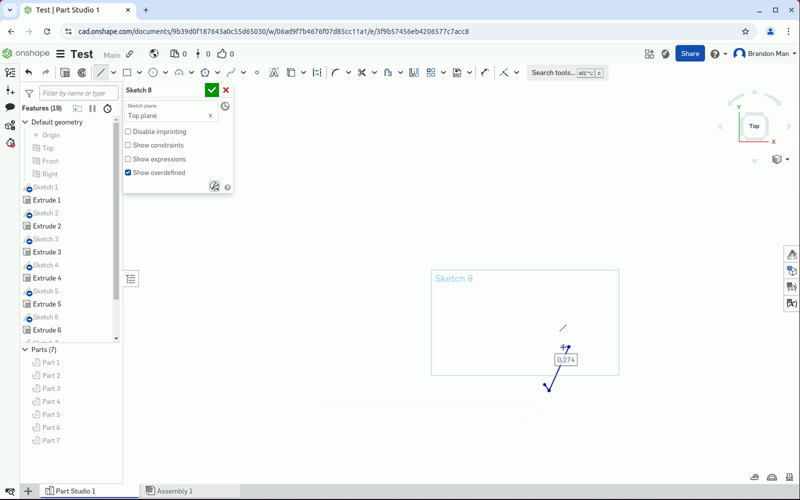
scroll(-6)
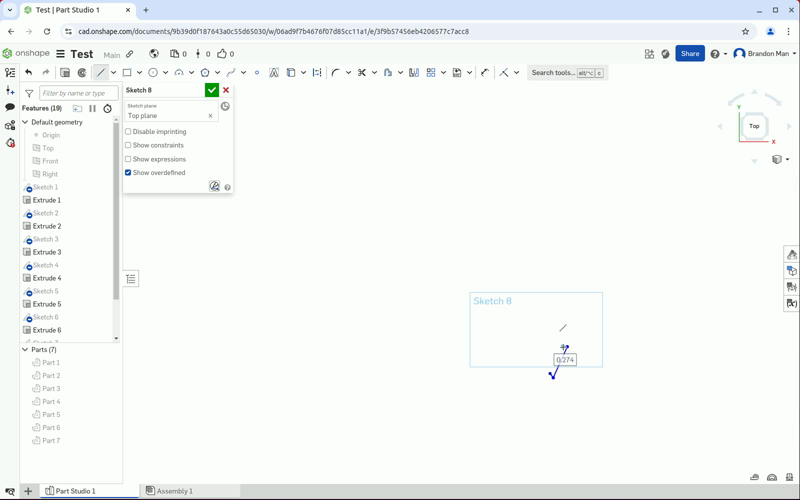
scroll(-6)
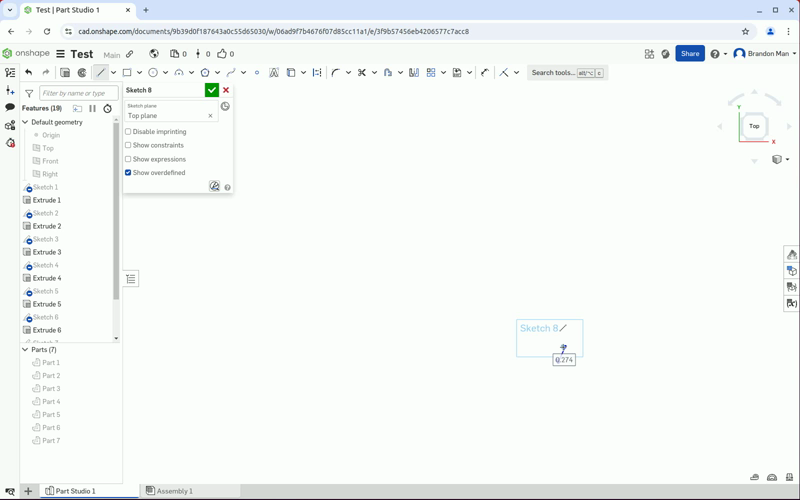
key_up(shift)
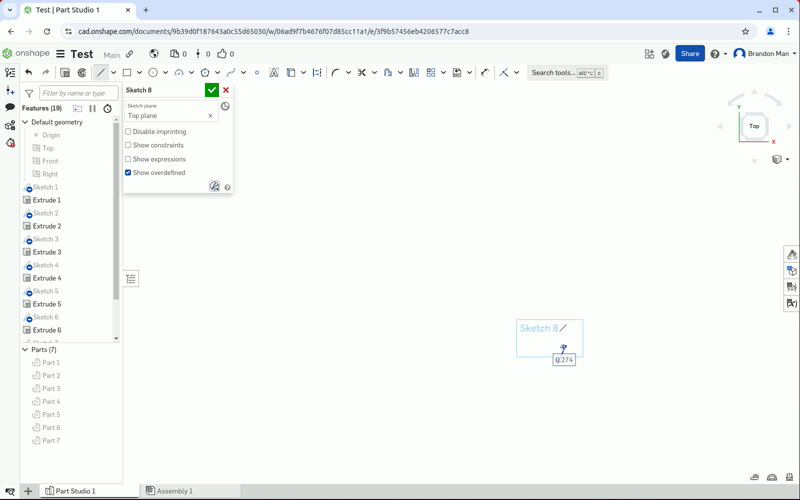
mouse_move(589, 346)
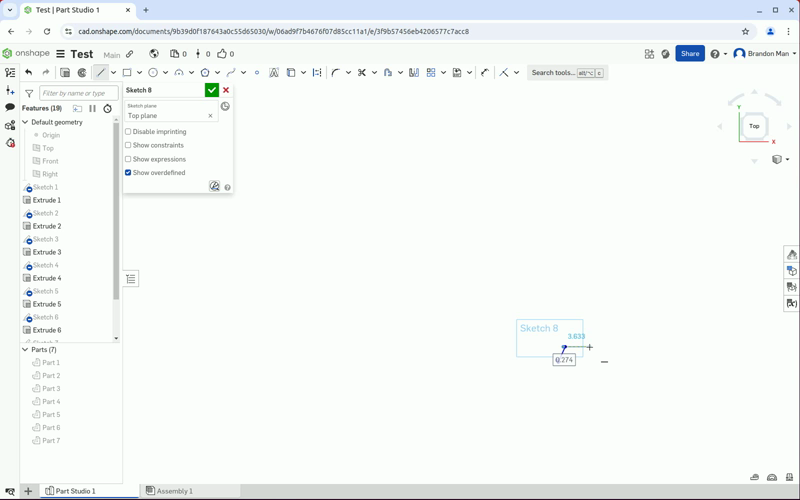
key_down(shift)
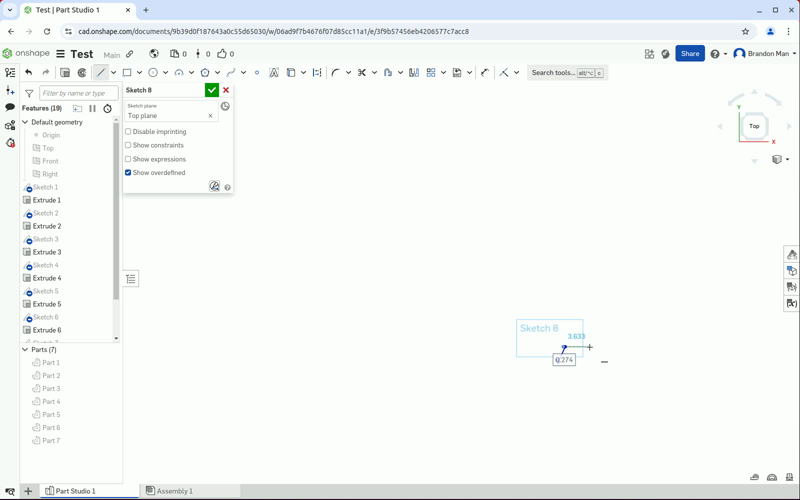
mouse_move(556, 360)
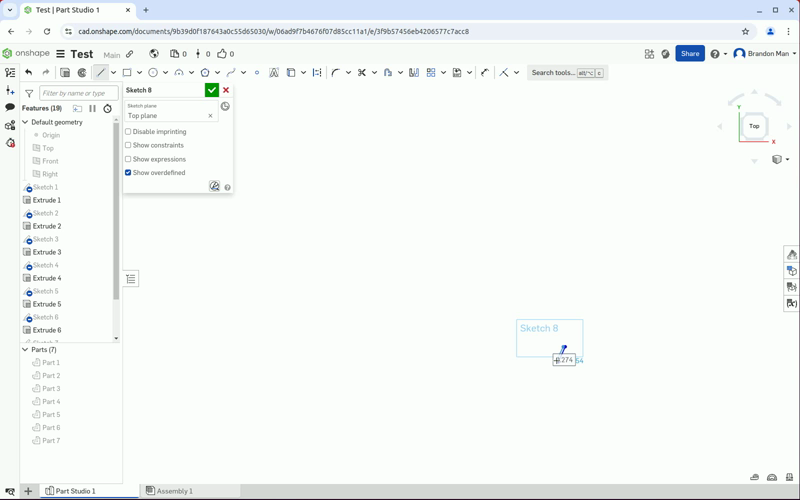
scroll(6)
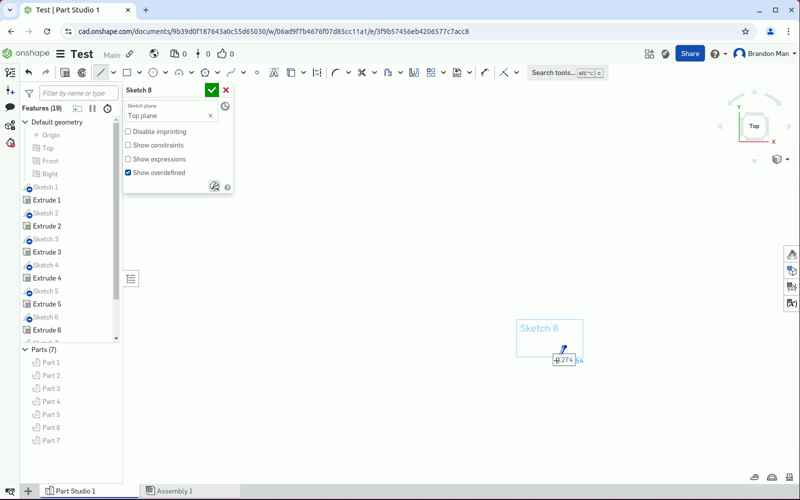
scroll(6)
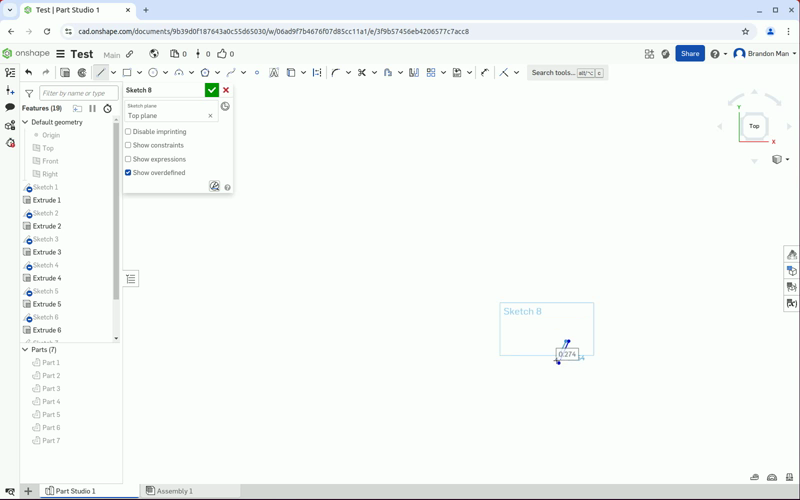
scroll(6)
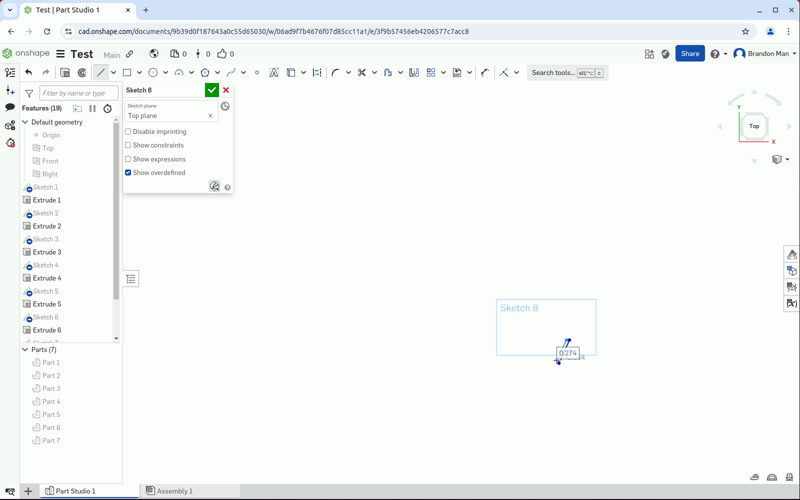
scroll(6)
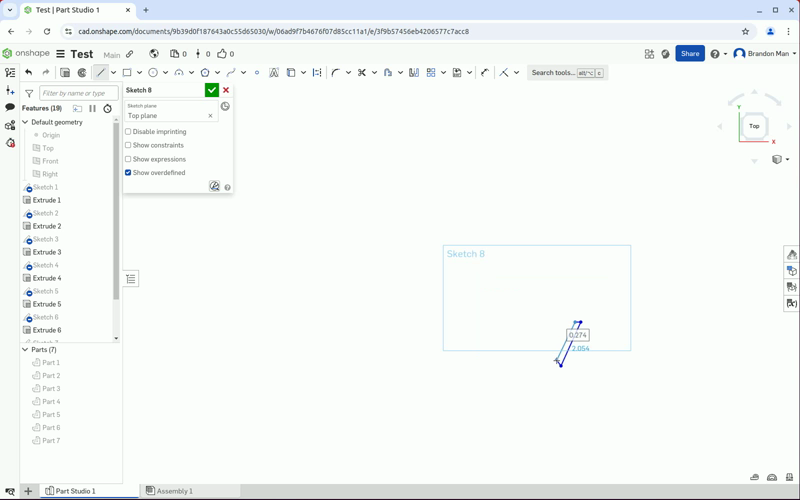
scroll(6)
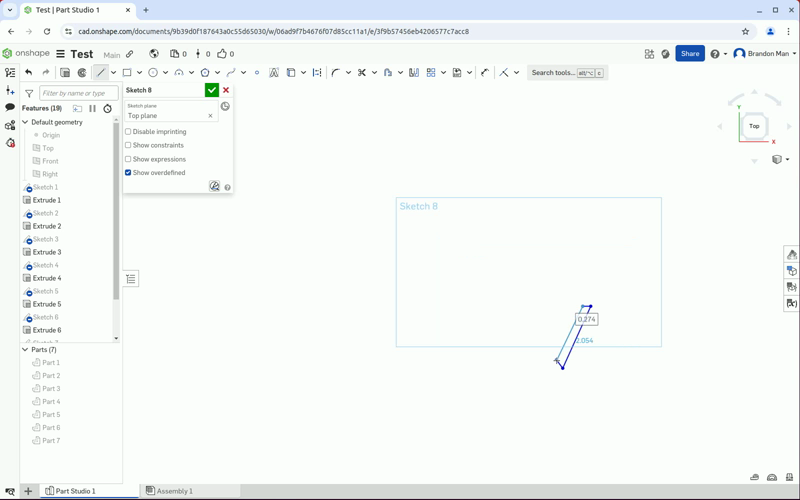
scroll(6)
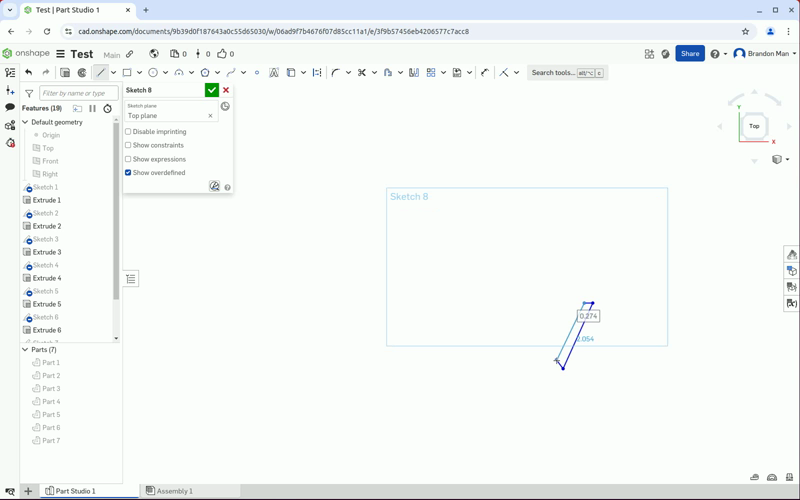
scroll(6)
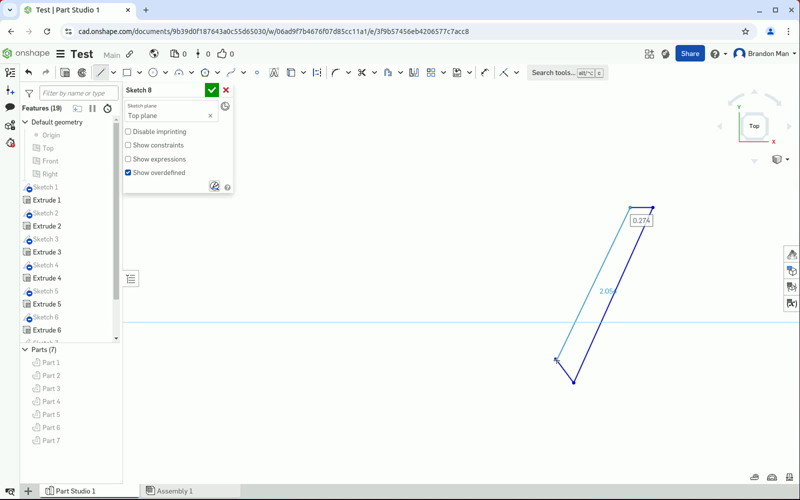
key_up(shift)
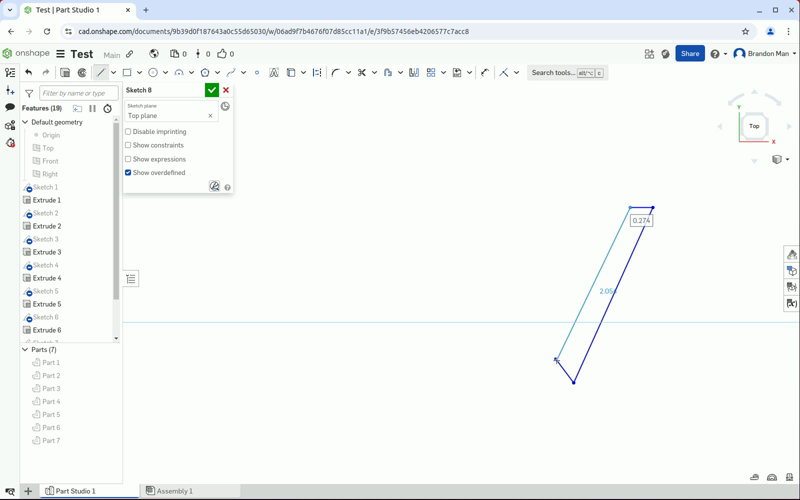
click(556, 360)
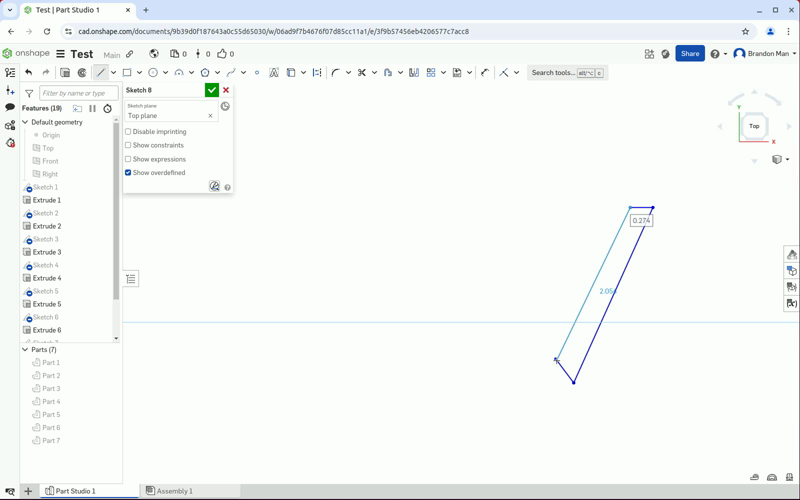
scroll(-6)
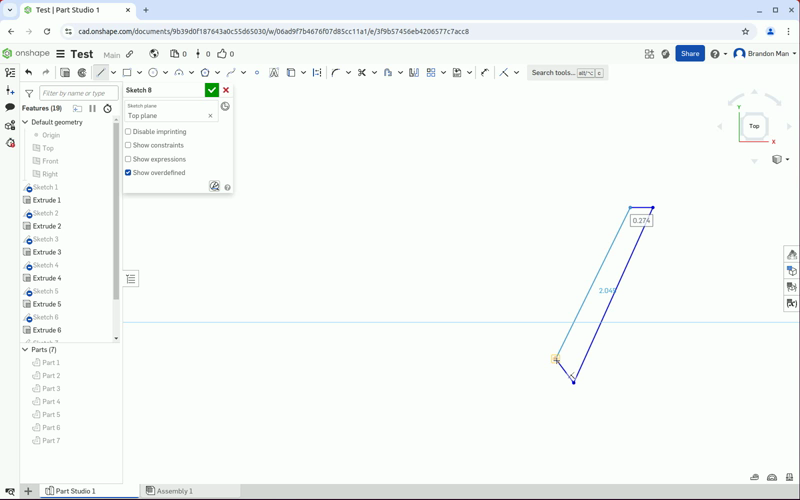
scroll(-6)
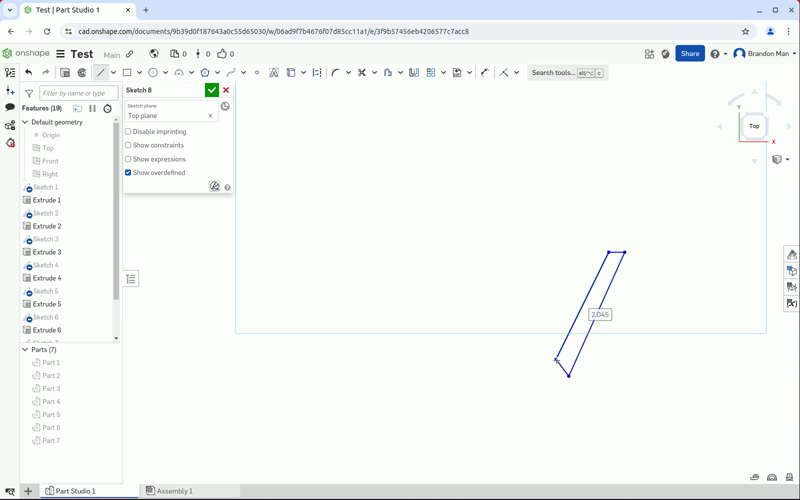
scroll(-6)
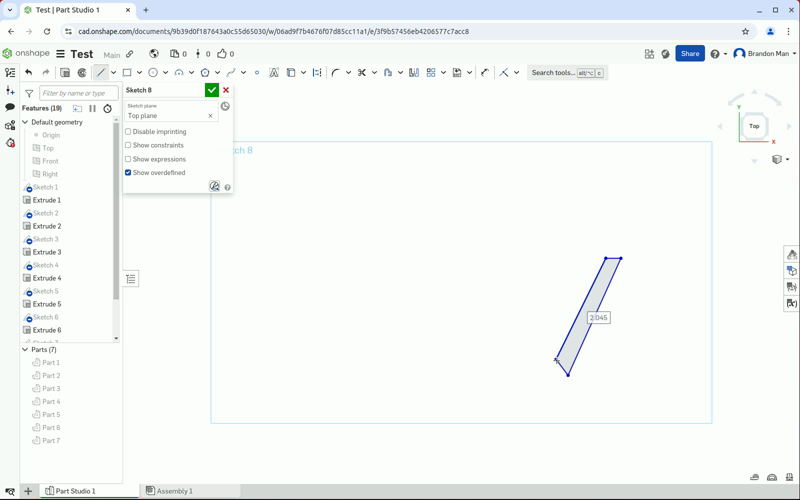
scroll(-6)
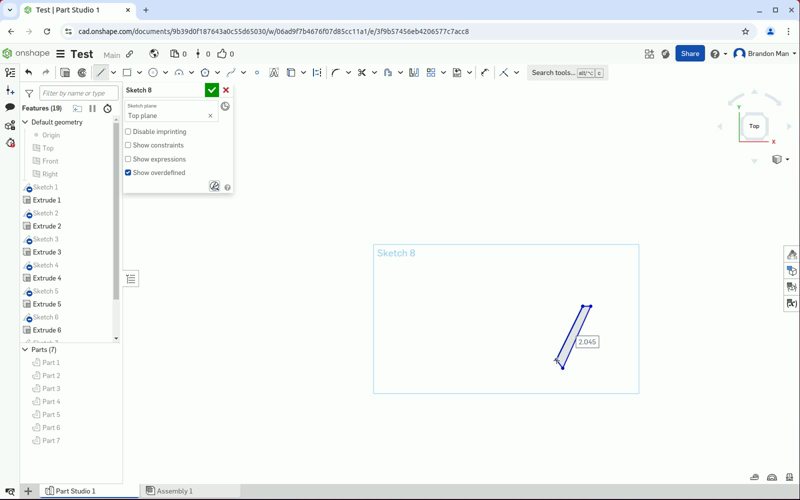
scroll(-6)
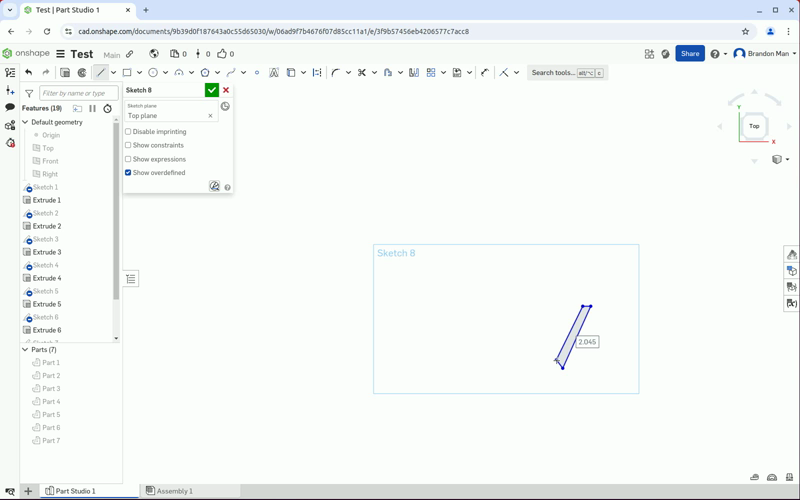
scroll(-6)
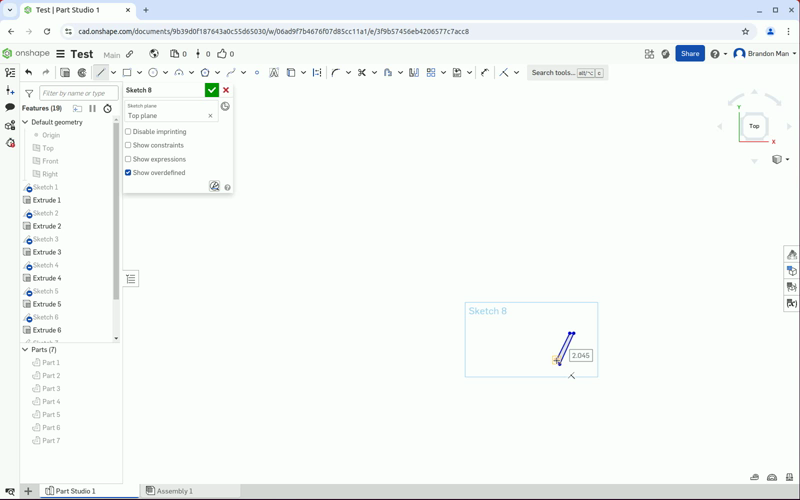
scroll(-6)
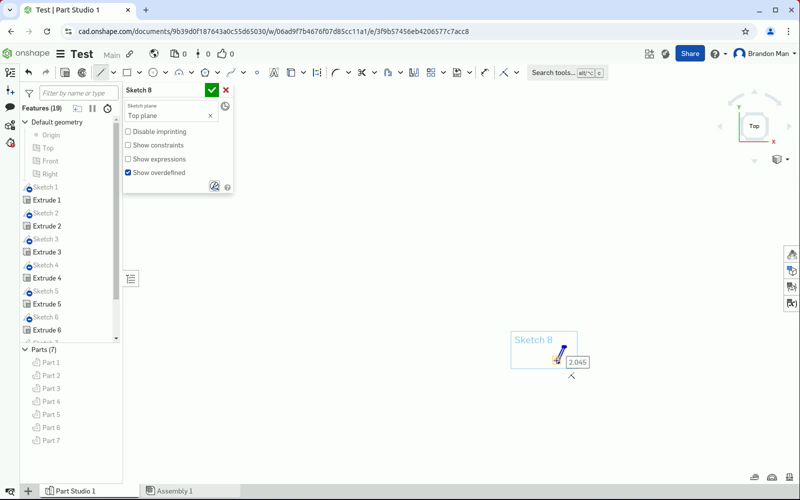
key(esc)
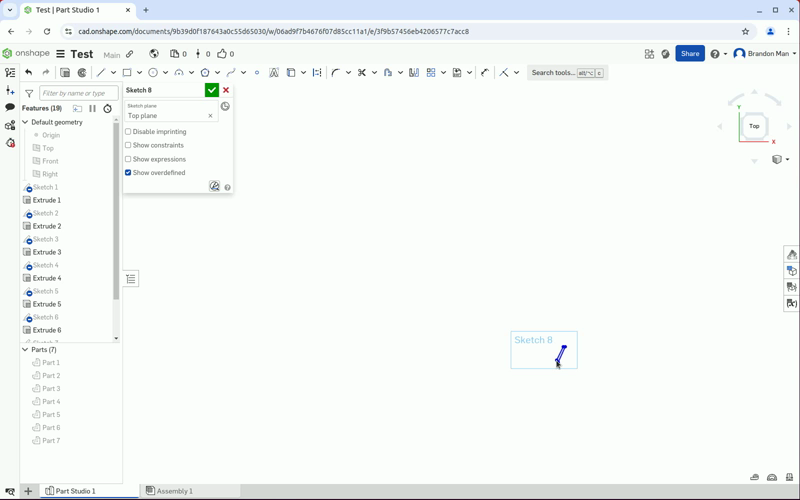
mouse_move(561, 349)
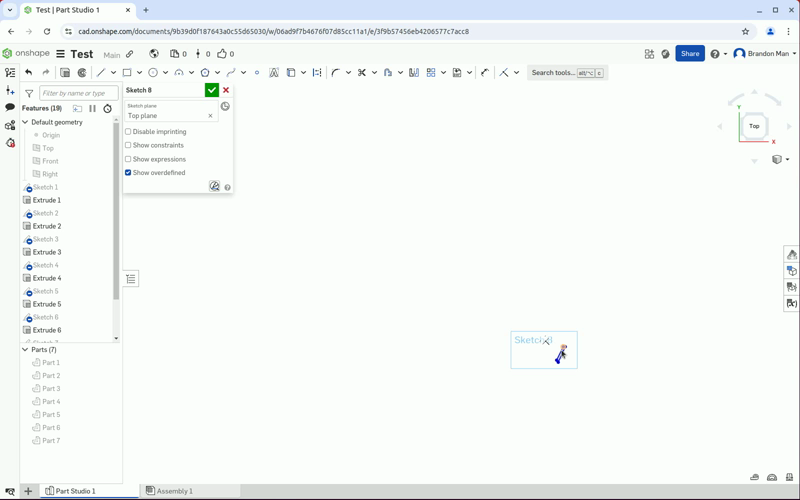
scroll(6)
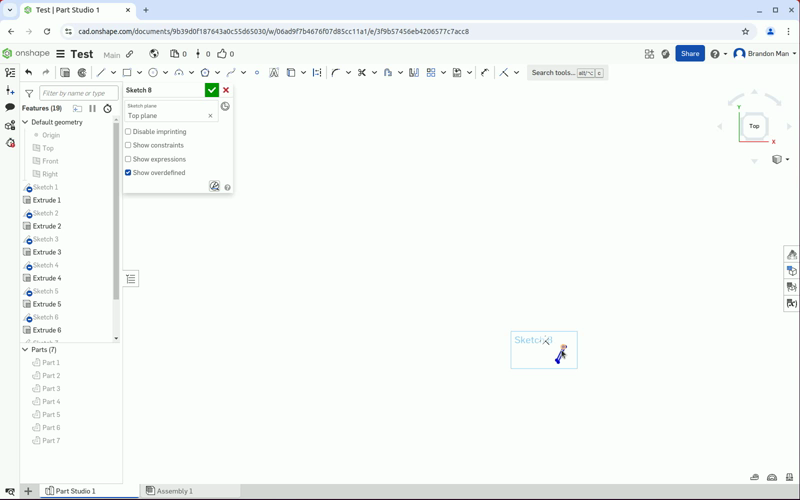
scroll(6)
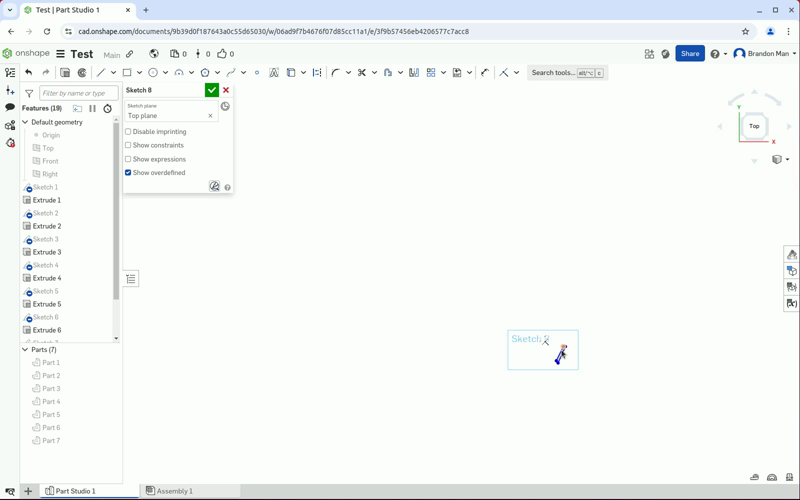
scroll(6)
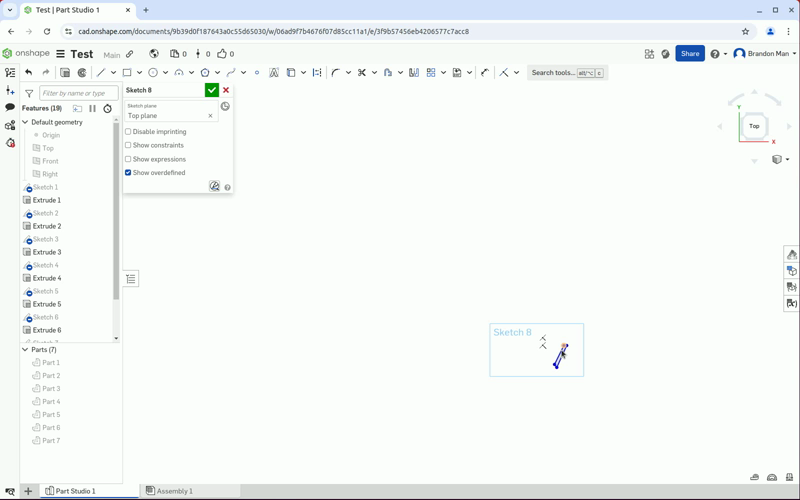
scroll(6)
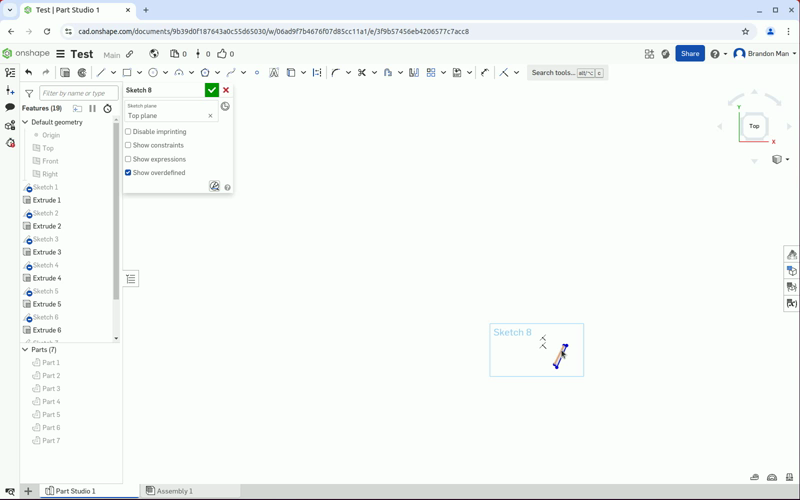
scroll(6)
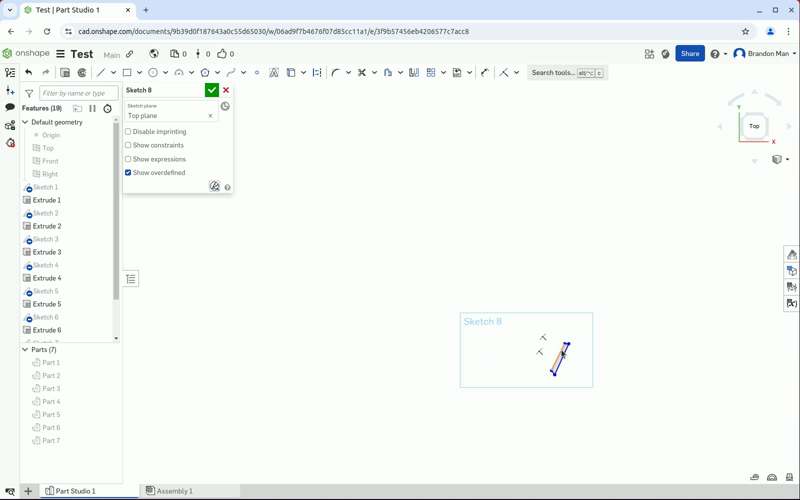
scroll(6)
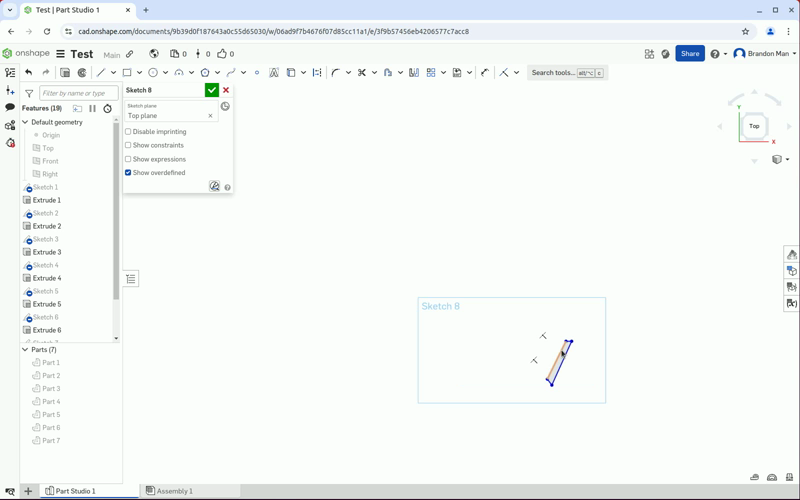
scroll(6)
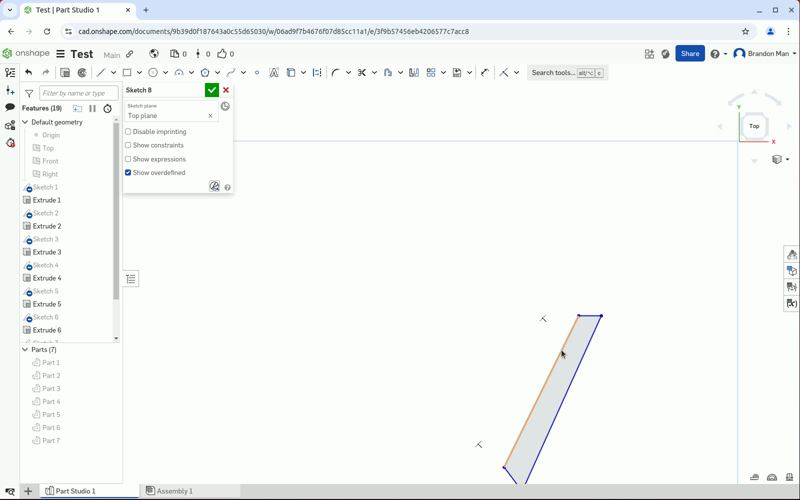
click(561, 349)
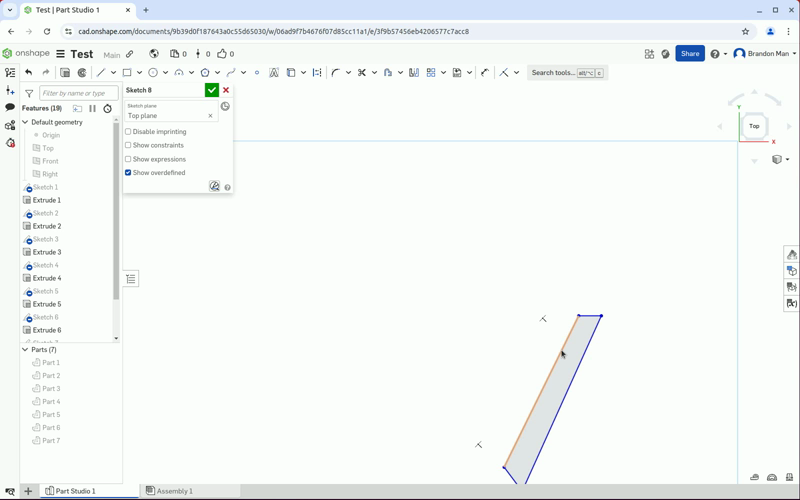
scroll(-6)
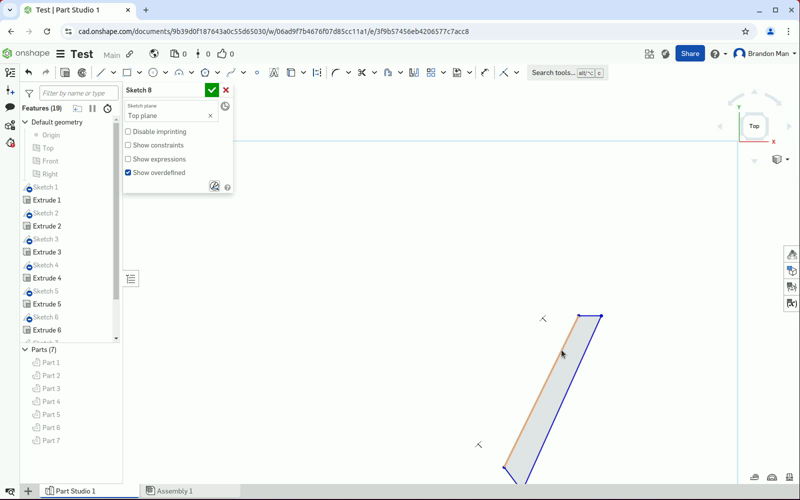
scroll(-6)
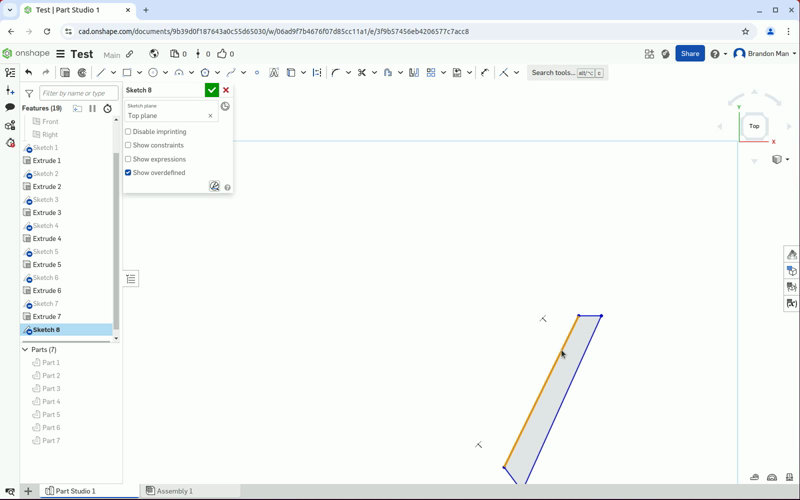
scroll(-6)
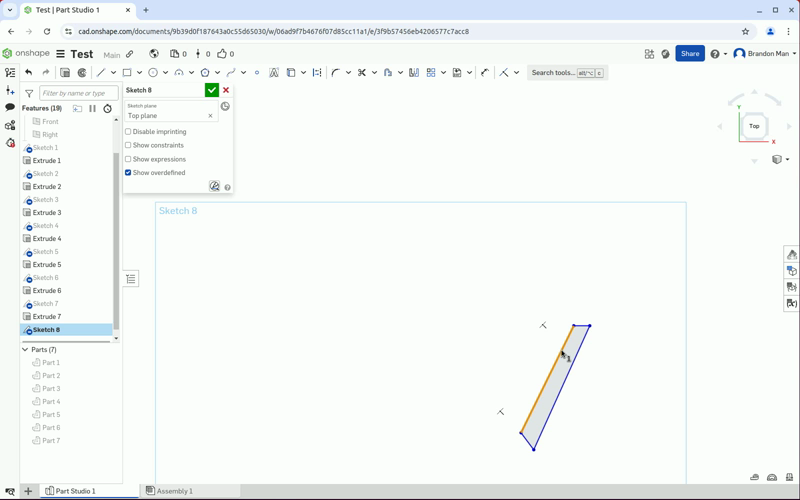
scroll(-6)
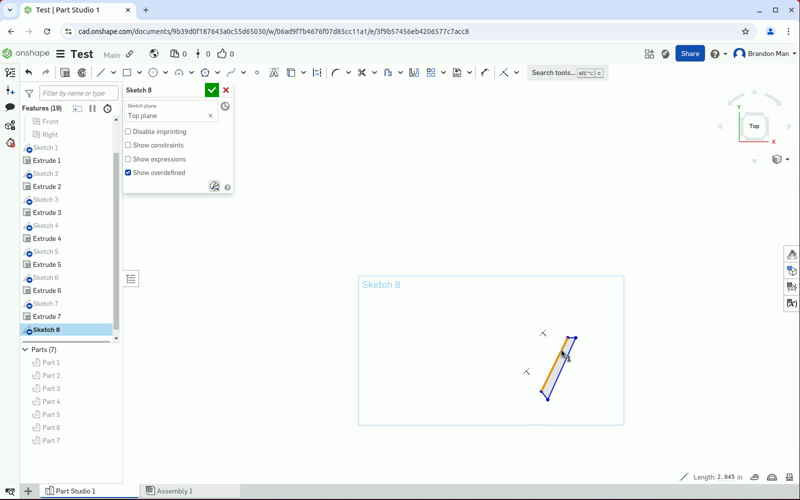
scroll(-6)
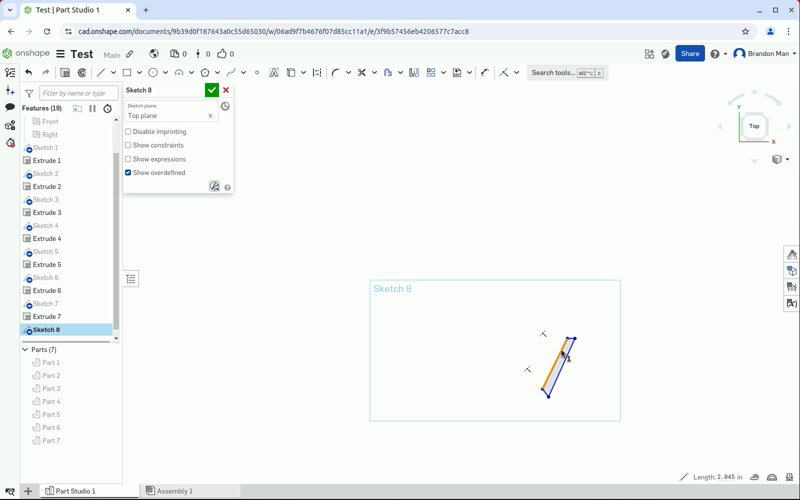
scroll(-6)
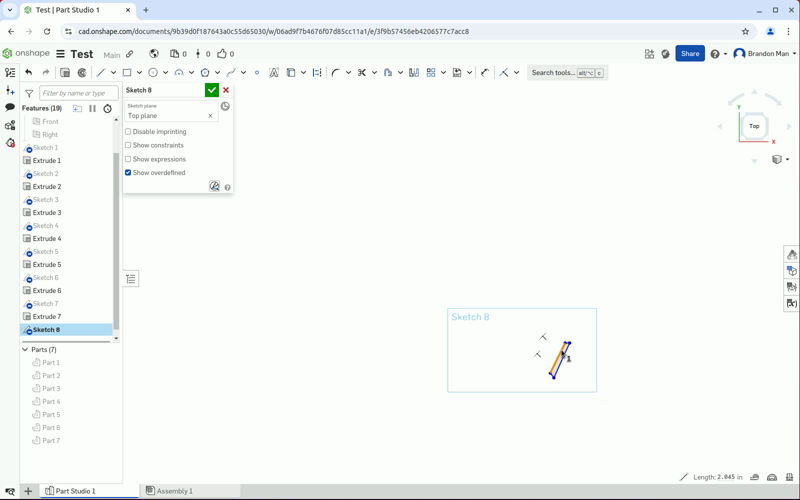
scroll(-6)
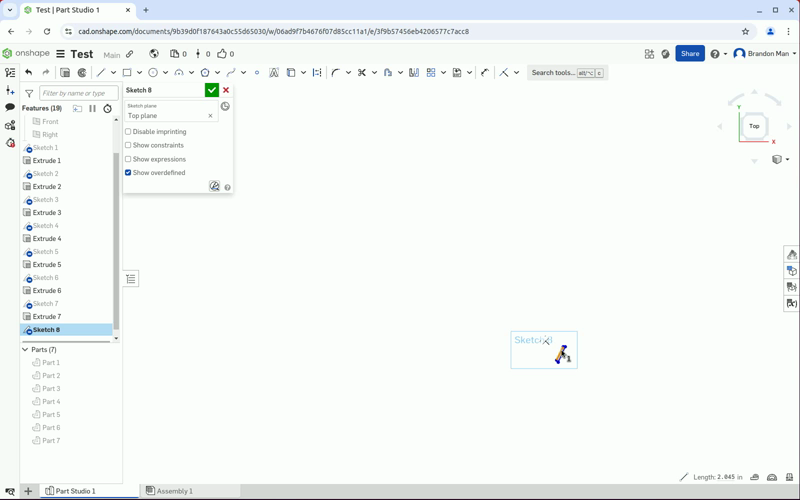
mouse_move(73, 352)
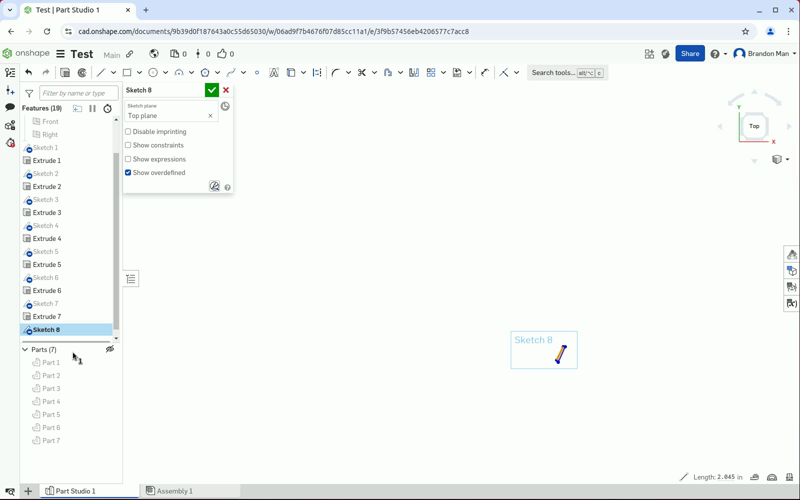
key(shift+y)
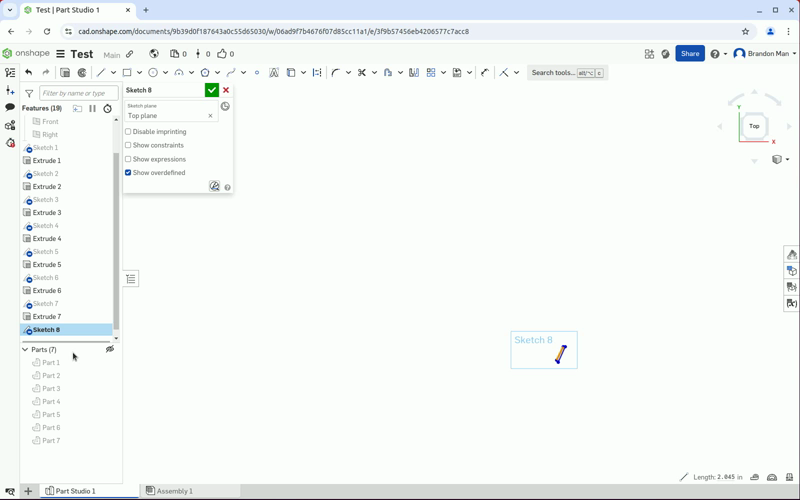
key(shift+e)
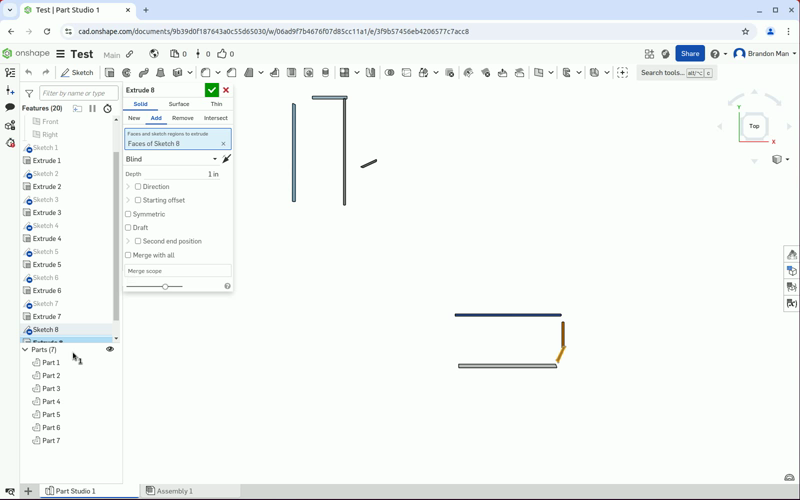
mouse_move(143, 106)
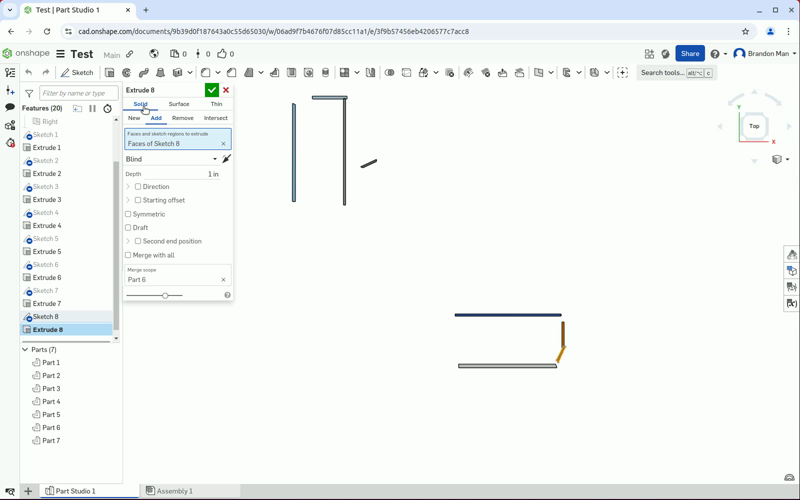
click(143, 106)
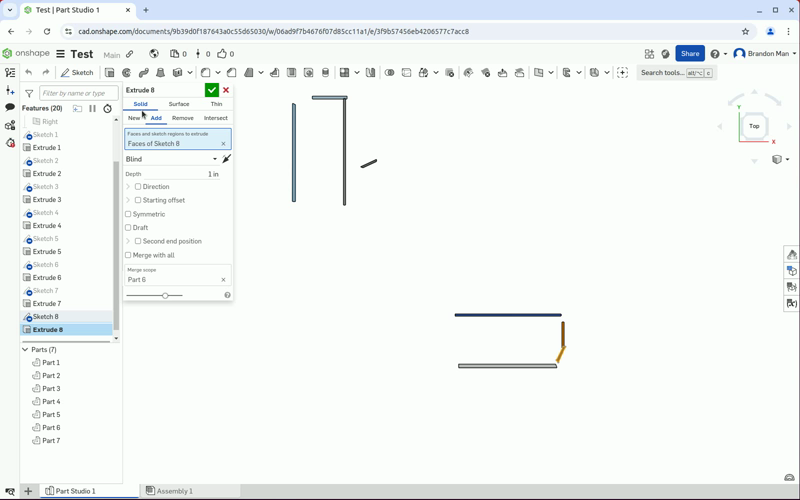
mouse_move(137, 120)
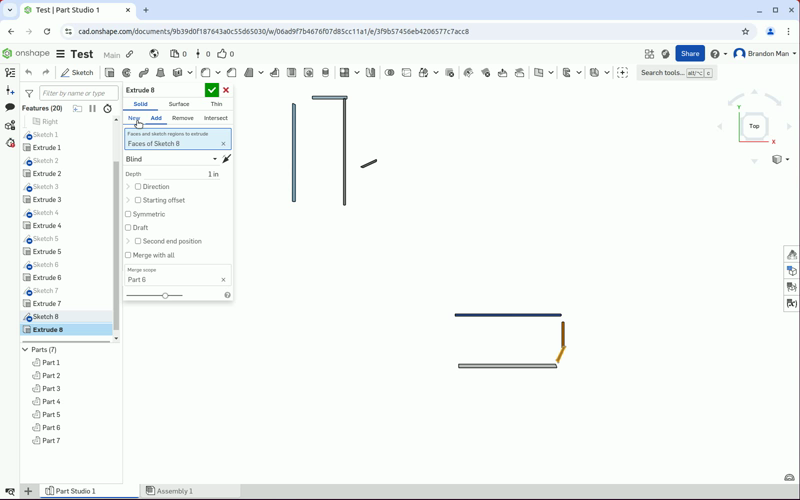
click(137, 120)
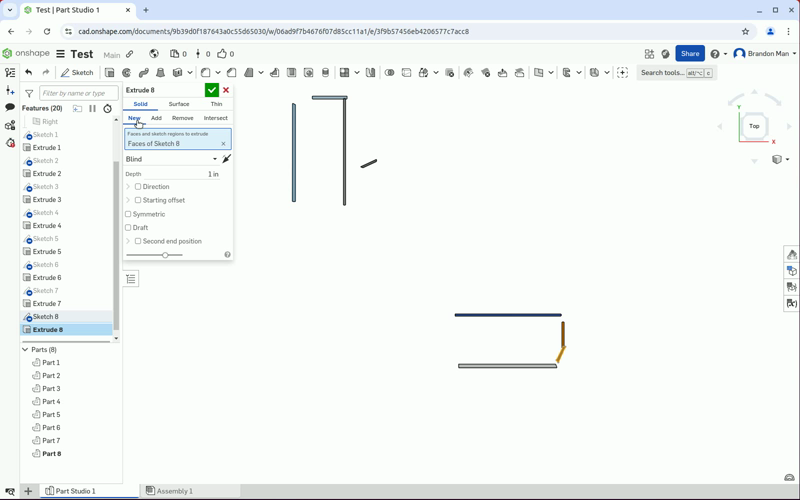
key(tab, 4)
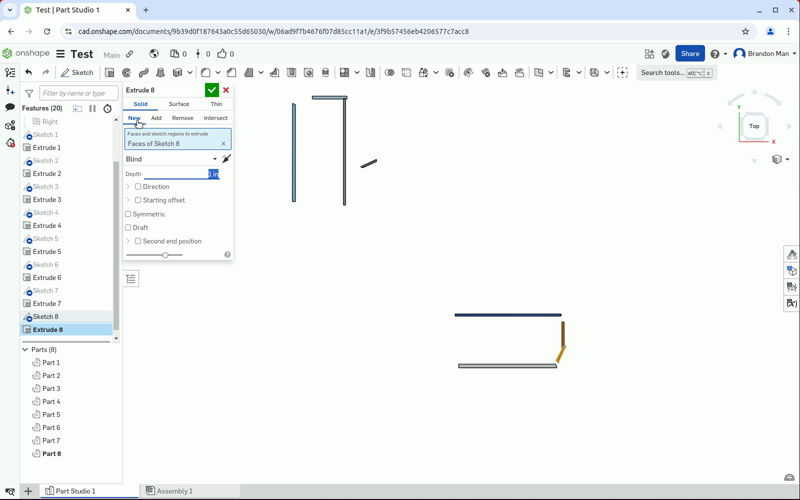
text(10.832)
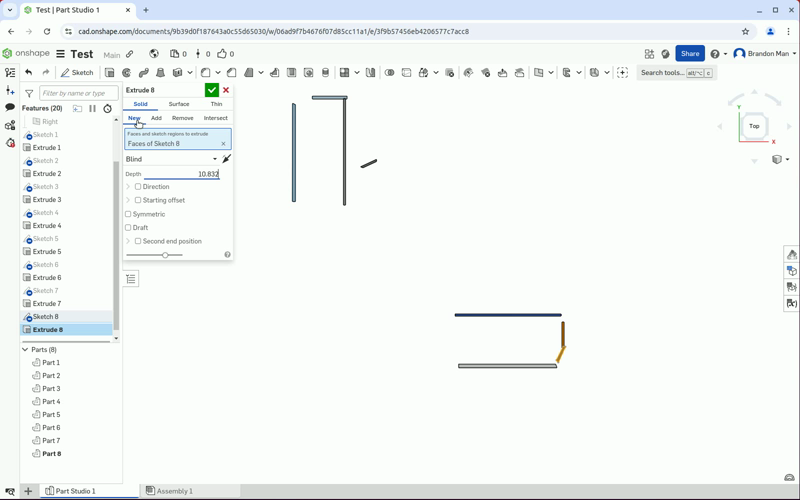
key(enter)
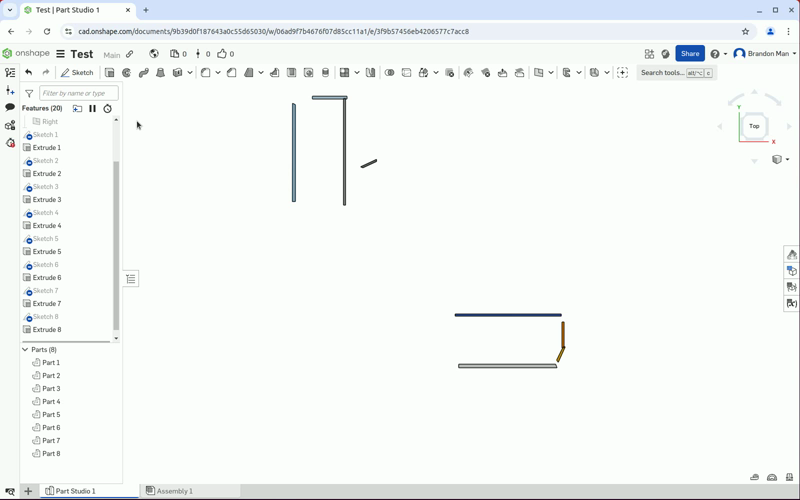
key(shift+h)
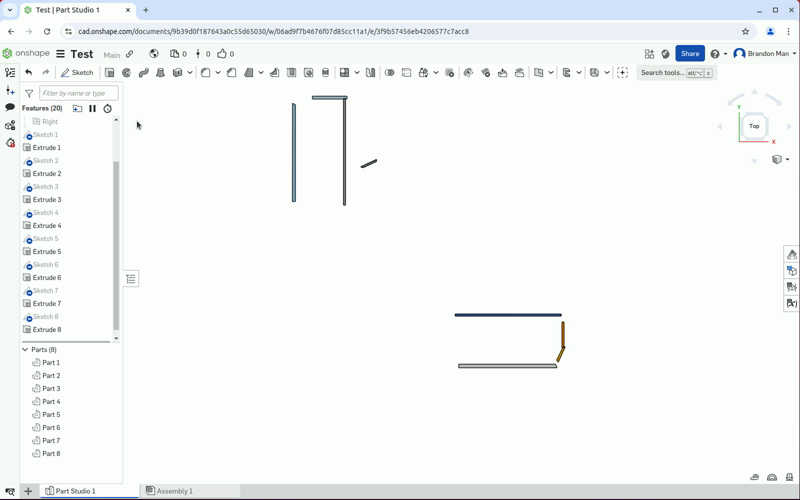
key(shift+h)
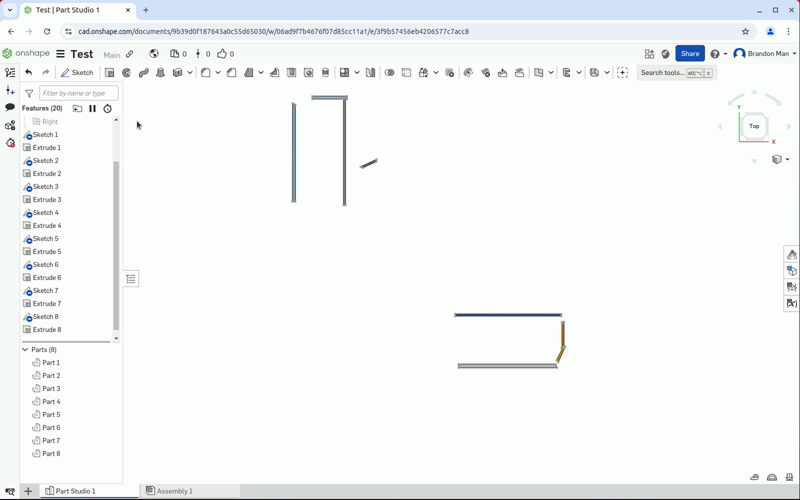
key(shift+7)
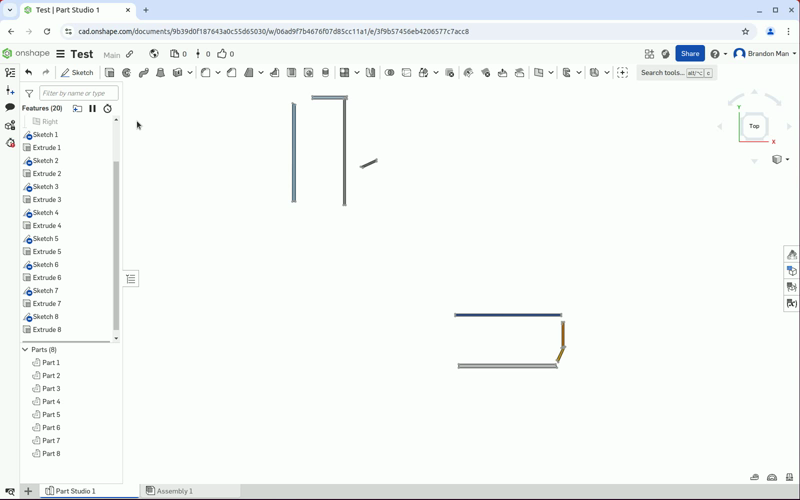
key(up, 3)
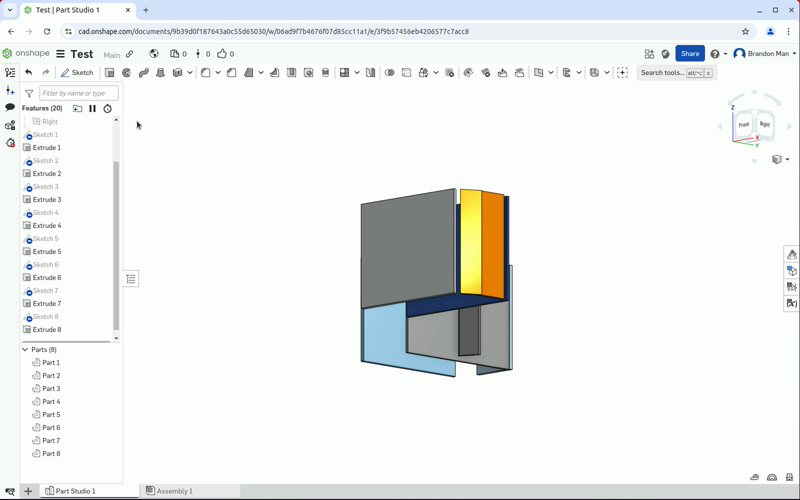
key(left, 3)
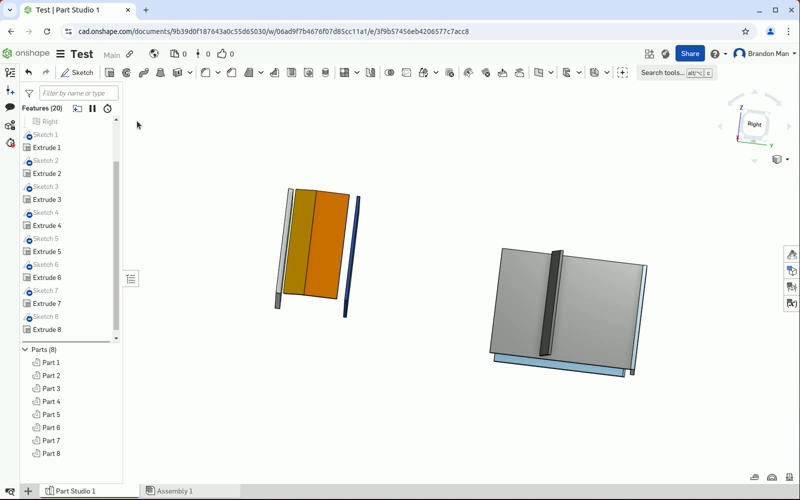
key(right, 3)
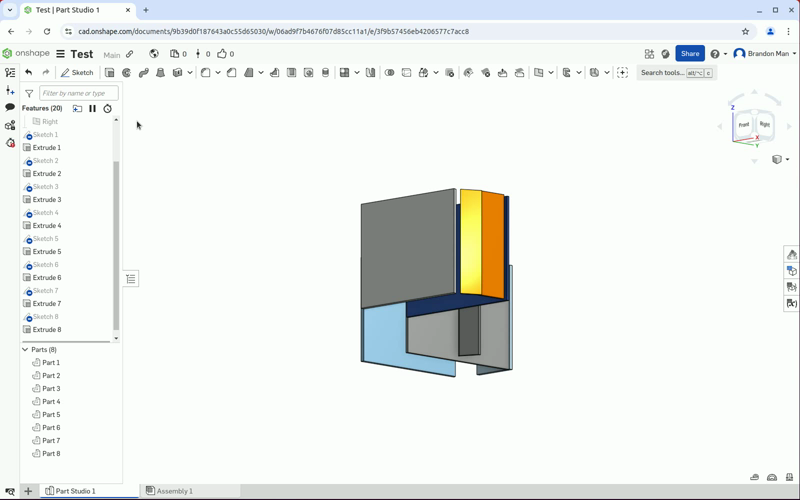
key(down, 3)
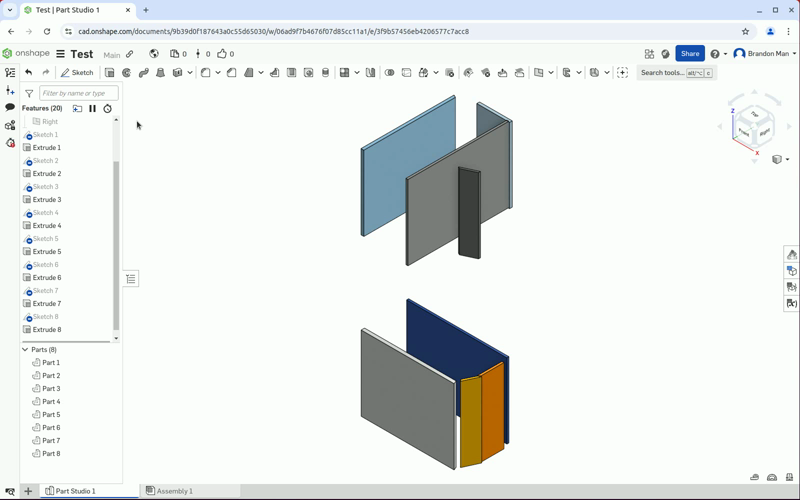
mouse_move(69, 137)
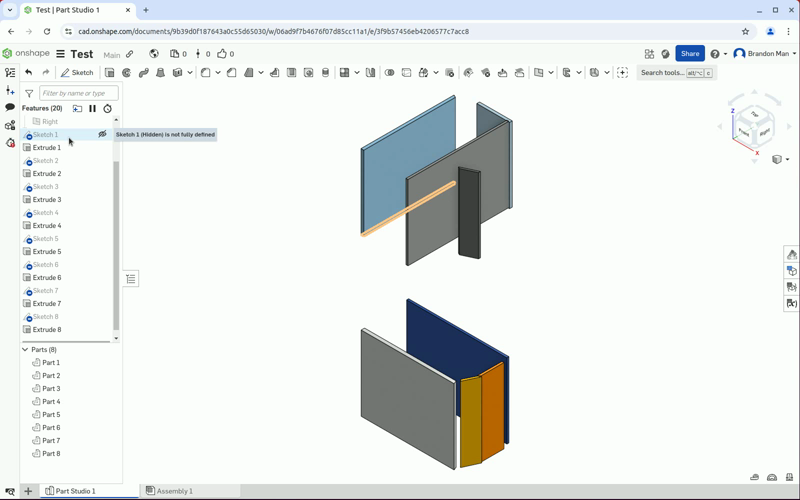
click(69, 137)